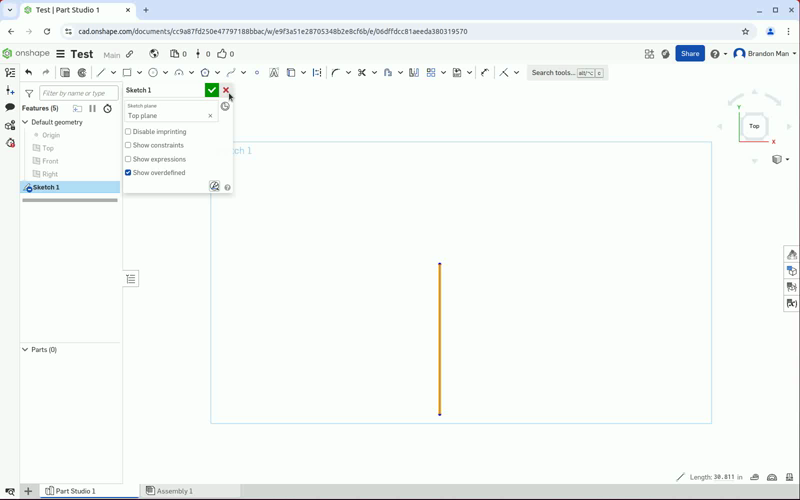
key(shift+h)
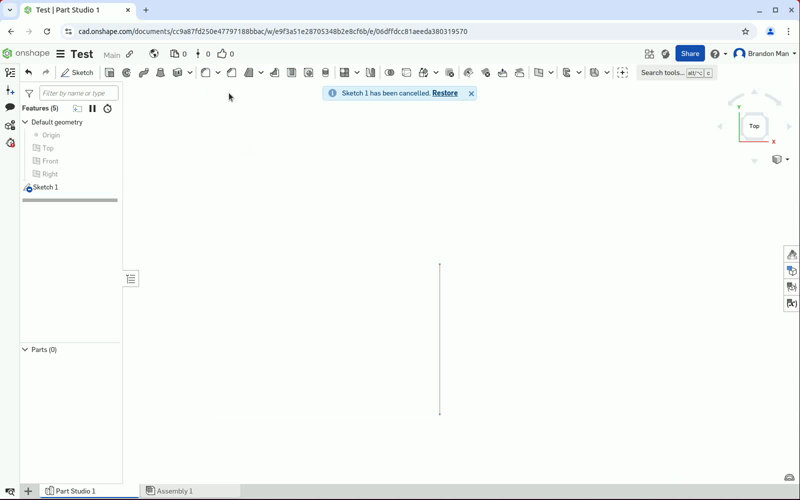
key(shift+s)
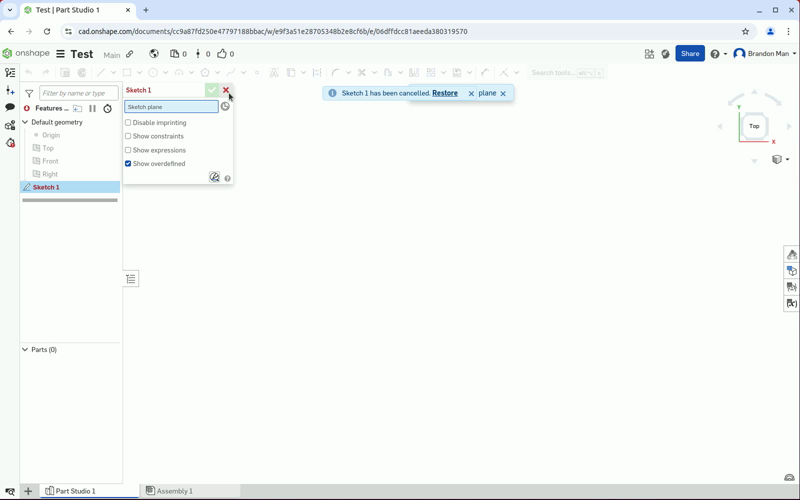
mouse_move(73, 150)
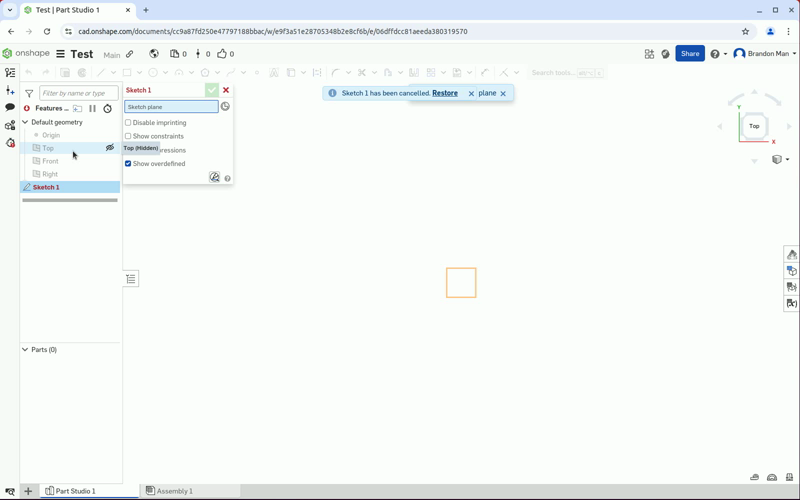
click(73, 150)
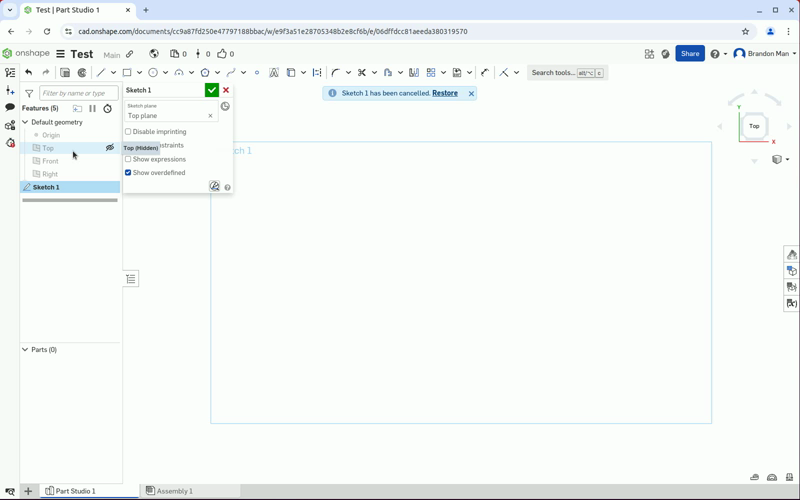
mouse_move(73, 352)
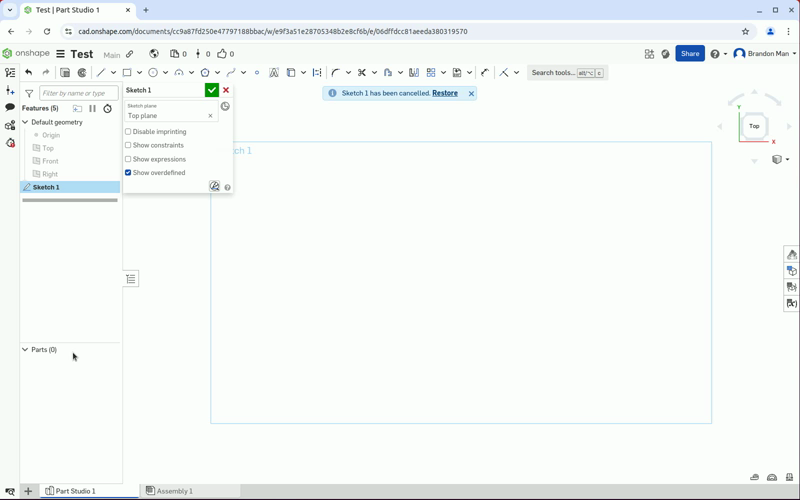
key(y)
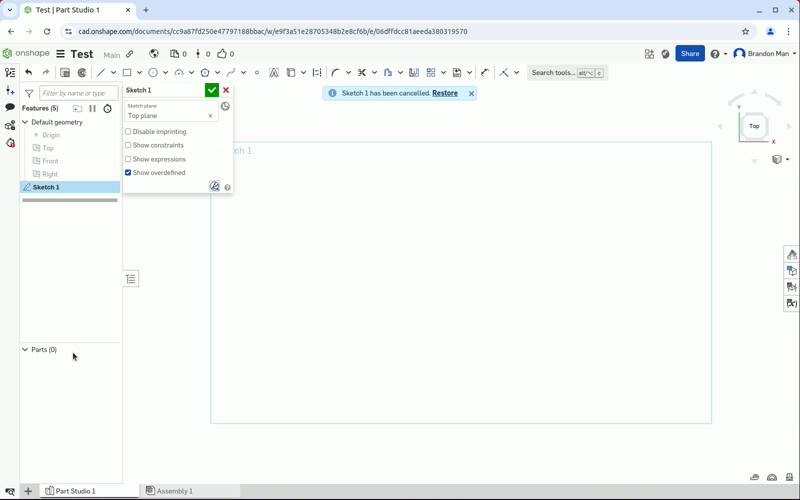
key(c)
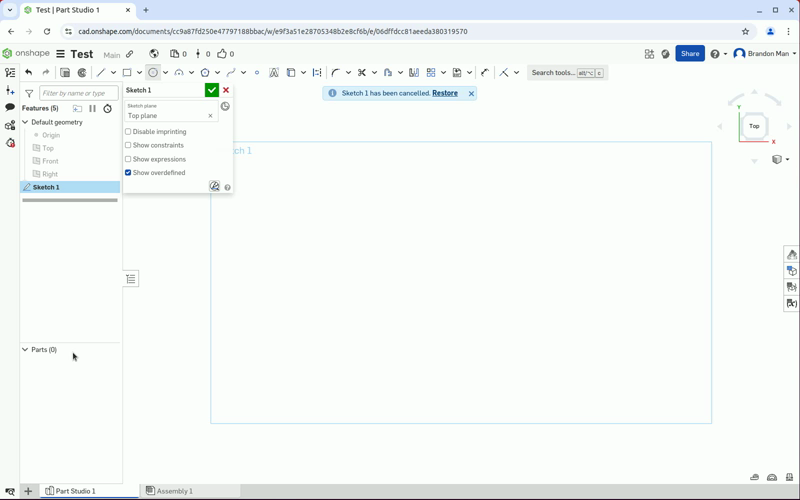
key_down(shift)
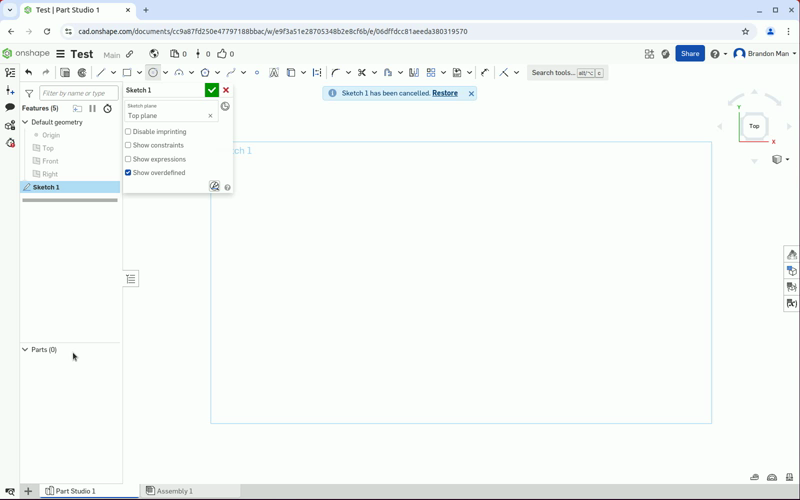
mouse_move(405, 292)
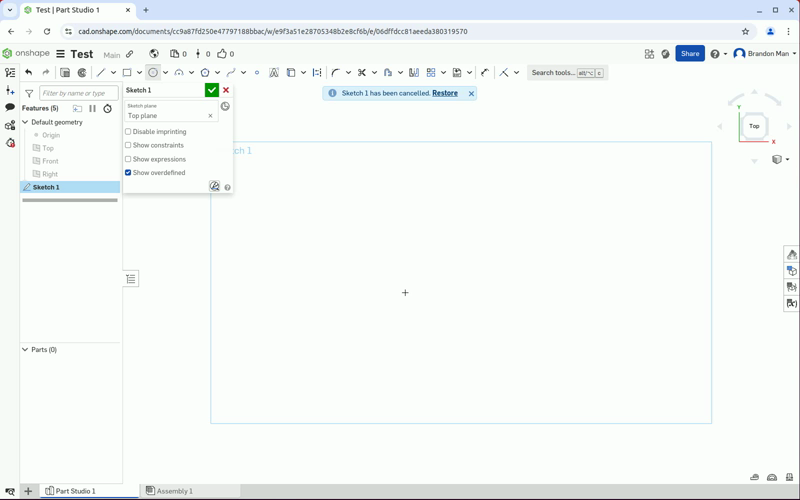
click(405, 292)
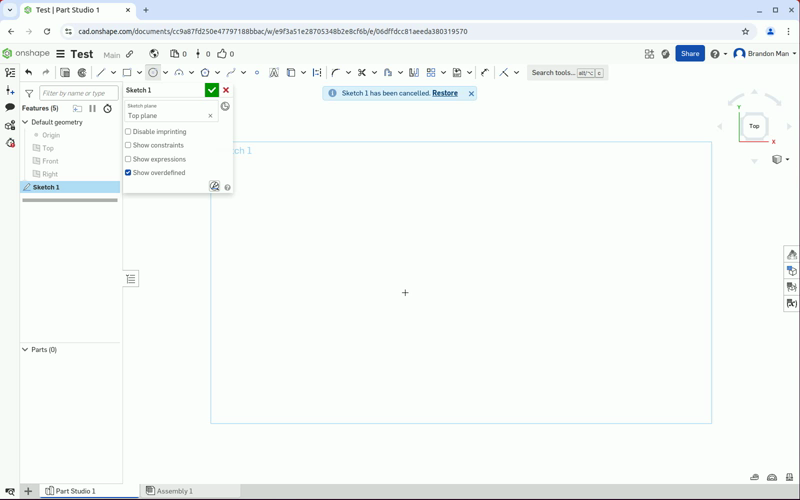
key_up(shift)
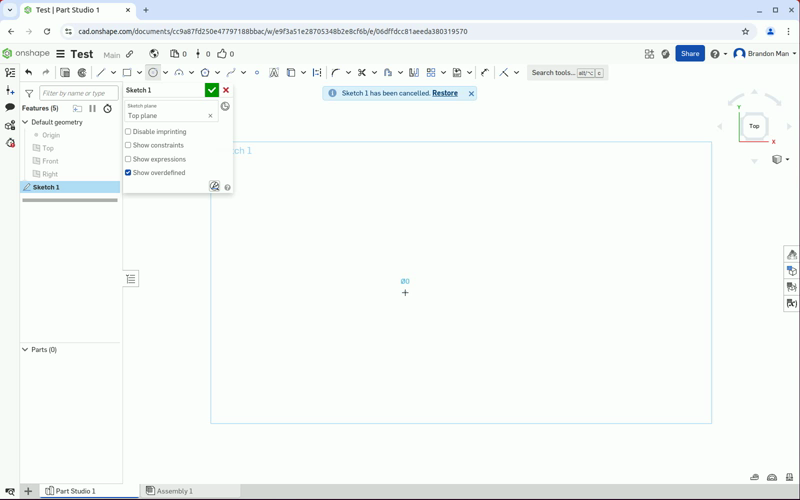
mouse_move(436, 292)
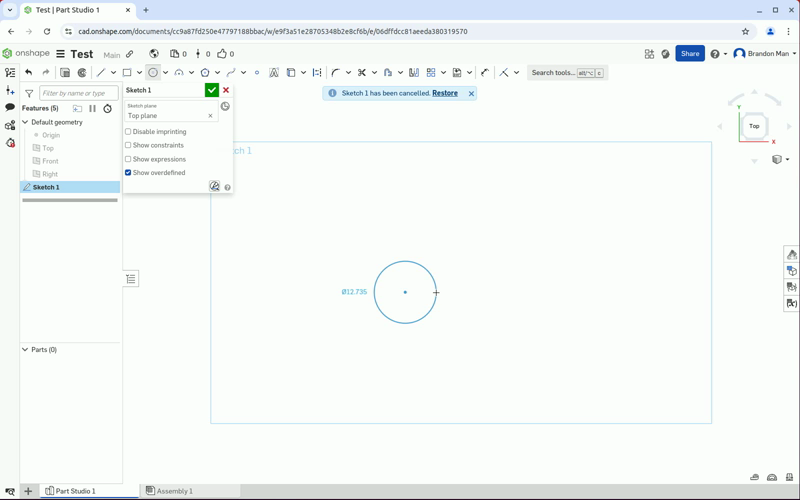
click(436, 292)
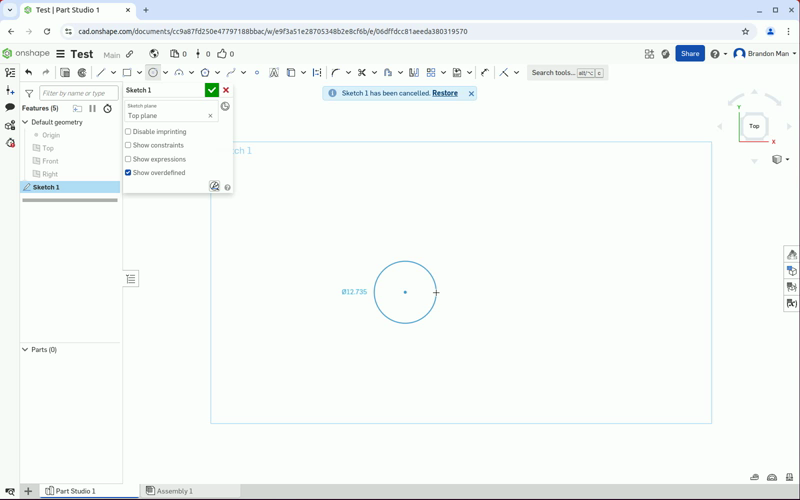
key(esc)
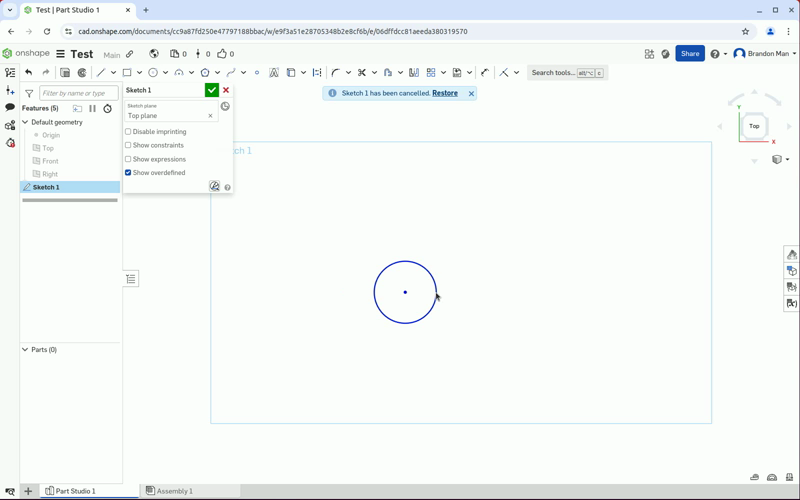
key(c)
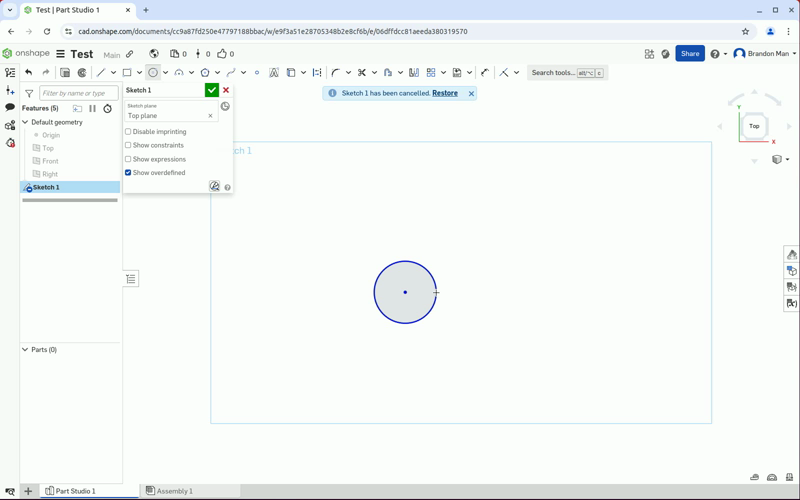
key_down(shift)
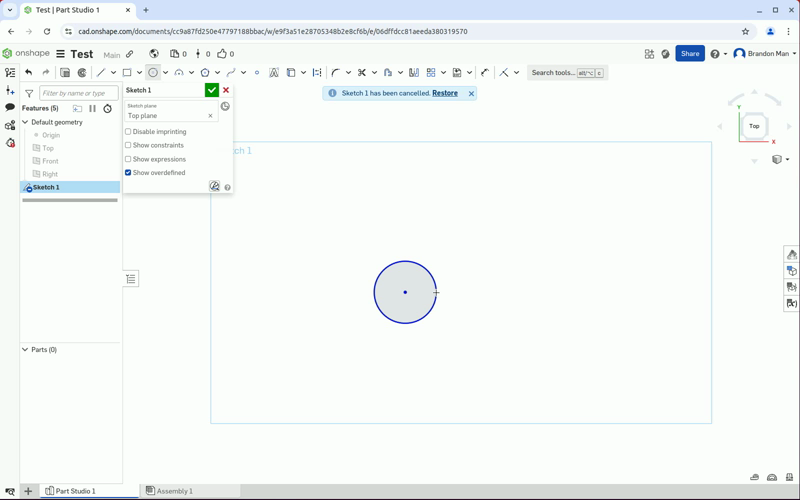
mouse_move(405, 292)
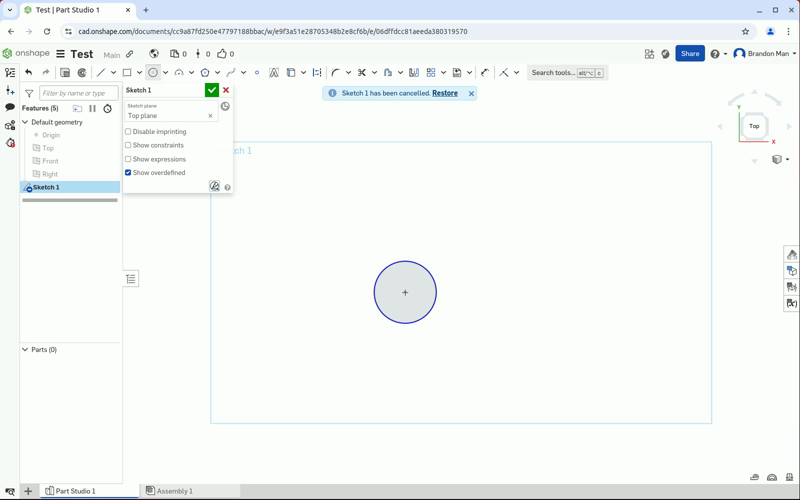
click(405, 292)
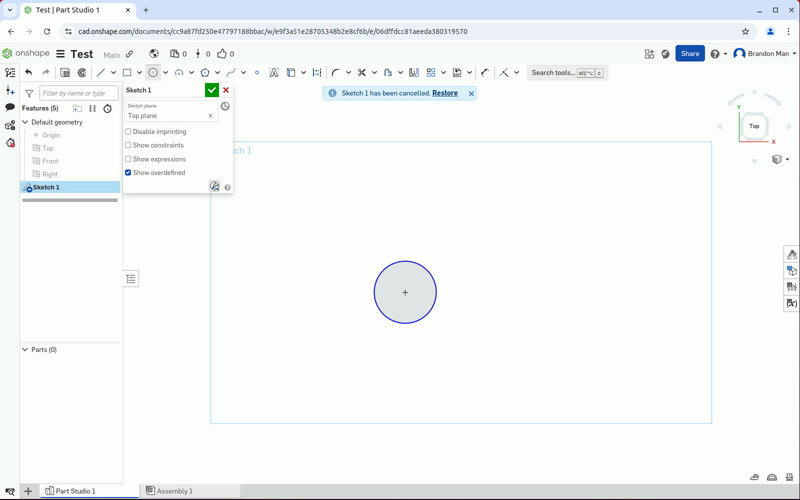
key_up(shift)
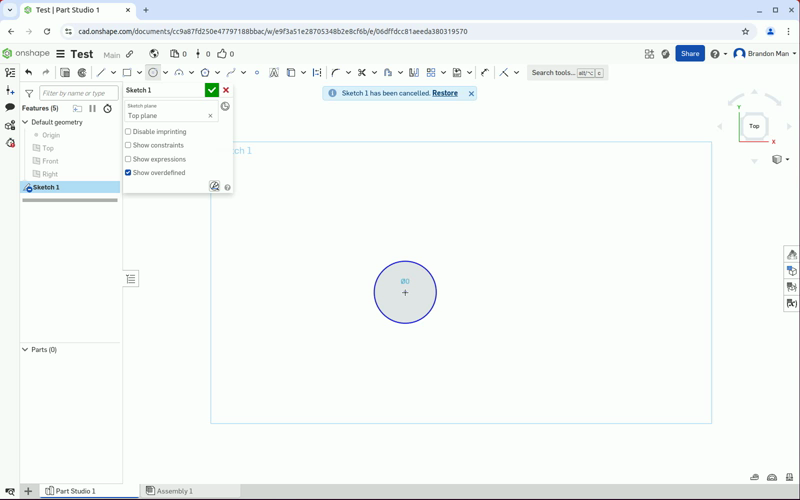
mouse_move(432, 292)
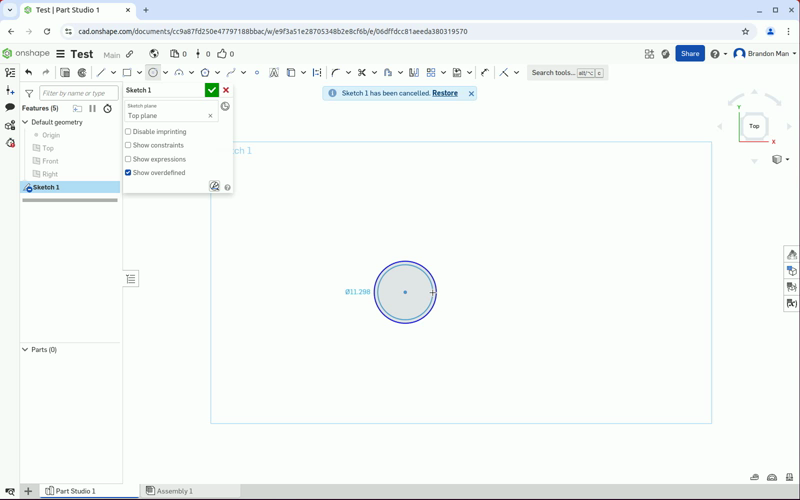
scroll(6)
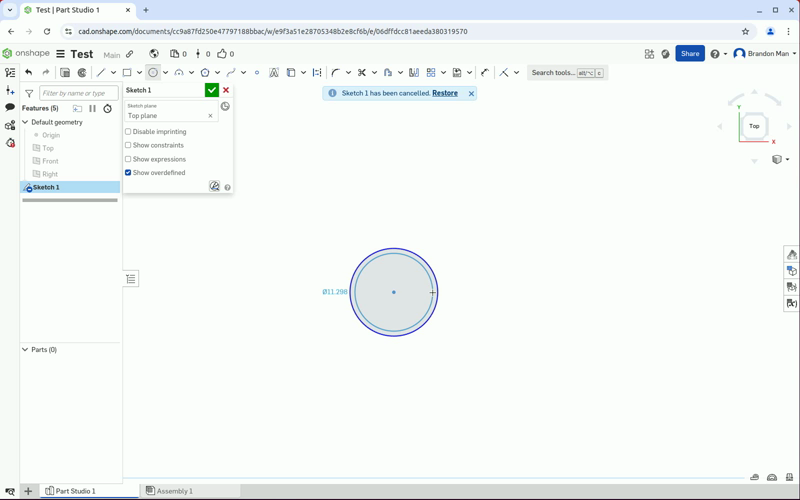
scroll(6)
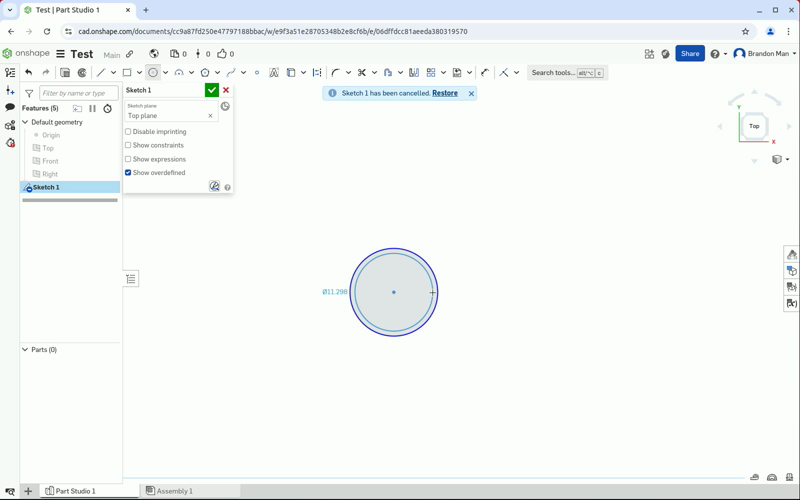
scroll(6)
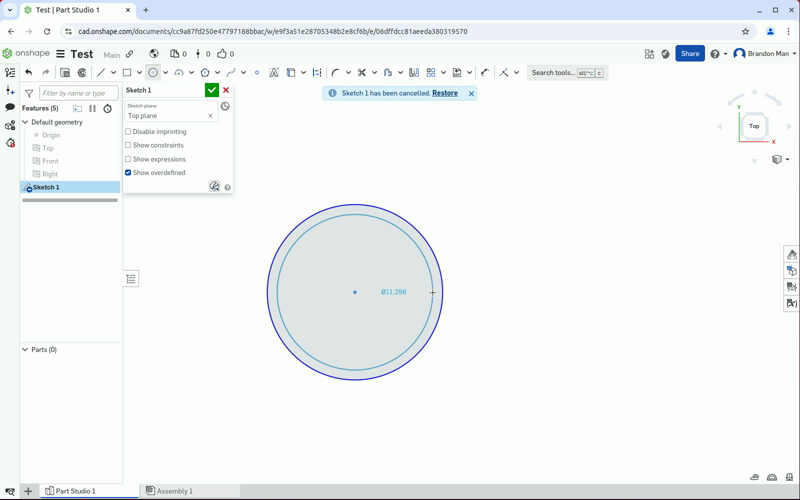
scroll(6)
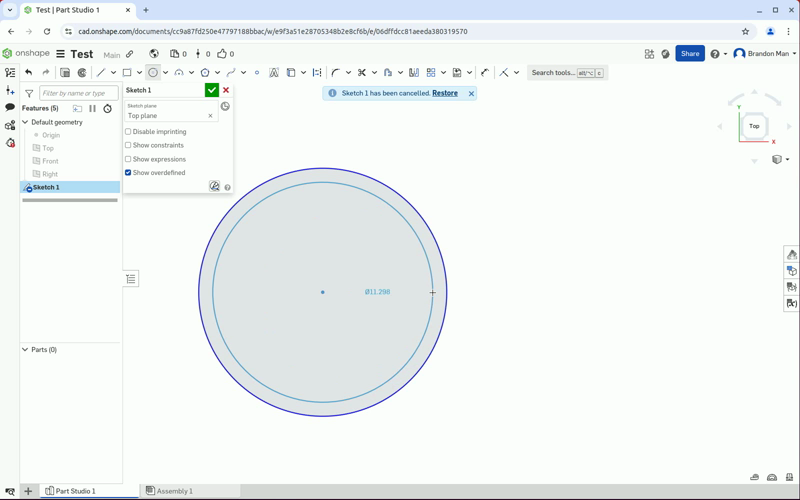
scroll(6)
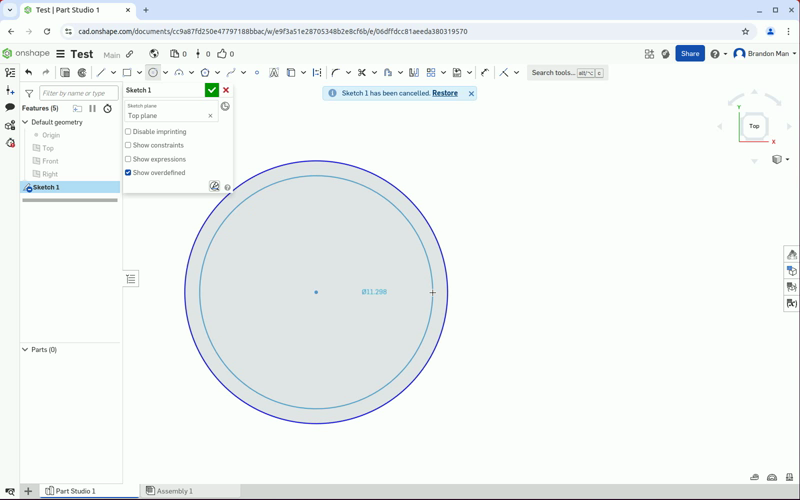
scroll(6)
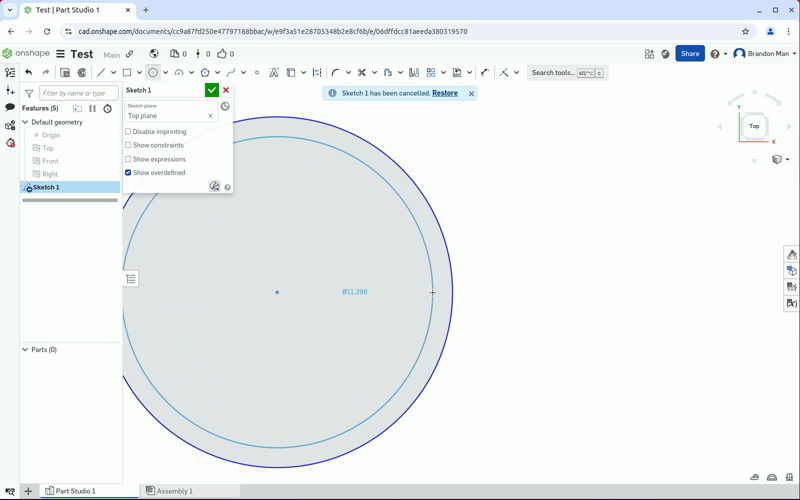
scroll(6)
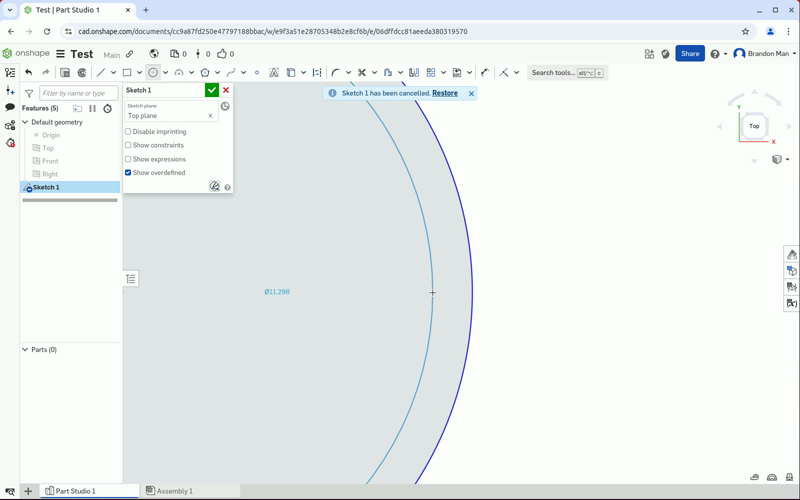
click(432, 292)
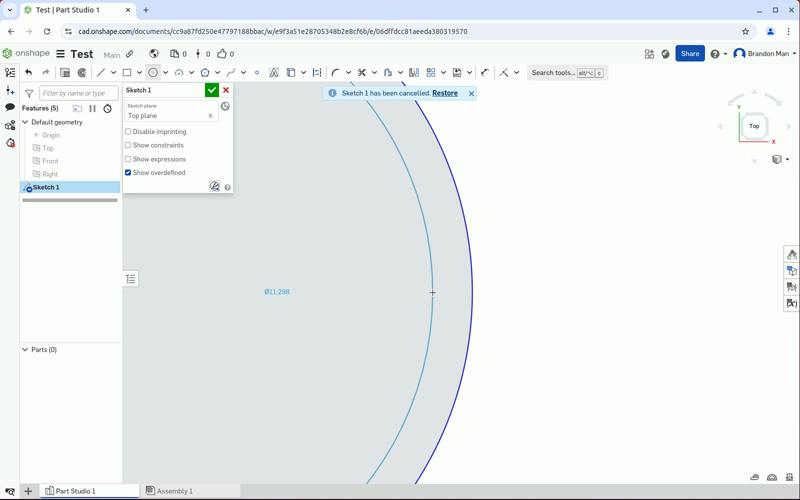
scroll(-6)
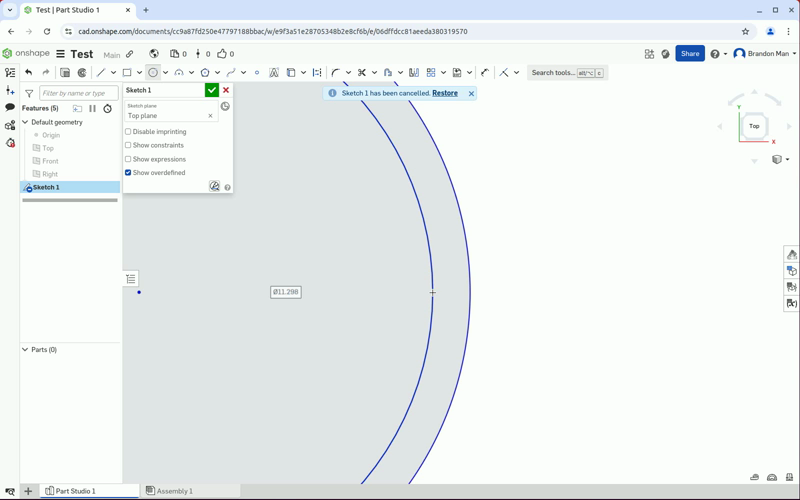
scroll(-6)
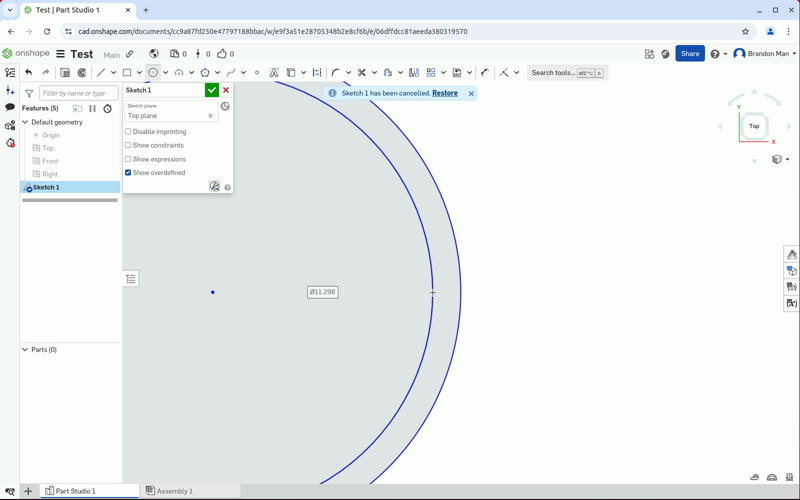
scroll(-6)
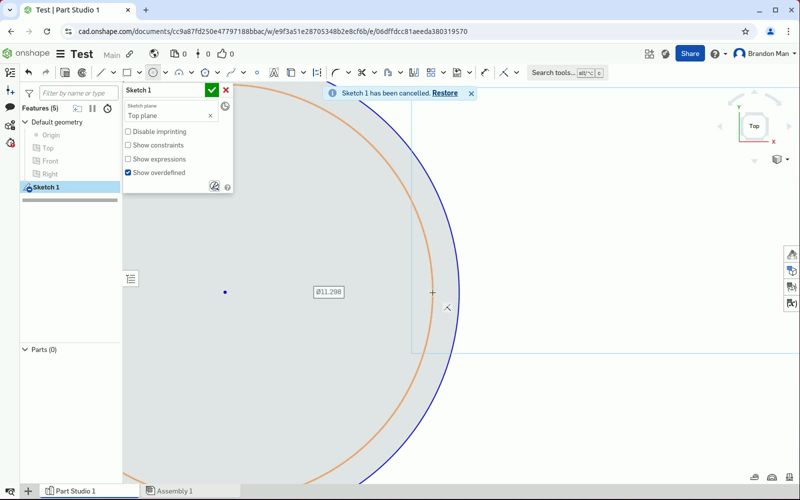
scroll(-6)
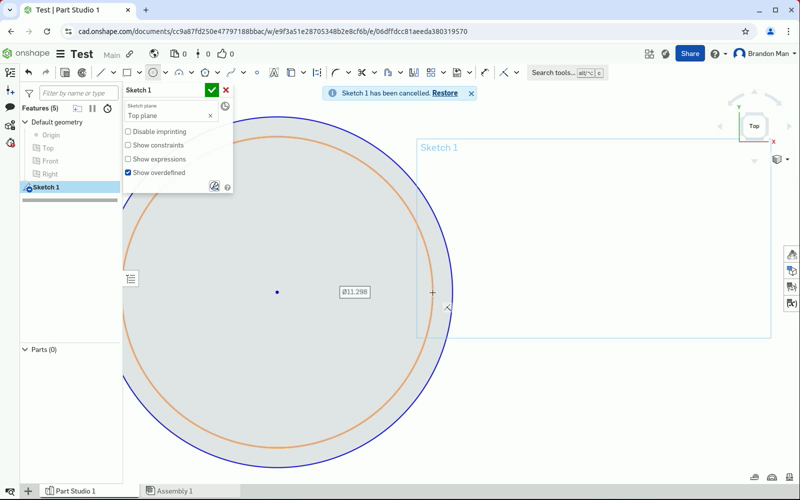
scroll(-6)
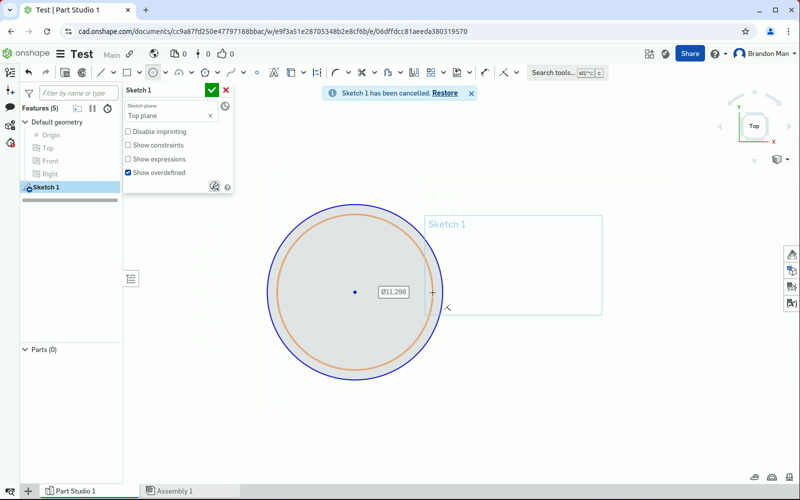
scroll(-6)
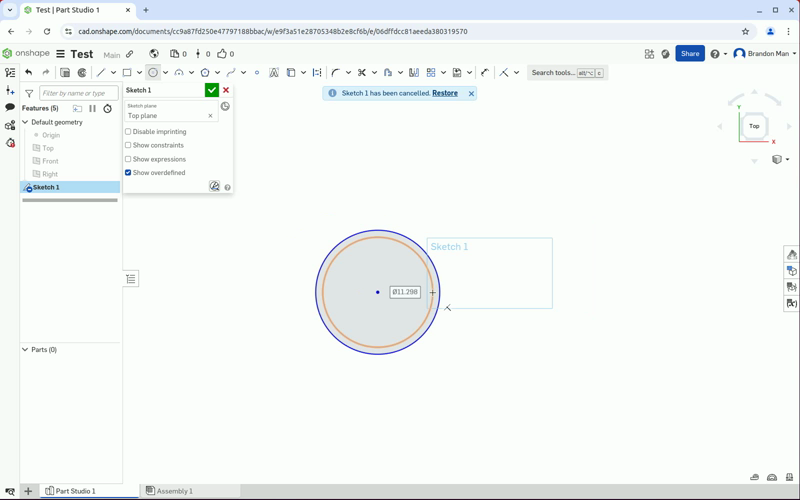
scroll(-6)
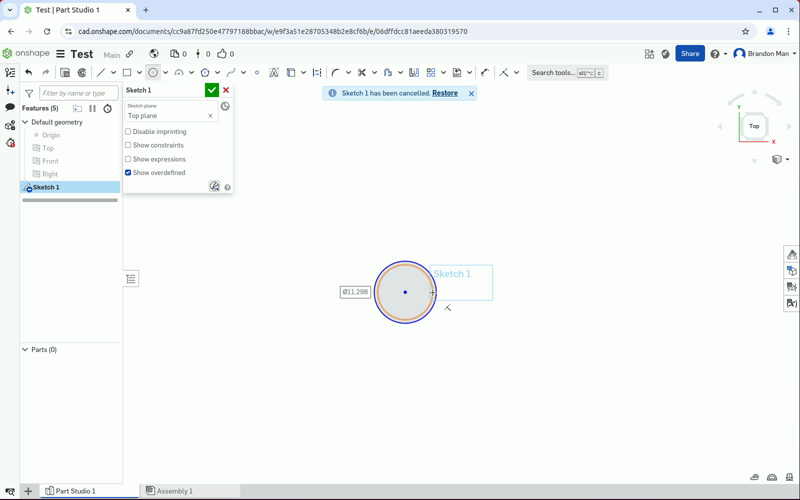
key(esc)
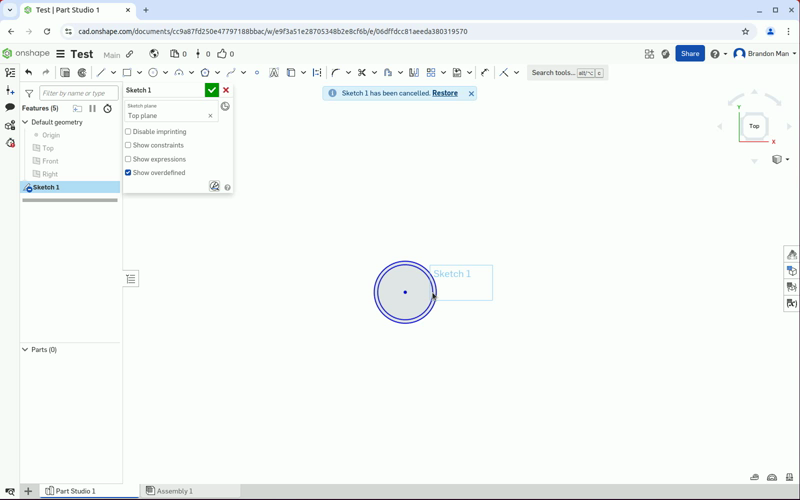
mouse_move(375, 293)
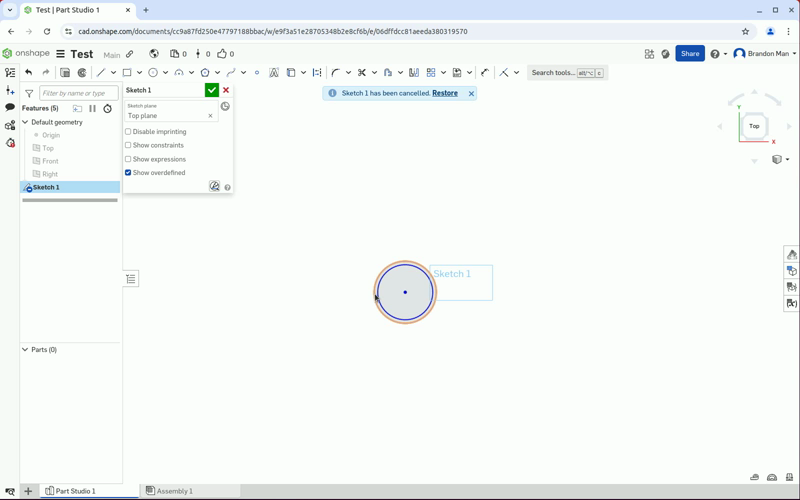
scroll(6)
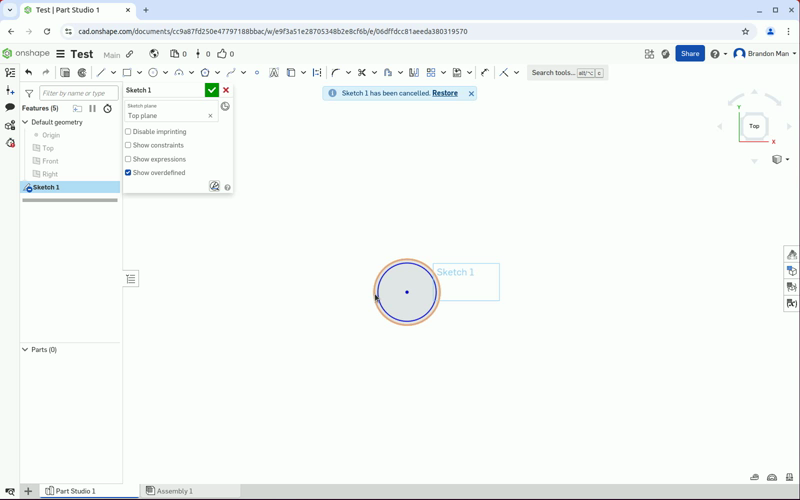
scroll(6)
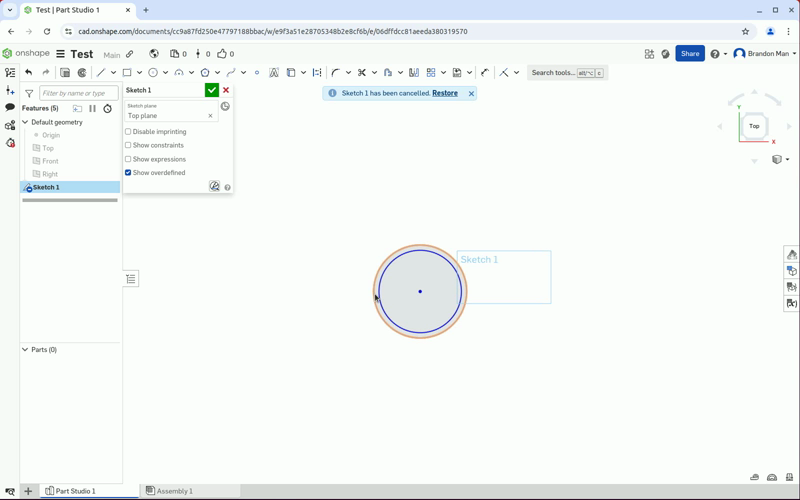
scroll(6)
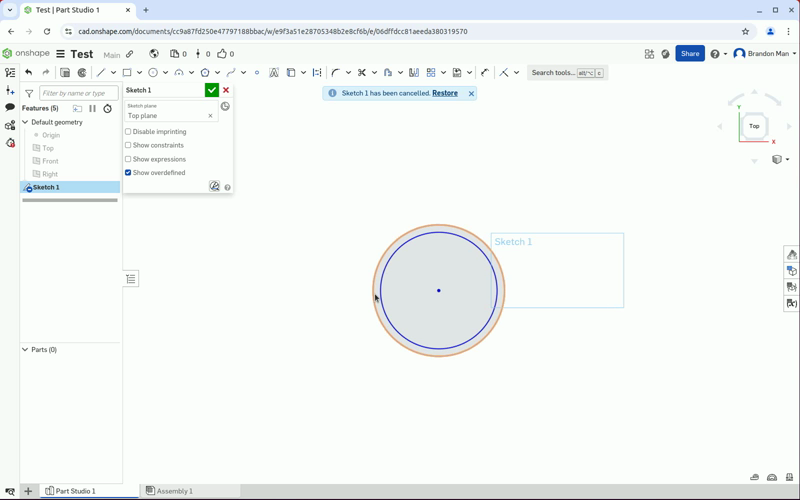
scroll(6)
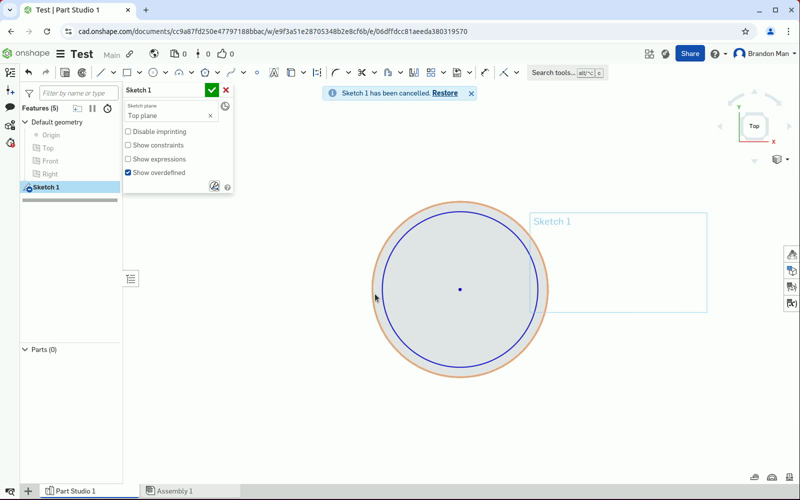
scroll(6)
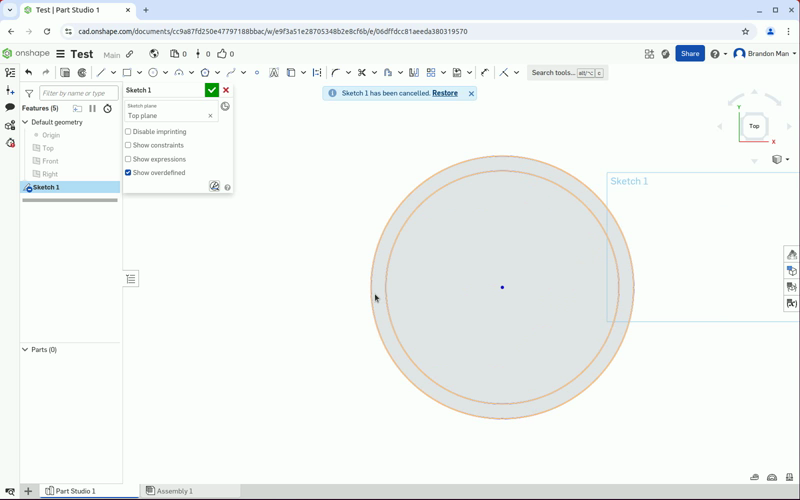
scroll(6)
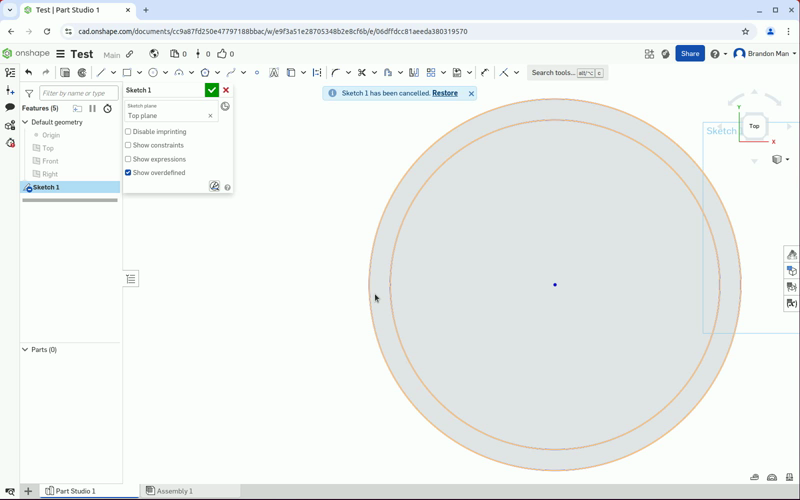
scroll(6)
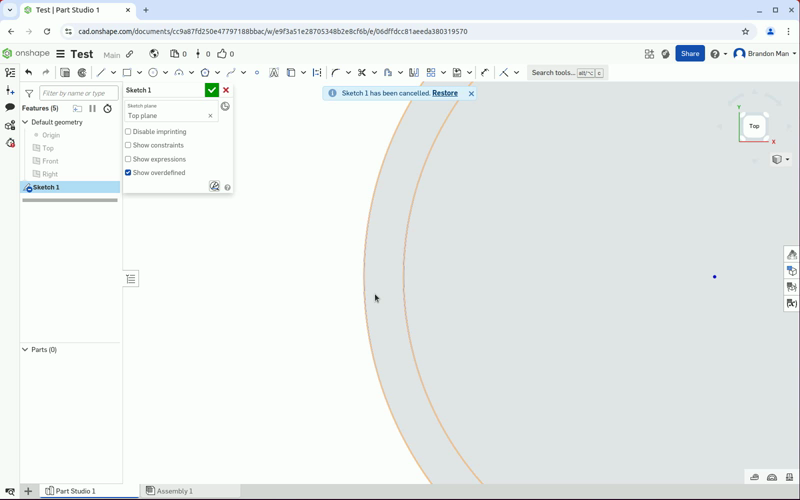
click(375, 293)
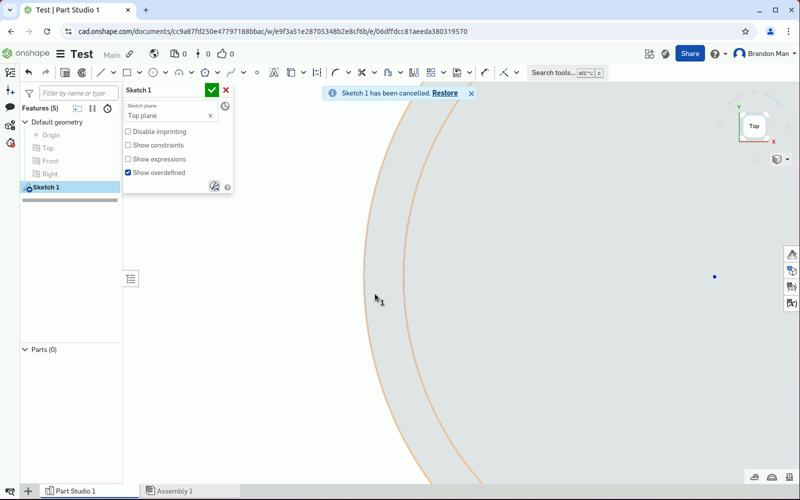
scroll(-6)
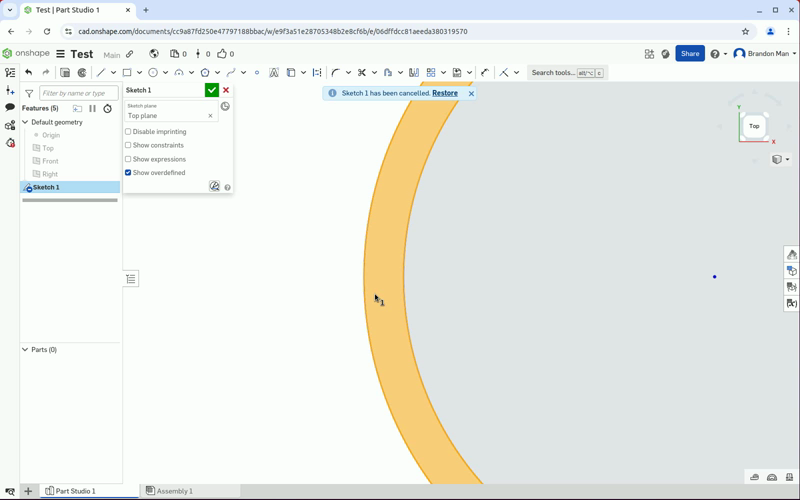
scroll(-6)
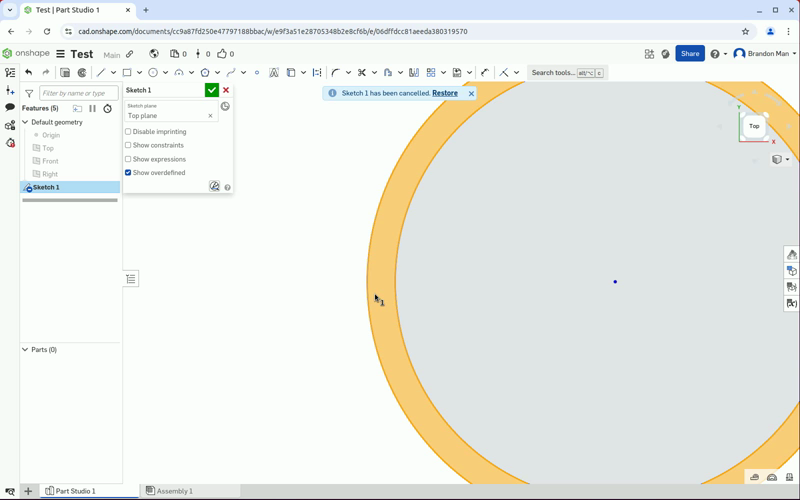
scroll(-6)
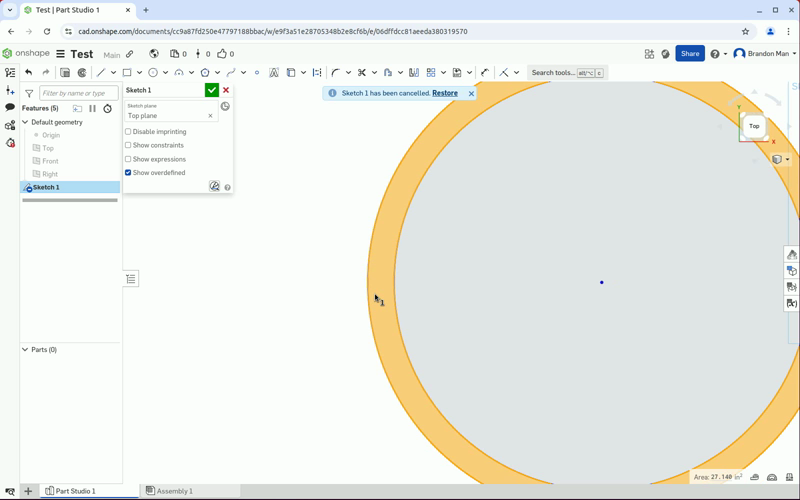
scroll(-6)
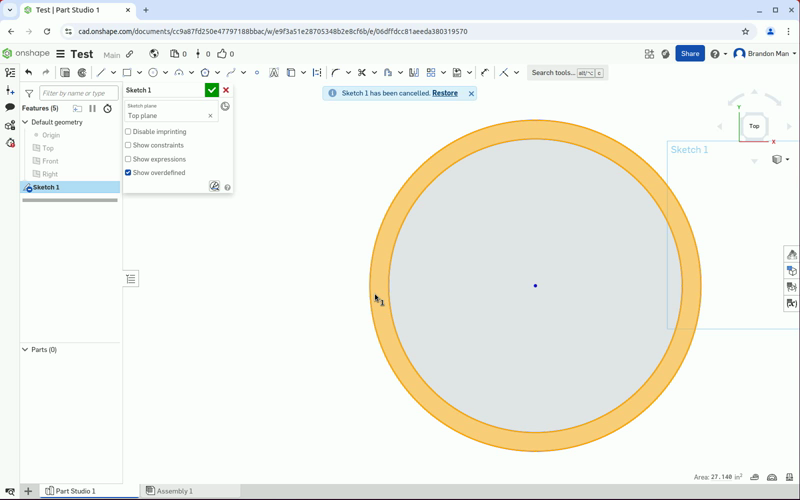
scroll(-6)
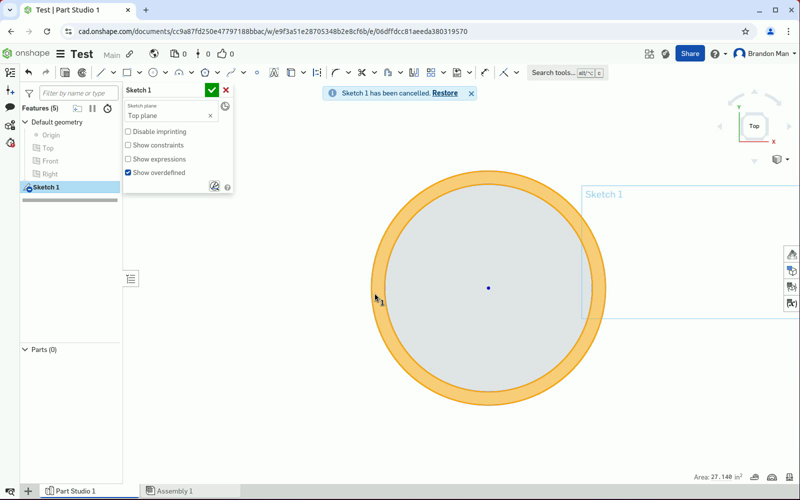
scroll(-6)
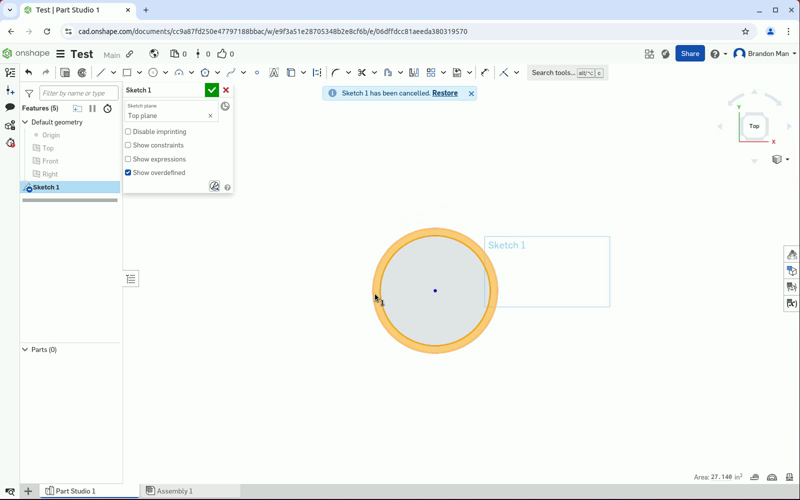
scroll(-6)
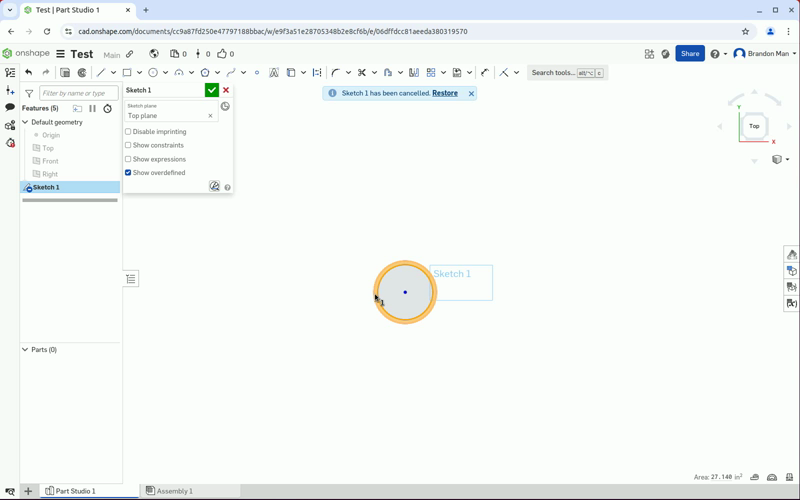
mouse_move(73, 352)
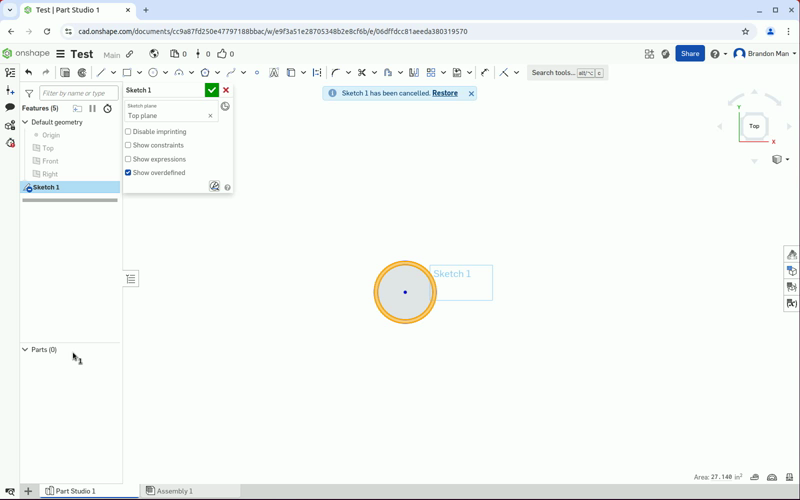
key(shift+y)
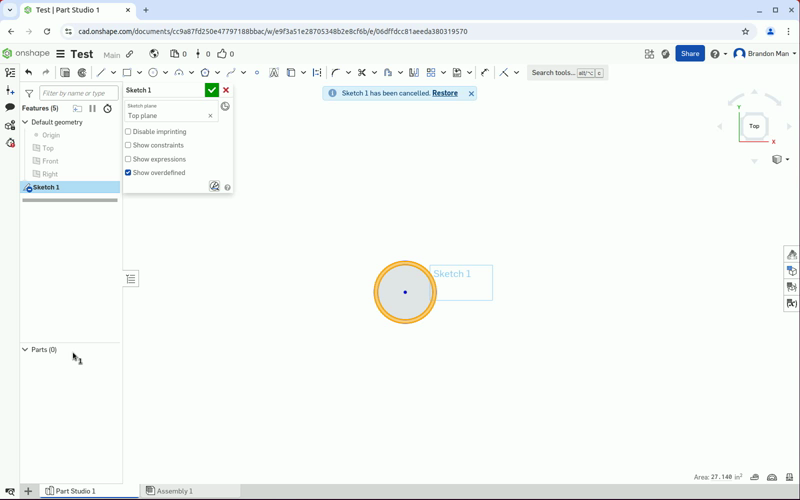
key(shift+e)
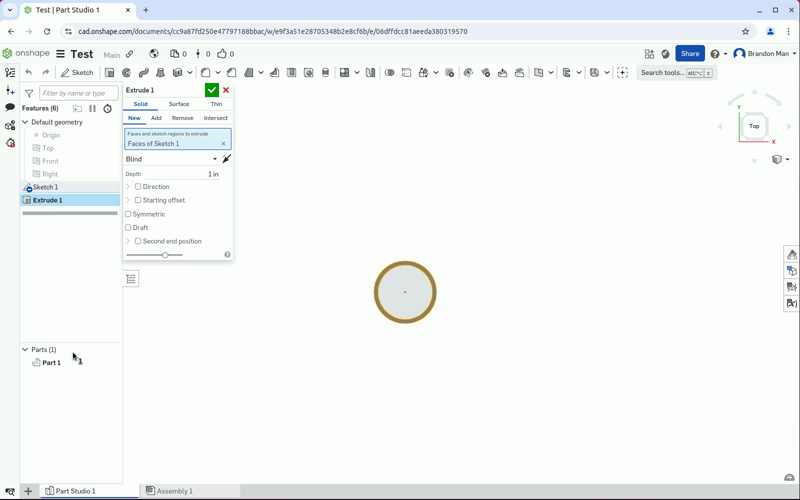
mouse_move(143, 106)
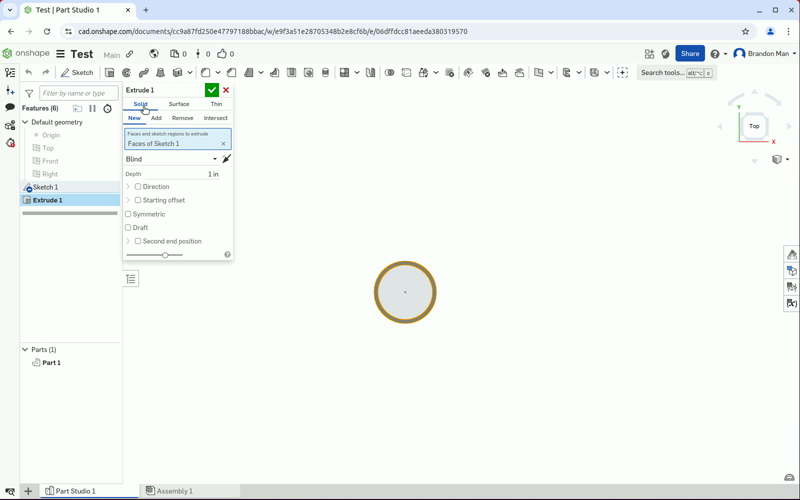
click(143, 106)
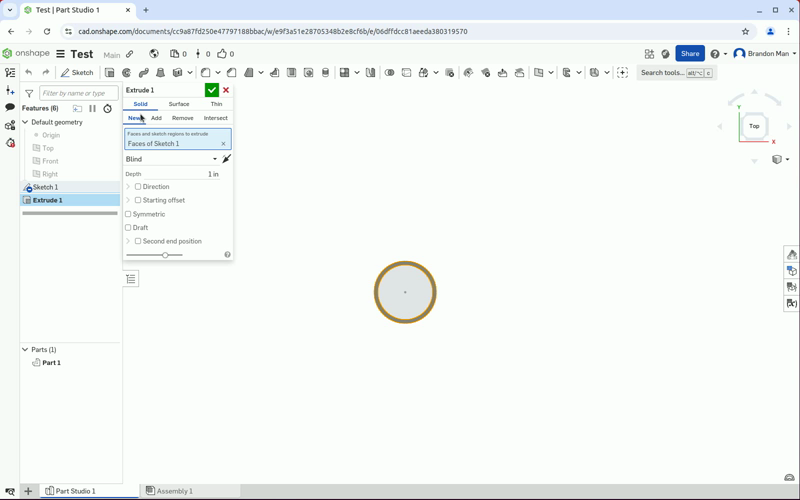
mouse_move(137, 120)
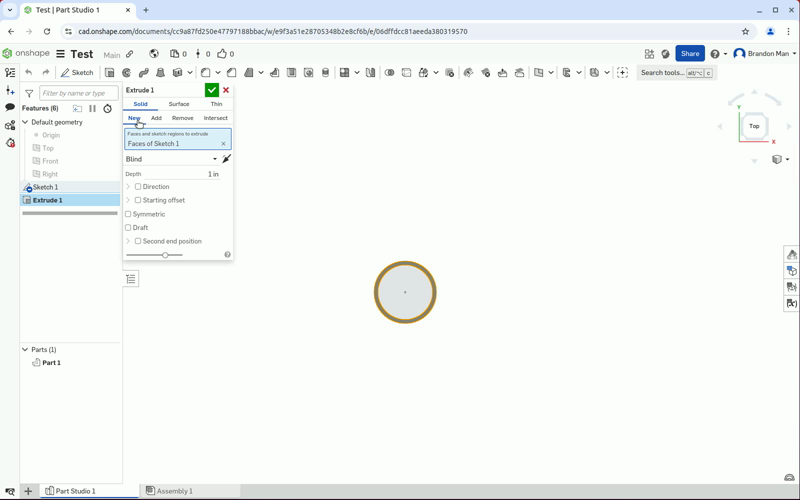
click(137, 120)
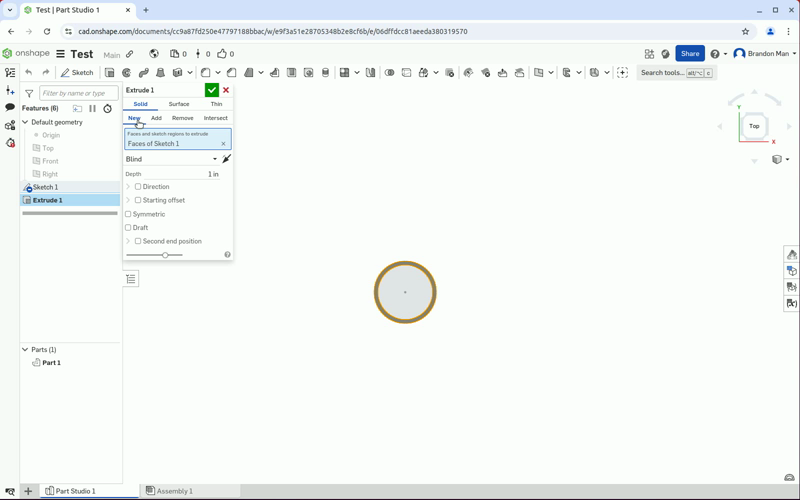
key(tab, 4)
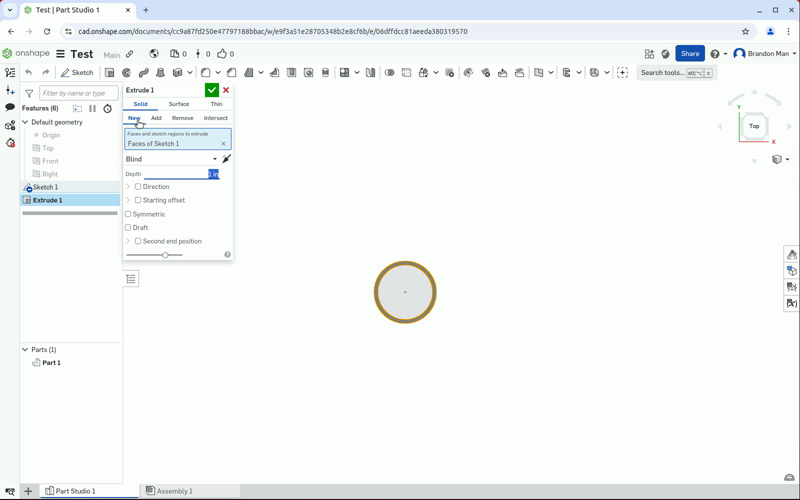
text(3.37)
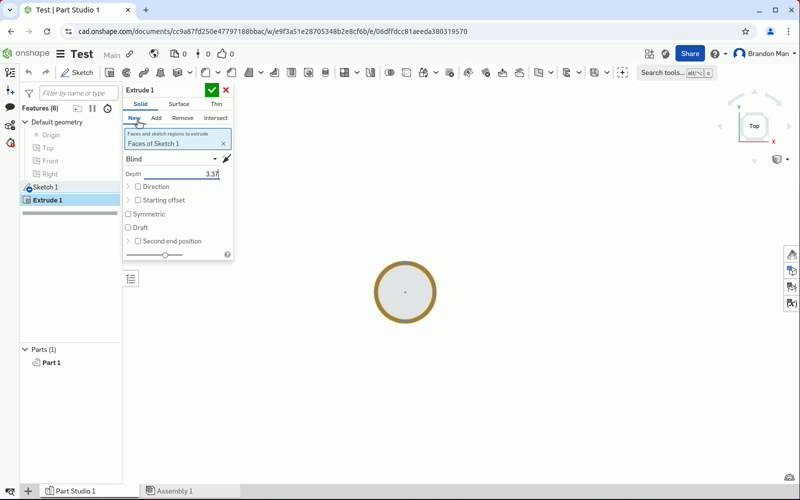
key(enter)
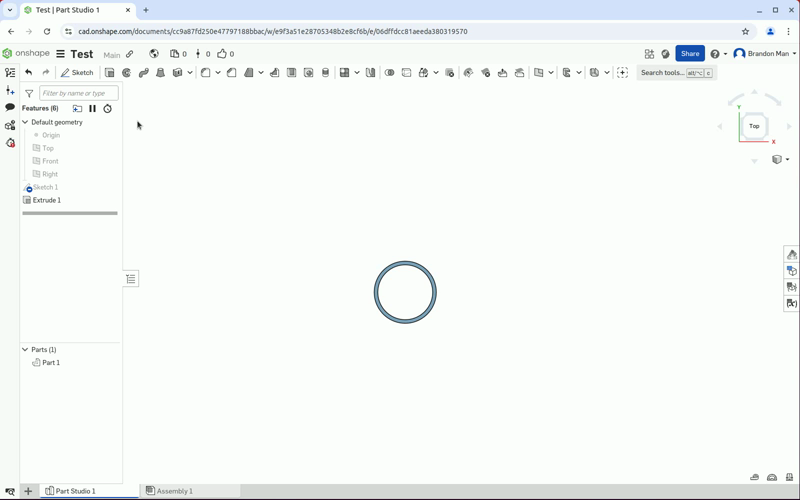
key(shift+h)
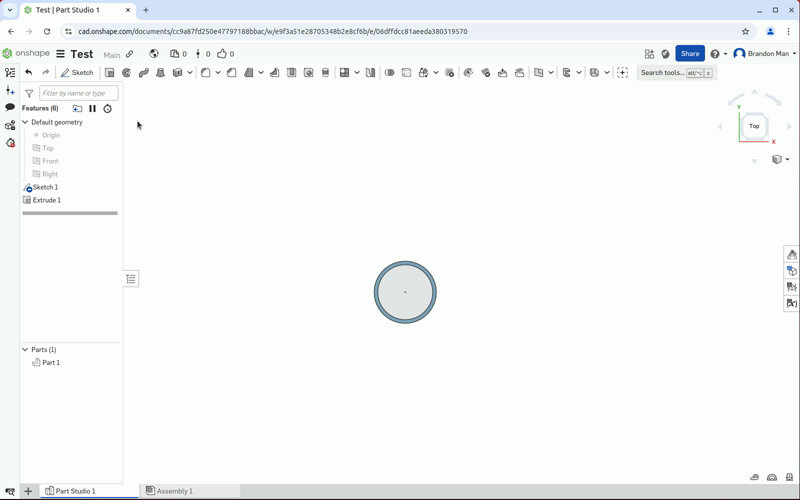
key(shift+h)
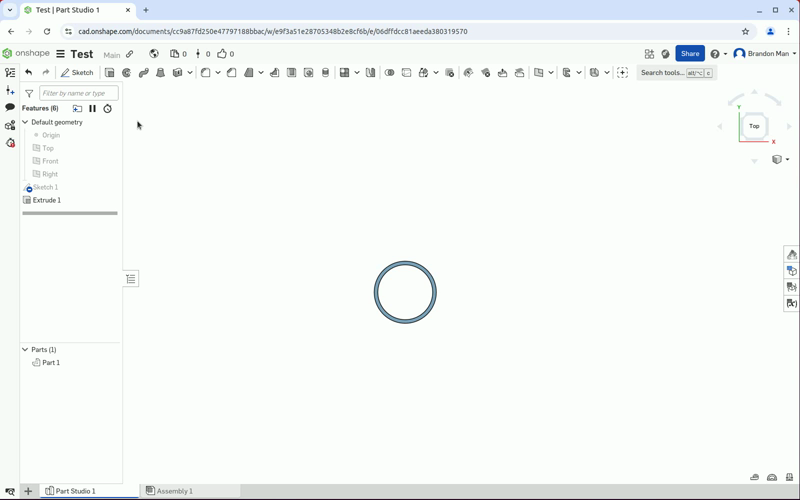
mouse_move(73, 189)
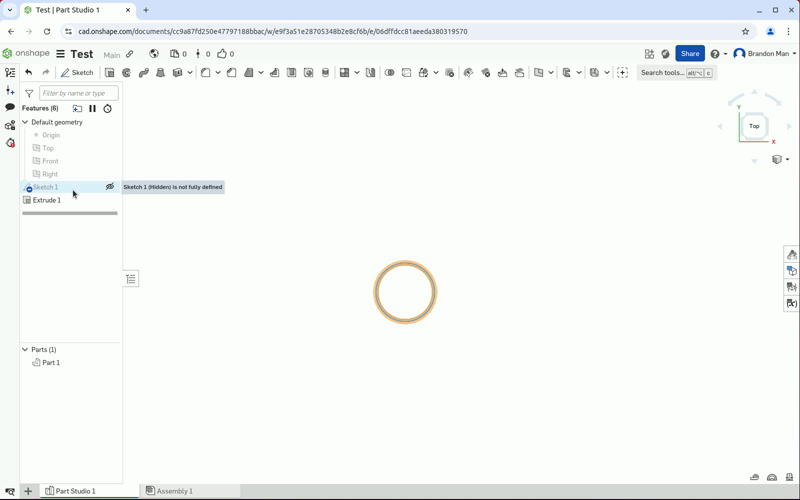
click(73, 189)
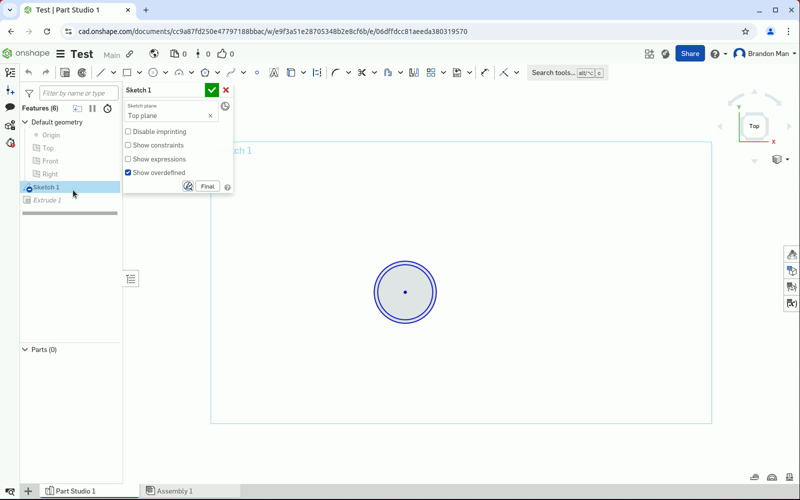
mouse_move(229, 92)
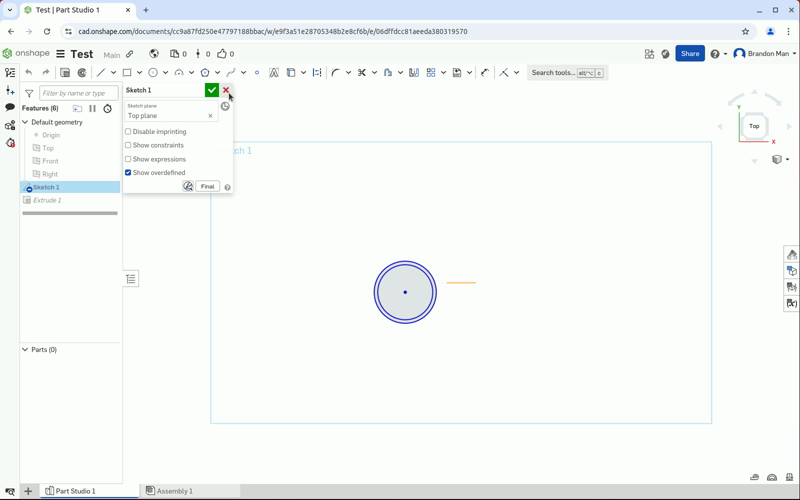
click(229, 92)
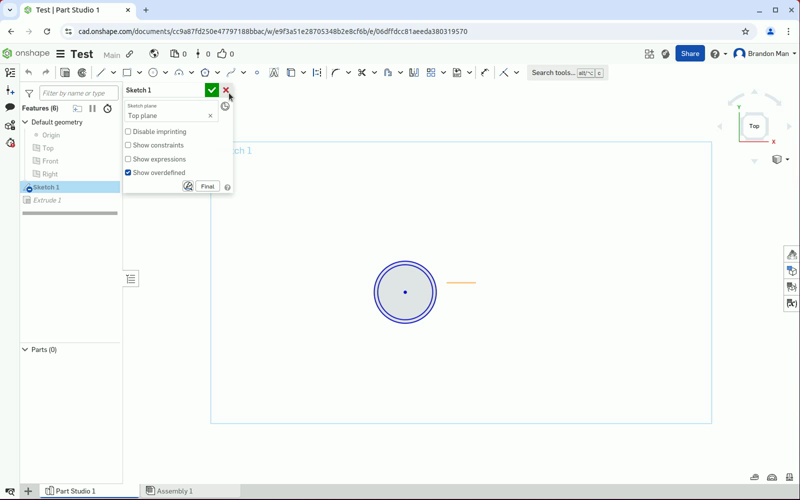
key(shift+s)
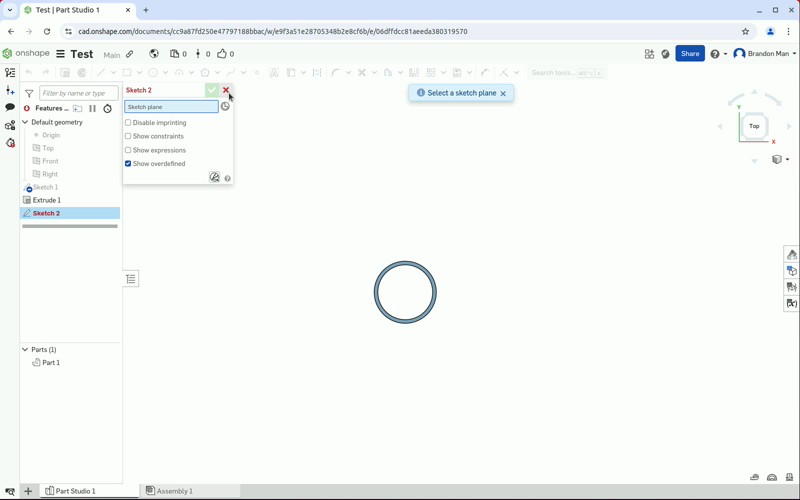
mouse_move(73, 150)
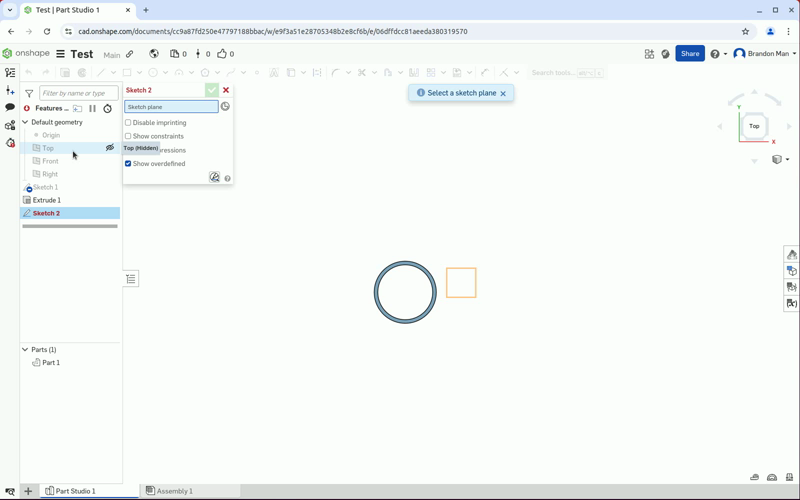
click(73, 150)
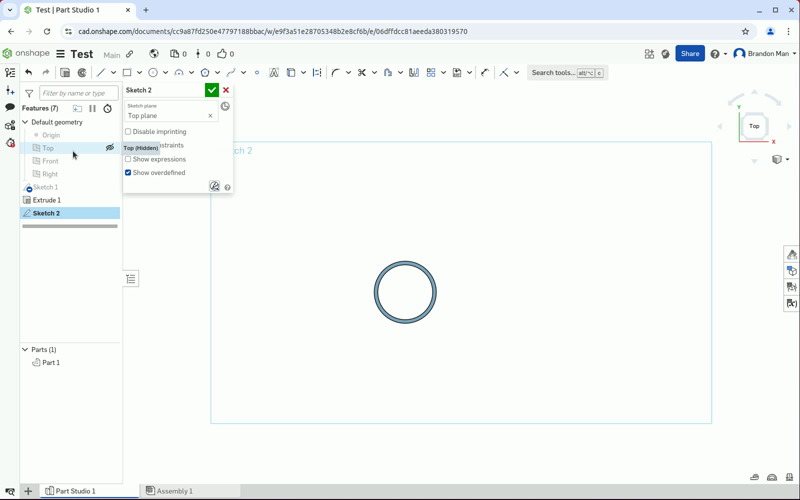
mouse_move(73, 352)
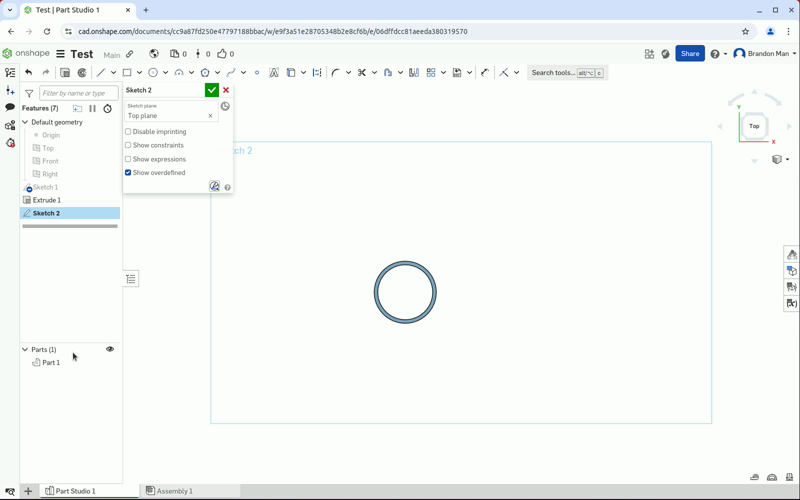
key(y)
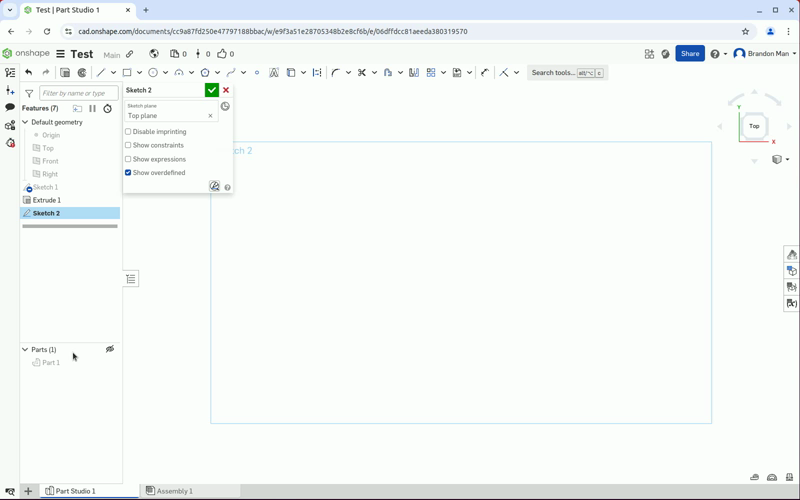
key(a)
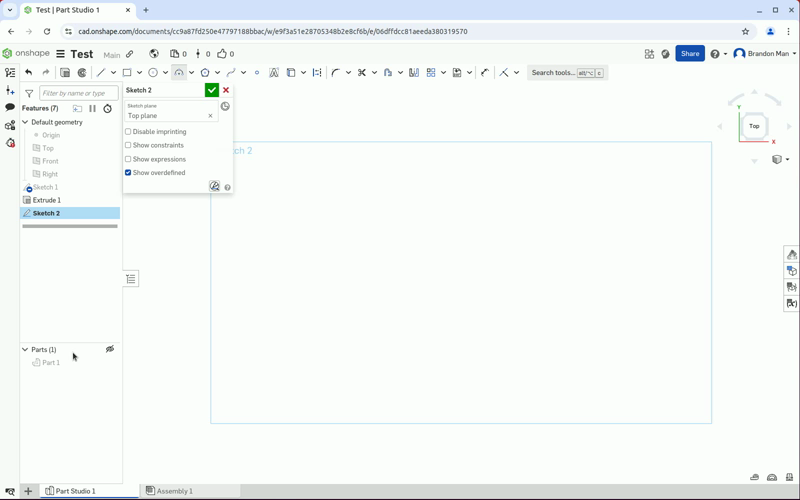
key_down(shift)
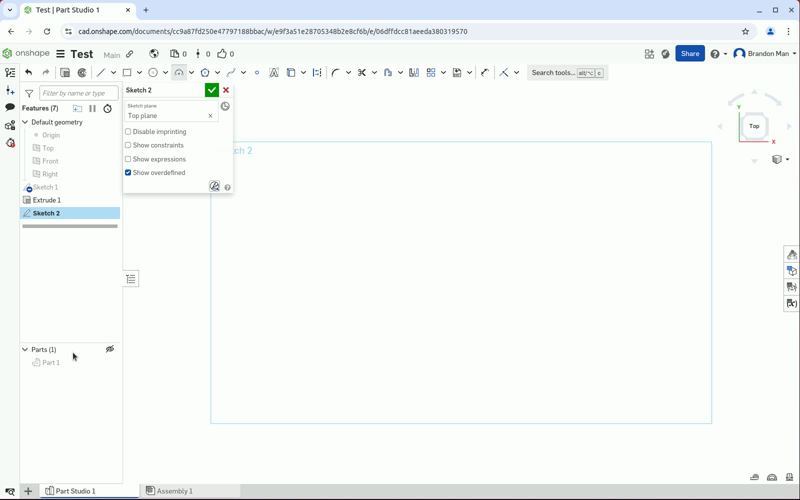
mouse_move(481, 245)
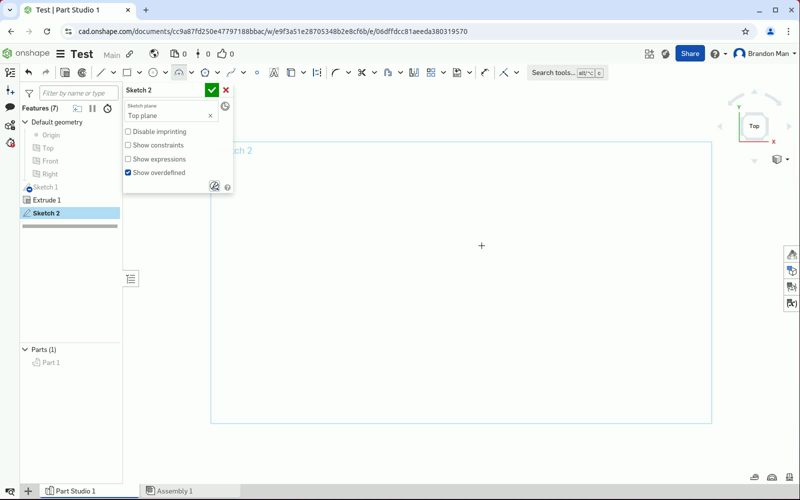
click(481, 245)
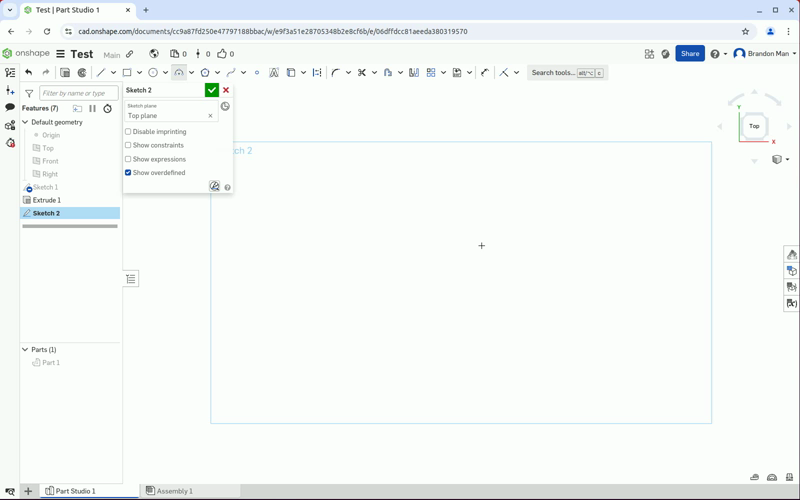
key_up(shift)
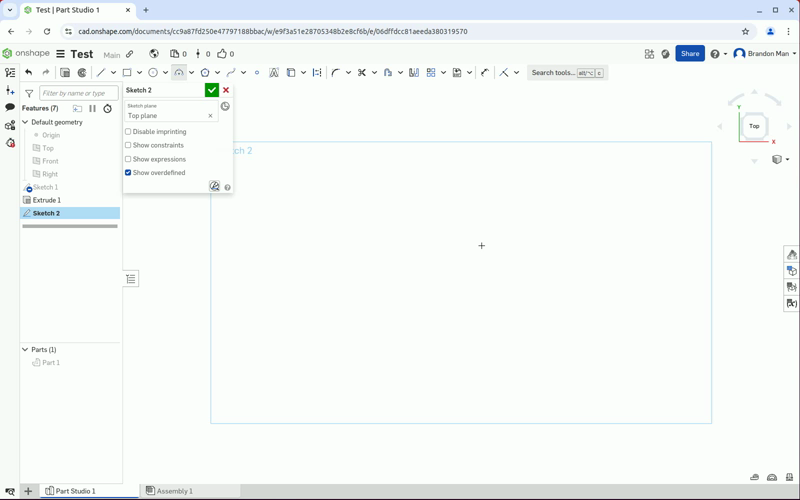
key_down(shift)
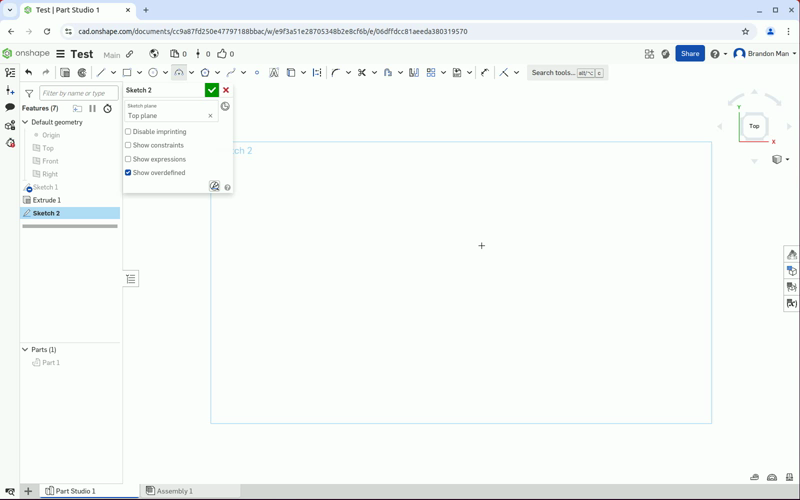
mouse_move(482, 246)
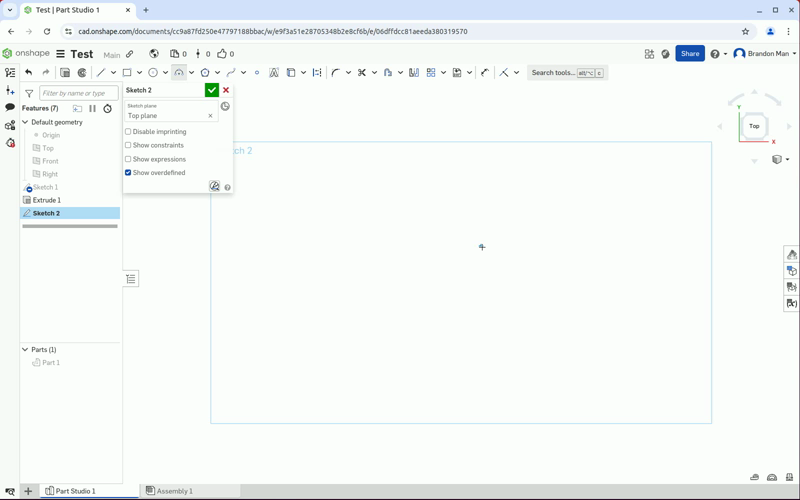
scroll(6)
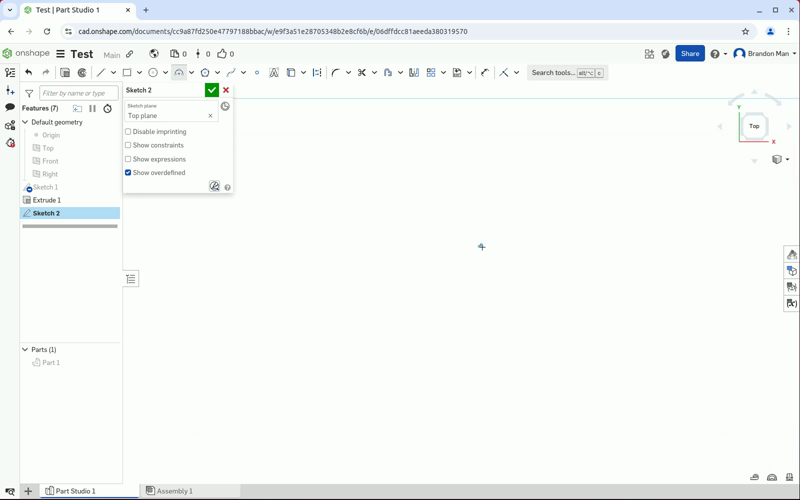
scroll(6)
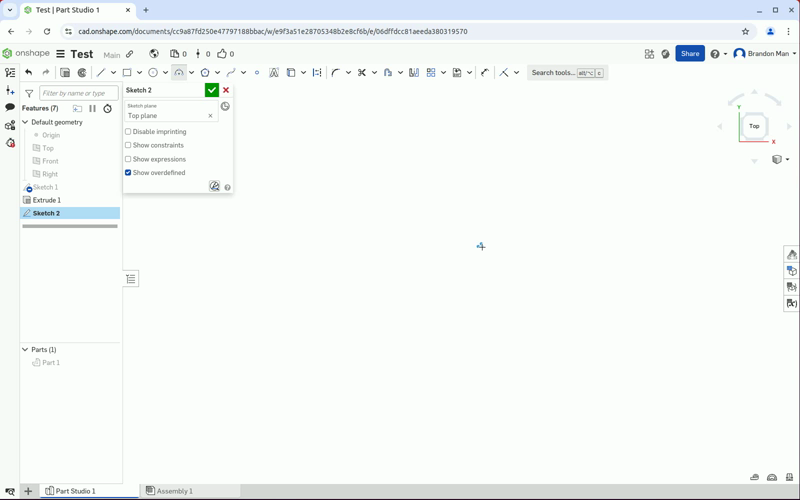
scroll(6)
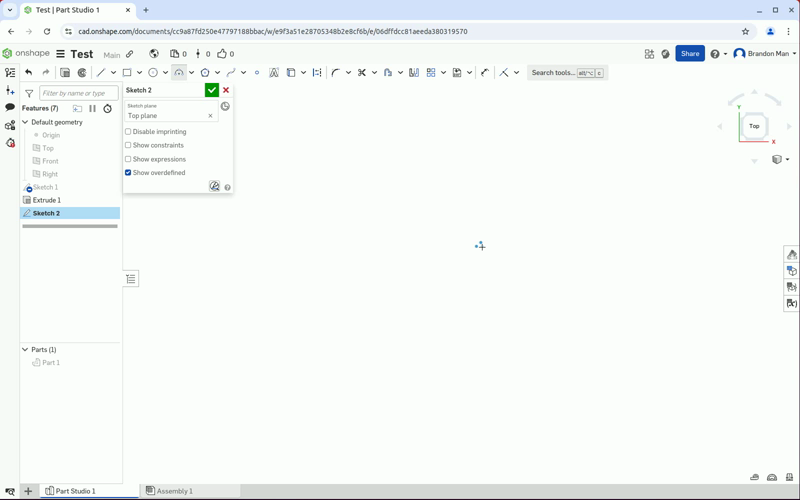
scroll(6)
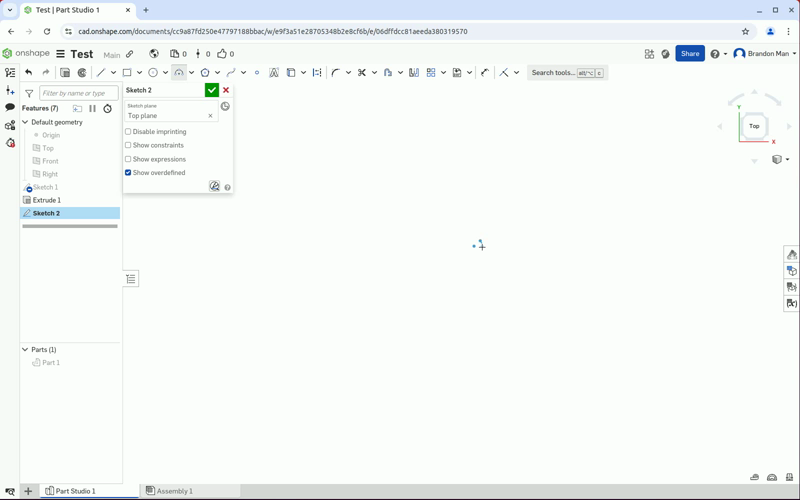
scroll(6)
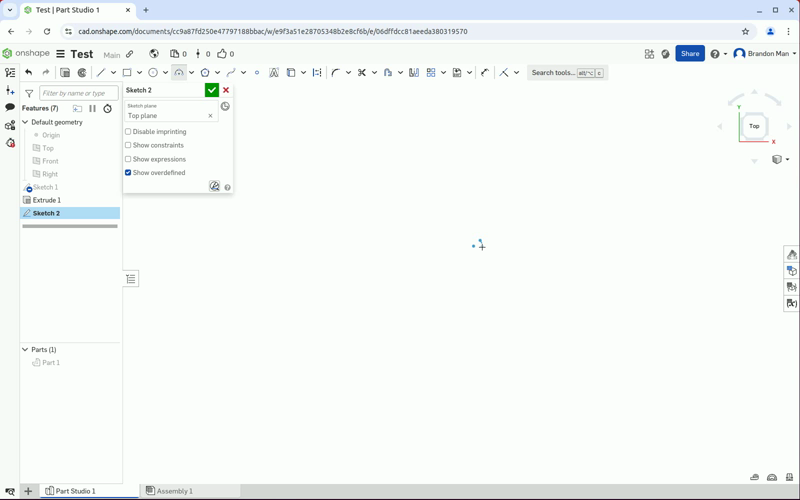
scroll(6)
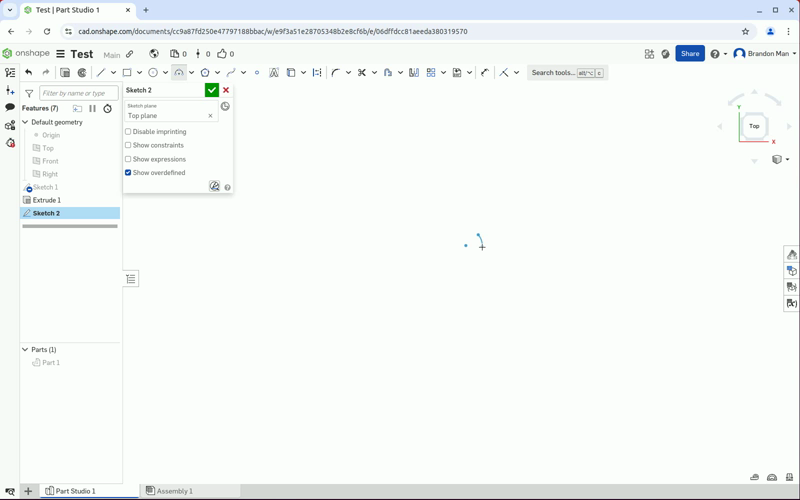
scroll(6)
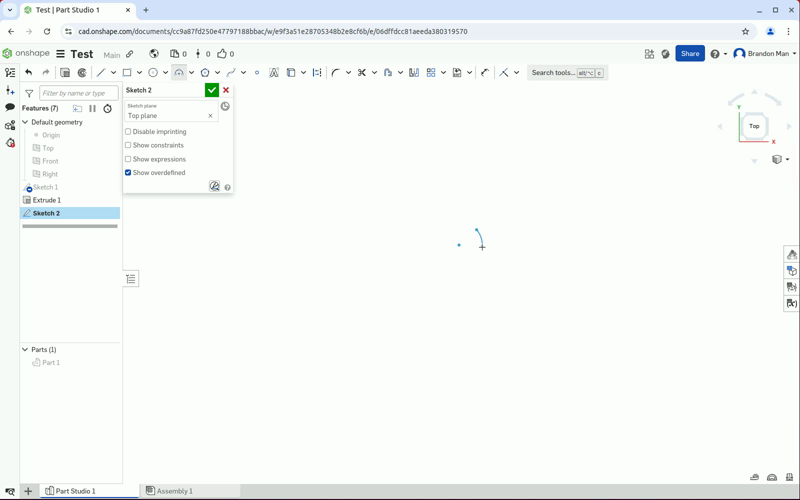
click(482, 246)
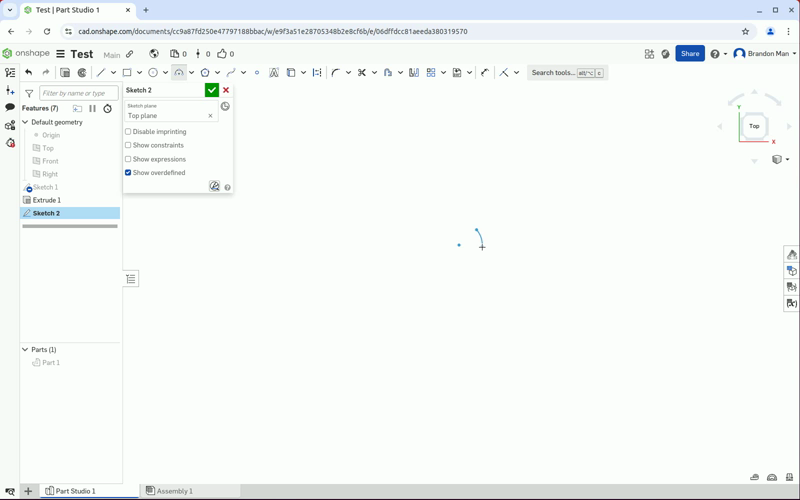
scroll(-6)
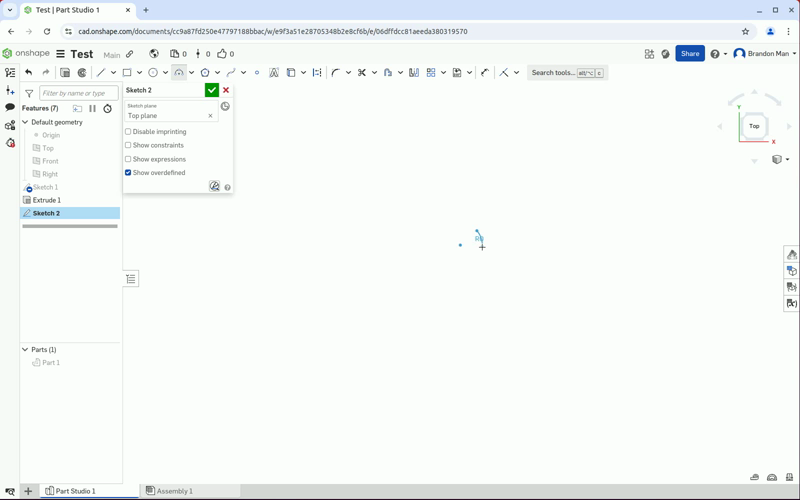
scroll(-6)
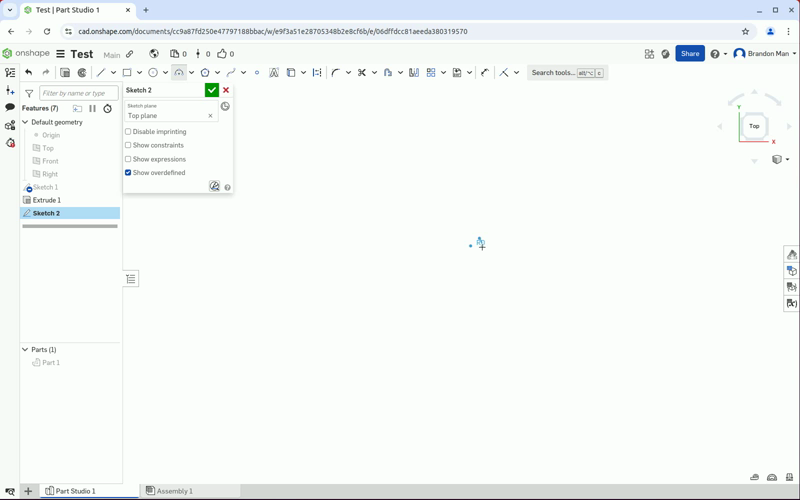
scroll(-6)
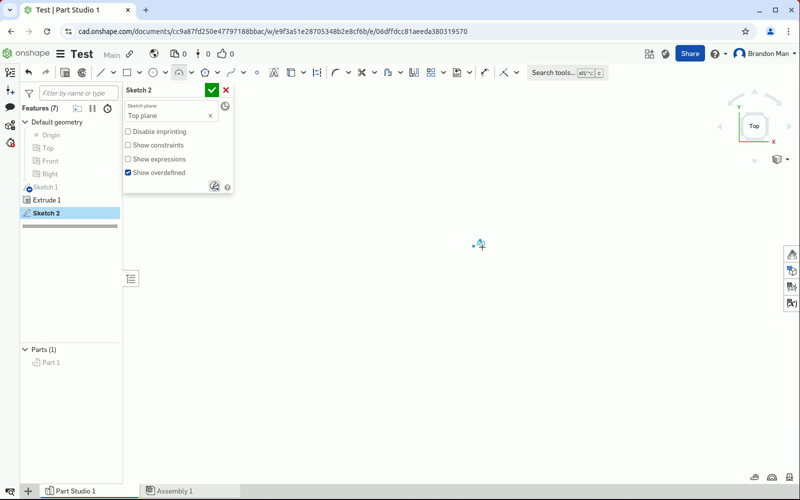
scroll(-6)
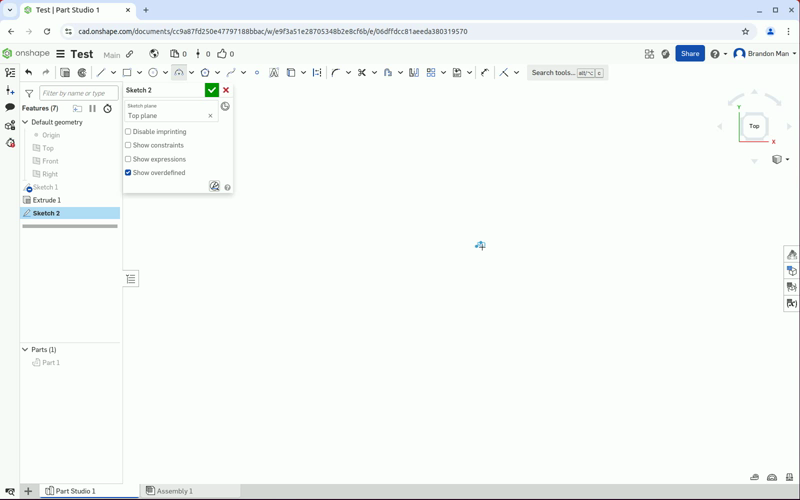
scroll(-6)
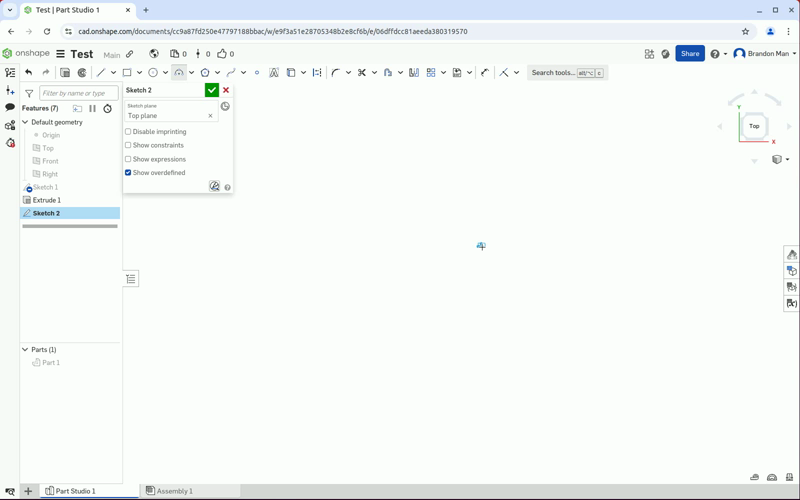
scroll(-6)
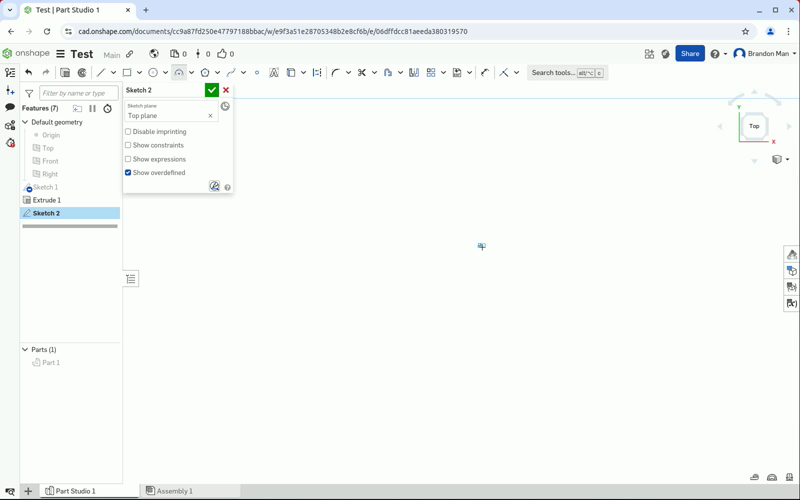
scroll(-6)
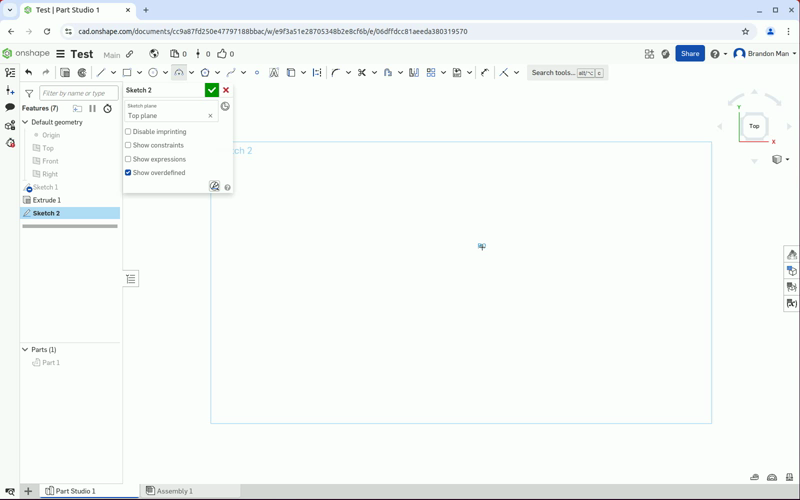
mouse_move(384, 294)
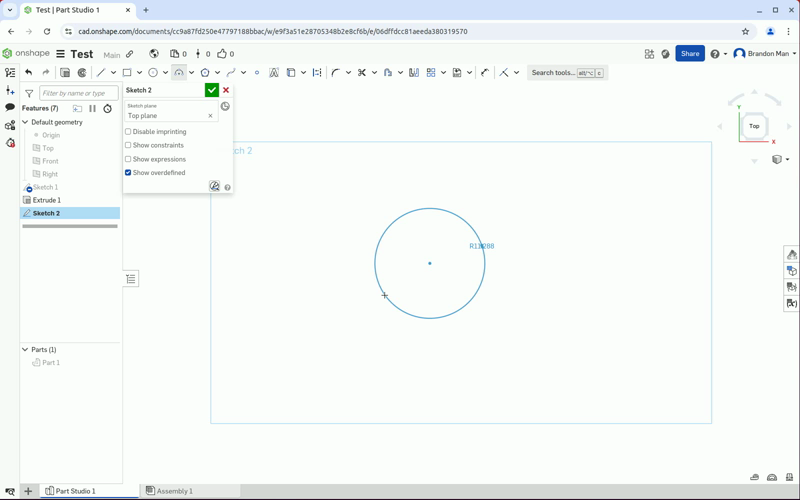
scroll(6)
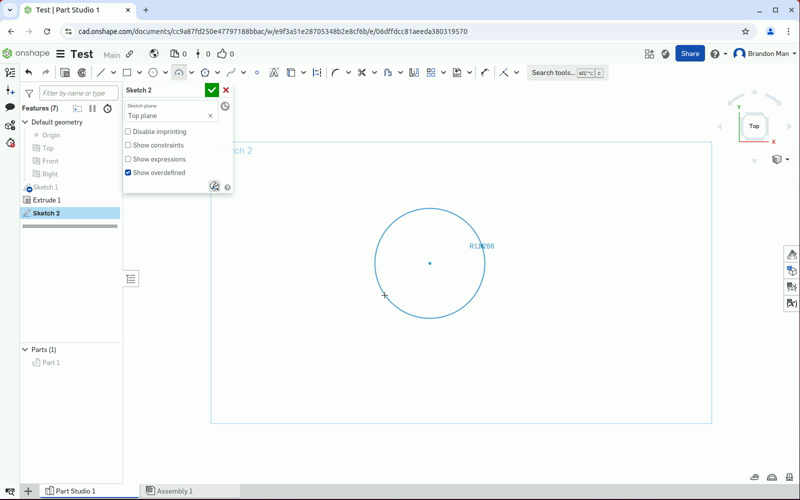
scroll(6)
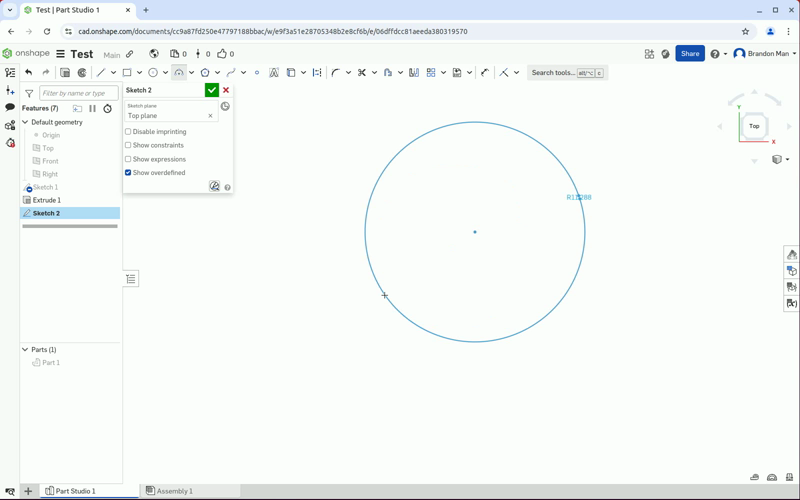
scroll(6)
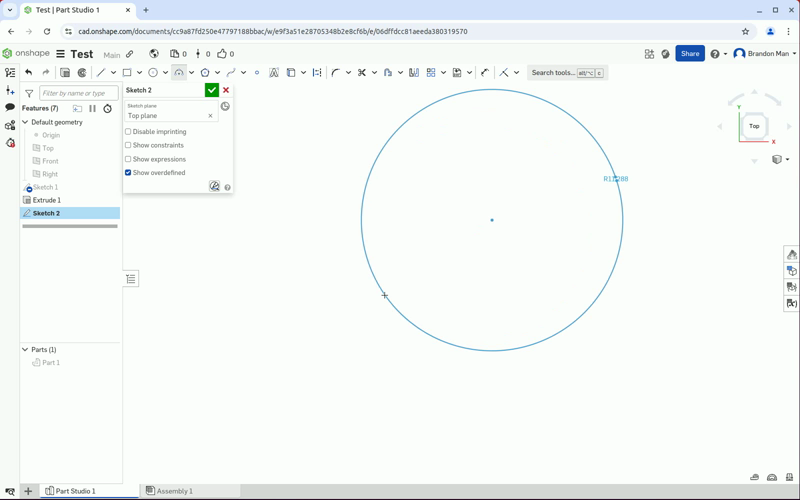
scroll(6)
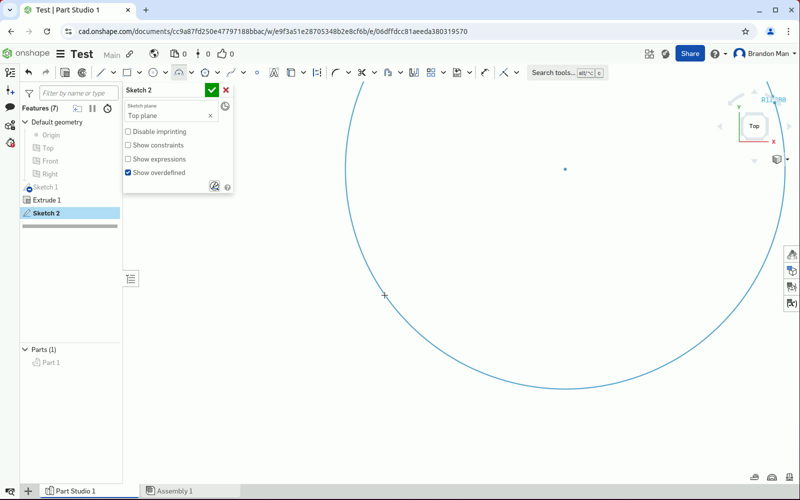
scroll(6)
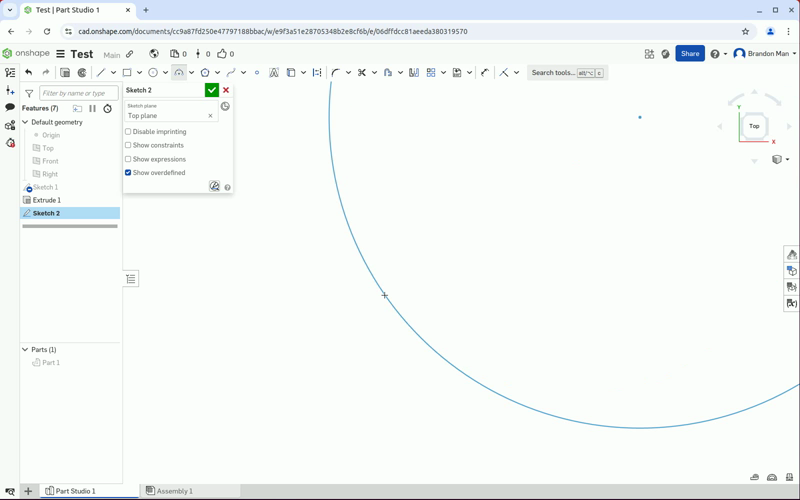
scroll(6)
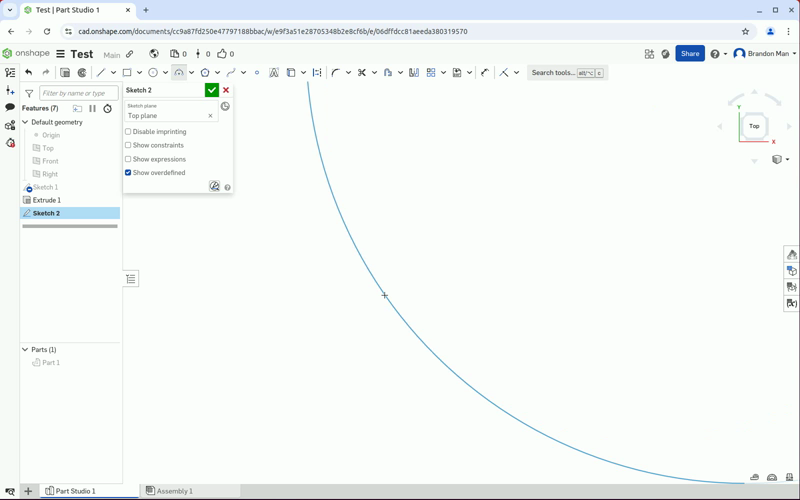
scroll(6)
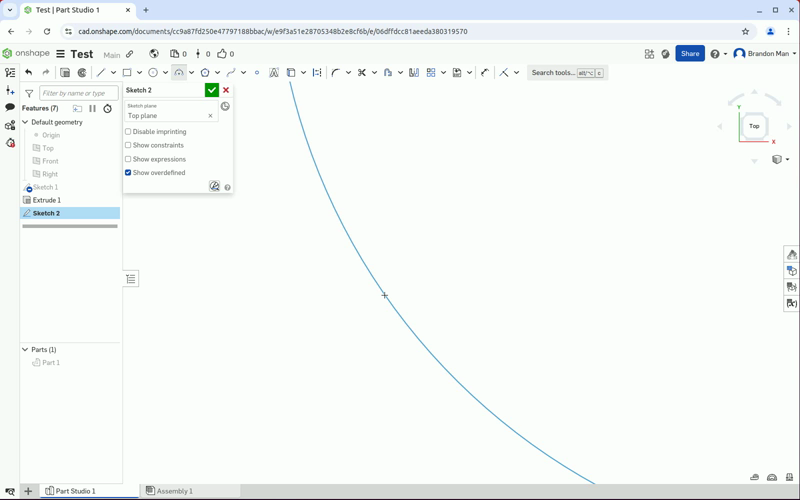
click(384, 294)
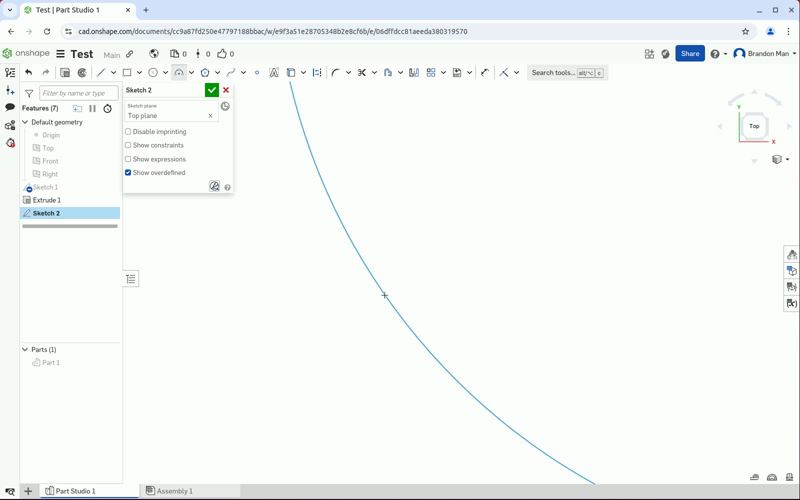
scroll(-6)
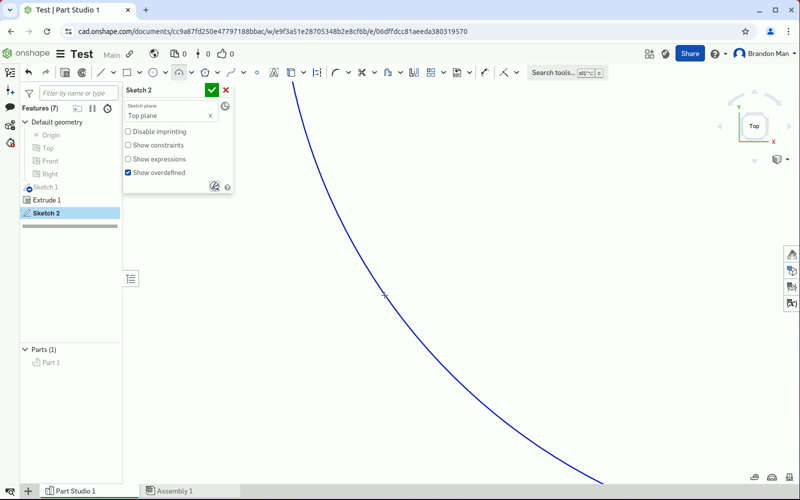
scroll(-6)
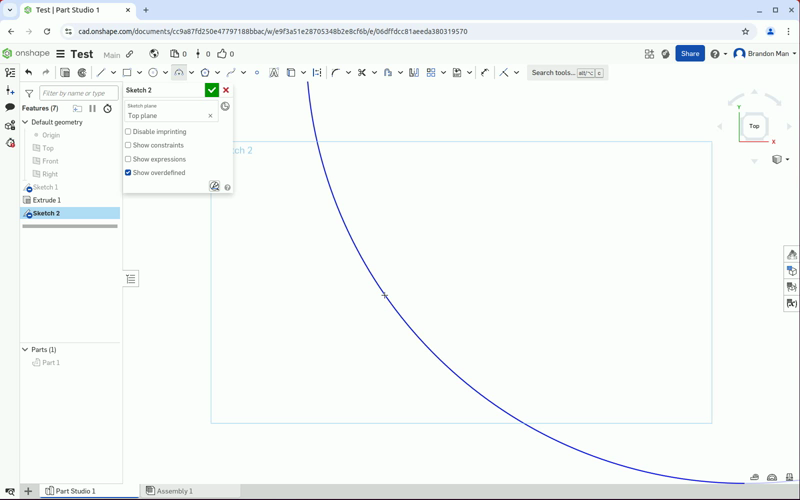
scroll(-6)
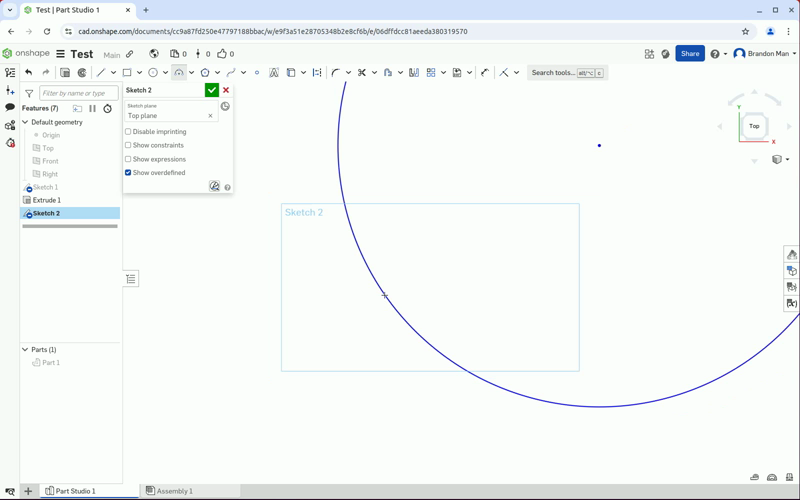
scroll(-6)
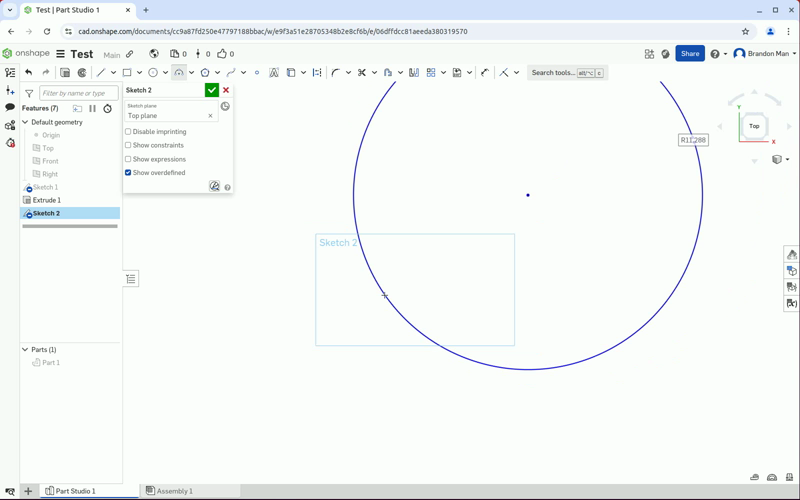
scroll(-6)
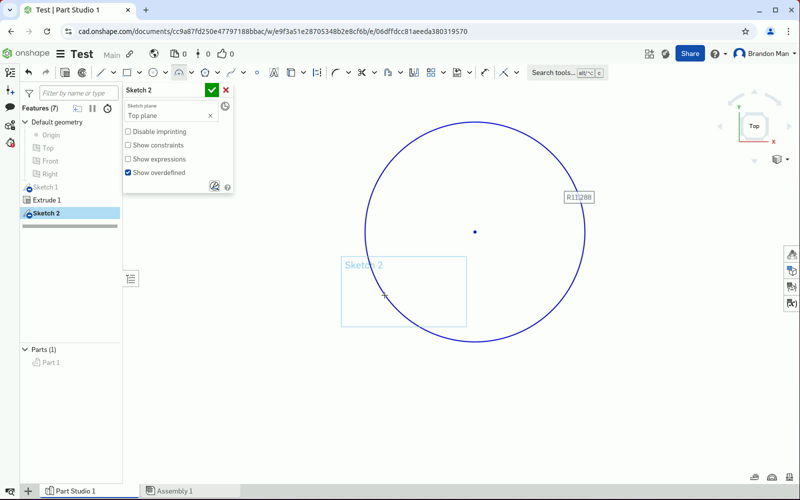
scroll(-6)
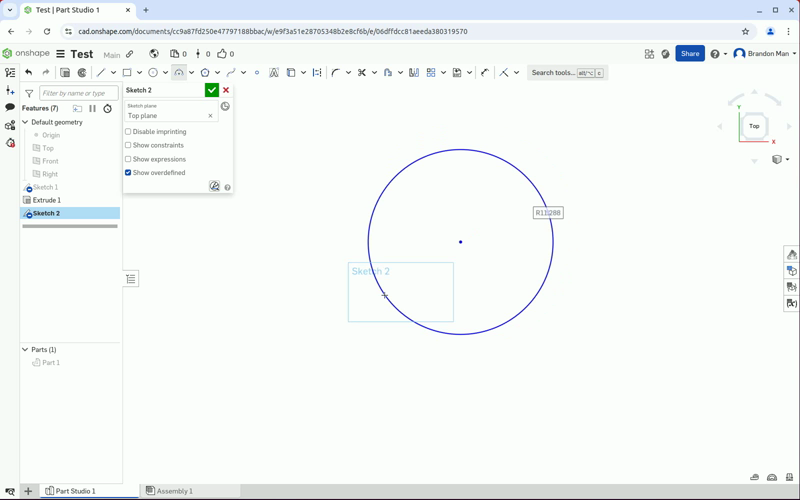
scroll(-6)
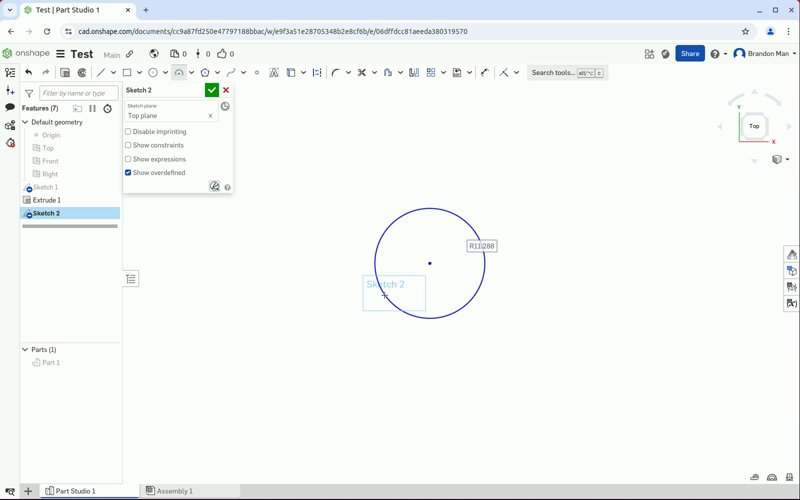
key_up(shift)
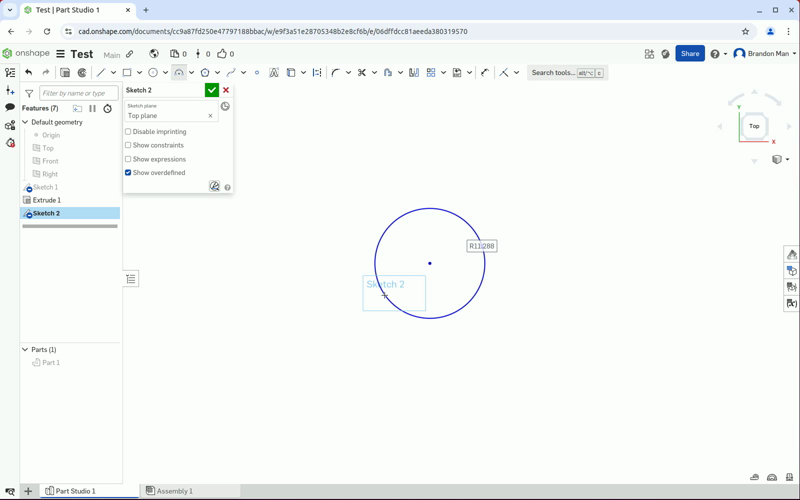
mouse_move(482, 246)
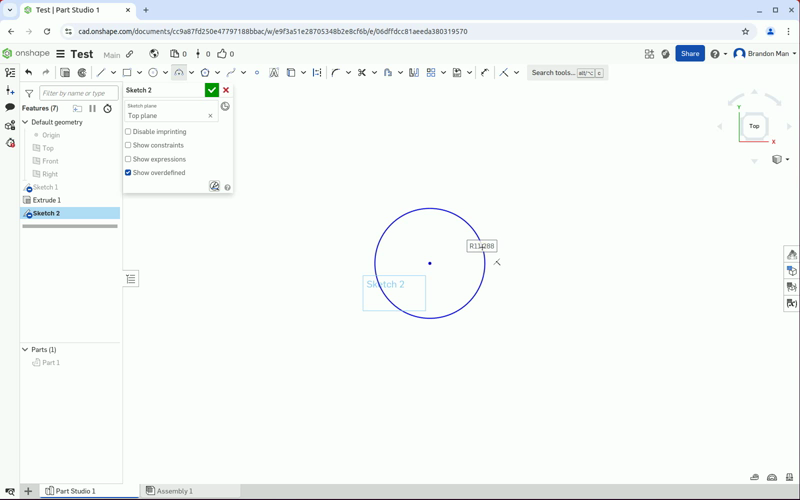
scroll(6)
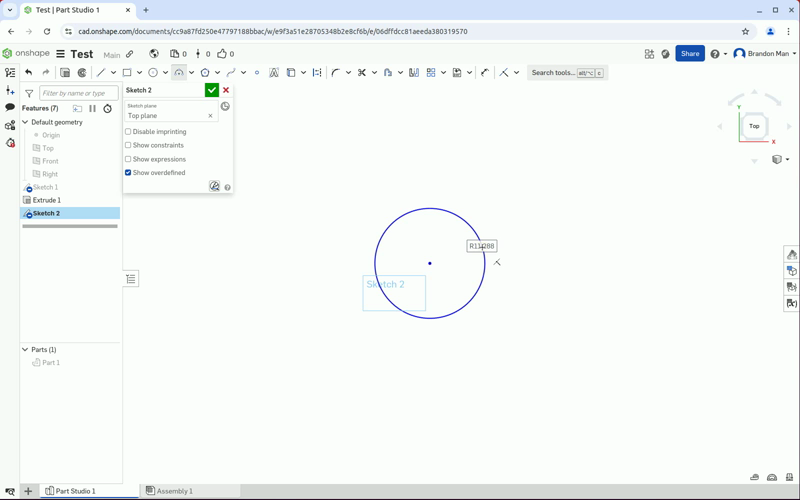
scroll(6)
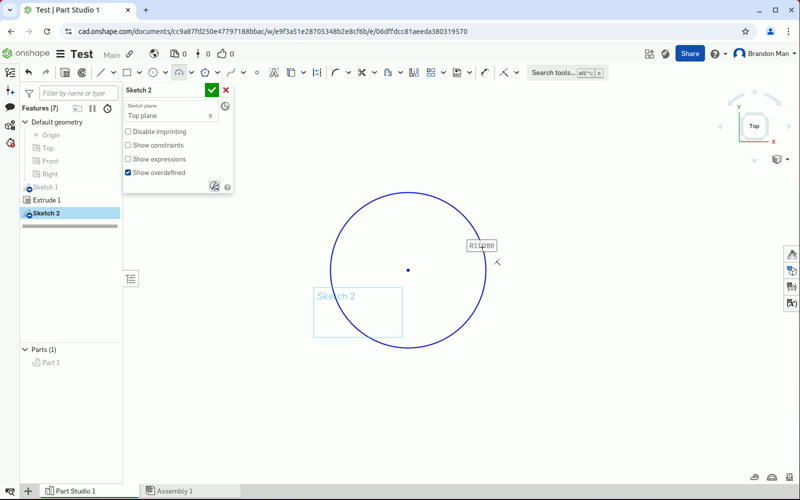
scroll(6)
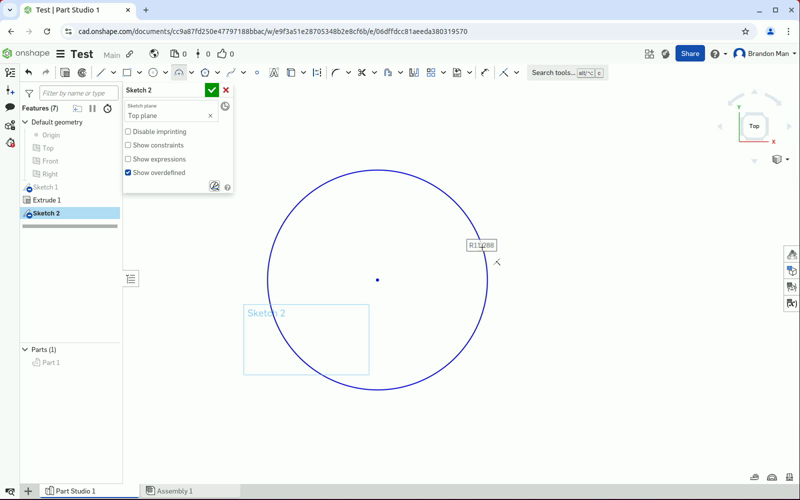
scroll(6)
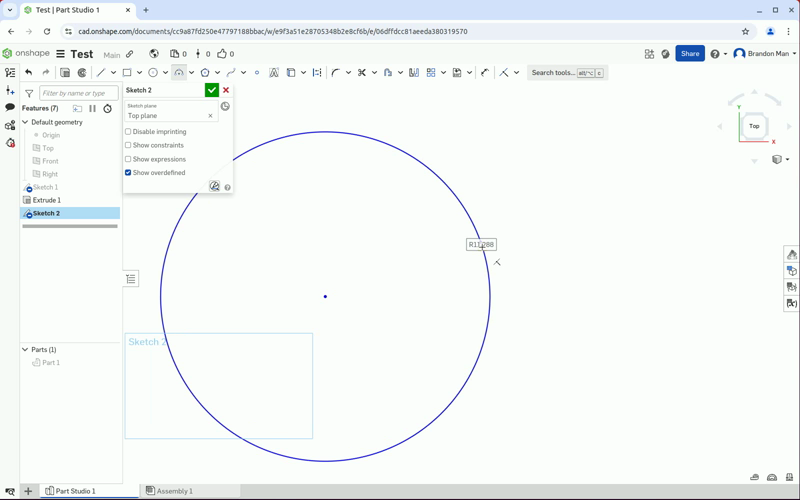
scroll(6)
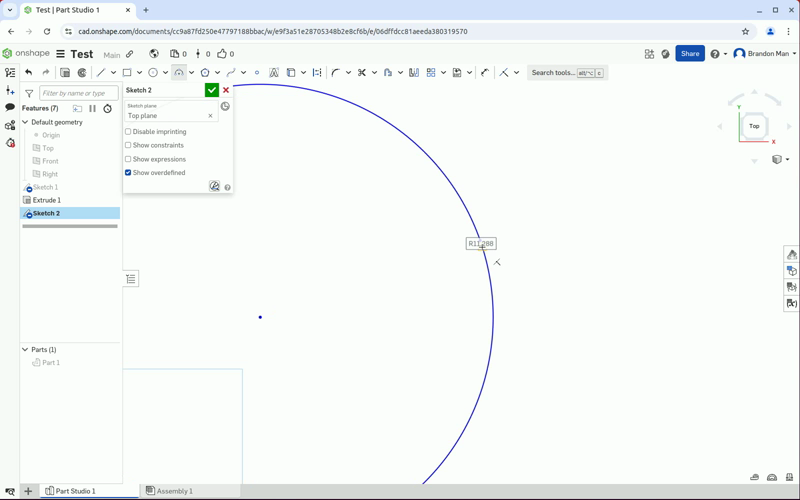
scroll(6)
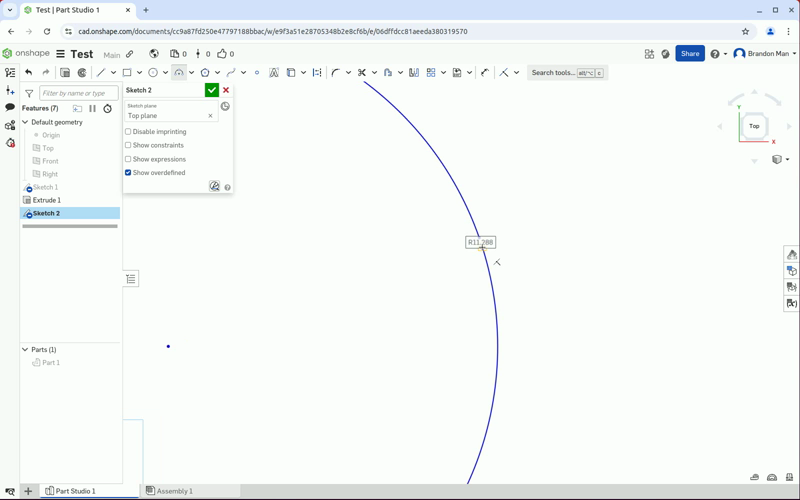
scroll(6)
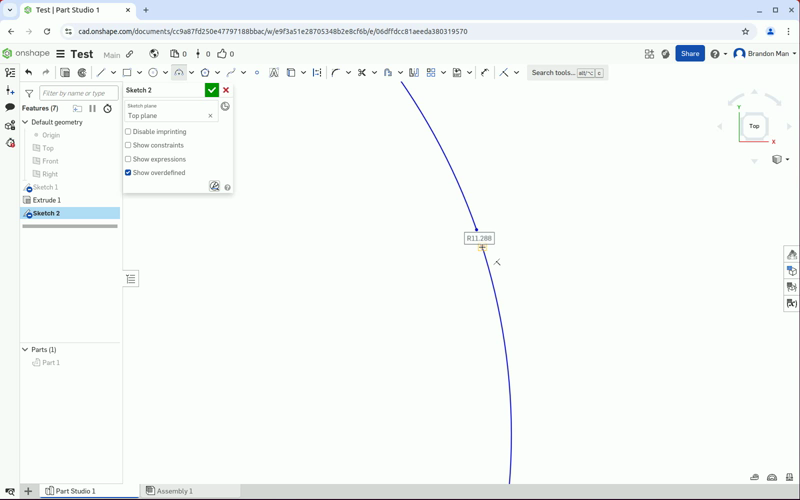
click(482, 246)
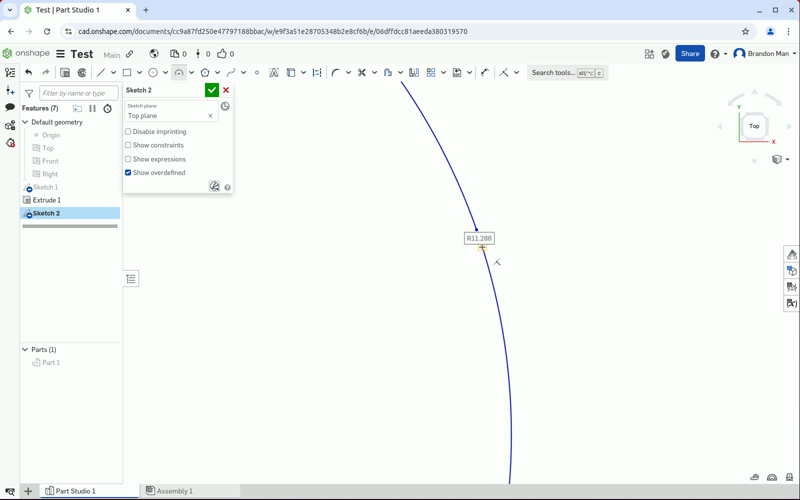
scroll(-6)
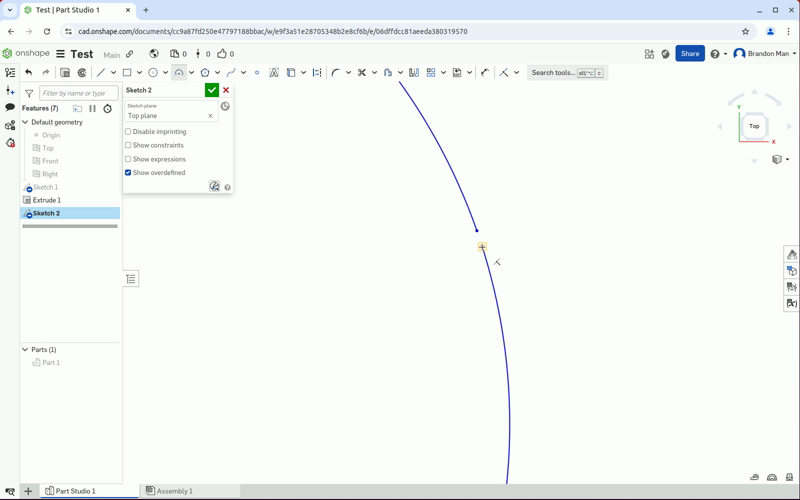
scroll(-6)
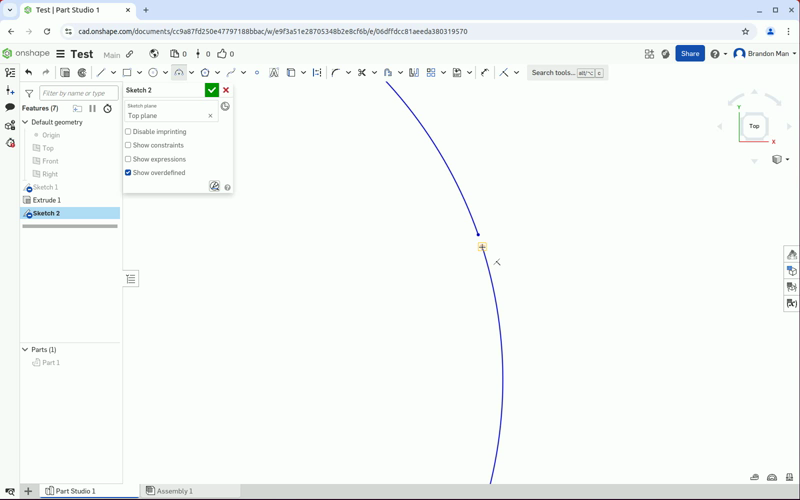
scroll(-6)
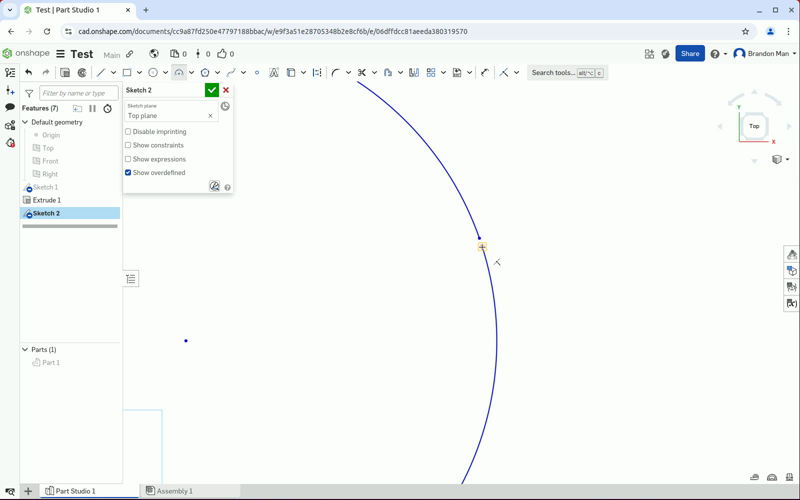
scroll(-6)
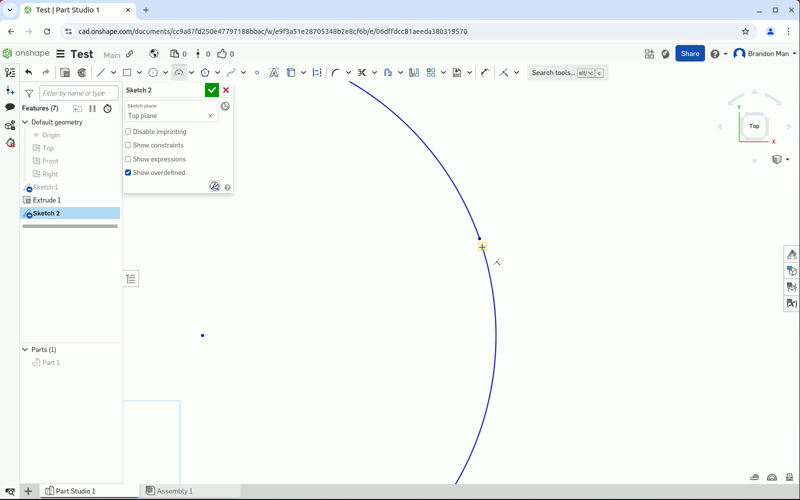
scroll(-6)
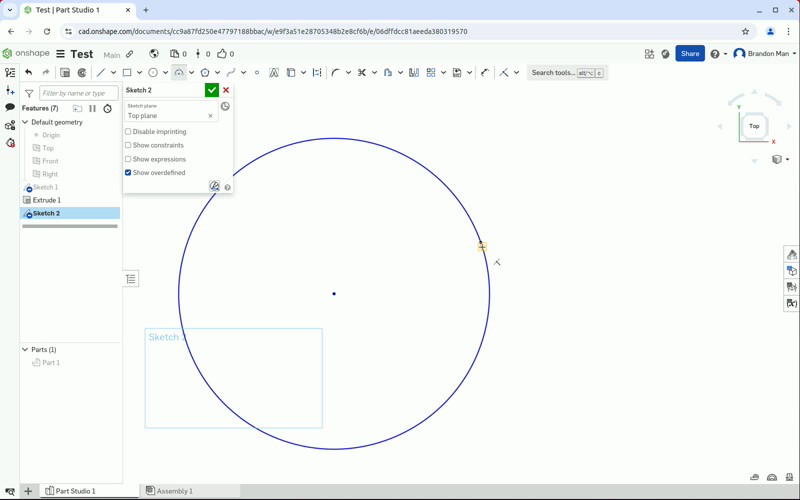
scroll(-6)
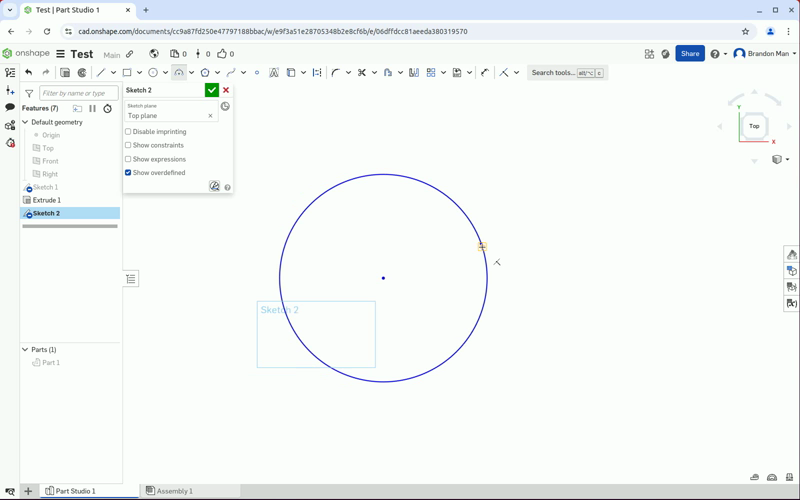
scroll(-6)
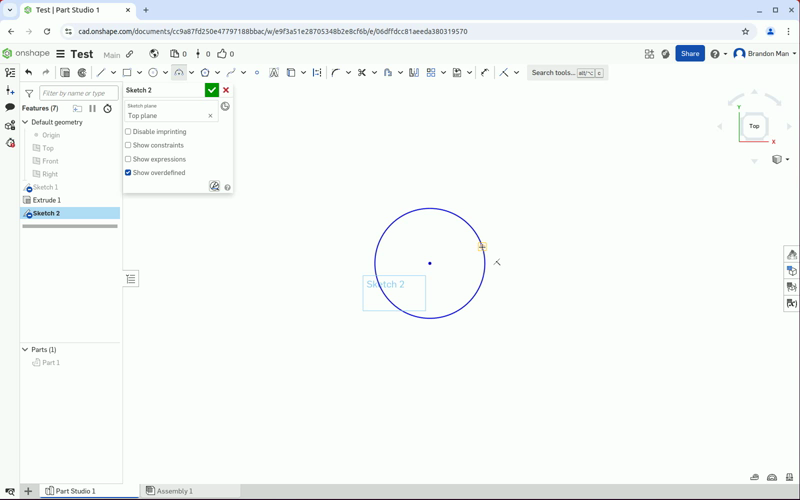
mouse_move(481, 245)
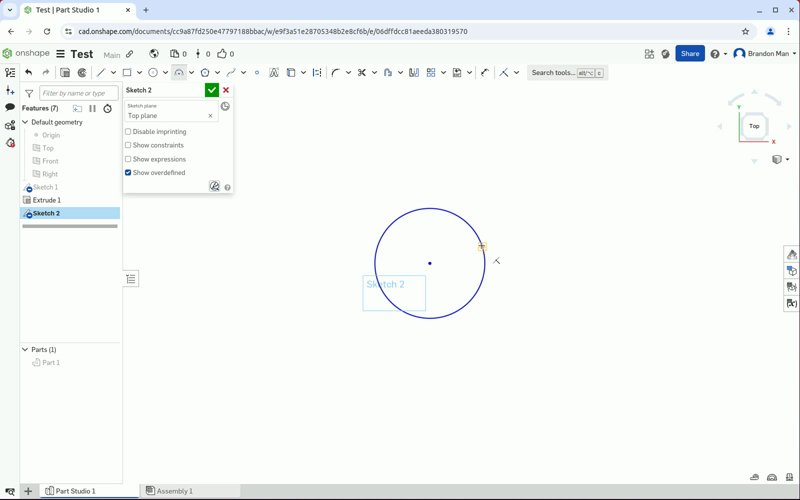
scroll(6)
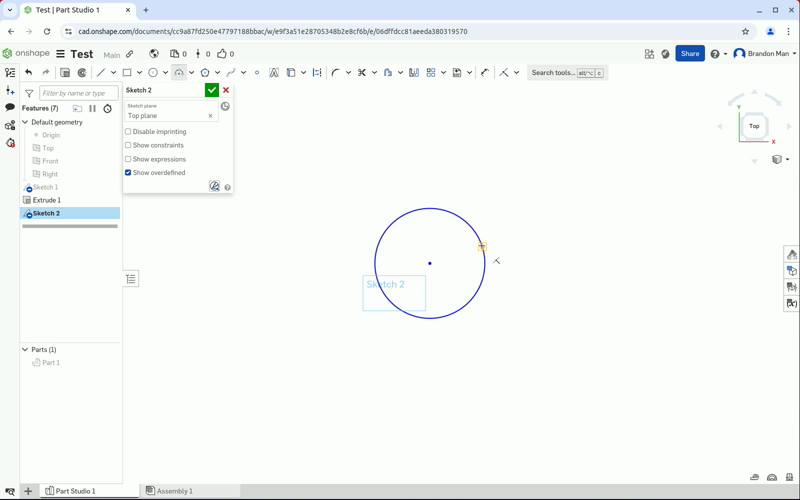
scroll(6)
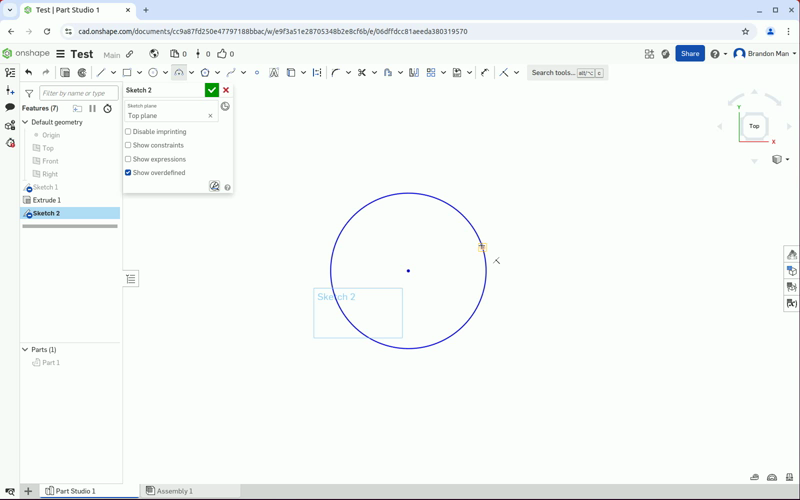
scroll(6)
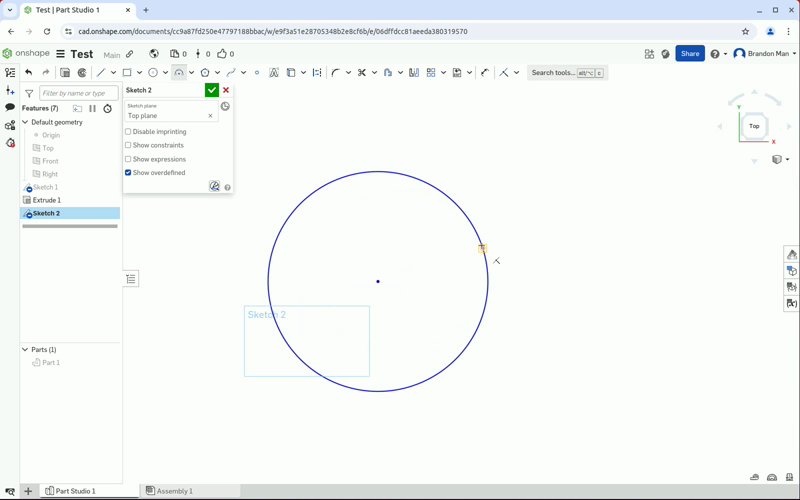
scroll(6)
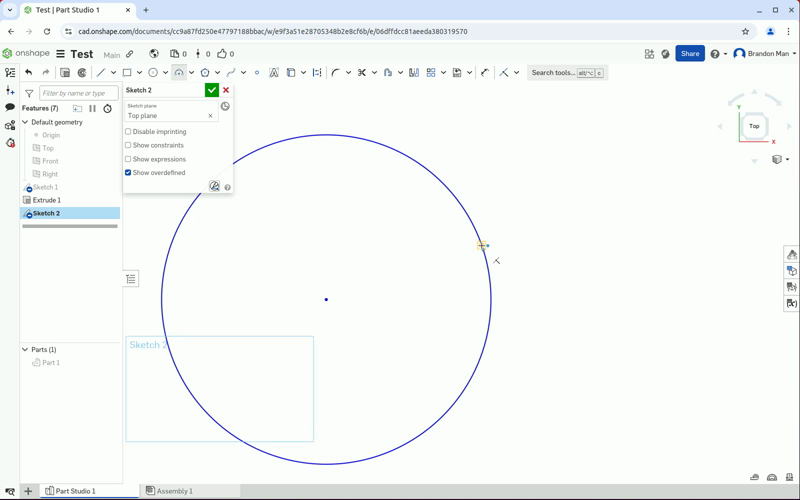
scroll(6)
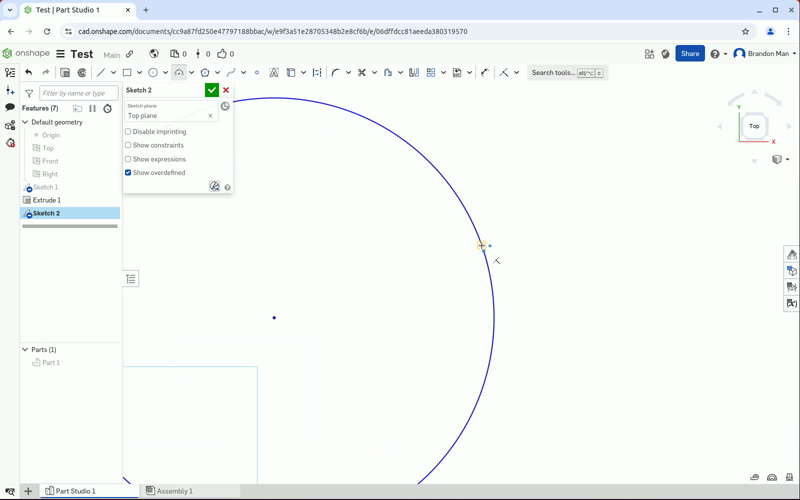
scroll(6)
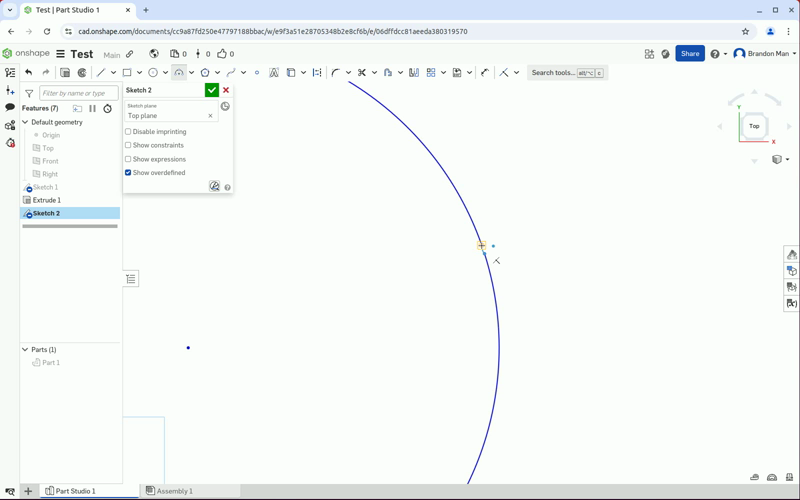
scroll(6)
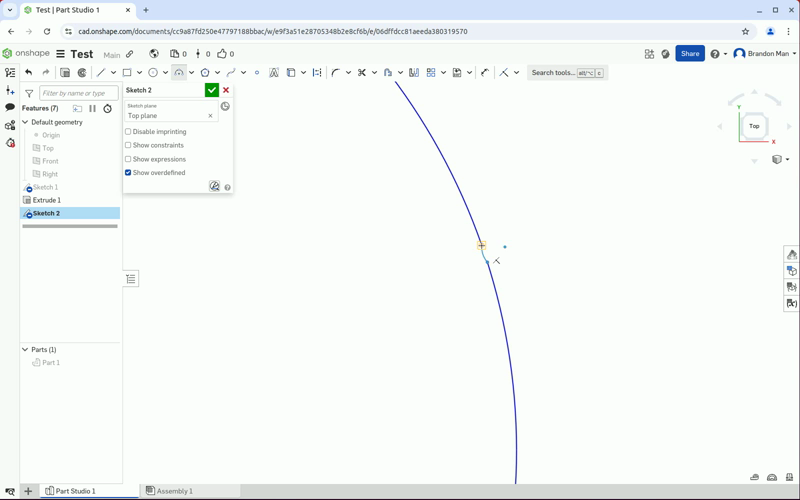
click(481, 245)
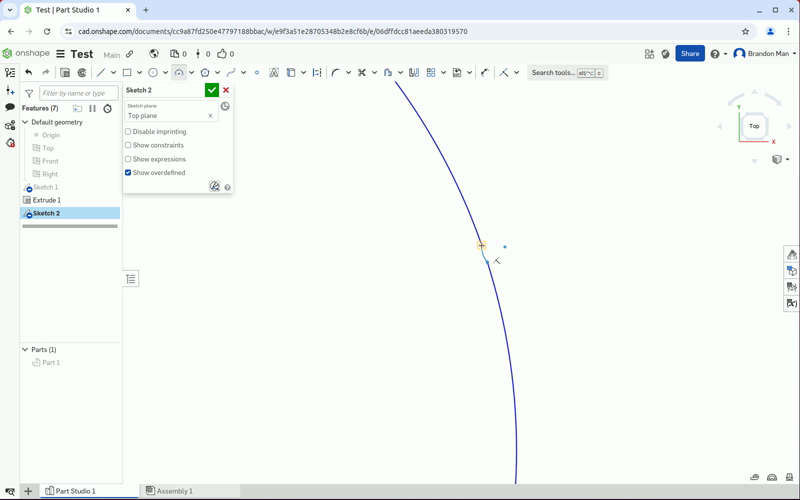
scroll(-6)
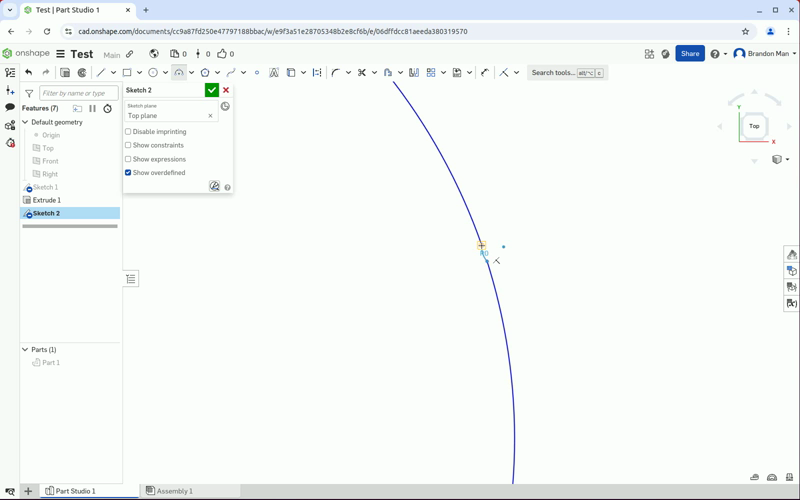
scroll(-6)
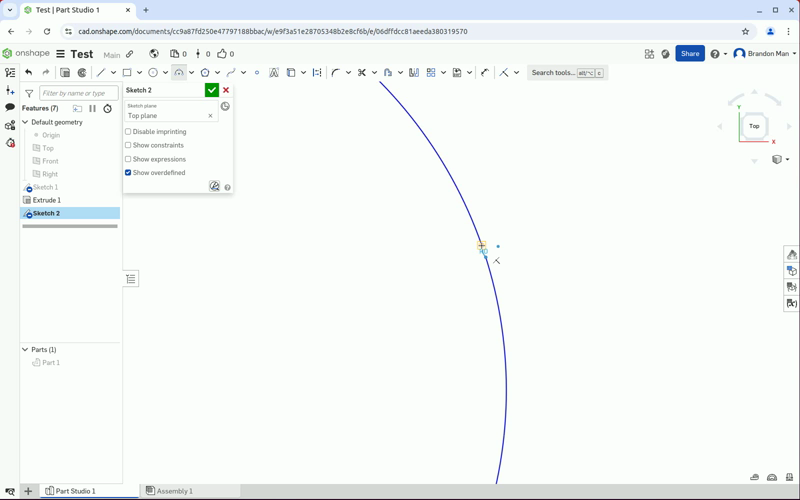
scroll(-6)
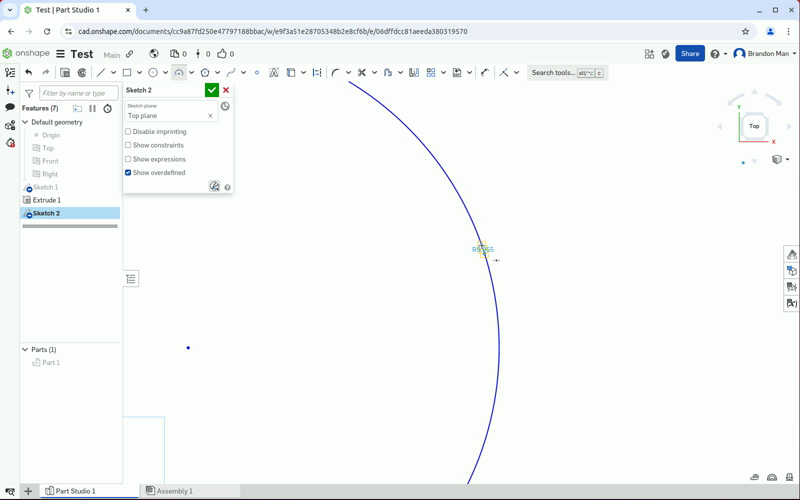
scroll(-6)
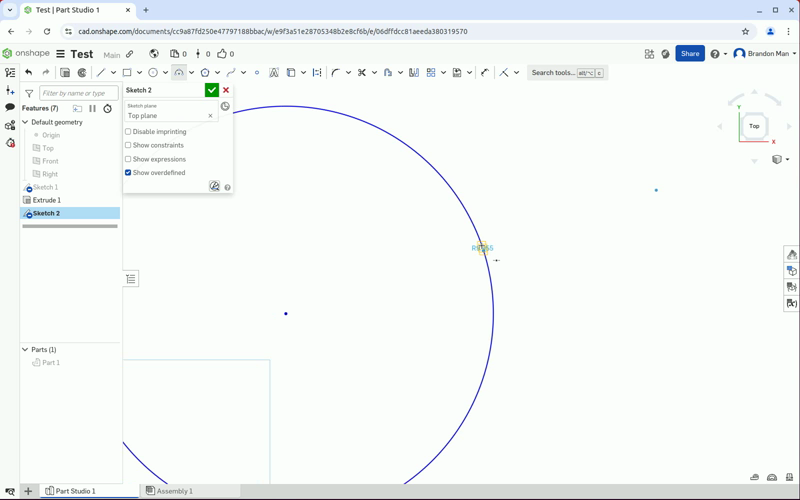
scroll(-6)
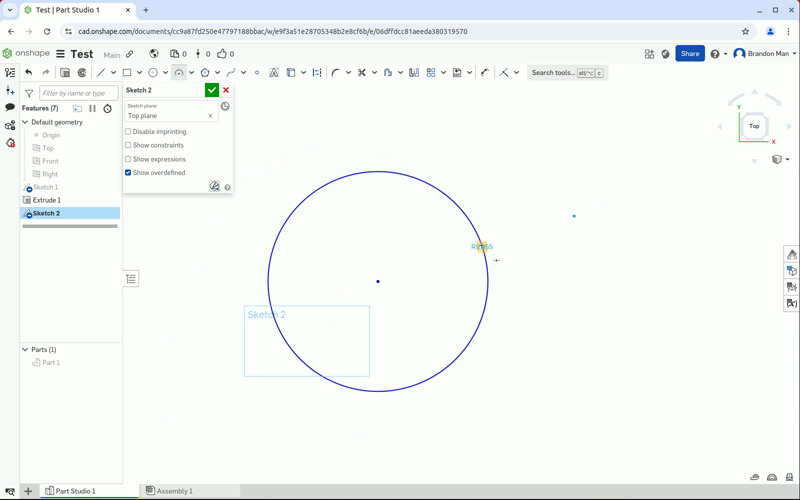
scroll(-6)
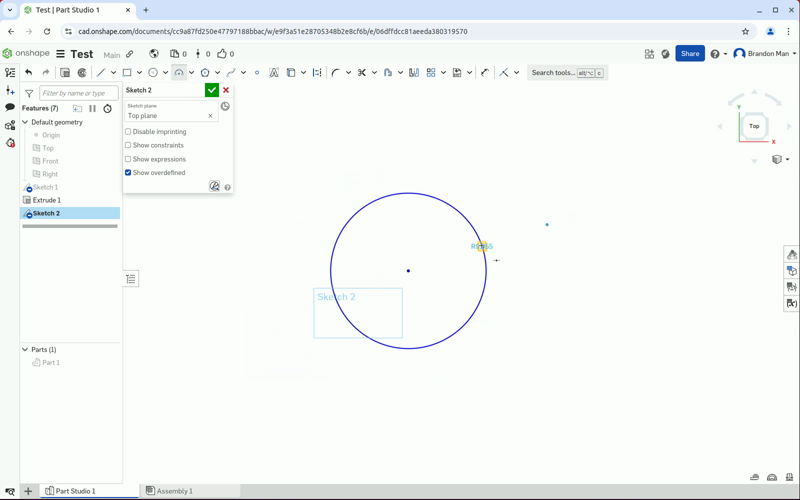
scroll(-6)
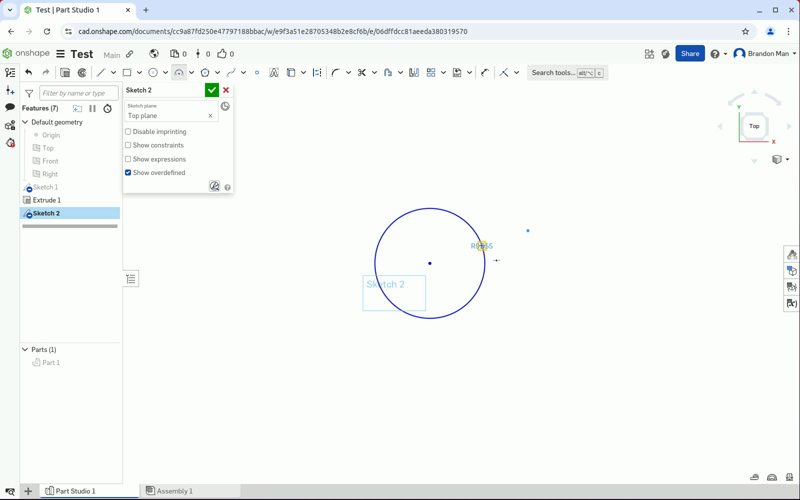
key_down(shift)
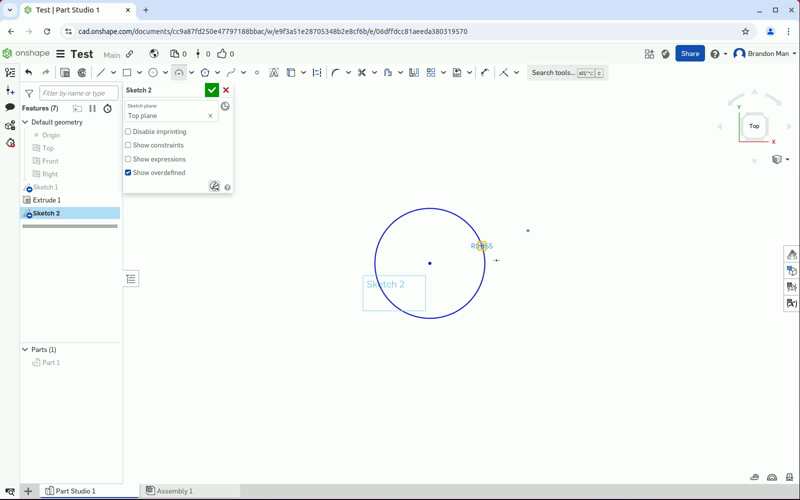
mouse_move(482, 246)
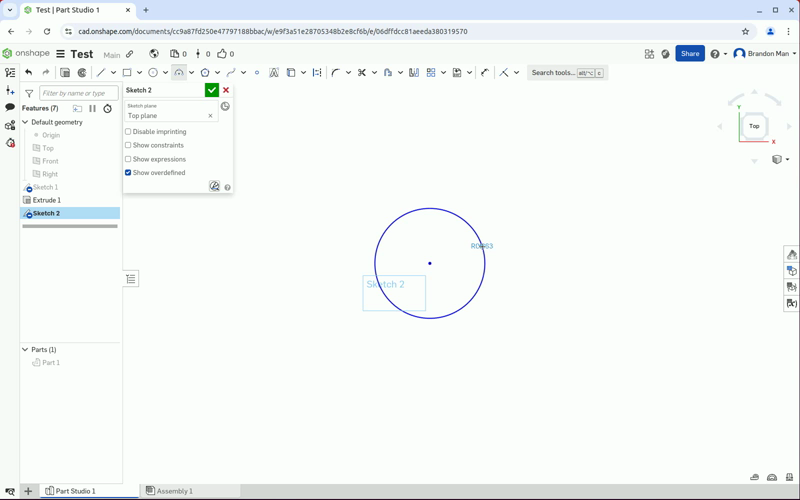
scroll(6)
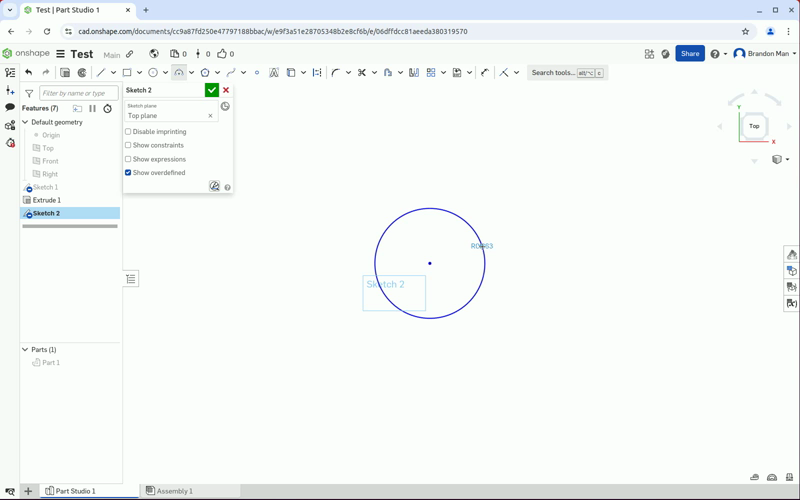
scroll(6)
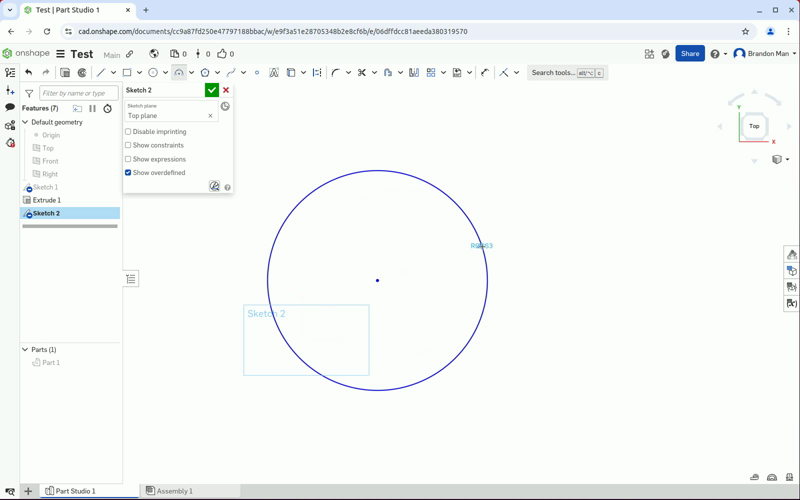
scroll(6)
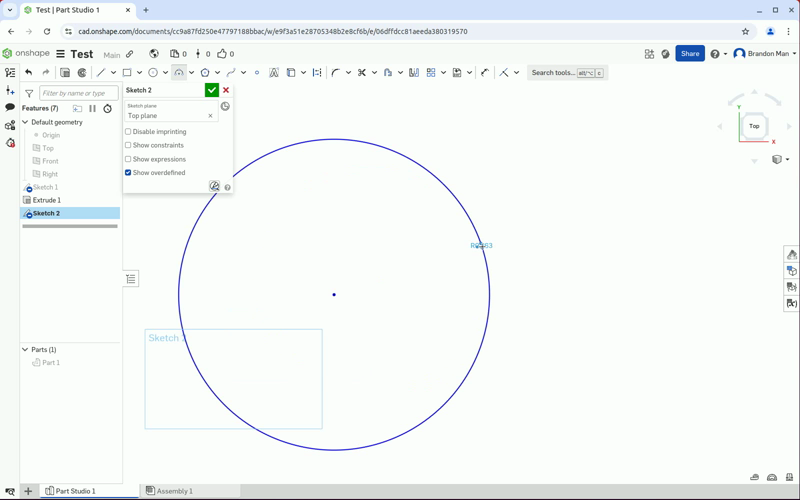
scroll(6)
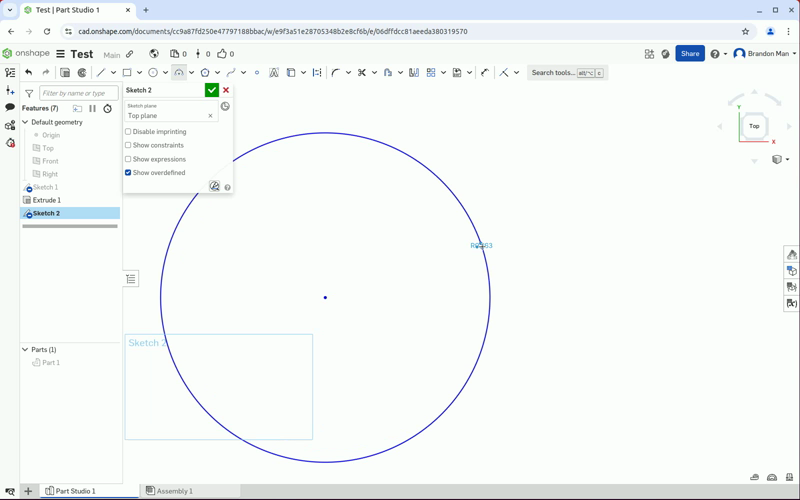
scroll(6)
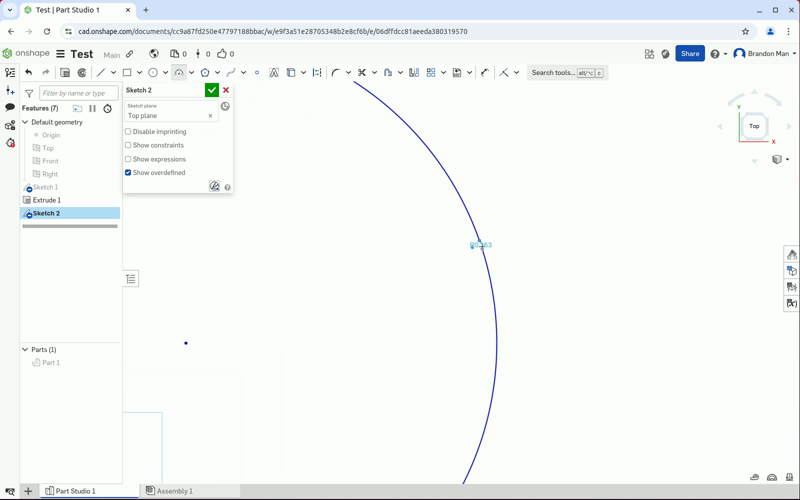
scroll(6)
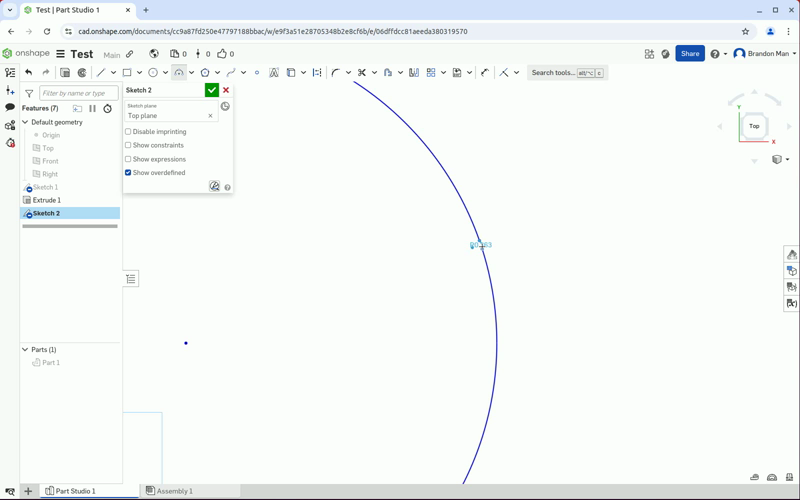
scroll(6)
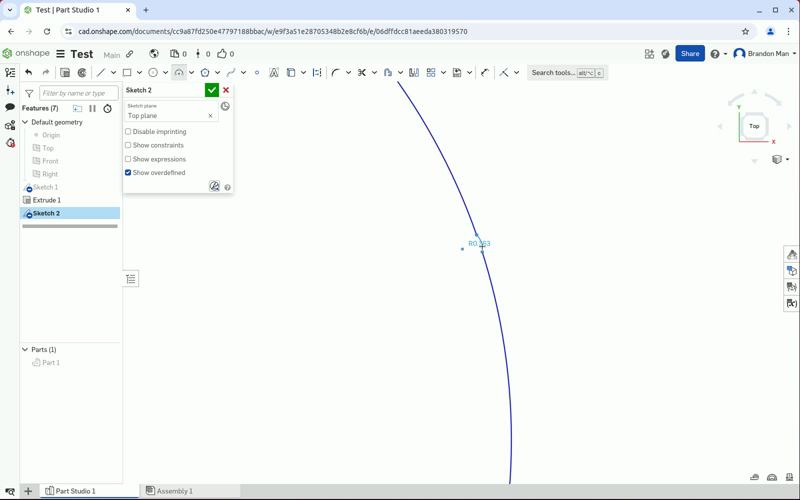
click(482, 246)
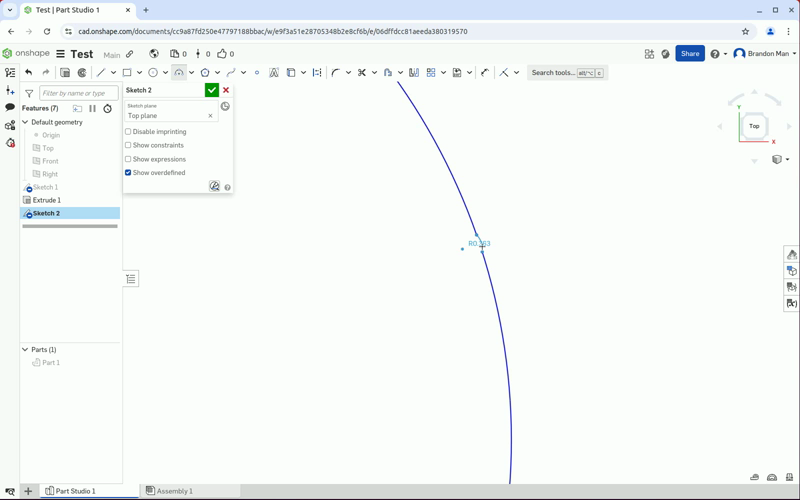
scroll(-6)
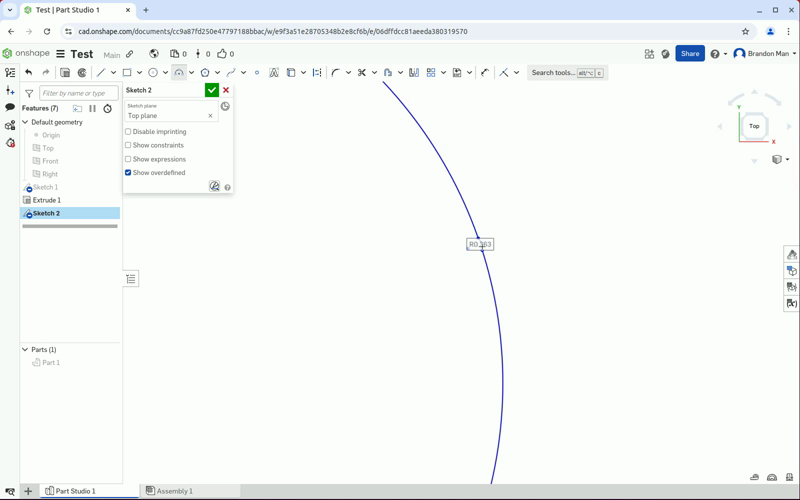
scroll(-6)
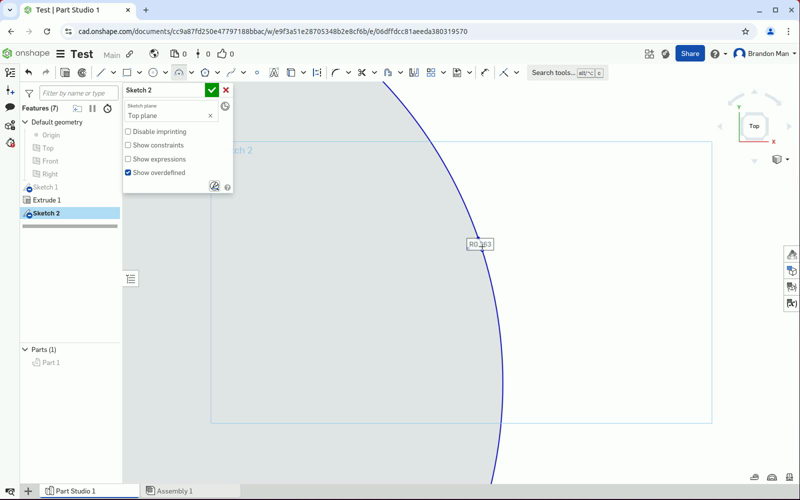
scroll(-6)
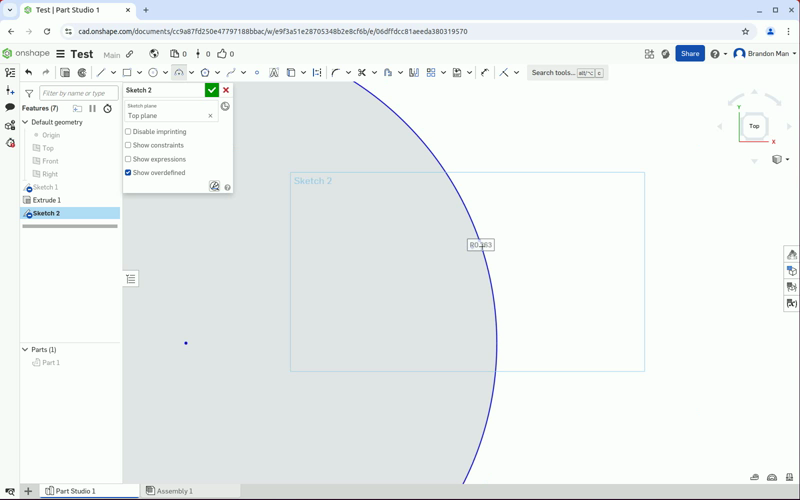
scroll(-6)
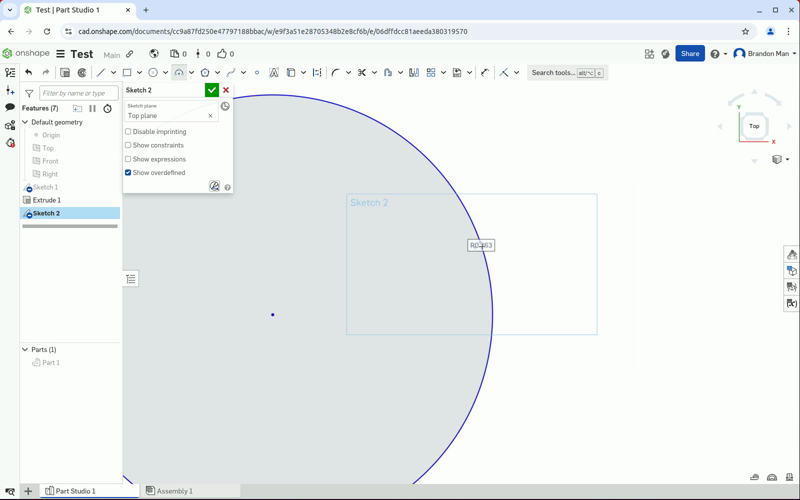
scroll(-6)
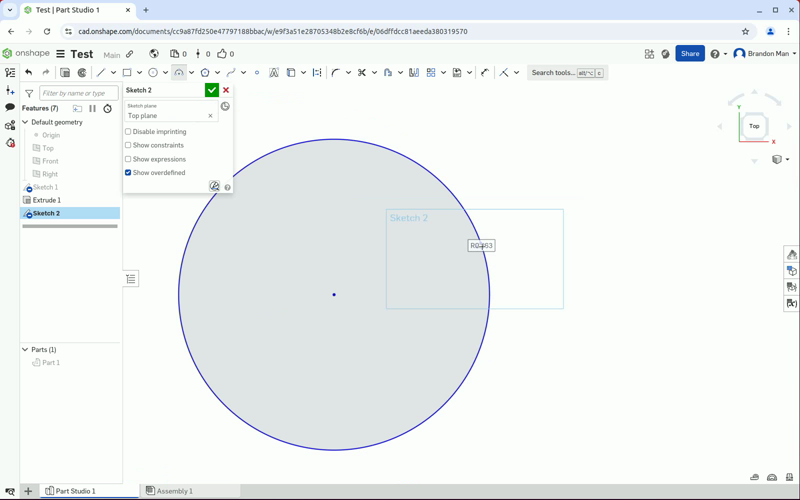
scroll(-6)
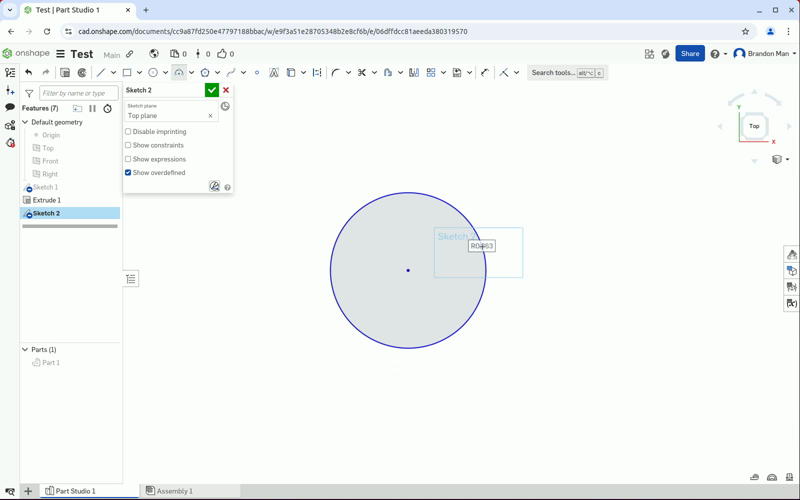
scroll(-6)
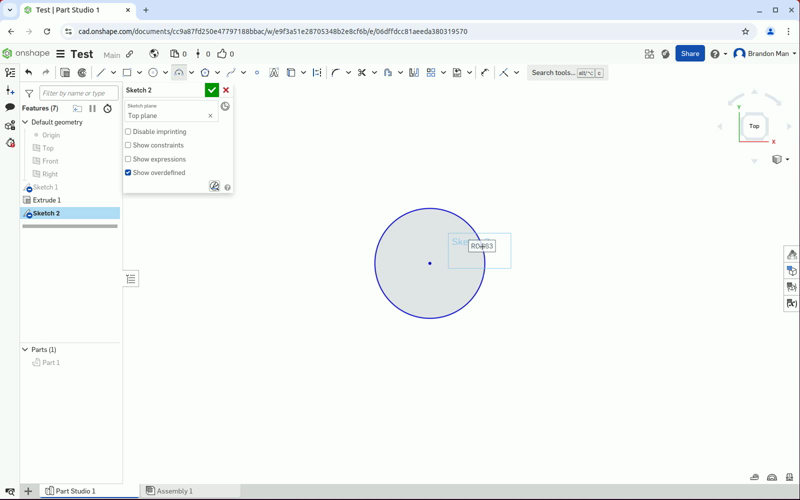
key_up(shift)
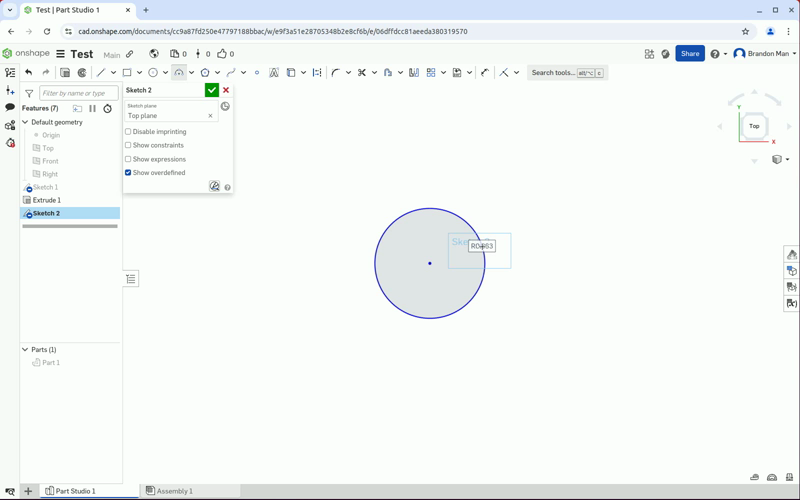
key(esc)
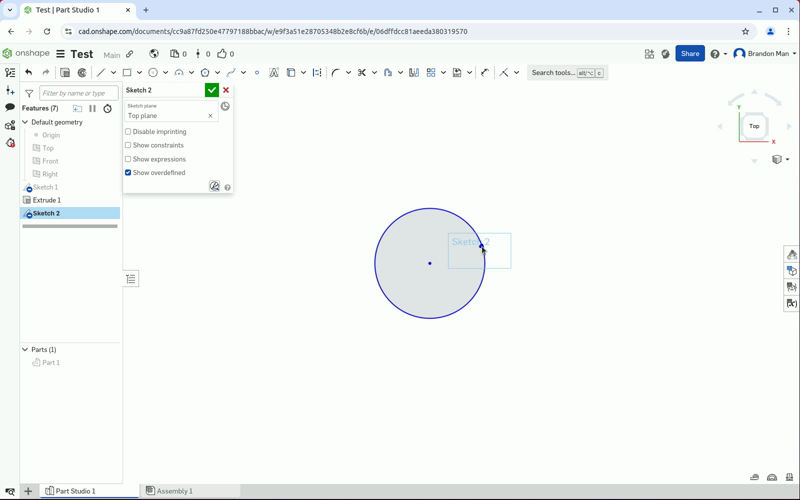
key(c)
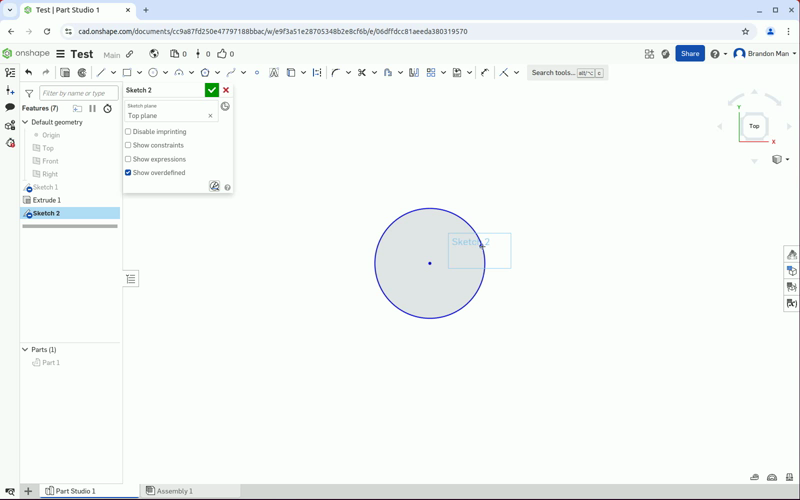
key_down(shift)
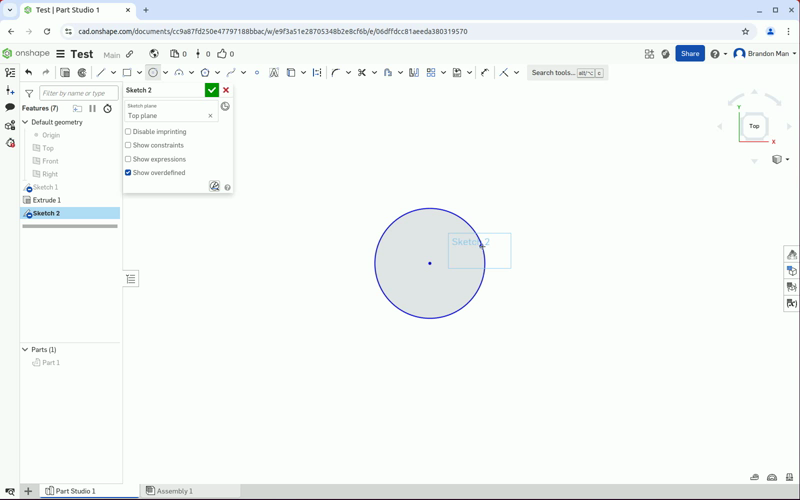
mouse_move(456, 262)
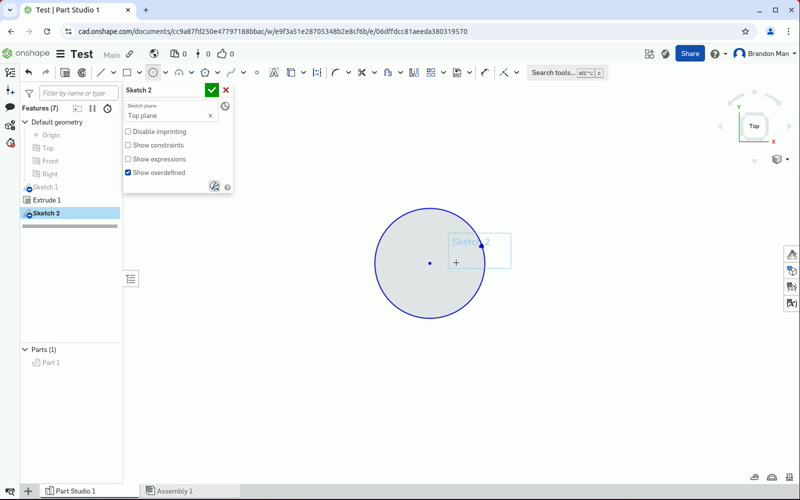
click(456, 262)
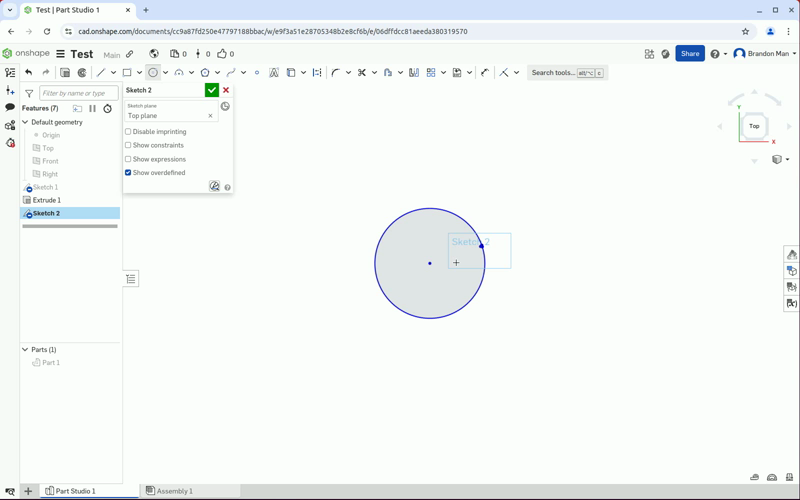
key_up(shift)
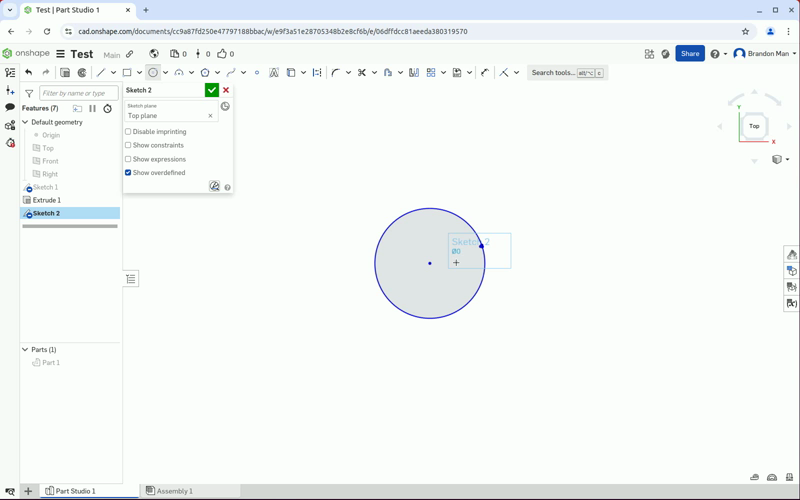
mouse_move(483, 262)
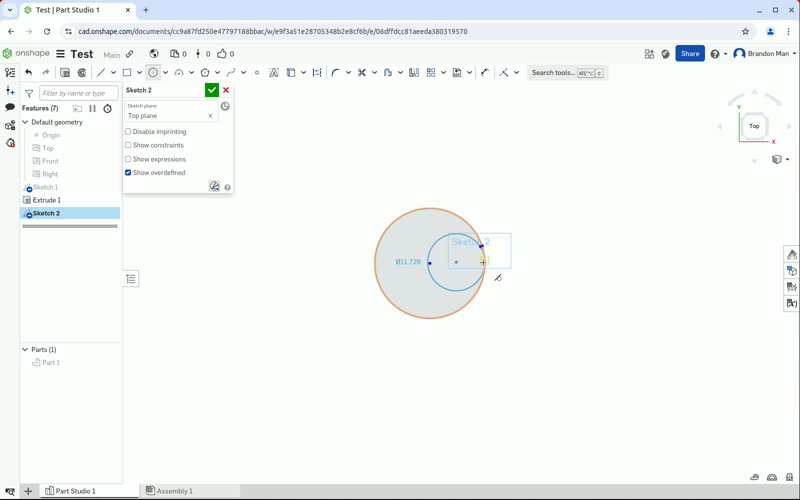
click(483, 262)
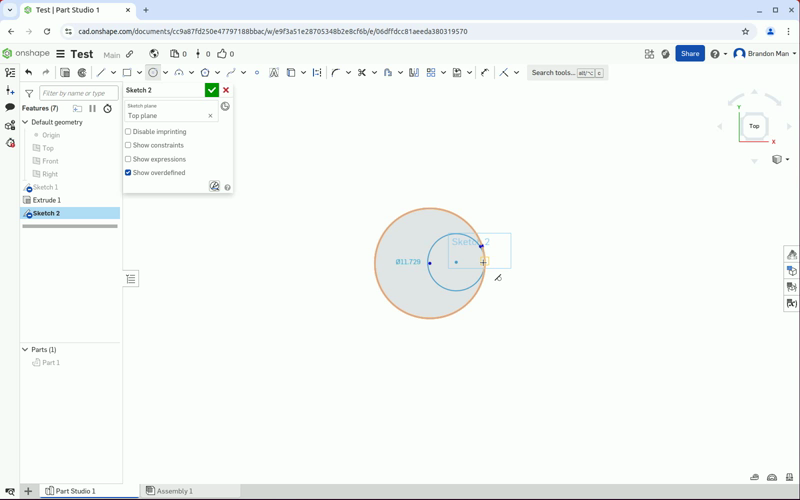
key(esc)
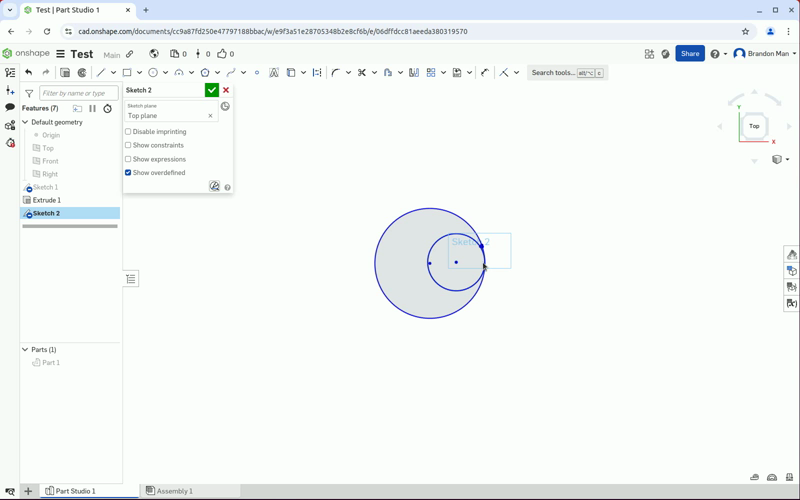
mouse_move(419, 244)
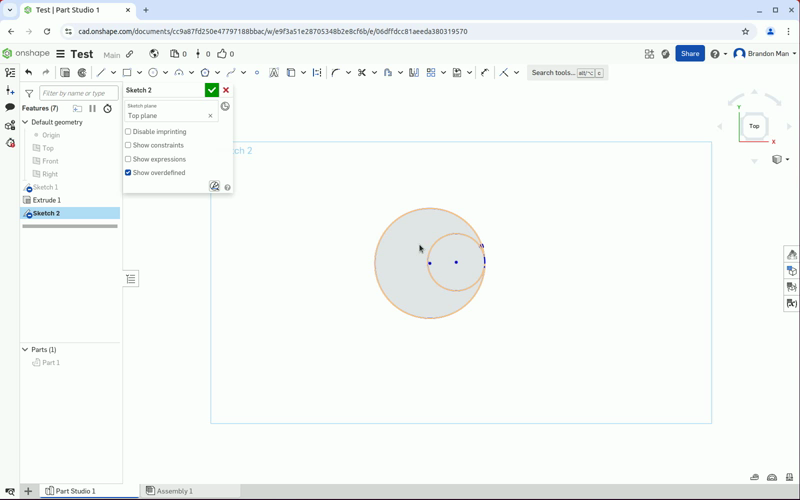
click(419, 244)
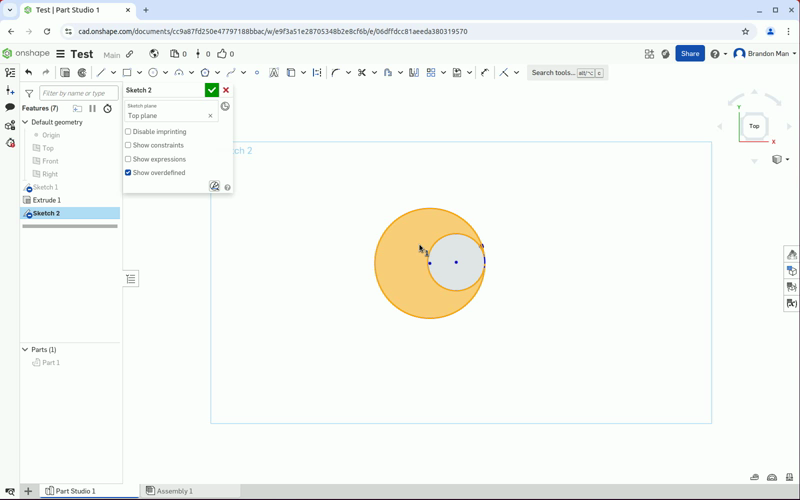
mouse_move(73, 352)
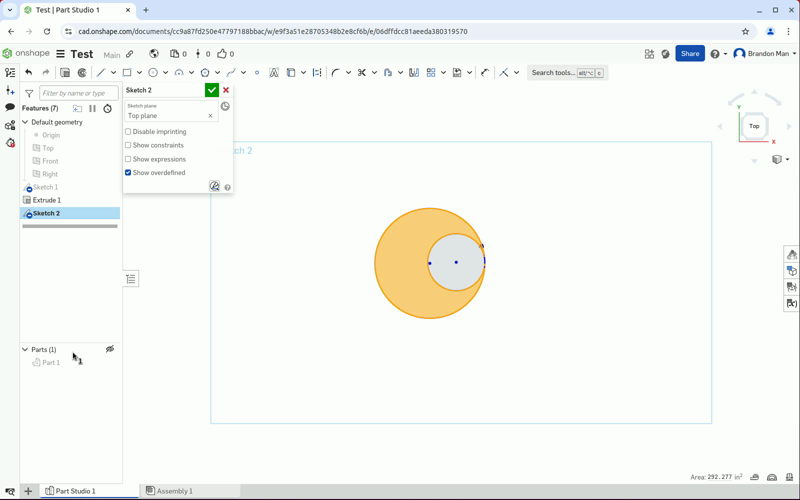
key(shift+y)
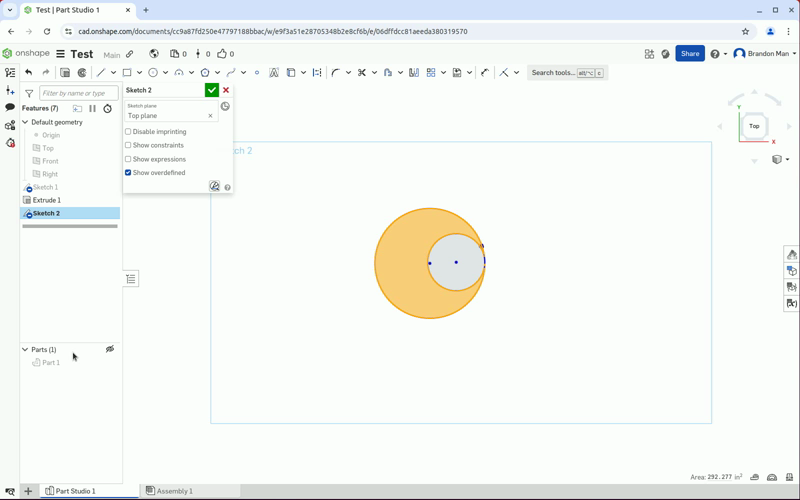
key(shift+e)
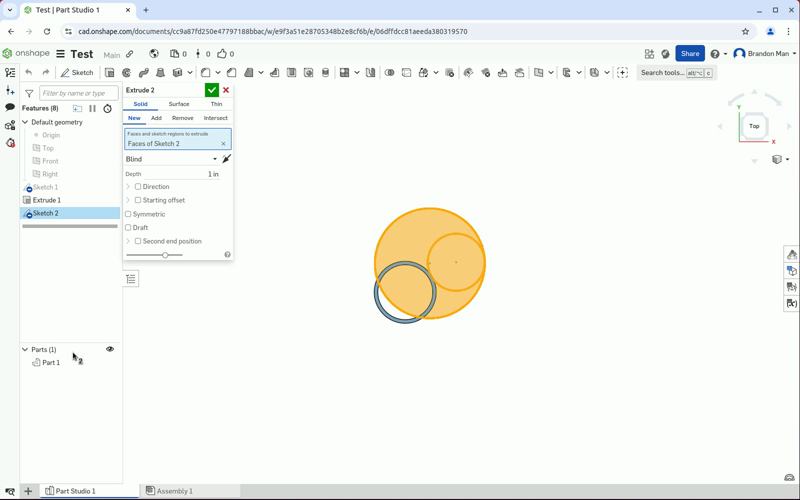
mouse_move(143, 106)
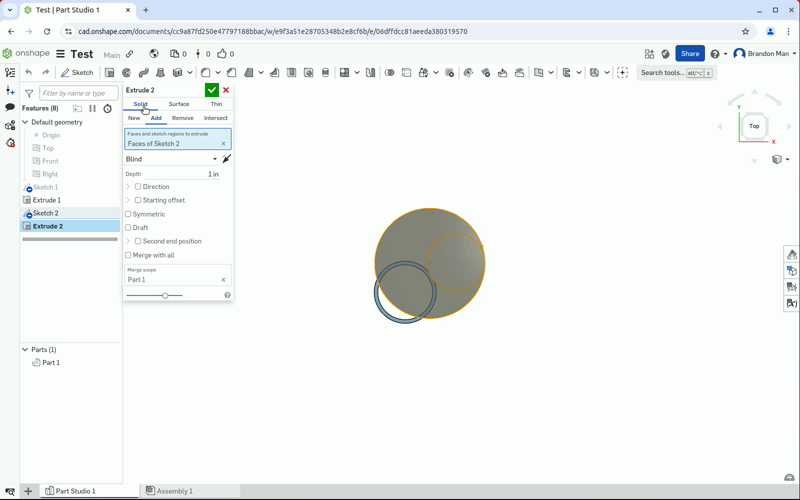
click(143, 106)
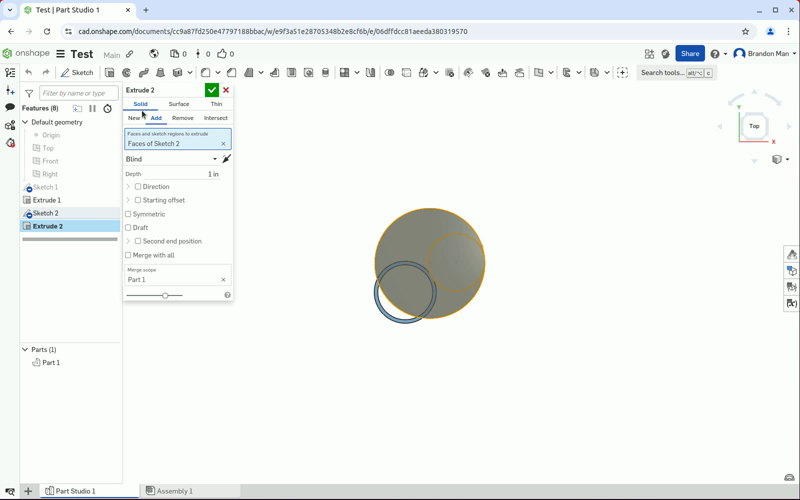
mouse_move(137, 120)
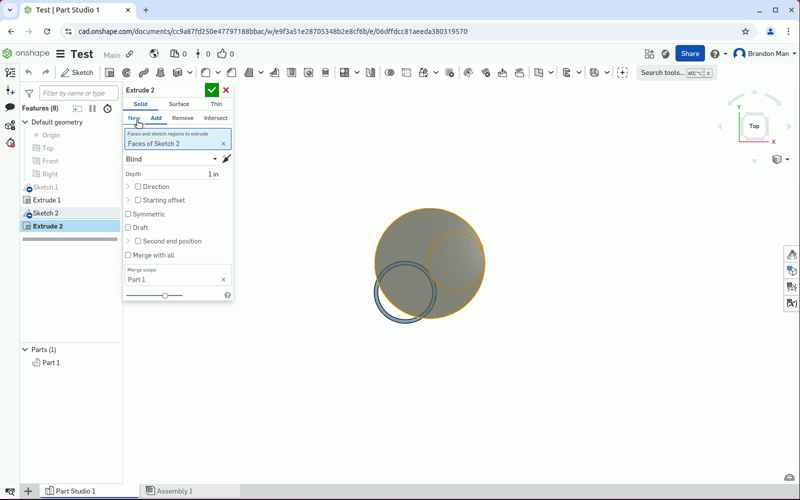
click(137, 120)
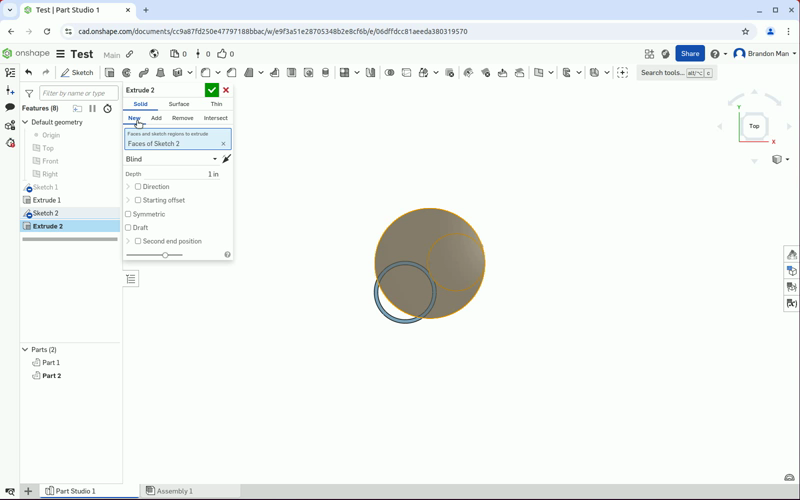
key(tab, 4)
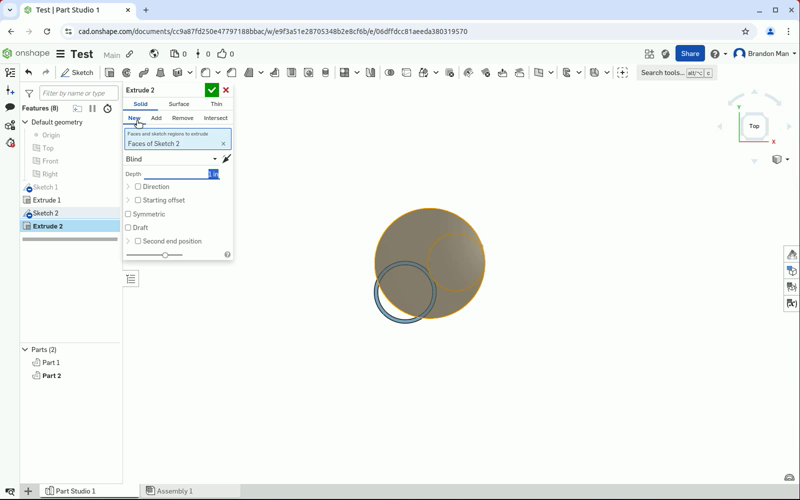
text(3.37)
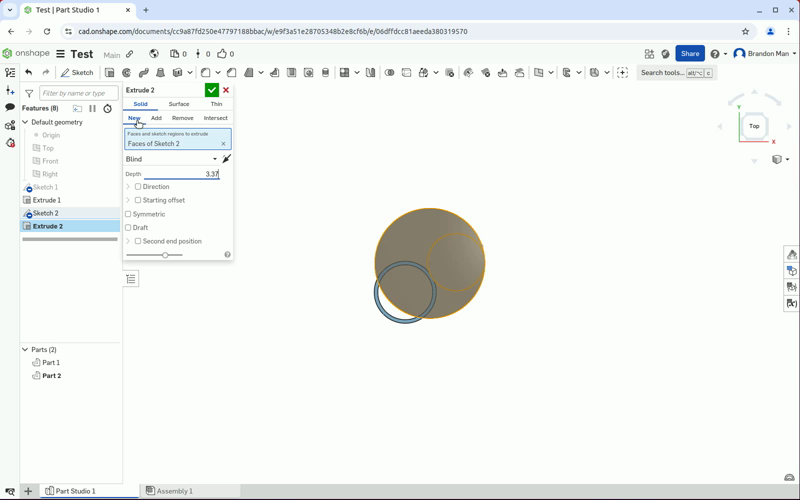
key(enter)
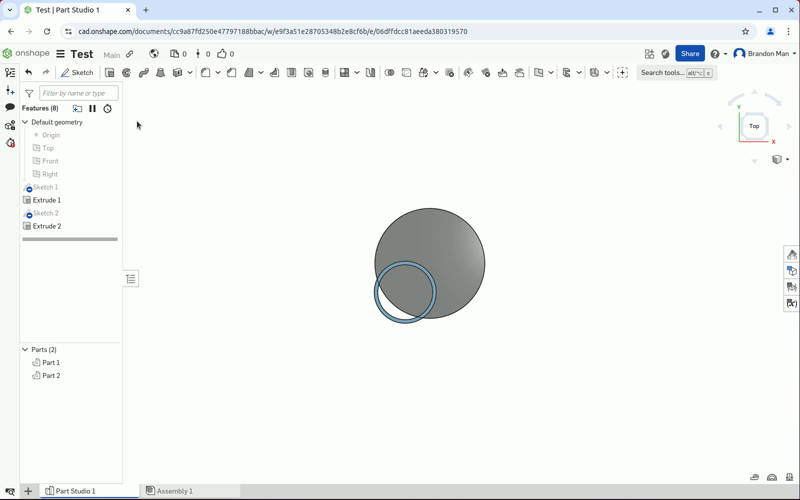
key(shift+h)
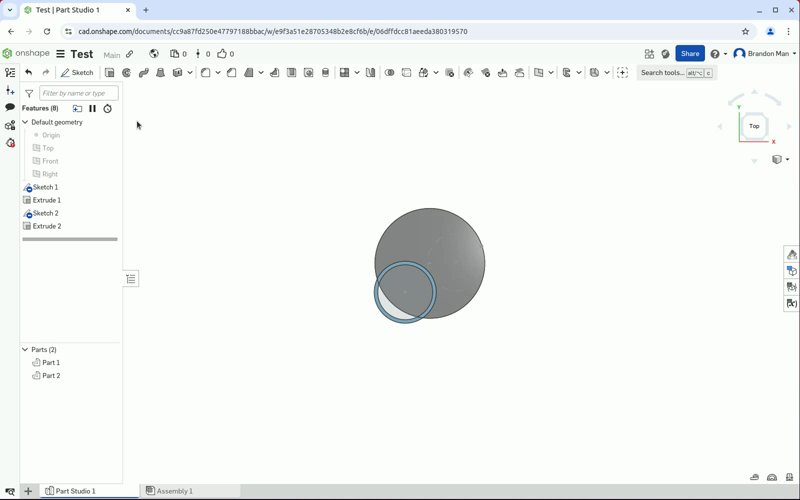
key(shift+h)
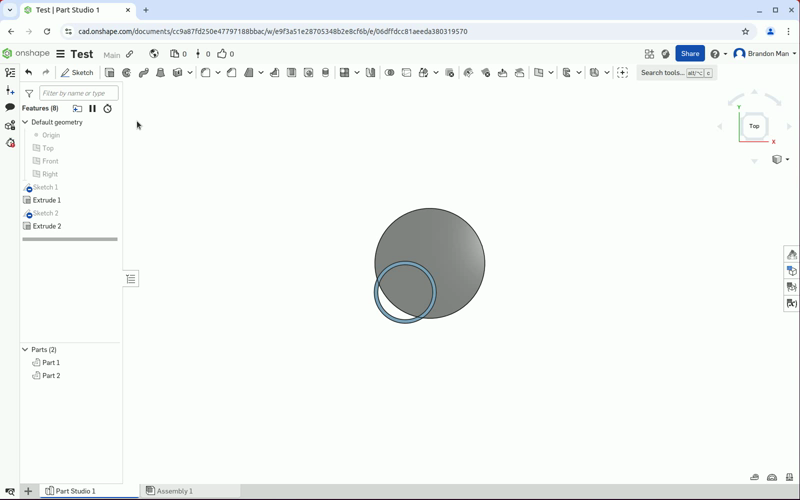
mouse_move(73, 189)
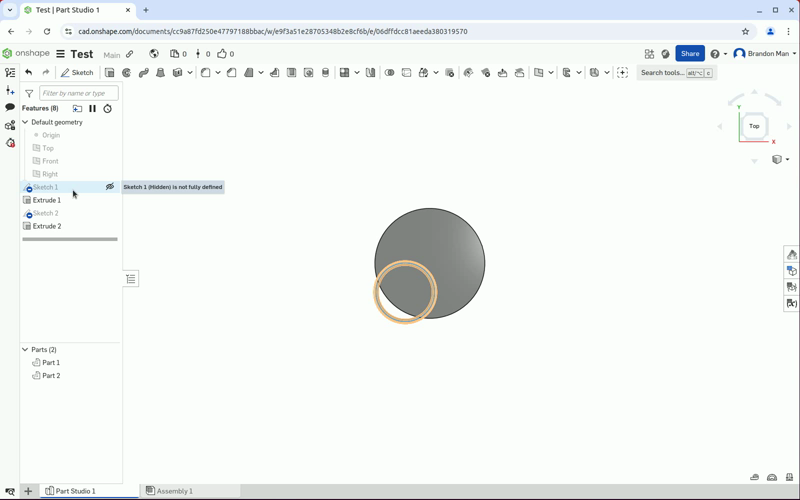
click(73, 189)
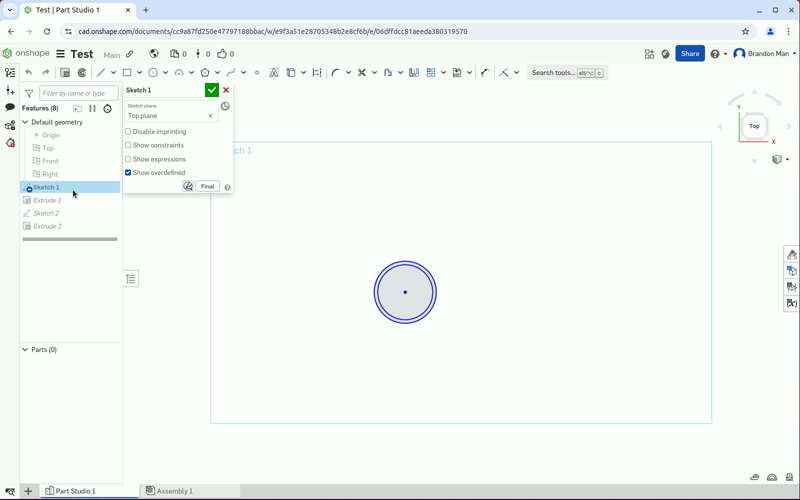
mouse_move(229, 92)
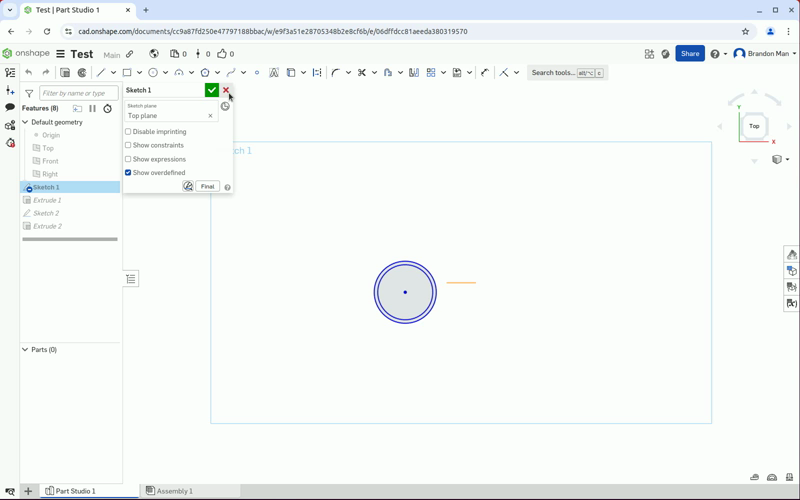
click(229, 92)
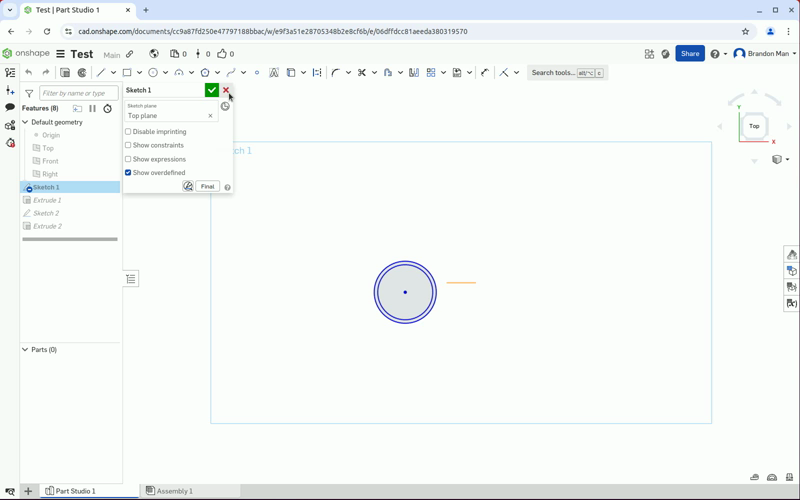
key(shift+s)
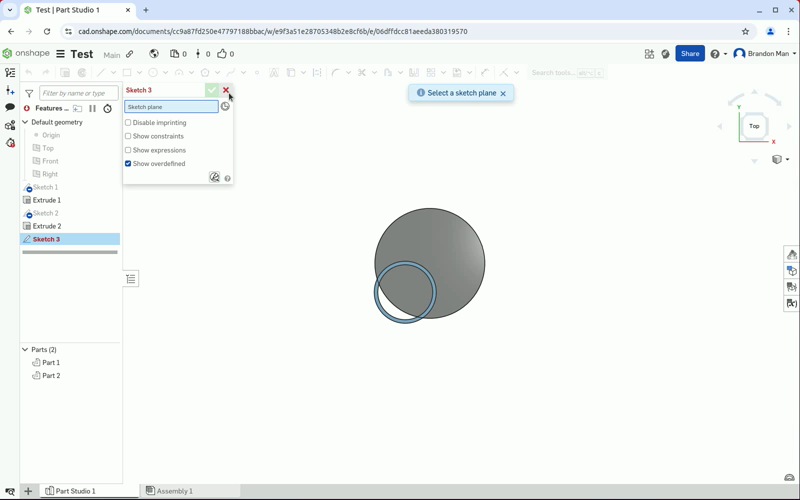
mouse_move(73, 150)
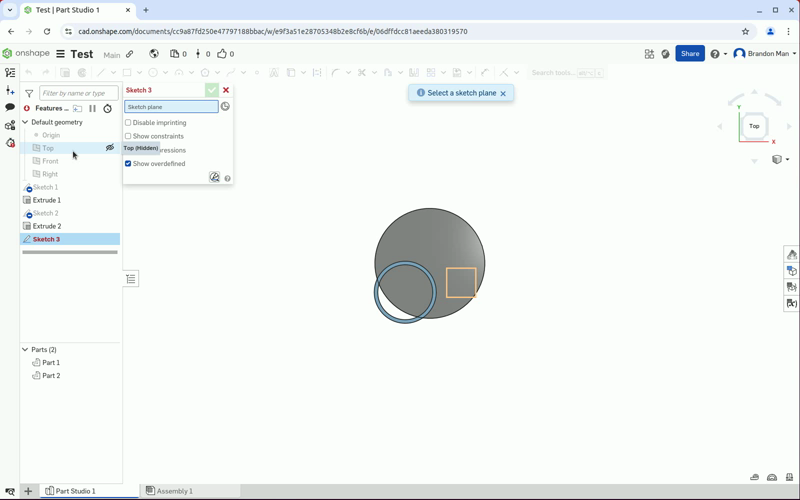
click(73, 150)
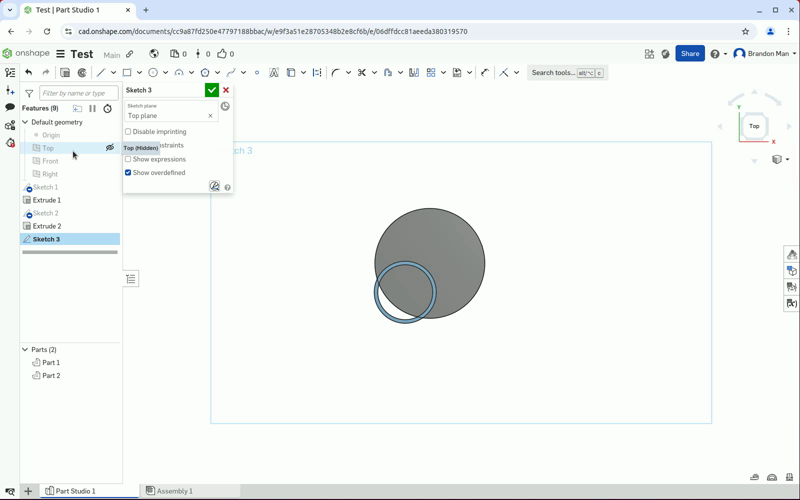
mouse_move(73, 352)
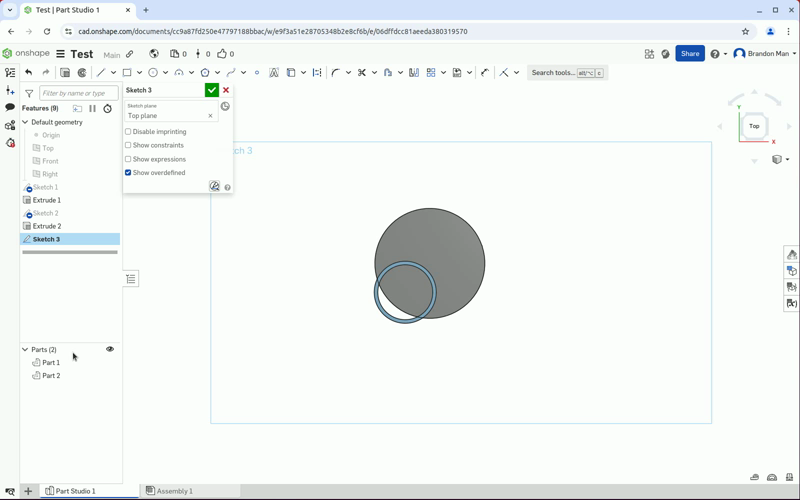
key(y)
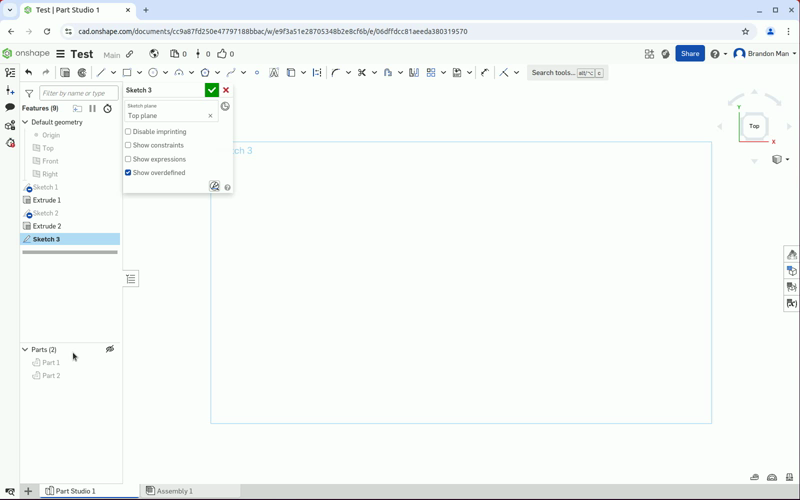
key(a)
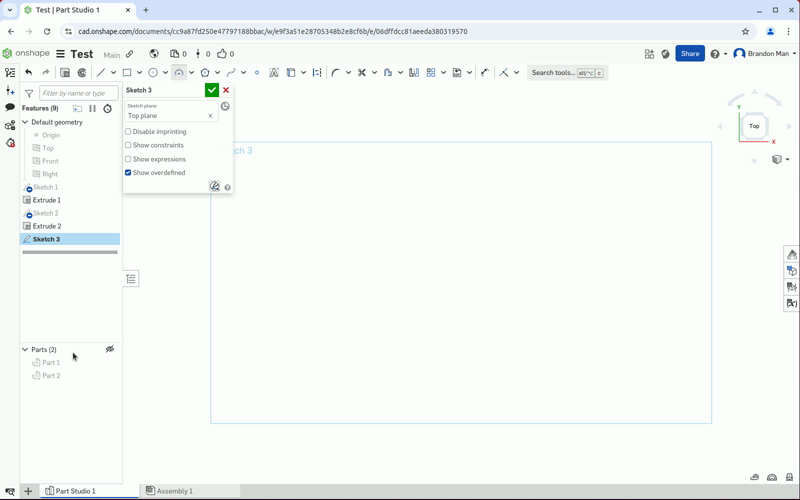
key_down(shift)
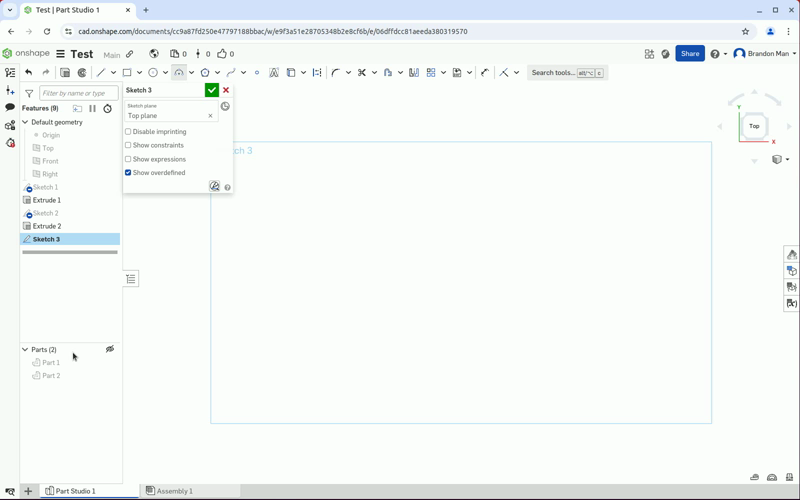
mouse_move(401, 261)
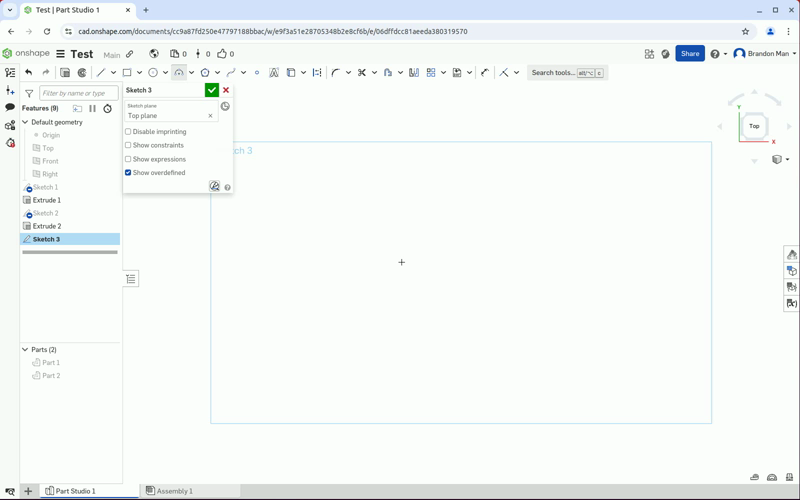
click(401, 261)
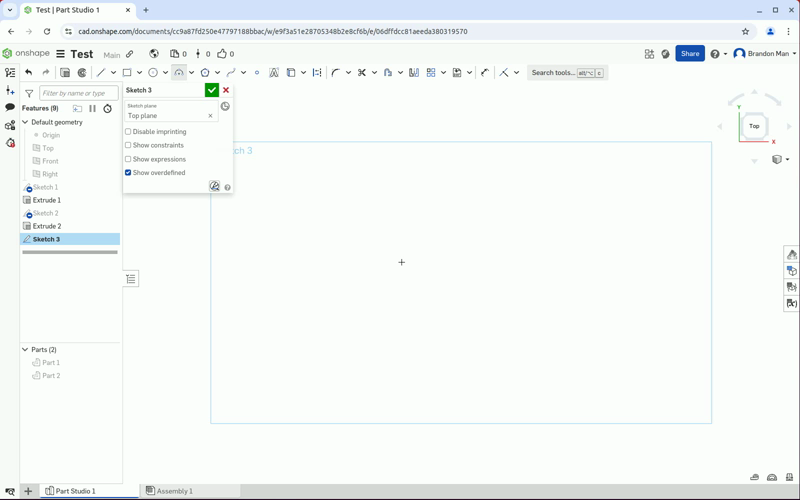
key_up(shift)
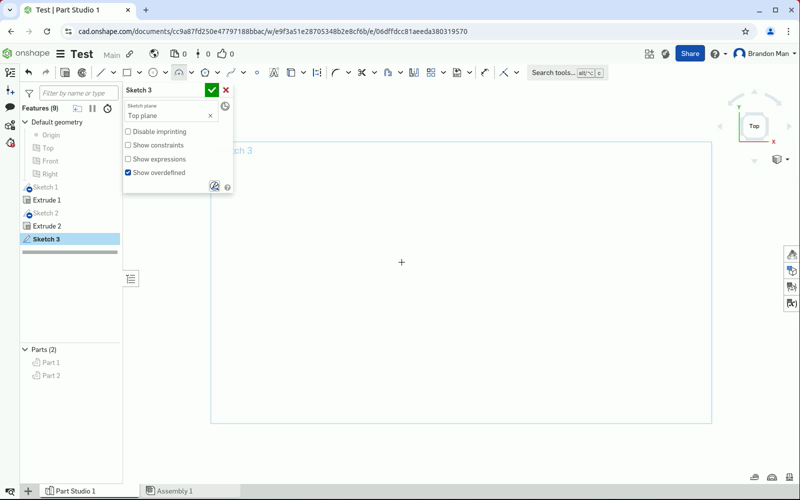
key_down(shift)
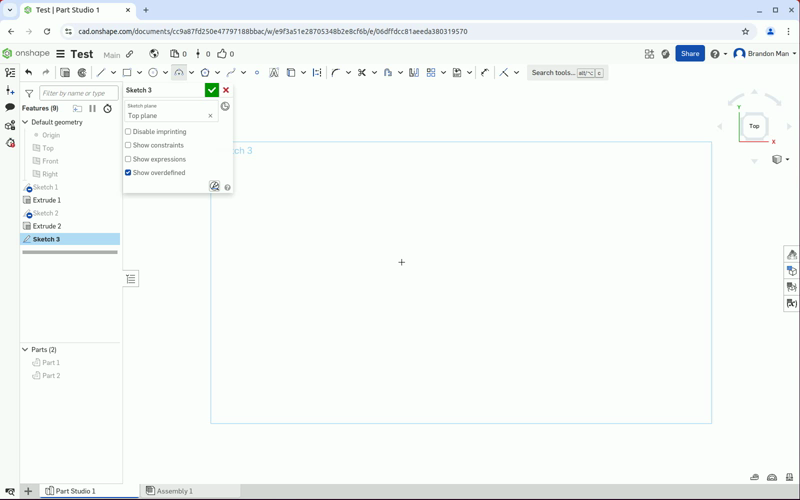
mouse_move(430, 306)
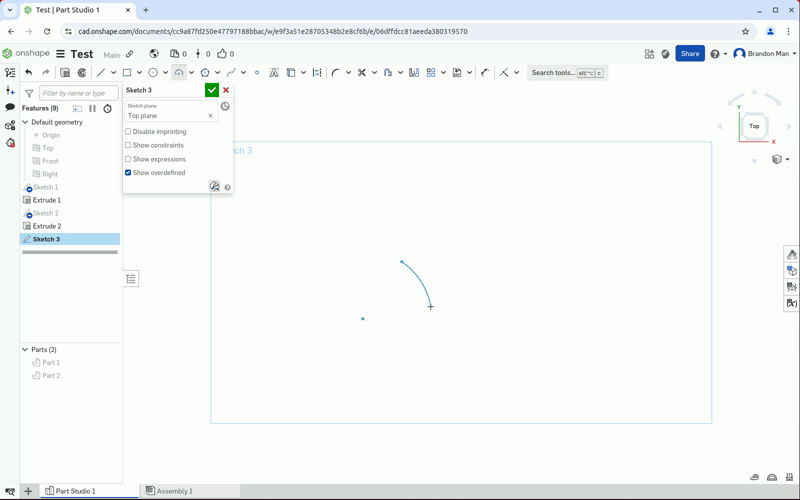
click(430, 306)
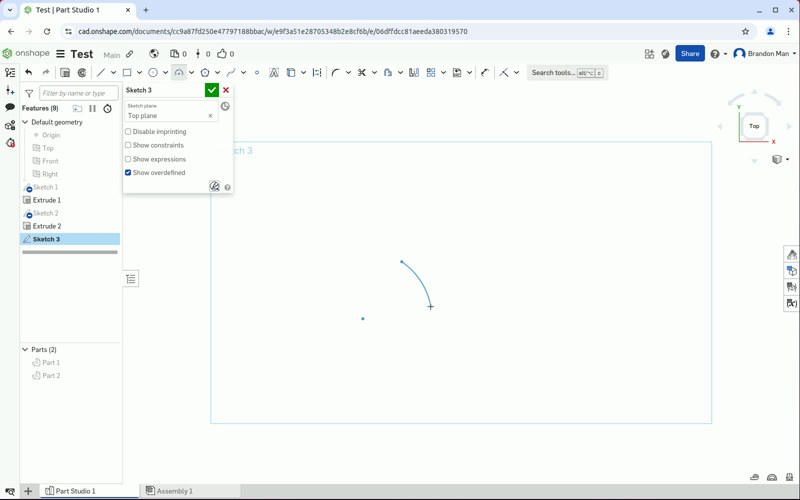
mouse_move(429, 275)
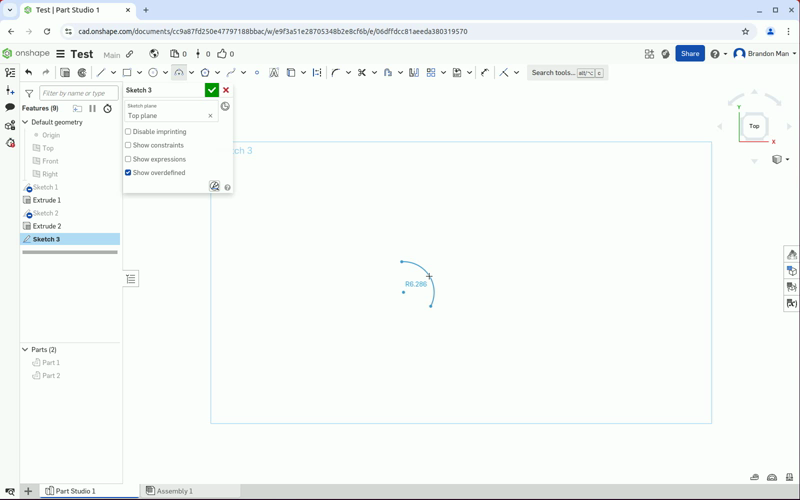
click(429, 275)
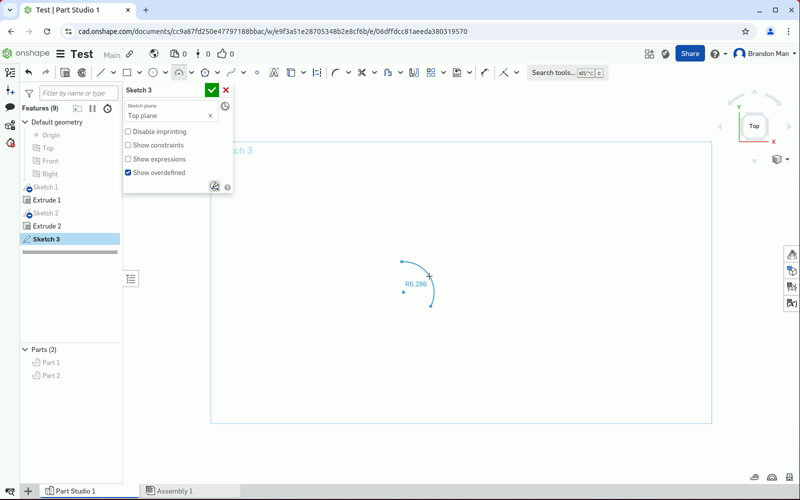
key_up(shift)
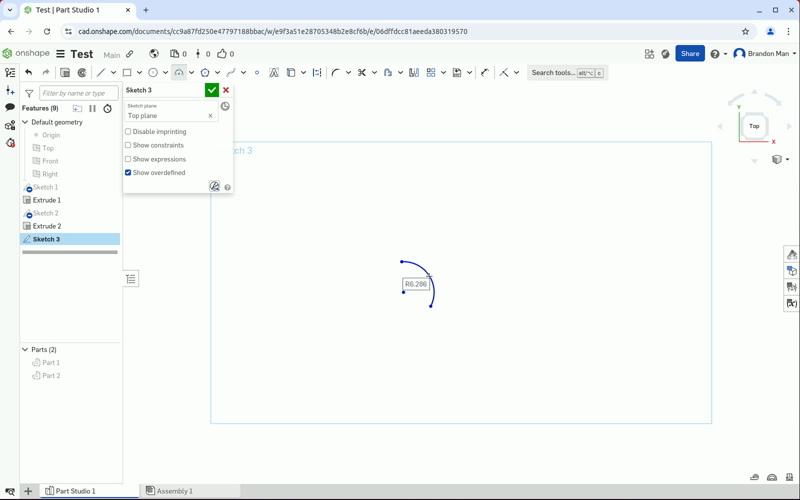
mouse_move(430, 306)
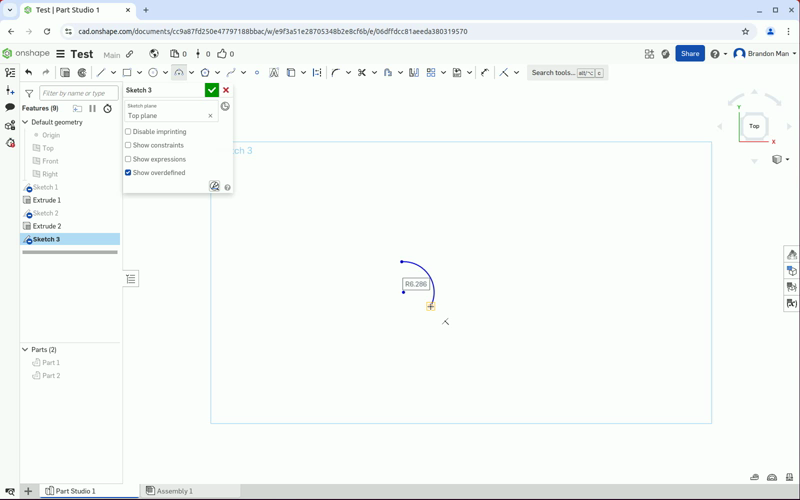
click(430, 306)
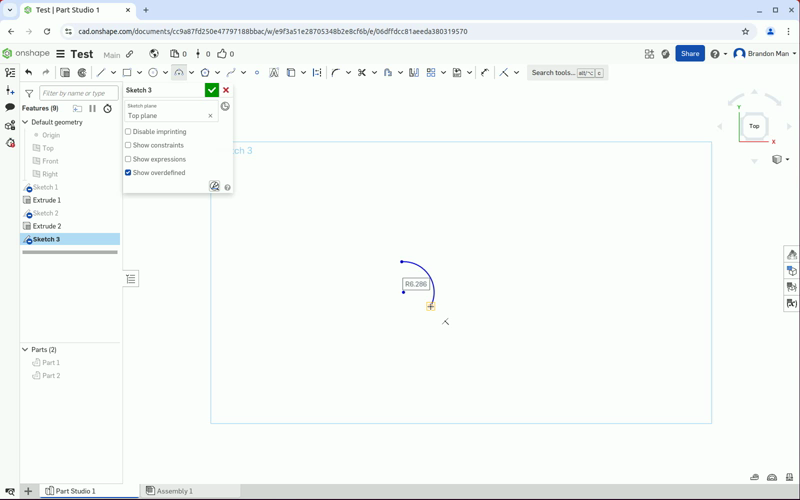
key_down(shift)
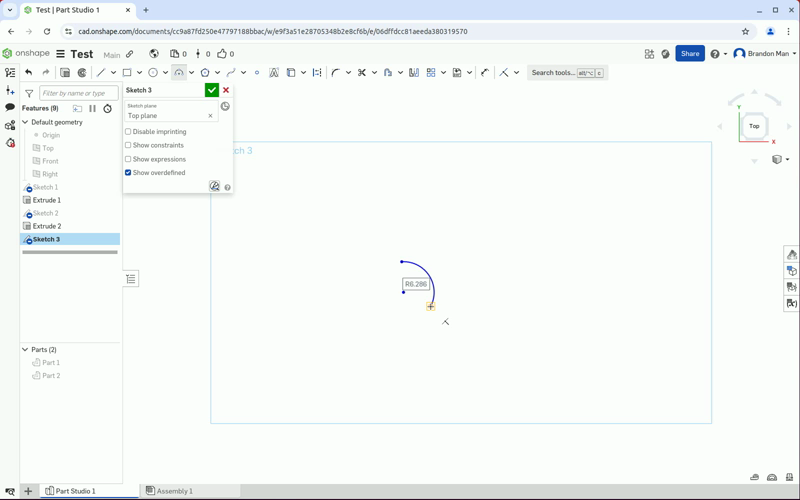
mouse_move(456, 292)
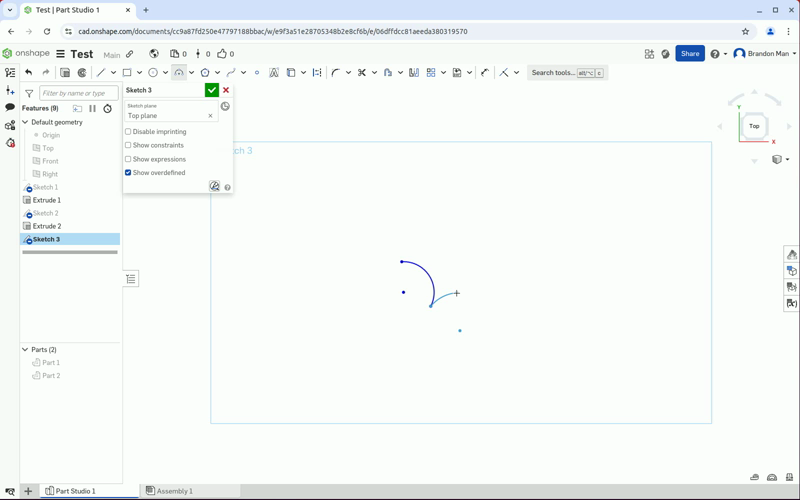
click(456, 292)
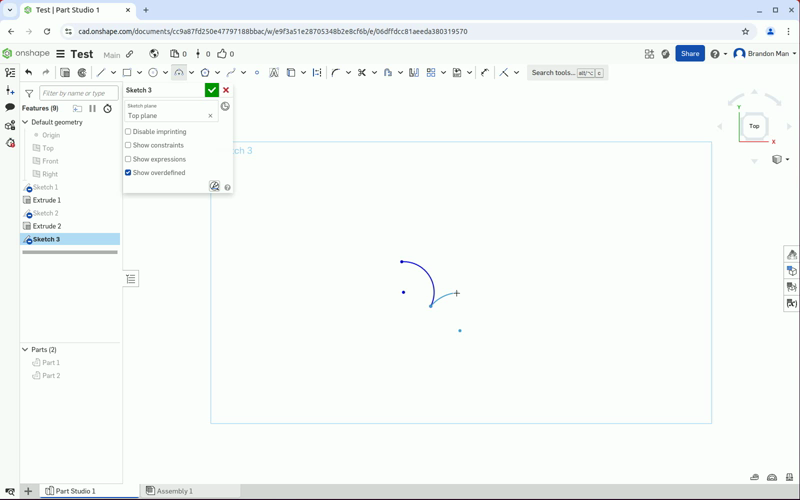
mouse_move(442, 296)
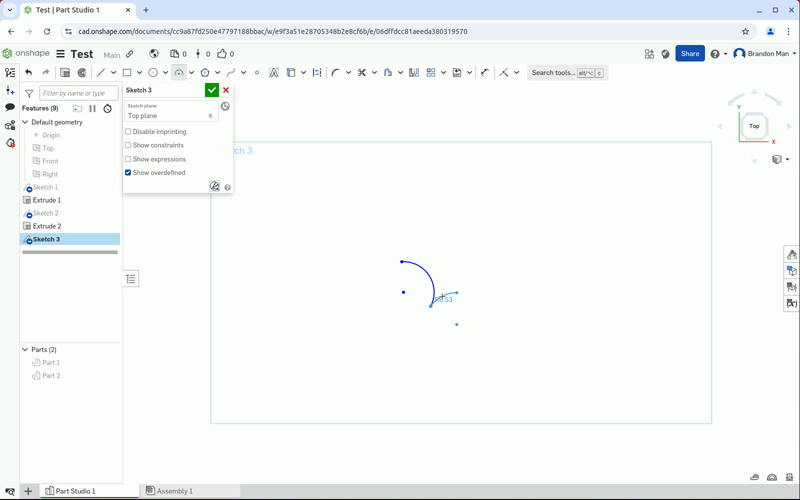
click(442, 296)
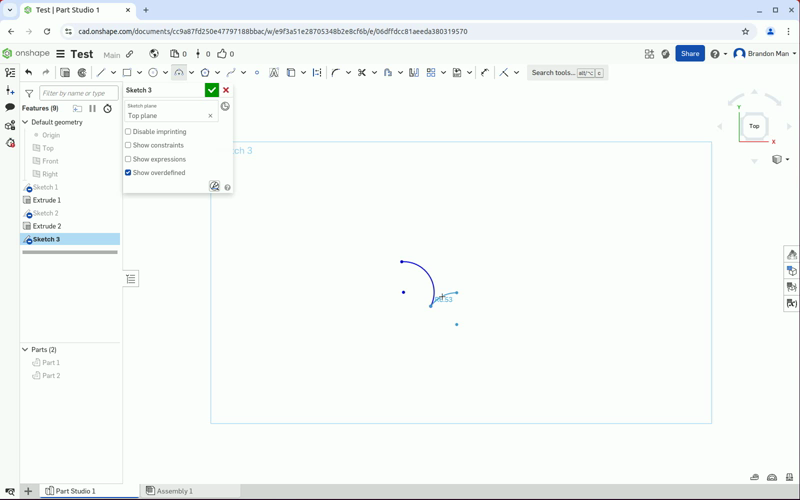
key_up(shift)
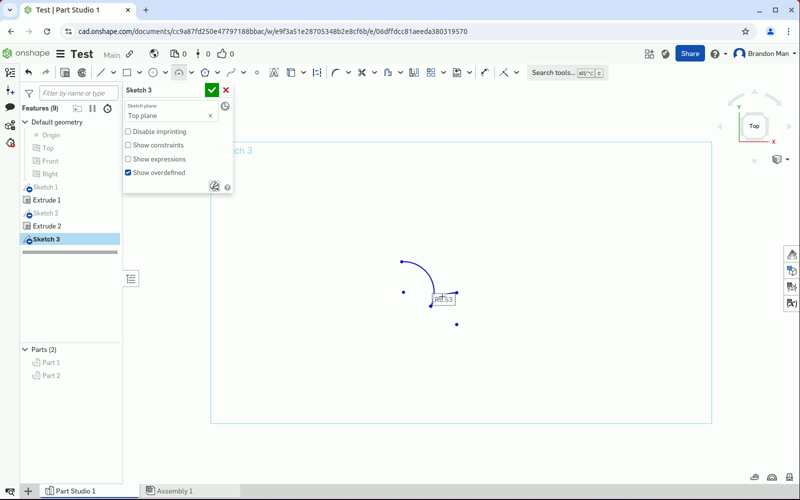
mouse_move(456, 292)
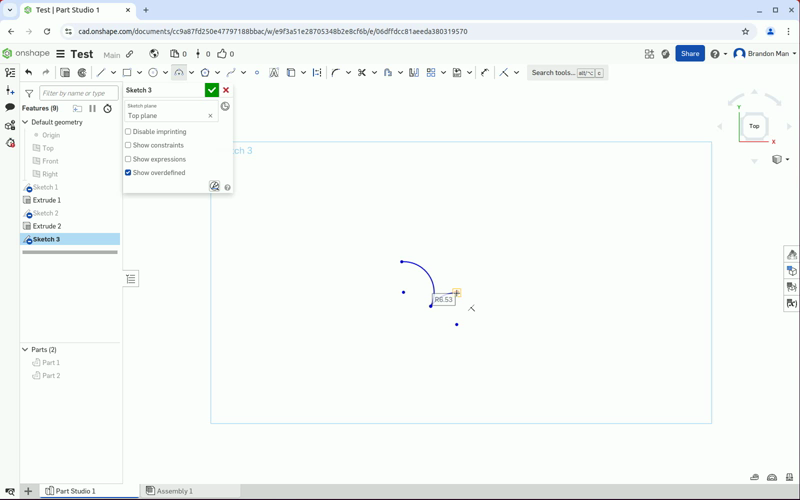
click(456, 292)
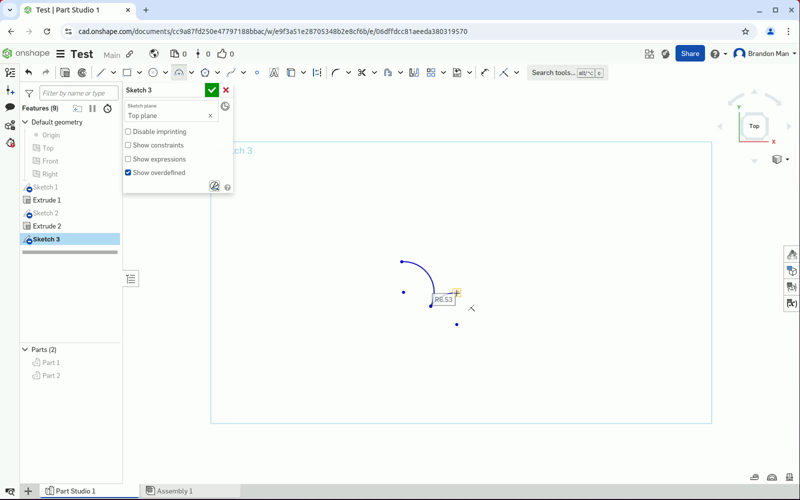
key_down(shift)
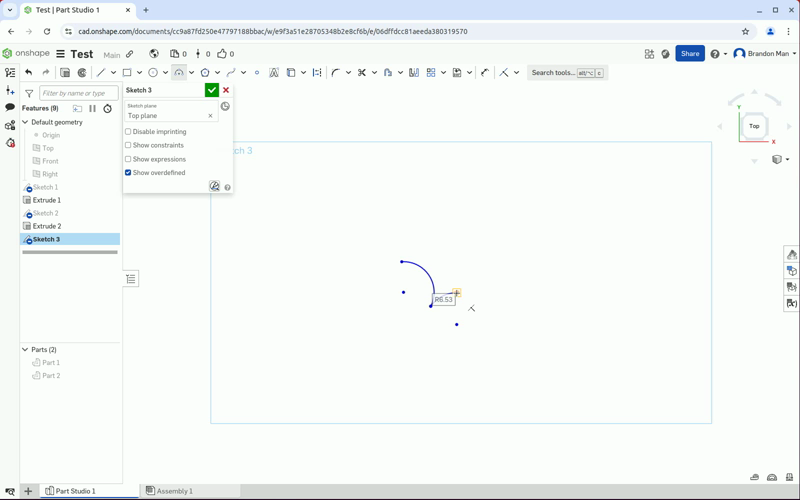
mouse_move(430, 246)
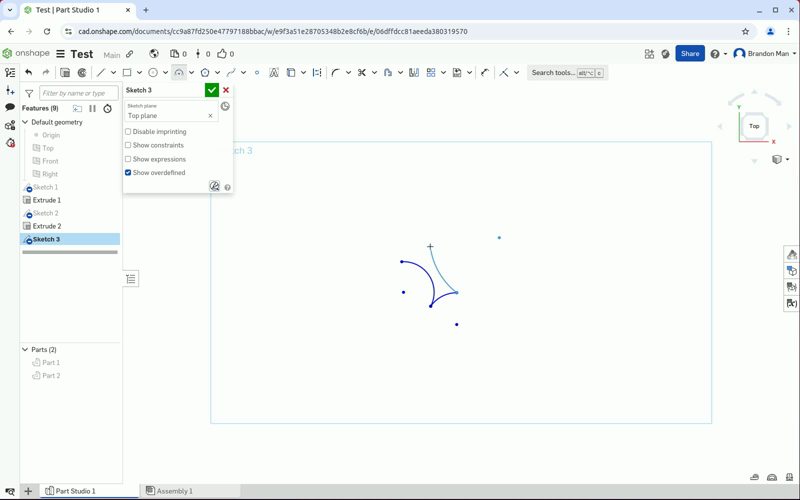
click(430, 246)
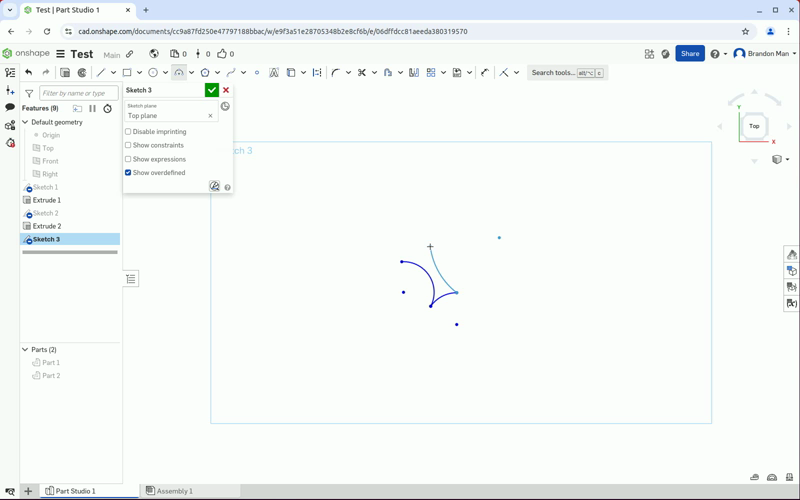
mouse_move(429, 277)
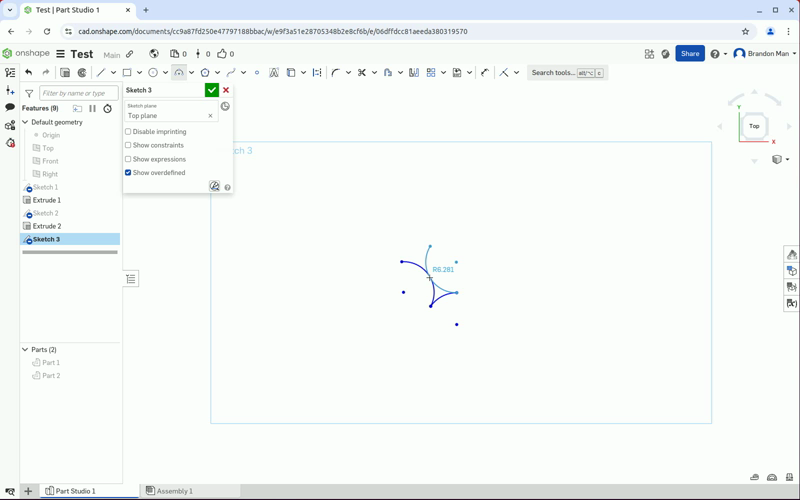
scroll(6)
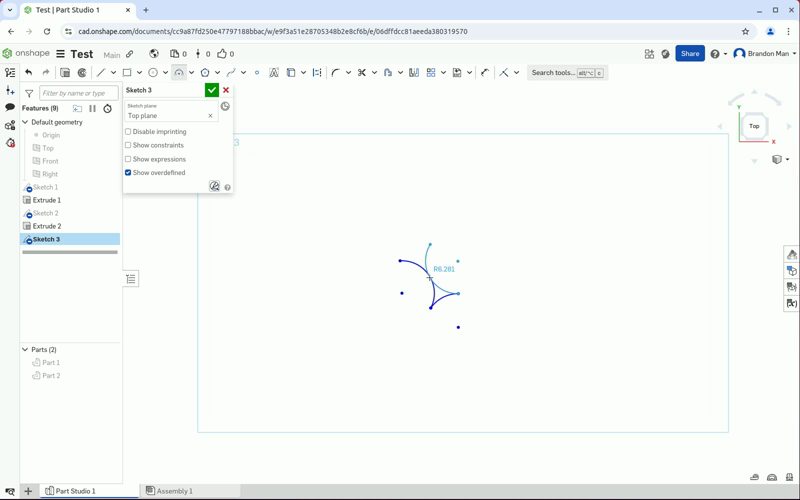
scroll(6)
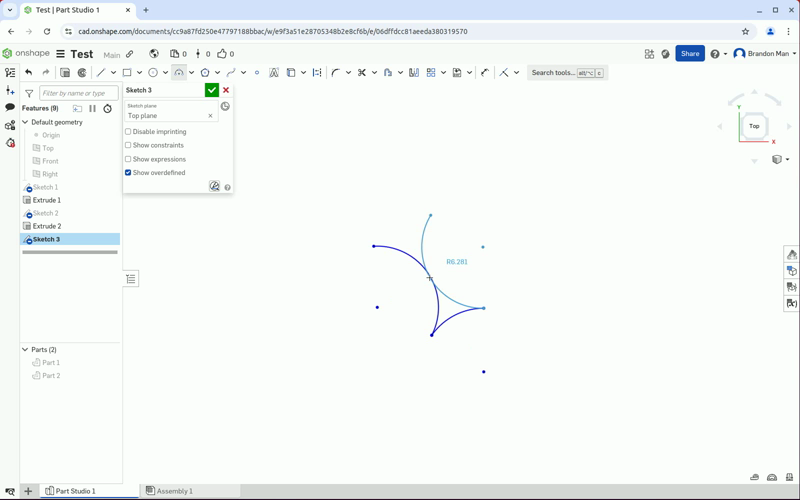
scroll(6)
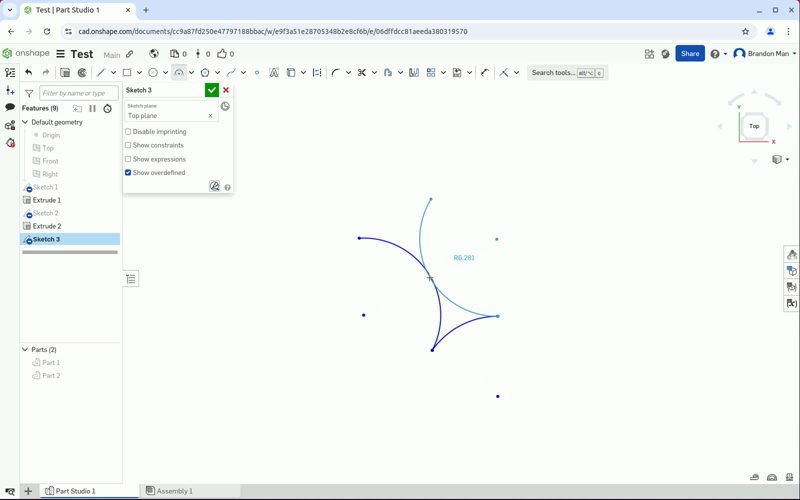
scroll(6)
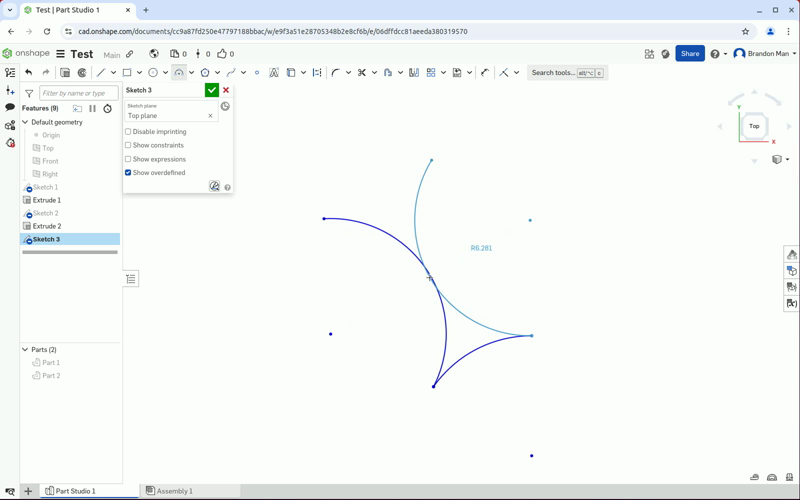
scroll(6)
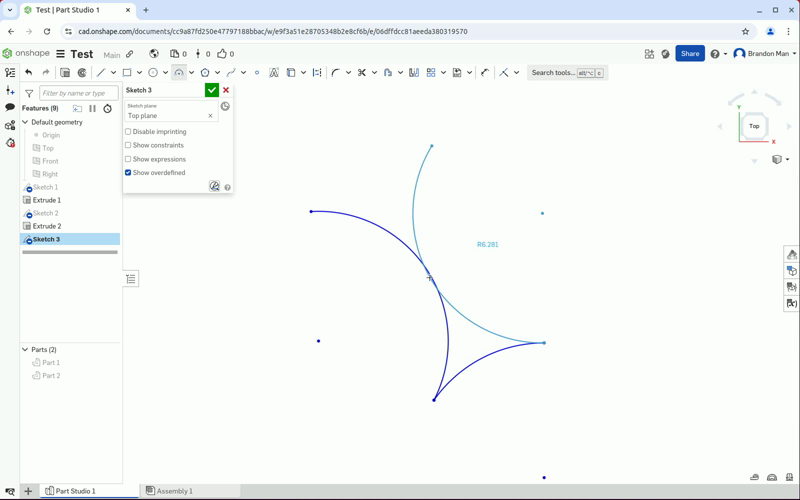
scroll(6)
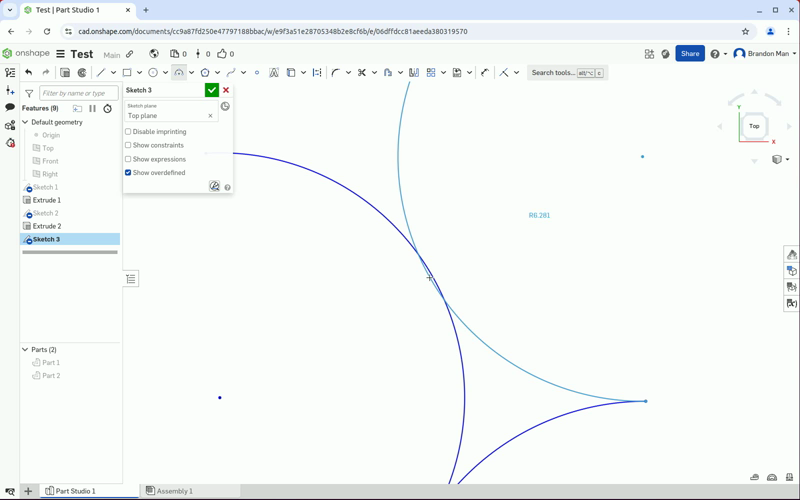
scroll(6)
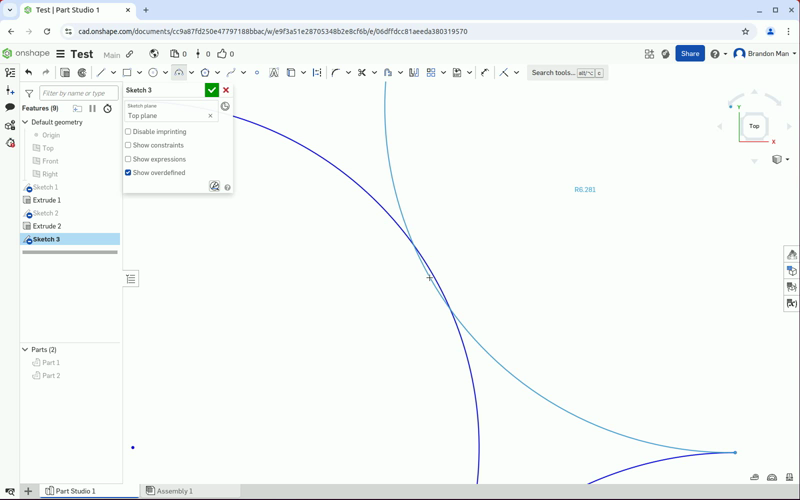
click(429, 277)
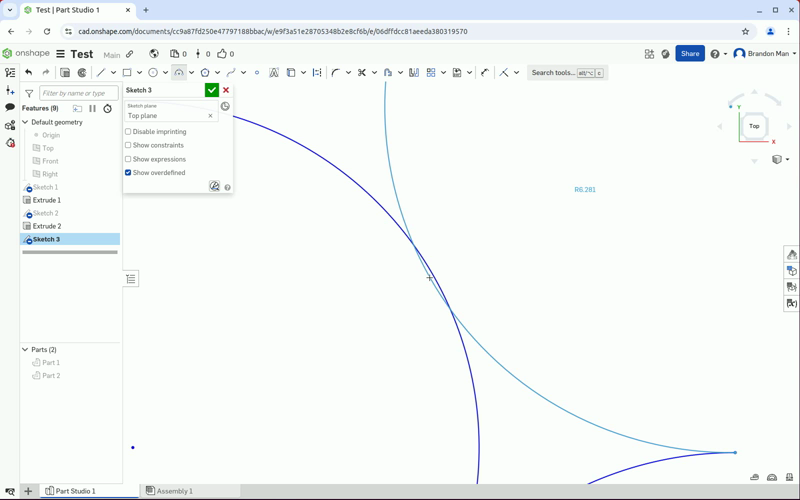
scroll(-6)
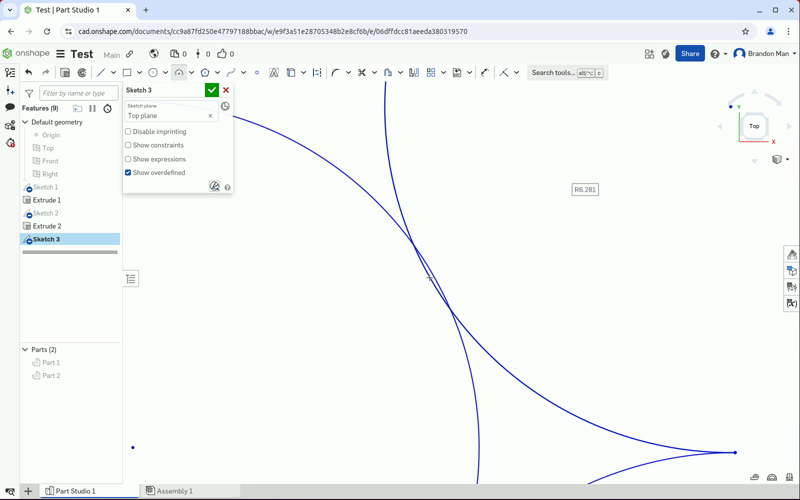
scroll(-6)
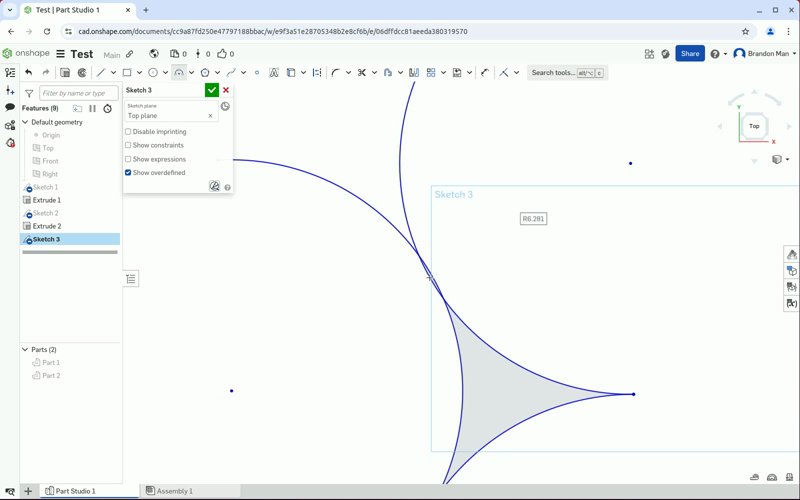
scroll(-6)
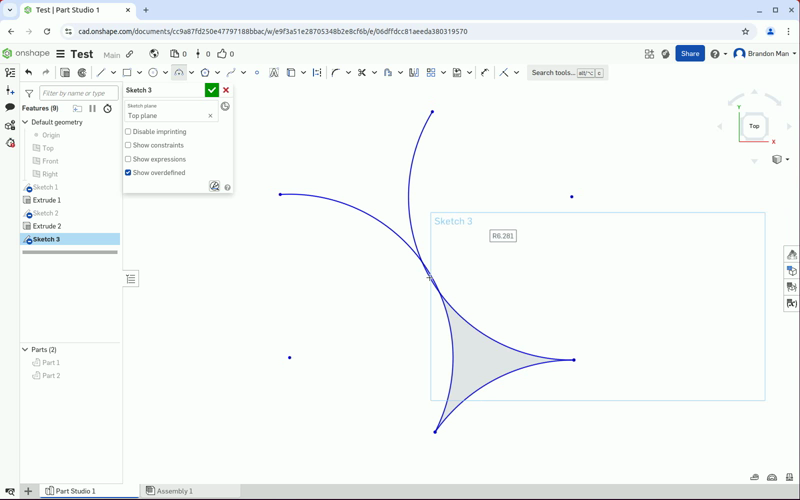
scroll(-6)
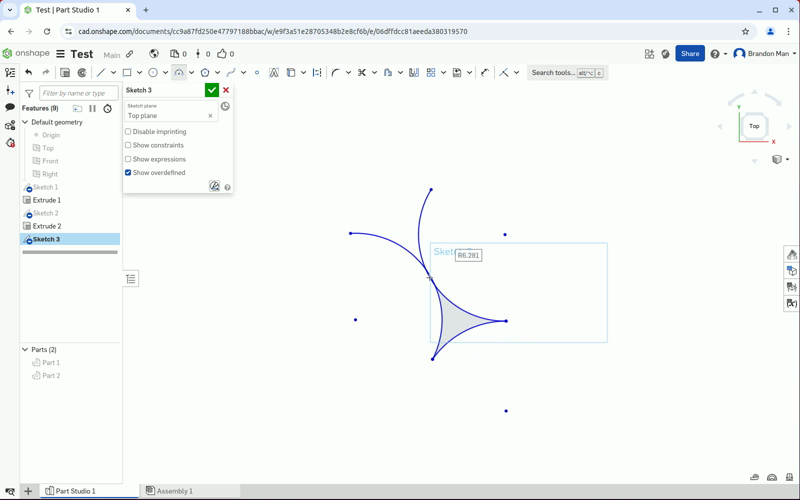
scroll(-6)
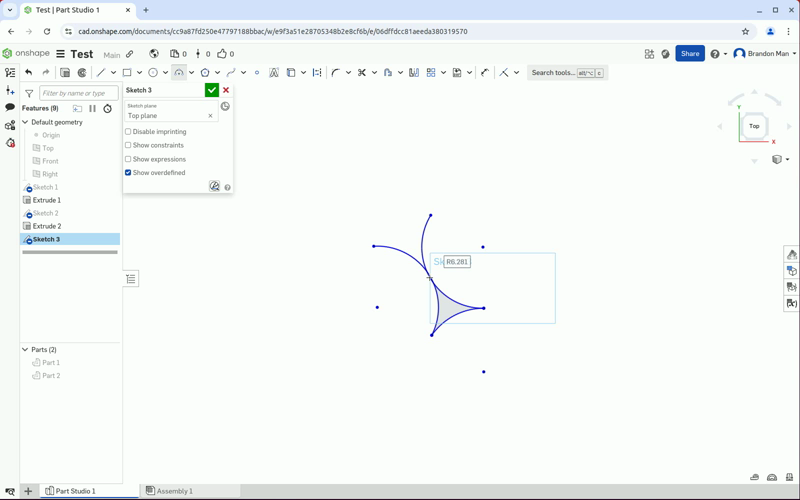
scroll(-6)
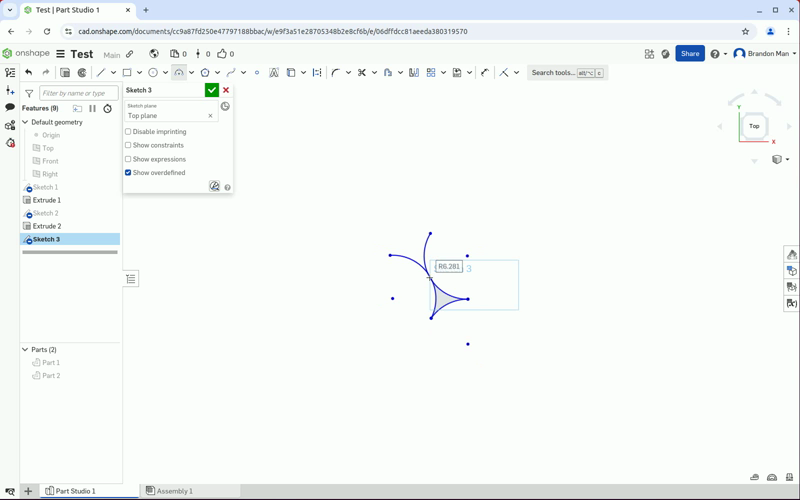
scroll(-6)
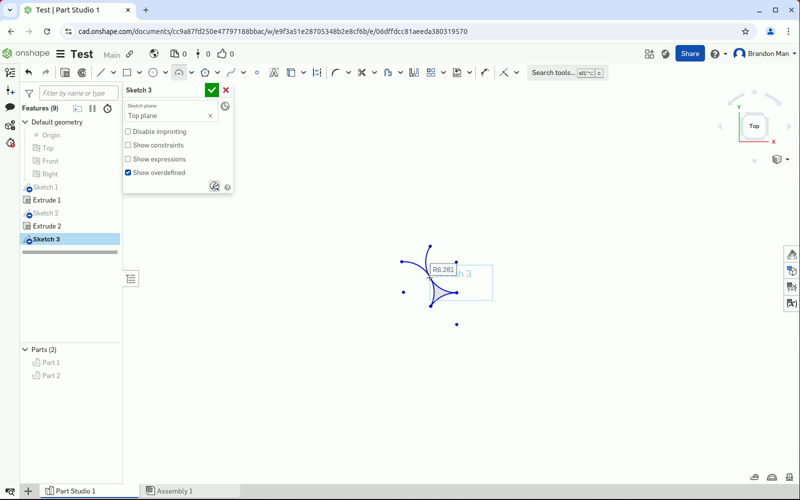
key_up(shift)
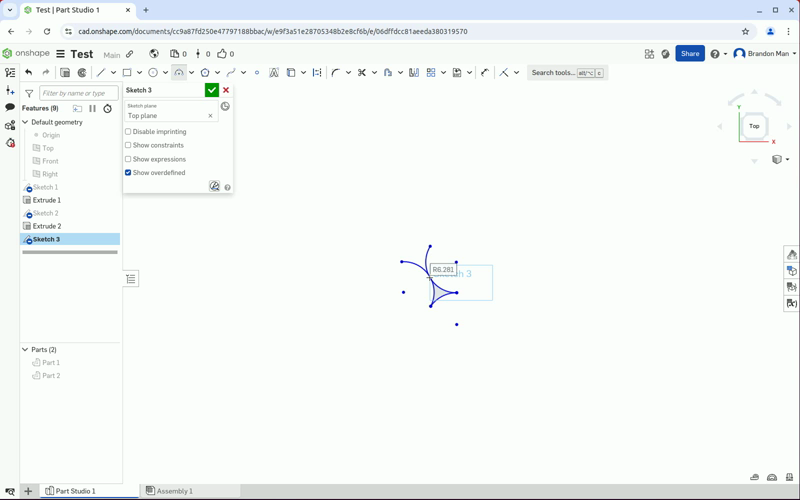
mouse_move(430, 246)
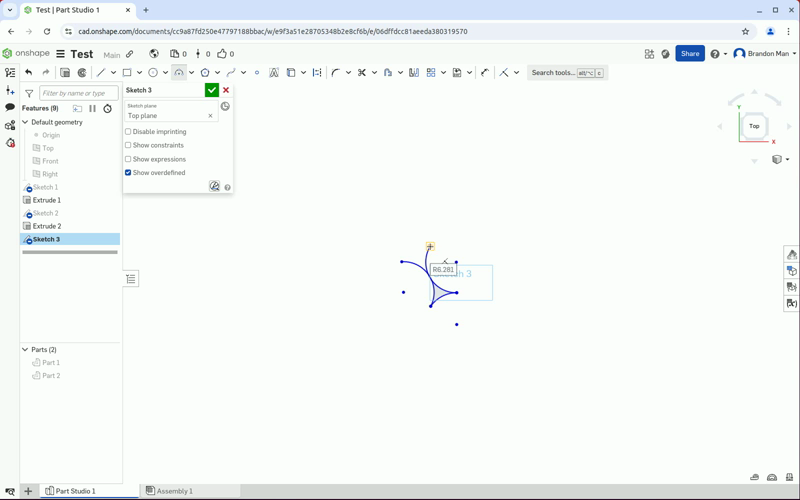
click(430, 246)
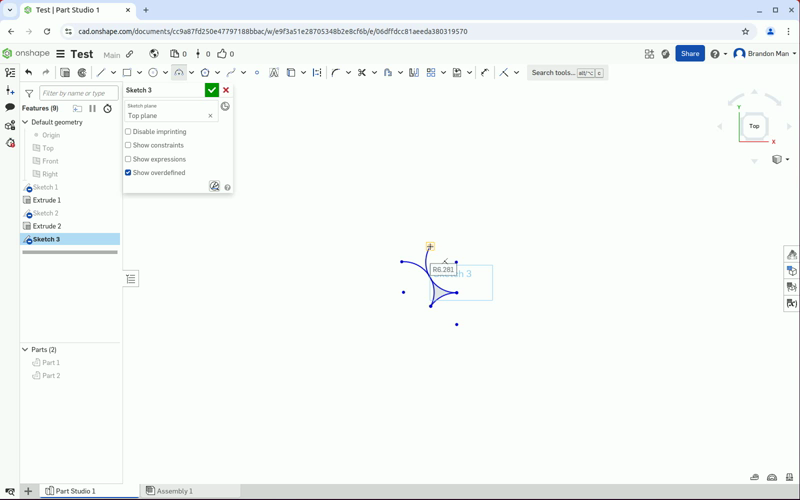
mouse_move(401, 261)
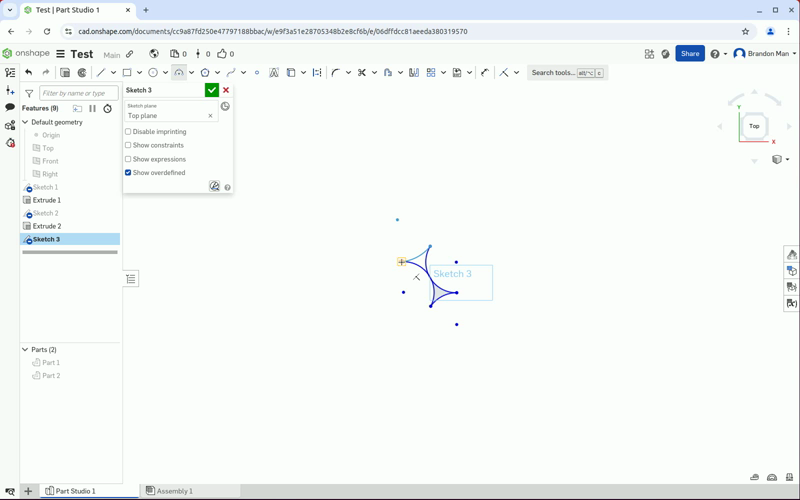
click(401, 261)
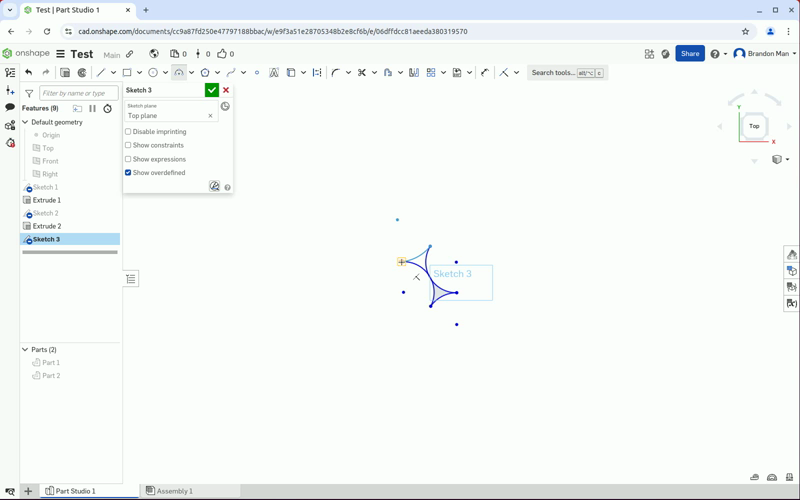
key_down(shift)
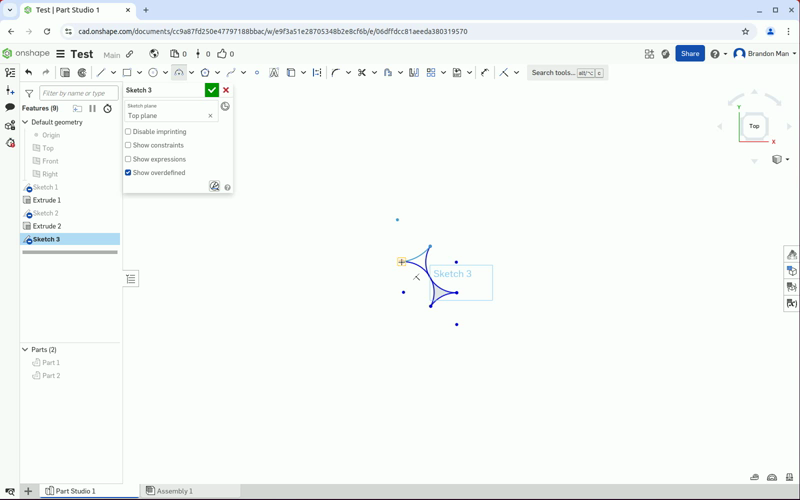
mouse_move(417, 257)
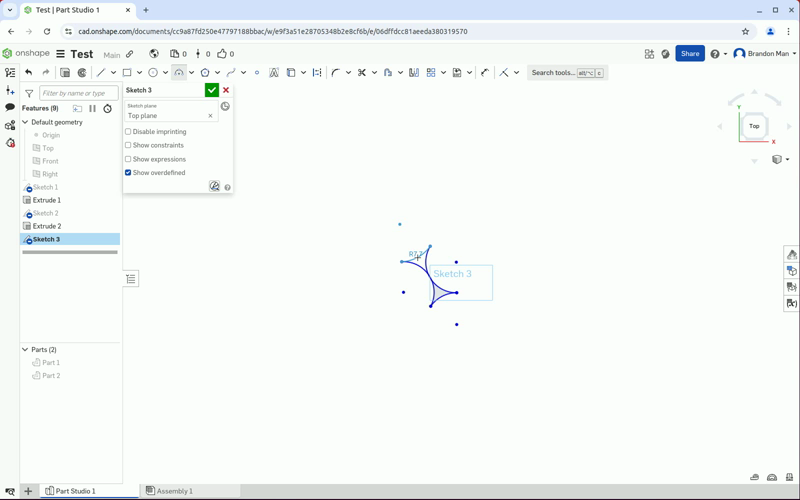
click(417, 257)
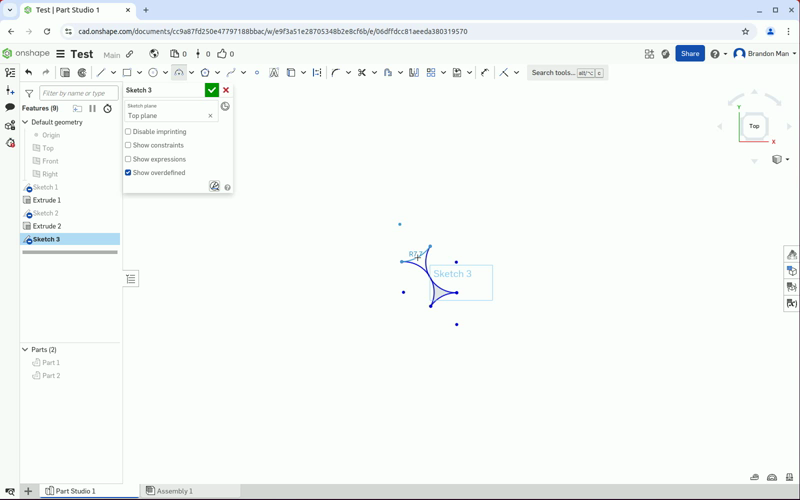
key_up(shift)
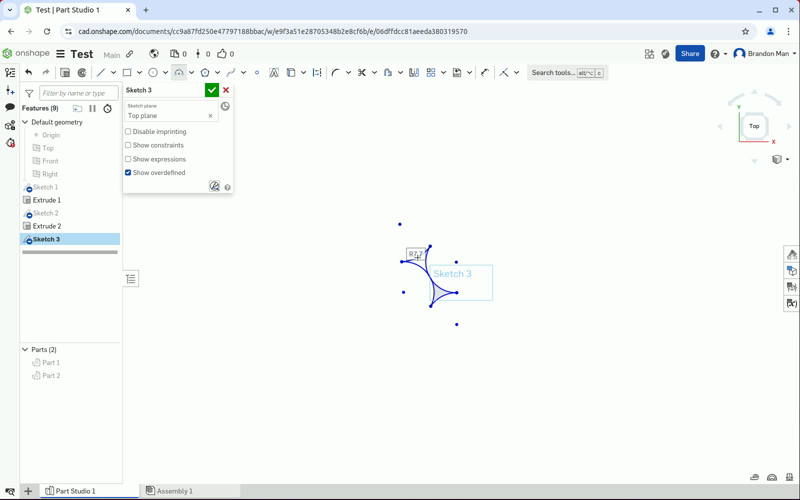
key(esc)
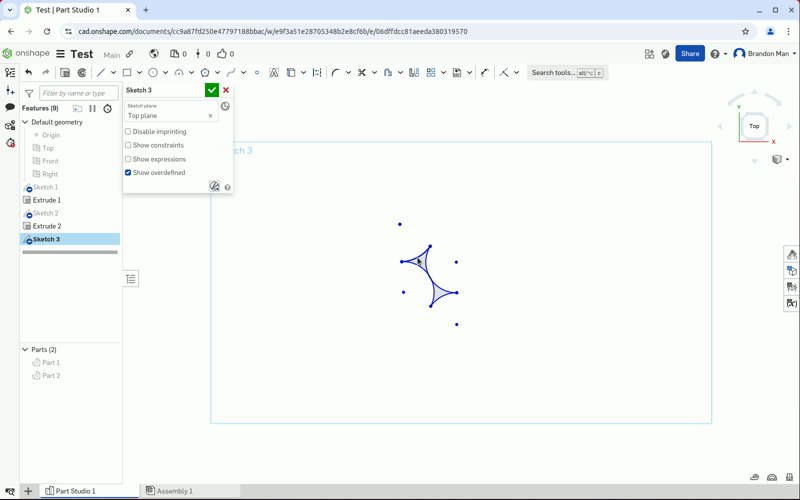
mouse_move(441, 296)
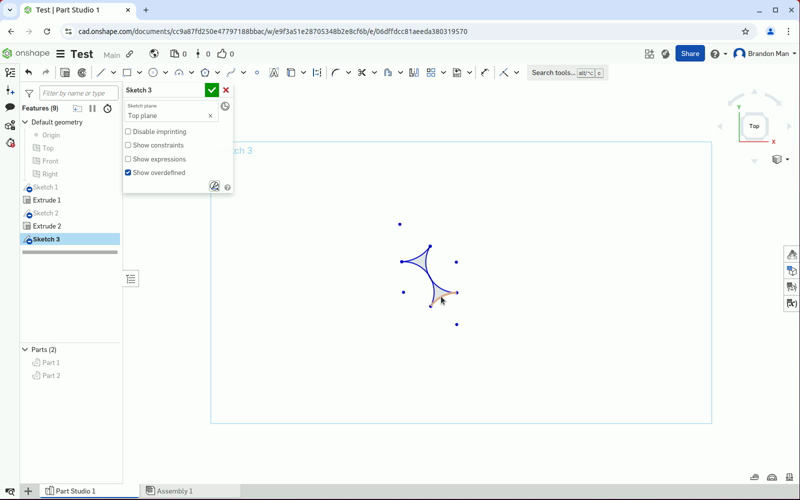
scroll(6)
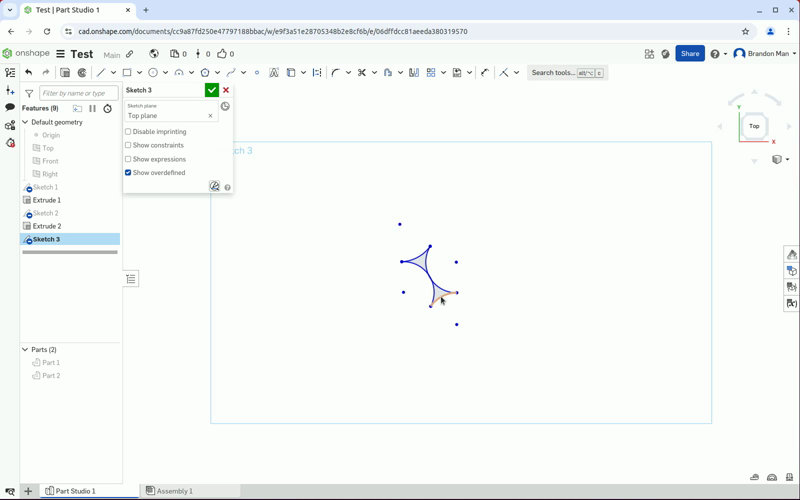
scroll(6)
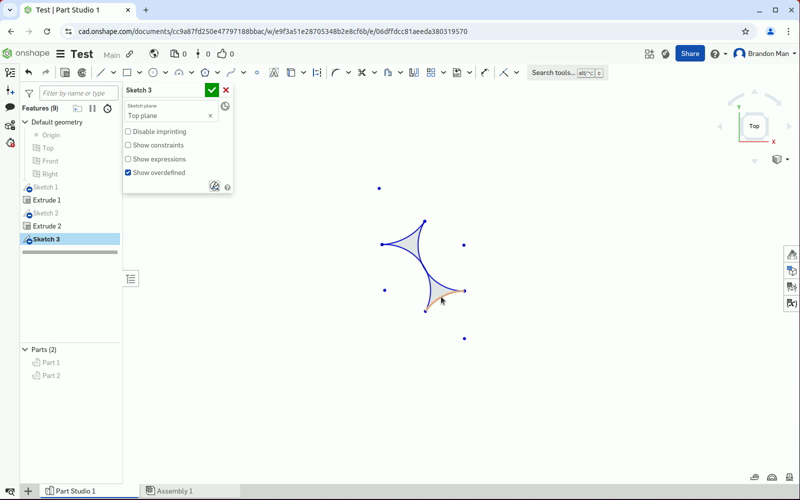
scroll(6)
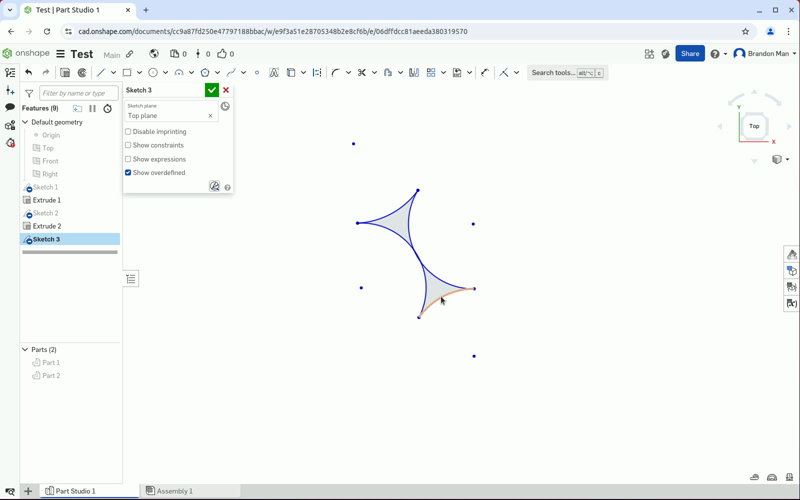
scroll(6)
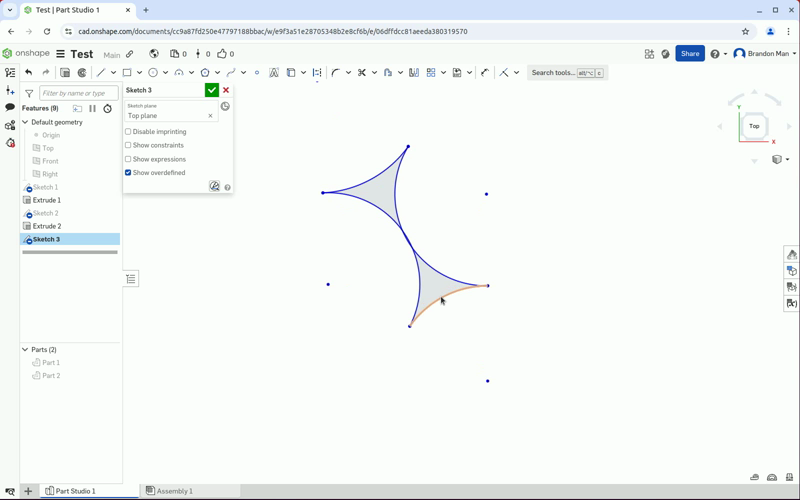
scroll(6)
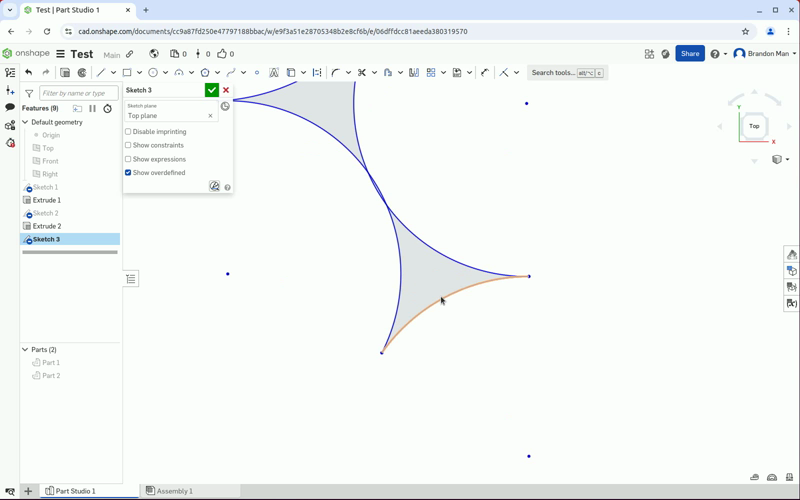
scroll(6)
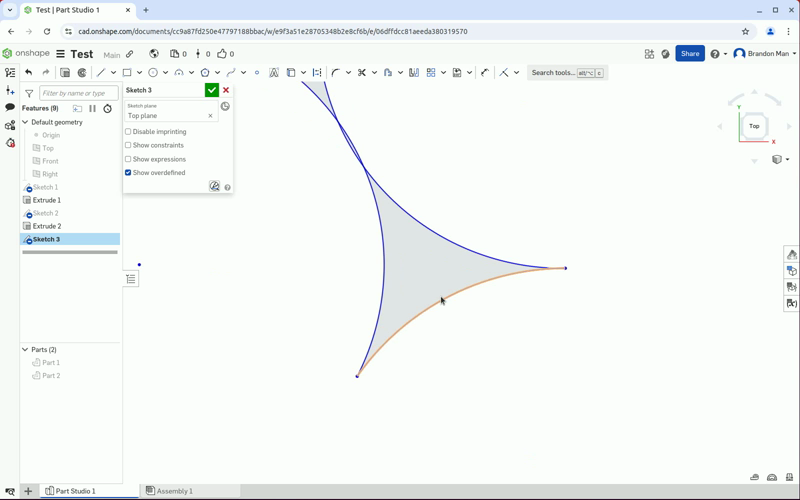
scroll(6)
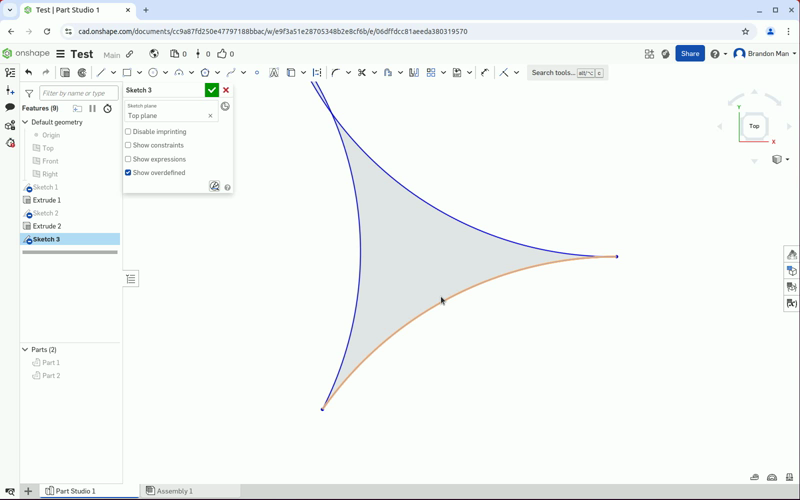
click(441, 296)
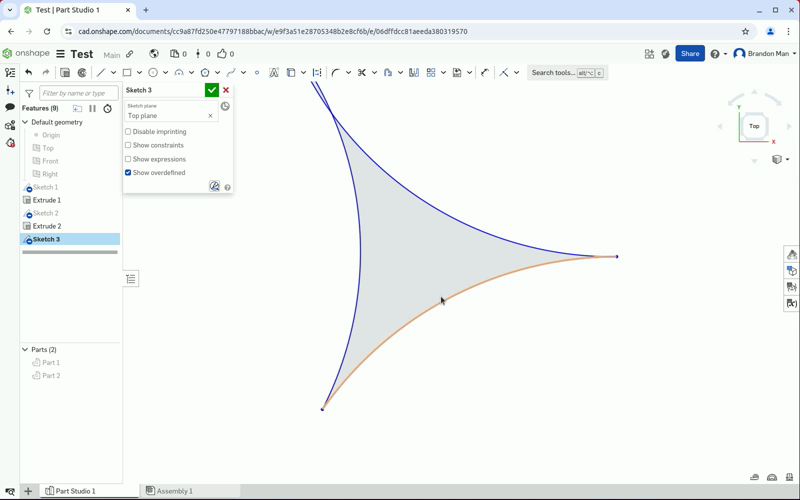
scroll(-6)
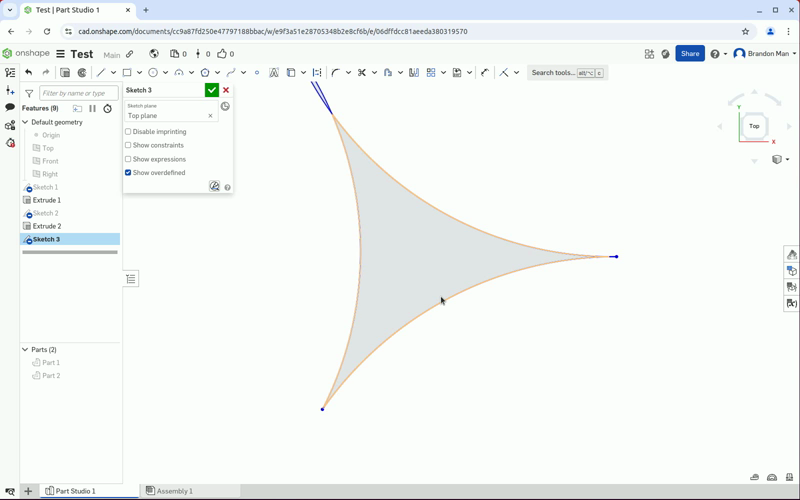
scroll(-6)
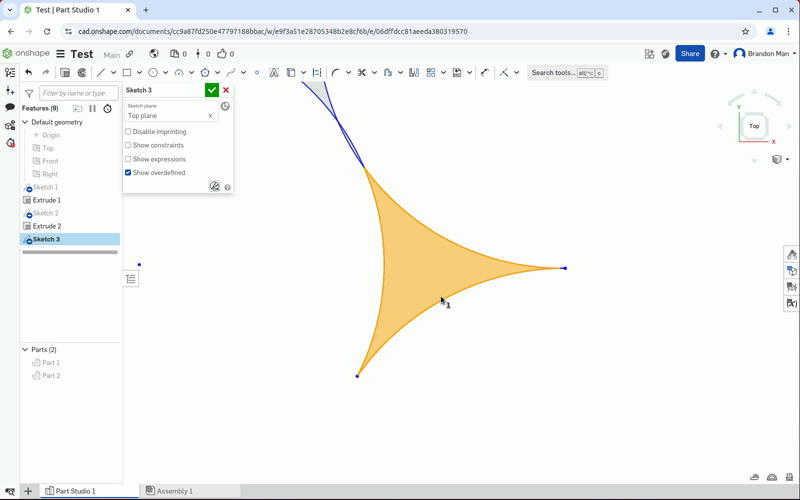
scroll(-6)
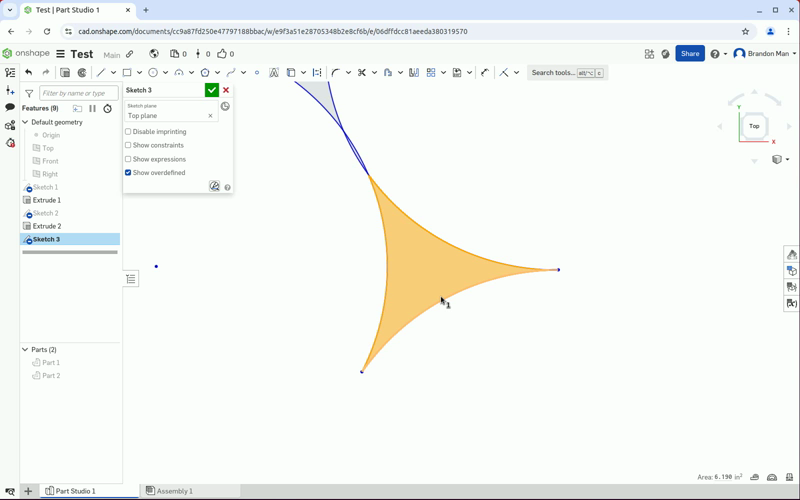
scroll(-6)
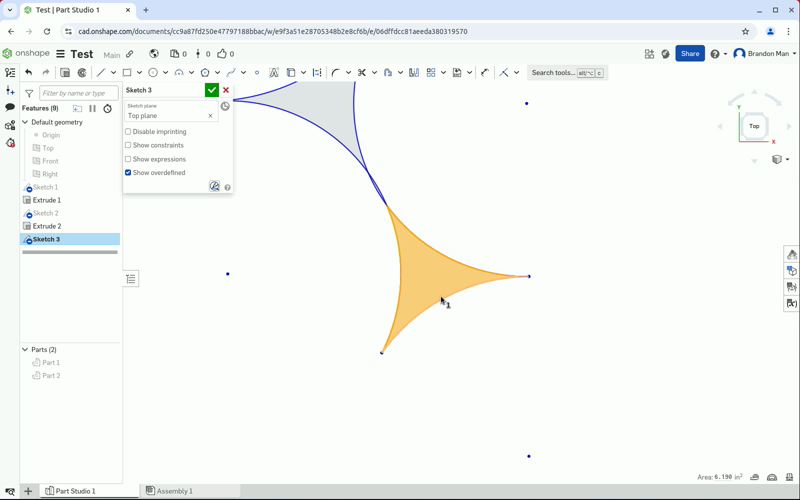
scroll(-6)
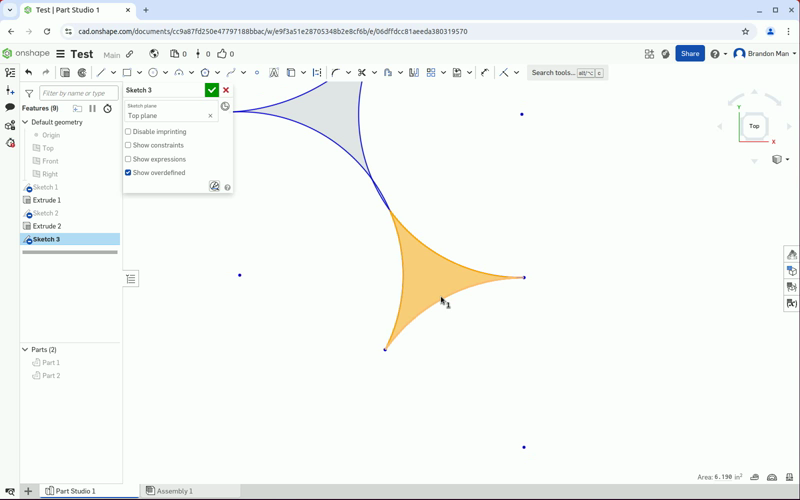
scroll(-6)
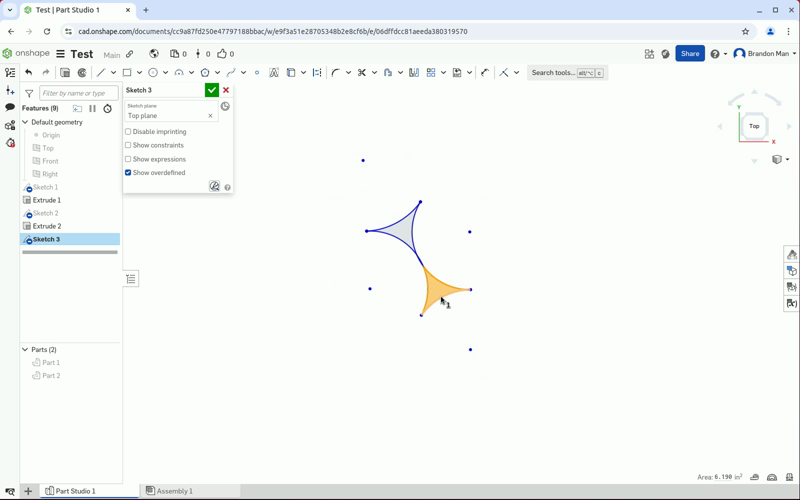
scroll(-6)
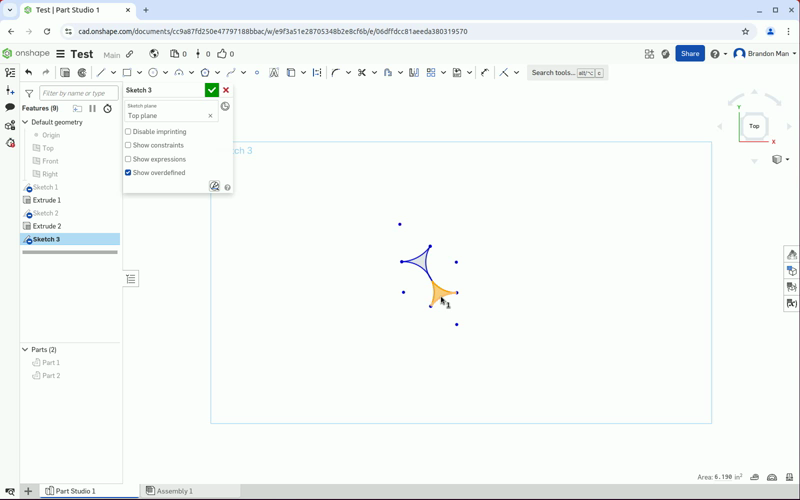
mouse_move(73, 352)
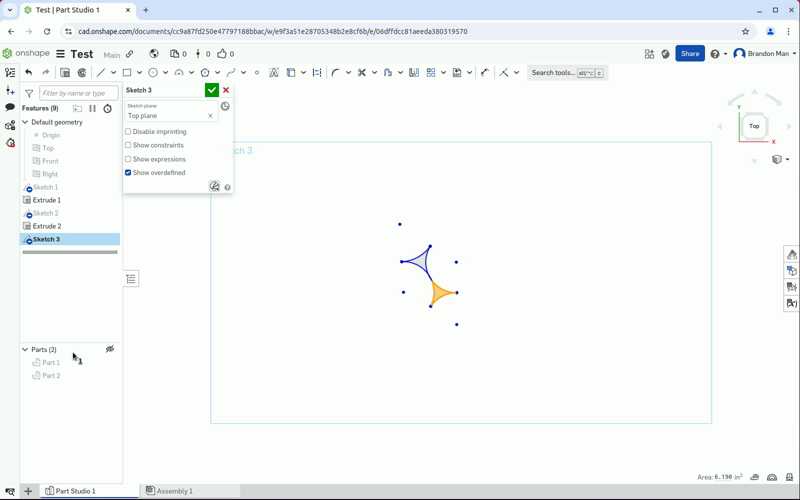
key(shift+y)
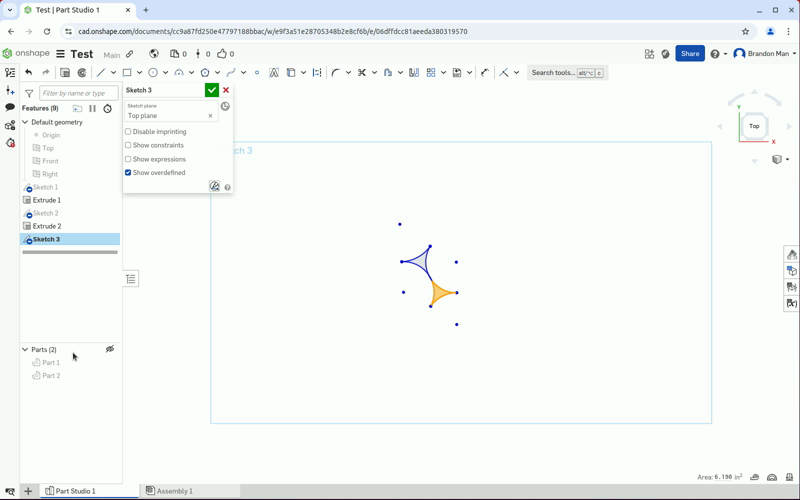
key(shift+e)
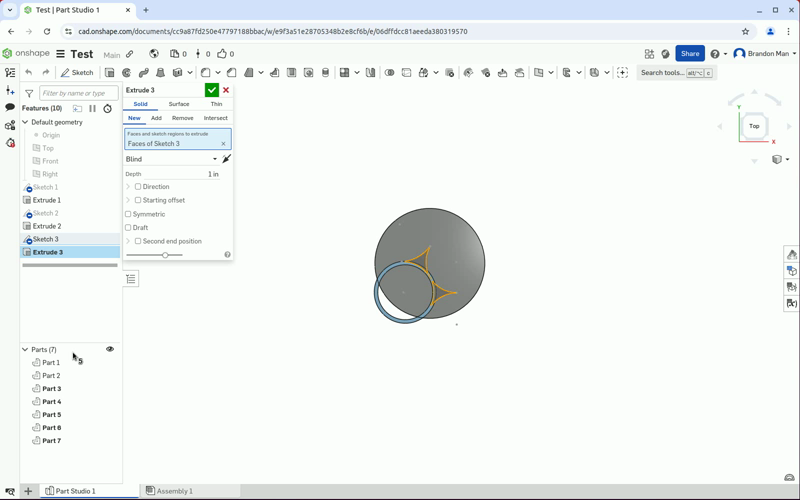
mouse_move(143, 106)
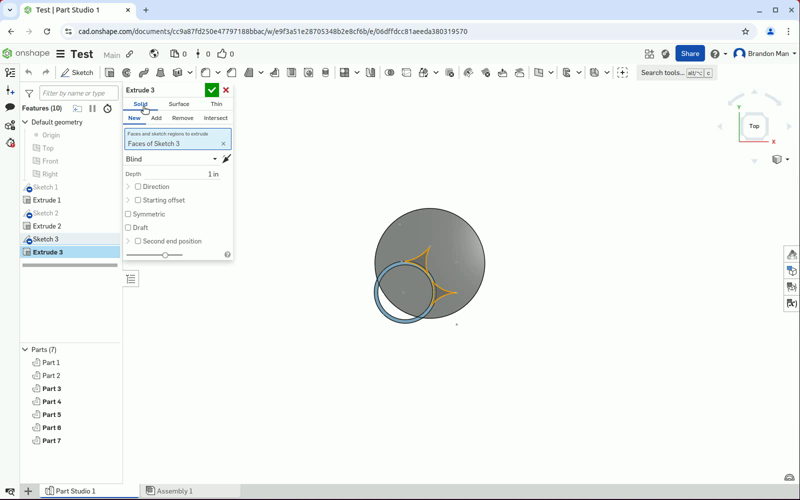
click(143, 106)
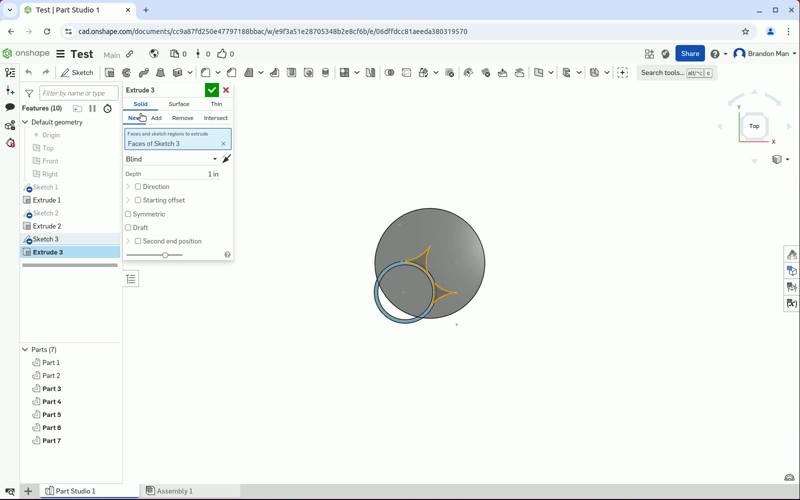
mouse_move(137, 120)
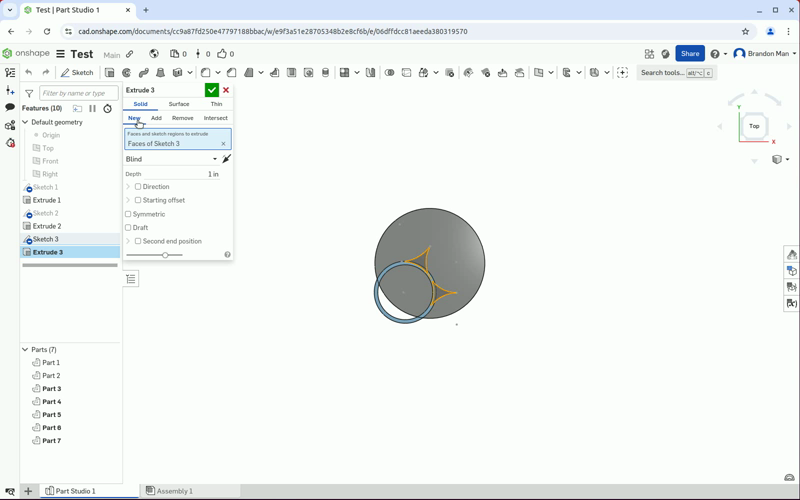
click(137, 120)
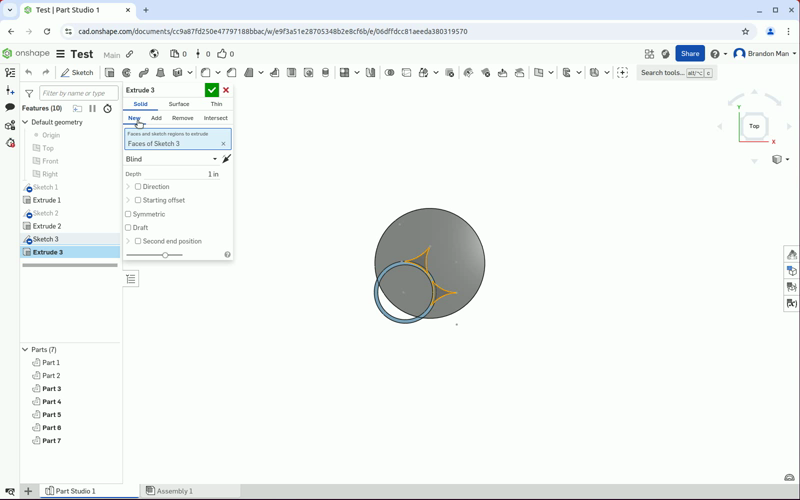
key(tab, 4)
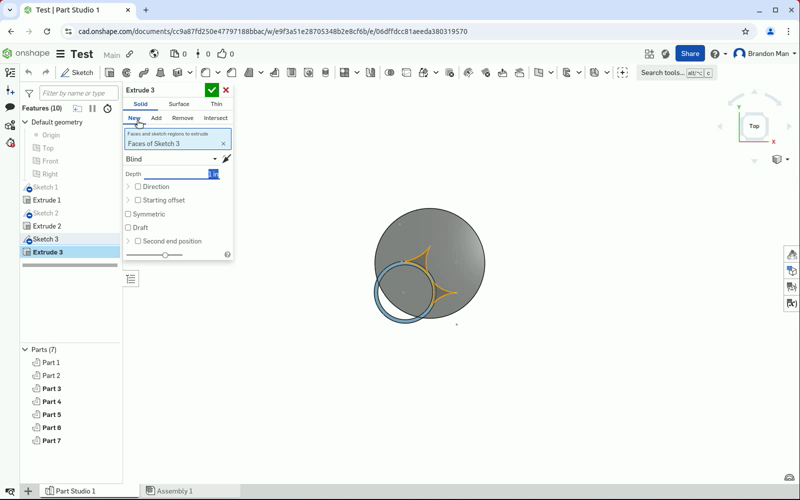
text(3.37)
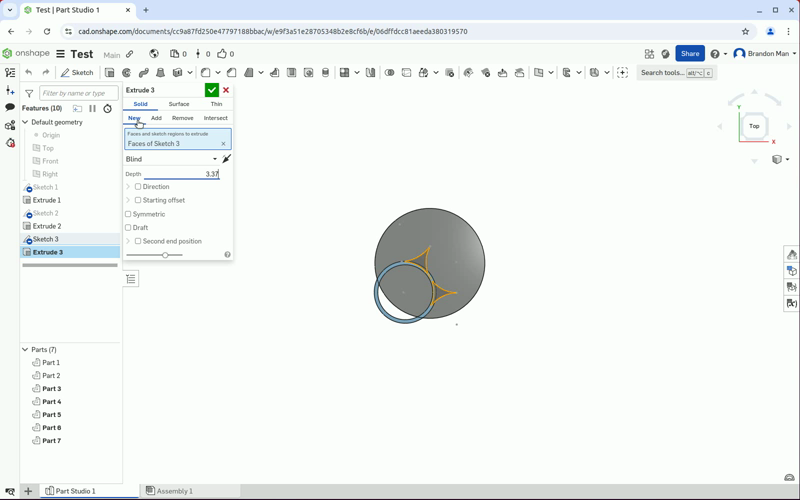
key(enter)
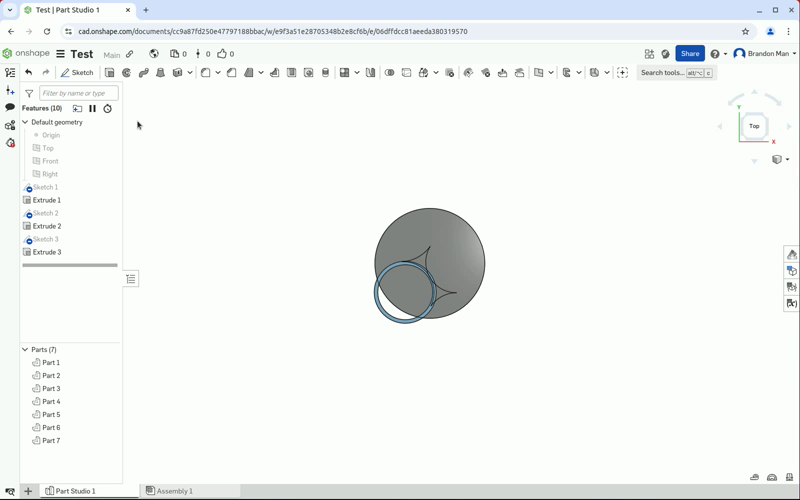
key(shift+h)
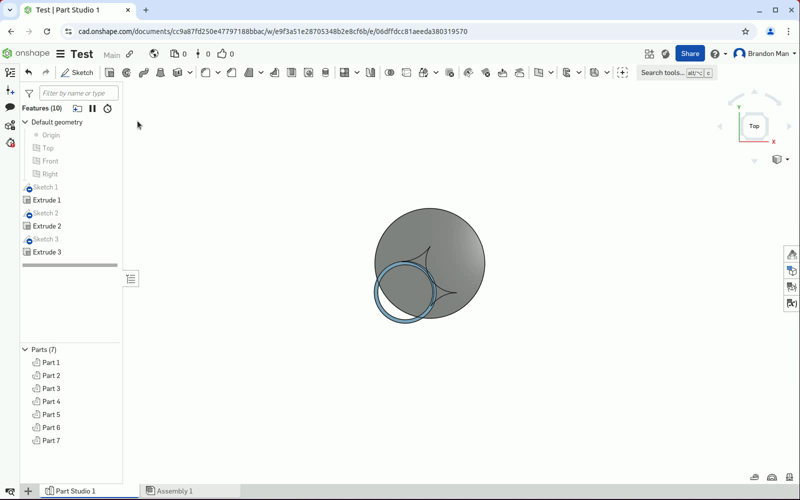
key(shift+h)
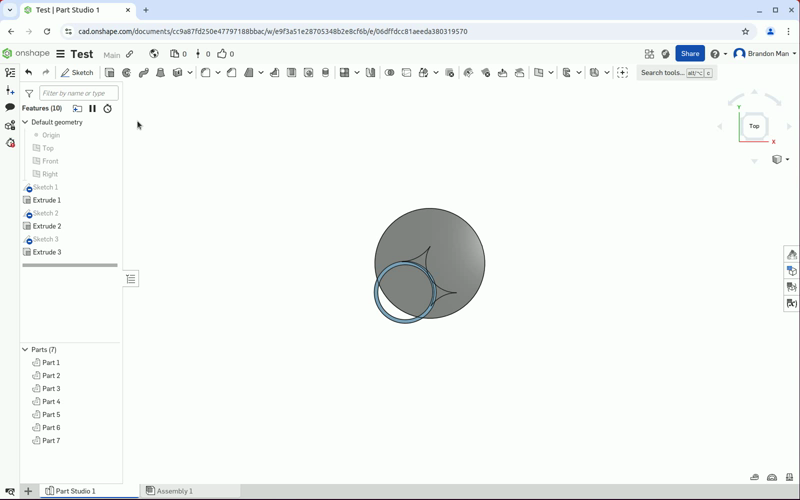
mouse_move(73, 189)
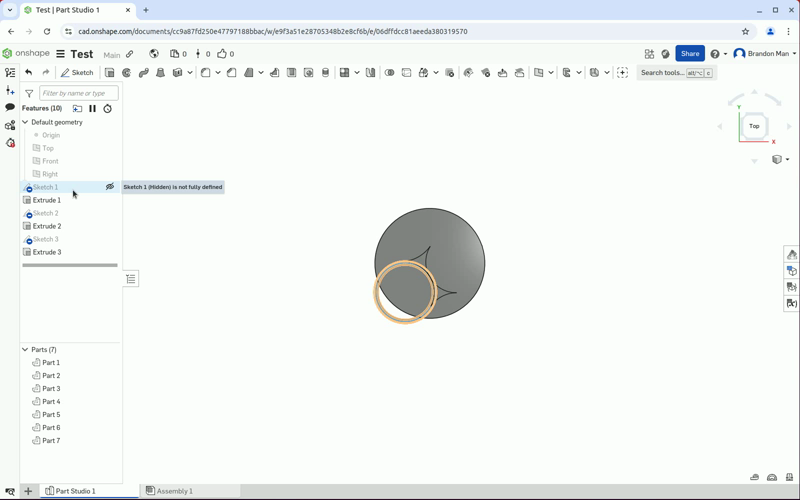
click(73, 189)
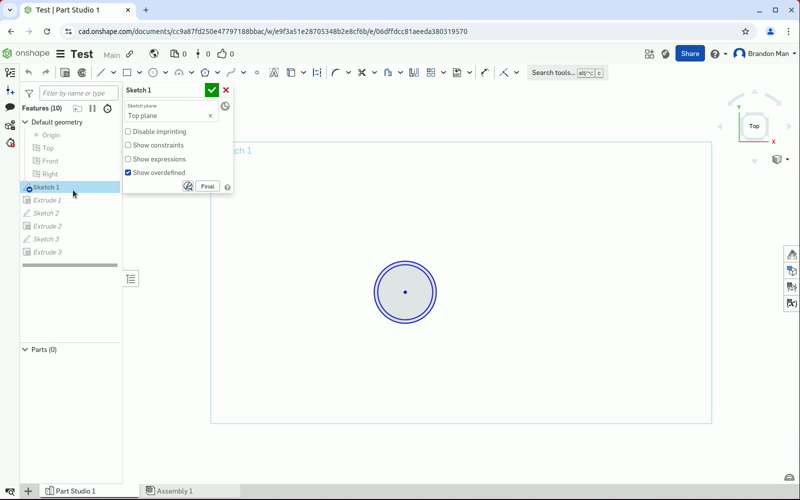
mouse_move(229, 92)
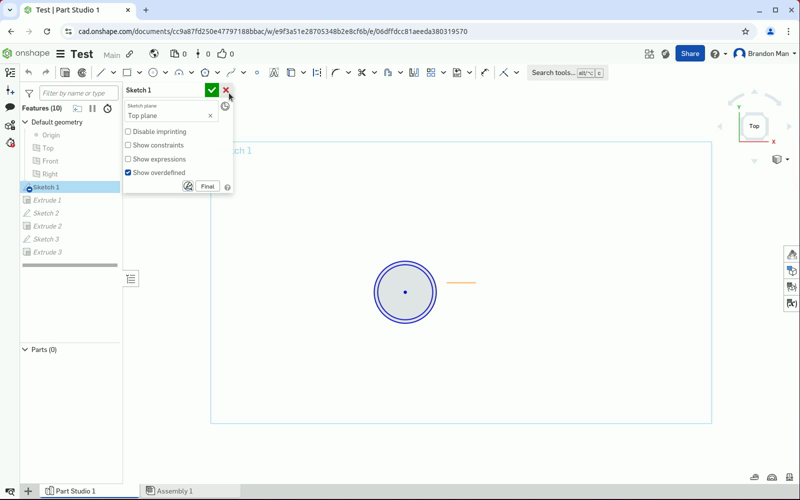
click(229, 92)
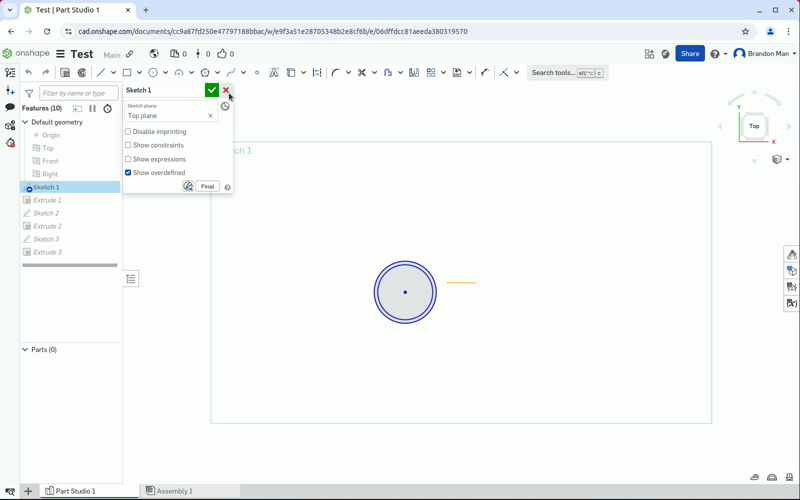
key(shift+s)
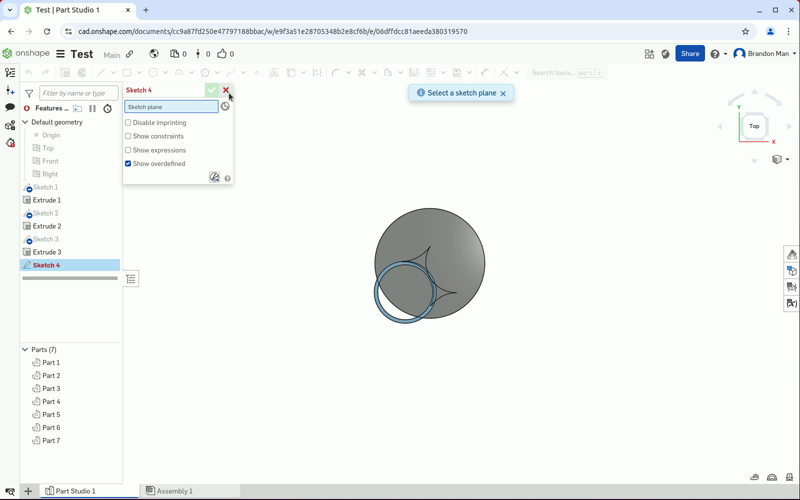
mouse_move(73, 150)
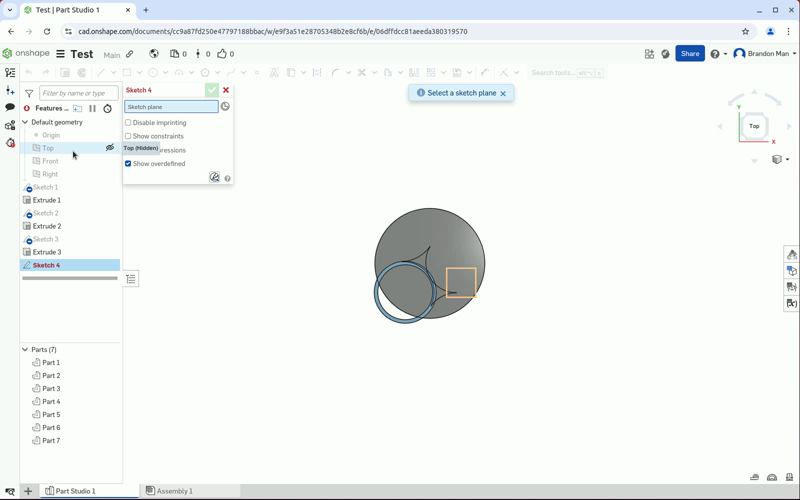
click(73, 150)
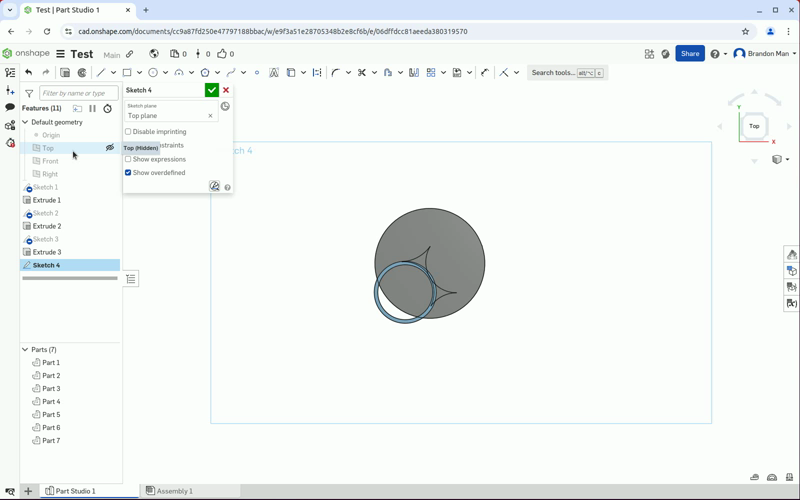
mouse_move(73, 352)
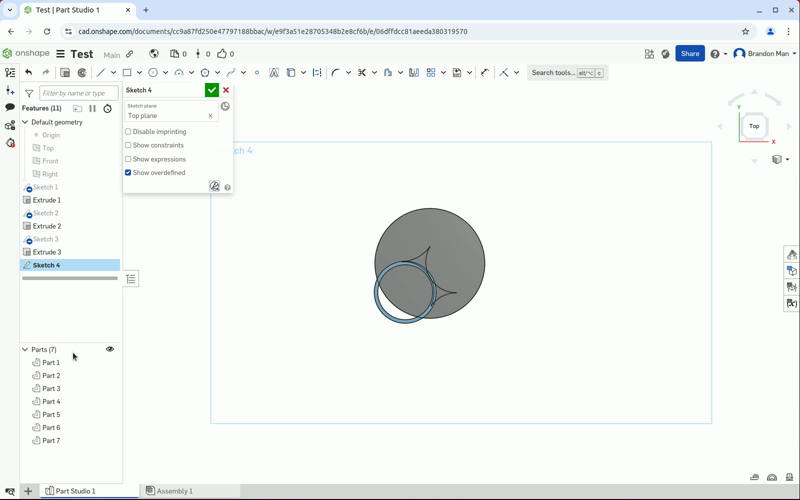
key(y)
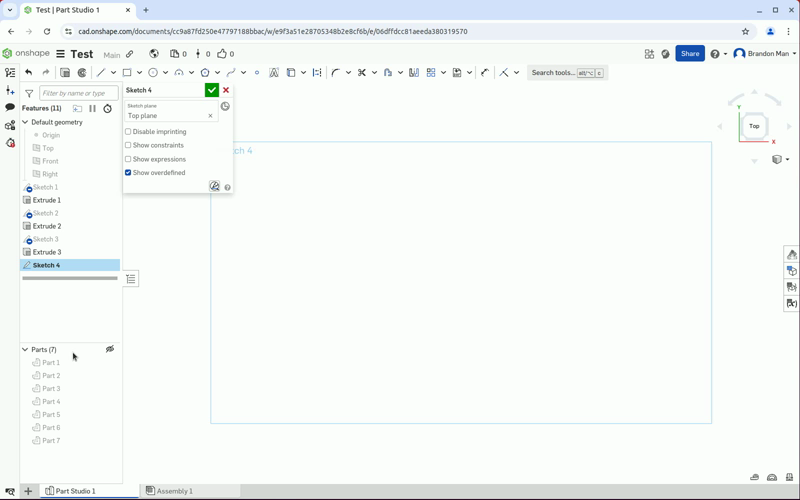
key(a)
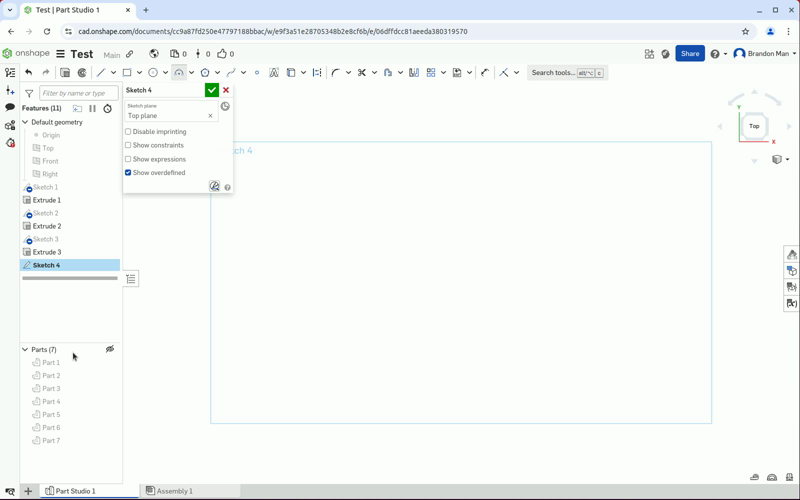
key_down(shift)
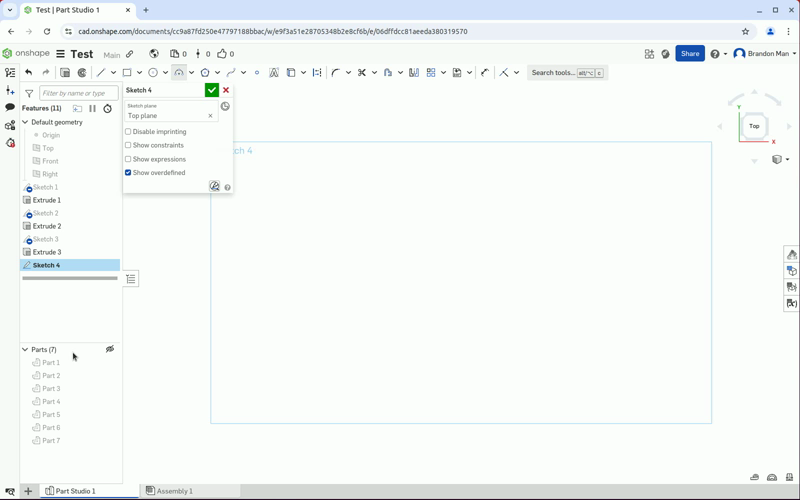
mouse_move(401, 261)
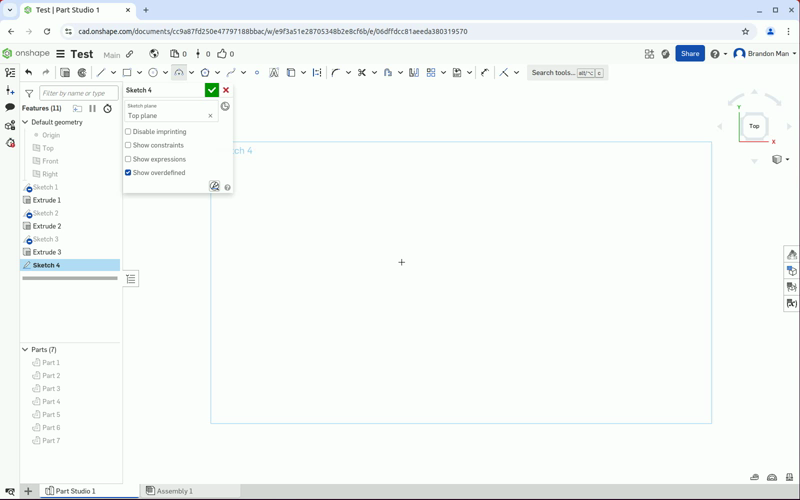
click(401, 261)
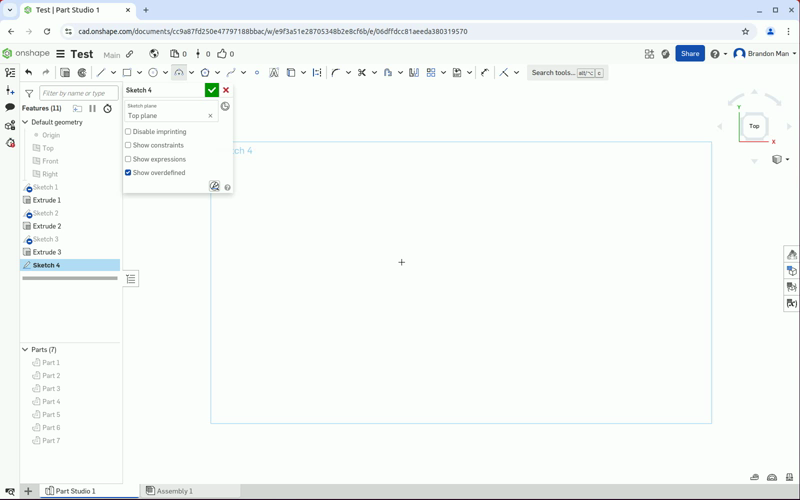
key_up(shift)
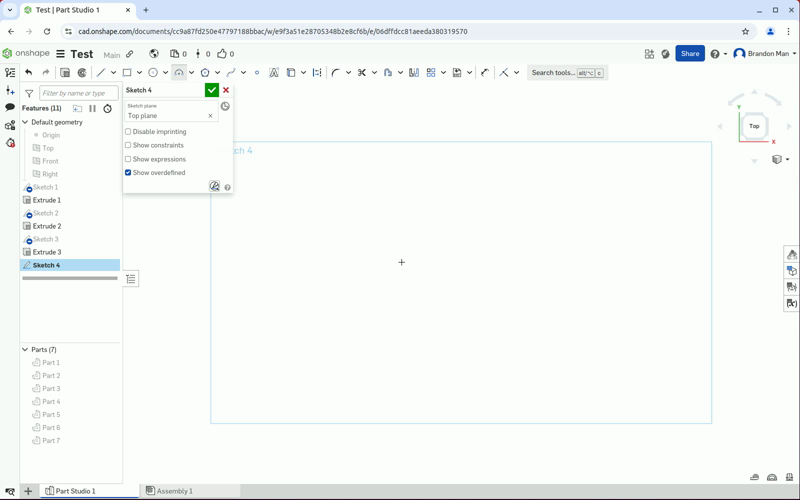
key_down(shift)
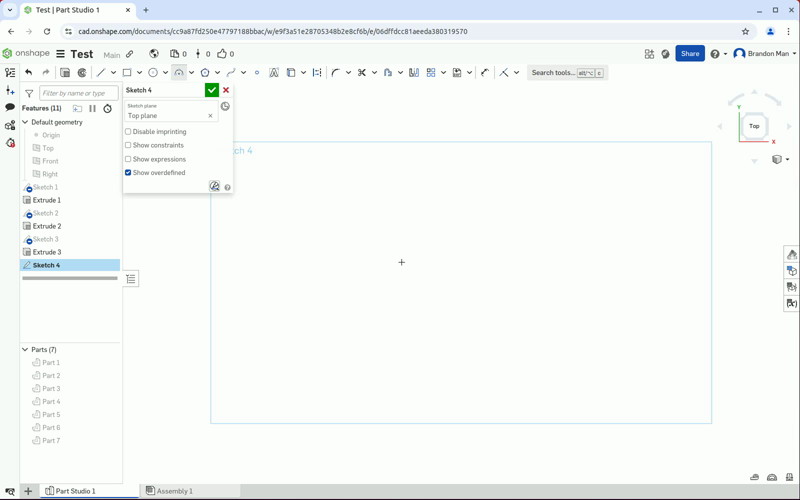
mouse_move(430, 306)
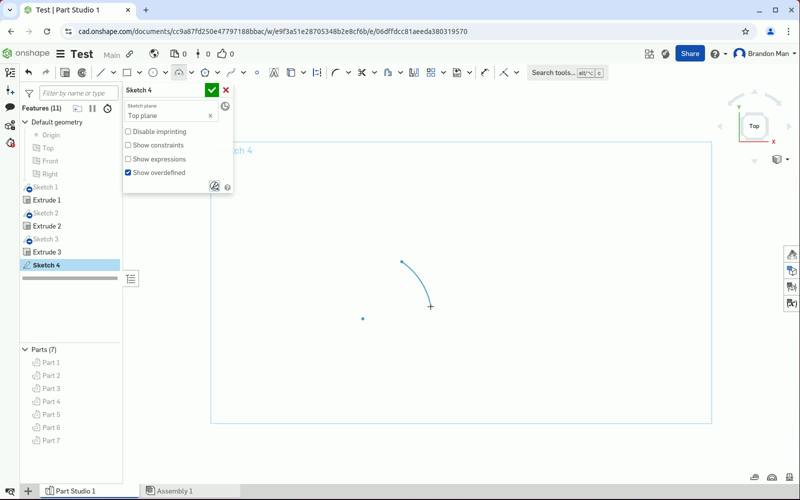
click(430, 306)
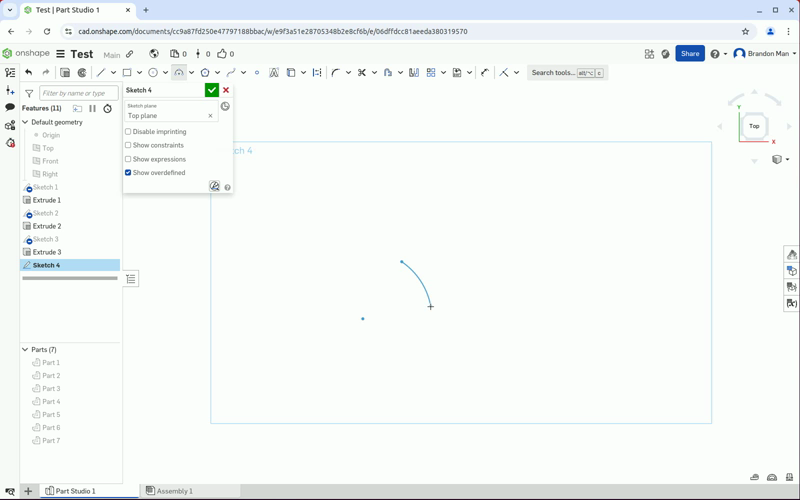
mouse_move(429, 275)
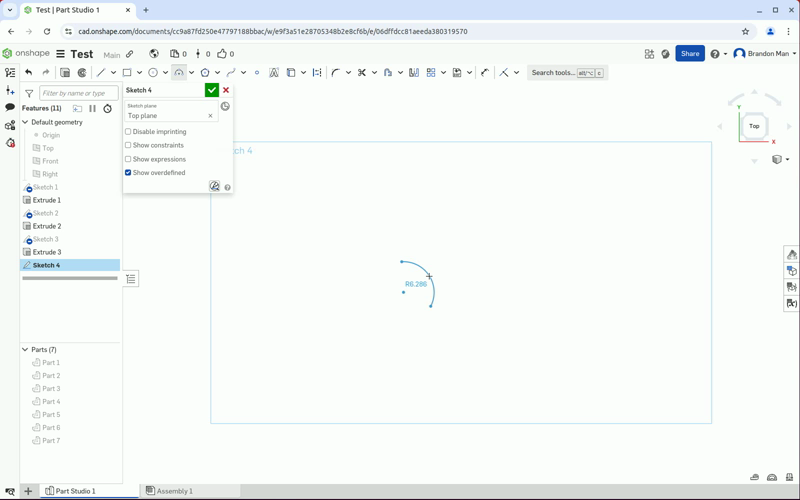
click(429, 275)
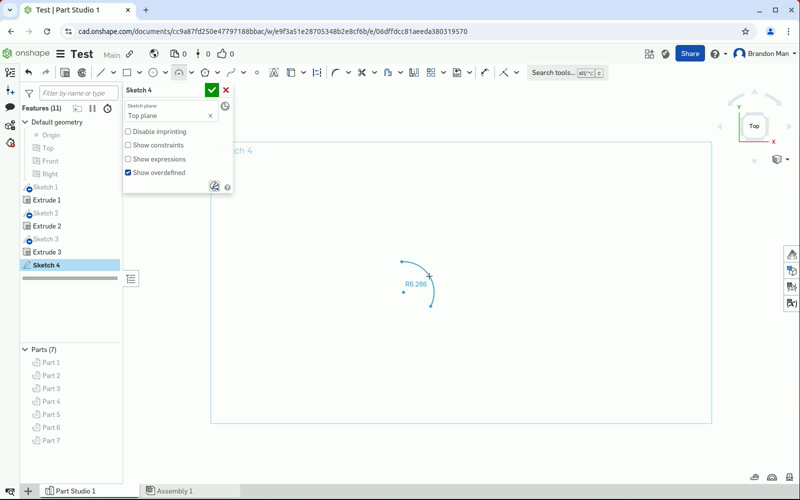
key_up(shift)
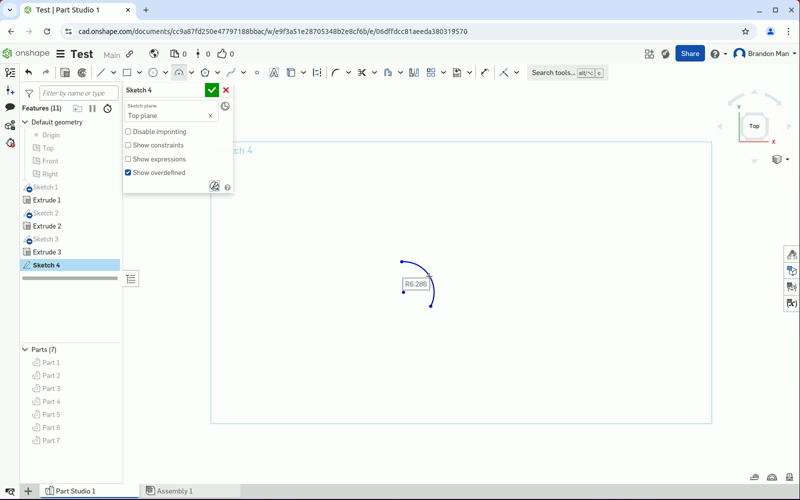
mouse_move(430, 306)
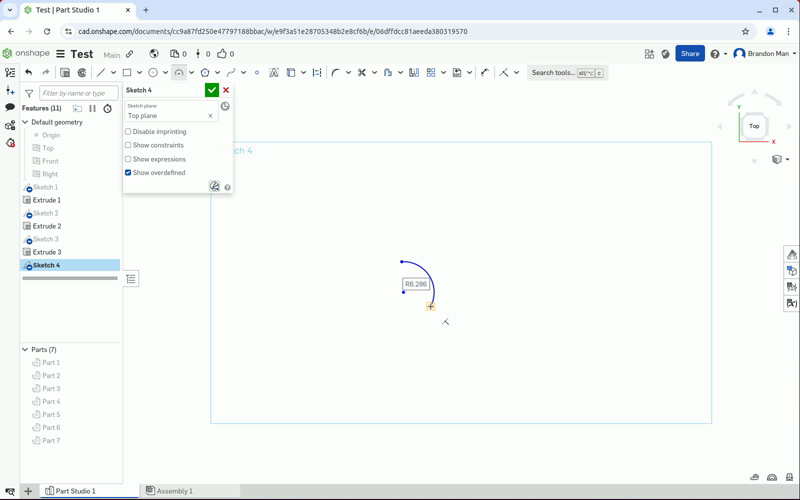
click(430, 306)
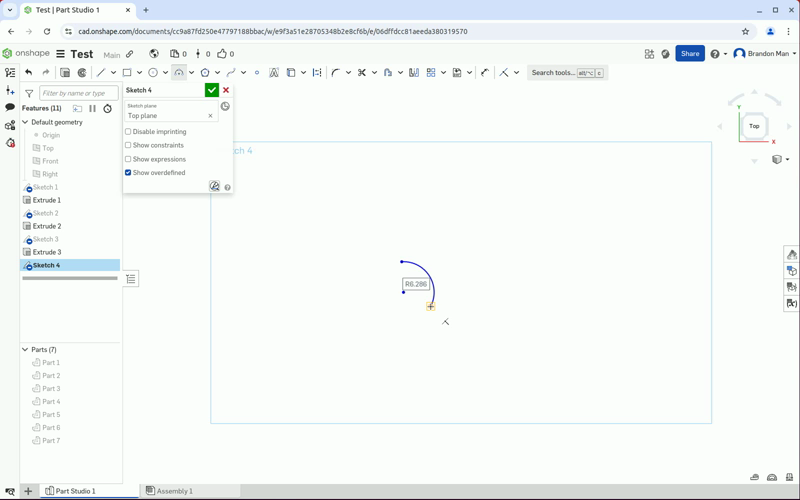
key_down(shift)
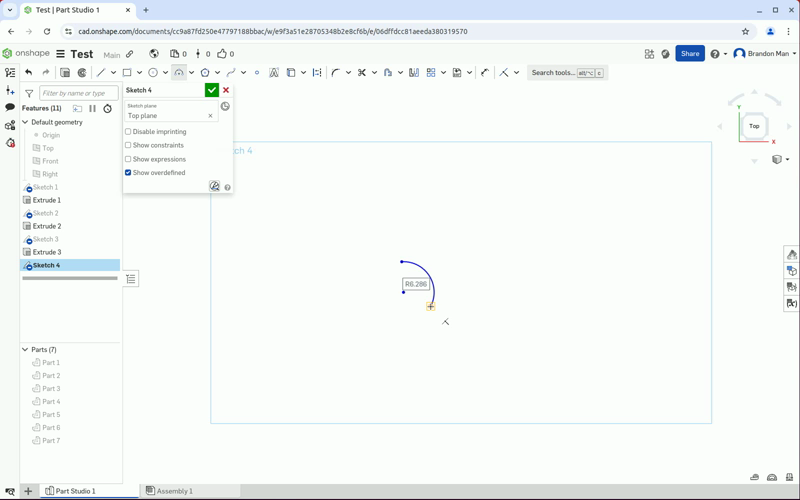
mouse_move(456, 292)
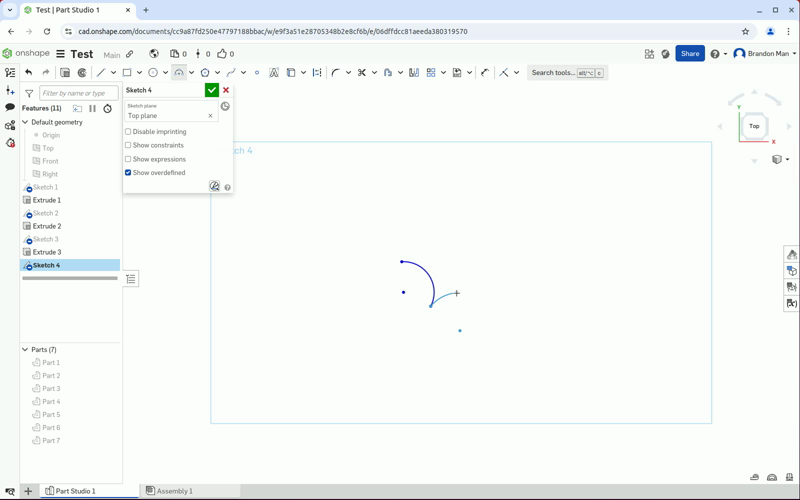
click(456, 292)
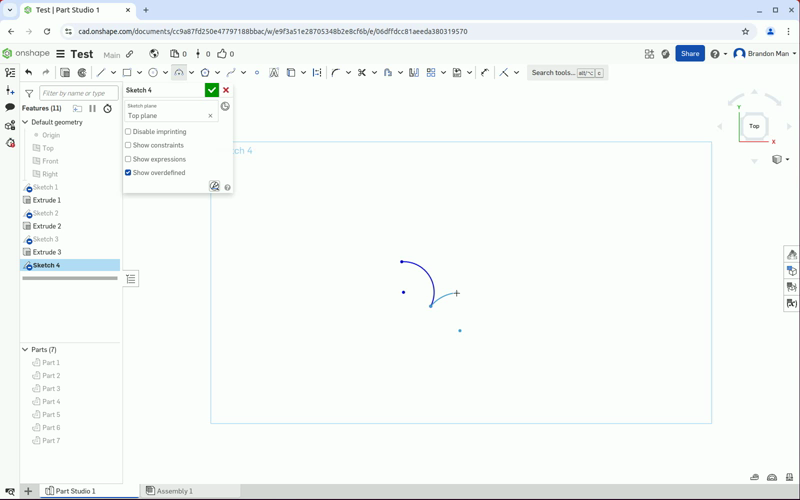
mouse_move(442, 296)
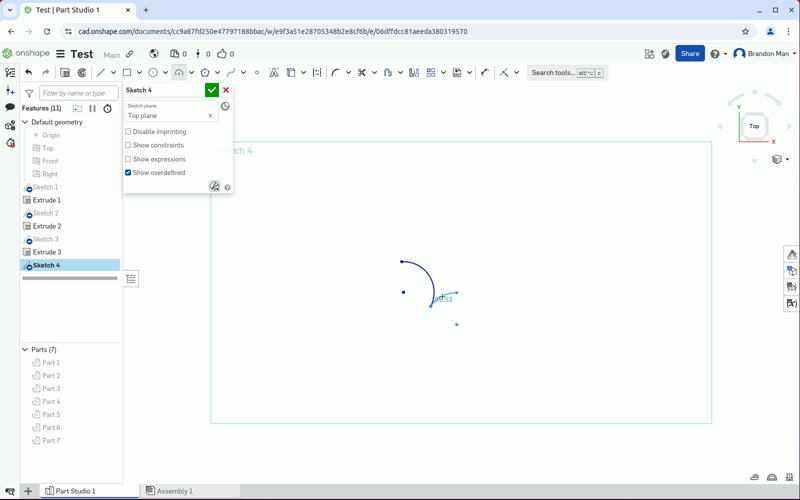
click(442, 296)
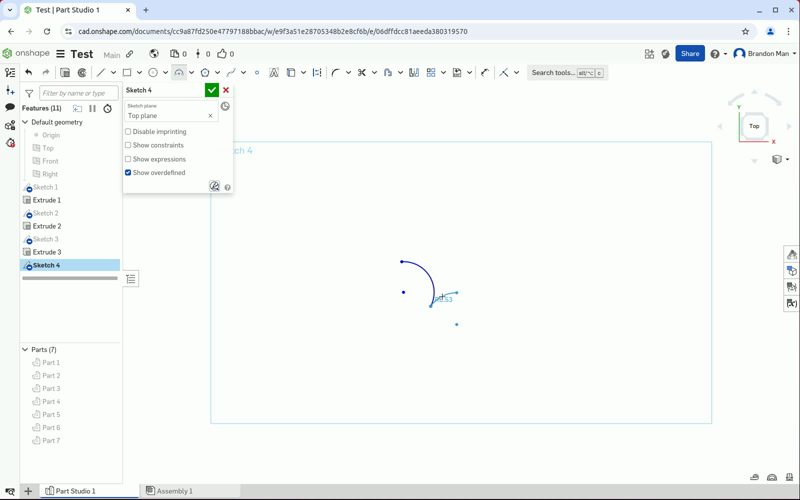
key_up(shift)
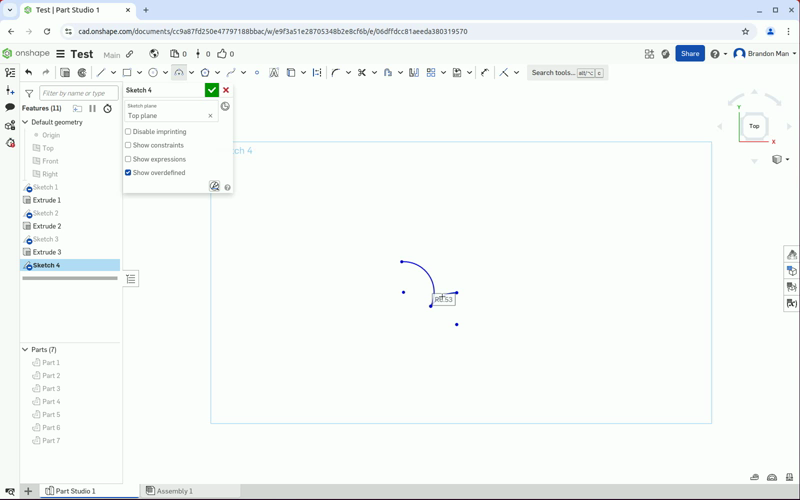
mouse_move(456, 292)
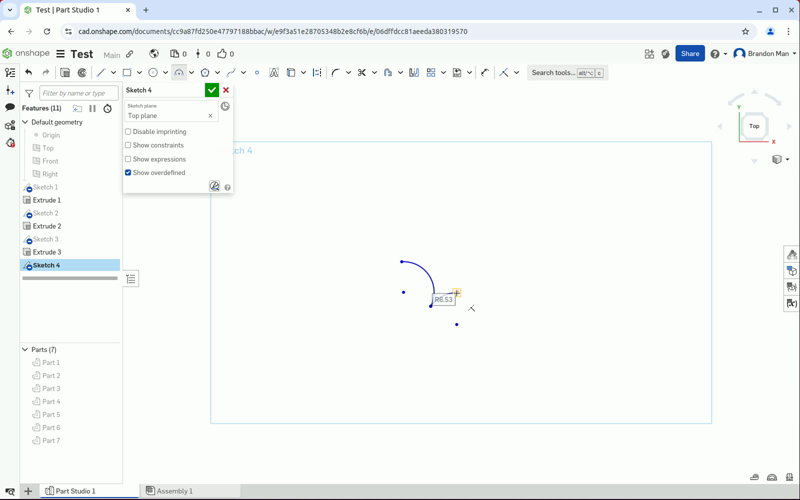
click(456, 292)
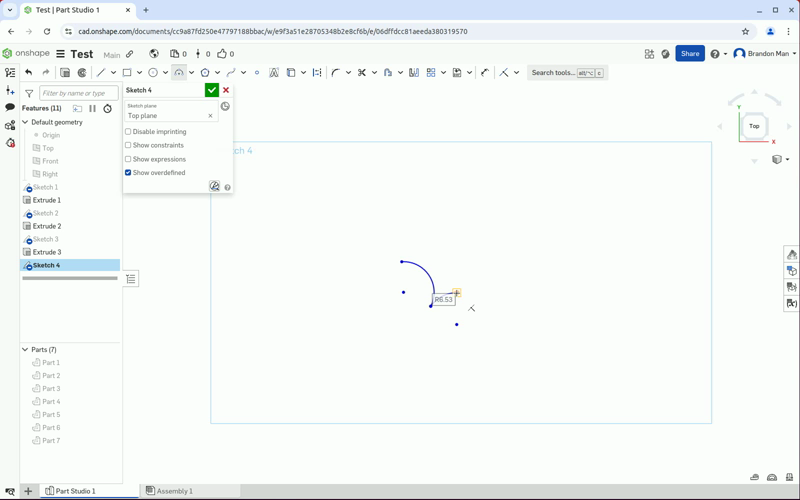
key_down(shift)
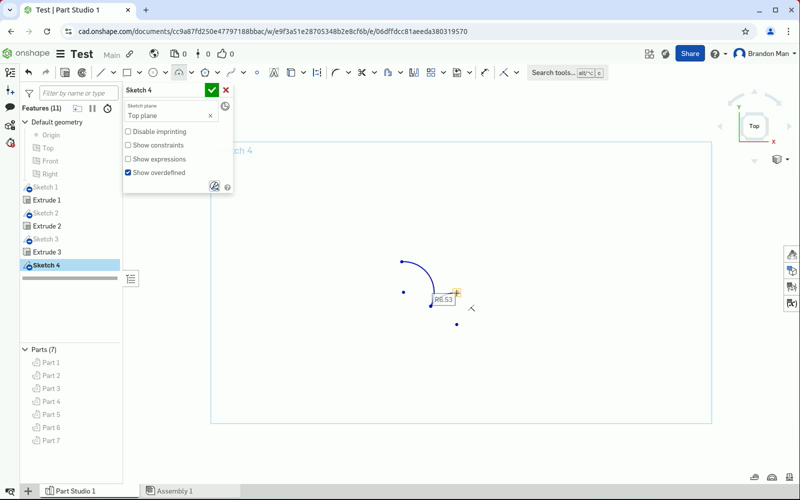
mouse_move(430, 246)
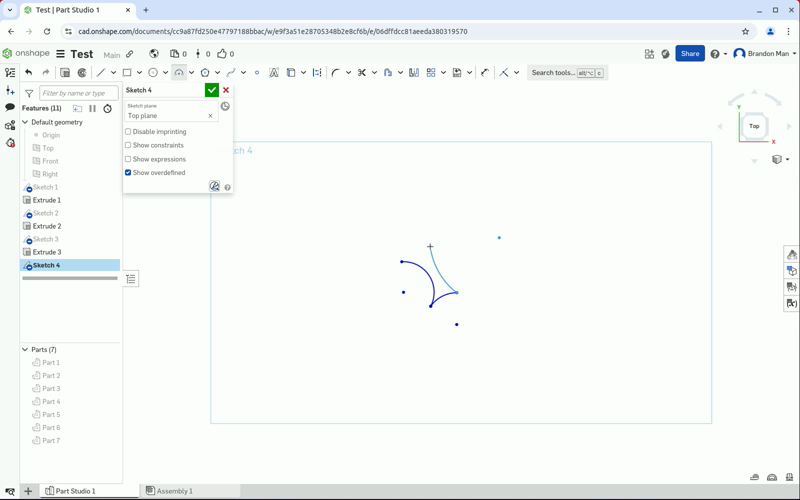
click(430, 246)
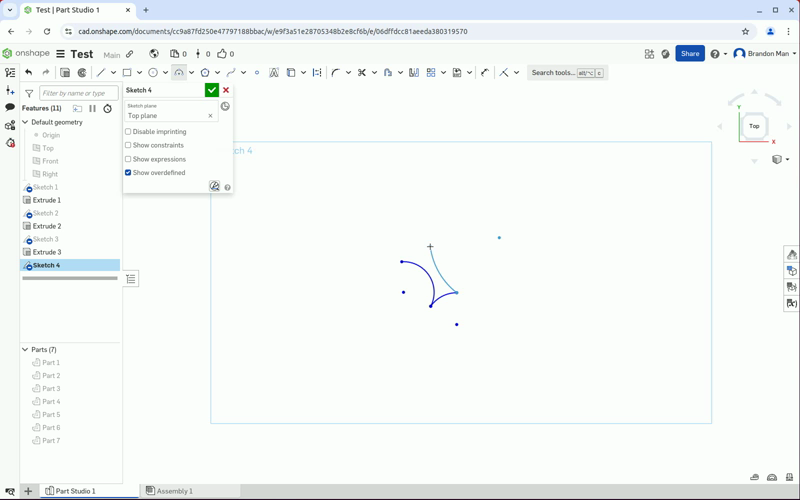
mouse_move(429, 277)
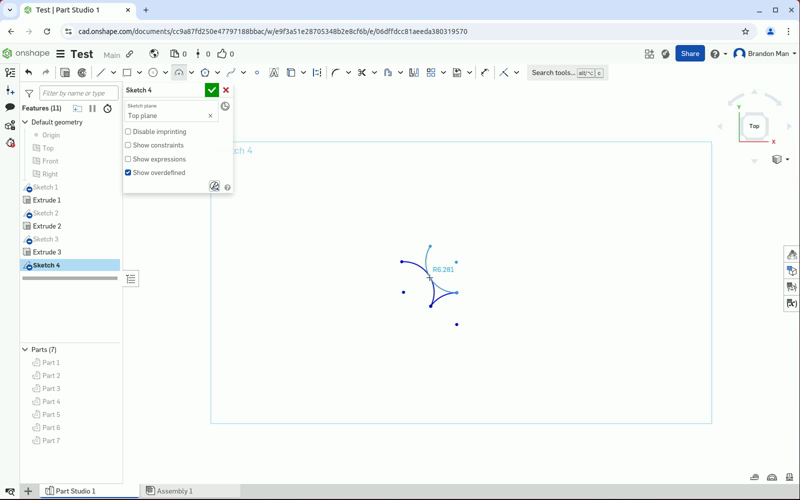
scroll(6)
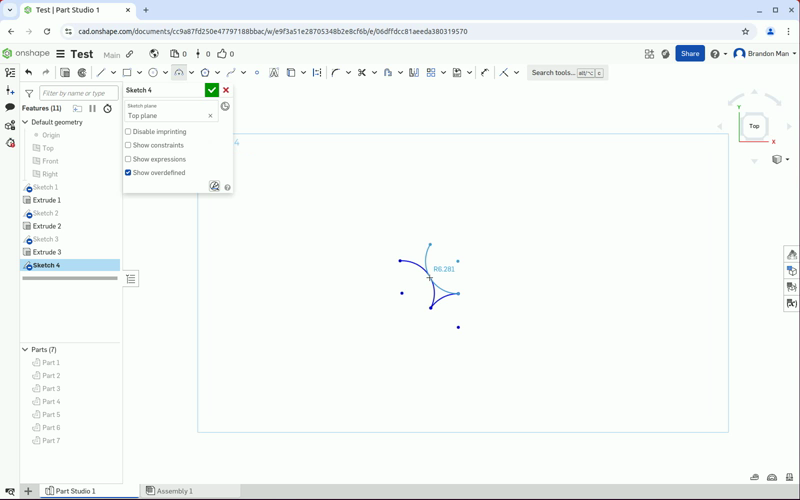
scroll(6)
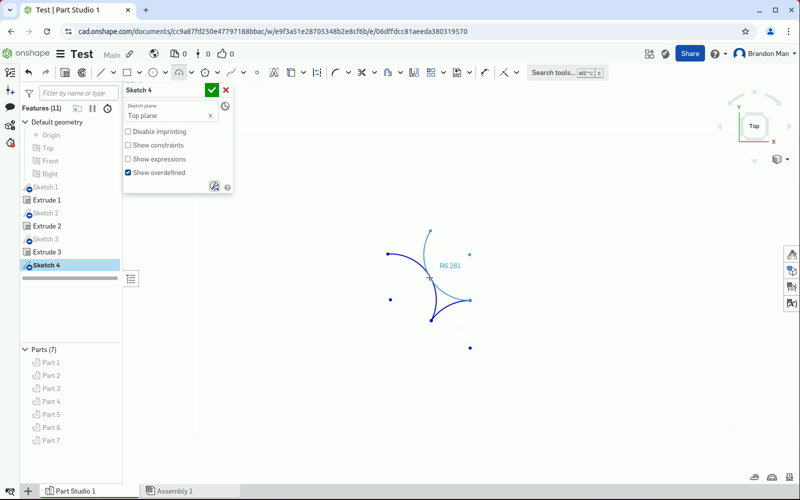
scroll(6)
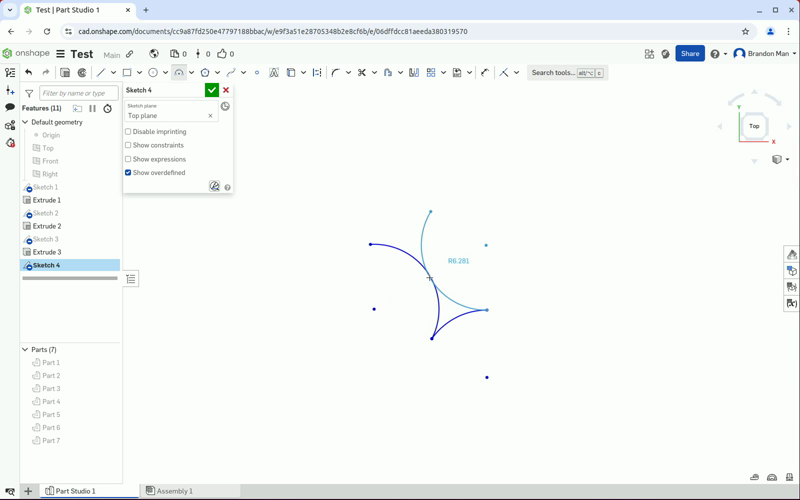
scroll(6)
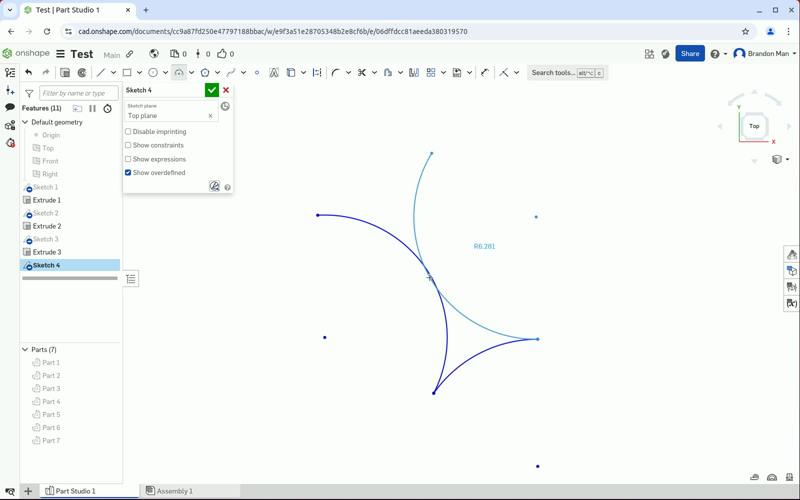
scroll(6)
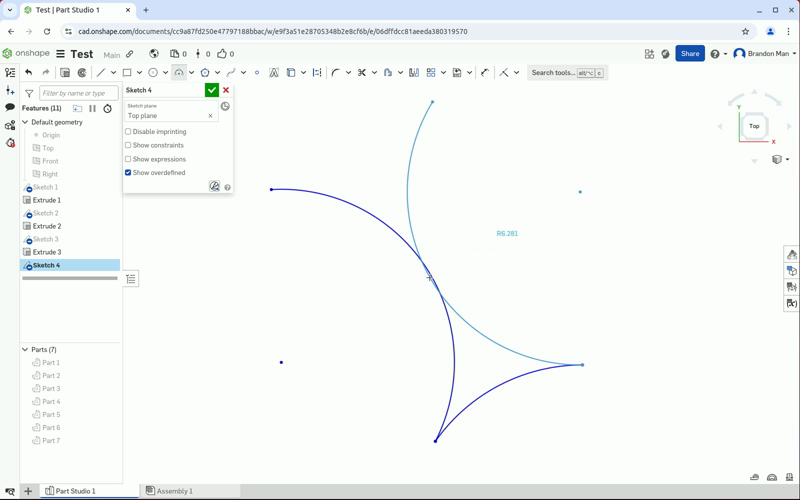
scroll(6)
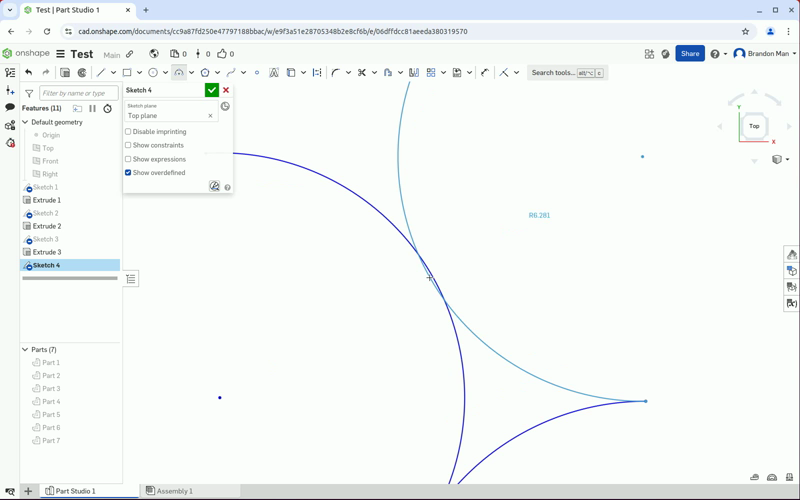
scroll(6)
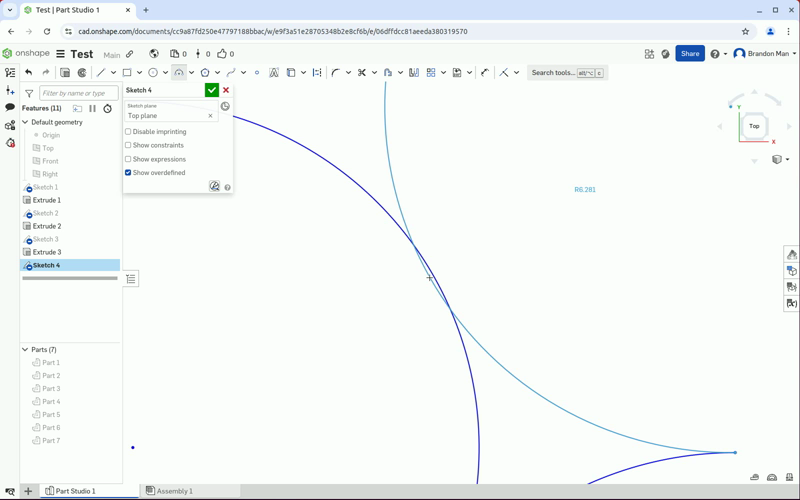
click(429, 277)
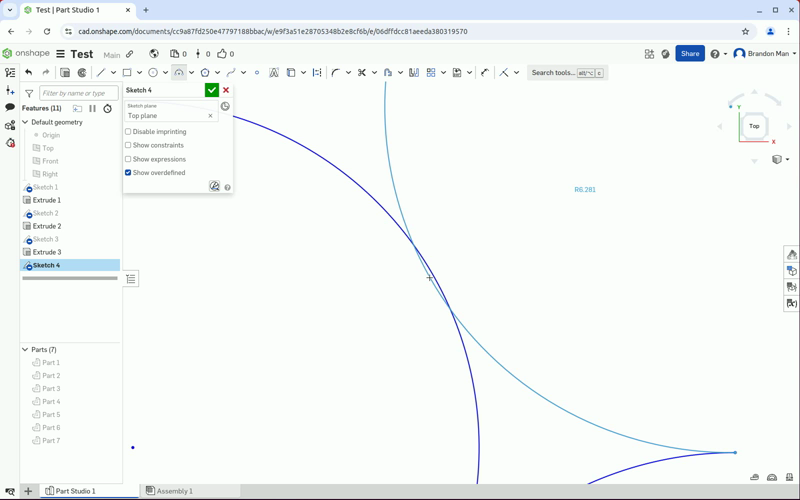
scroll(-6)
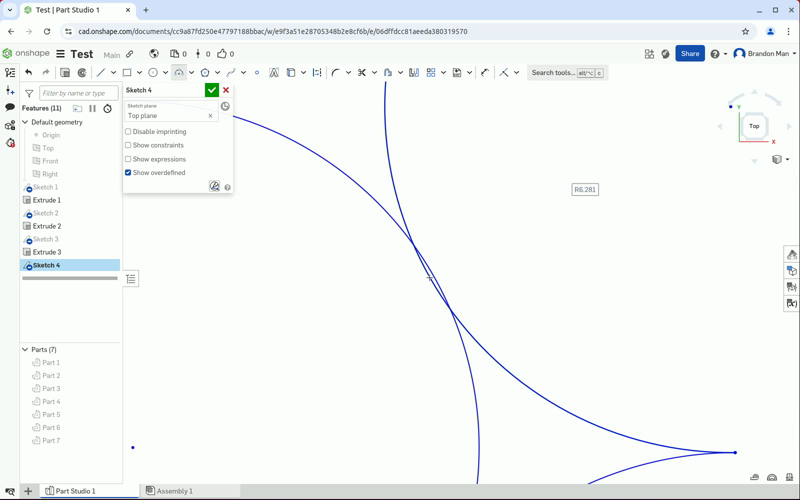
scroll(-6)
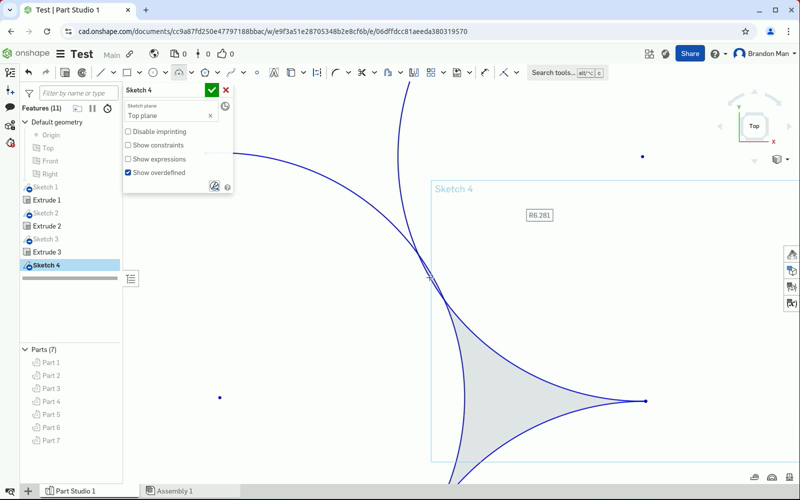
scroll(-6)
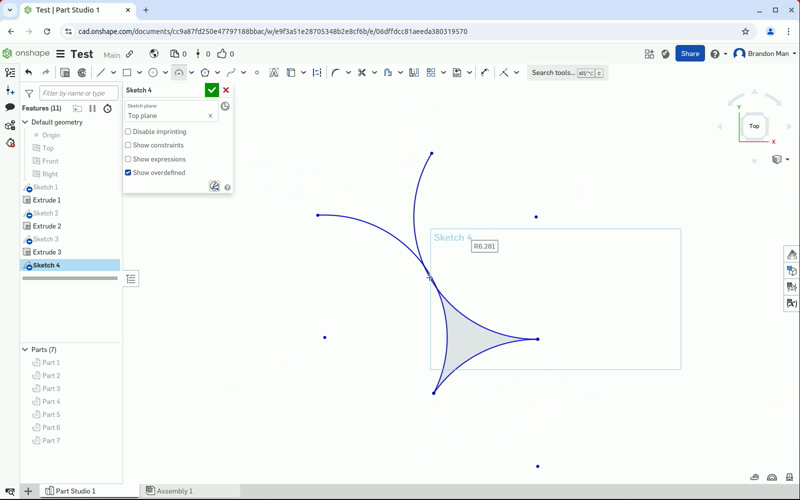
scroll(-6)
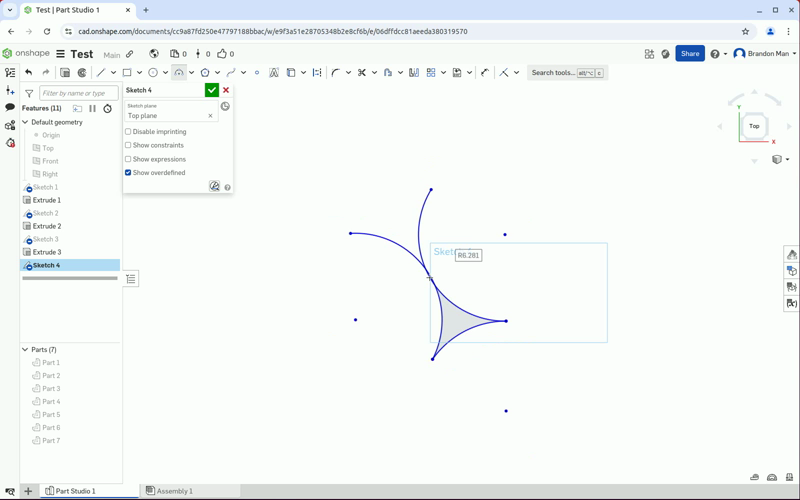
scroll(-6)
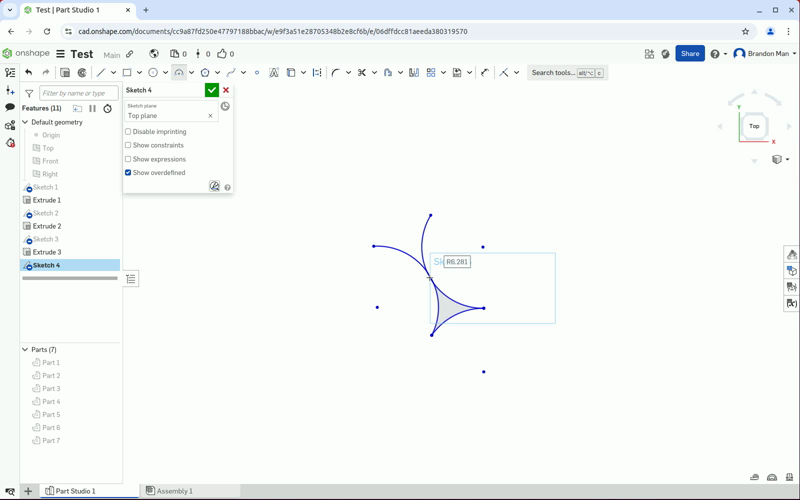
scroll(-6)
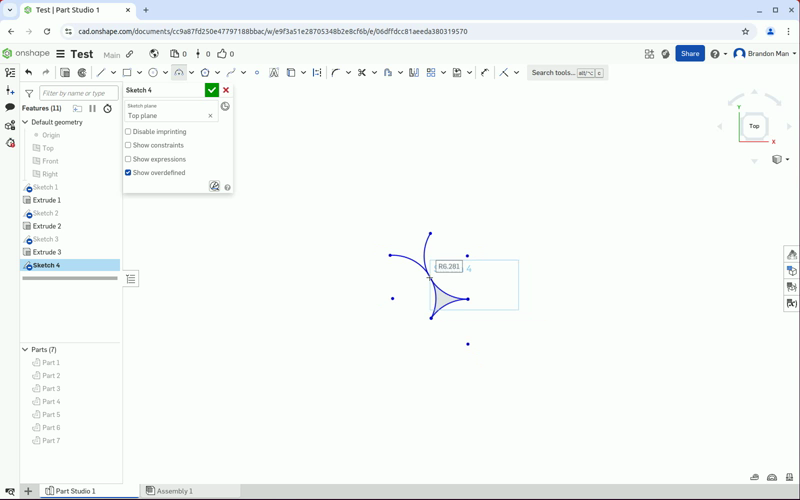
scroll(-6)
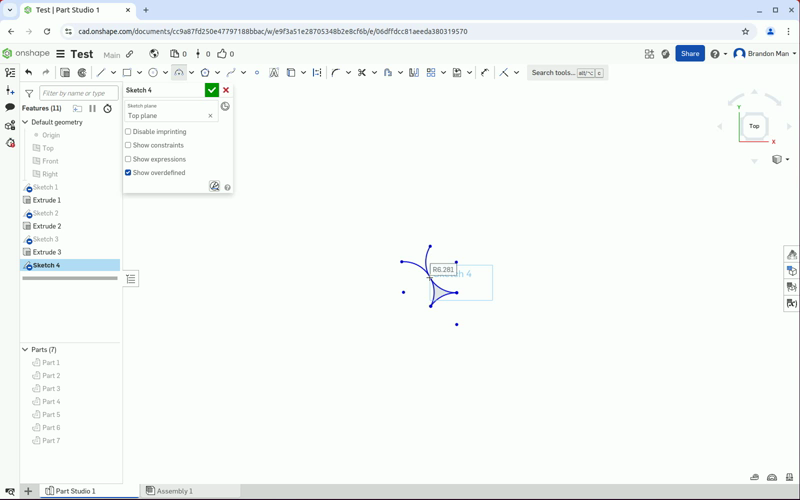
key_up(shift)
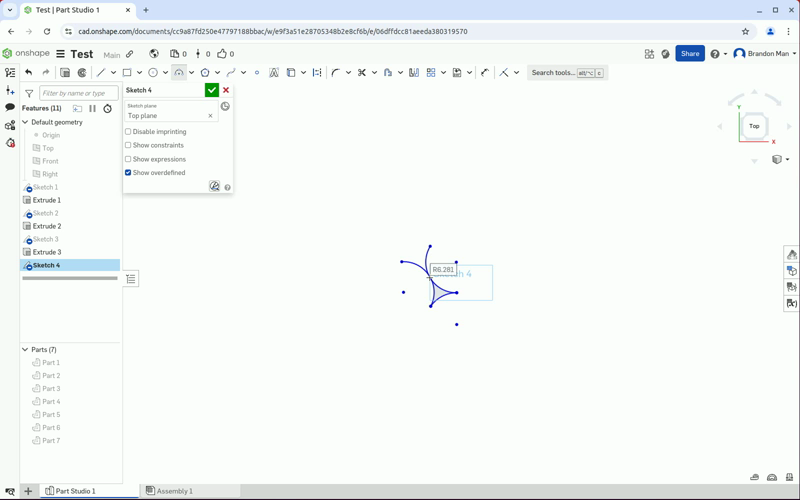
mouse_move(430, 246)
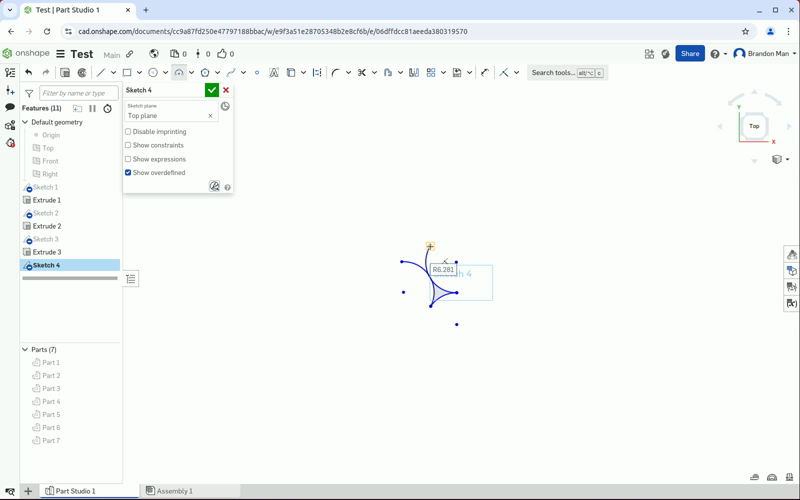
click(430, 246)
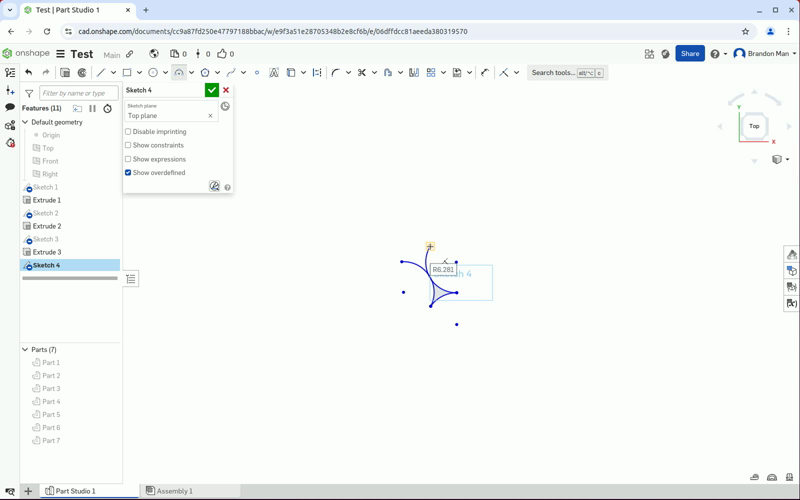
mouse_move(401, 261)
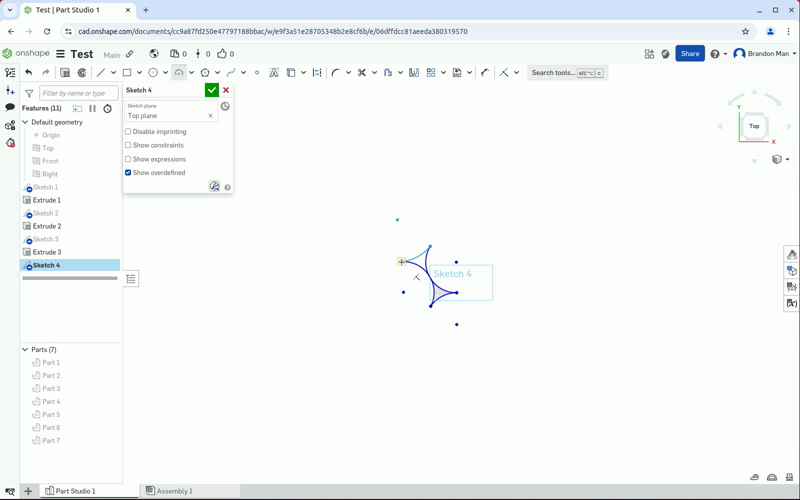
click(401, 261)
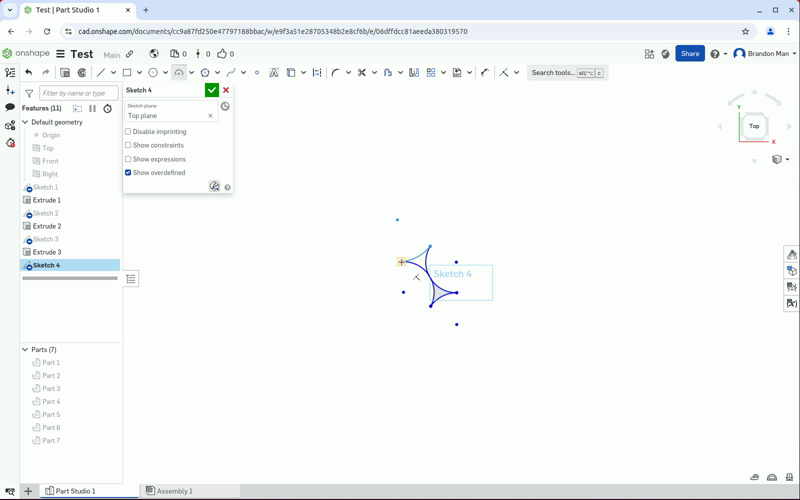
key_down(shift)
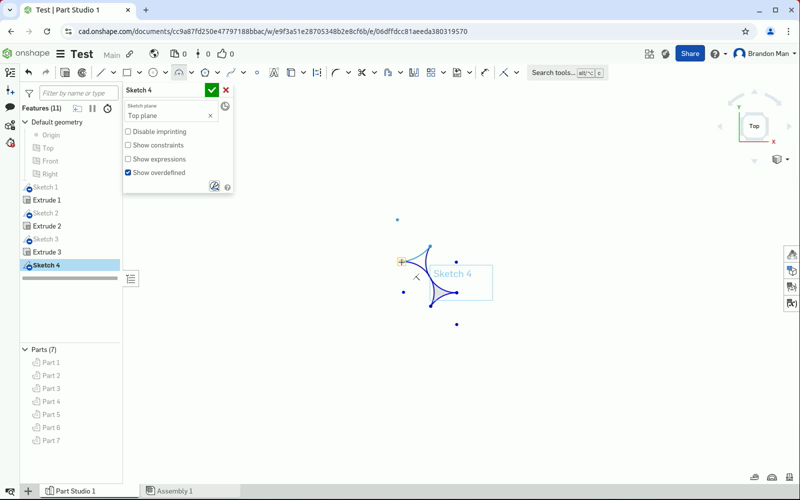
mouse_move(417, 257)
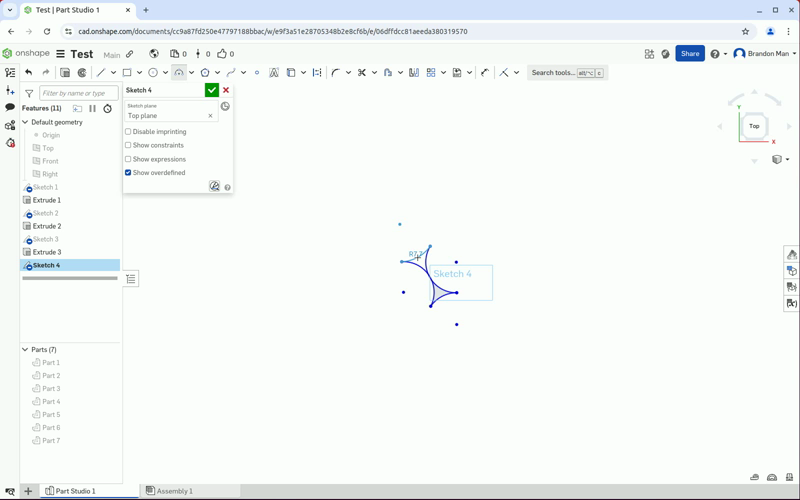
click(417, 257)
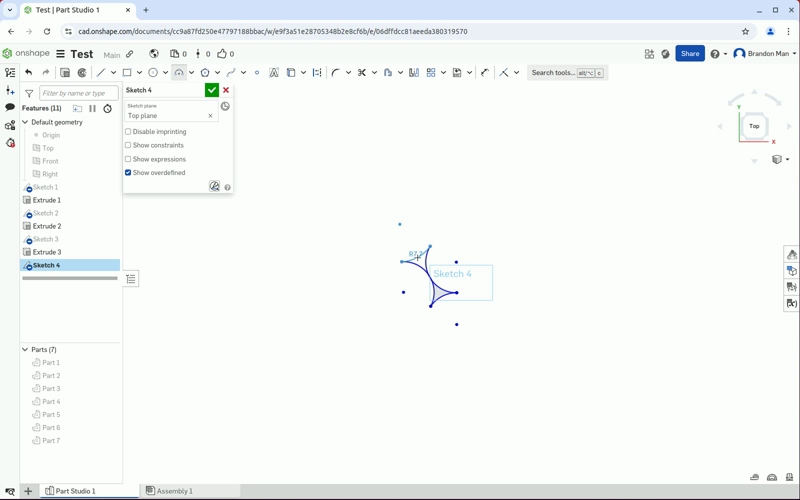
key_up(shift)
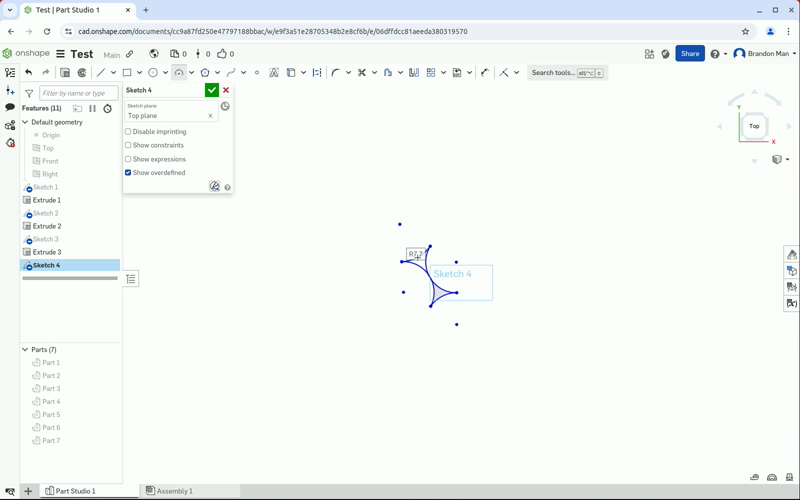
key(esc)
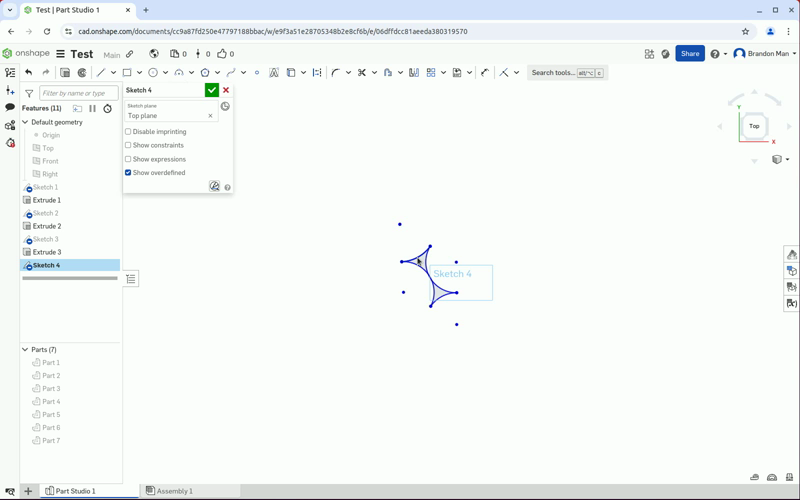
mouse_move(443, 290)
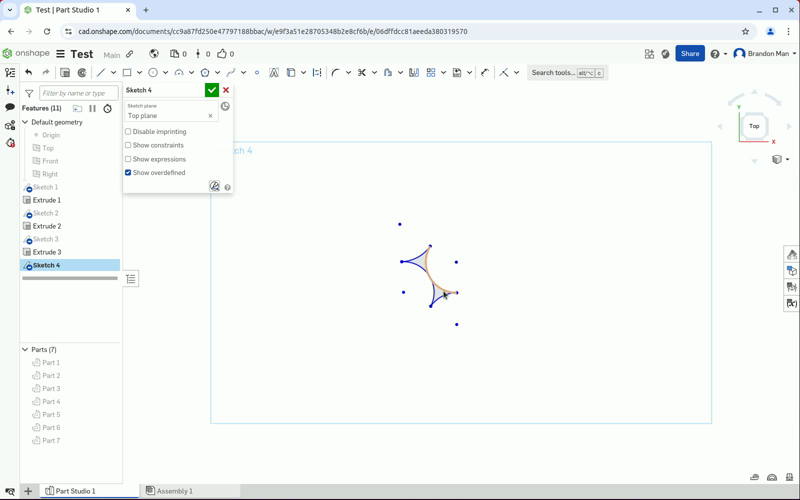
scroll(6)
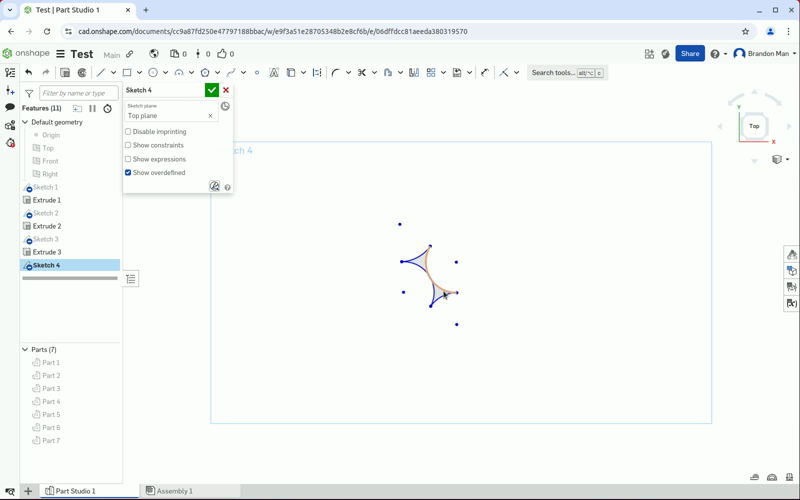
scroll(6)
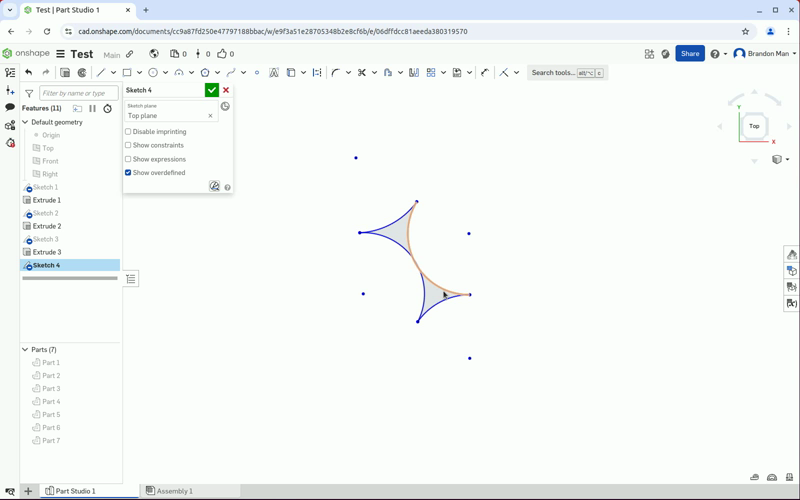
scroll(6)
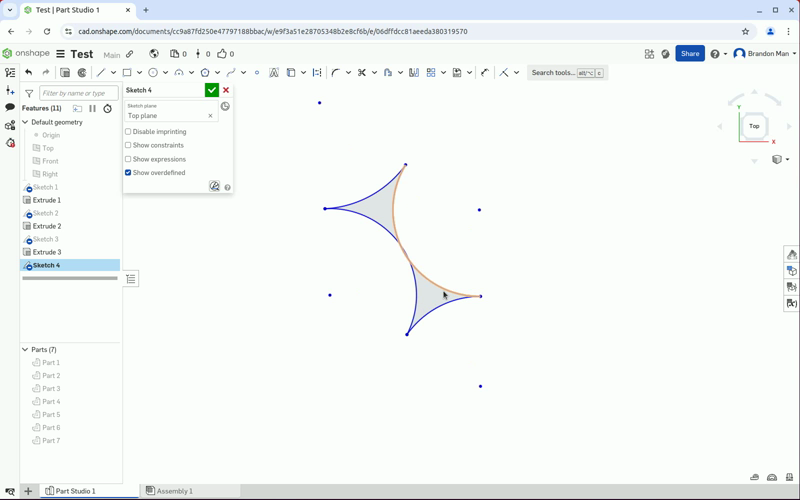
scroll(6)
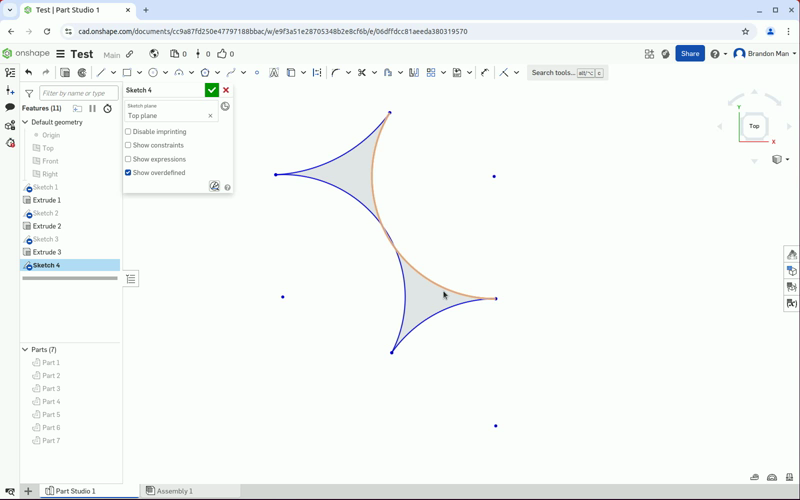
scroll(6)
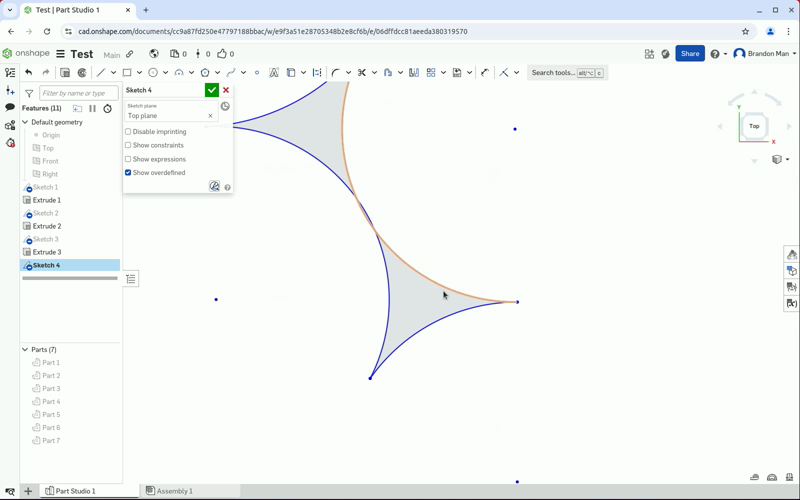
scroll(6)
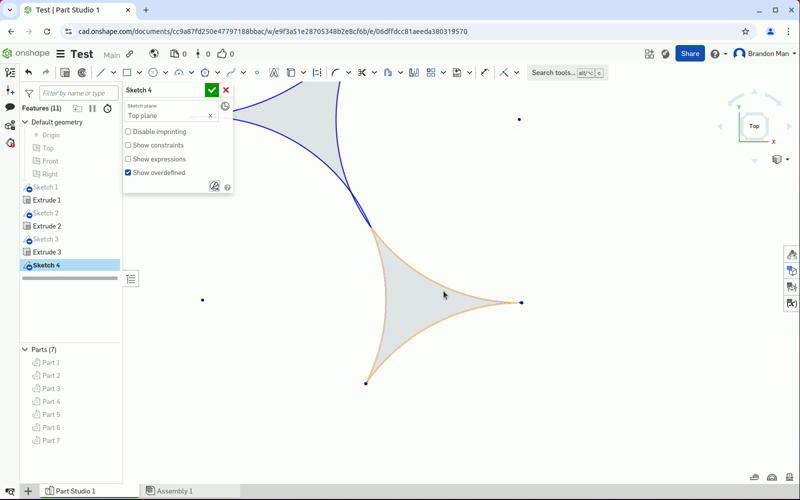
scroll(6)
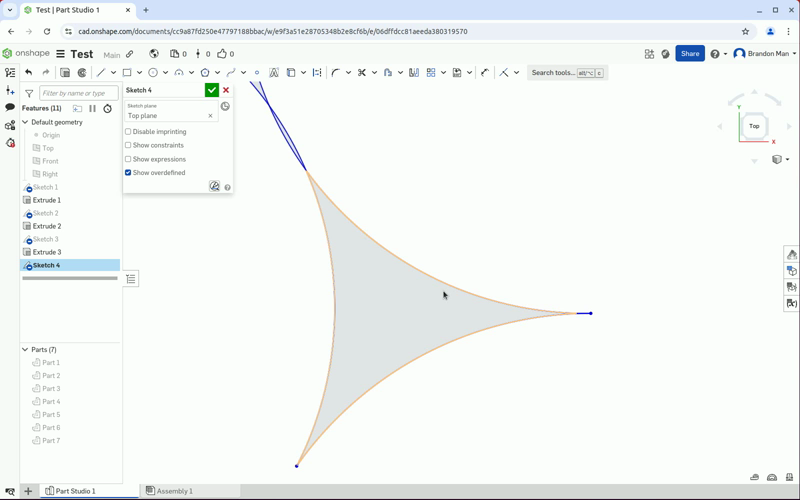
click(443, 290)
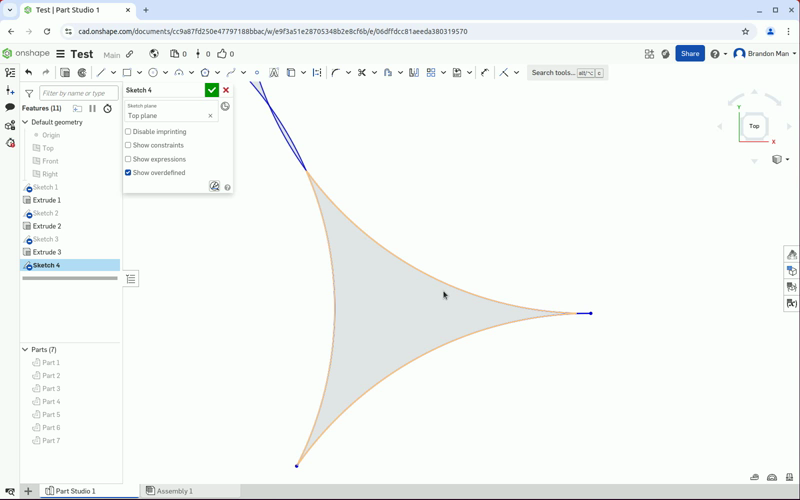
scroll(-6)
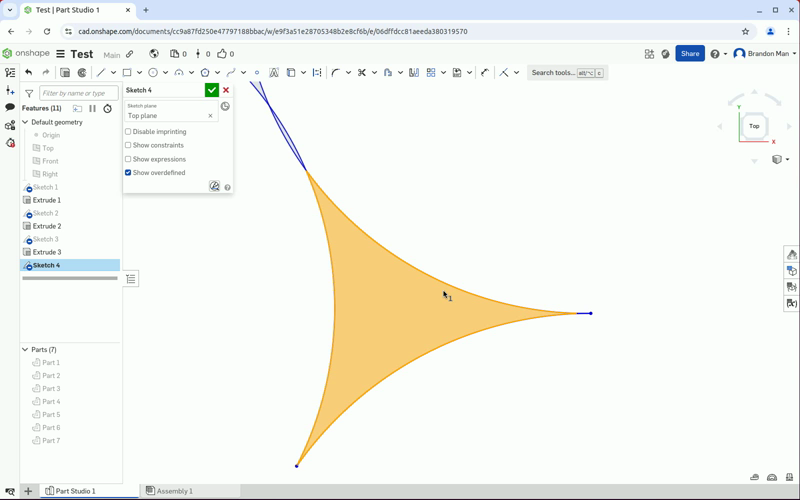
scroll(-6)
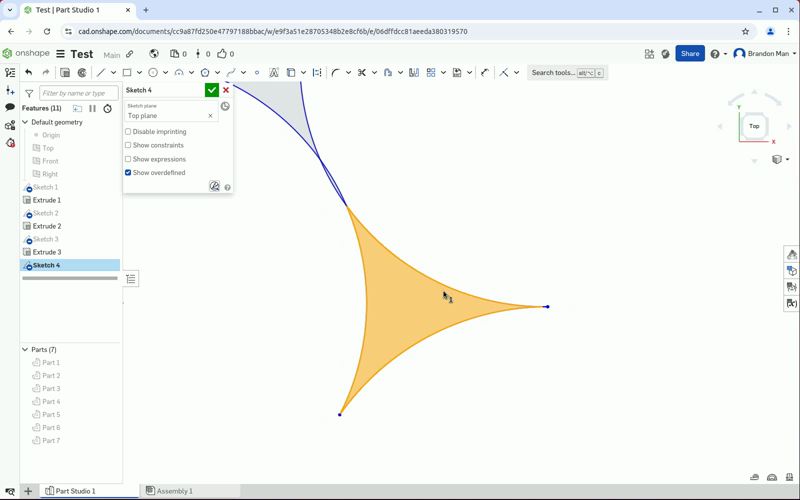
scroll(-6)
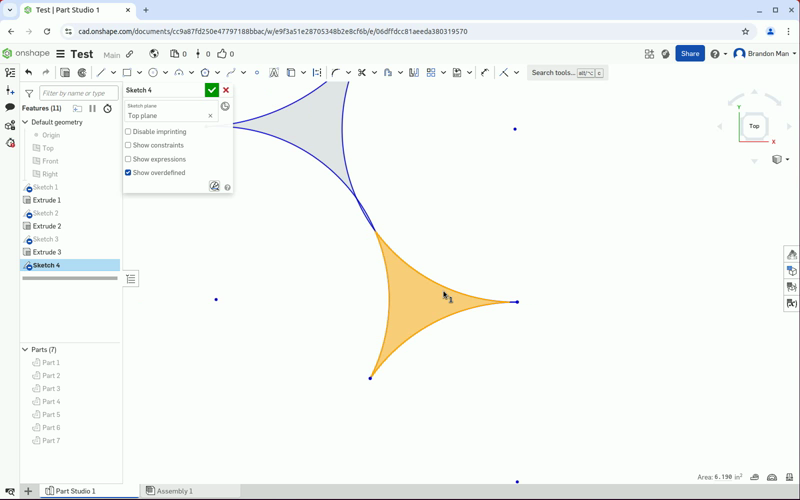
scroll(-6)
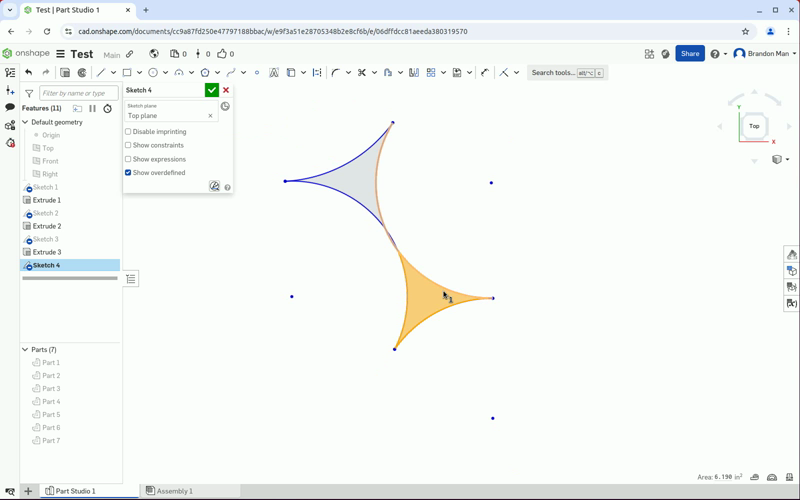
scroll(-6)
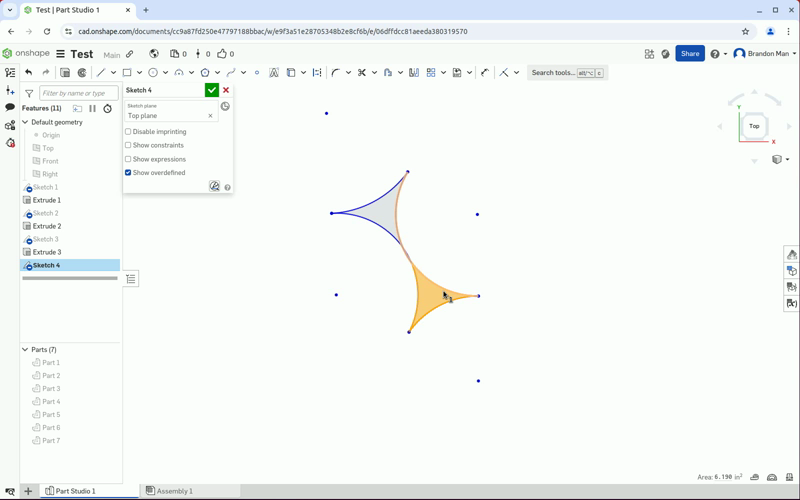
scroll(-6)
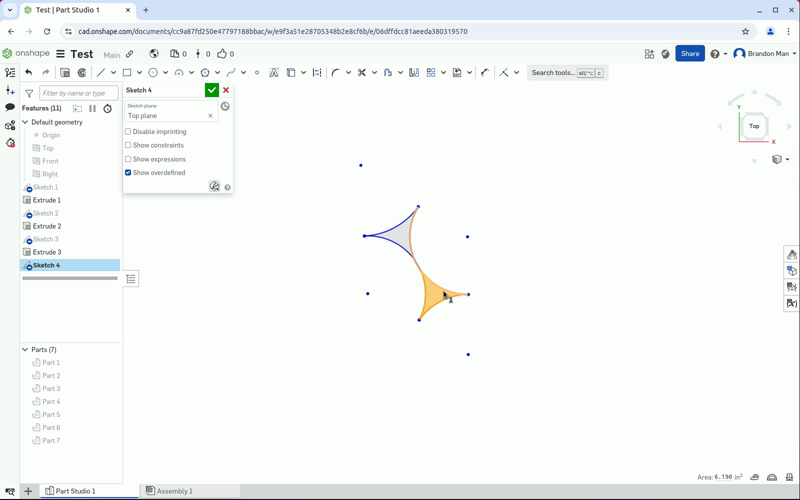
scroll(-6)
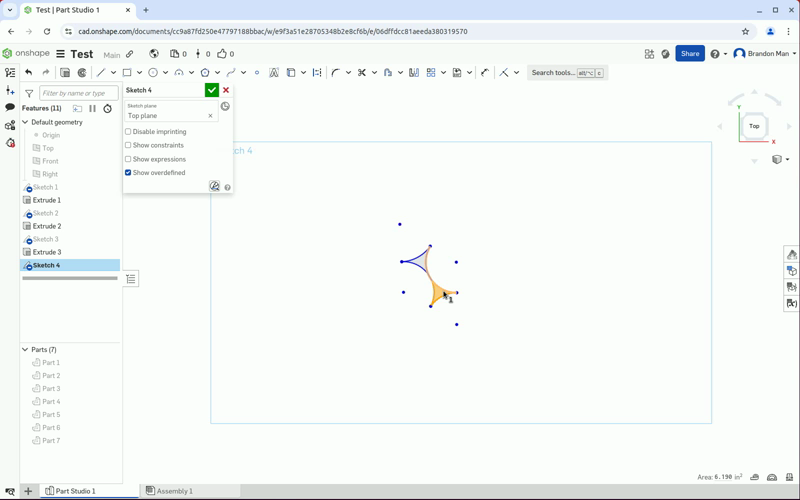
mouse_move(73, 352)
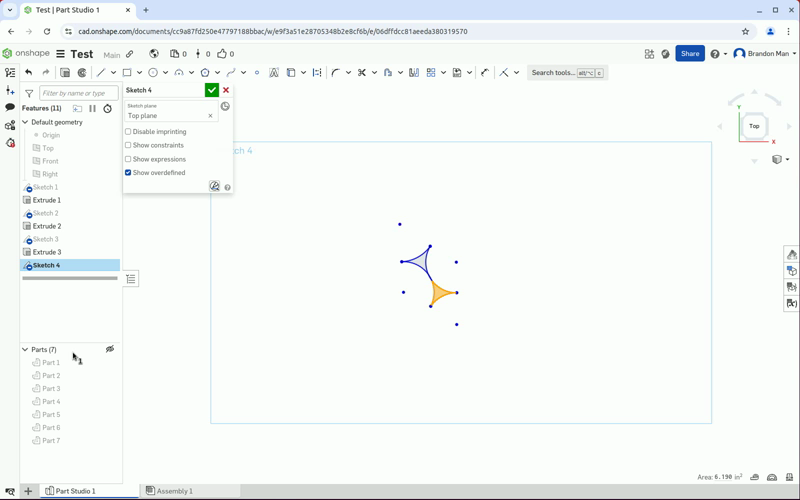
key(shift+y)
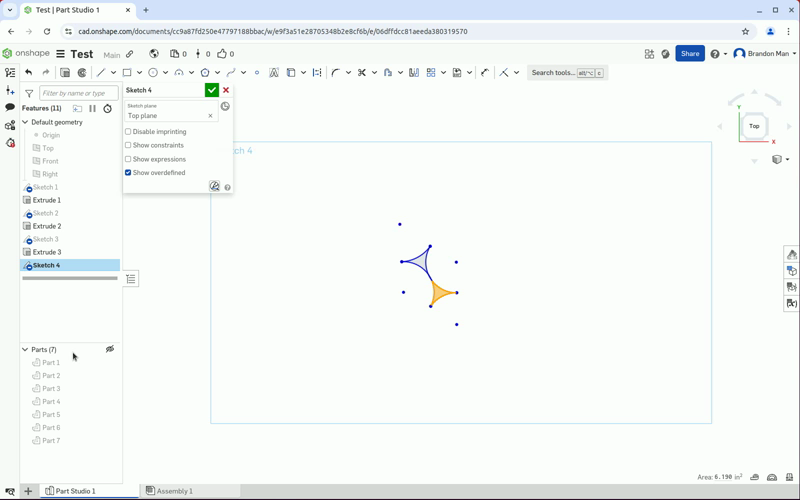
key(shift+e)
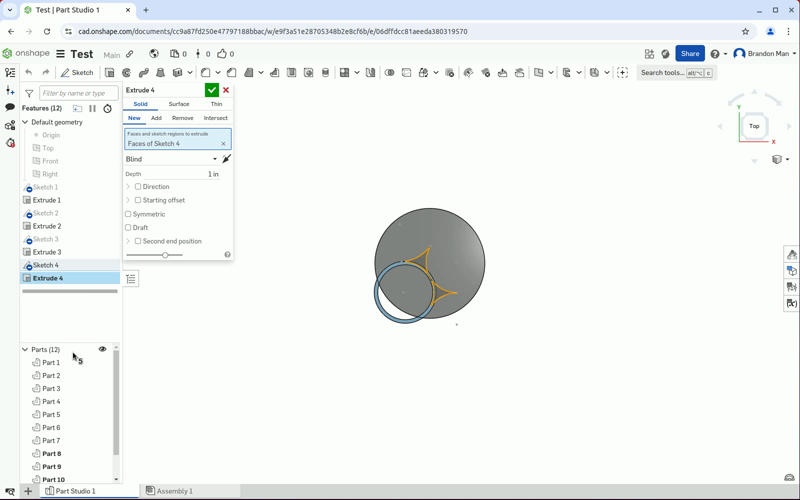
mouse_move(143, 106)
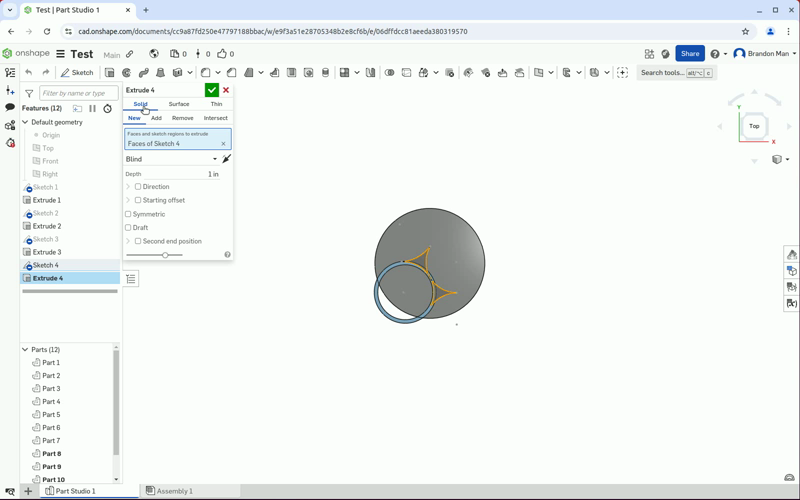
click(143, 106)
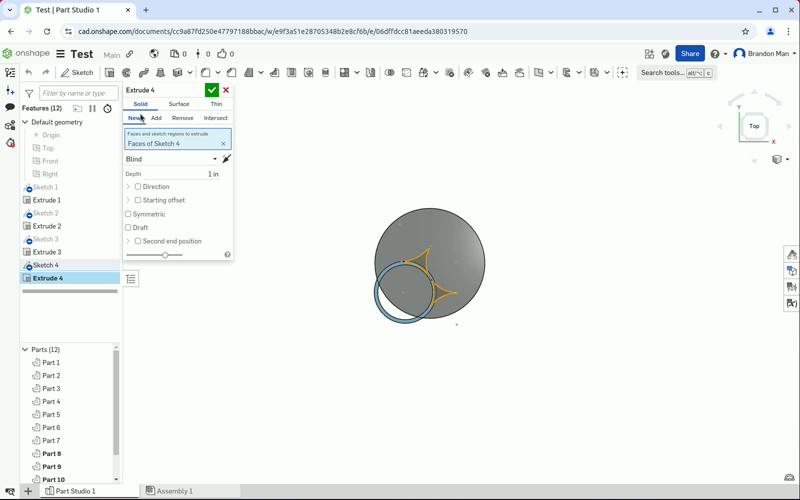
mouse_move(137, 120)
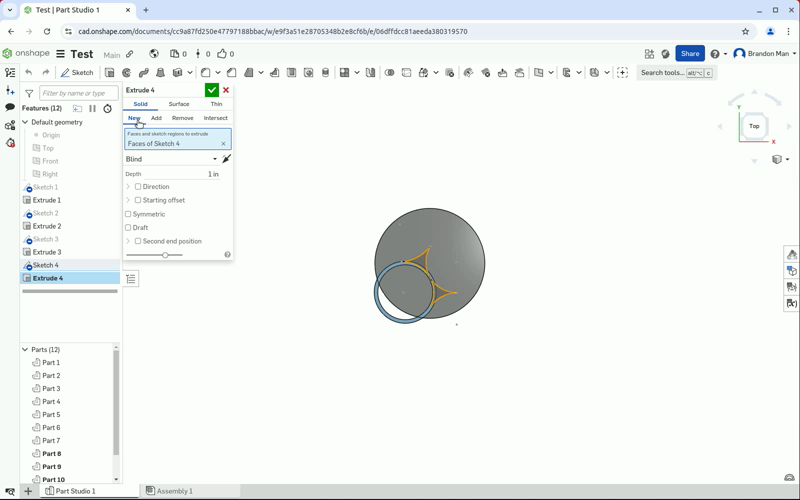
click(137, 120)
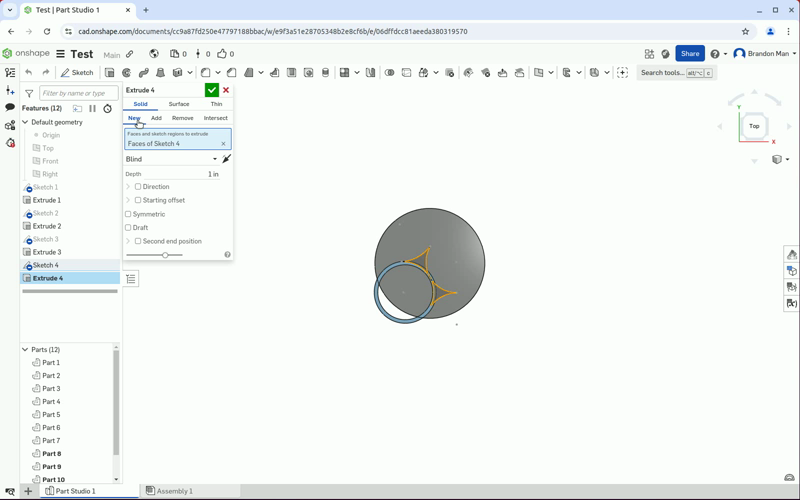
key(tab, 4)
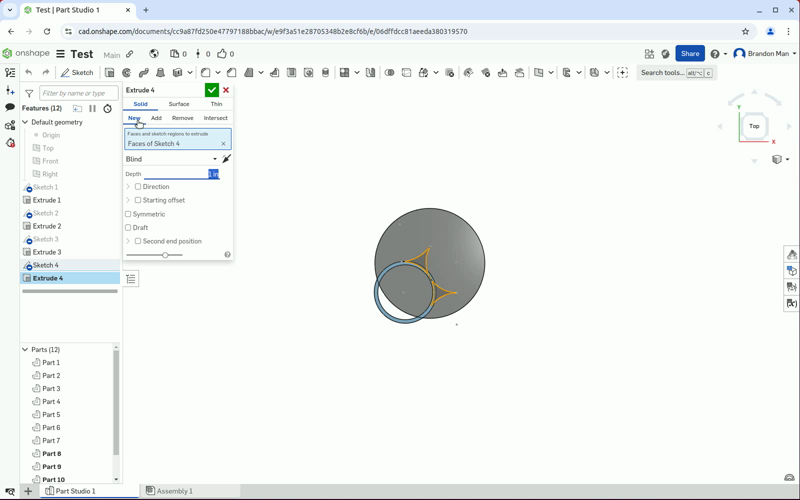
text(3.37)
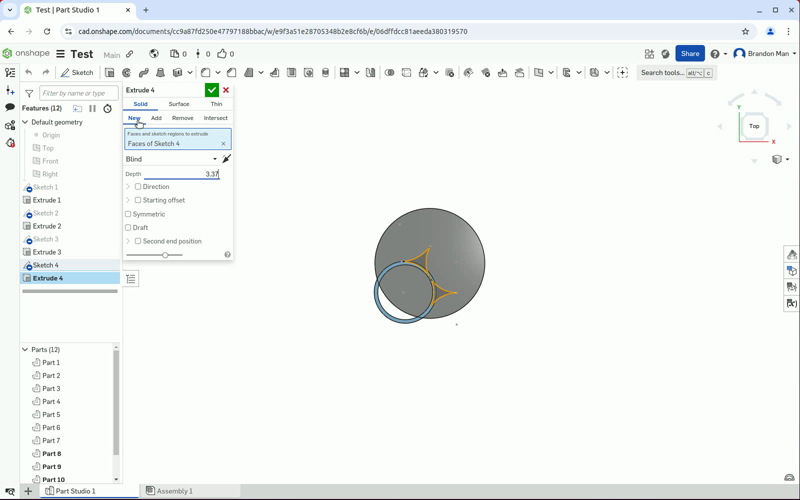
key(enter)
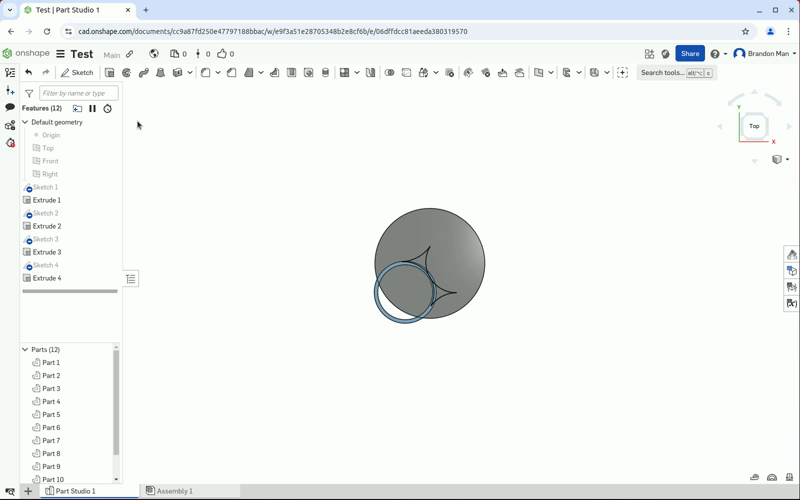
key(shift+h)
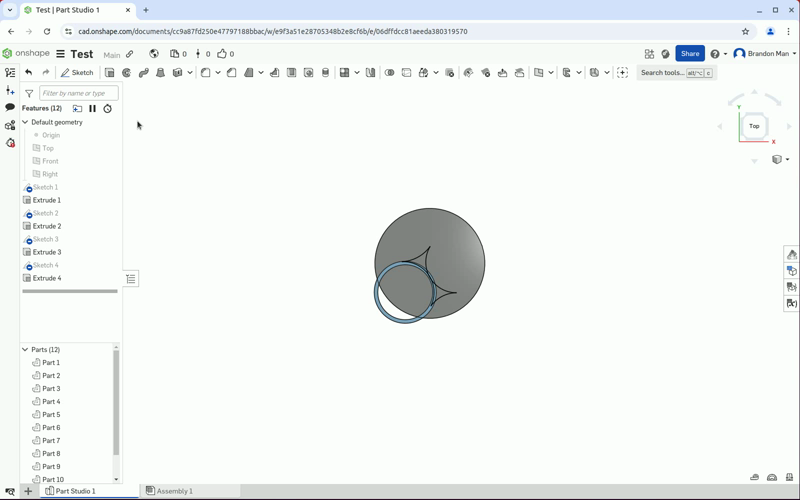
key(shift+h)
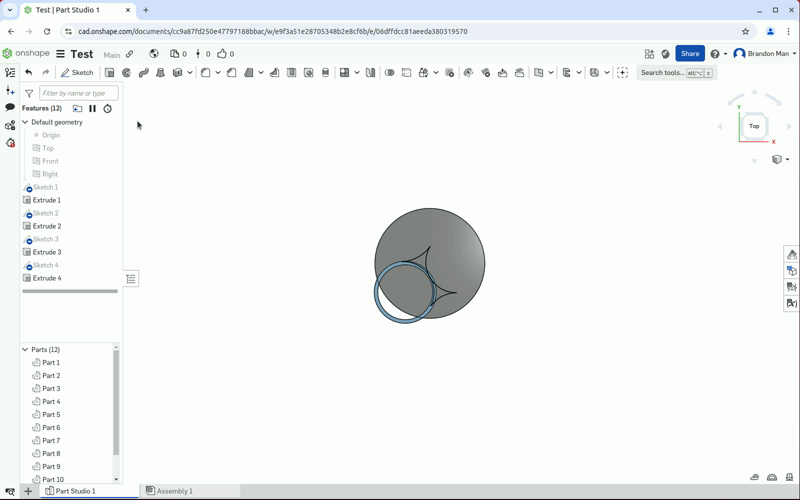
mouse_move(73, 189)
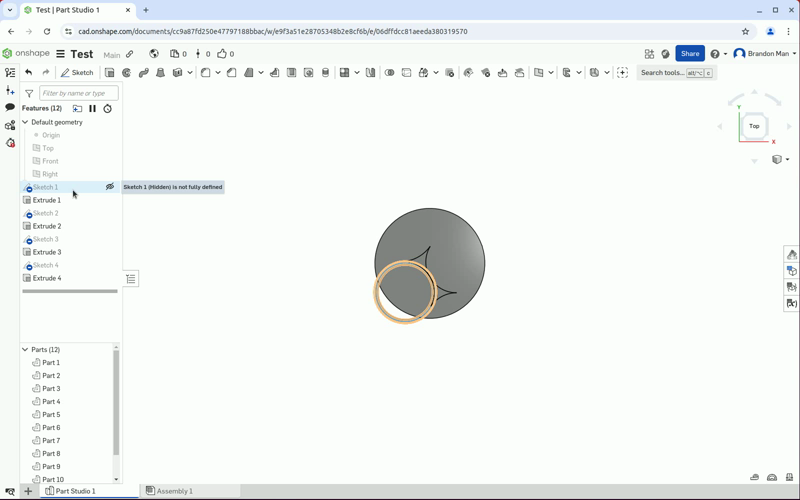
click(73, 189)
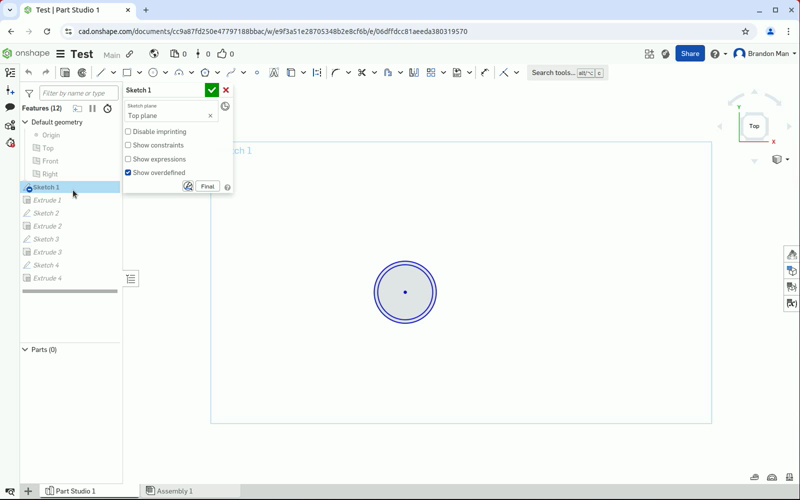
mouse_move(229, 92)
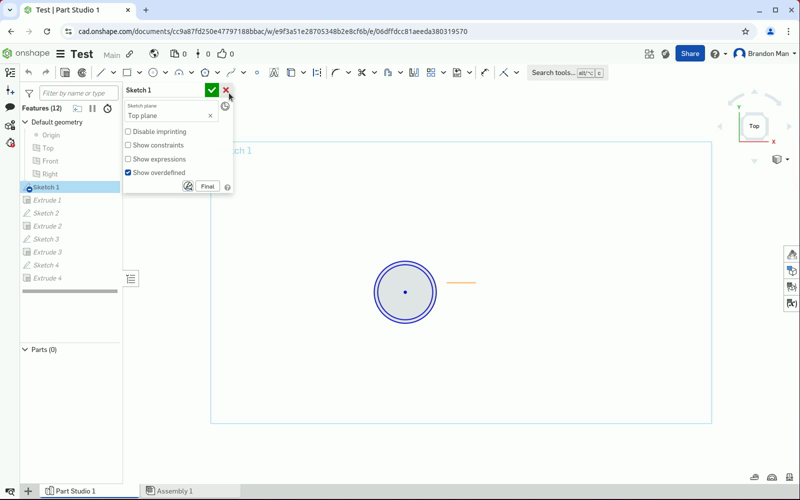
click(229, 92)
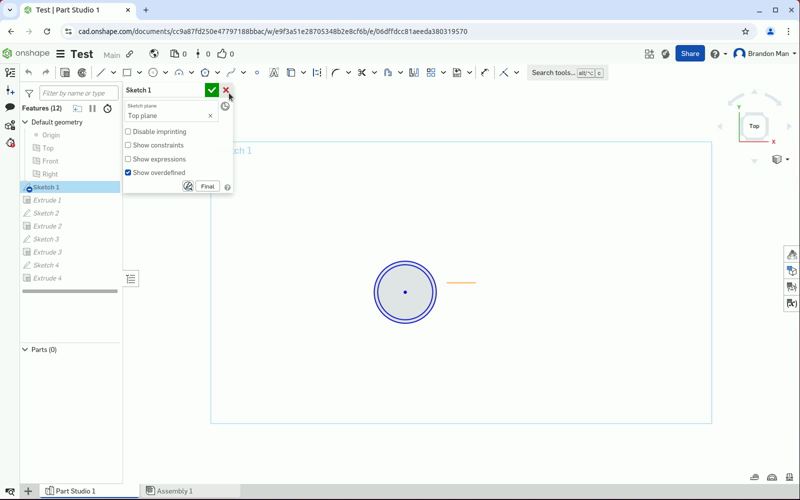
key(shift+s)
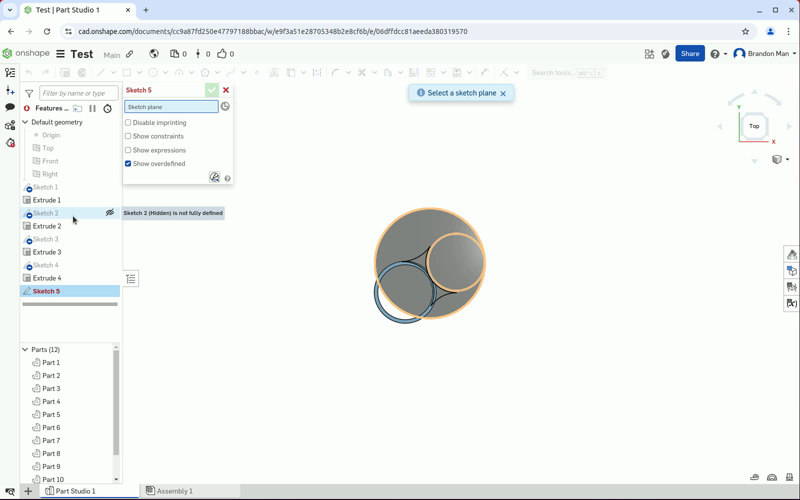
scroll(3)
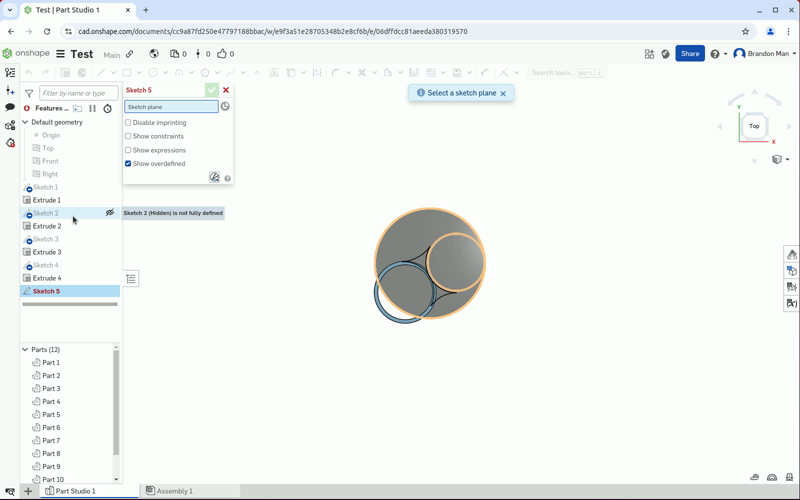
mouse_move(73, 150)
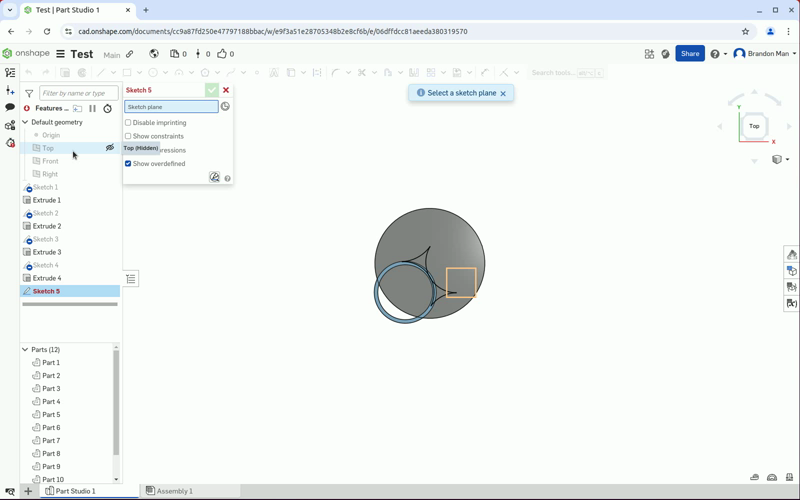
click(73, 150)
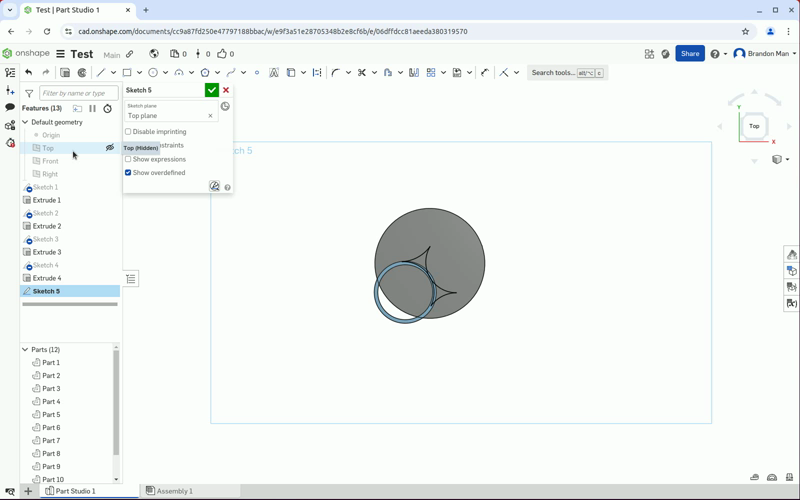
mouse_move(69, 352)
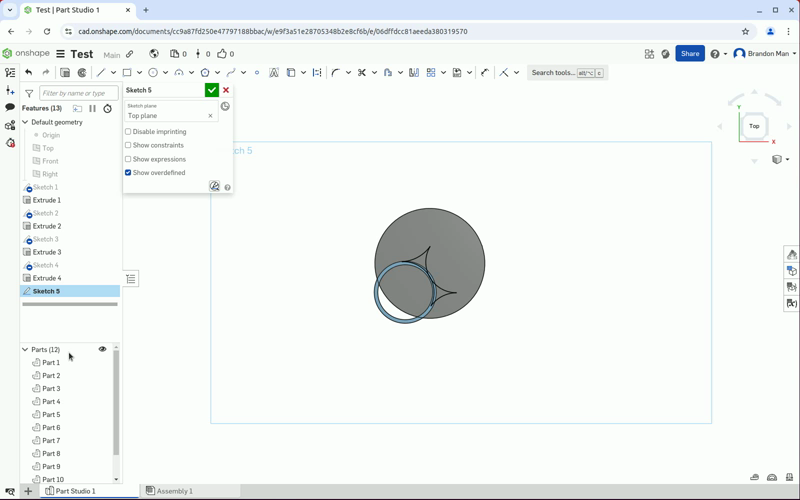
key(y)
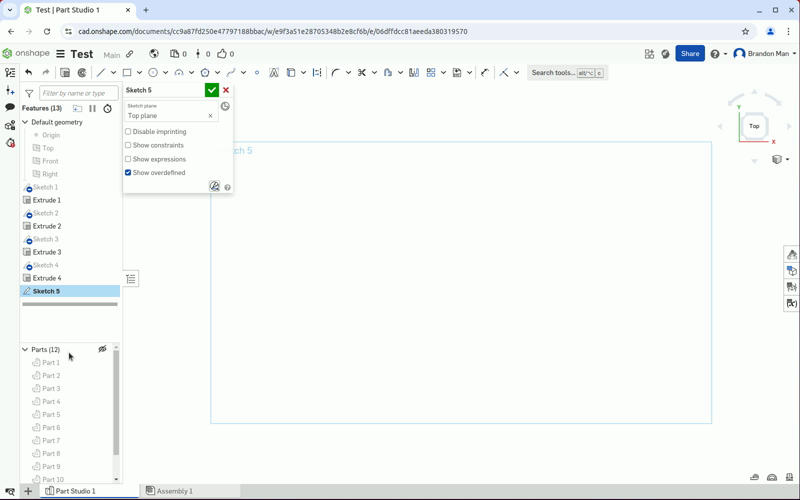
key(a)
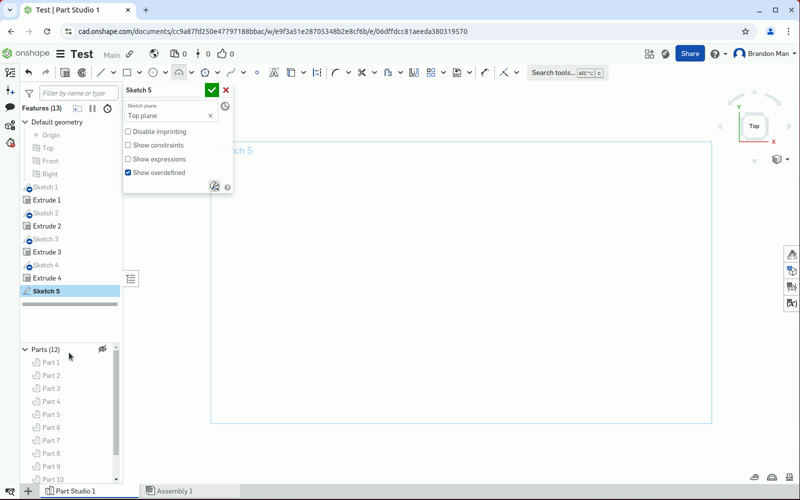
key_down(shift)
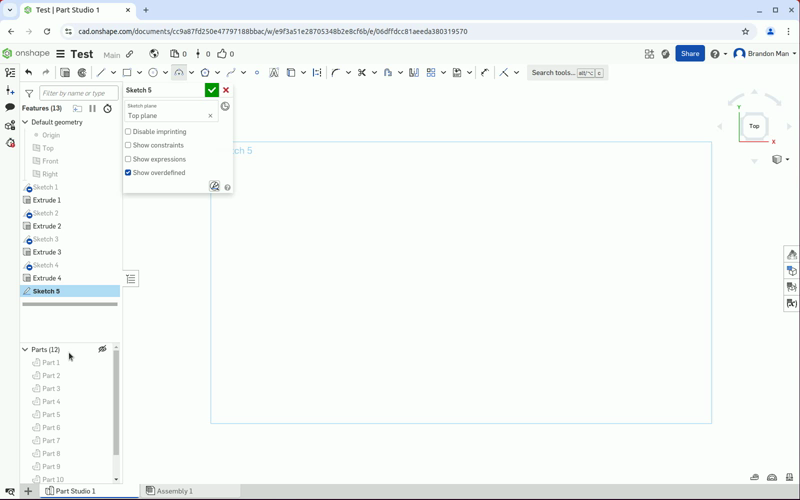
mouse_move(456, 292)
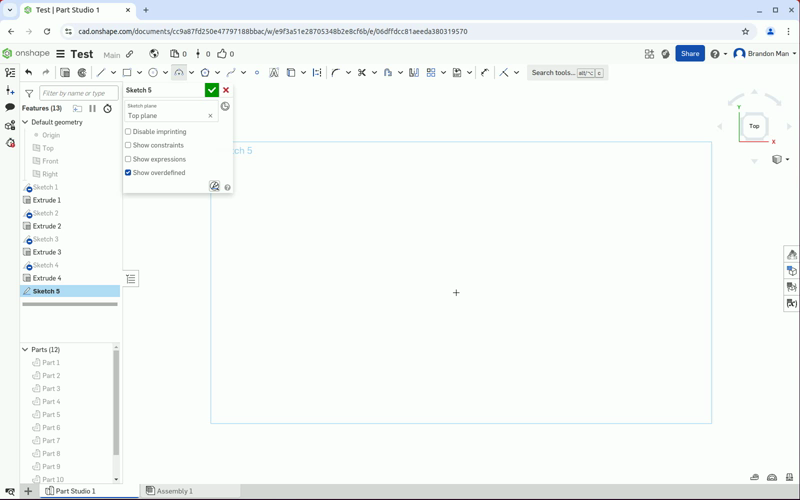
click(456, 292)
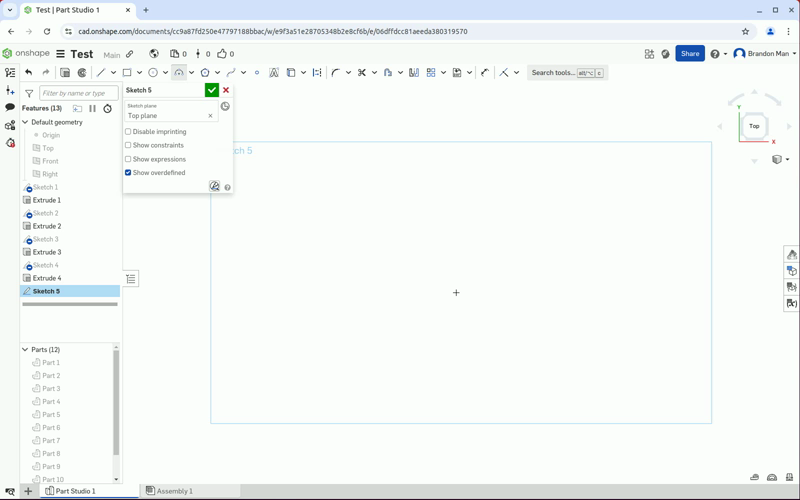
key_up(shift)
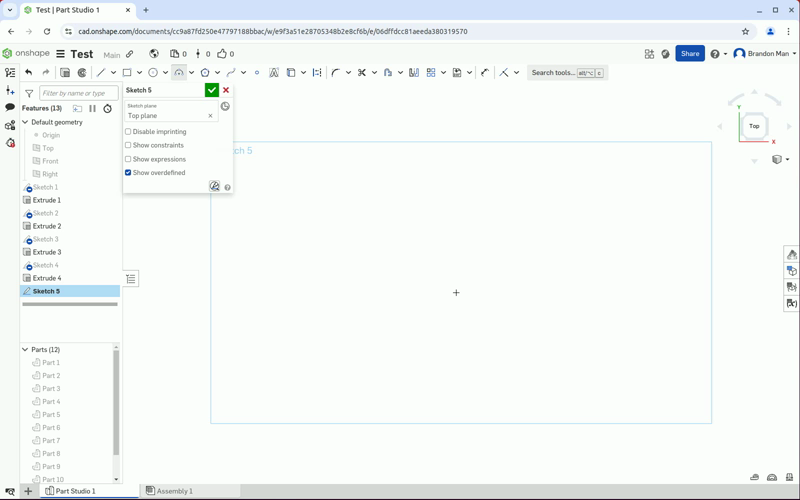
key_down(shift)
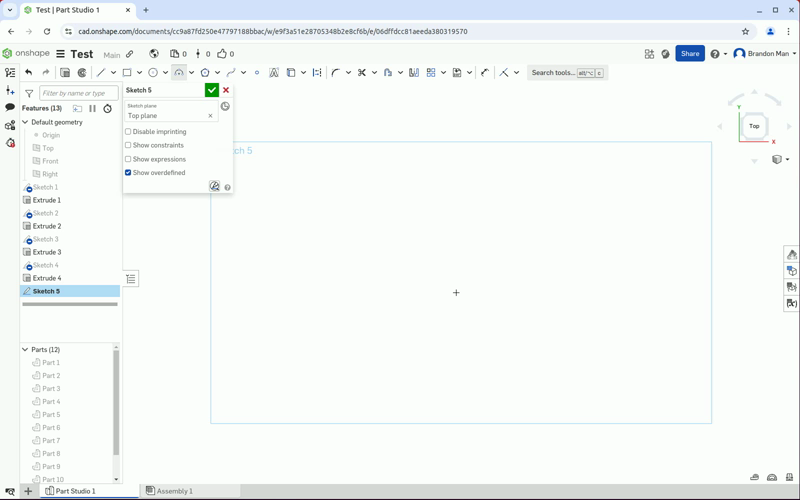
mouse_move(482, 306)
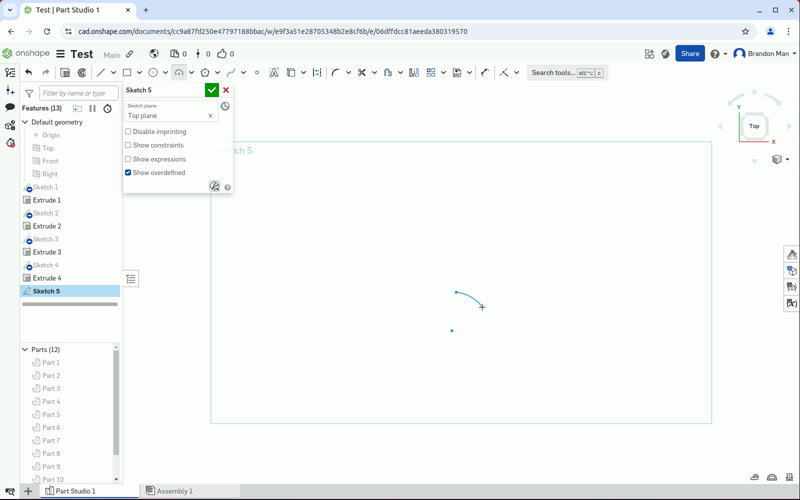
click(482, 306)
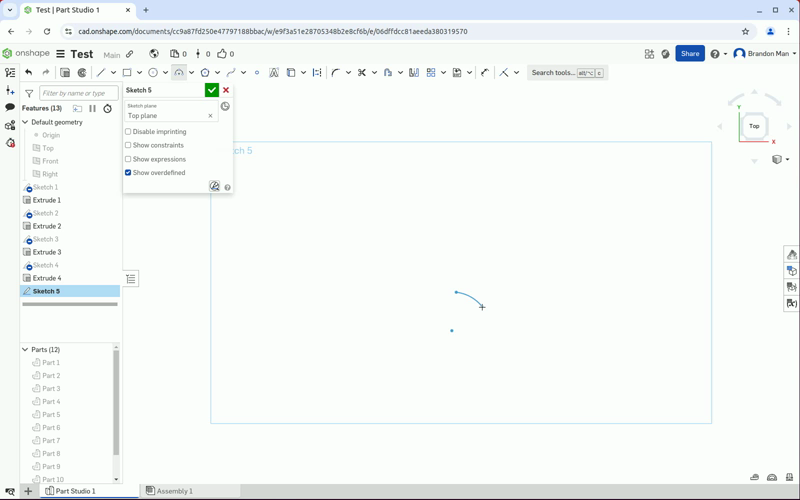
mouse_move(470, 296)
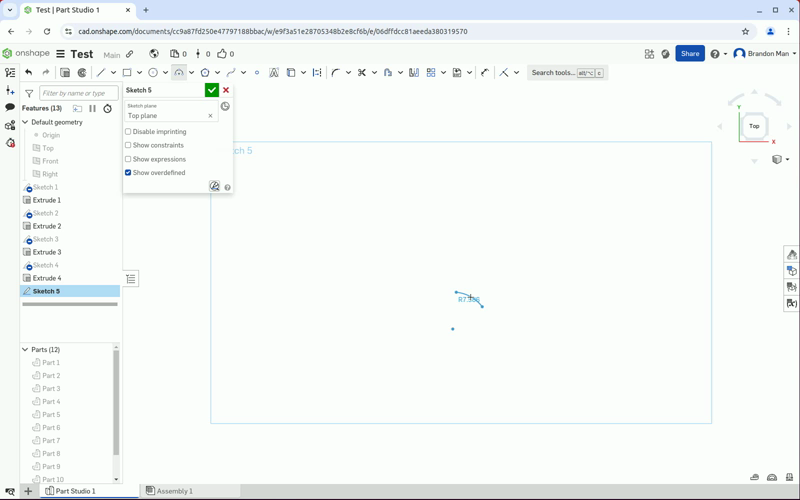
click(470, 296)
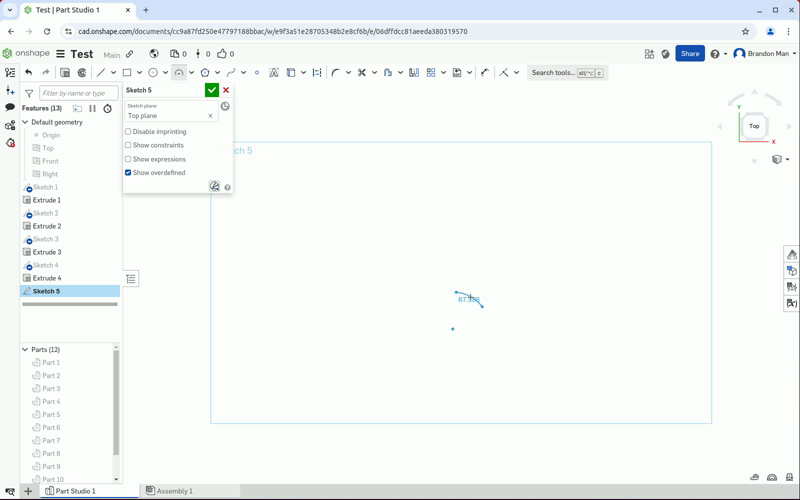
key_up(shift)
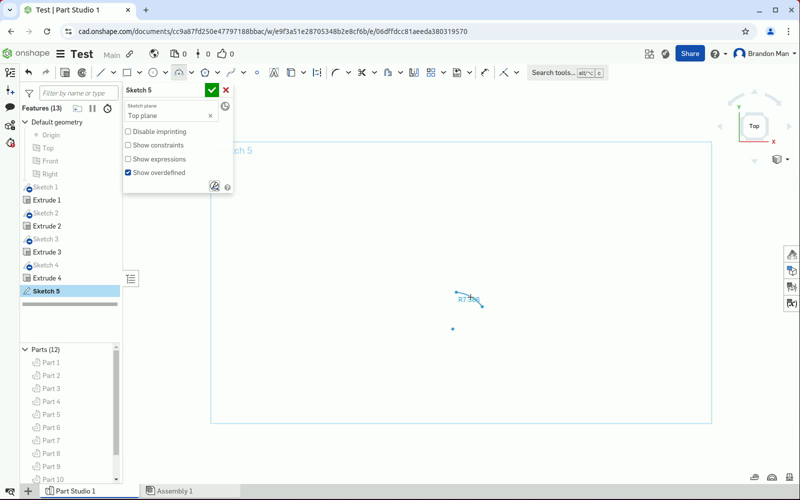
mouse_move(482, 306)
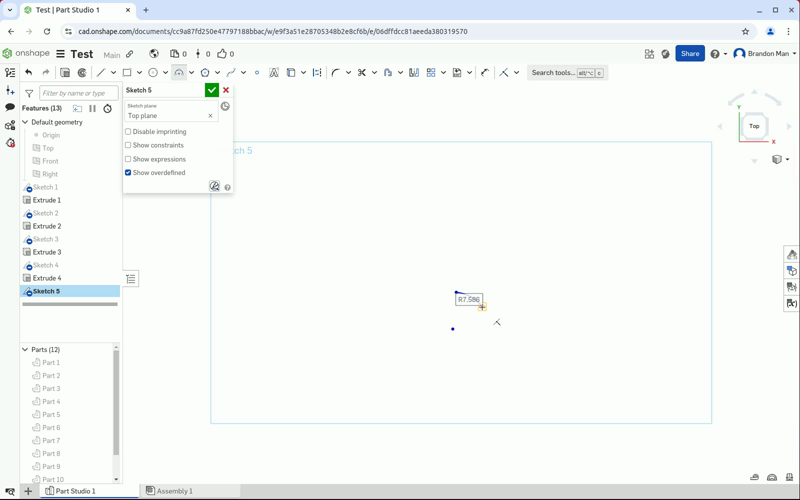
click(482, 306)
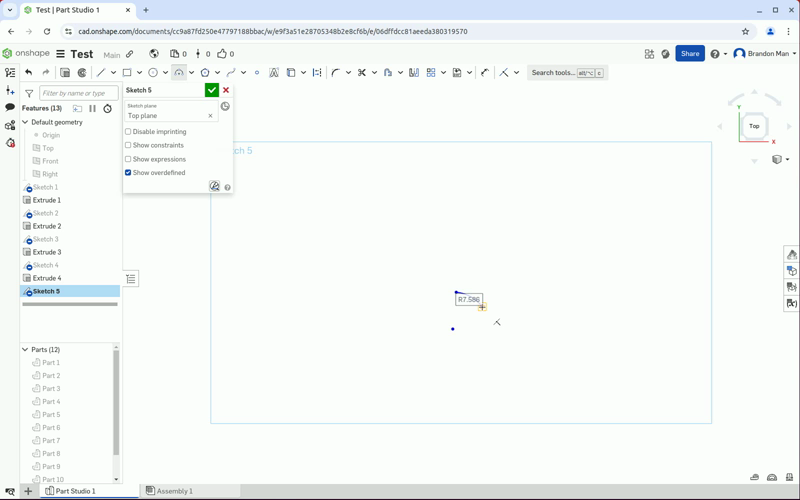
key_down(shift)
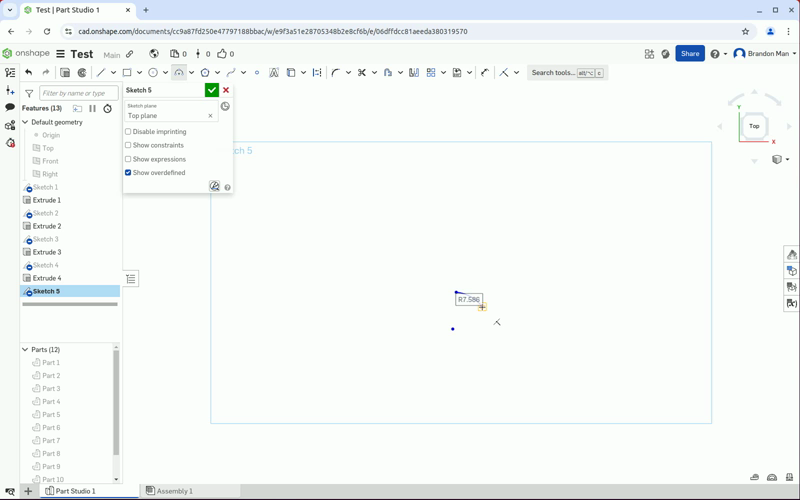
mouse_move(507, 261)
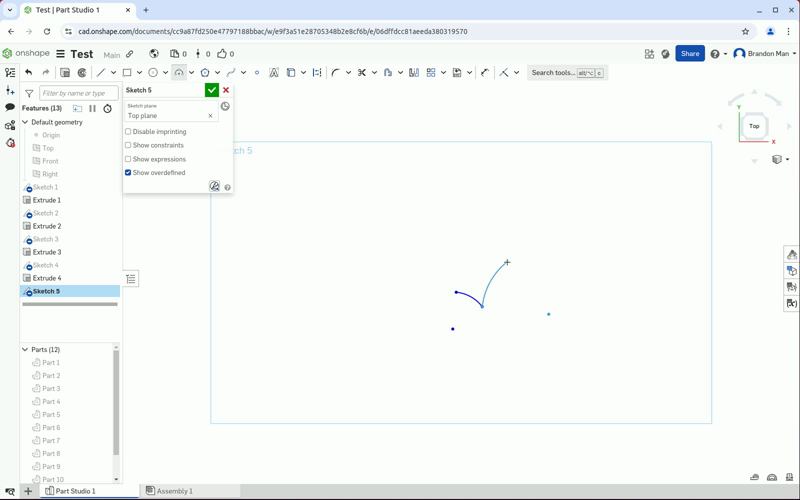
click(507, 261)
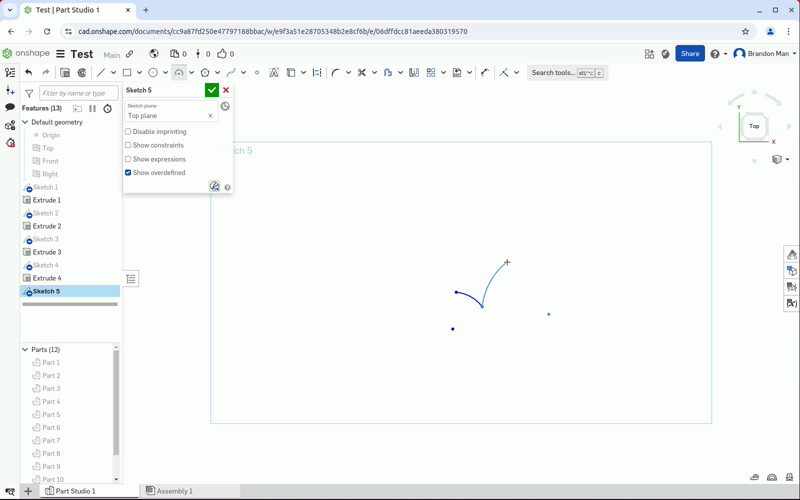
mouse_move(482, 277)
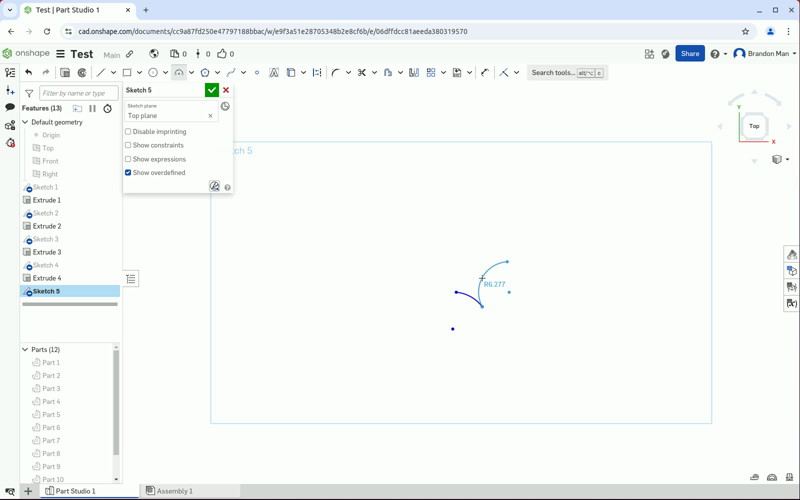
click(482, 277)
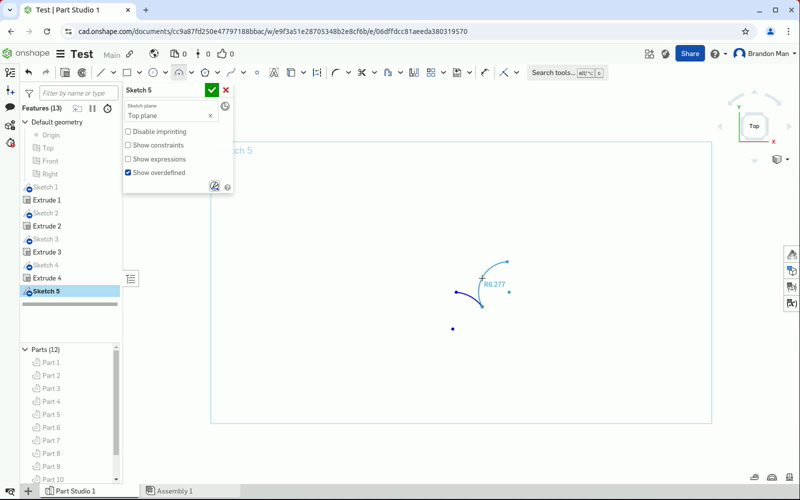
key_up(shift)
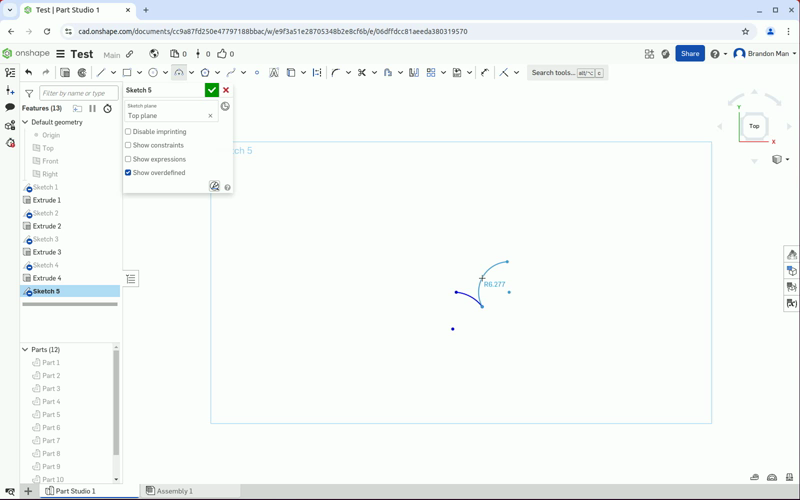
mouse_move(507, 261)
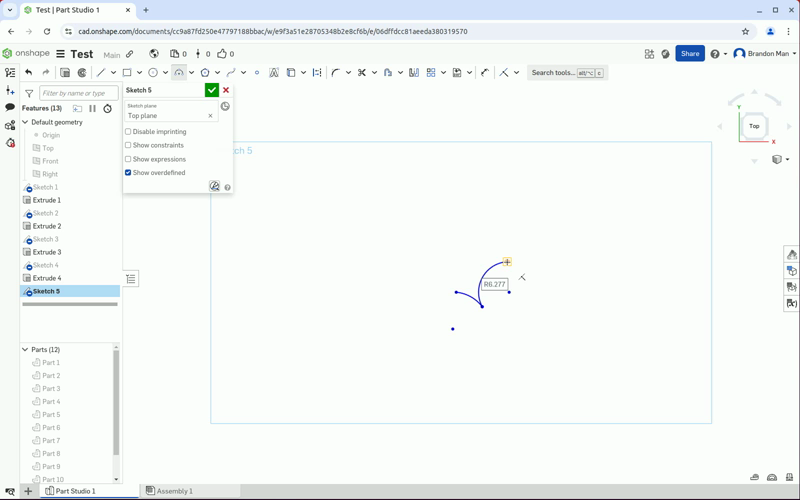
click(507, 261)
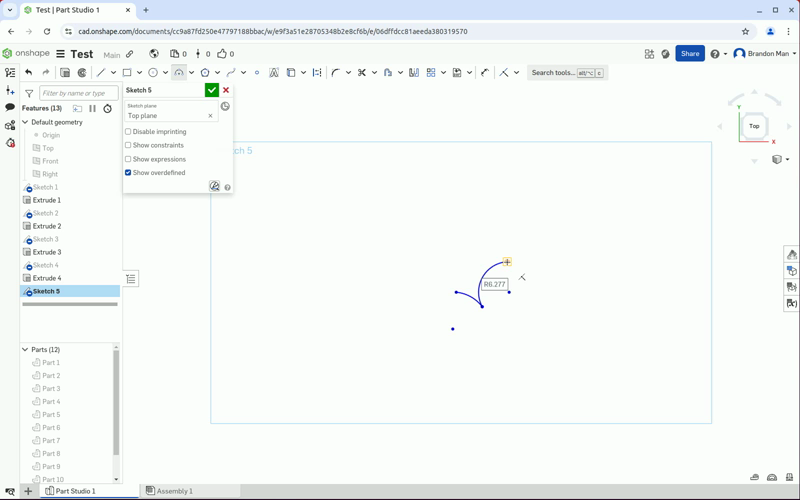
key_down(shift)
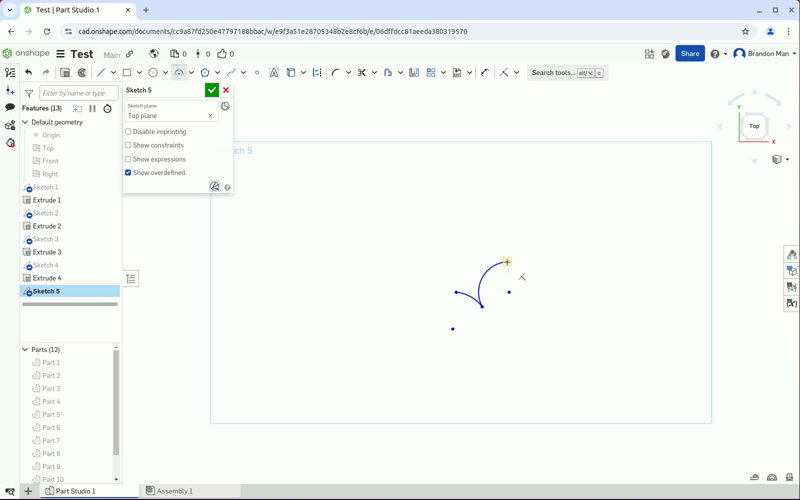
mouse_move(483, 245)
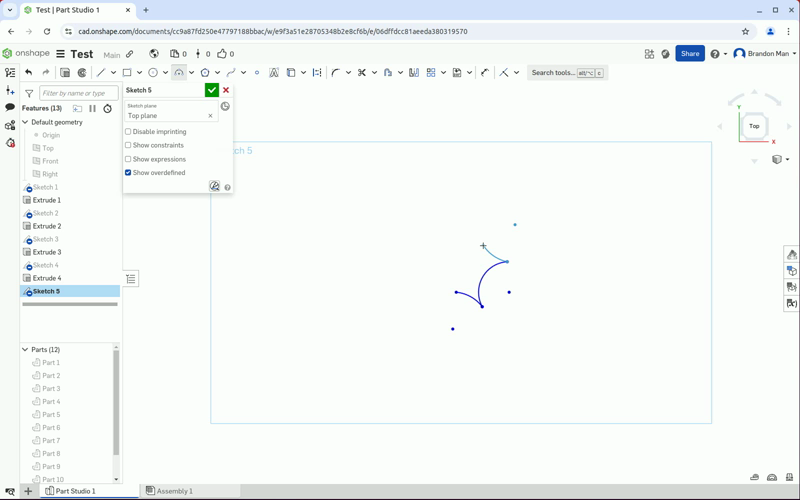
click(483, 245)
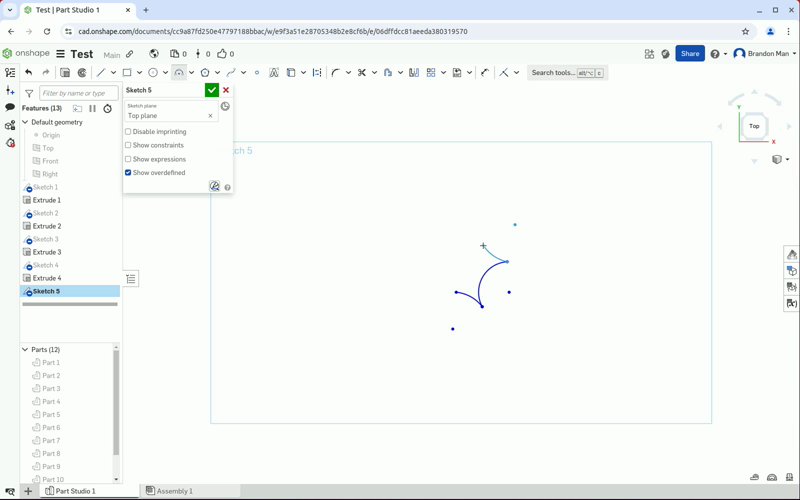
mouse_move(493, 256)
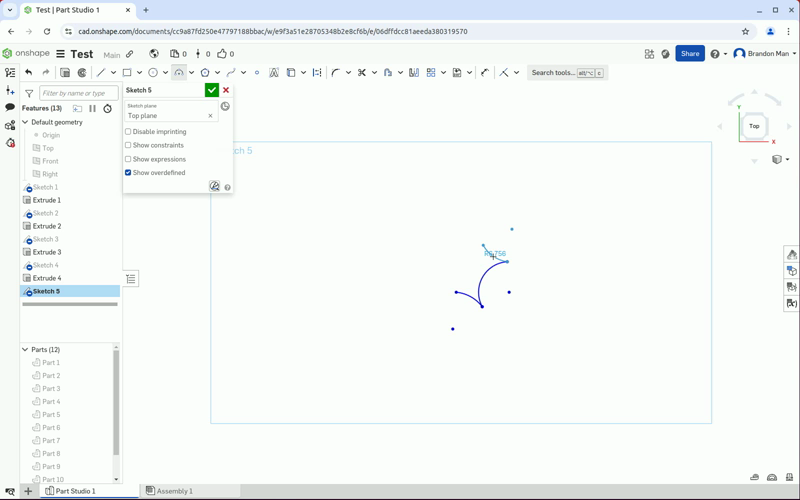
click(493, 256)
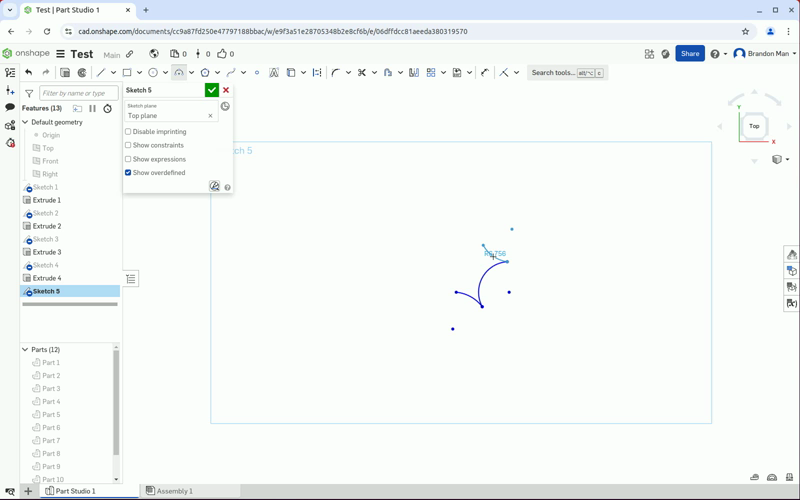
key_up(shift)
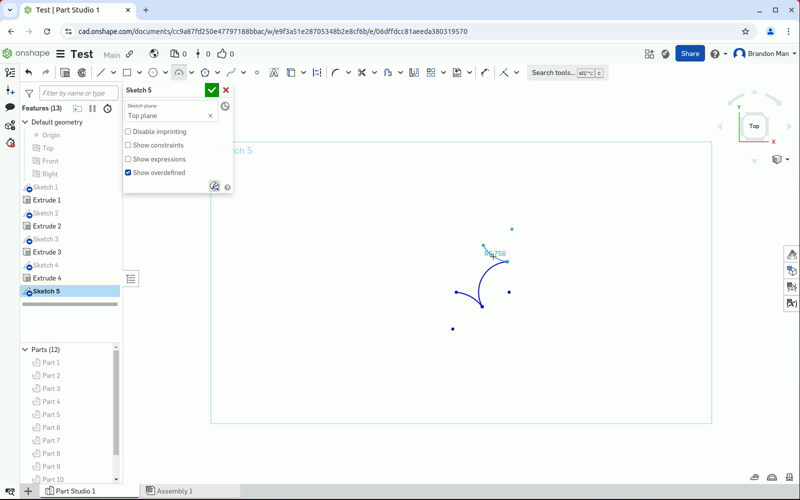
mouse_move(483, 245)
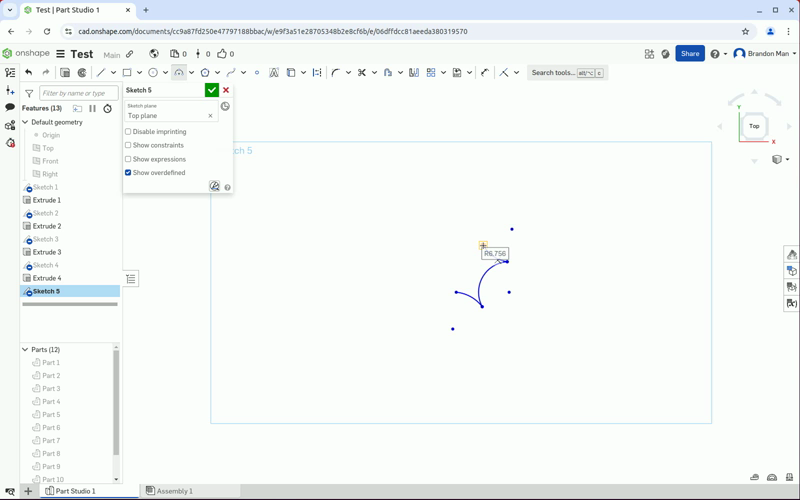
click(483, 245)
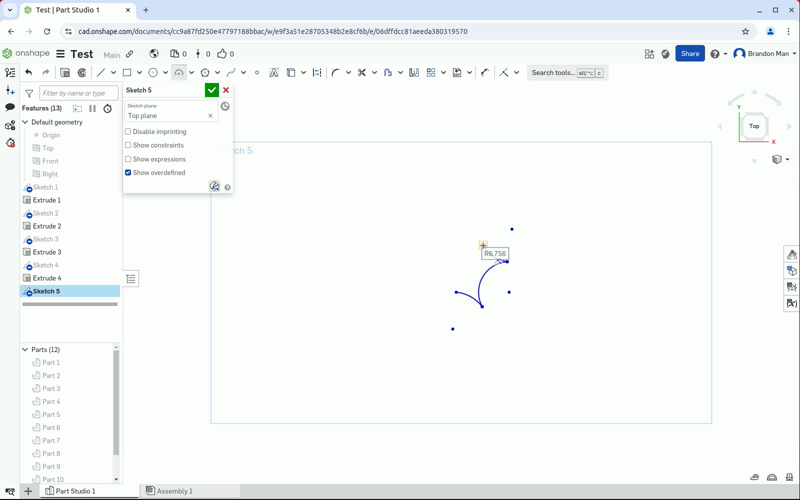
mouse_move(456, 292)
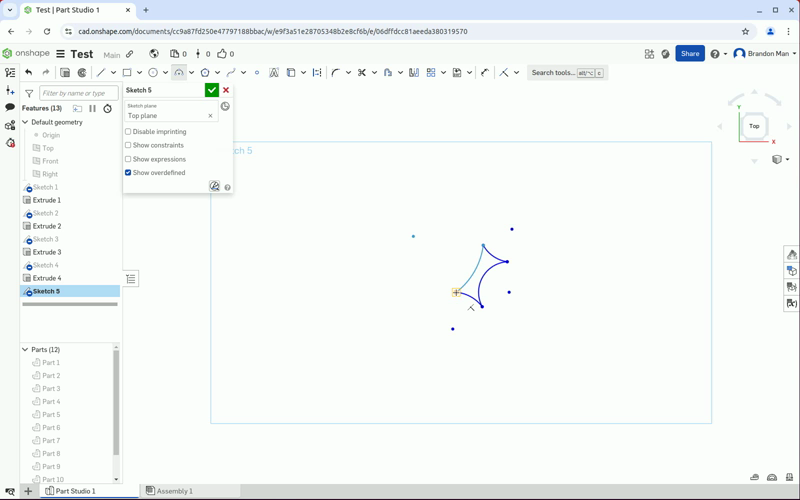
click(456, 292)
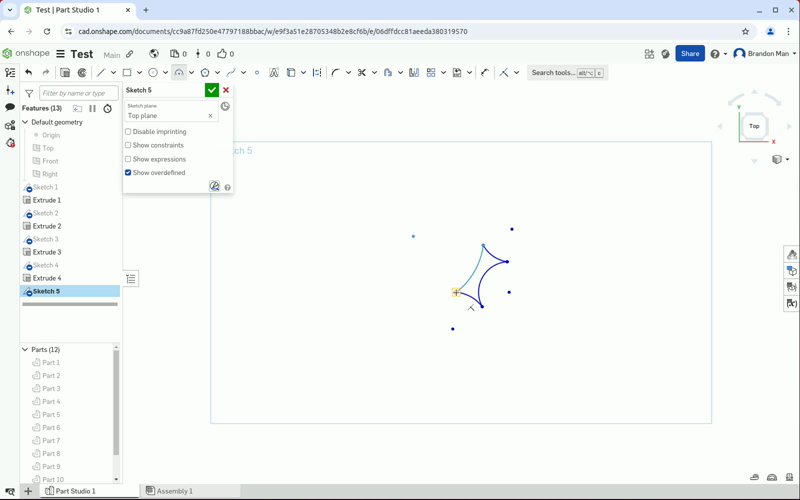
key_down(shift)
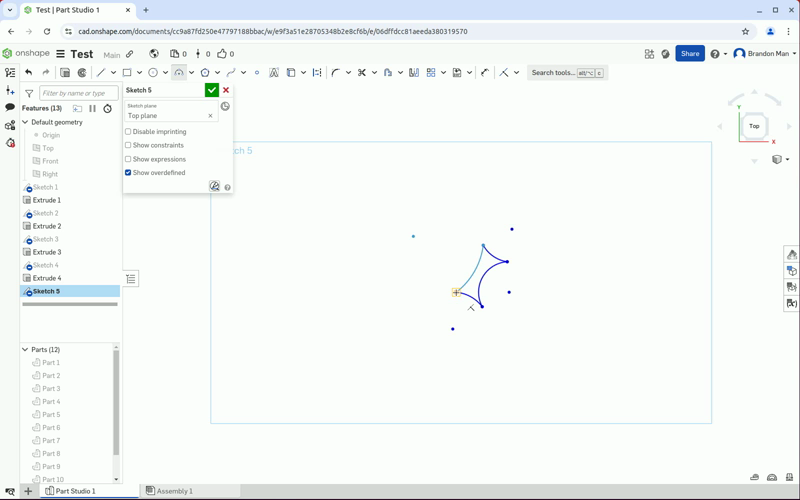
mouse_move(483, 276)
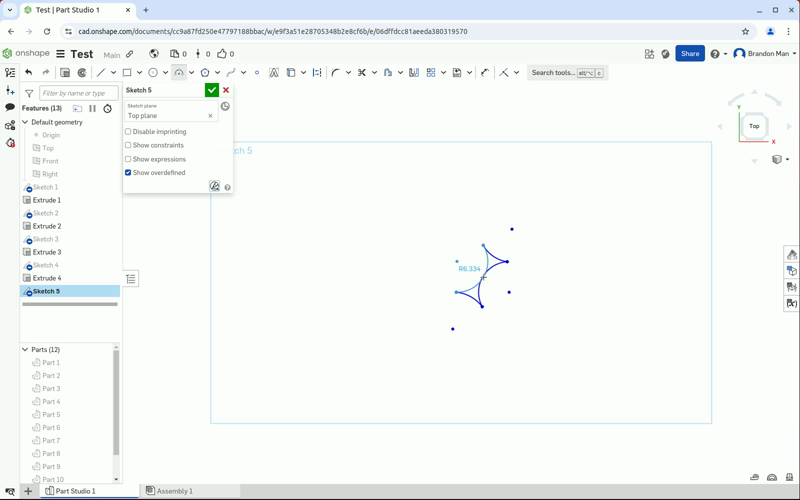
scroll(6)
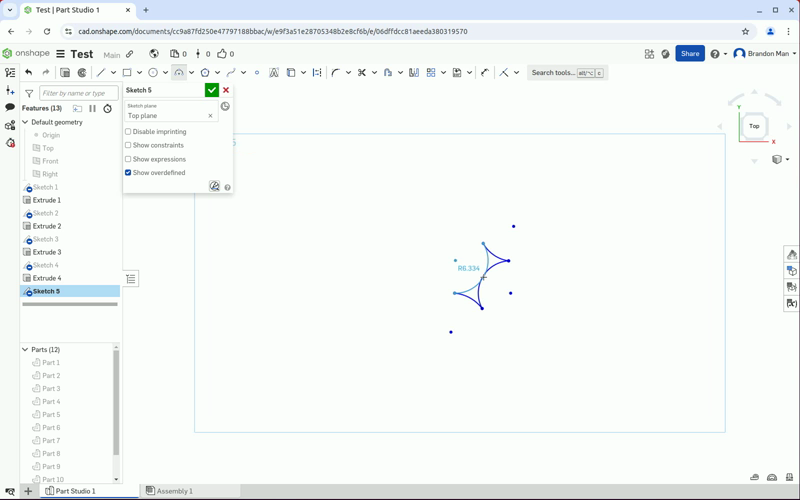
scroll(6)
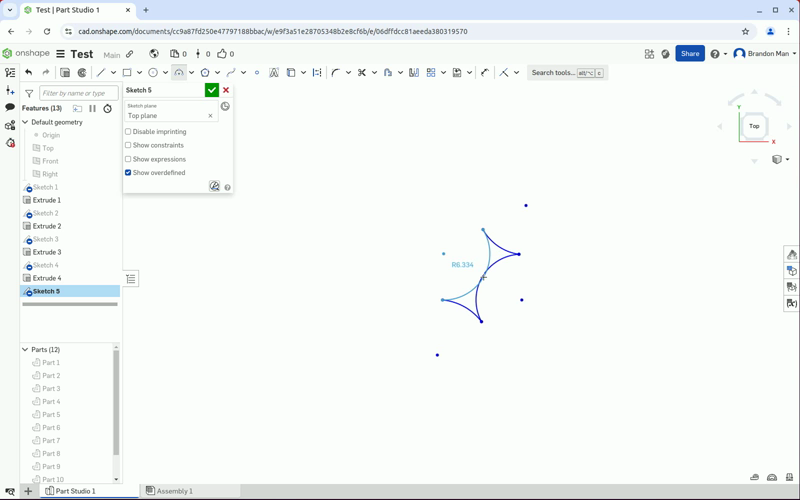
scroll(6)
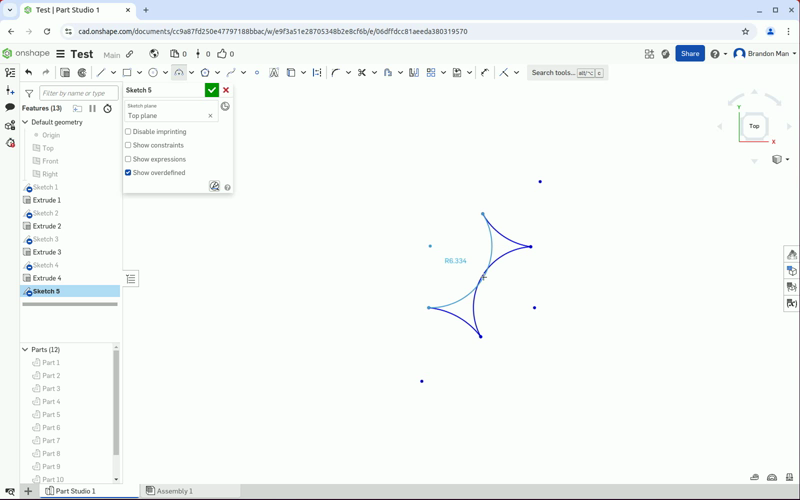
scroll(6)
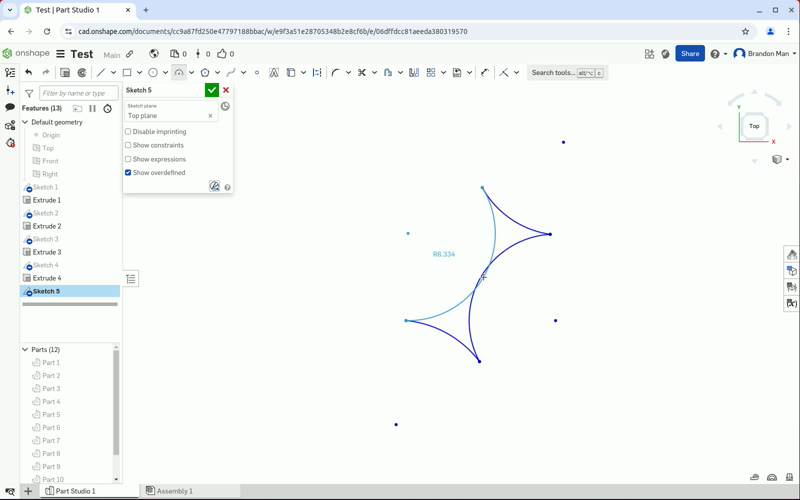
scroll(6)
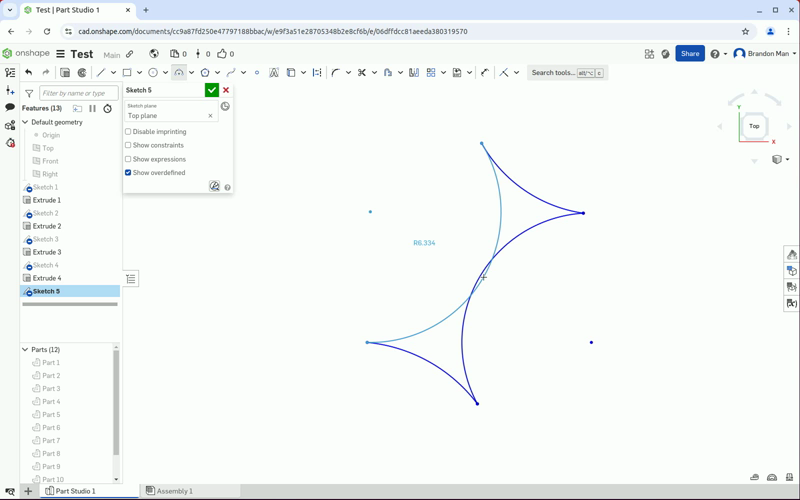
scroll(6)
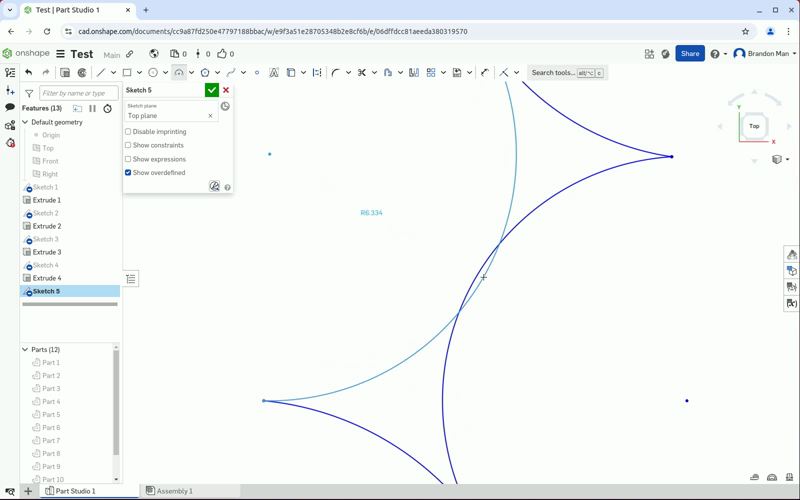
scroll(6)
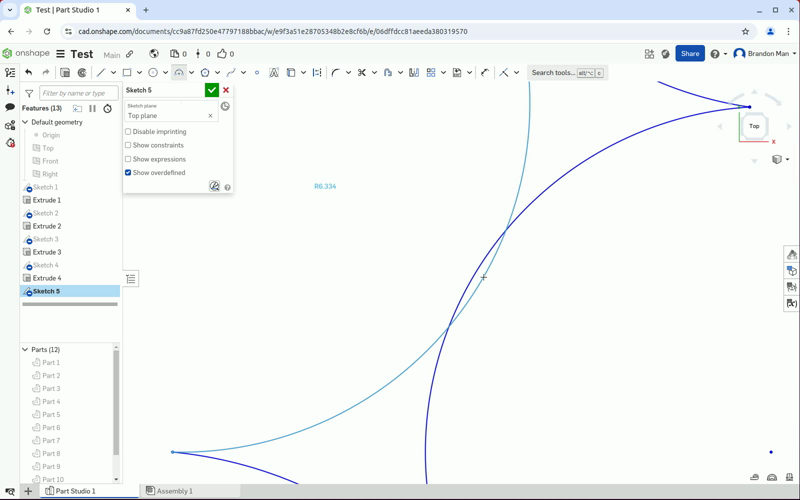
click(483, 276)
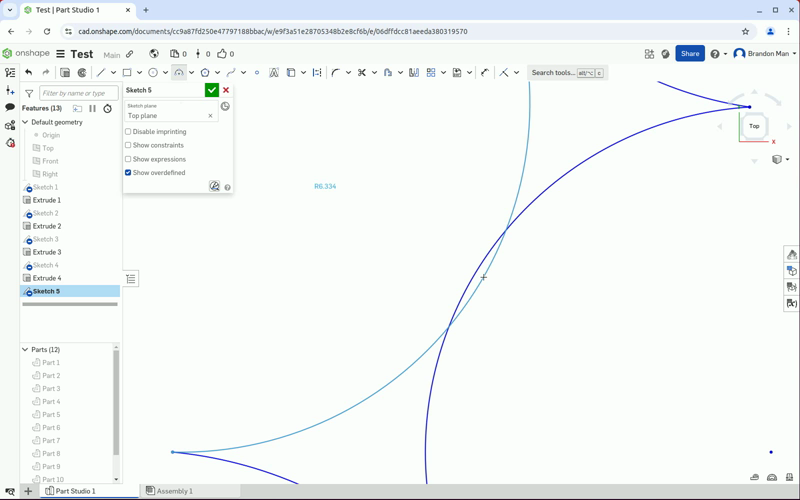
scroll(-6)
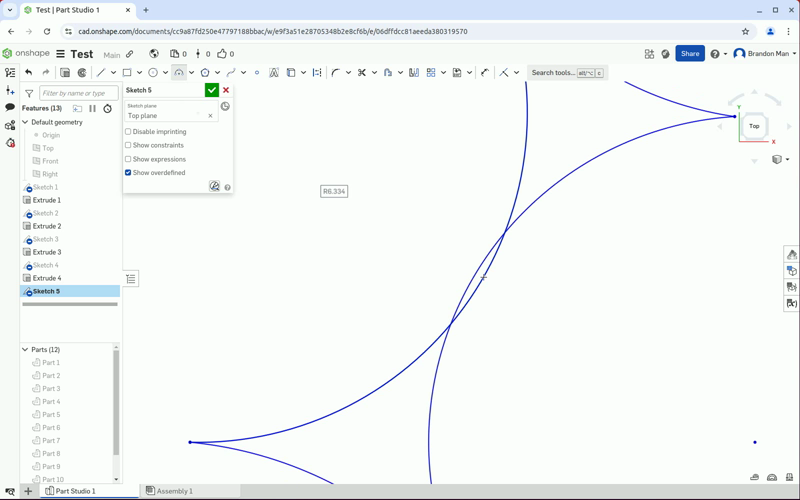
scroll(-6)
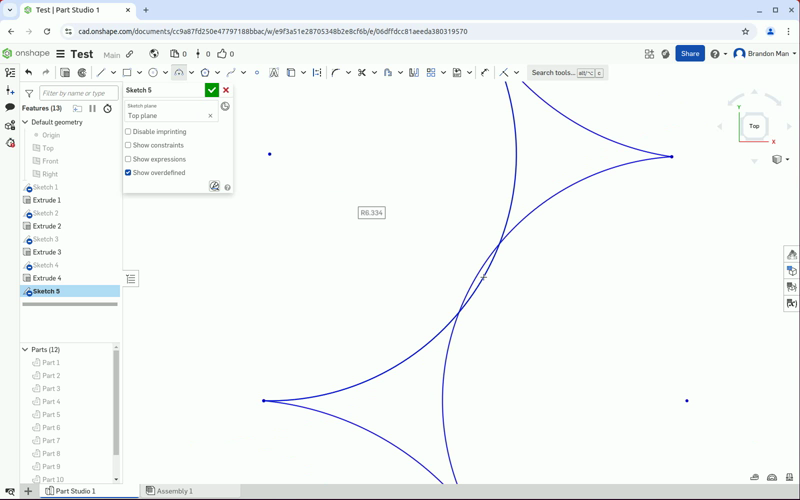
scroll(-6)
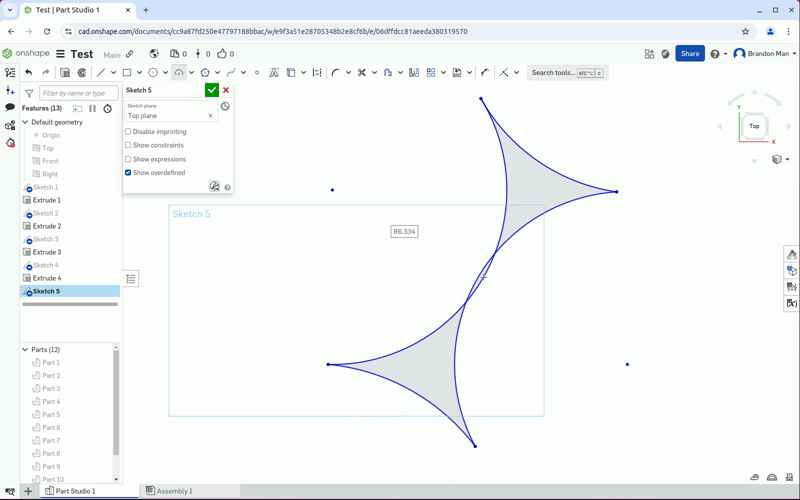
scroll(-6)
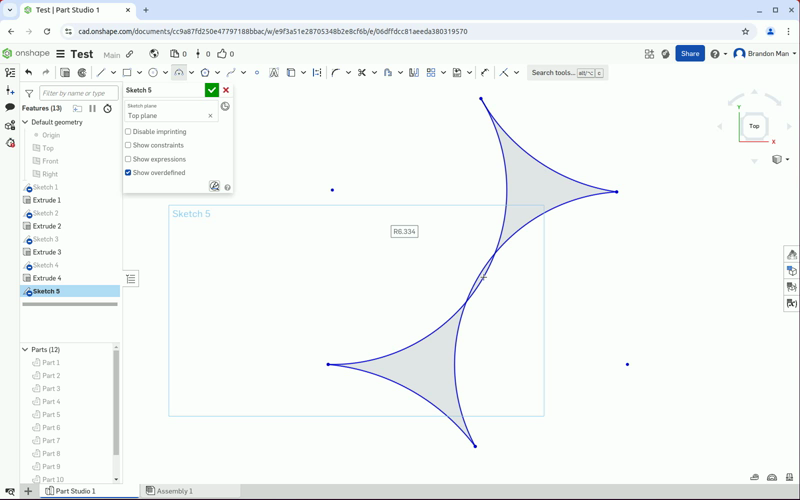
scroll(-6)
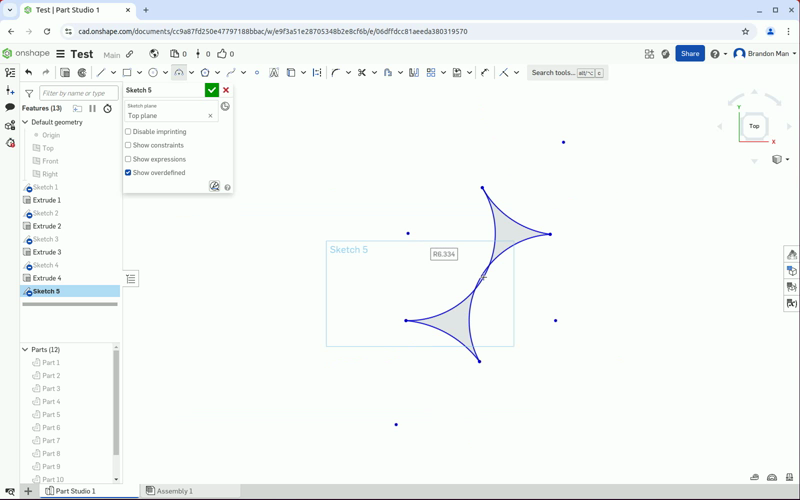
scroll(-6)
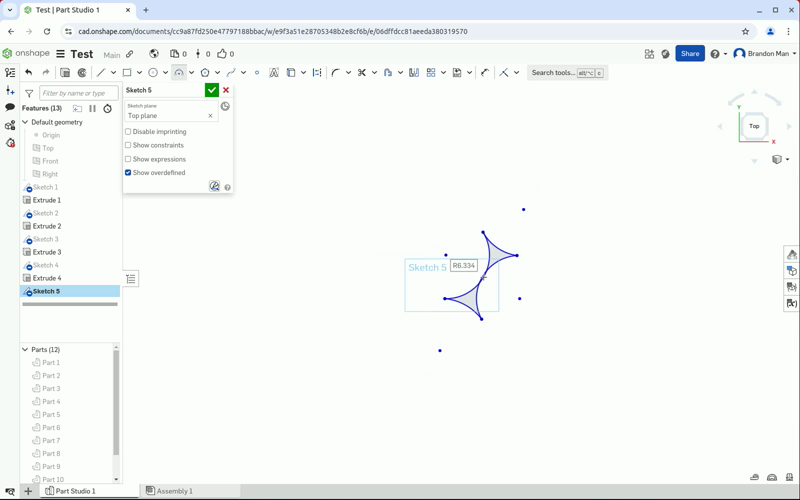
scroll(-6)
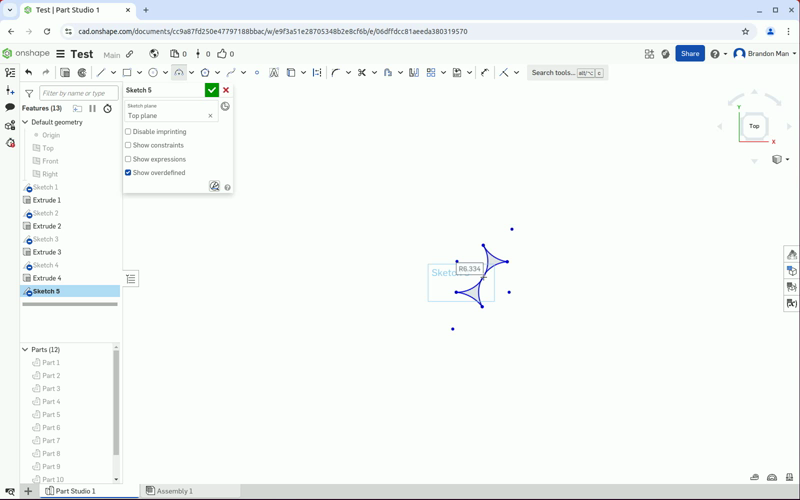
key_up(shift)
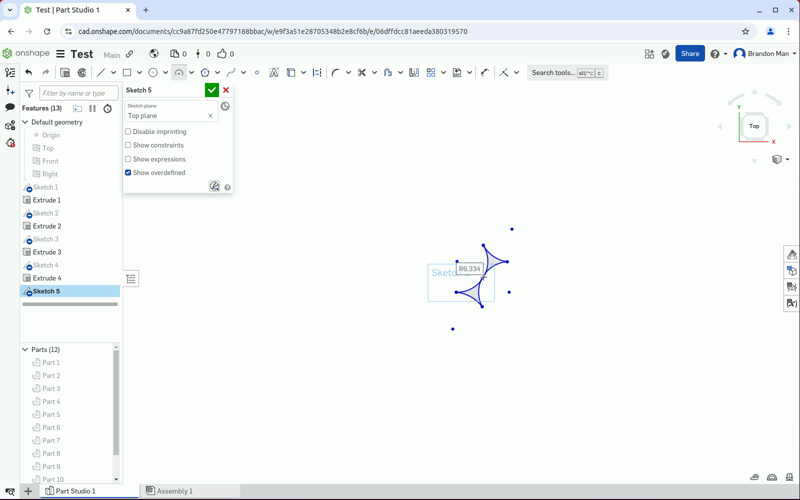
key(esc)
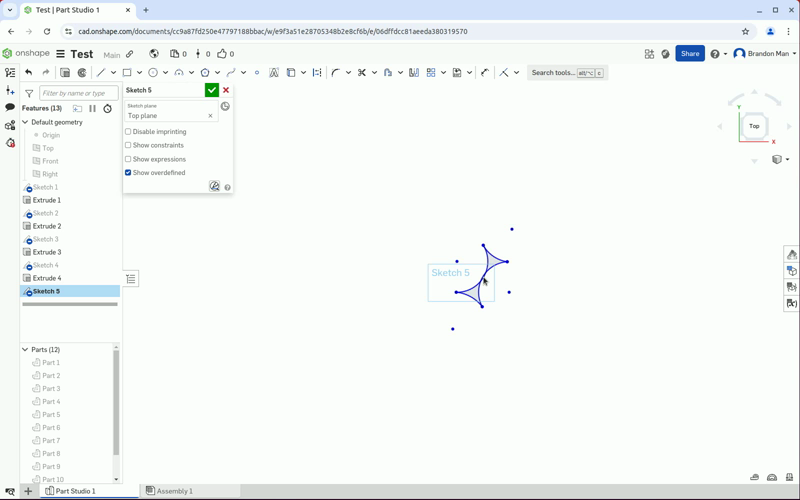
mouse_move(496, 261)
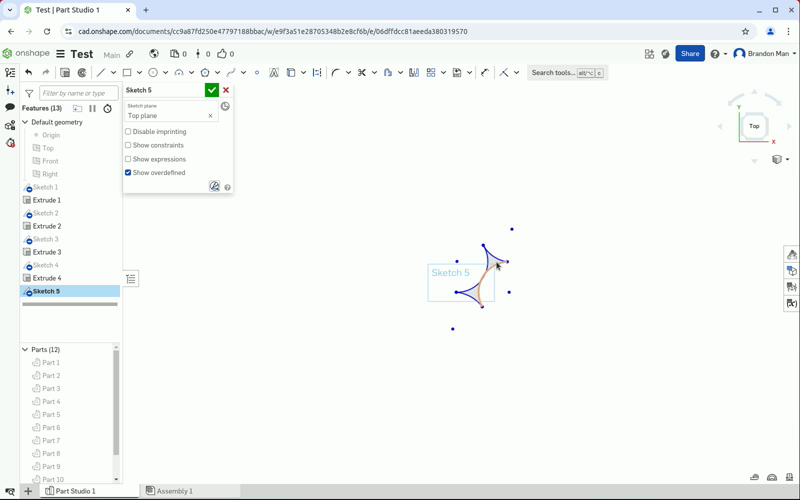
scroll(6)
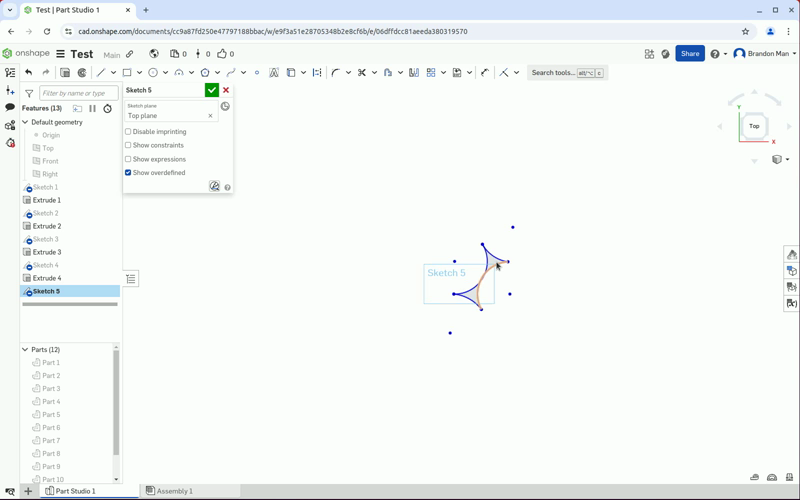
scroll(6)
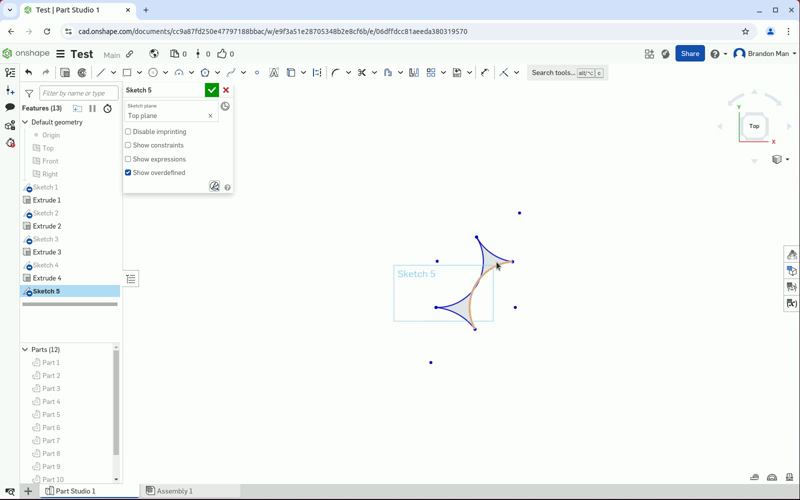
scroll(6)
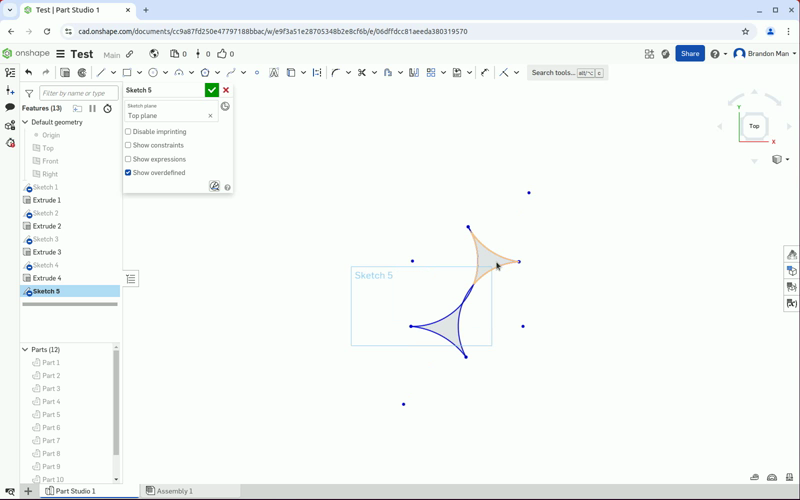
scroll(6)
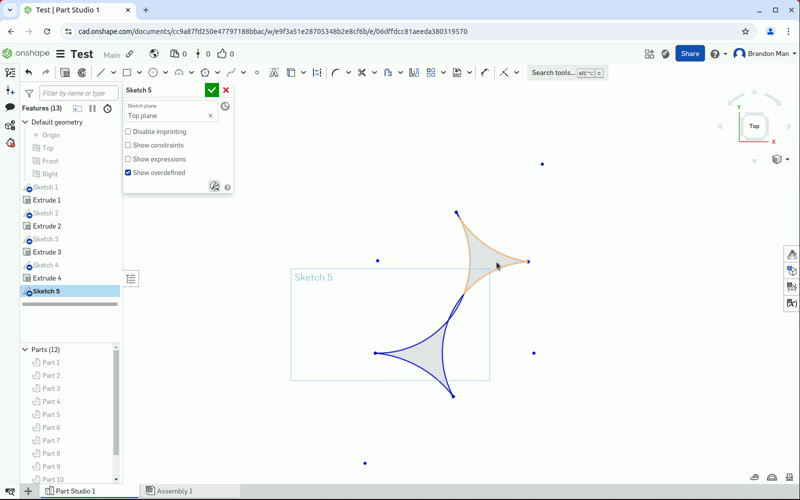
scroll(6)
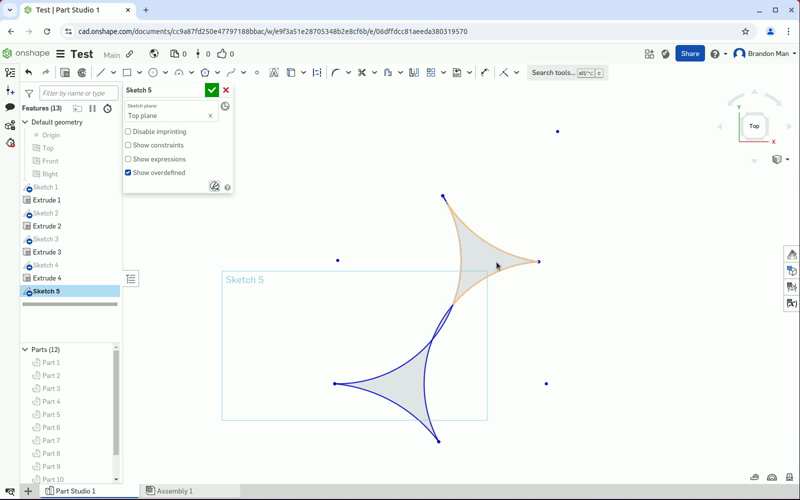
scroll(6)
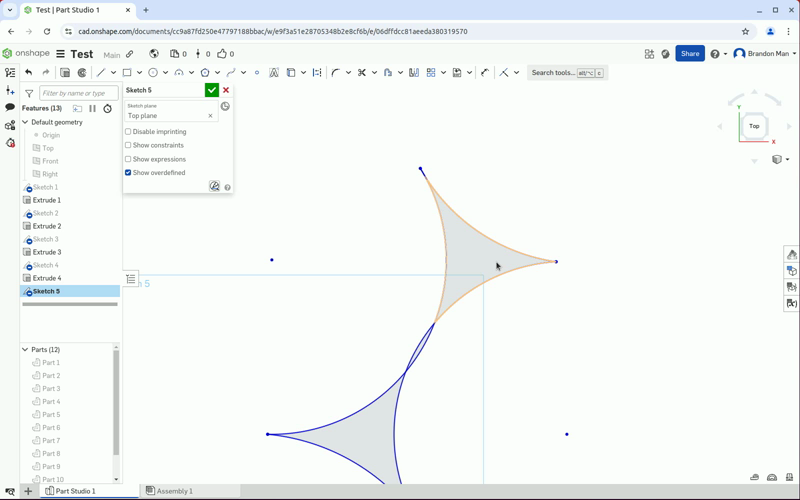
scroll(6)
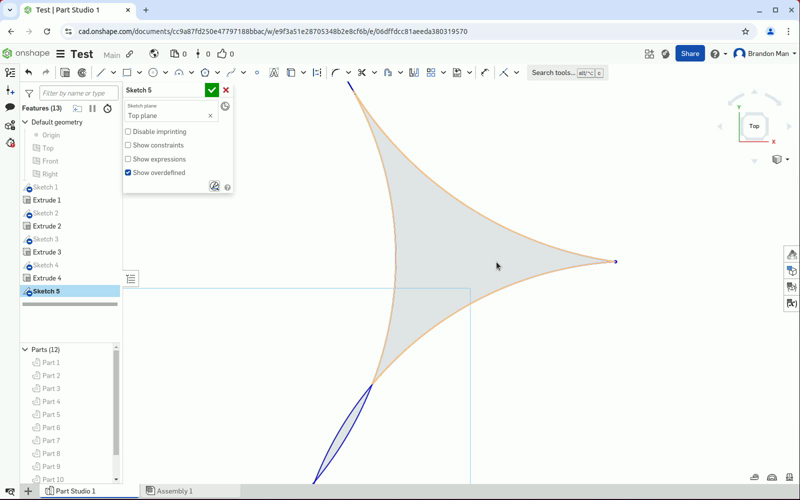
click(496, 261)
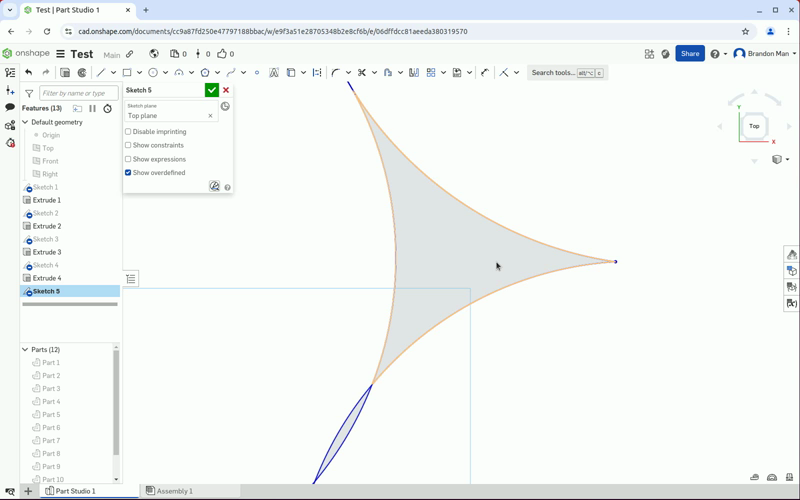
scroll(-6)
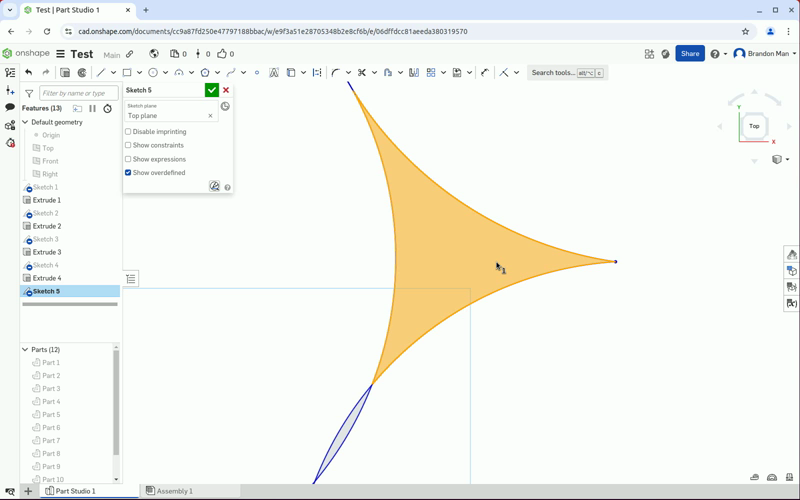
scroll(-6)
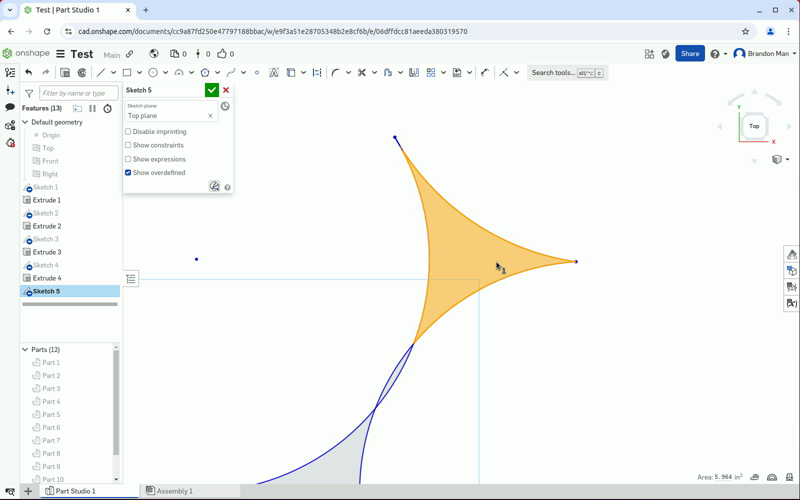
scroll(-6)
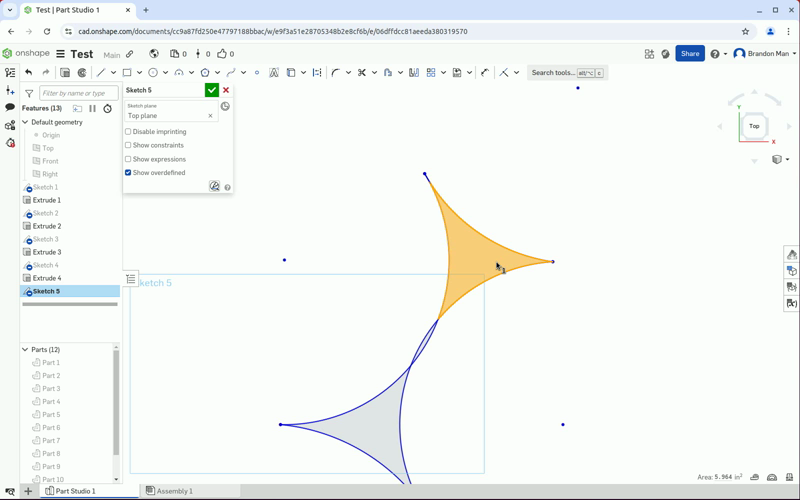
scroll(-6)
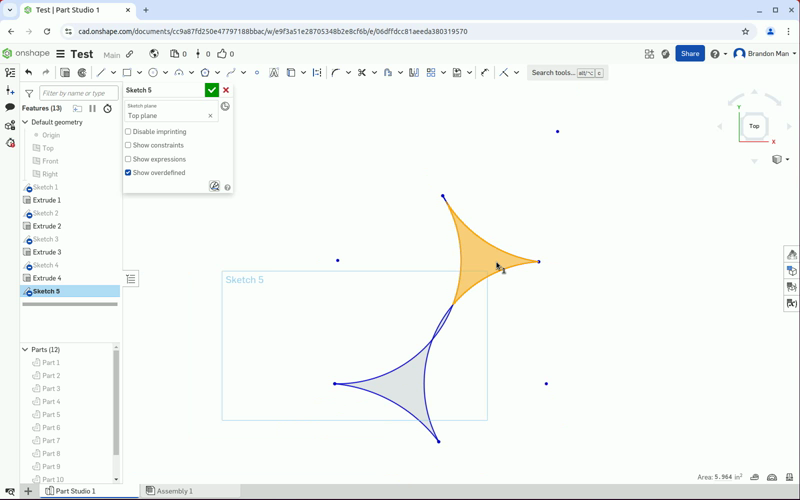
scroll(-6)
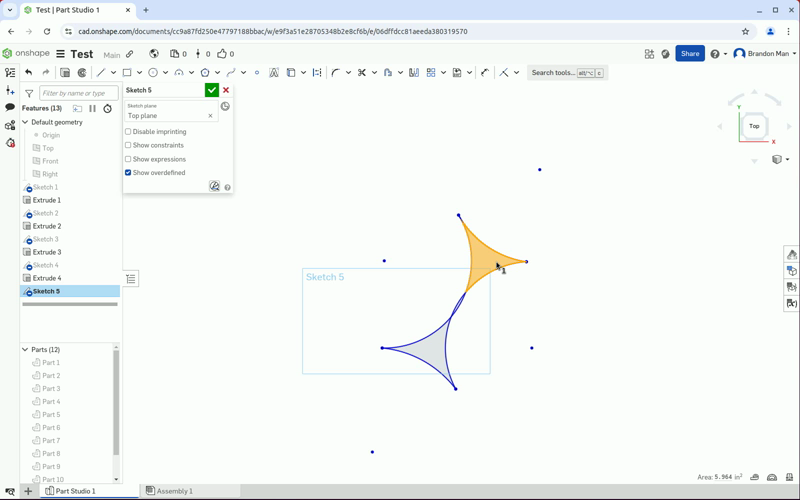
scroll(-6)
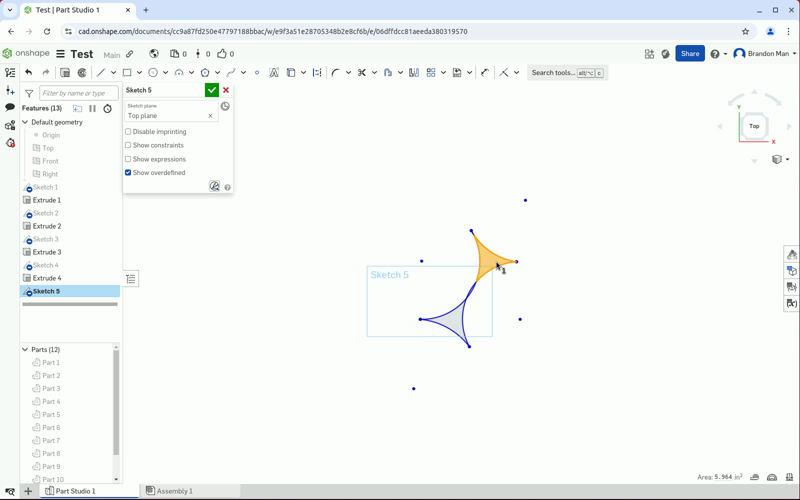
scroll(-6)
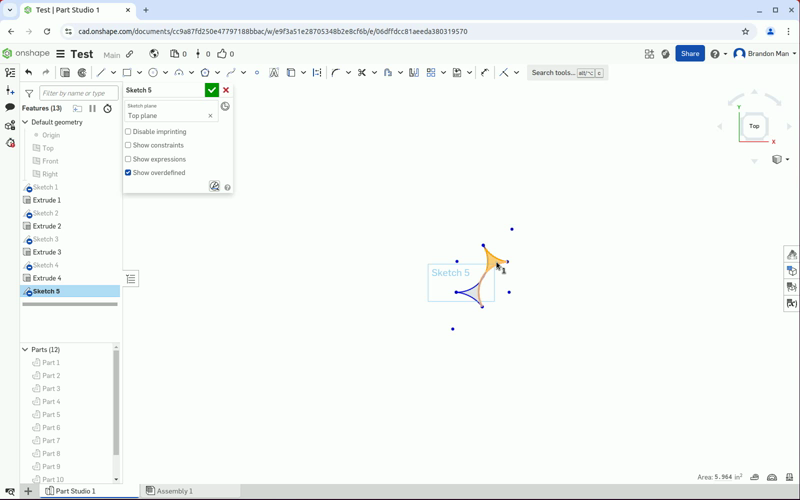
mouse_move(69, 352)
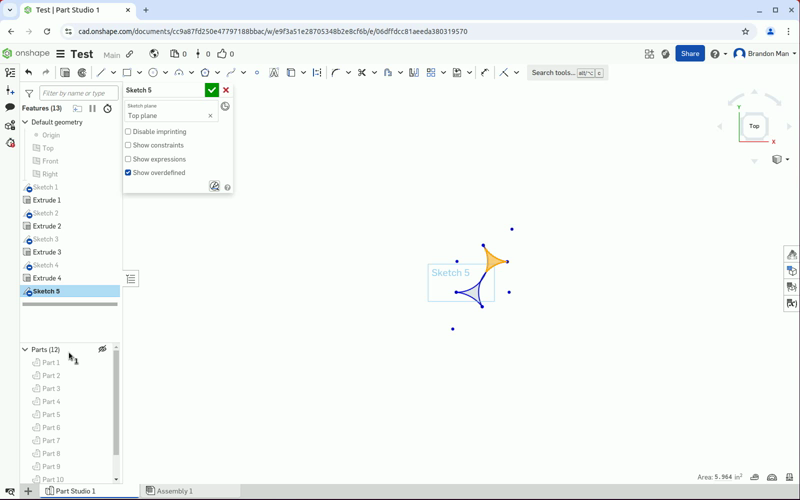
key(shift+y)
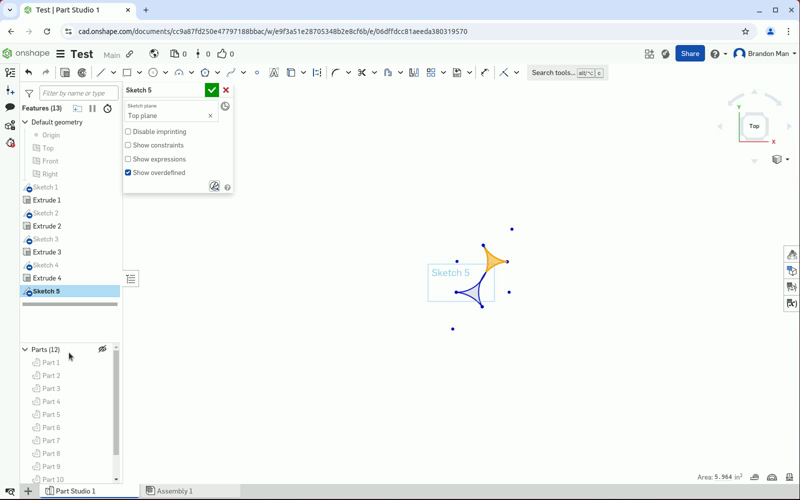
key(shift+e)
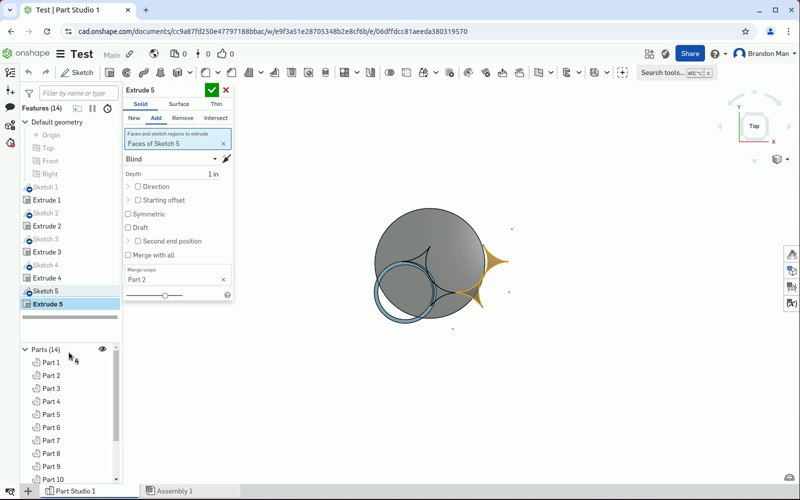
mouse_move(143, 106)
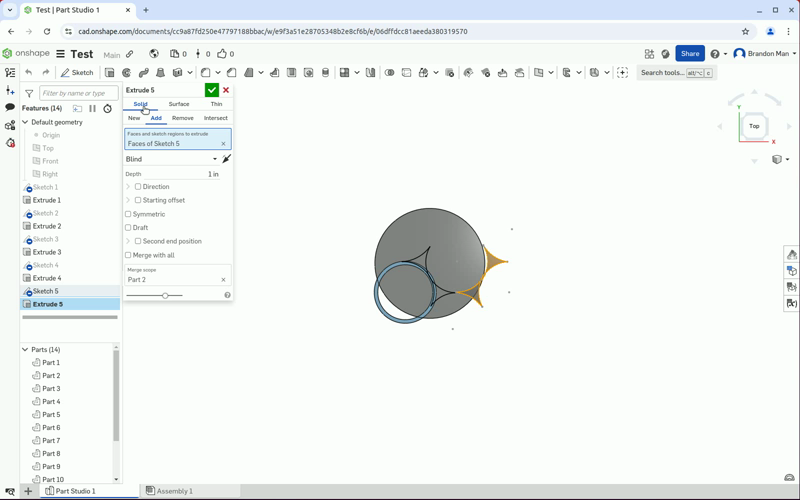
click(143, 106)
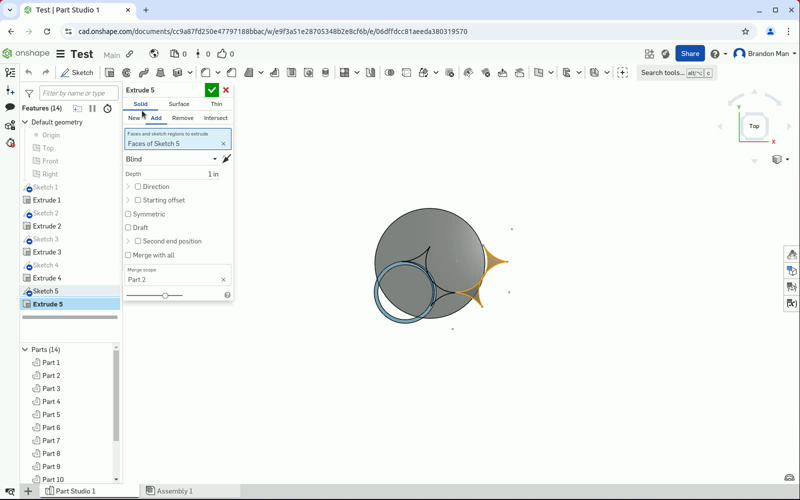
mouse_move(137, 120)
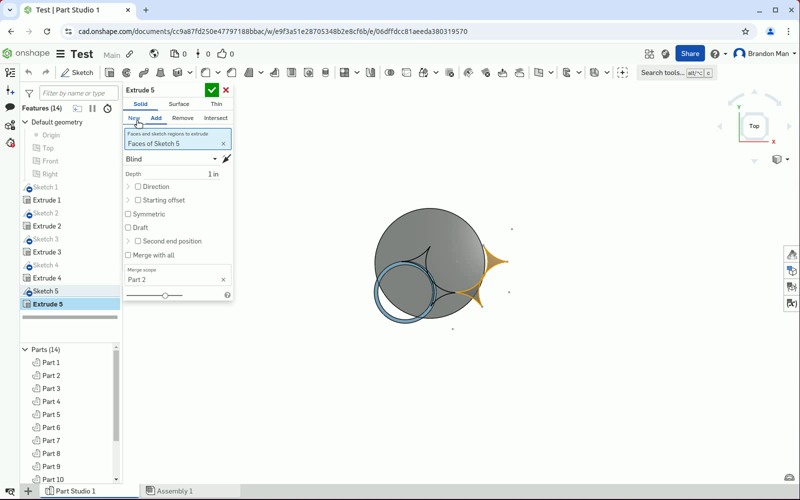
click(137, 120)
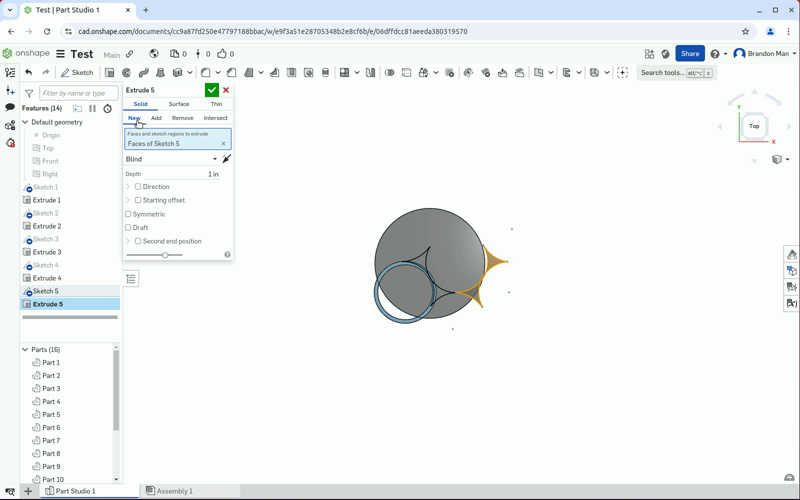
key(tab, 4)
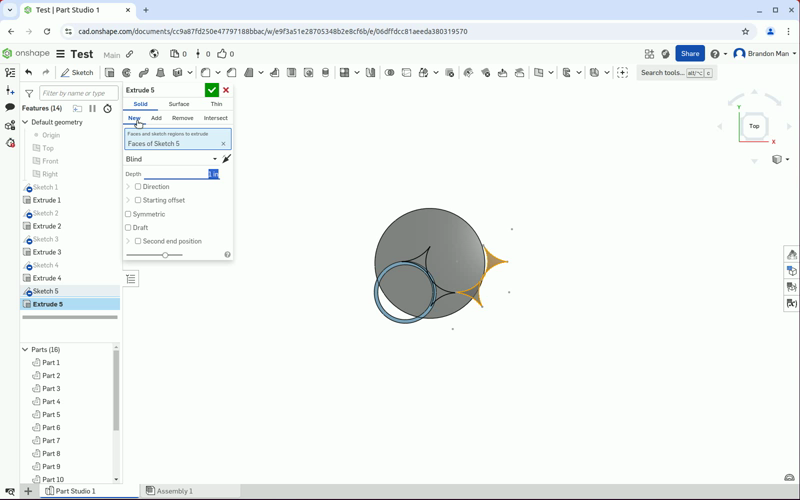
text(3.37)
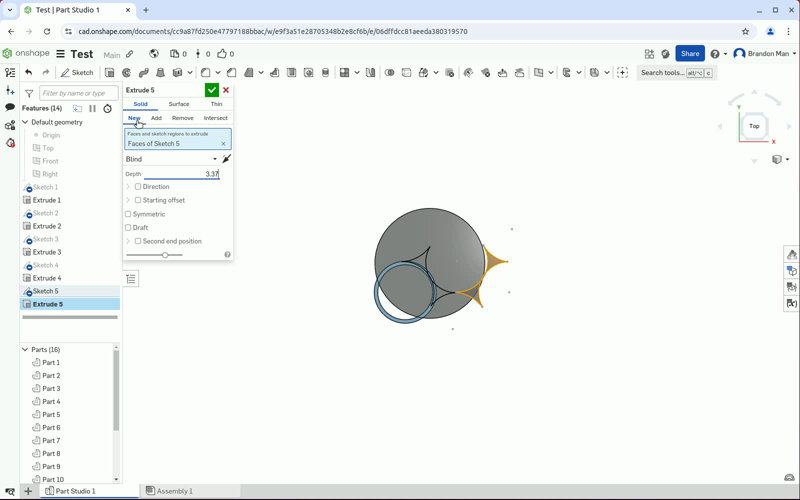
key(enter)
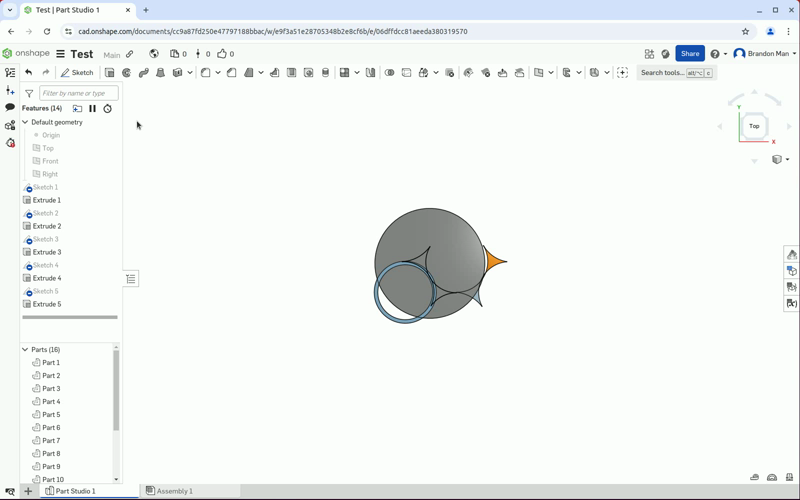
key(shift+h)
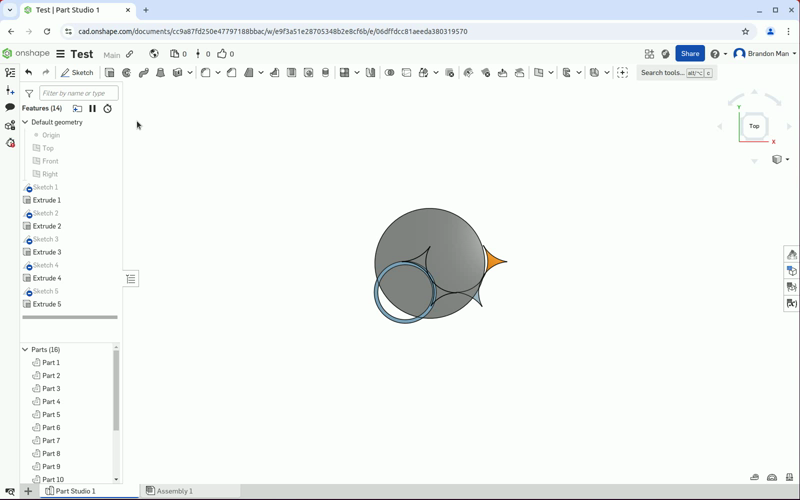
key(shift+h)
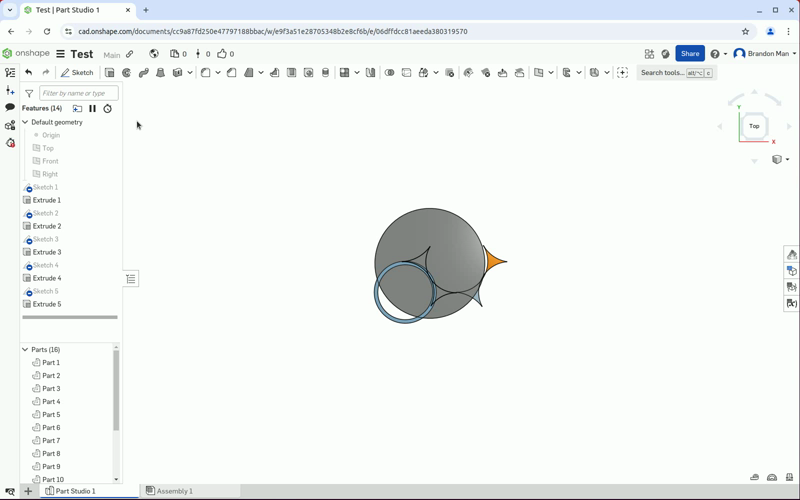
mouse_move(73, 189)
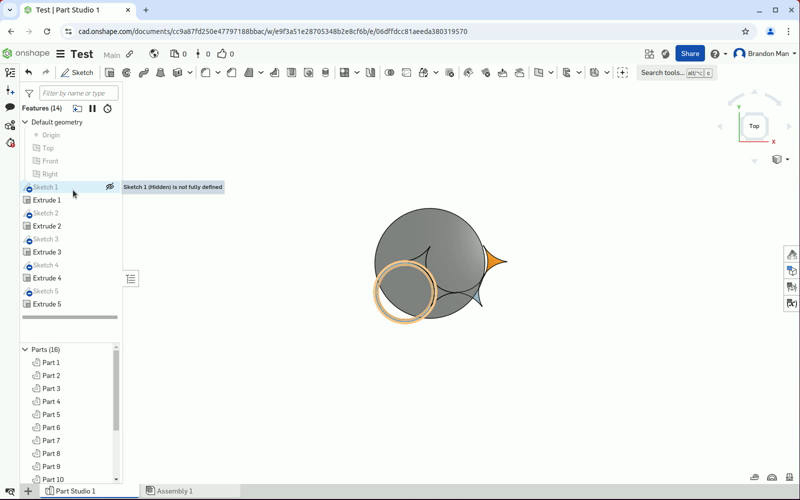
click(73, 189)
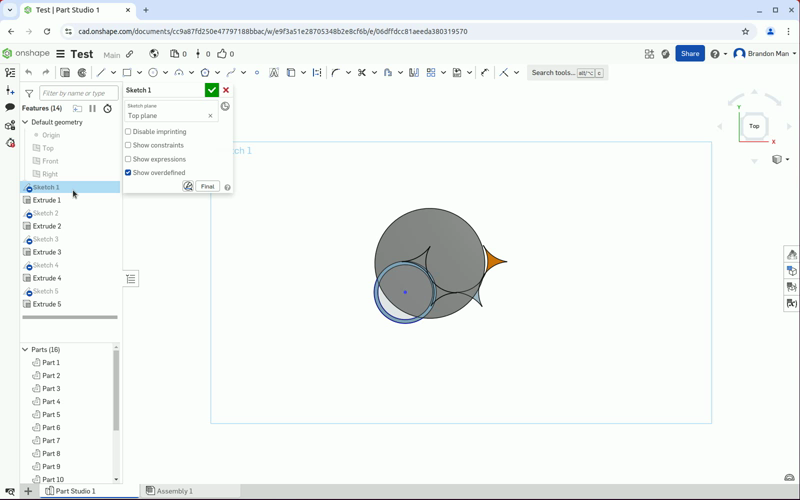
mouse_move(229, 92)
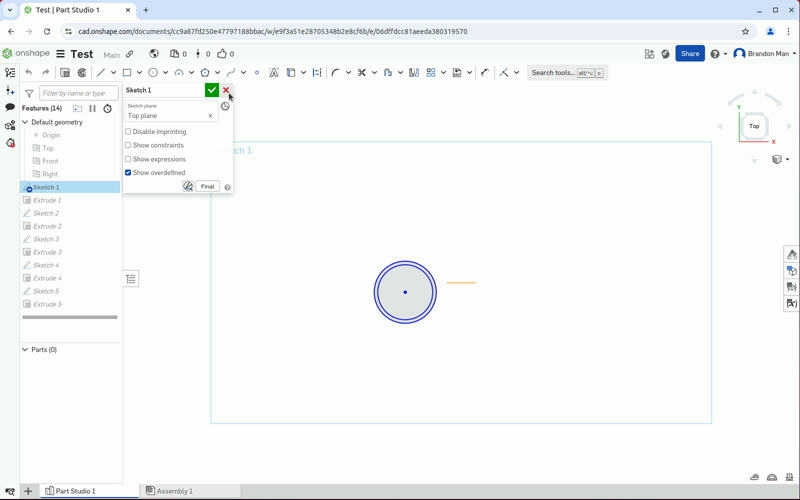
click(229, 92)
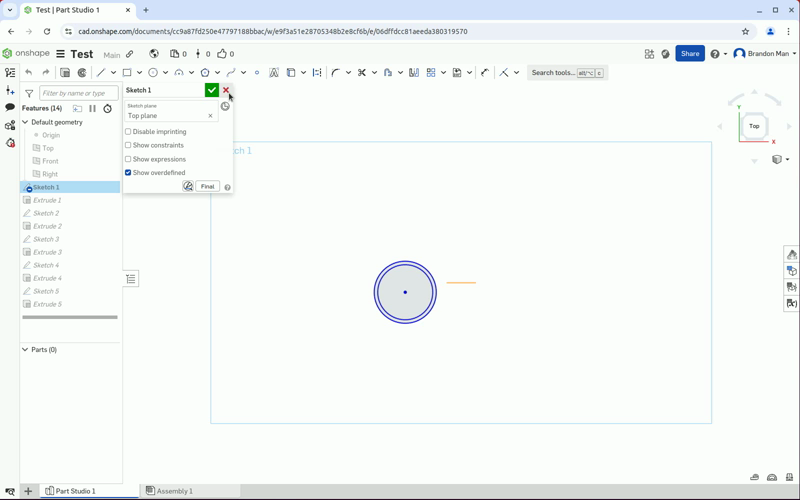
key(shift+s)
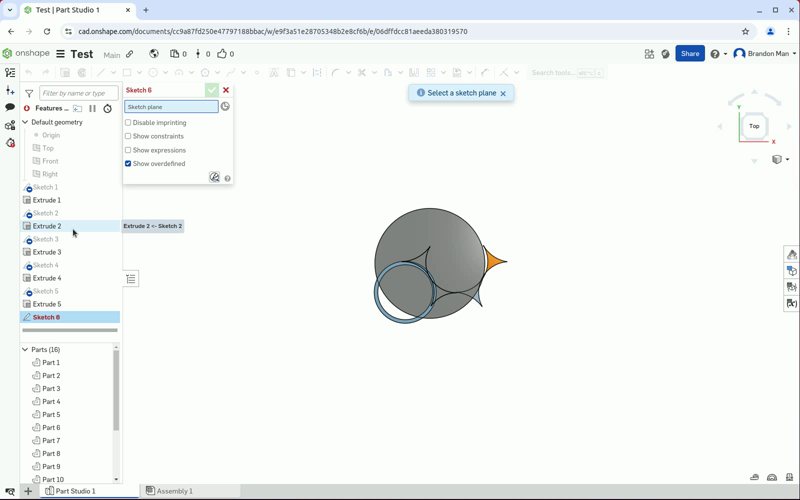
scroll(3)
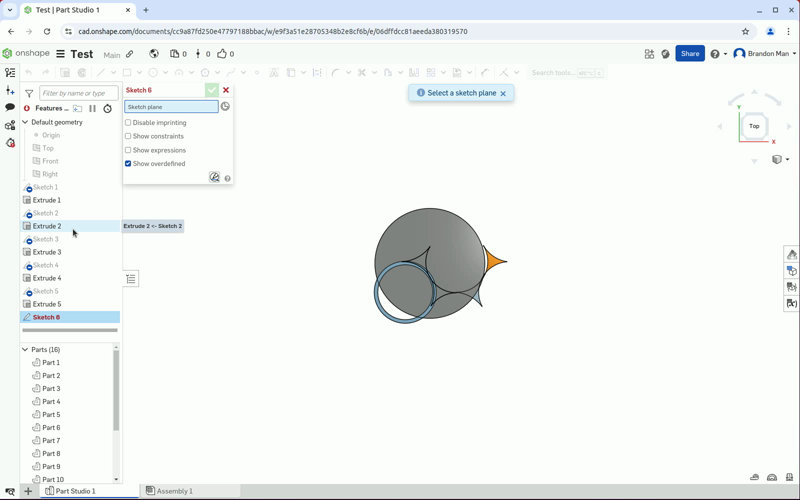
mouse_move(73, 150)
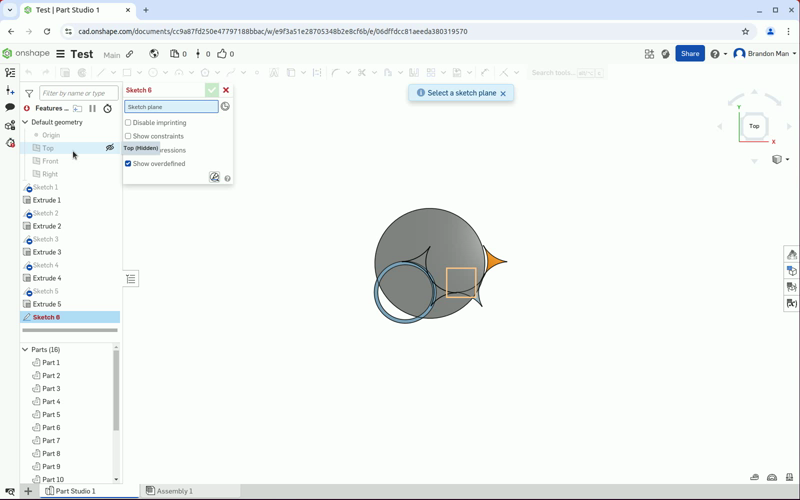
click(73, 150)
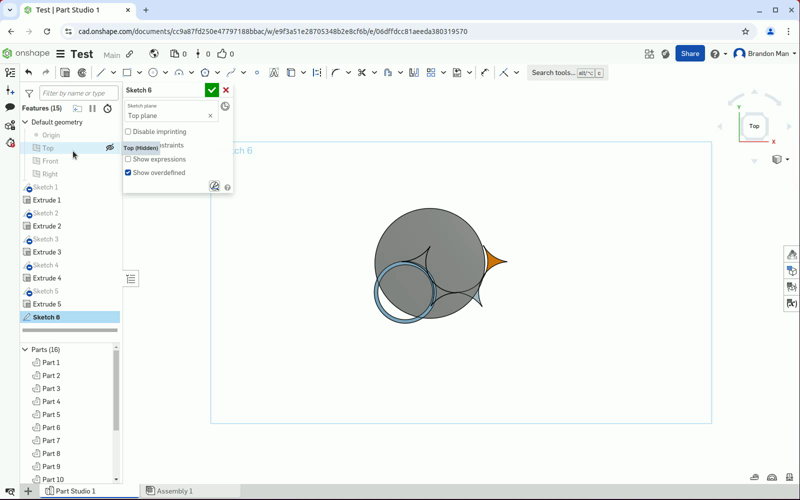
mouse_move(69, 352)
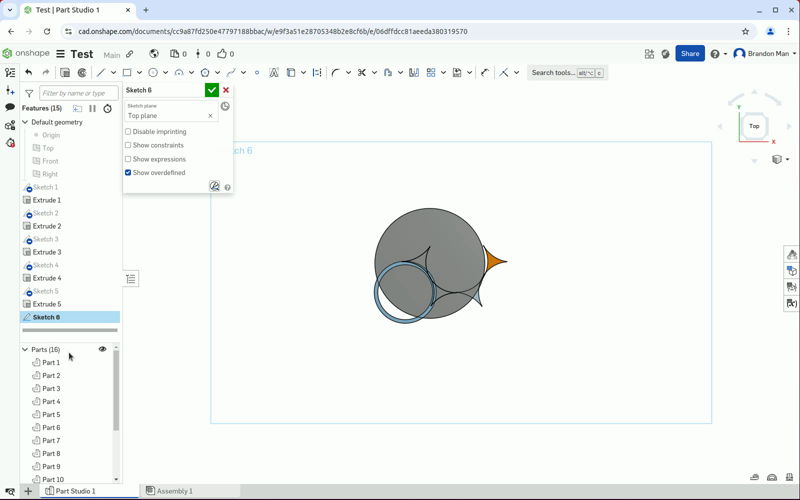
key(y)
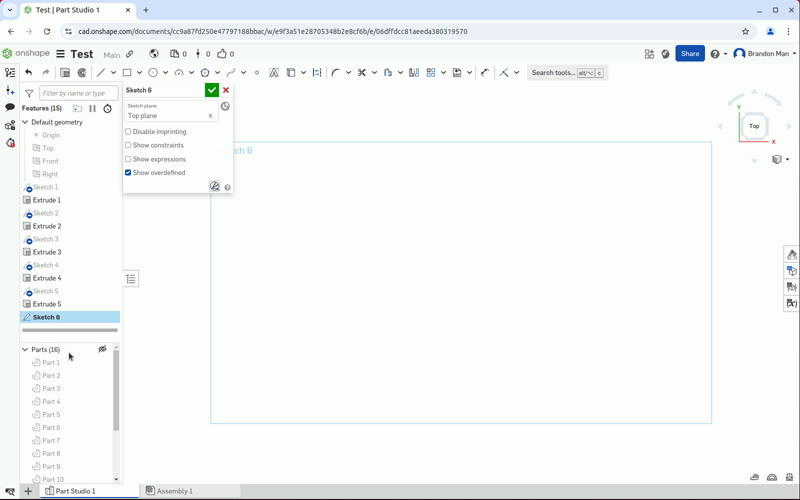
key(c)
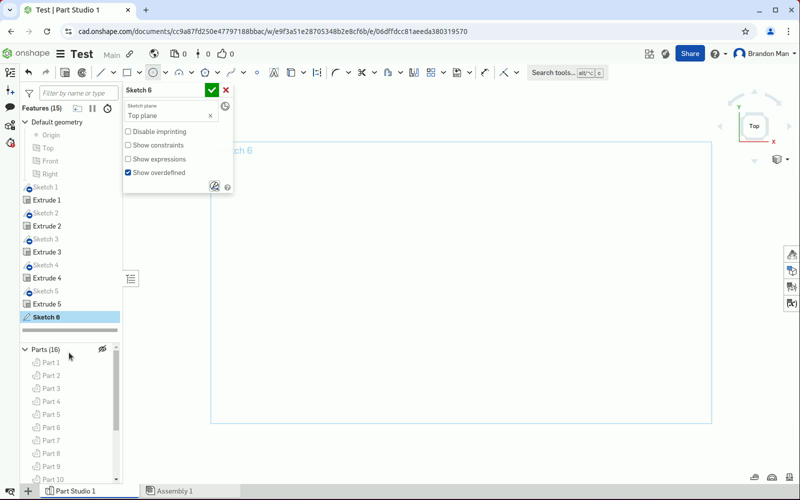
key_down(shift)
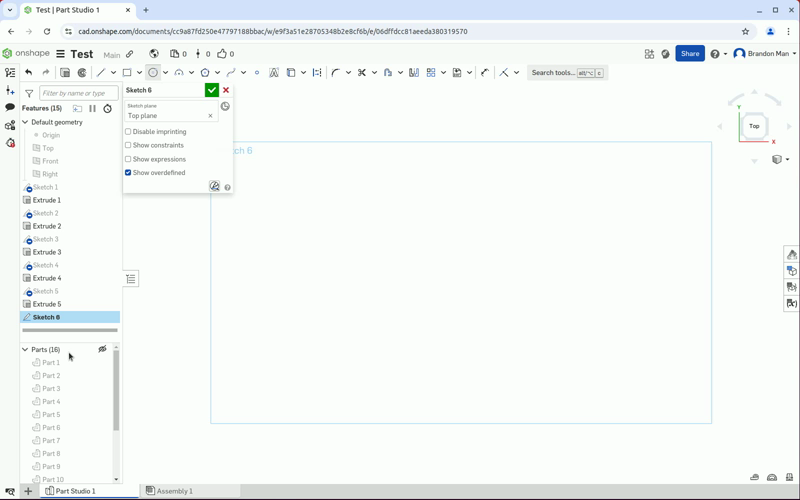
mouse_move(509, 292)
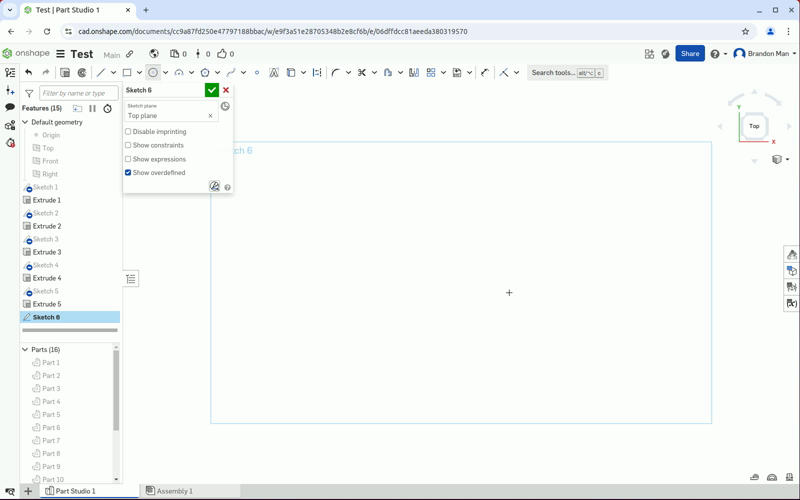
click(509, 292)
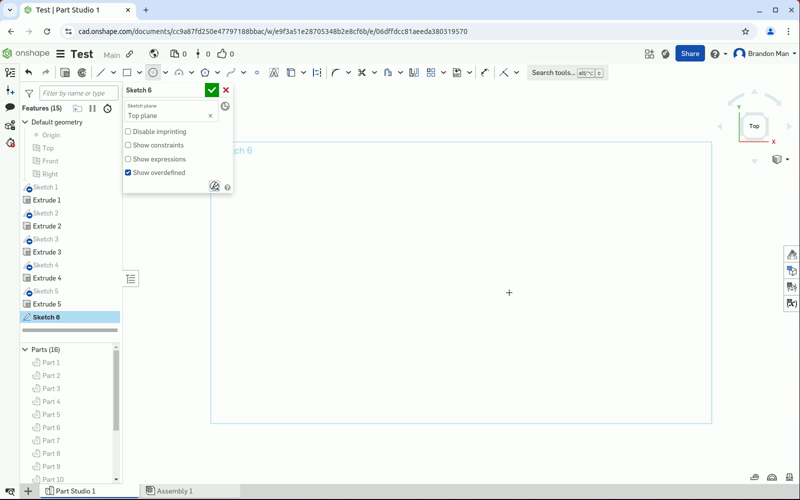
key_up(shift)
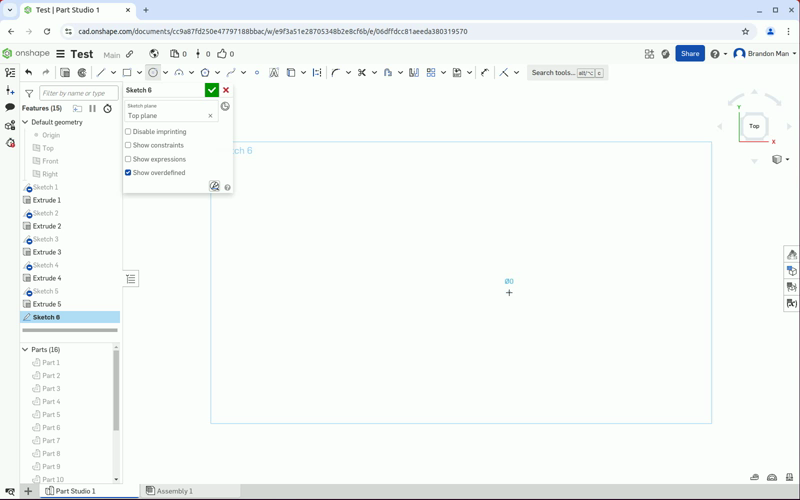
mouse_move(540, 292)
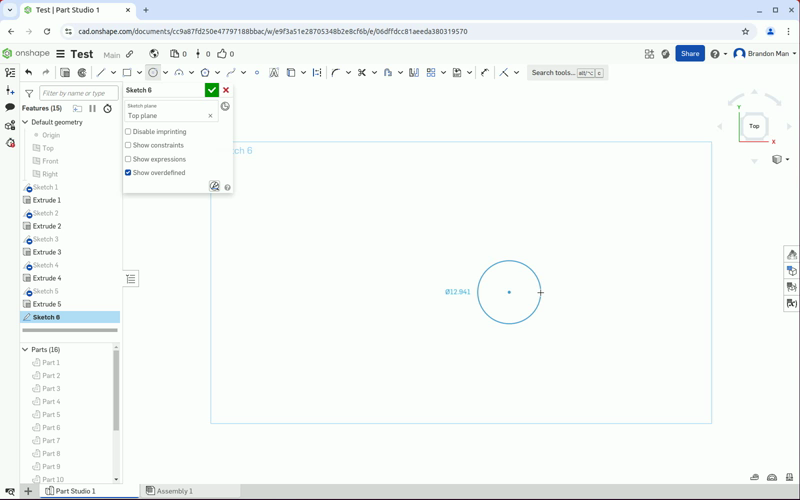
click(540, 292)
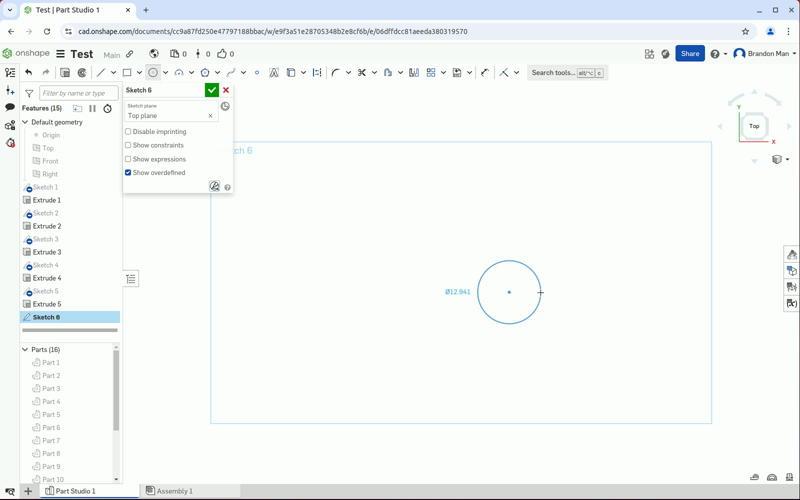
key(esc)
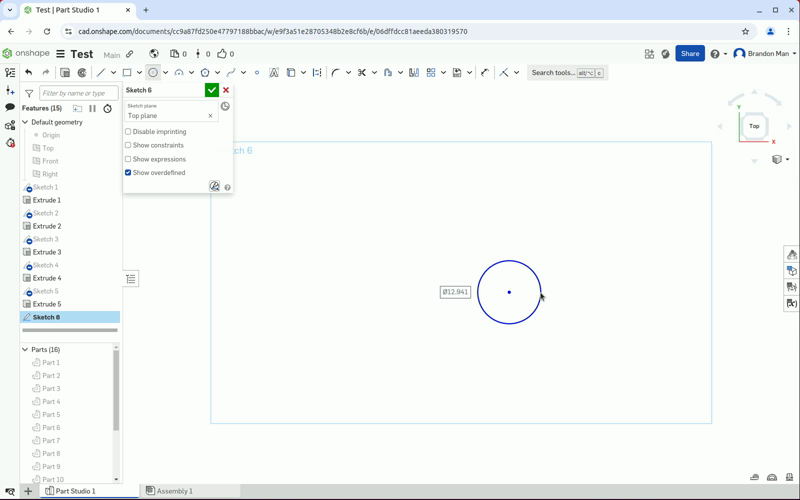
key(c)
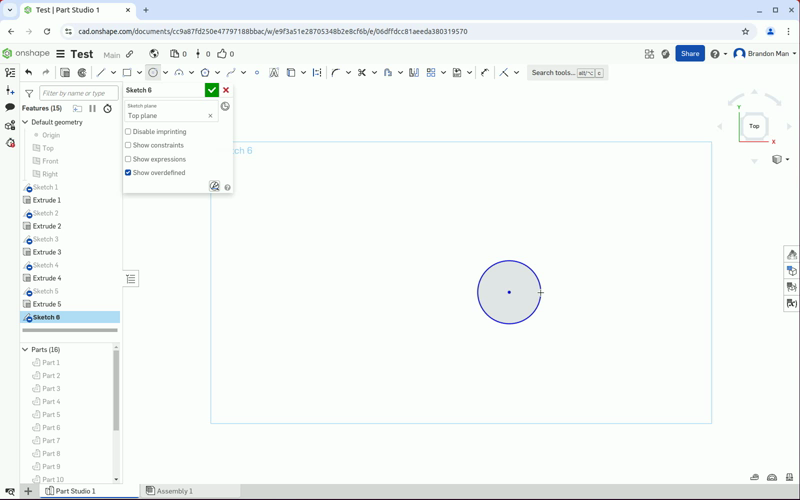
key_down(shift)
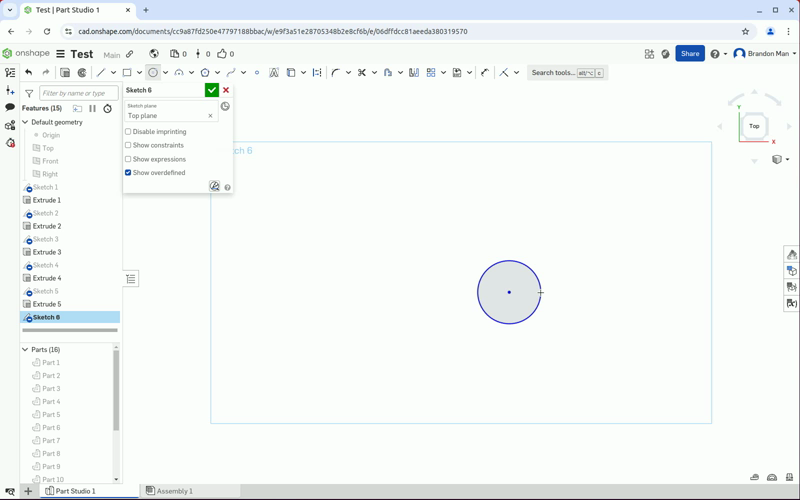
mouse_move(509, 292)
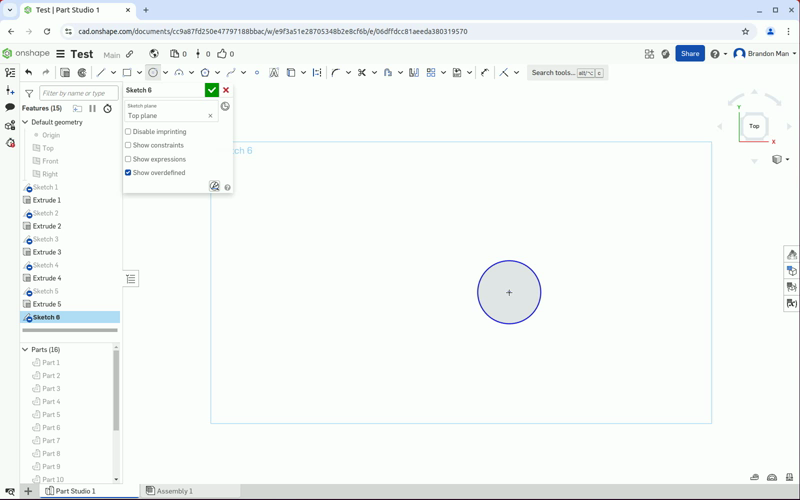
click(509, 292)
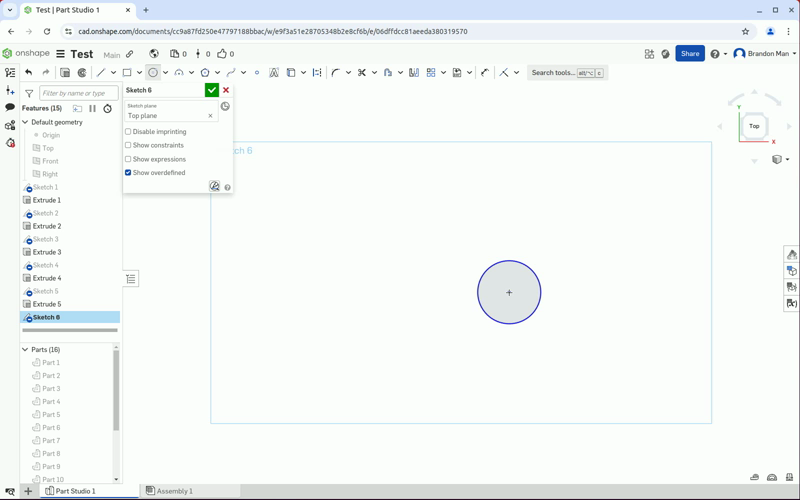
key_up(shift)
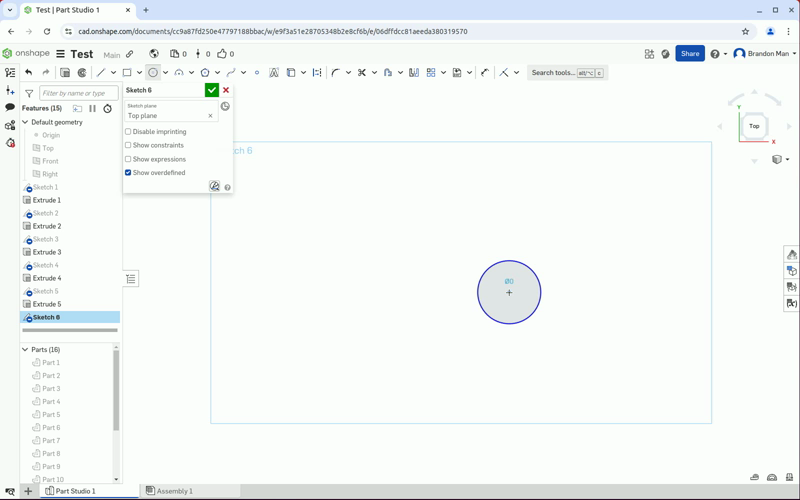
mouse_move(536, 292)
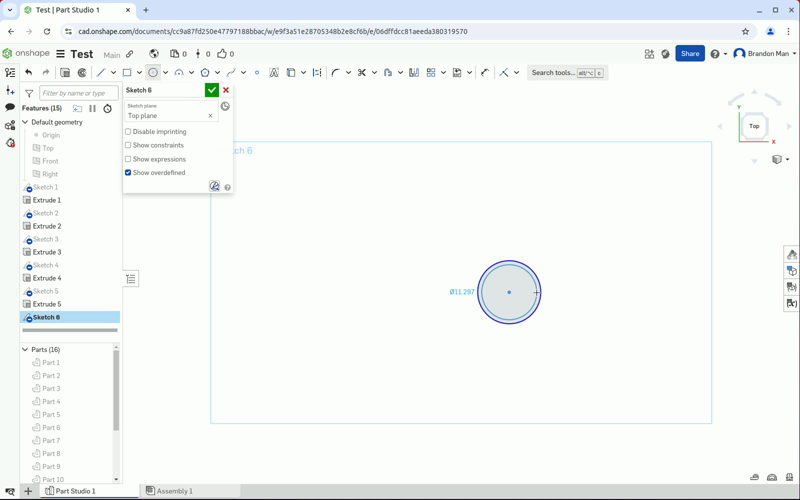
scroll(6)
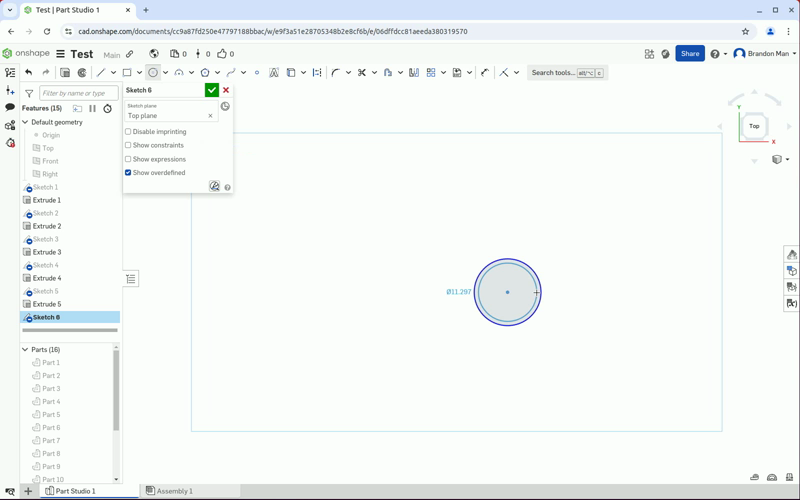
scroll(6)
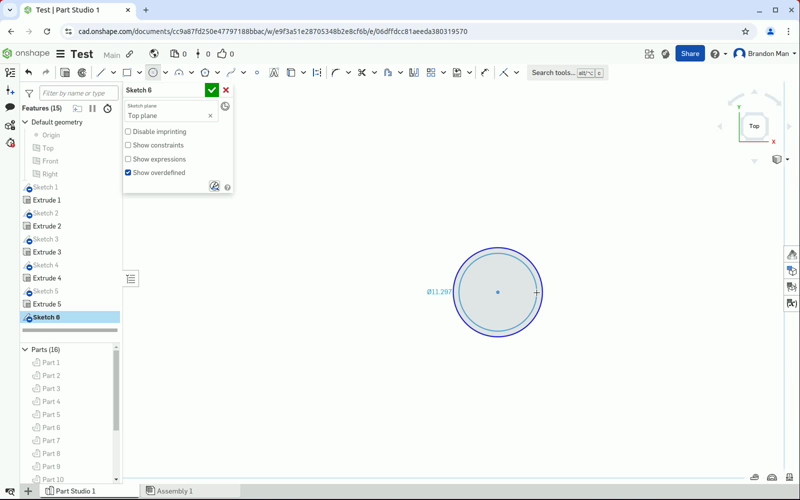
scroll(6)
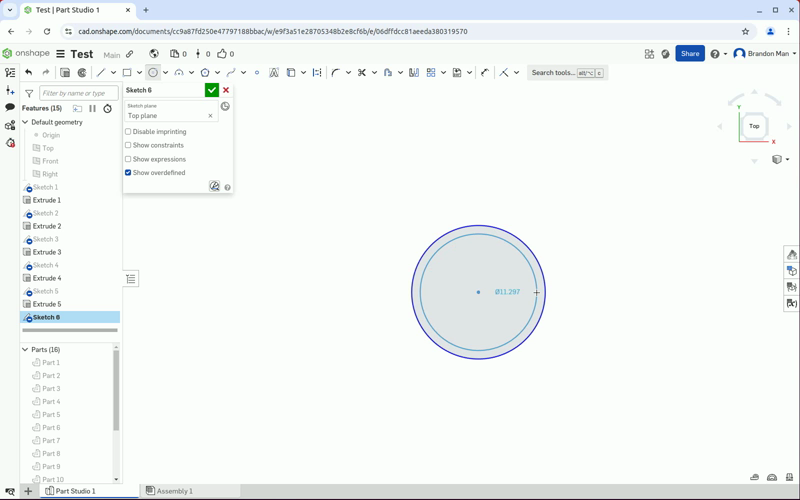
scroll(6)
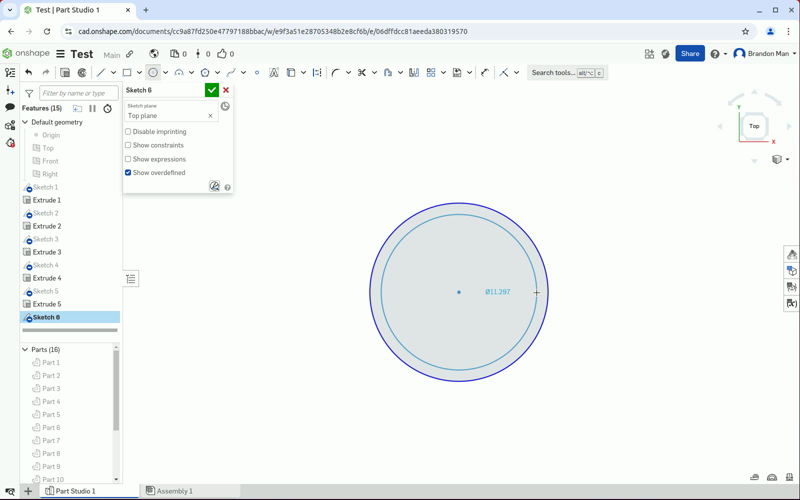
scroll(6)
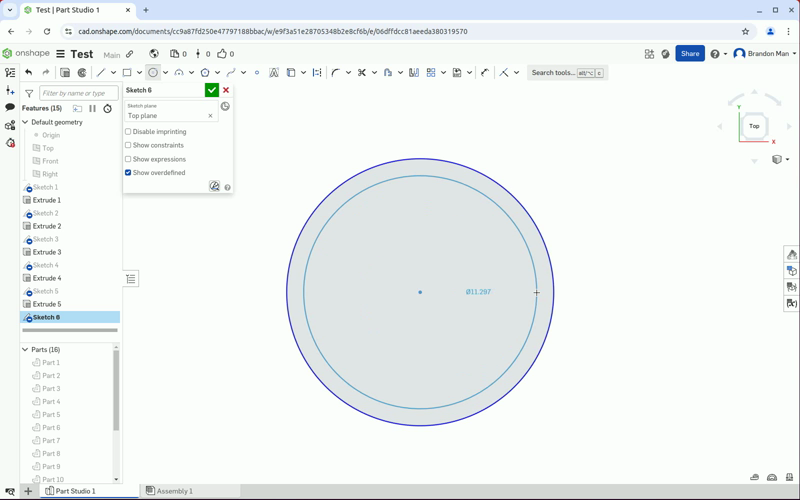
scroll(6)
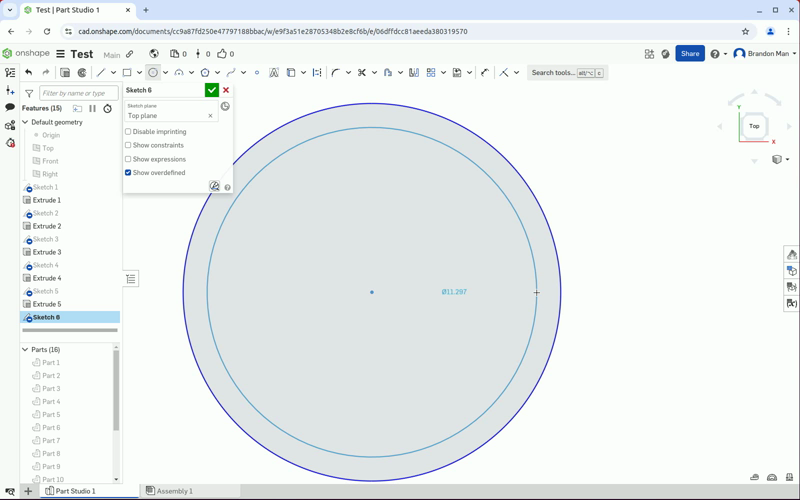
scroll(6)
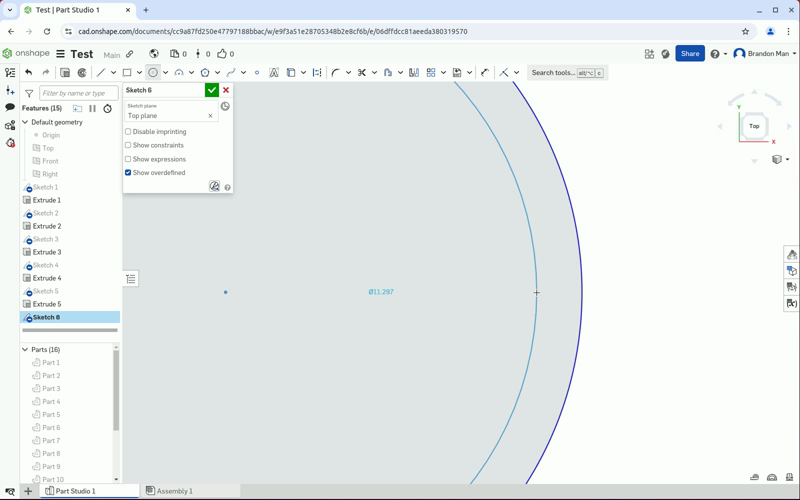
click(536, 292)
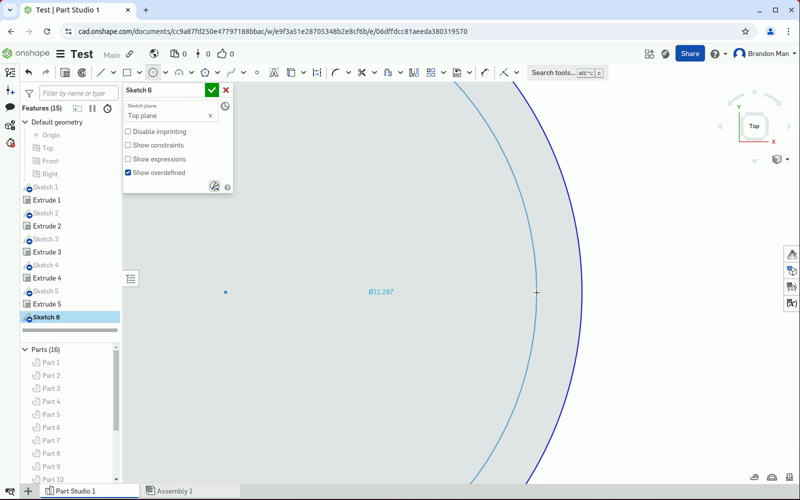
scroll(-6)
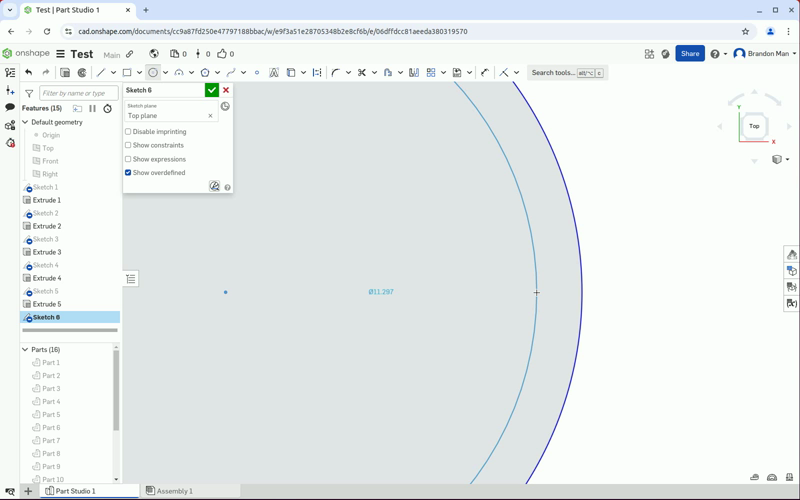
scroll(-6)
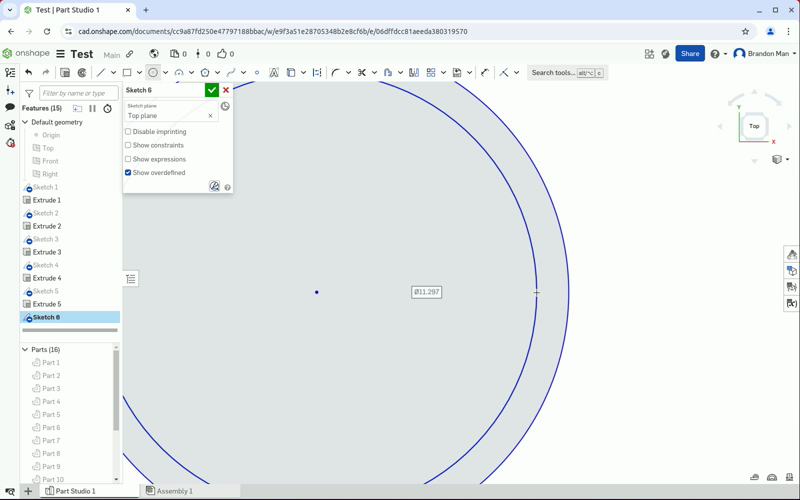
scroll(-6)
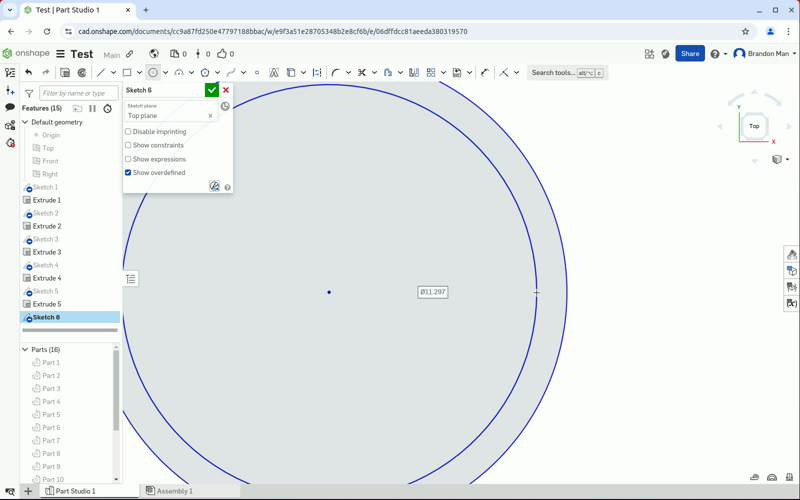
scroll(-6)
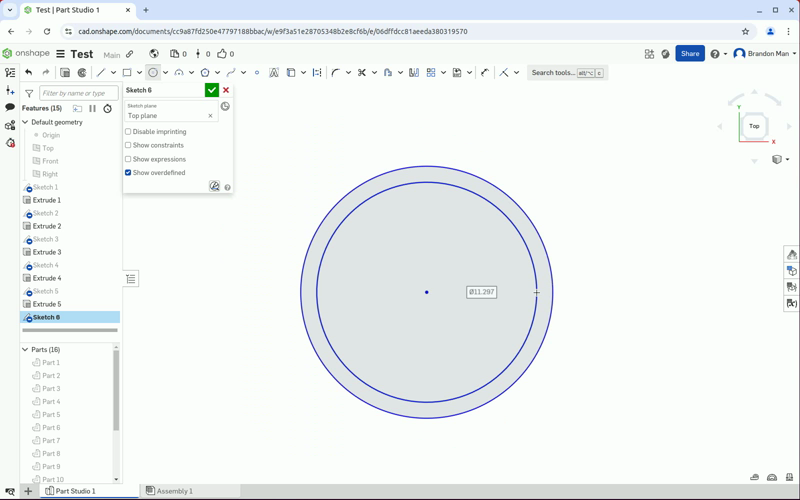
scroll(-6)
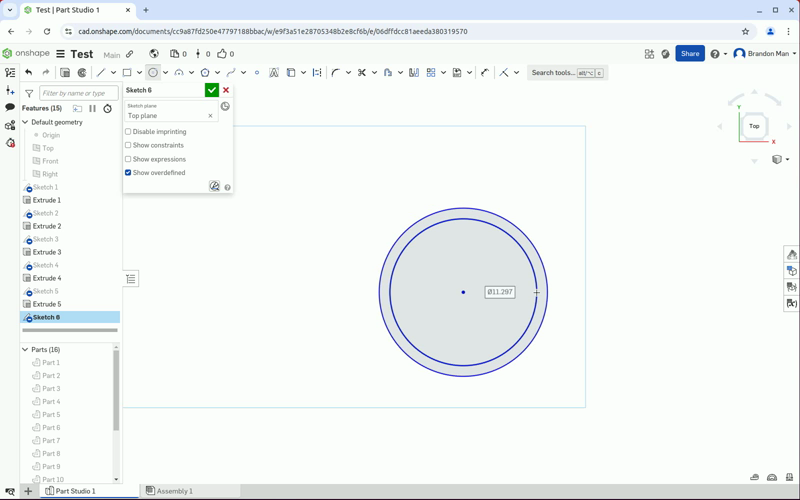
scroll(-6)
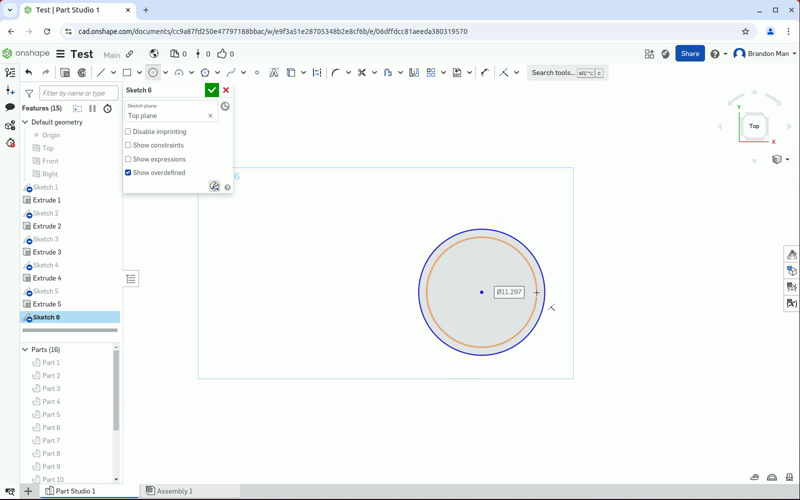
scroll(-6)
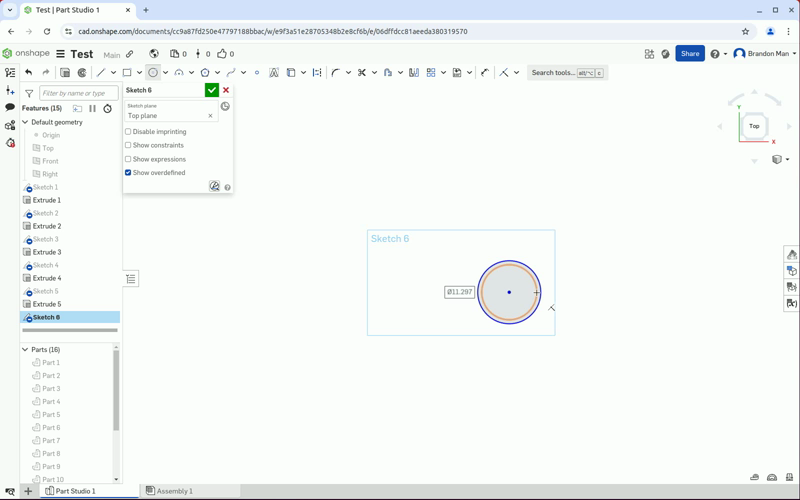
key(esc)
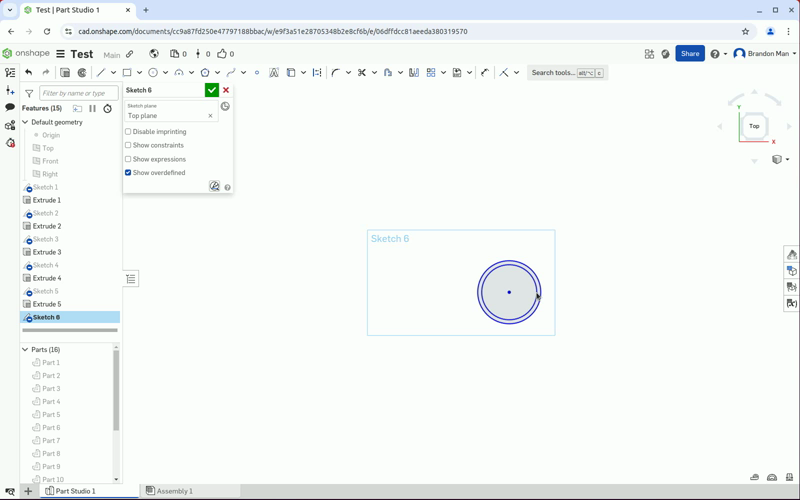
mouse_move(488, 312)
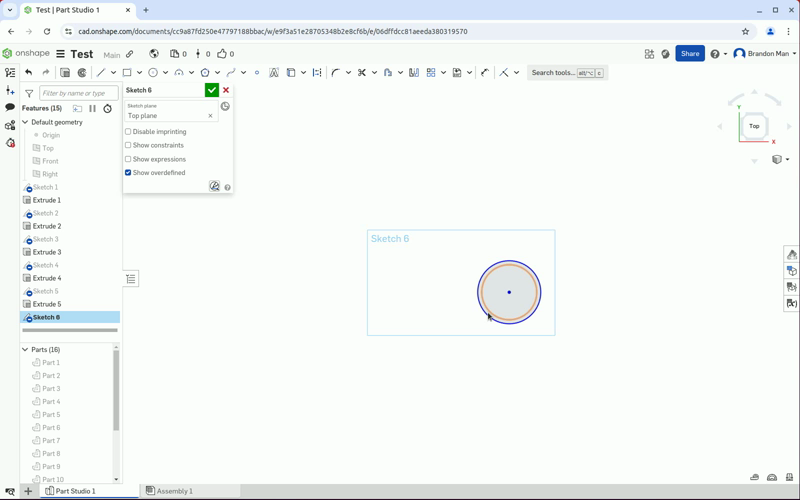
scroll(6)
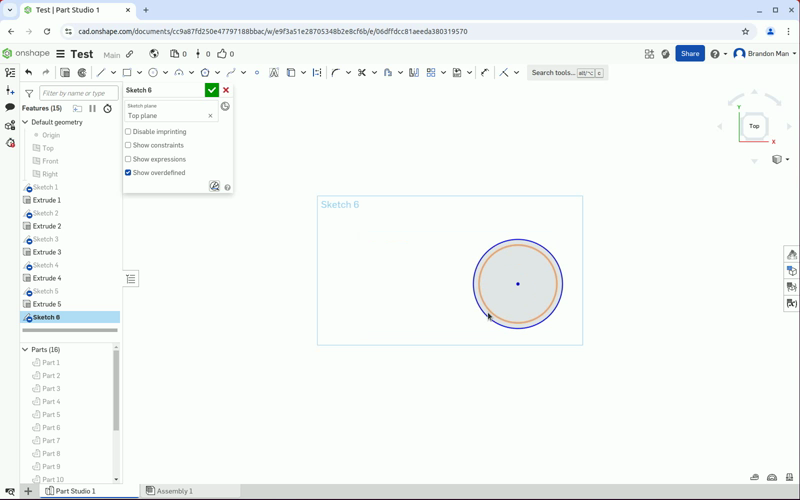
scroll(6)
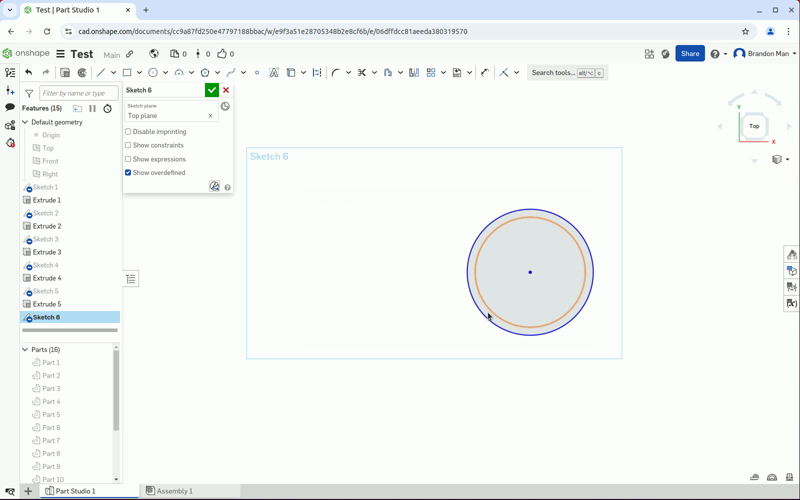
scroll(6)
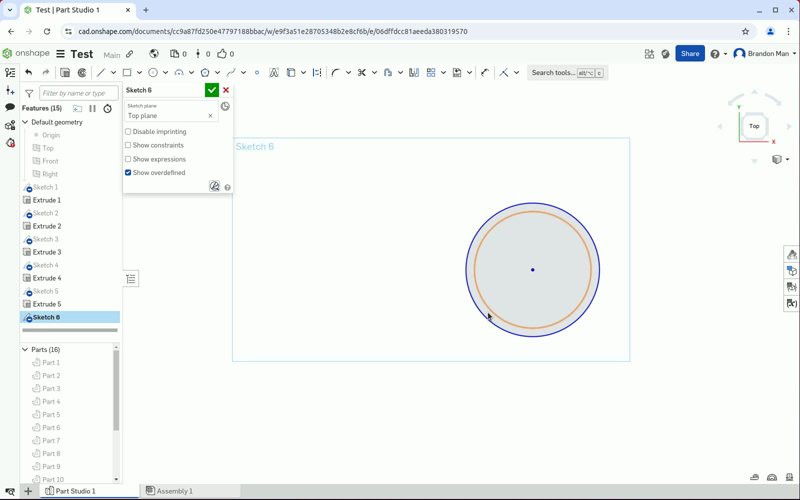
scroll(6)
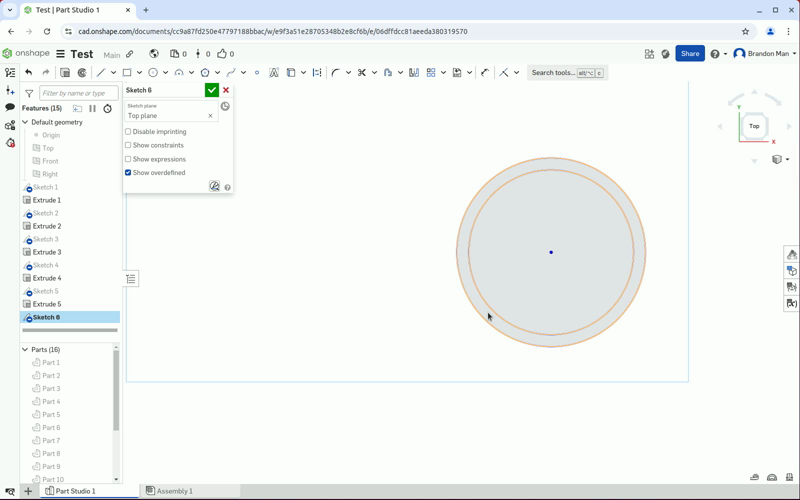
scroll(6)
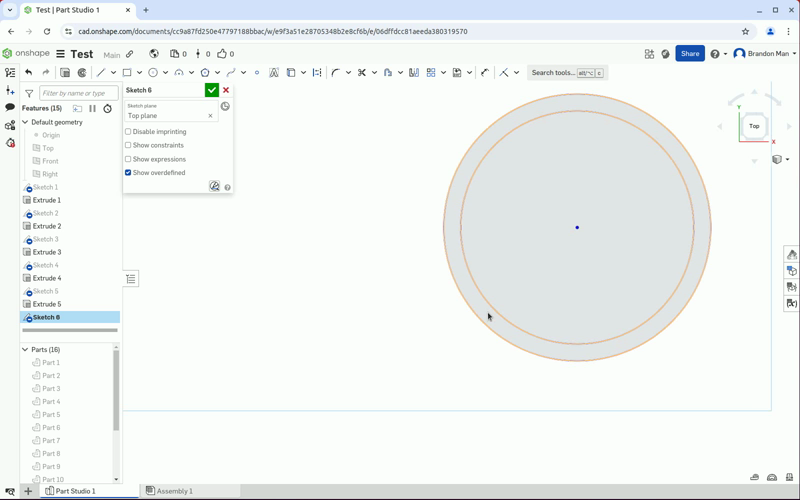
scroll(6)
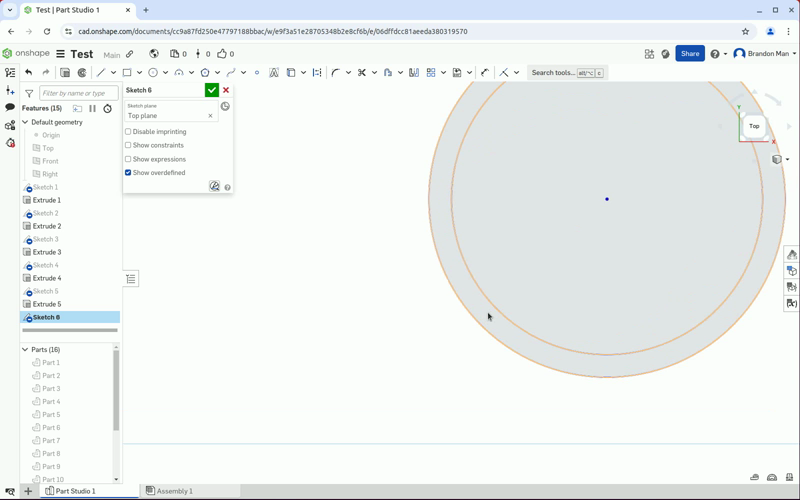
scroll(6)
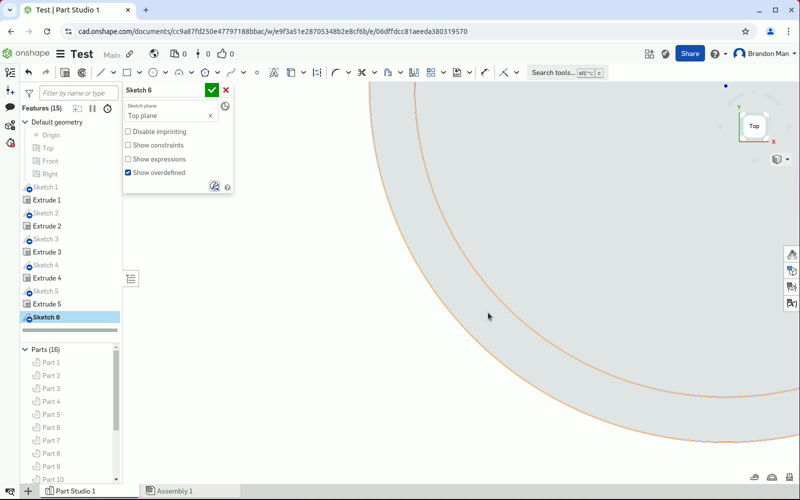
click(488, 312)
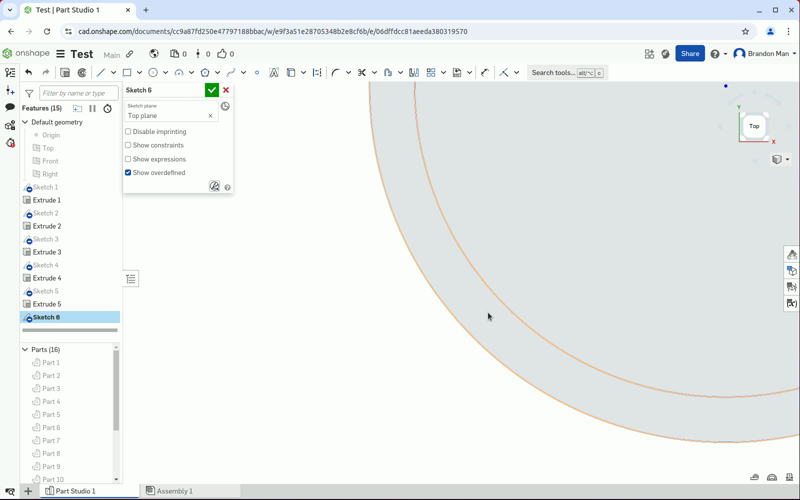
scroll(-6)
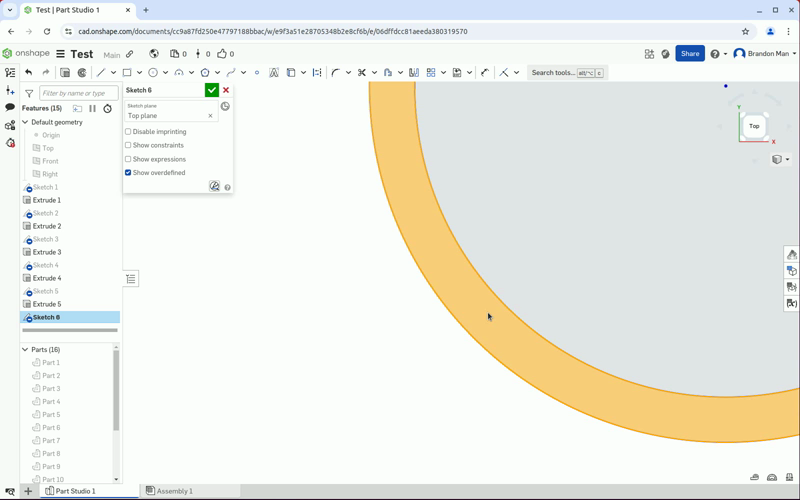
scroll(-6)
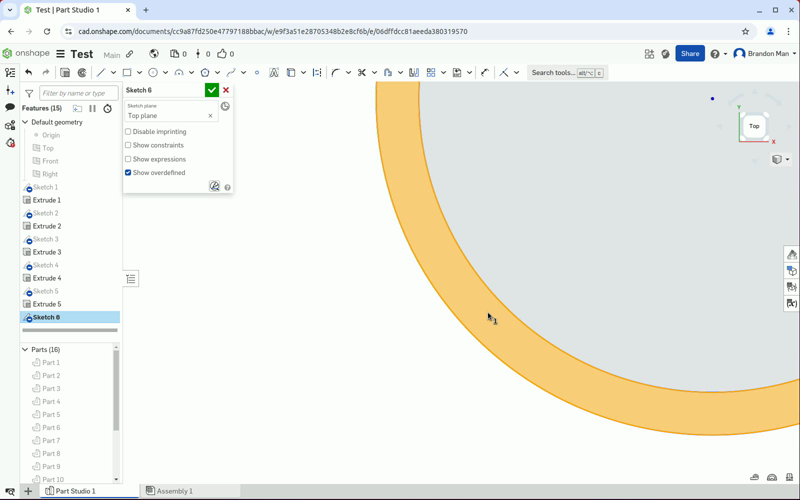
scroll(-6)
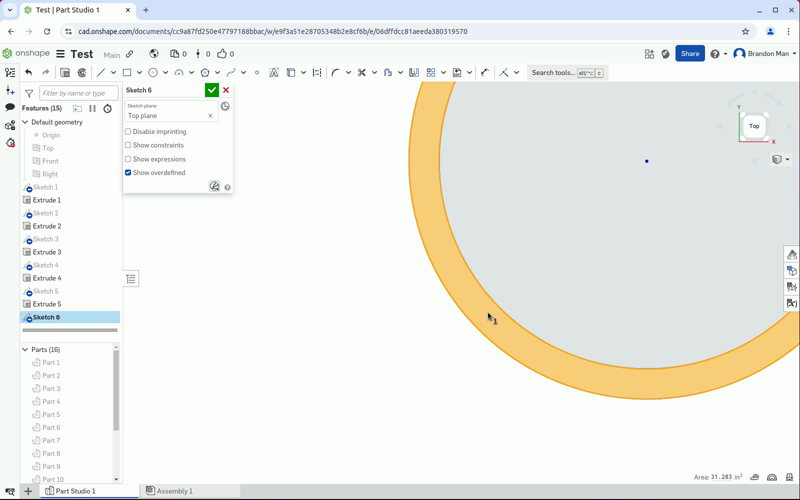
scroll(-6)
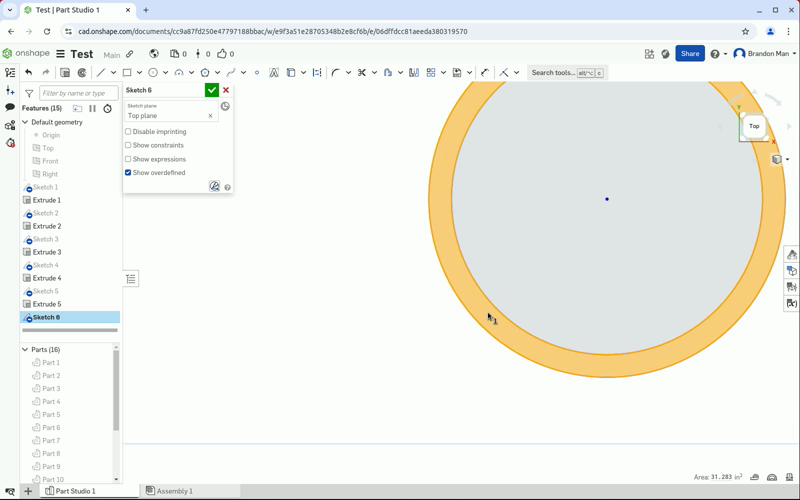
scroll(-6)
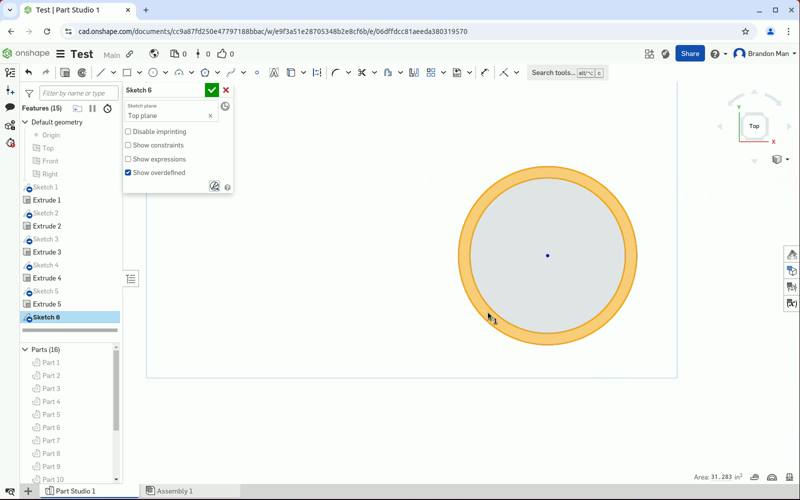
scroll(-6)
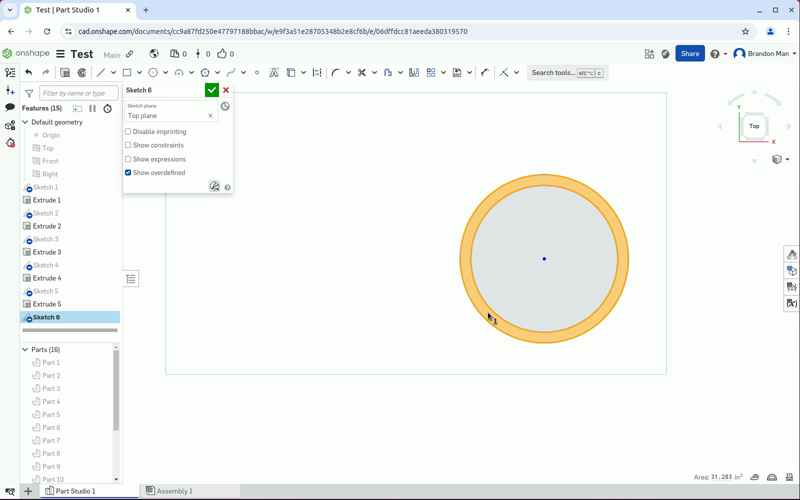
scroll(-6)
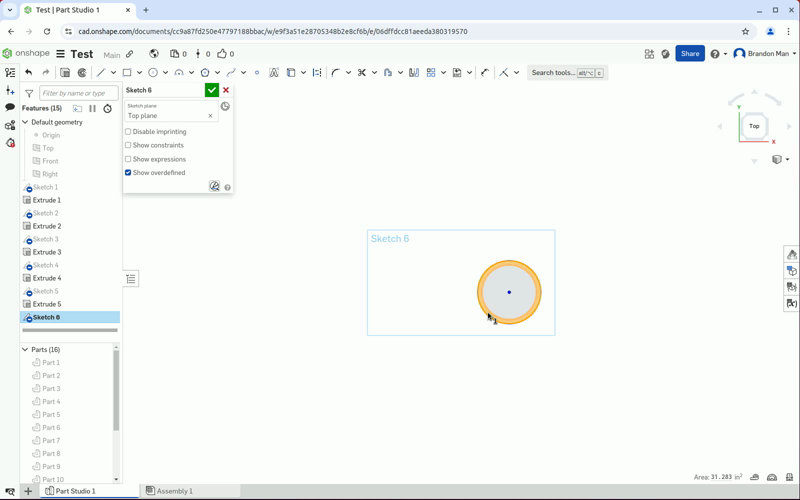
mouse_move(69, 352)
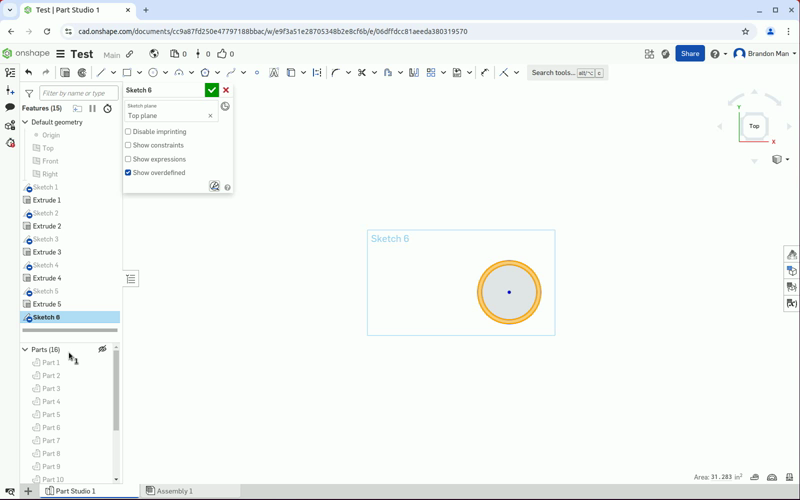
key(shift+y)
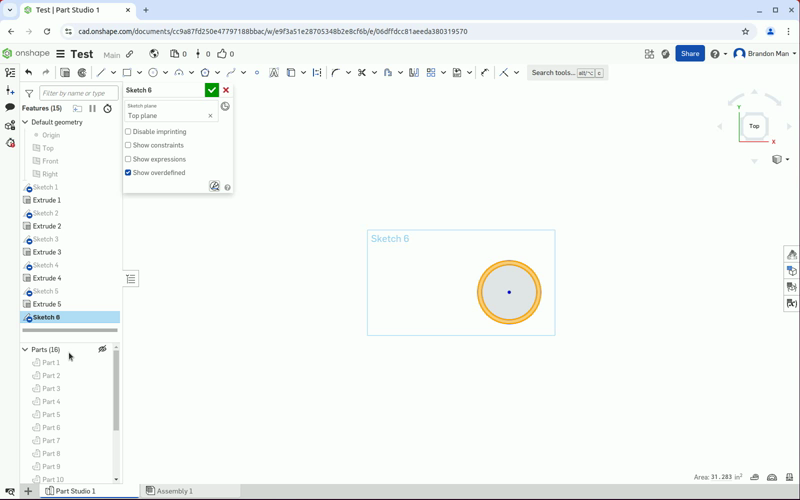
key(shift+e)
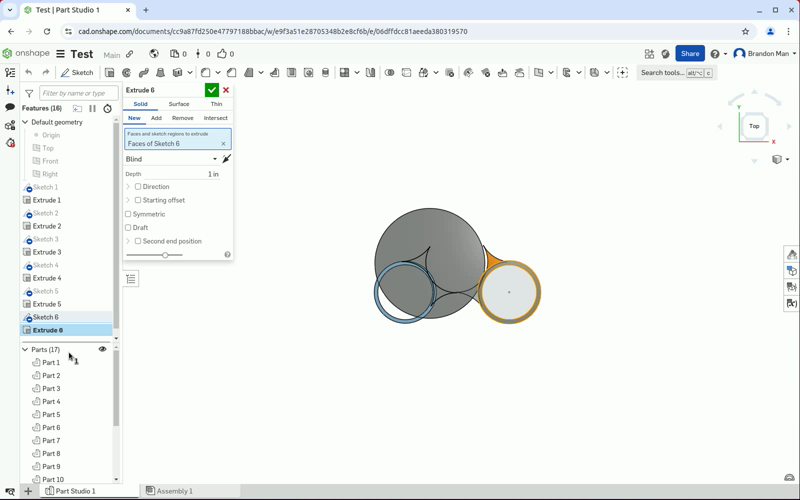
mouse_move(143, 106)
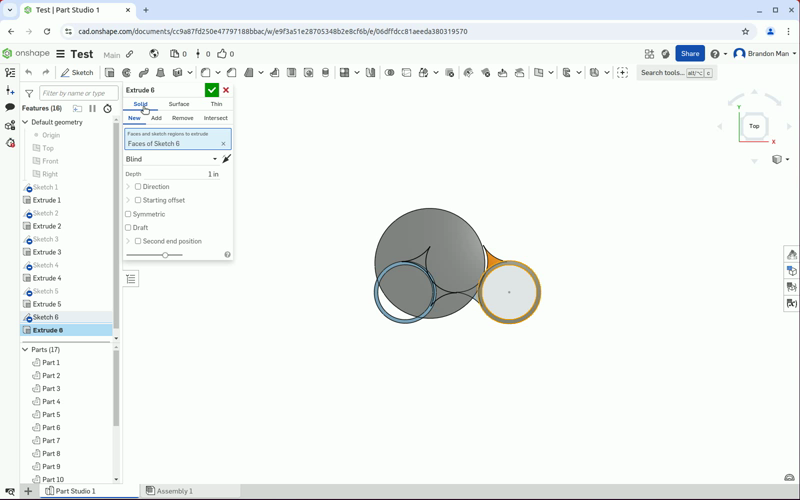
click(143, 106)
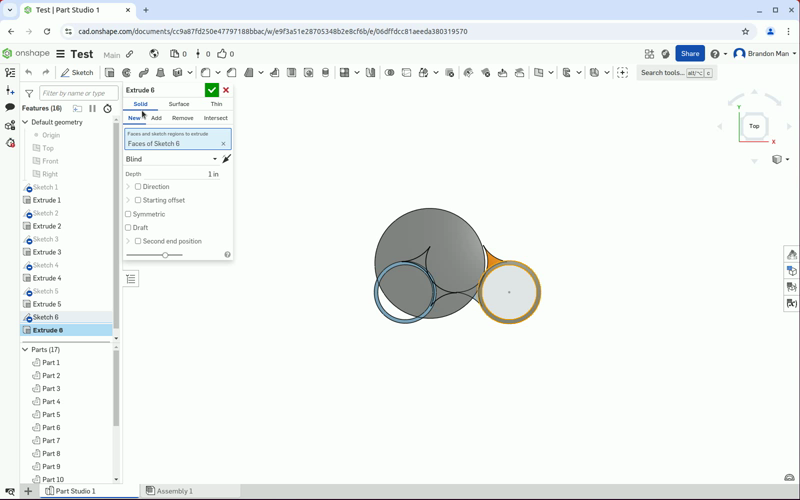
mouse_move(137, 120)
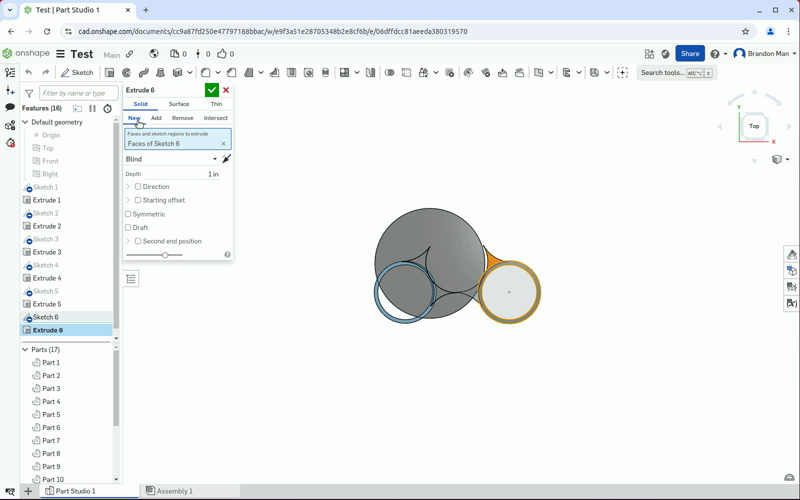
click(137, 120)
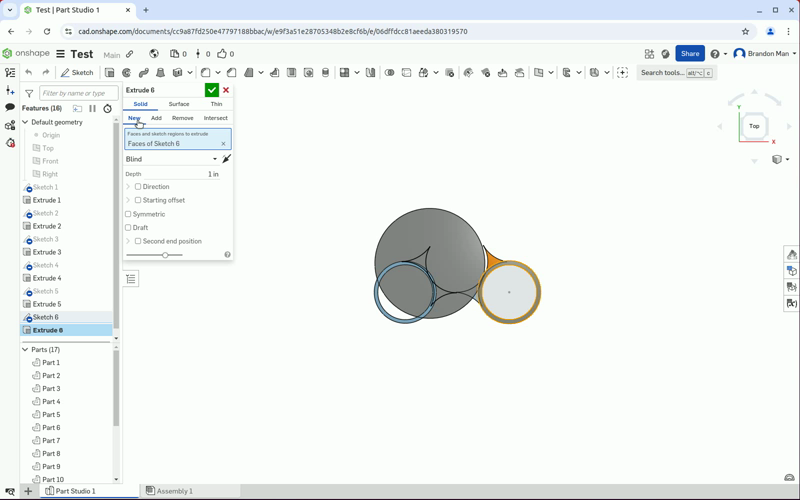
key(tab, 4)
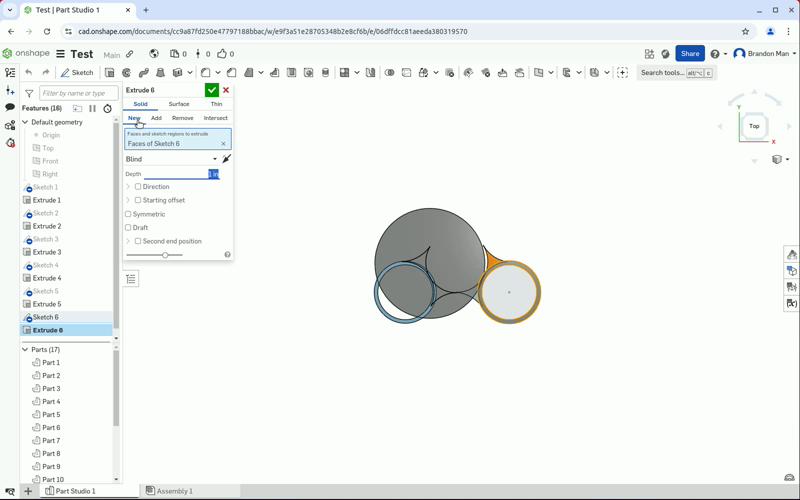
text(3.37)
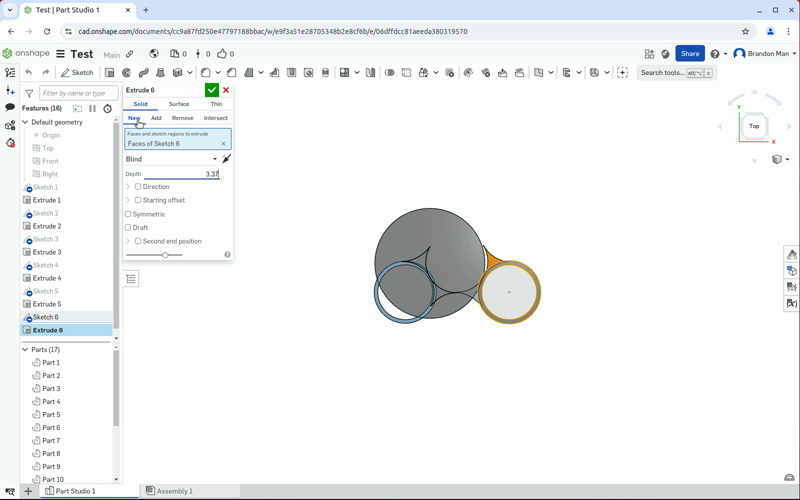
key(enter)
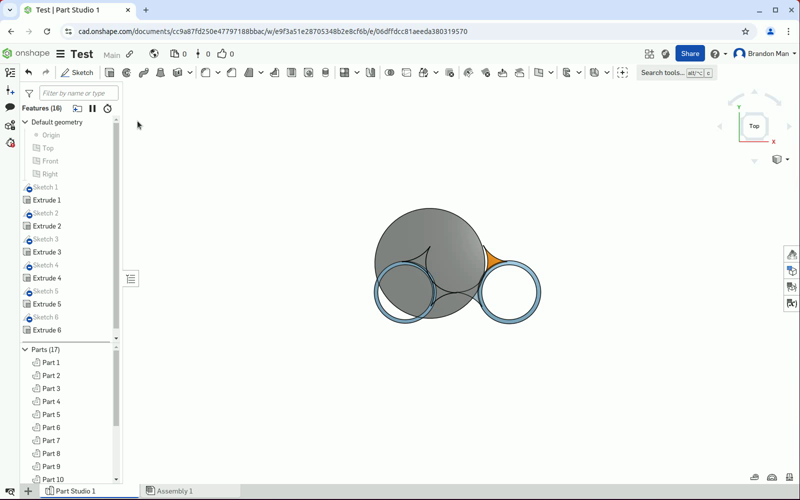
key(shift+h)
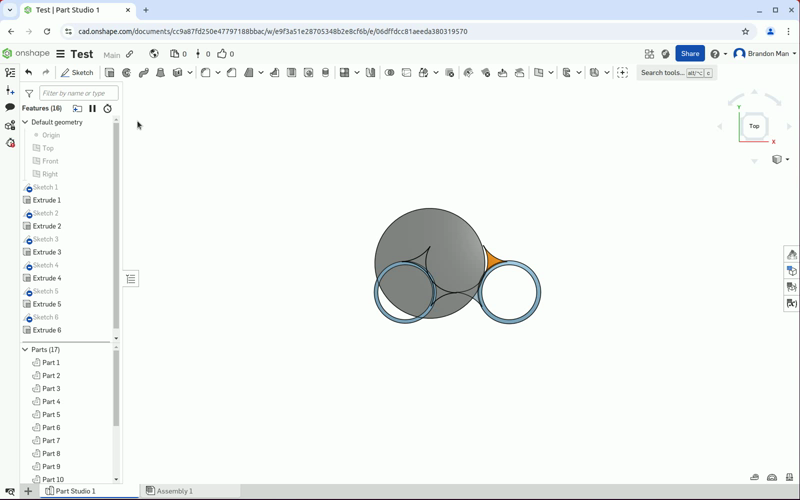
key(shift+h)
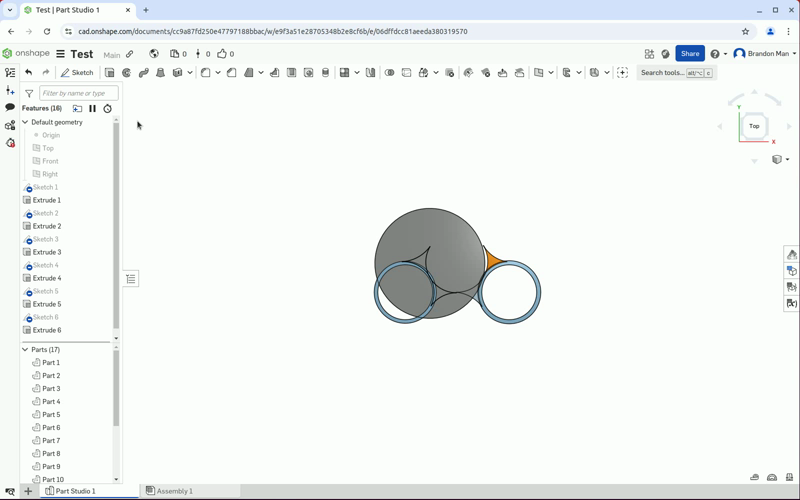
mouse_move(69, 189)
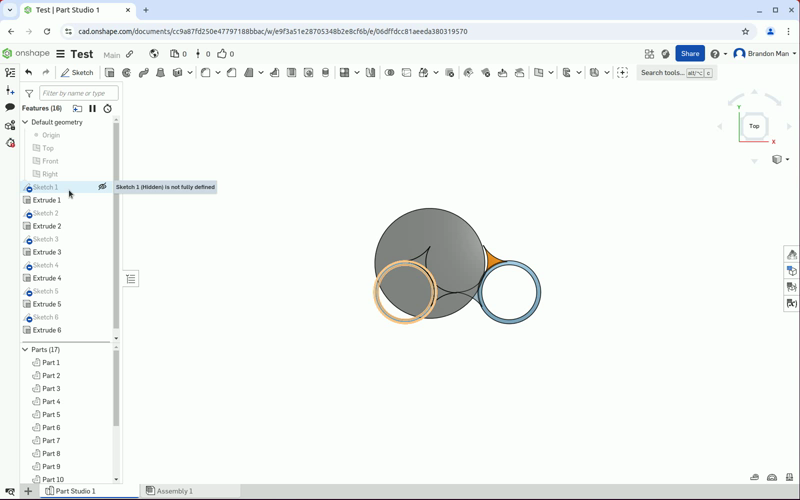
click(69, 189)
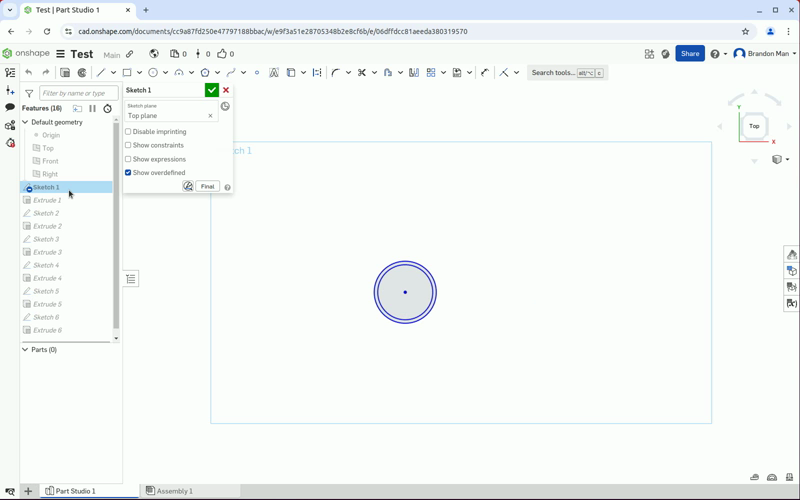
mouse_move(229, 92)
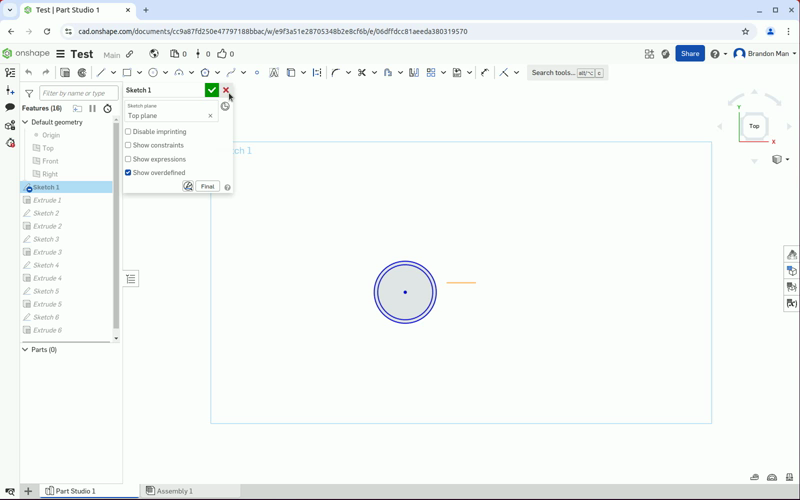
click(229, 92)
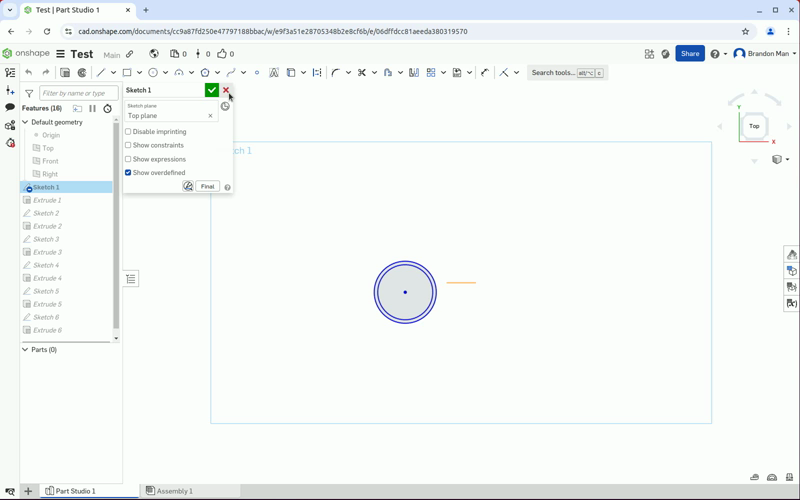
key(shift+s)
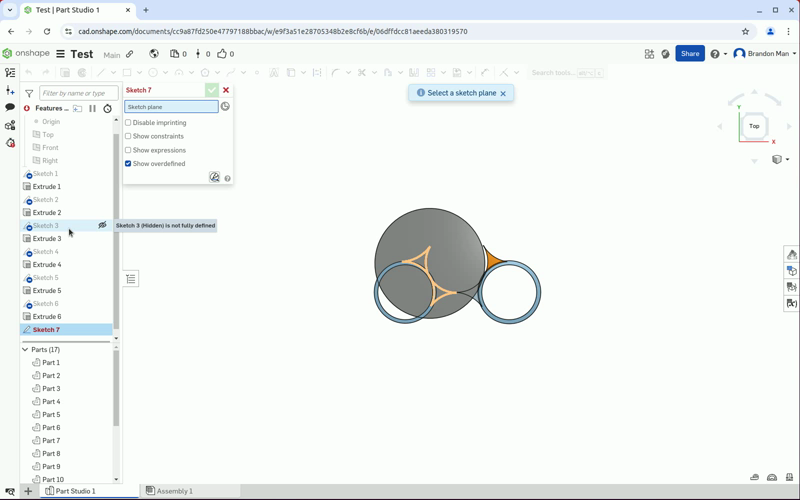
scroll(3)
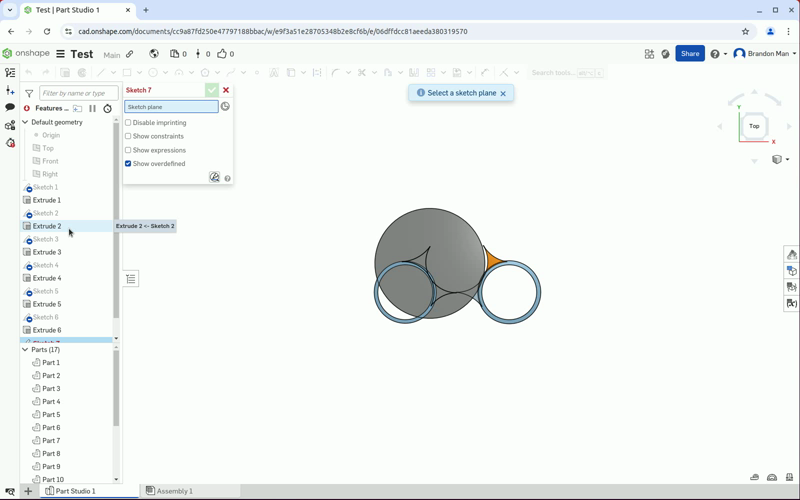
mouse_move(69, 150)
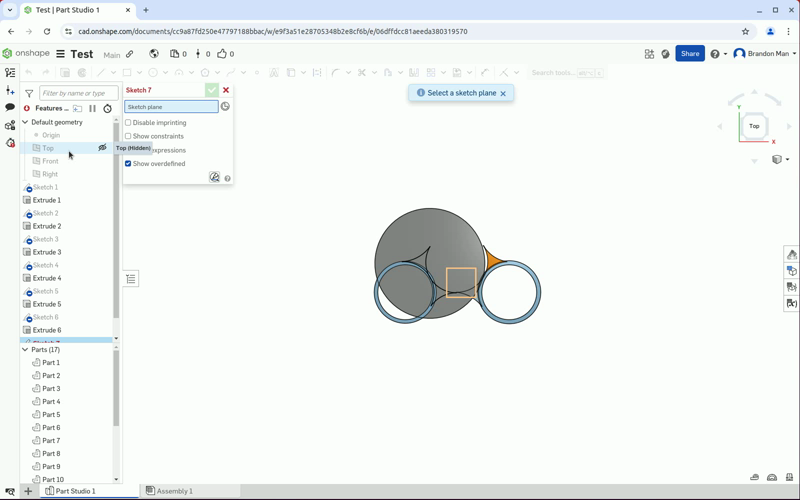
click(69, 150)
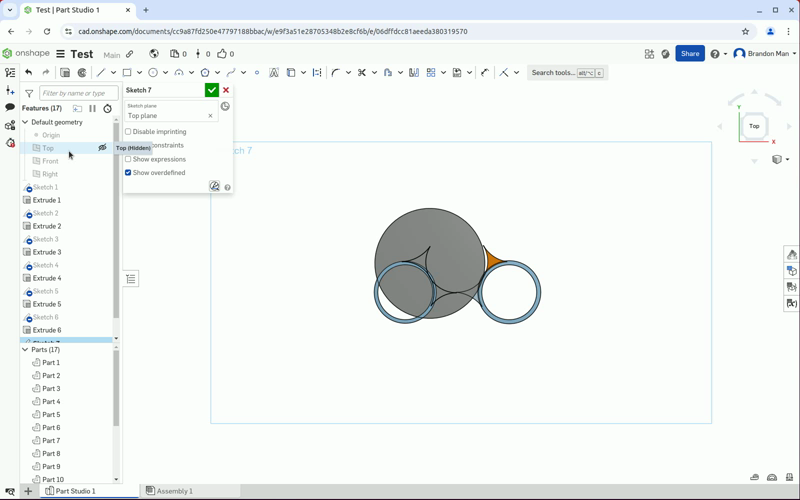
mouse_move(69, 352)
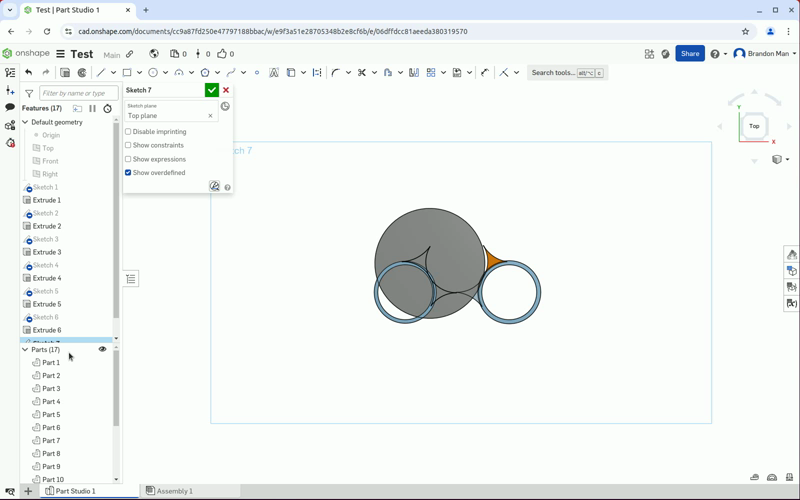
key(y)
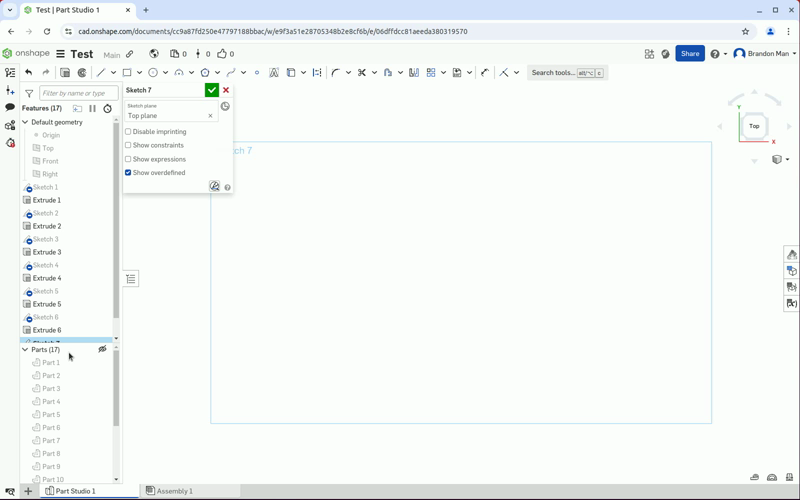
key(a)
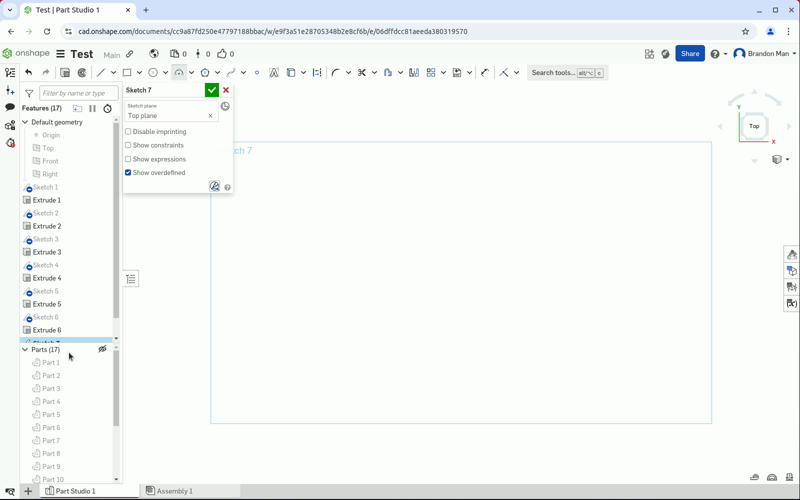
key_down(shift)
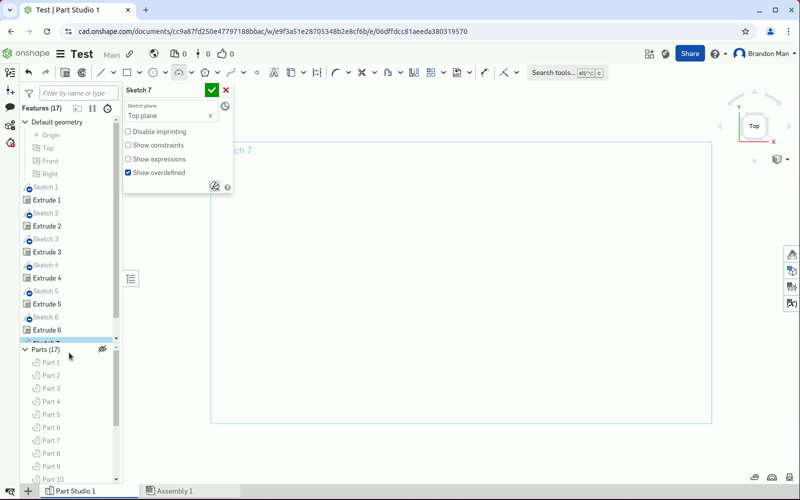
mouse_move(430, 246)
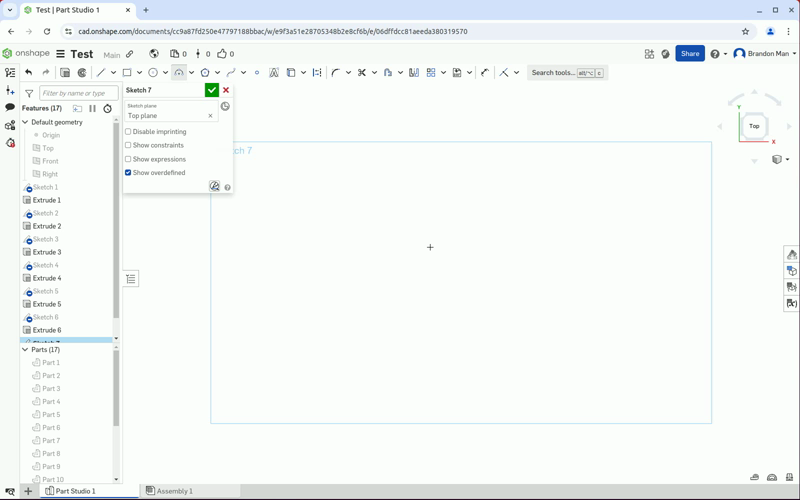
click(430, 246)
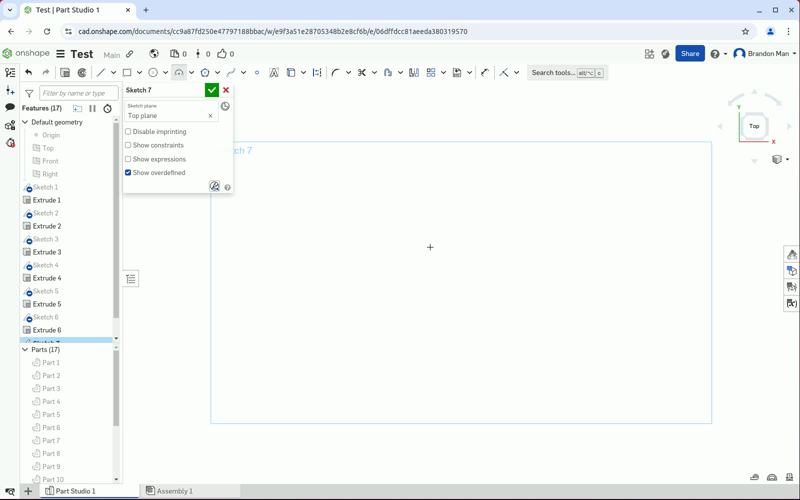
key_up(shift)
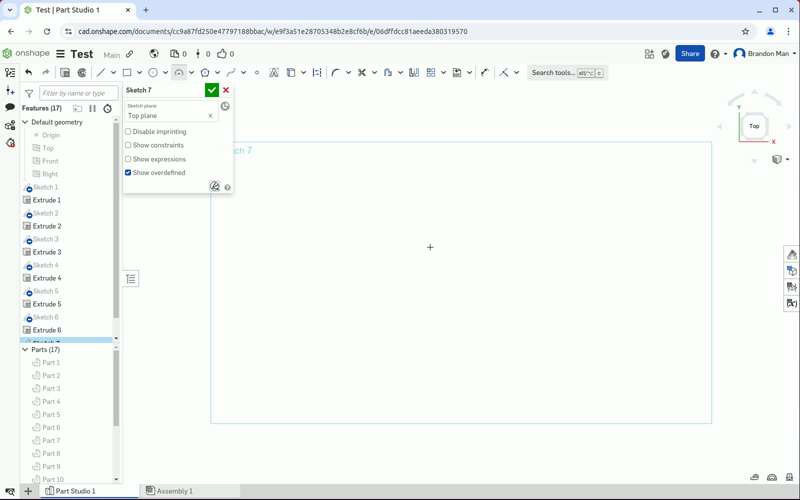
key_down(shift)
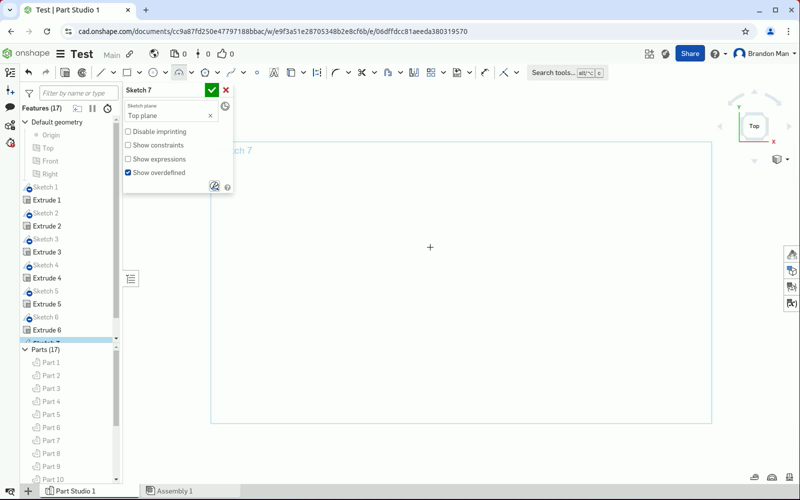
mouse_move(483, 245)
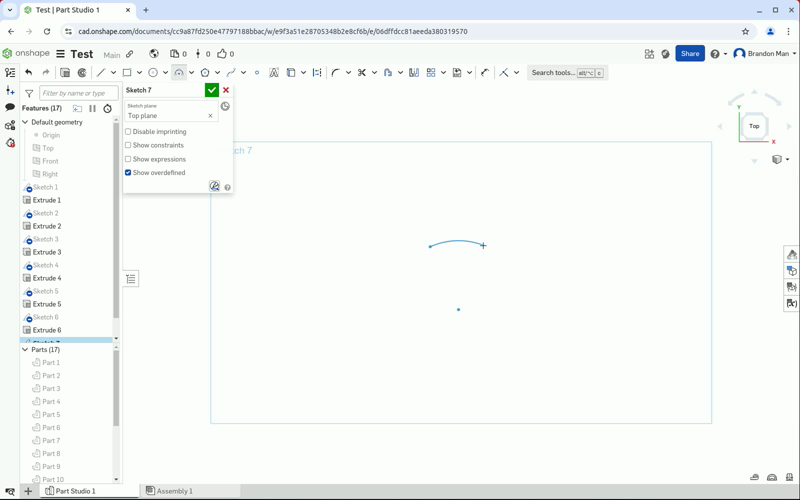
click(483, 245)
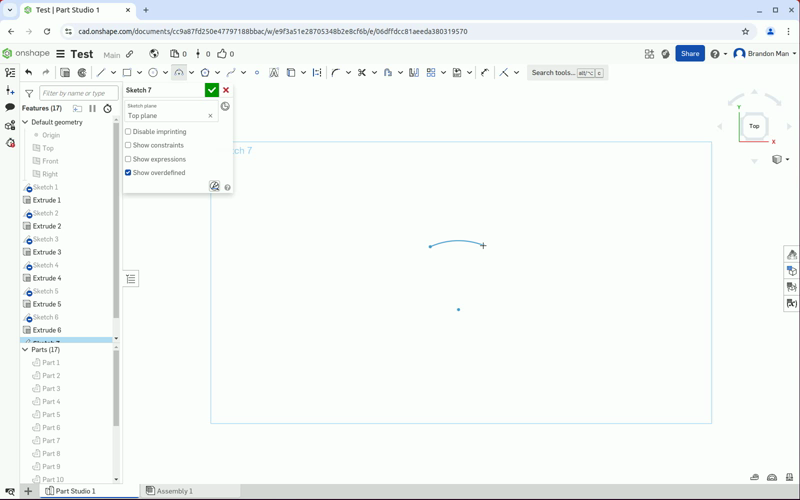
mouse_move(456, 231)
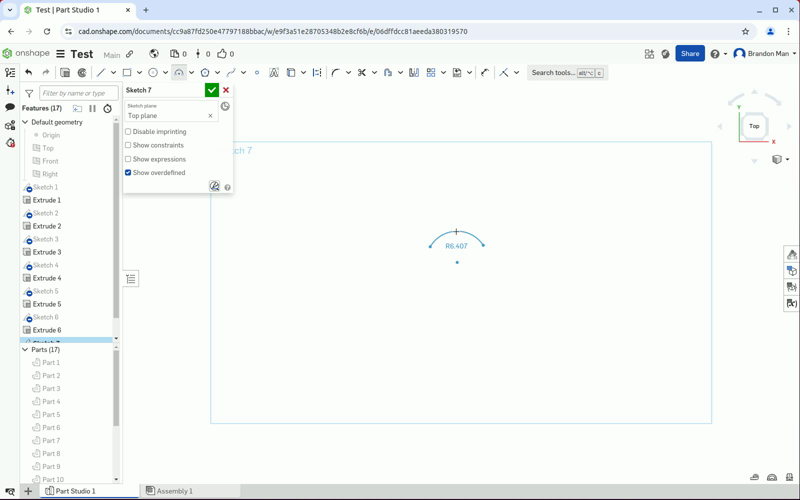
click(456, 231)
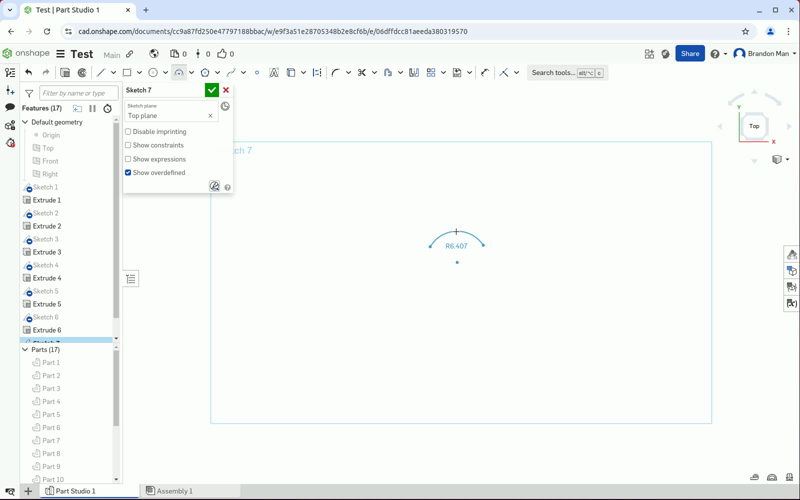
key_up(shift)
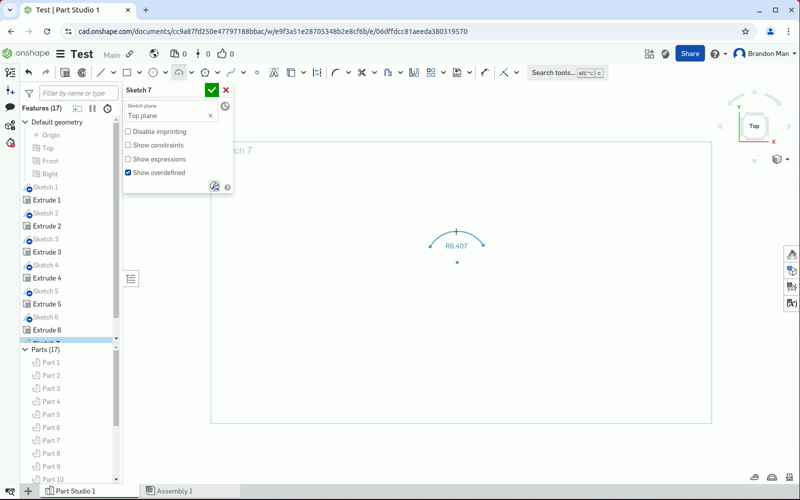
mouse_move(483, 245)
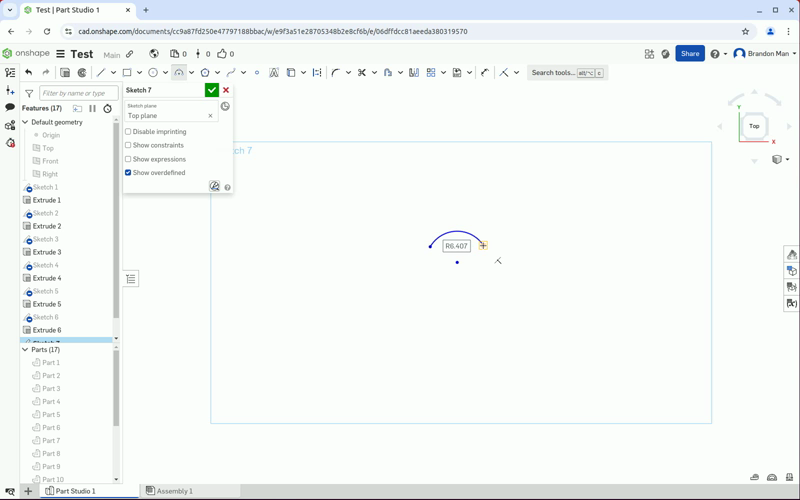
click(483, 245)
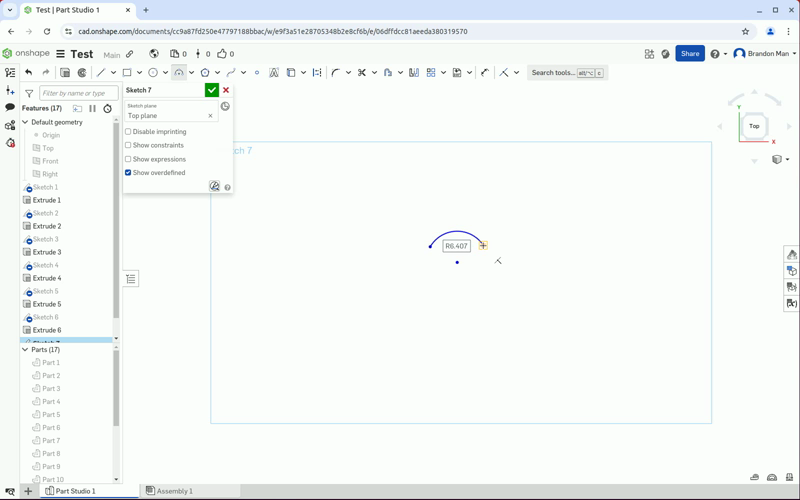
key_down(shift)
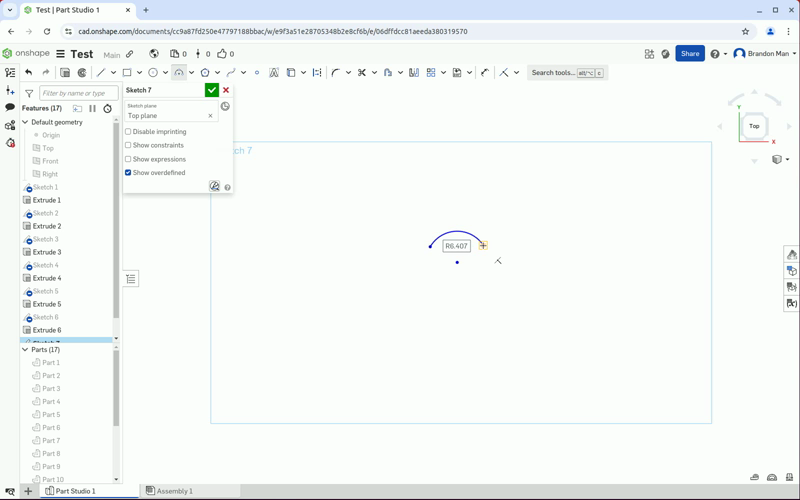
mouse_move(483, 215)
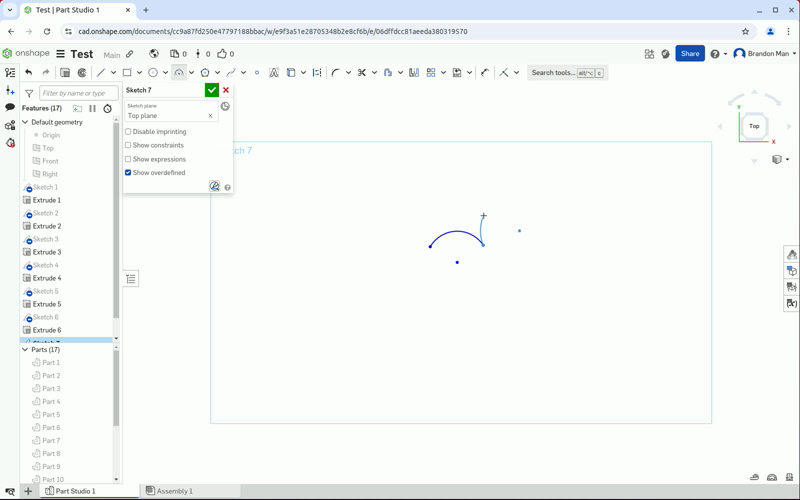
click(483, 215)
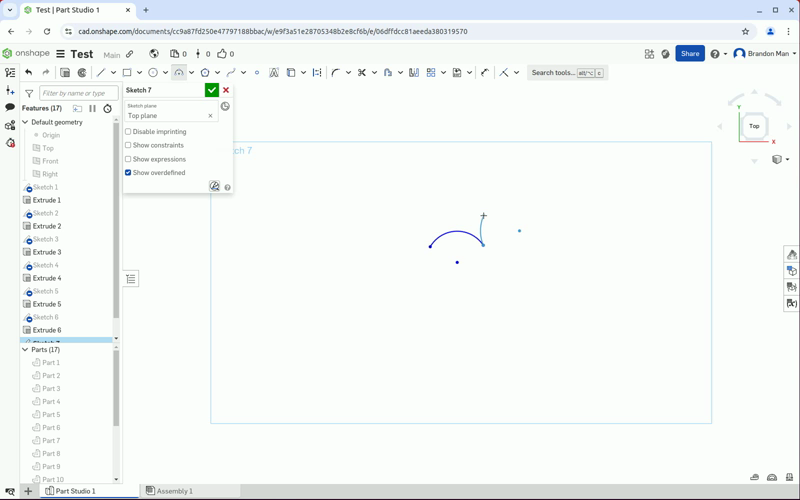
mouse_move(480, 230)
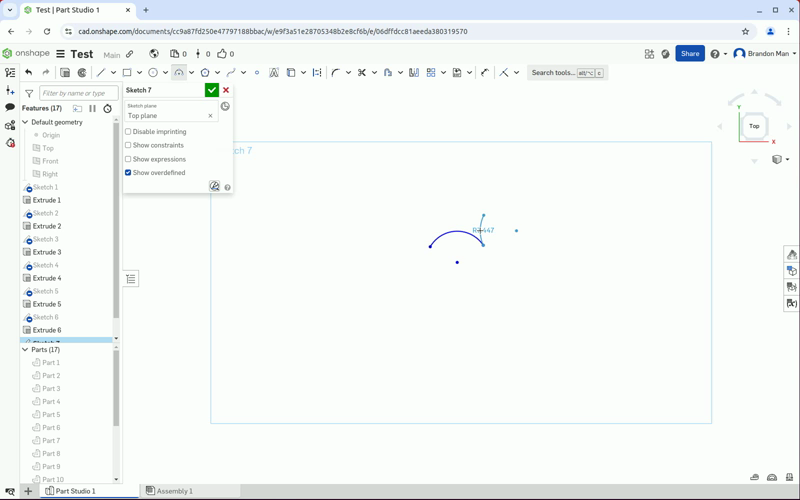
click(480, 230)
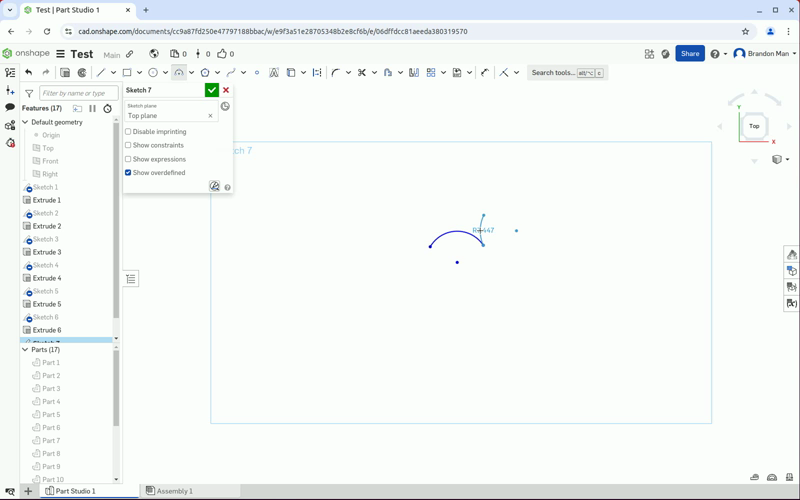
key_up(shift)
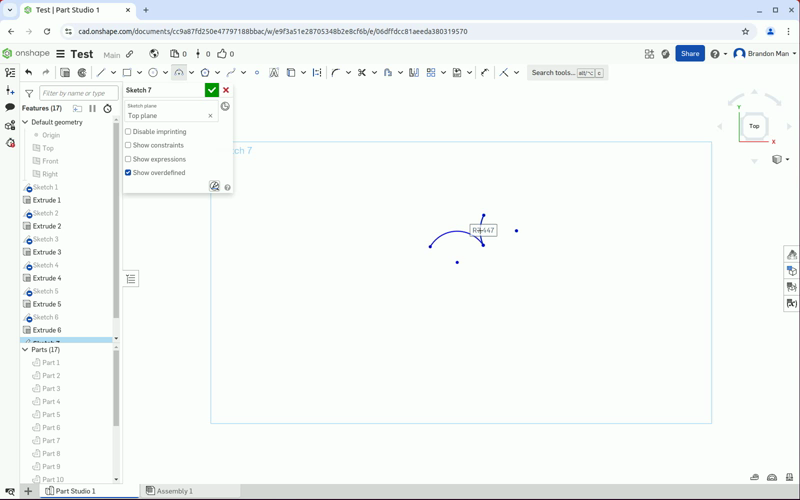
mouse_move(483, 215)
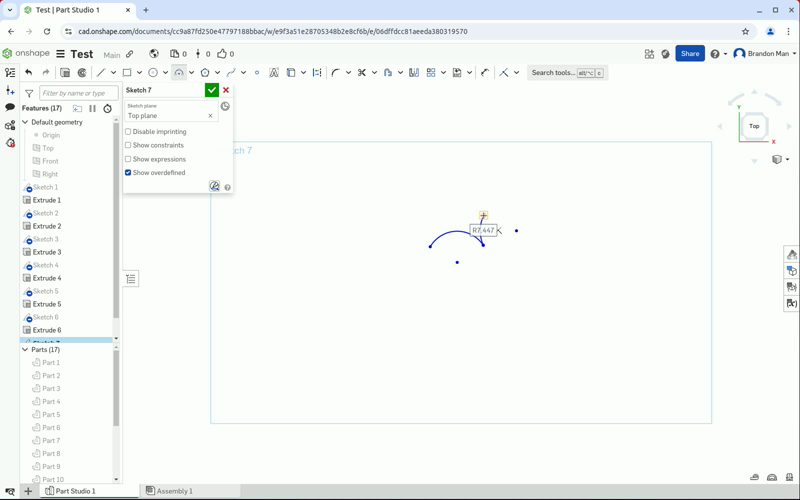
click(483, 215)
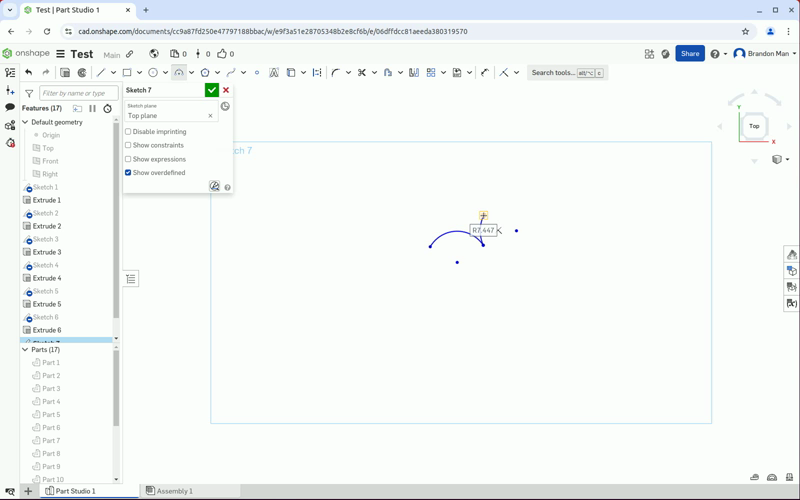
key_down(shift)
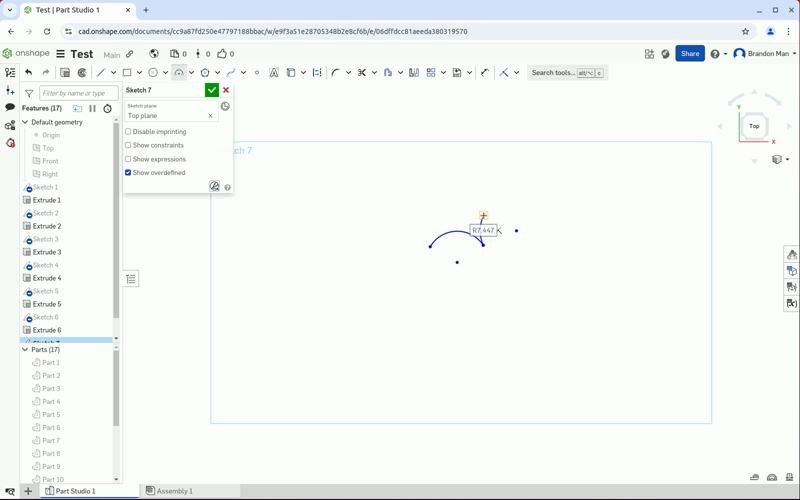
mouse_move(430, 216)
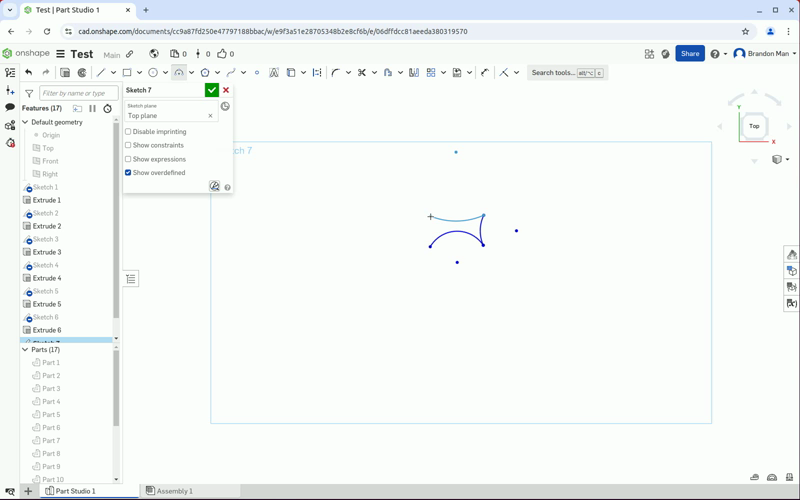
click(430, 216)
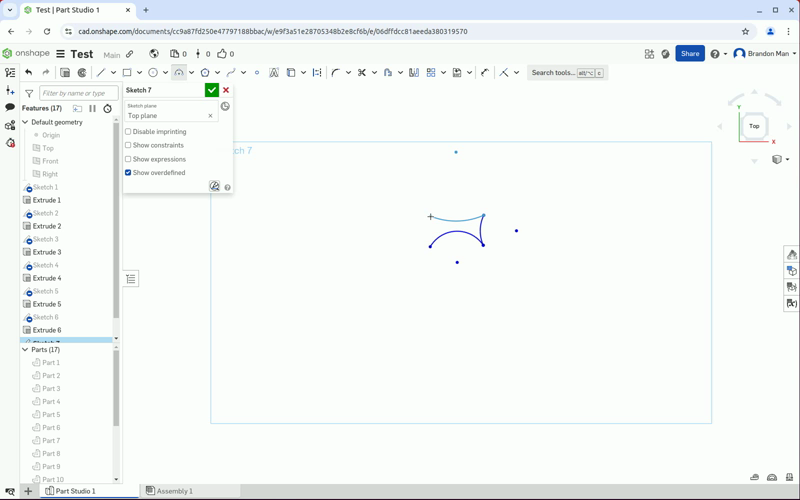
mouse_move(457, 230)
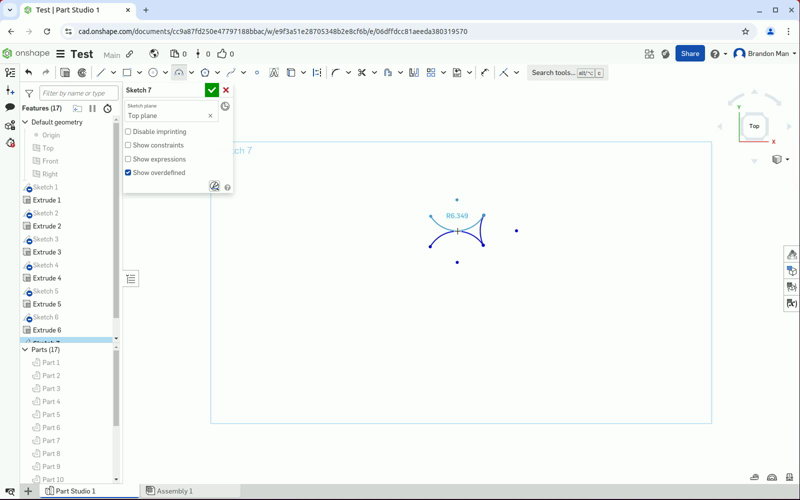
scroll(6)
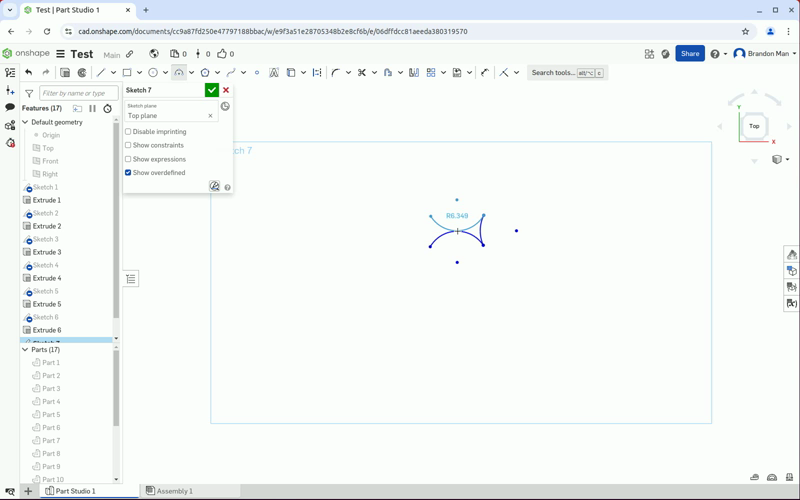
scroll(6)
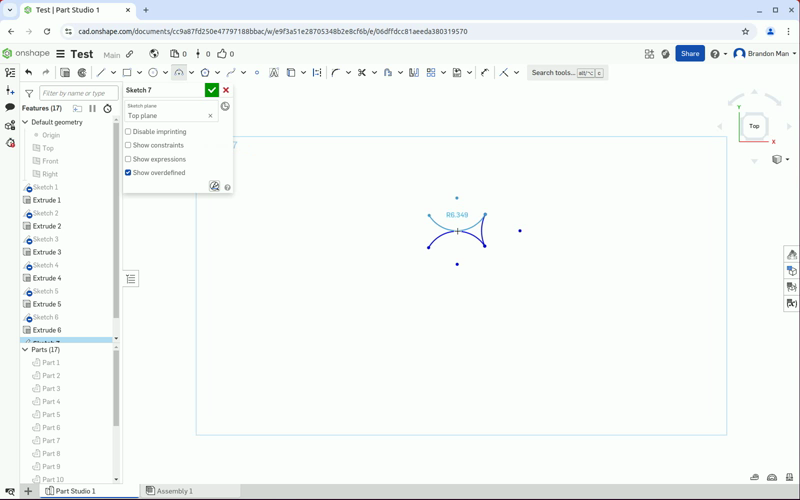
scroll(6)
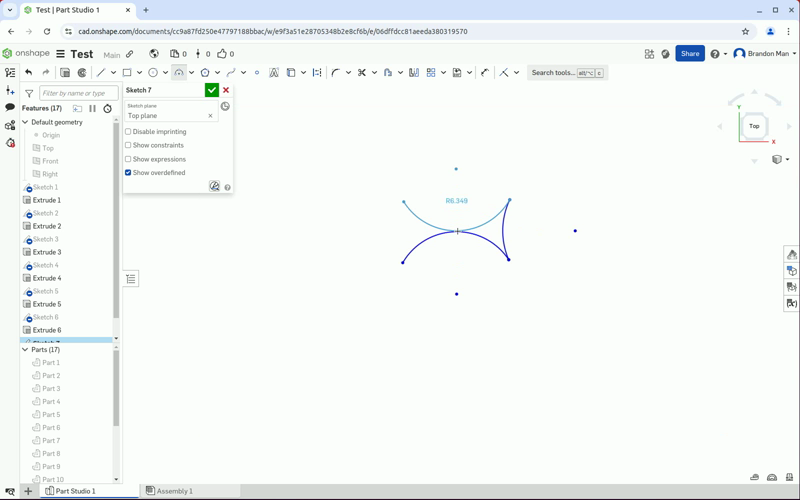
scroll(6)
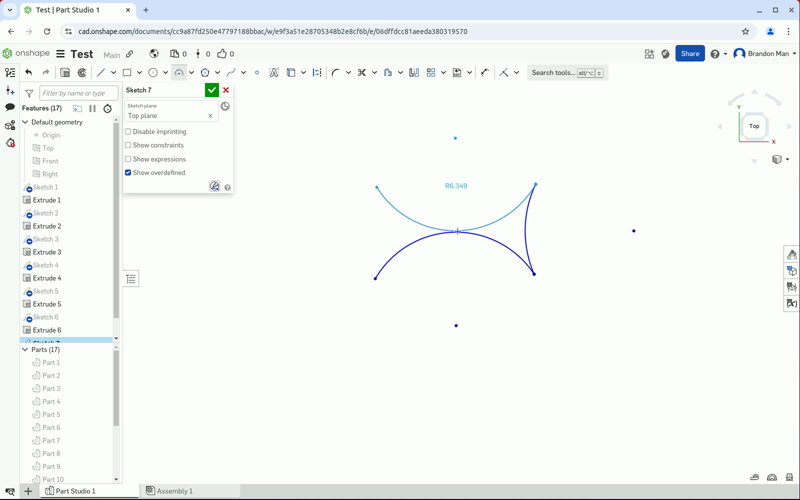
scroll(6)
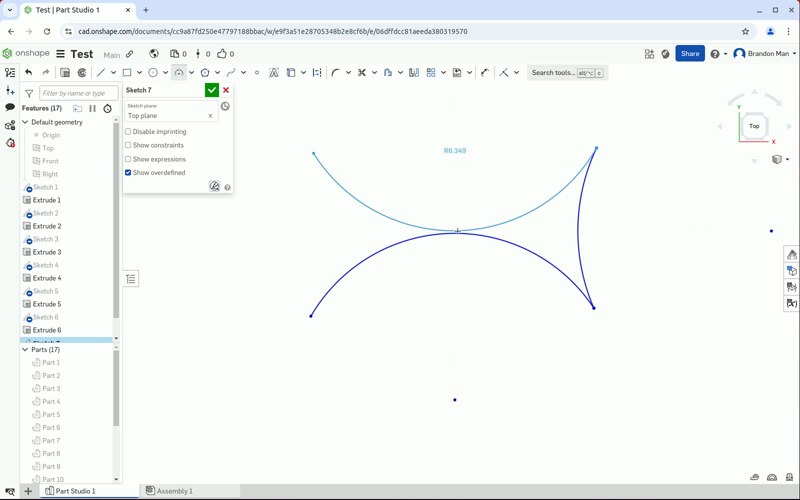
scroll(6)
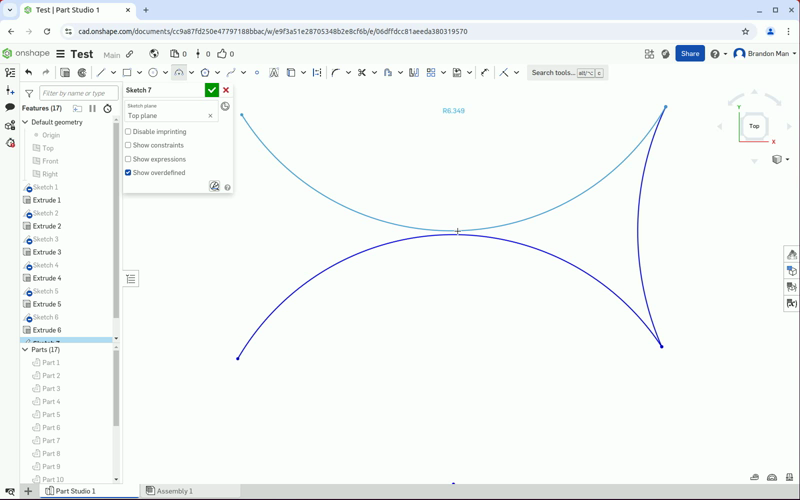
scroll(6)
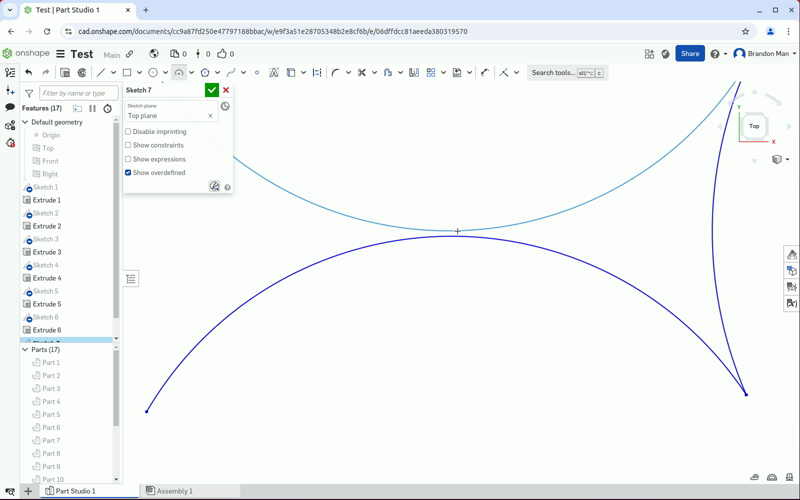
click(457, 230)
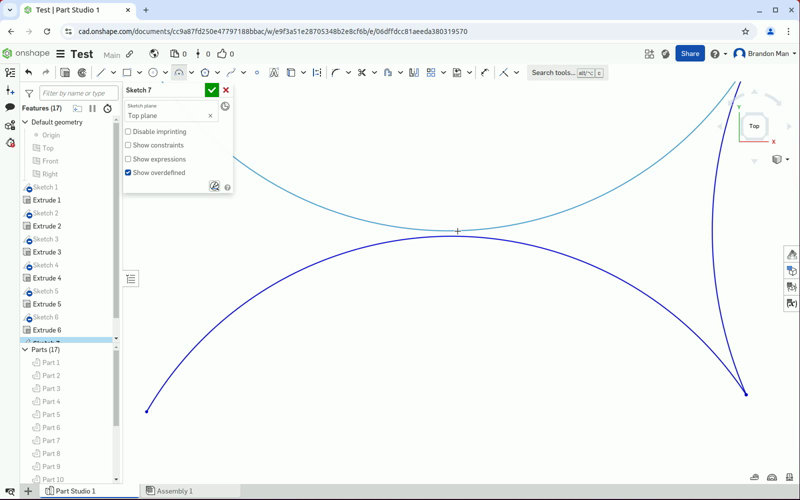
scroll(-6)
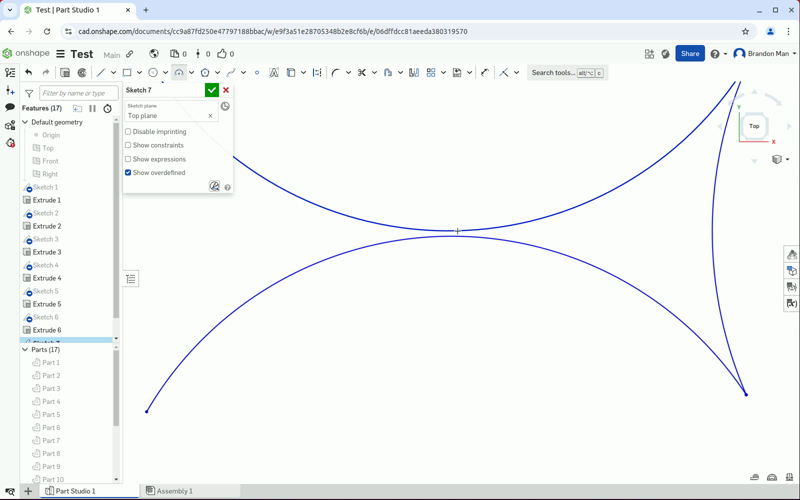
scroll(-6)
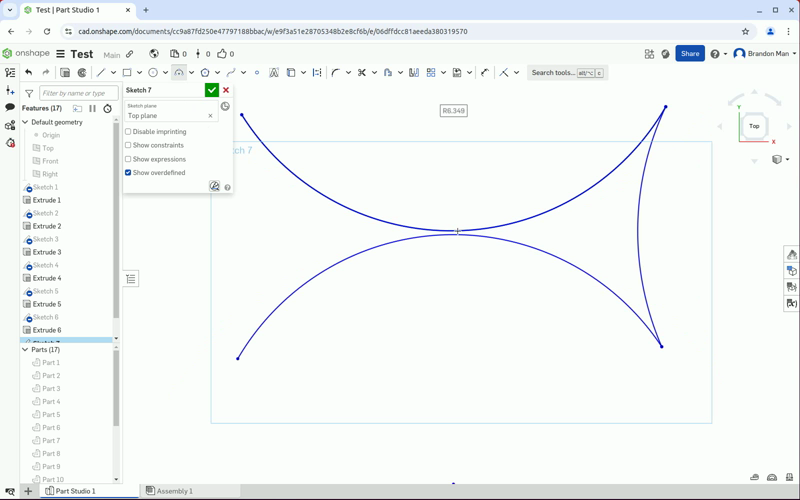
scroll(-6)
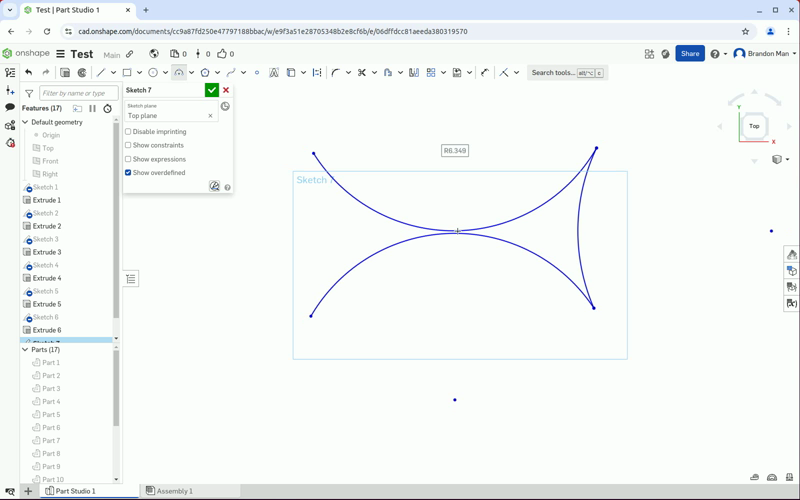
scroll(-6)
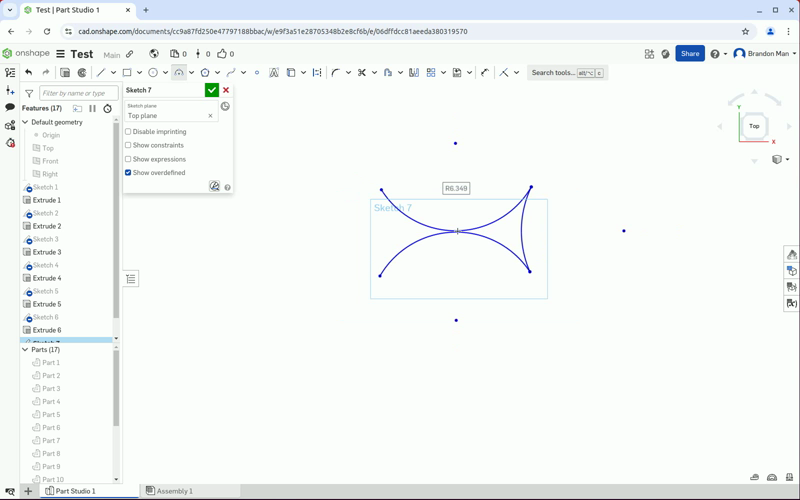
scroll(-6)
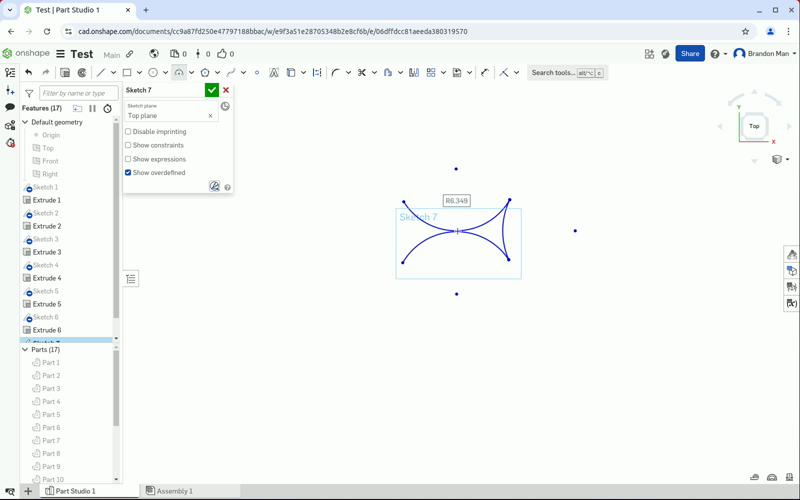
scroll(-6)
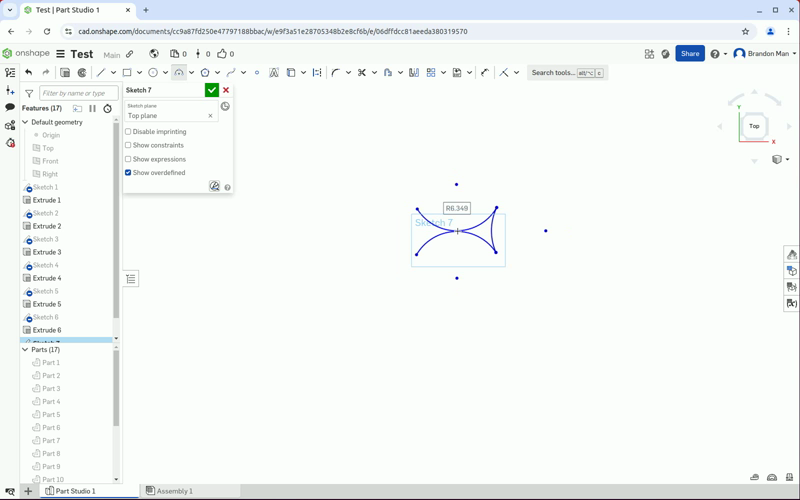
scroll(-6)
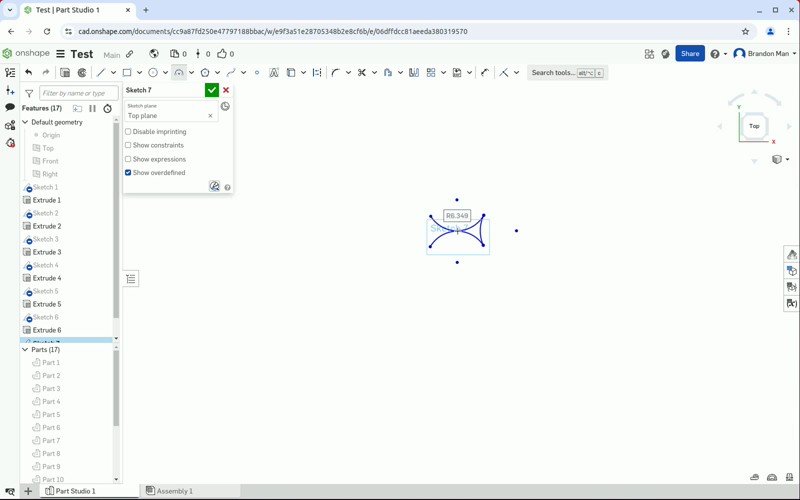
key_up(shift)
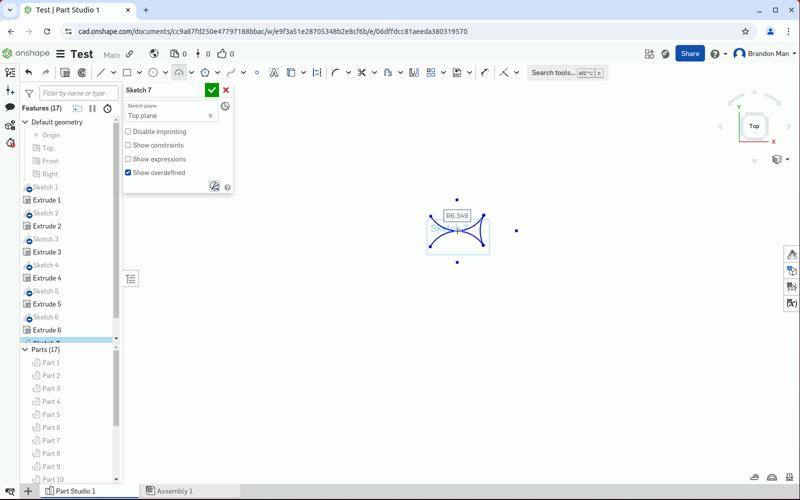
mouse_move(430, 216)
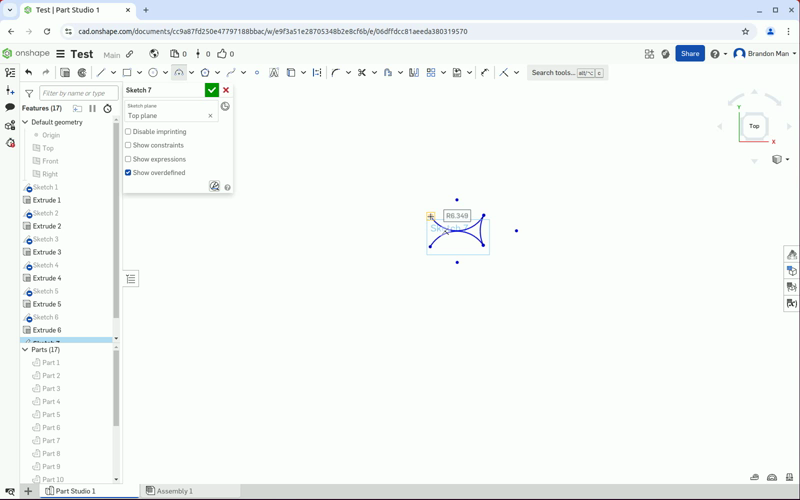
click(430, 216)
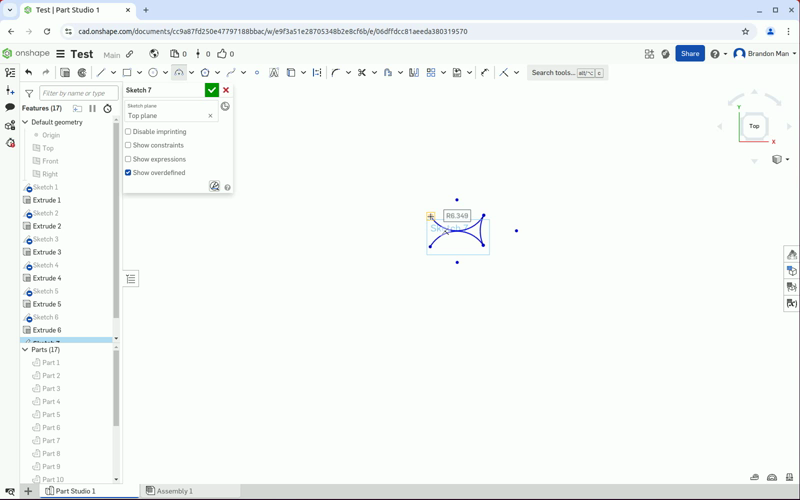
mouse_move(430, 246)
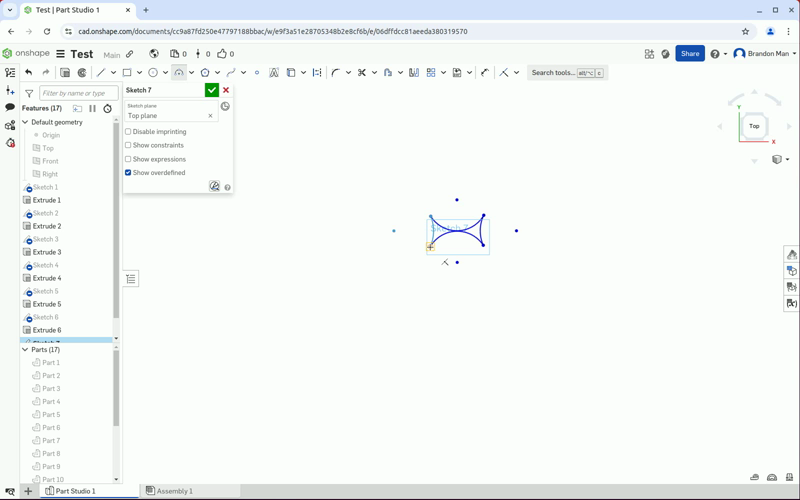
click(430, 246)
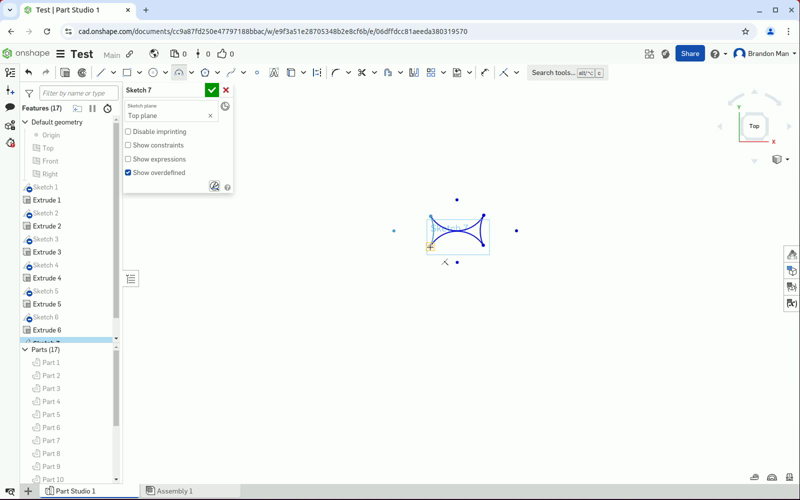
key_down(shift)
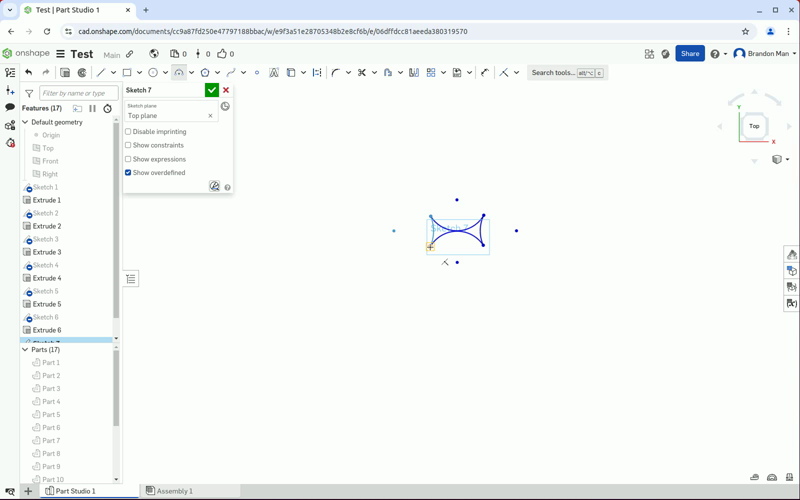
mouse_move(434, 231)
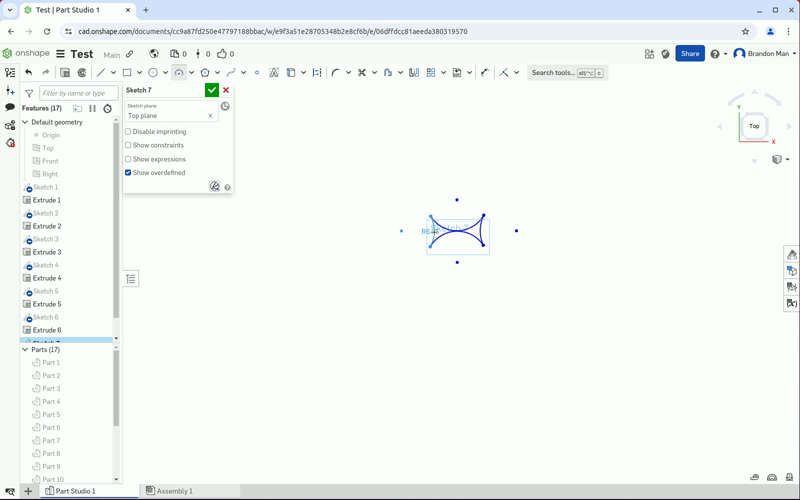
click(434, 231)
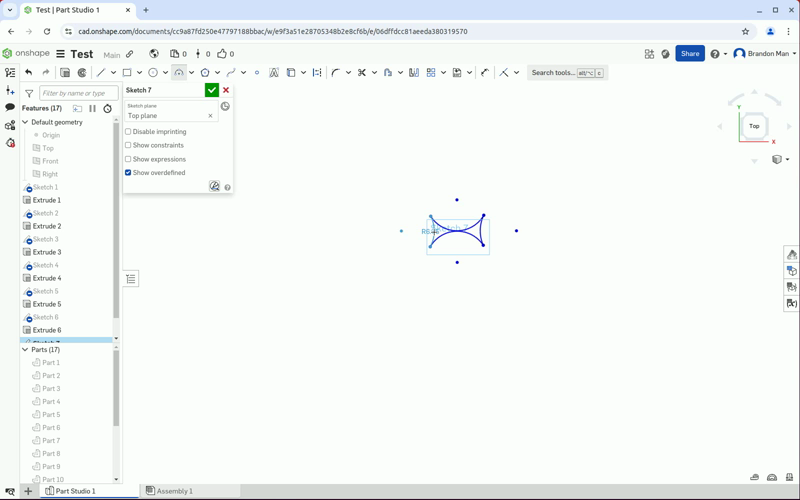
key_up(shift)
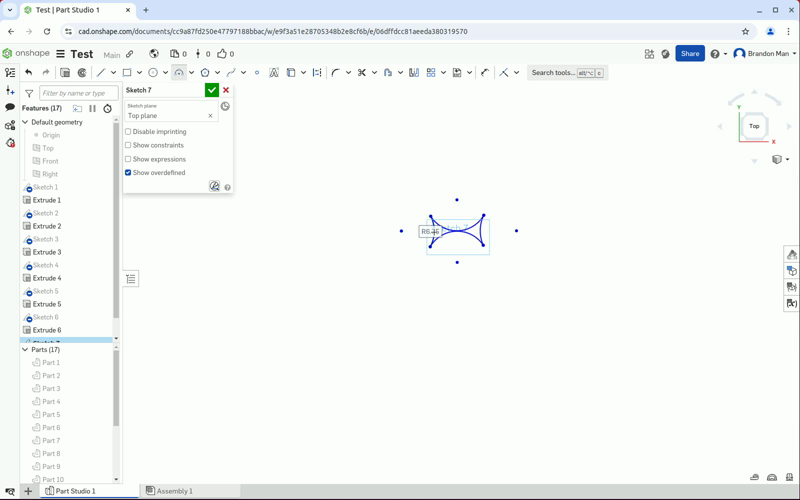
key(esc)
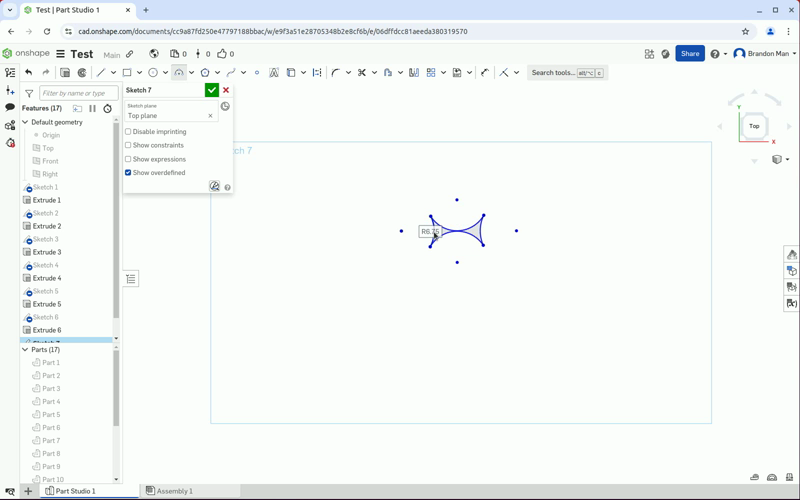
mouse_move(449, 231)
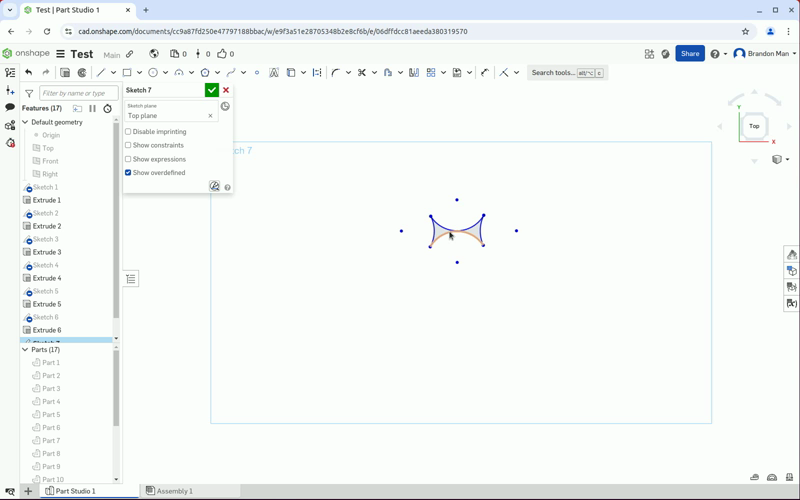
scroll(6)
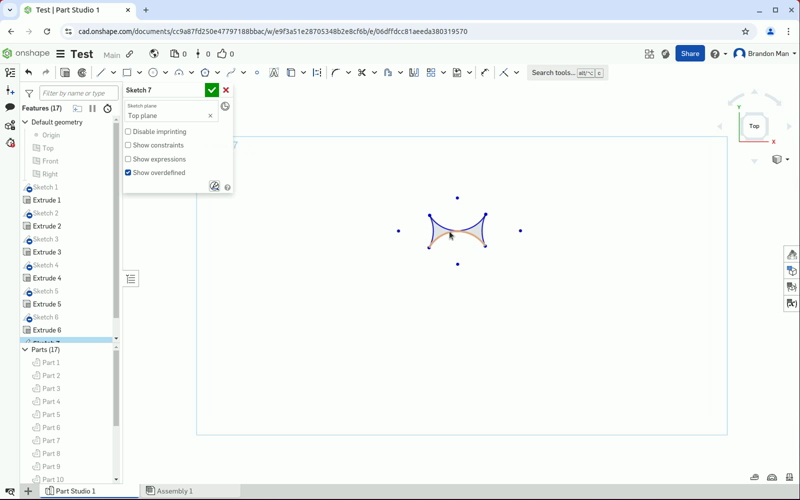
scroll(6)
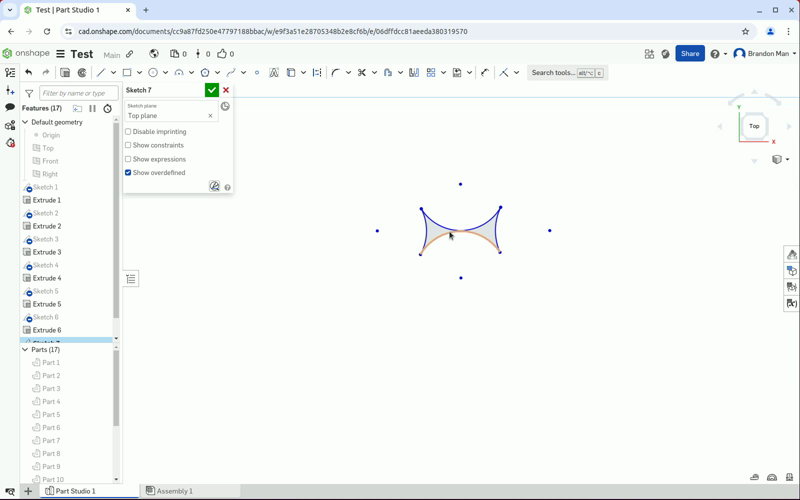
scroll(6)
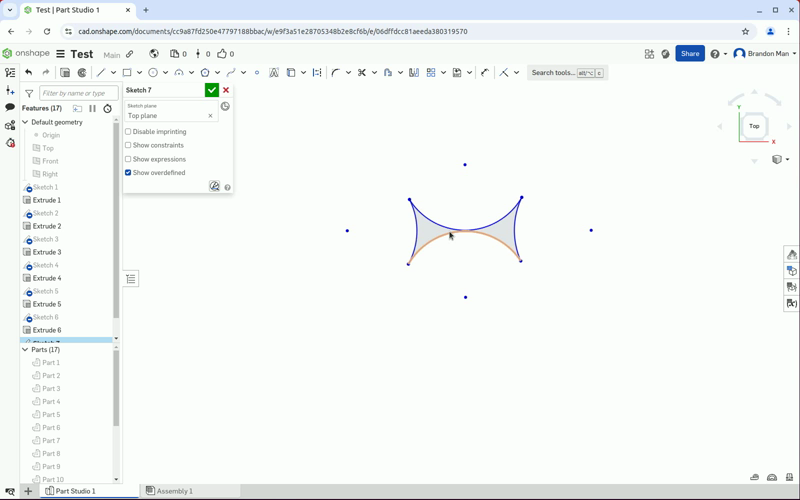
scroll(6)
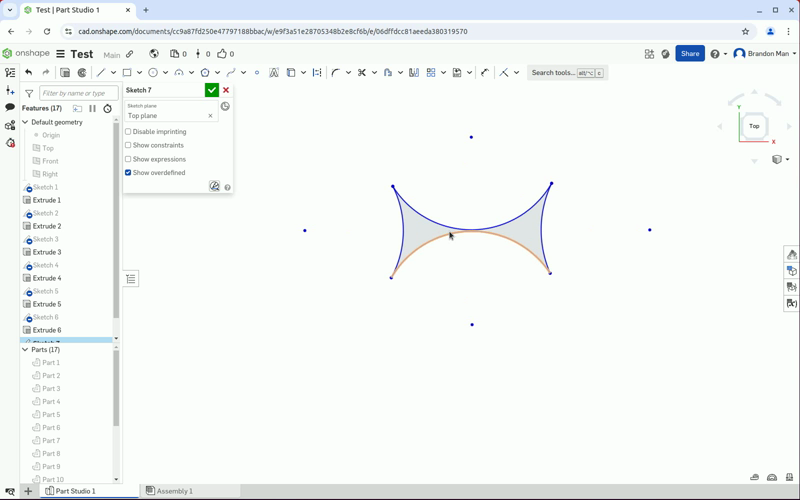
scroll(6)
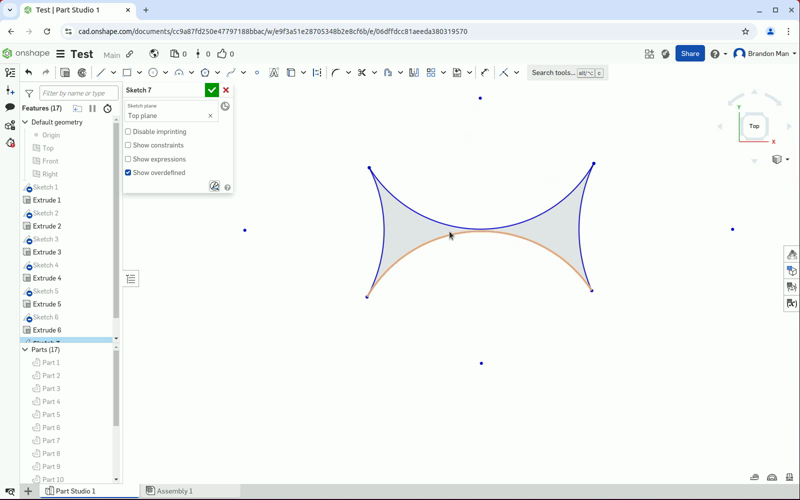
scroll(6)
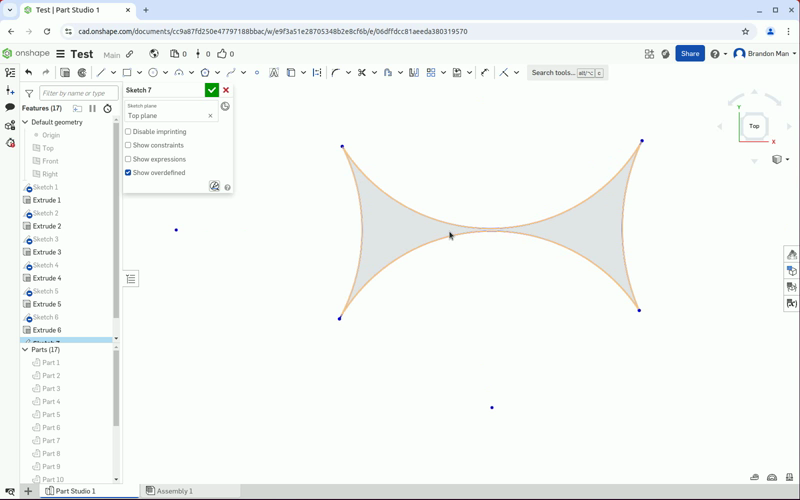
scroll(6)
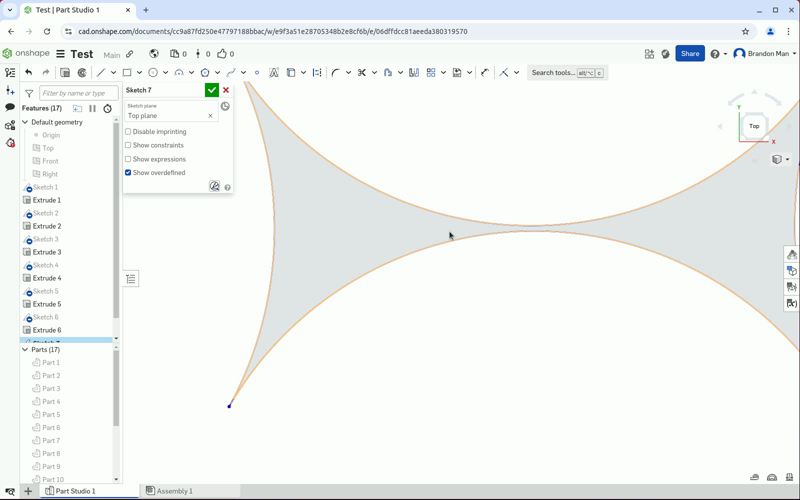
click(449, 231)
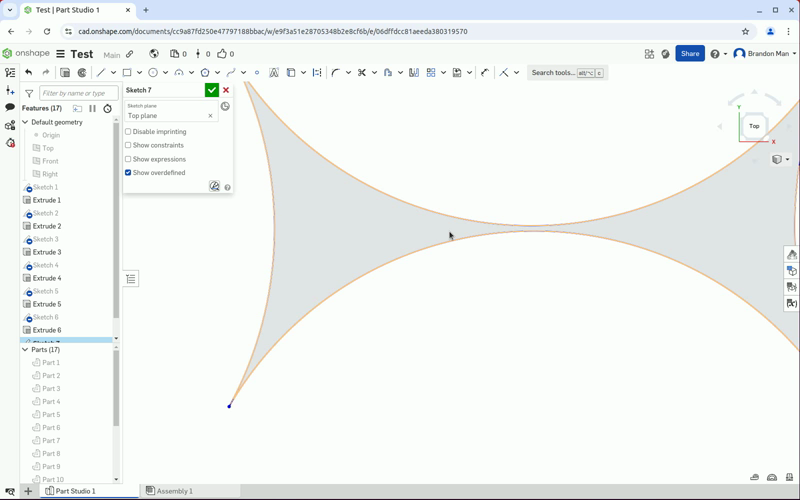
scroll(-6)
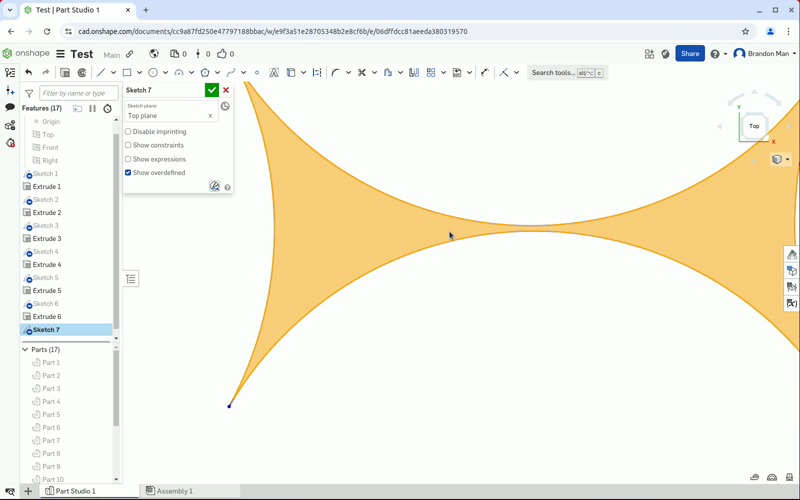
scroll(-6)
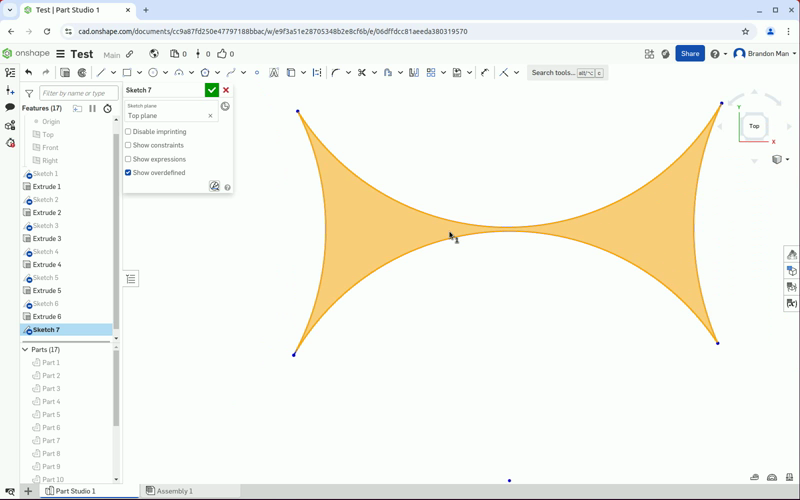
scroll(-6)
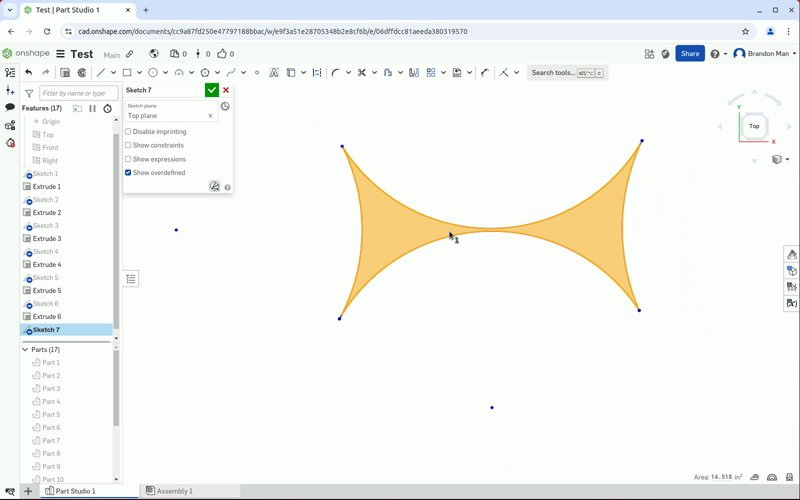
scroll(-6)
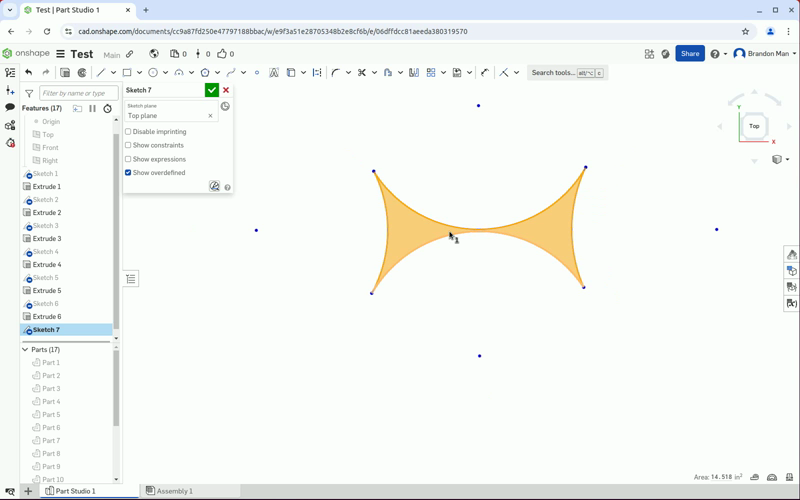
scroll(-6)
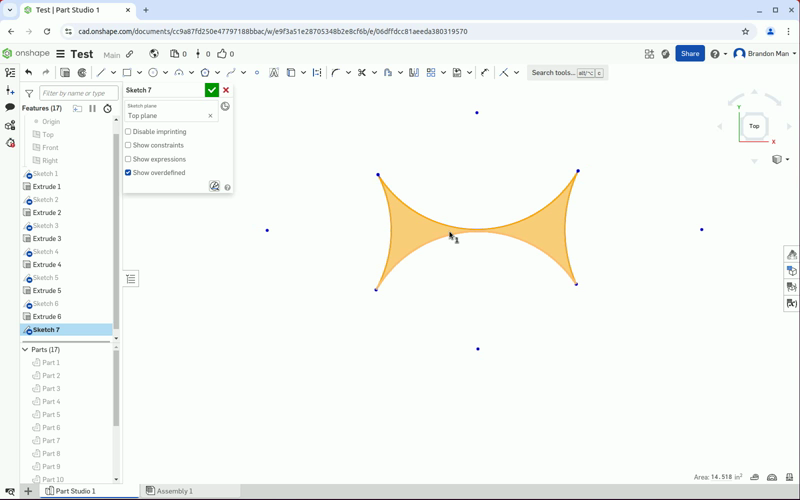
scroll(-6)
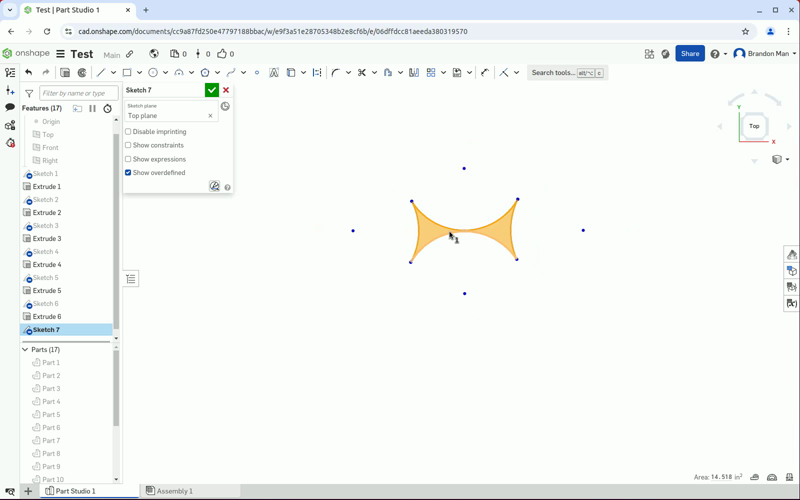
scroll(-6)
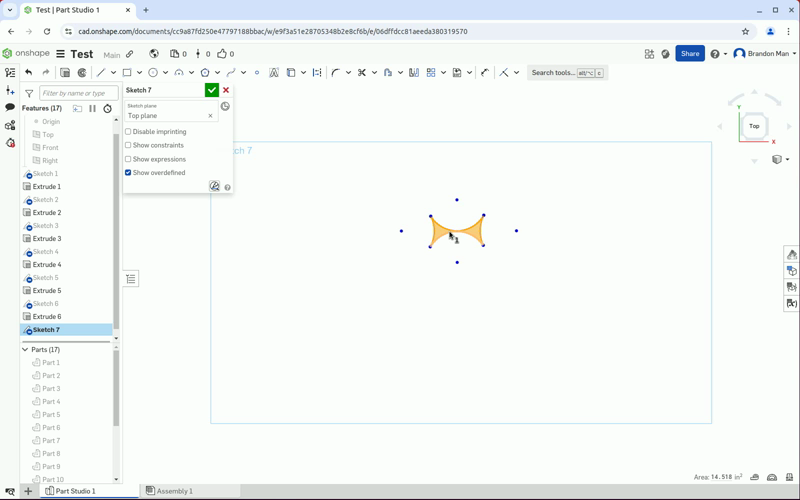
mouse_move(69, 352)
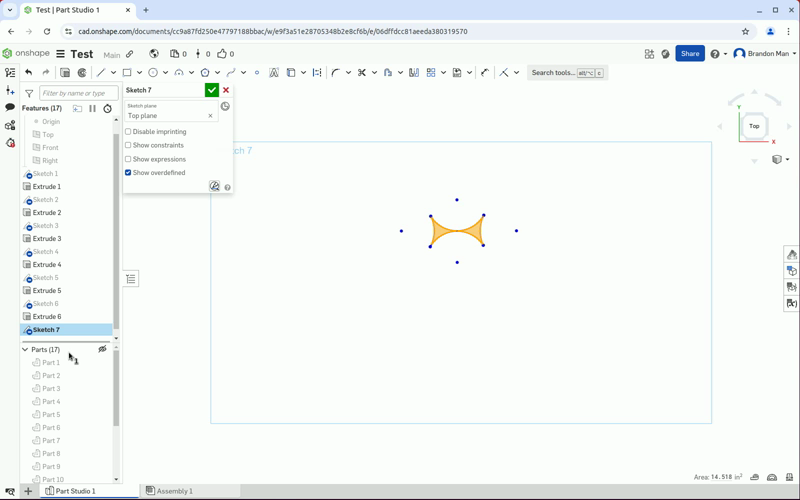
key(shift+y)
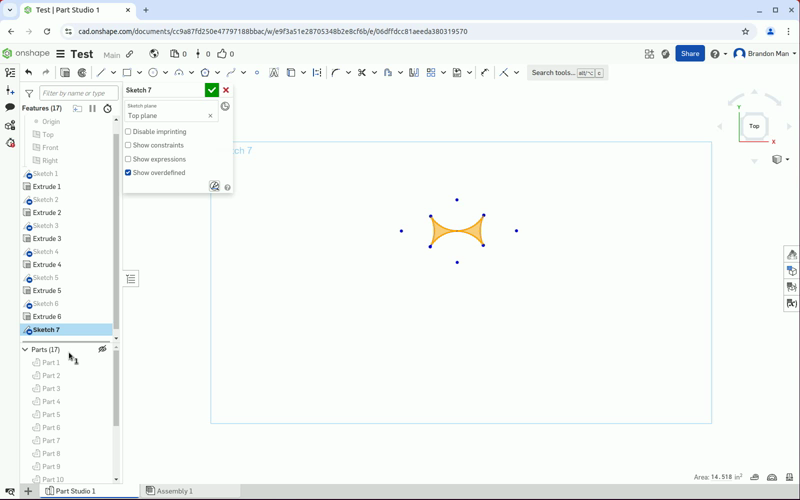
key(shift+e)
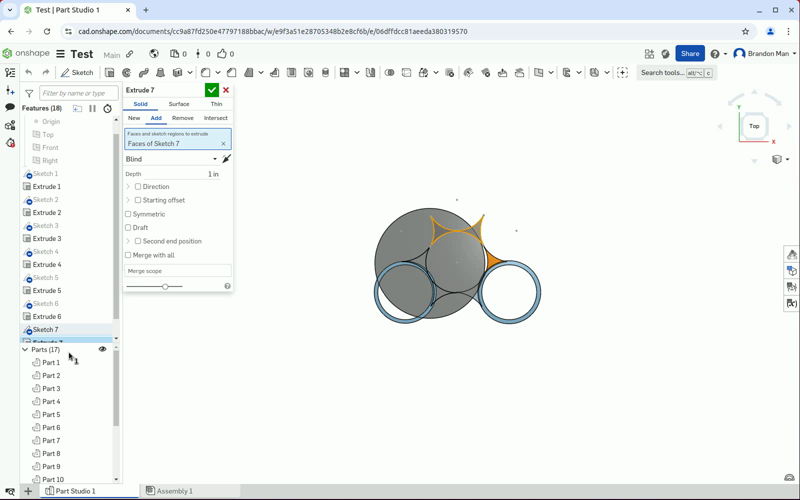
mouse_move(143, 106)
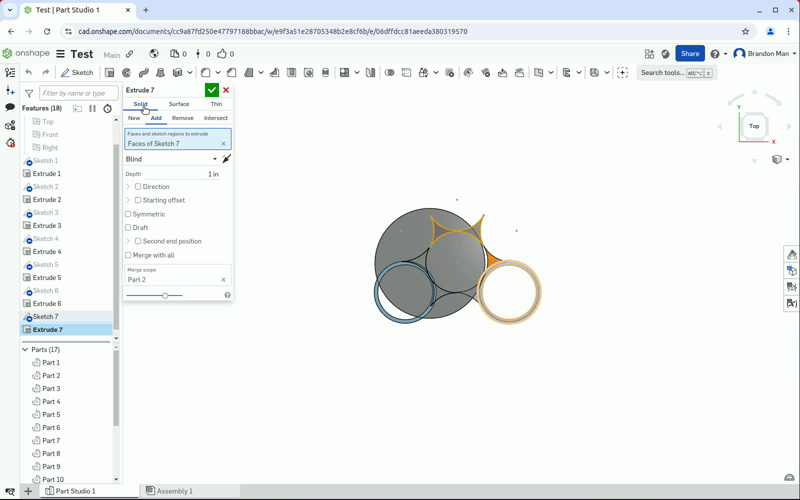
click(143, 106)
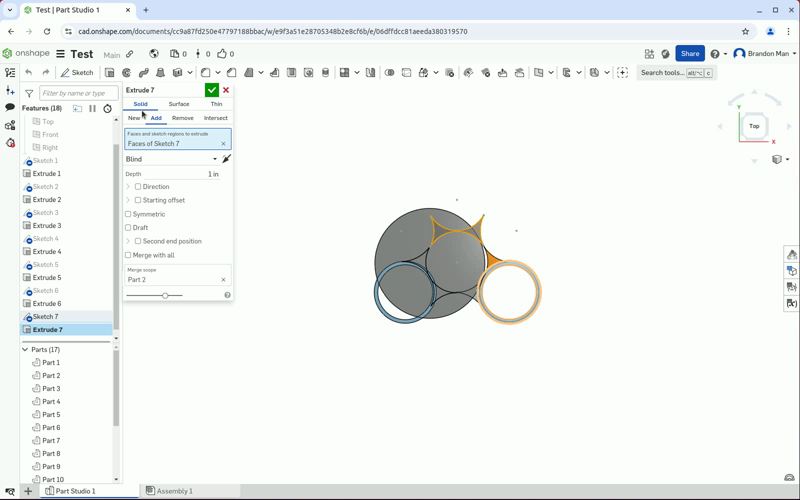
mouse_move(137, 120)
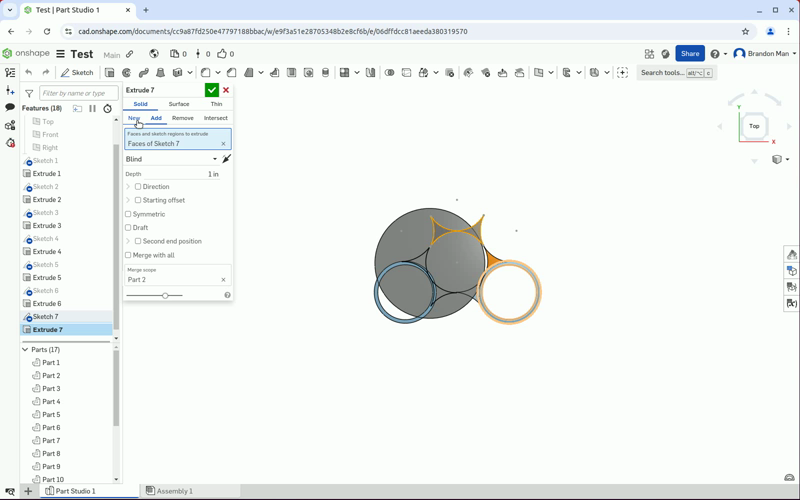
click(137, 120)
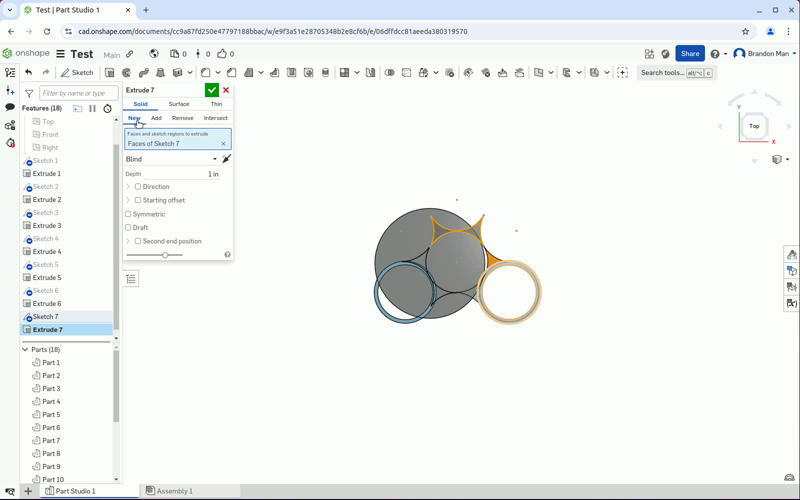
key(tab, 4)
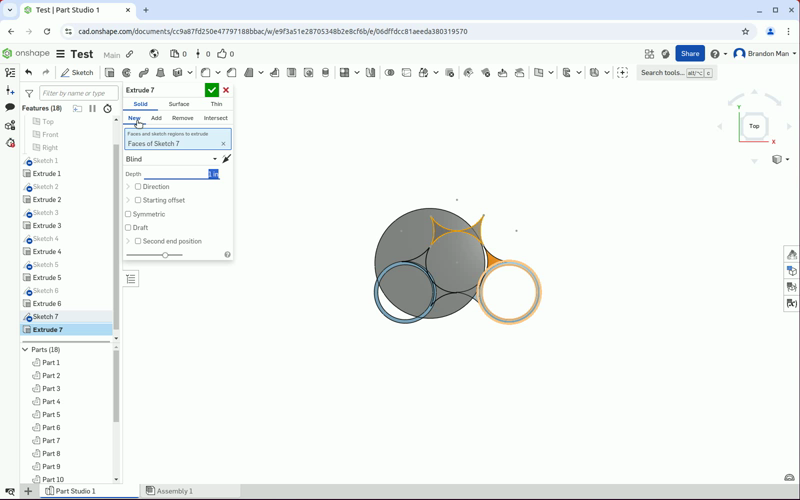
text(3.37)
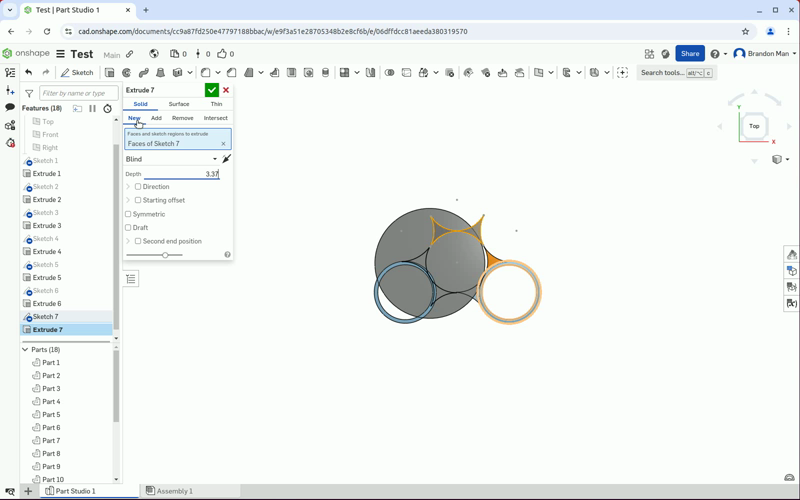
key(enter)
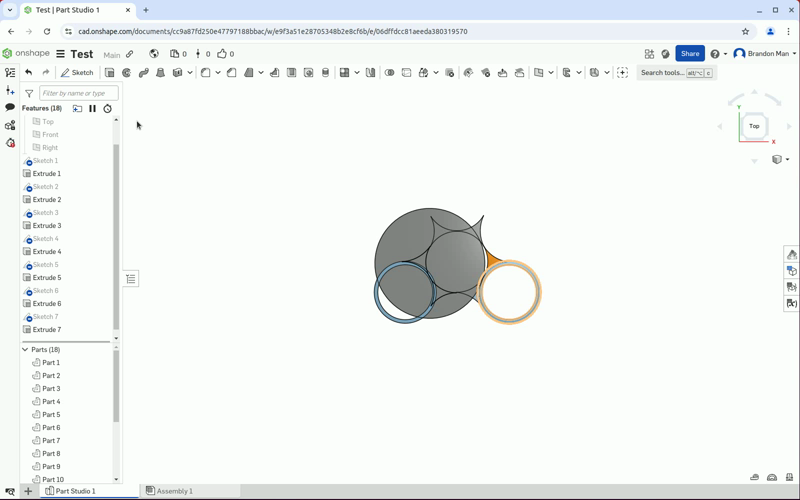
key(shift+h)
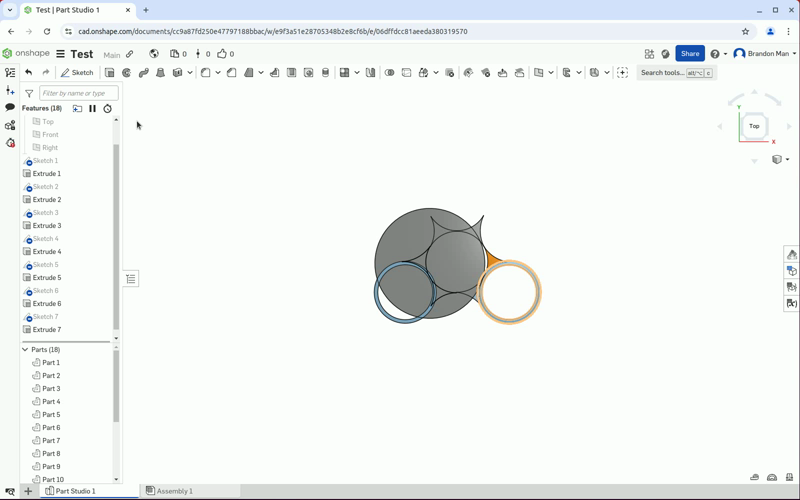
key(shift+h)
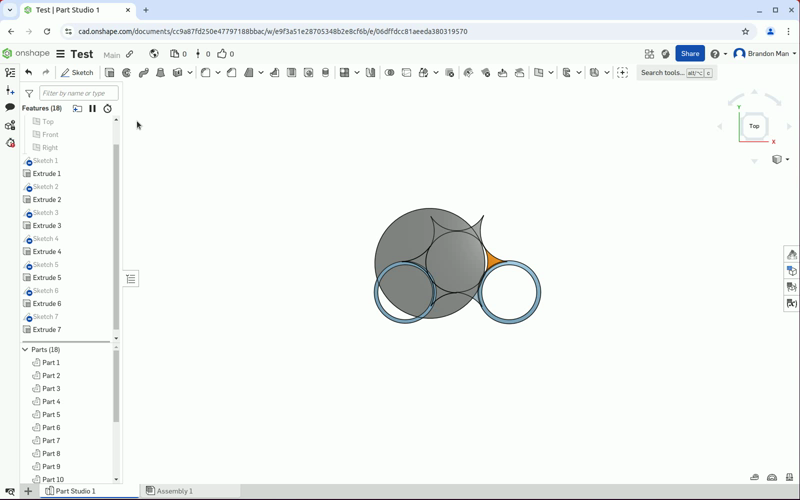
mouse_move(69, 163)
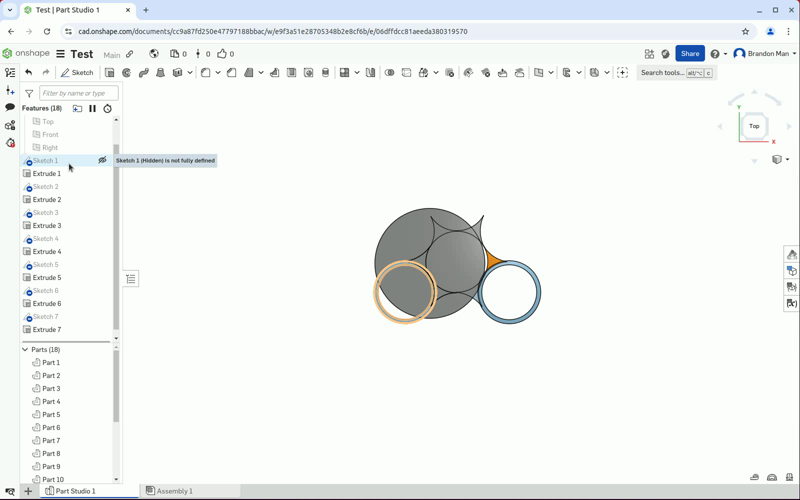
click(69, 163)
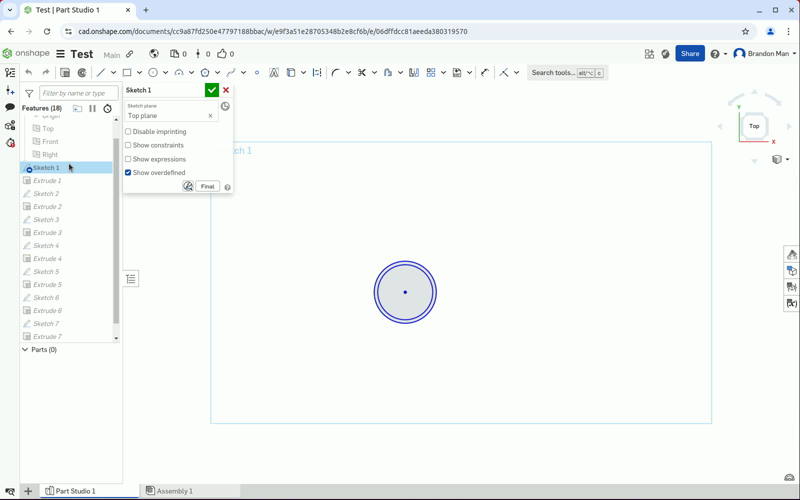
mouse_move(229, 92)
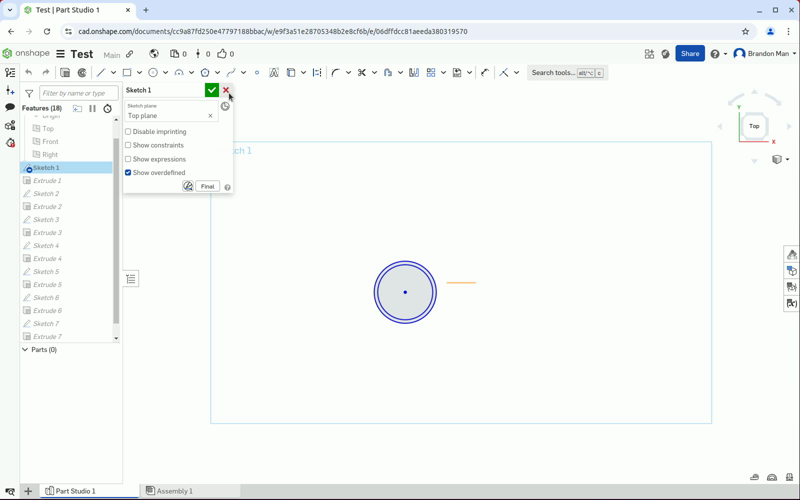
click(229, 92)
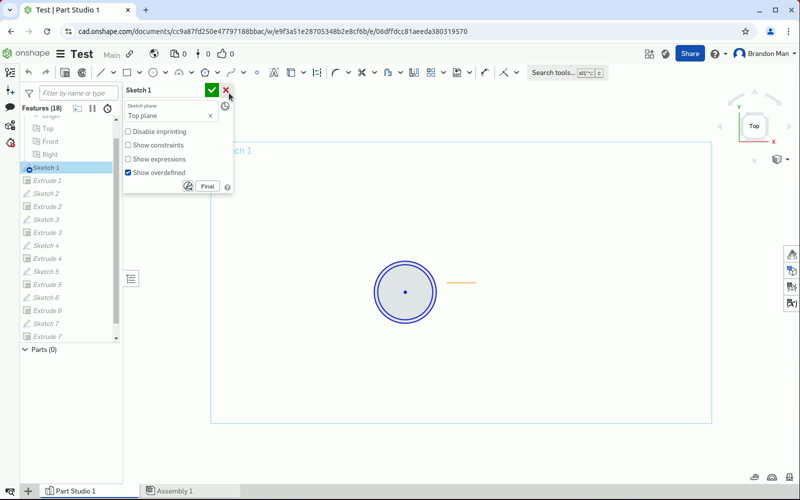
key(shift+s)
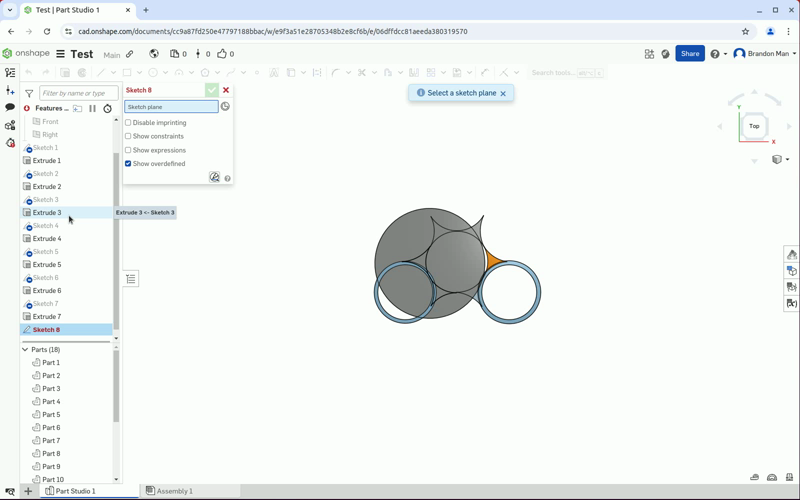
scroll(3)
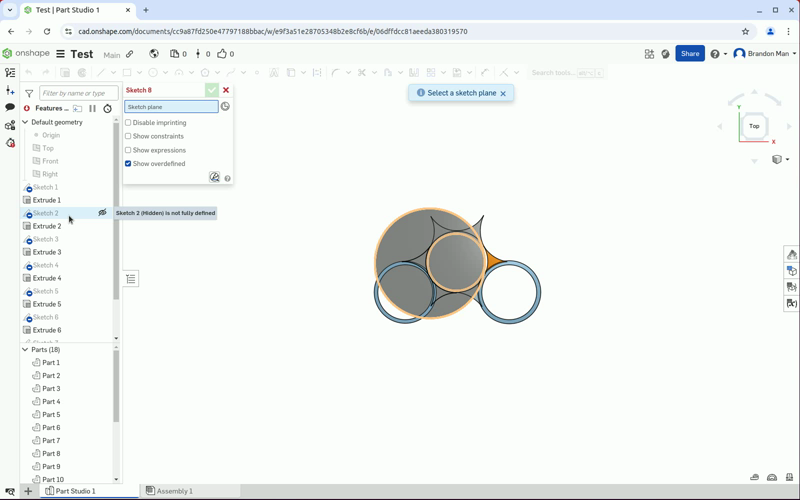
mouse_move(69, 150)
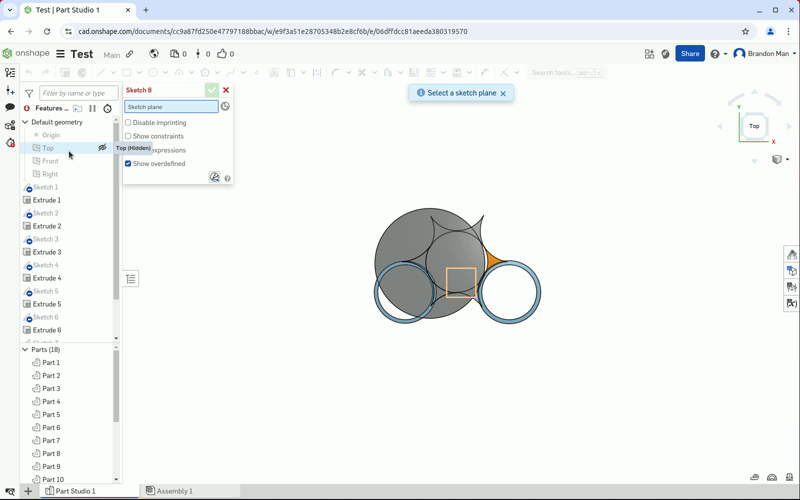
click(69, 150)
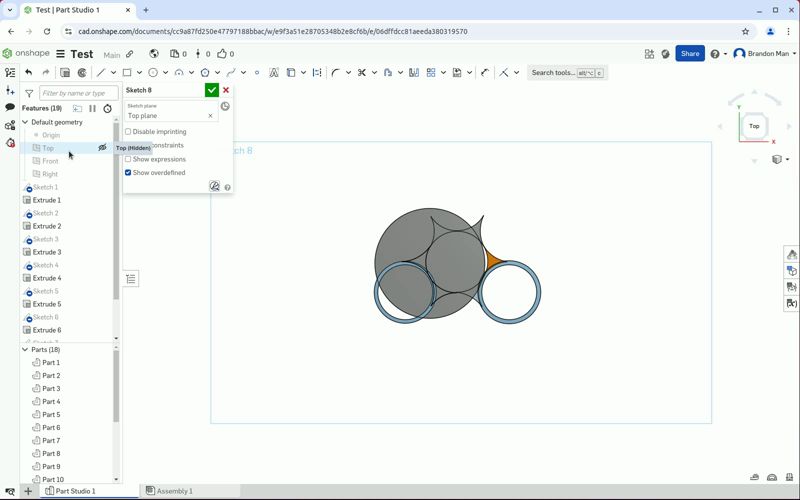
mouse_move(69, 352)
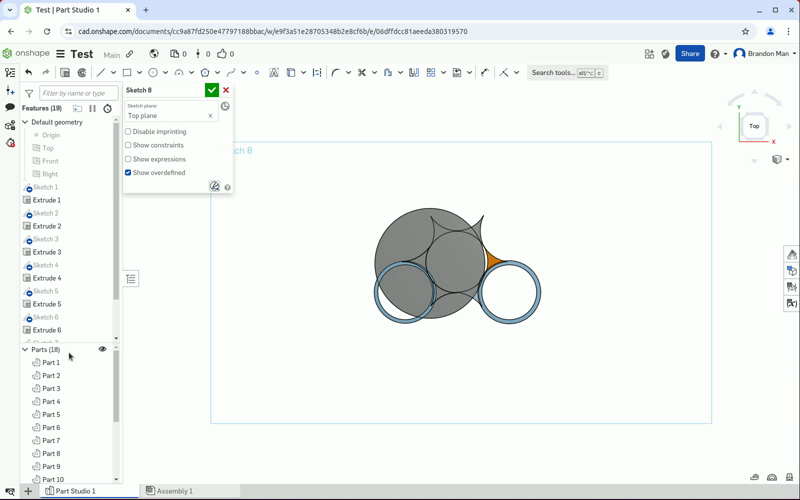
key(y)
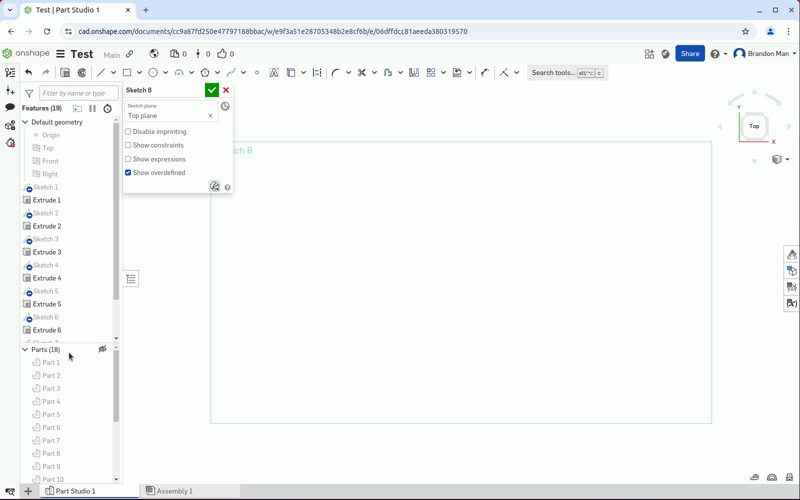
key(a)
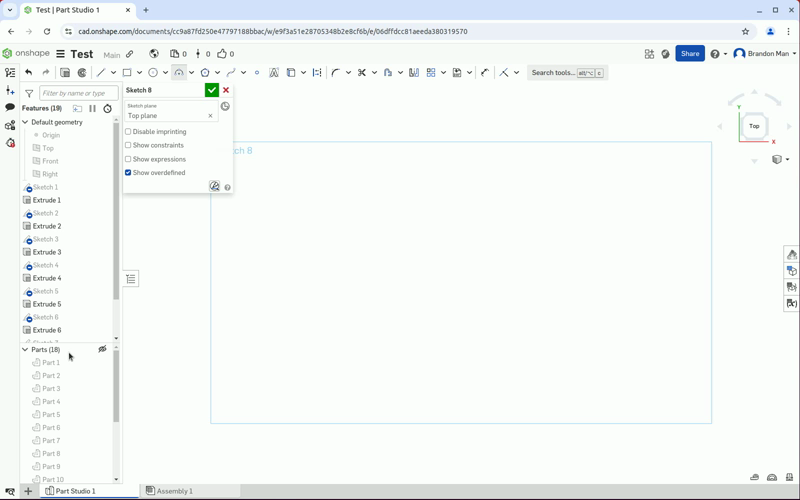
key_down(shift)
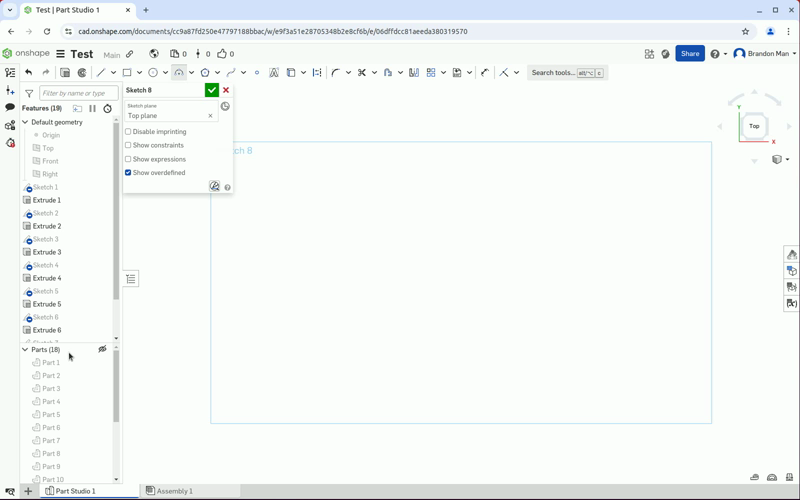
mouse_move(456, 292)
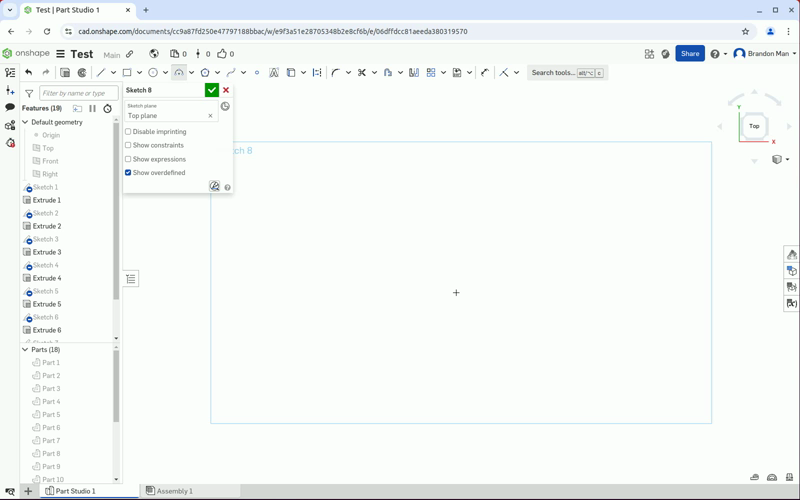
click(456, 292)
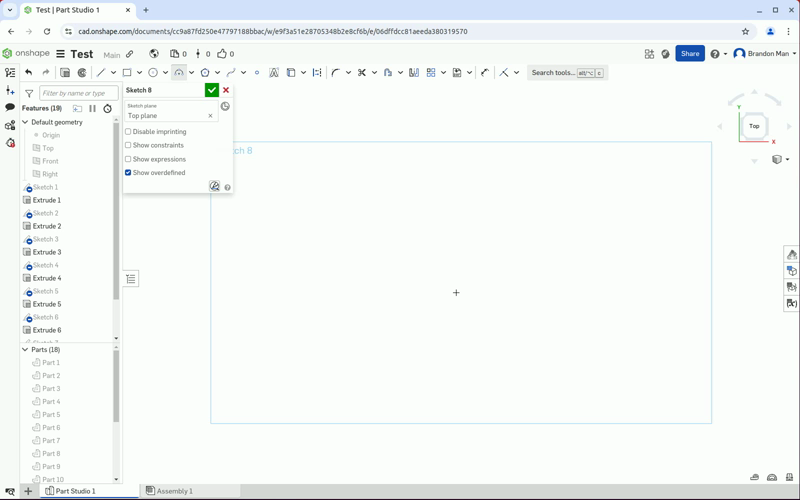
key_up(shift)
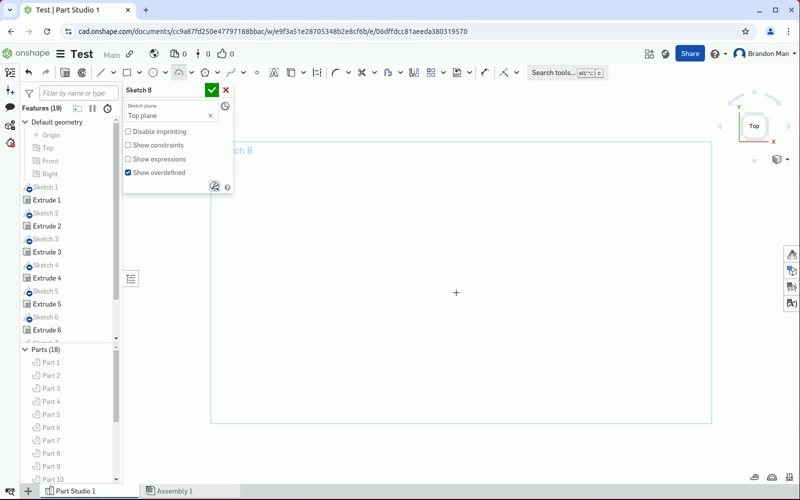
key_down(shift)
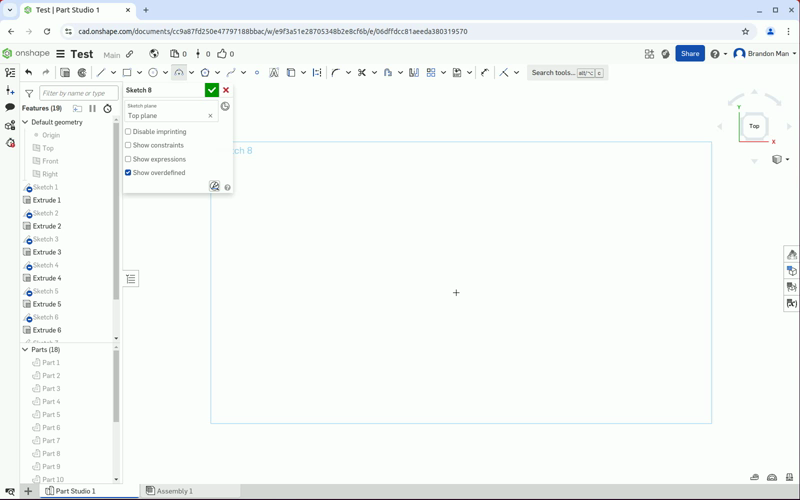
mouse_move(482, 306)
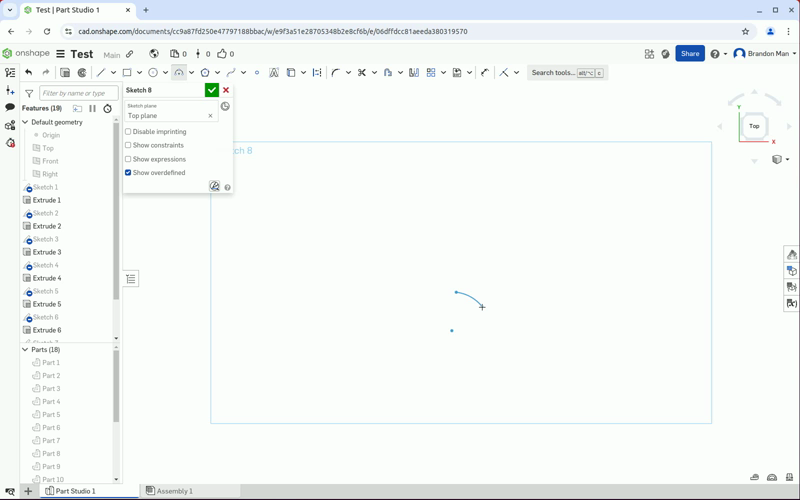
click(482, 306)
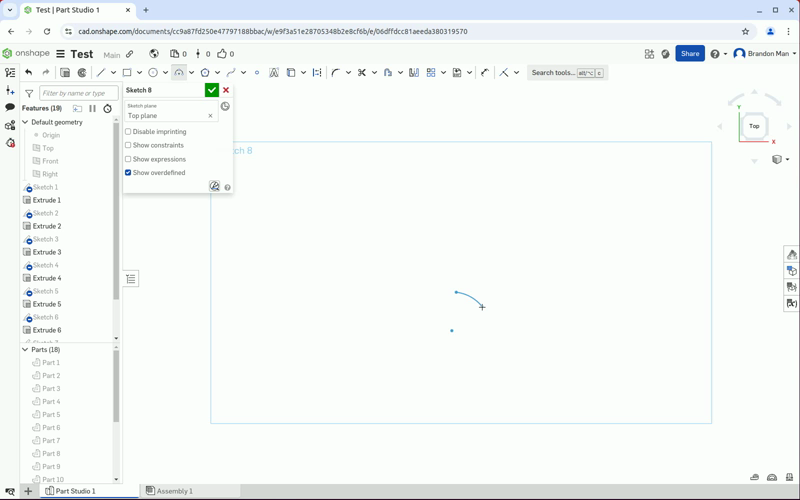
mouse_move(470, 296)
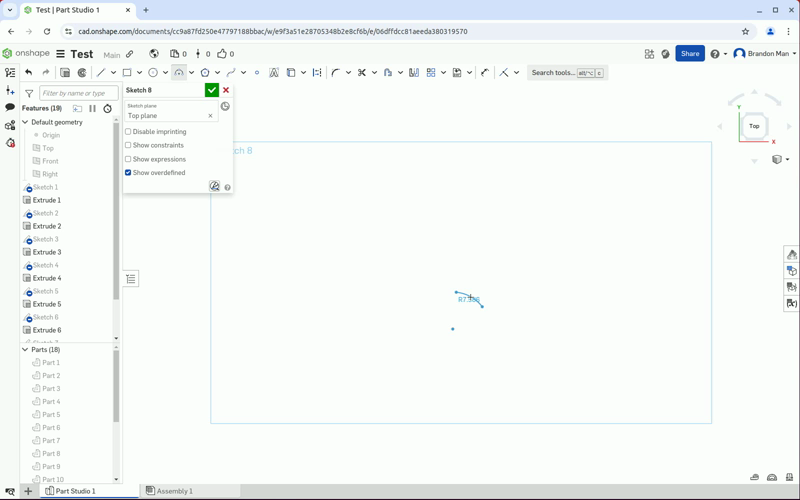
click(470, 296)
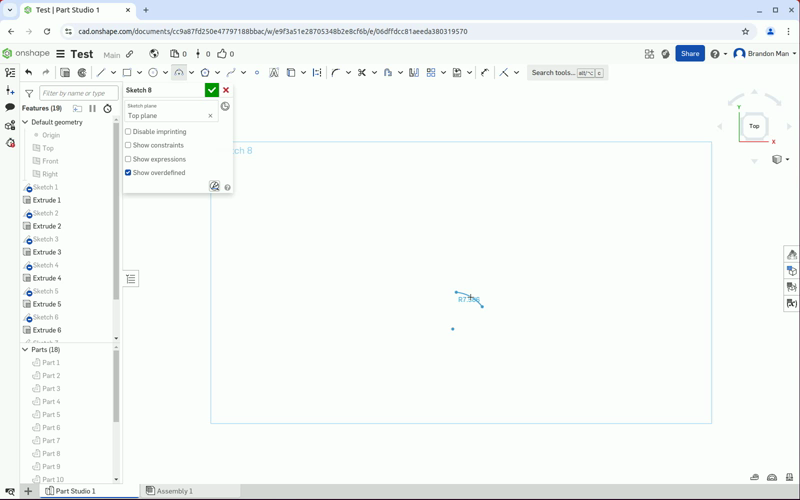
key_up(shift)
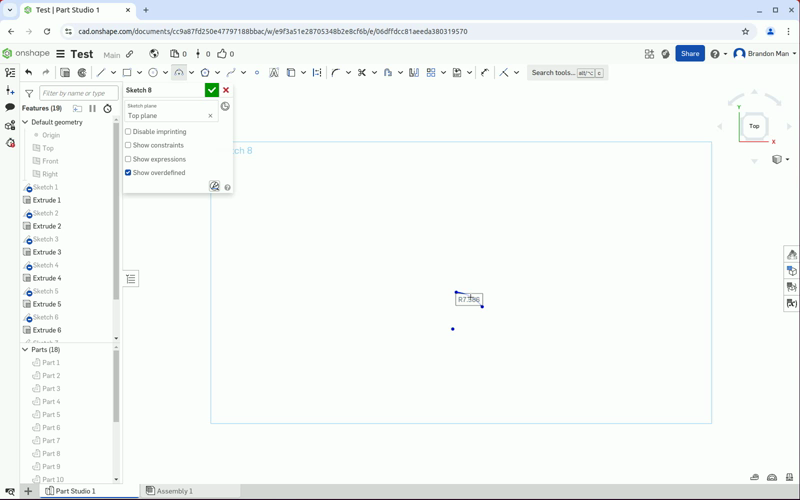
mouse_move(482, 306)
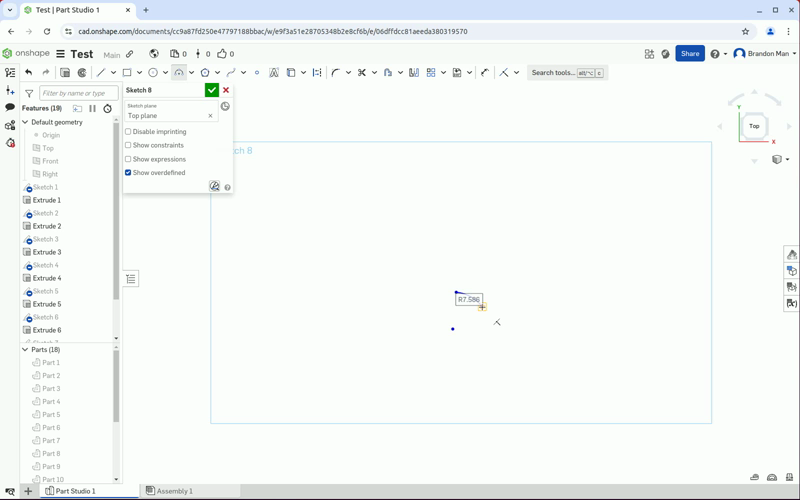
click(482, 306)
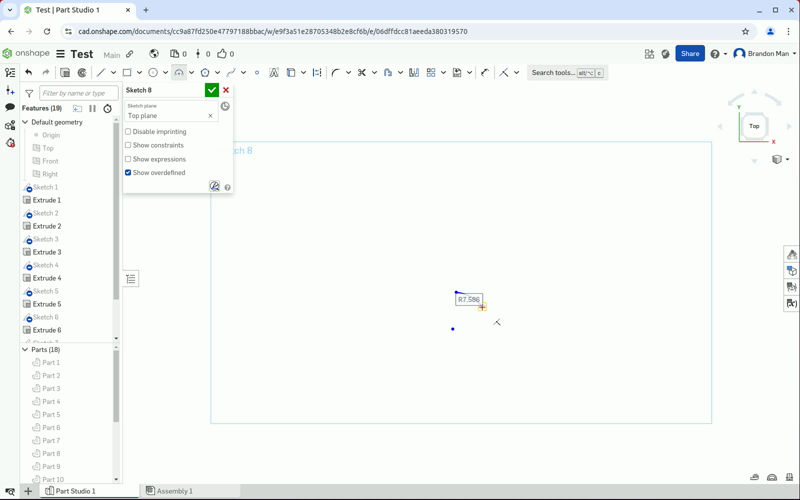
key_down(shift)
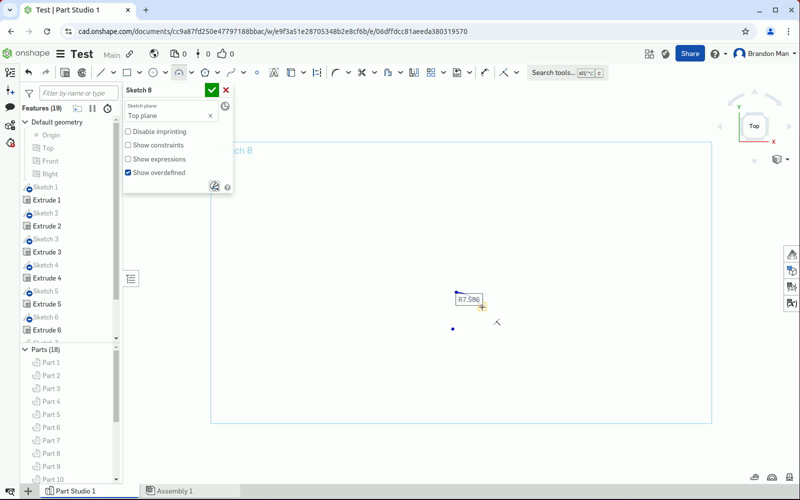
mouse_move(507, 261)
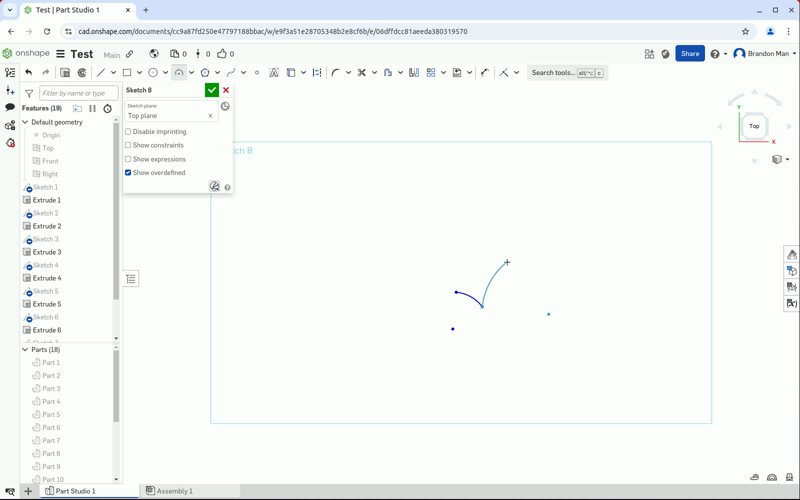
click(507, 261)
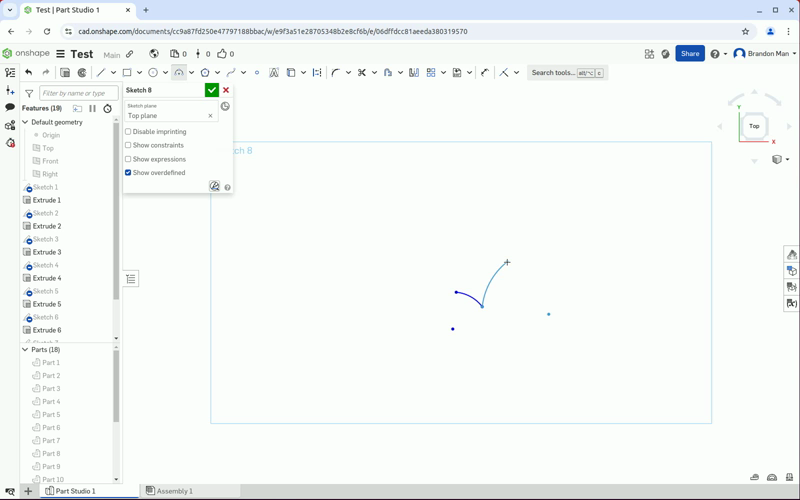
mouse_move(482, 277)
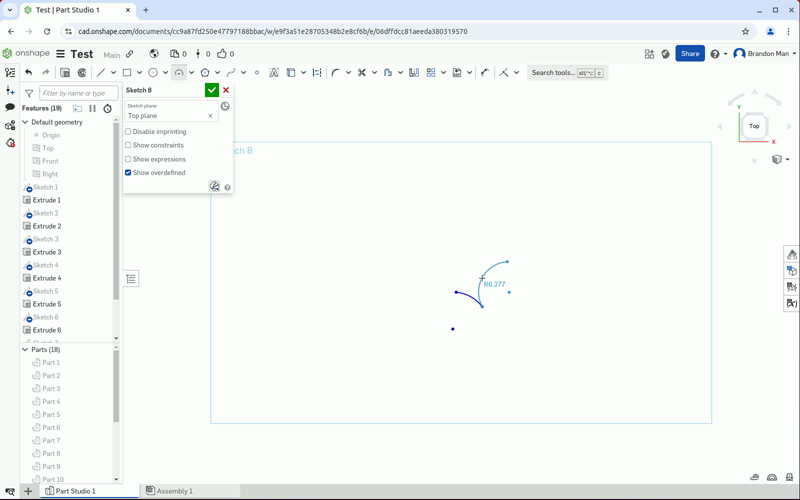
click(482, 277)
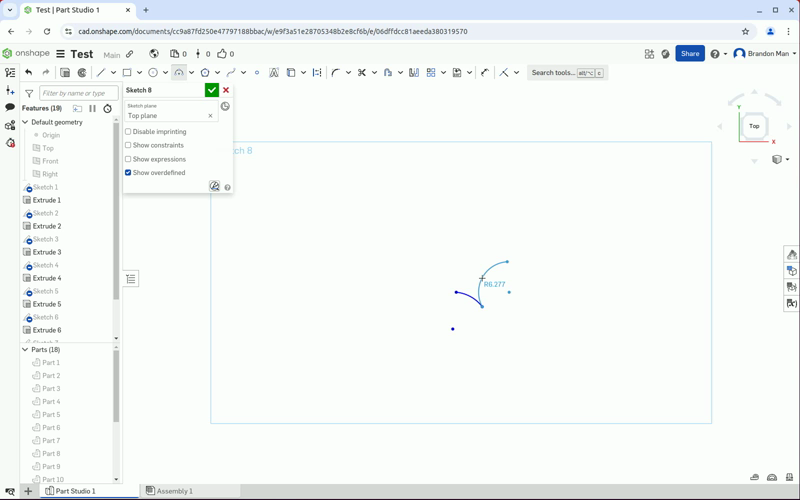
key_up(shift)
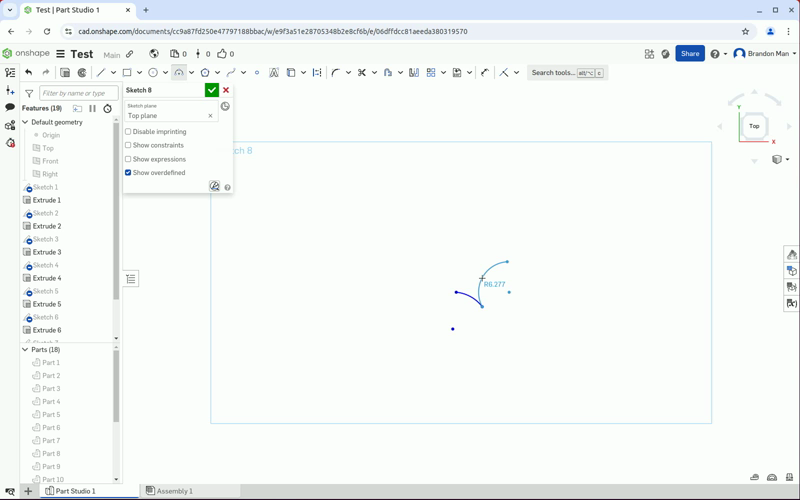
mouse_move(507, 261)
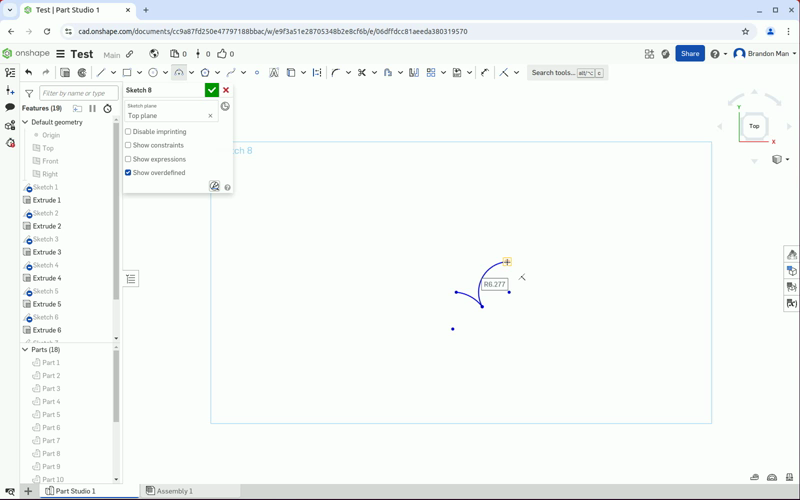
click(507, 261)
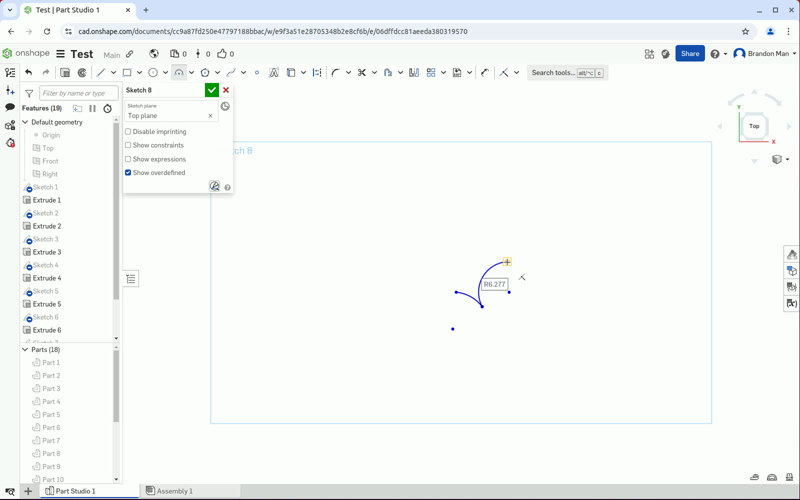
key_down(shift)
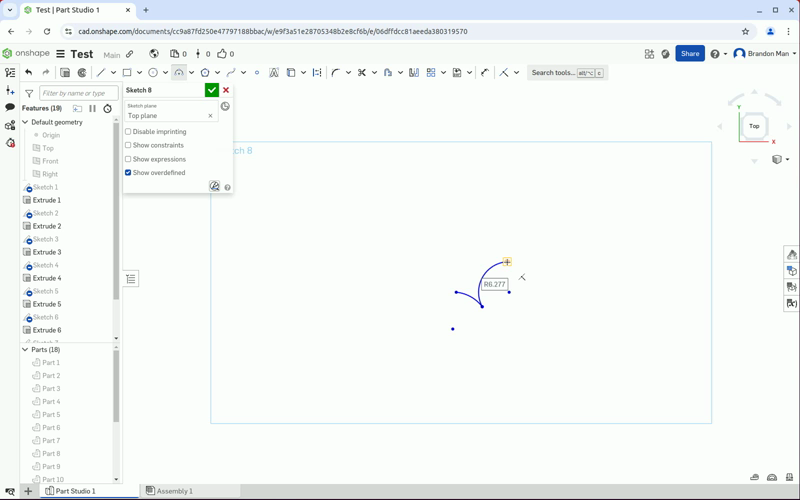
mouse_move(483, 245)
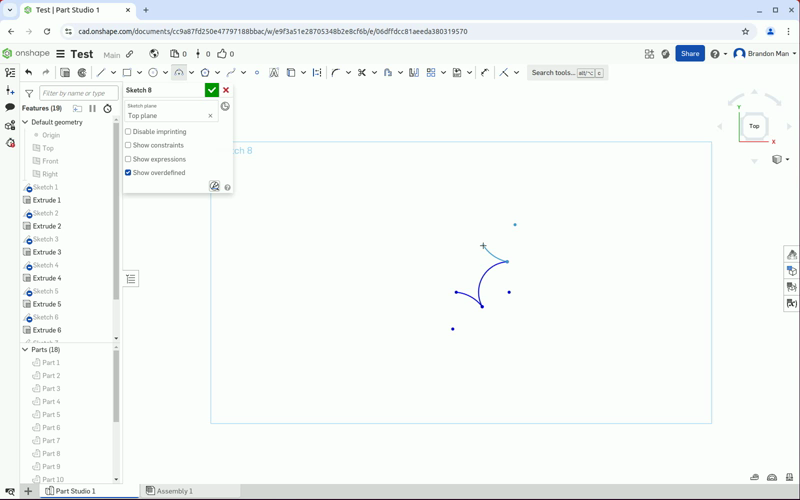
click(483, 245)
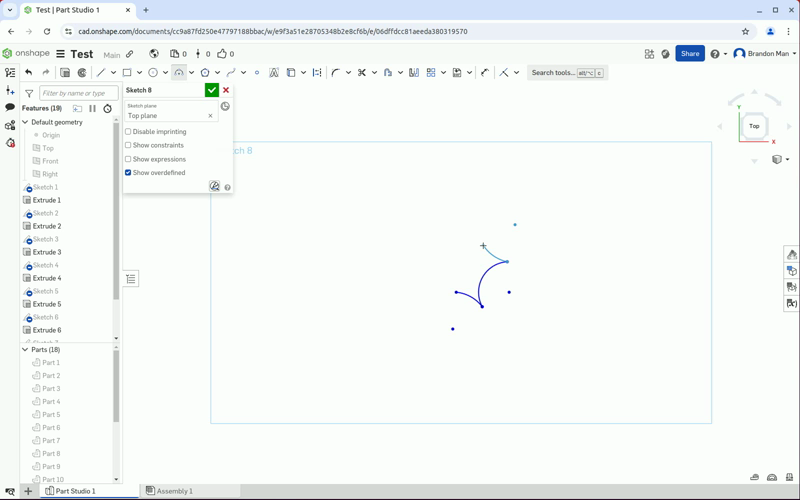
mouse_move(493, 256)
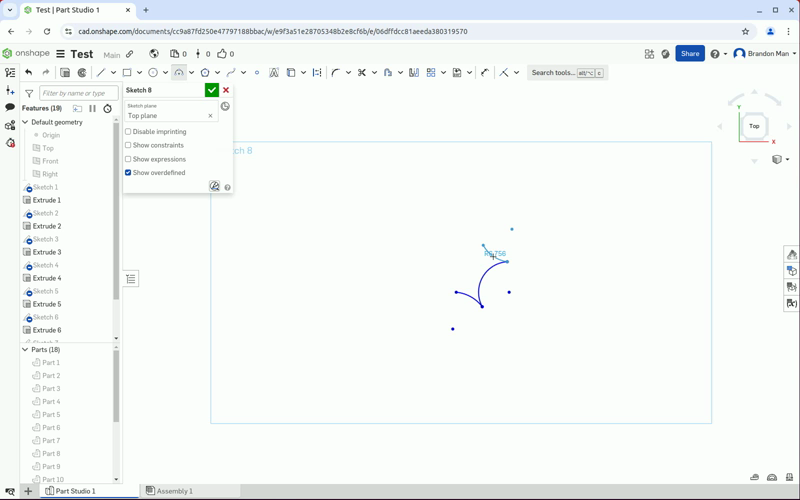
click(493, 256)
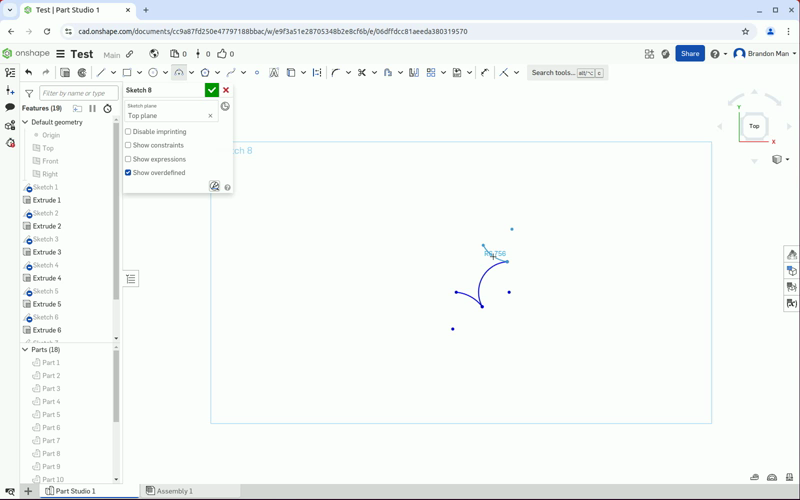
key_up(shift)
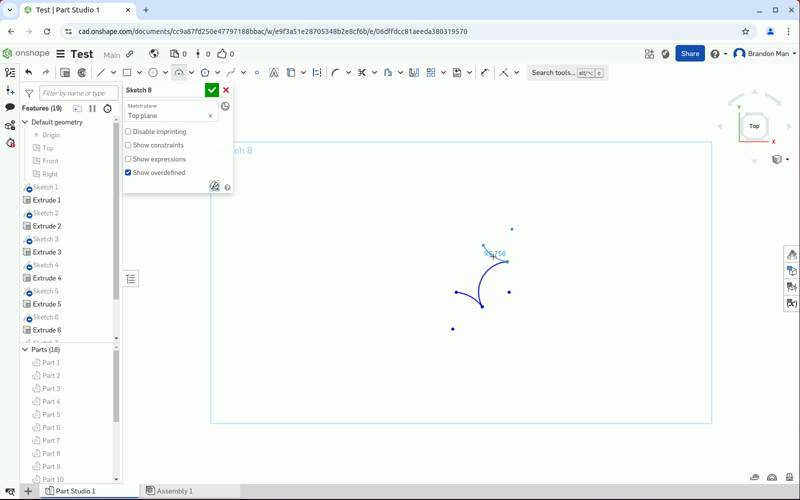
mouse_move(483, 245)
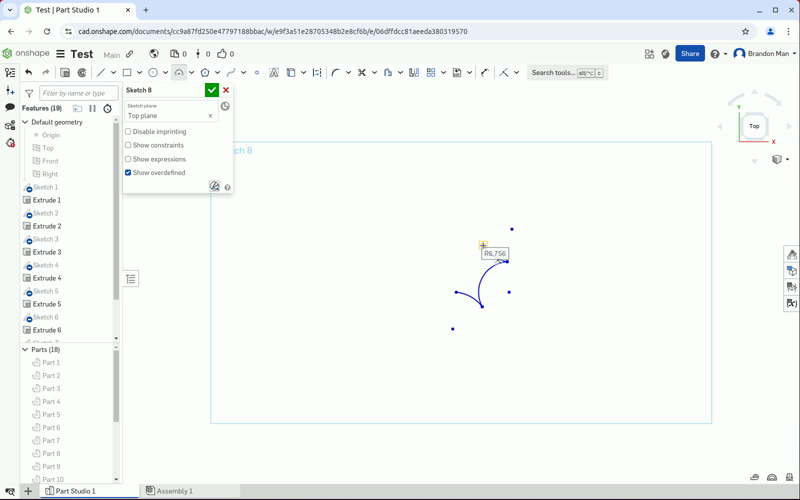
click(483, 245)
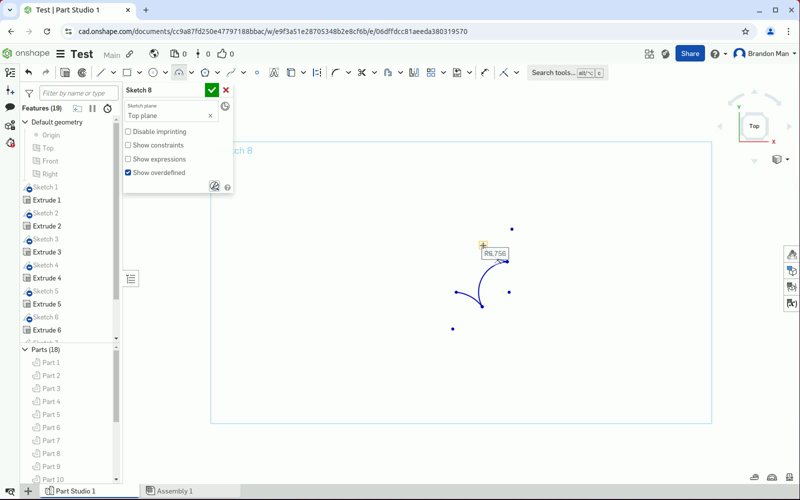
mouse_move(456, 292)
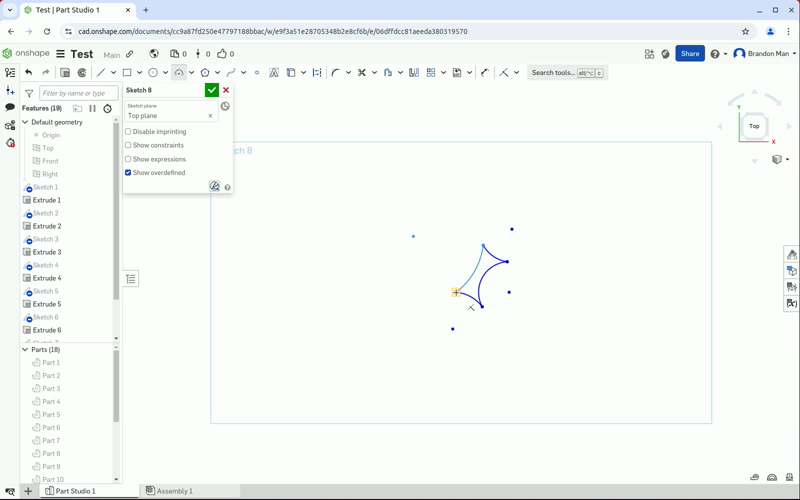
click(456, 292)
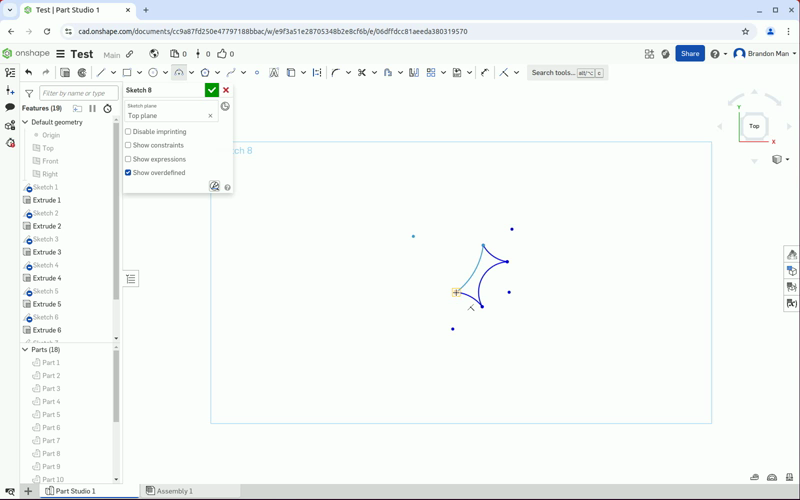
key_down(shift)
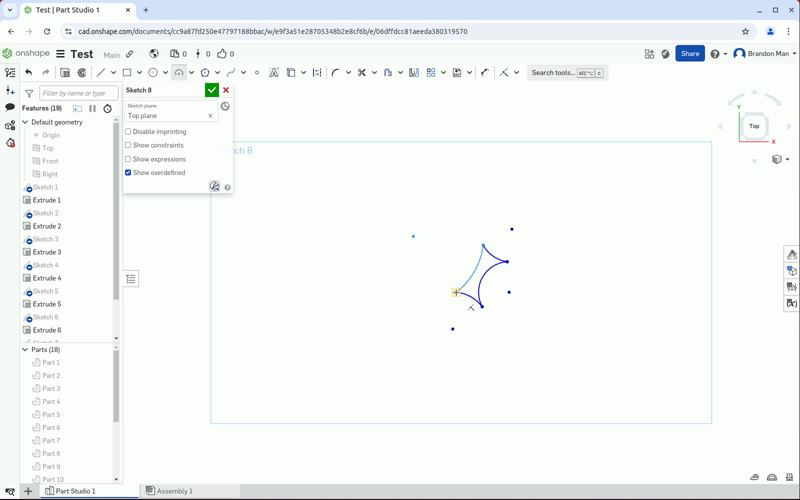
mouse_move(483, 276)
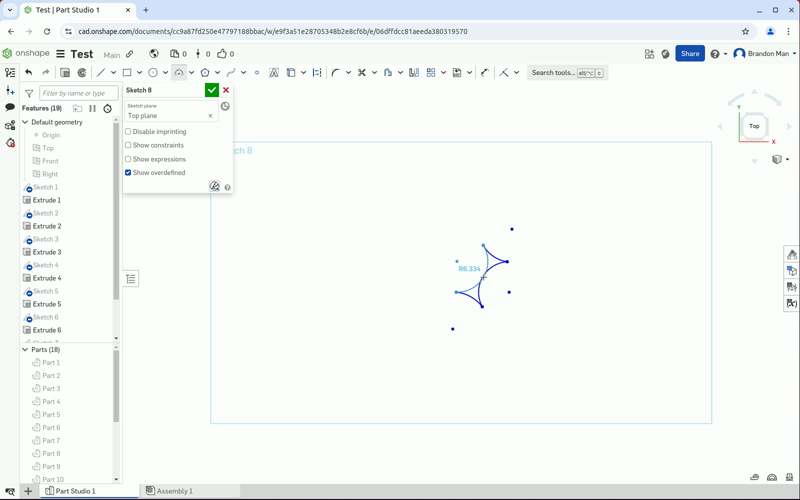
scroll(6)
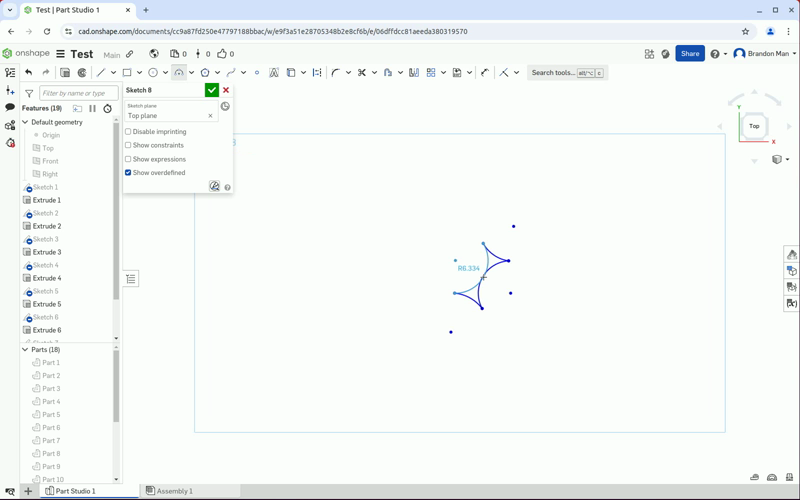
scroll(6)
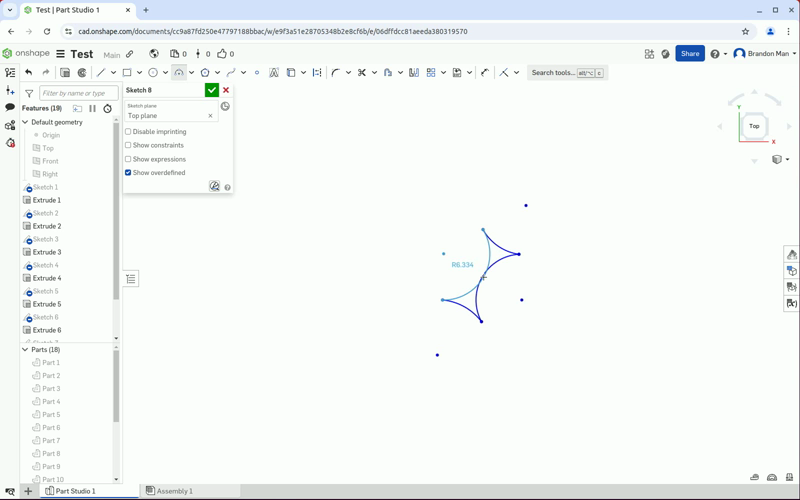
scroll(6)
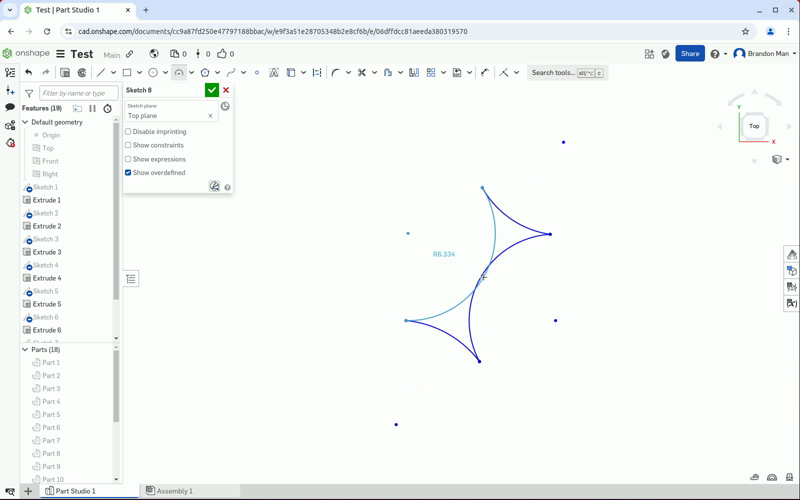
scroll(6)
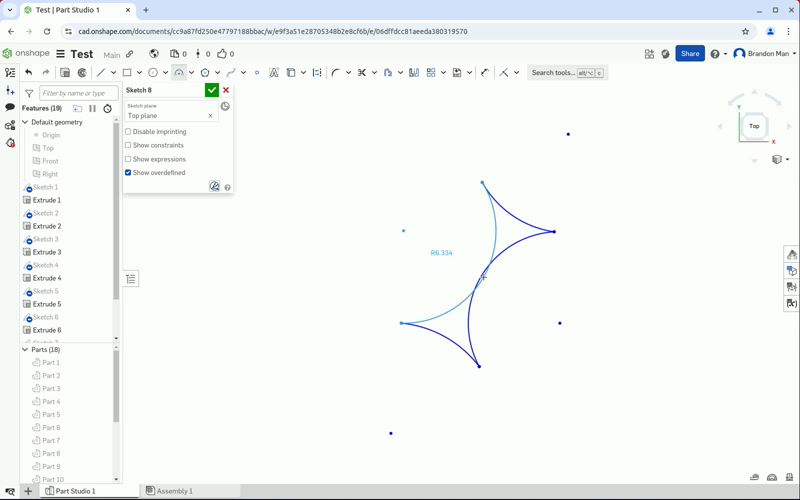
scroll(6)
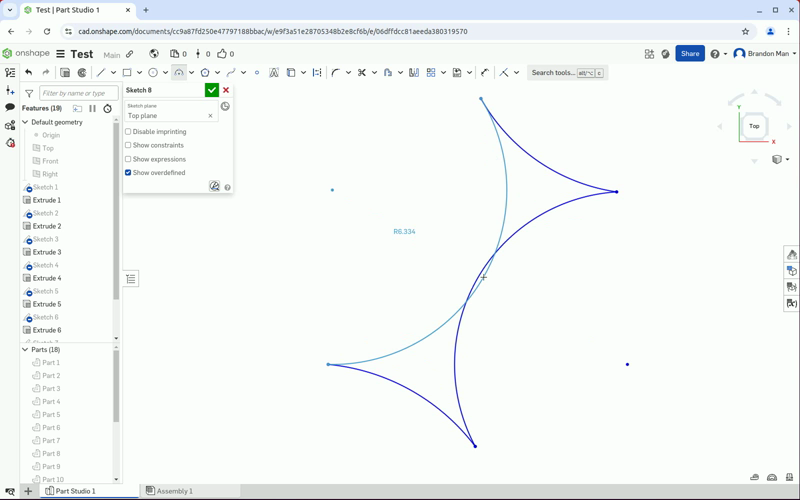
scroll(6)
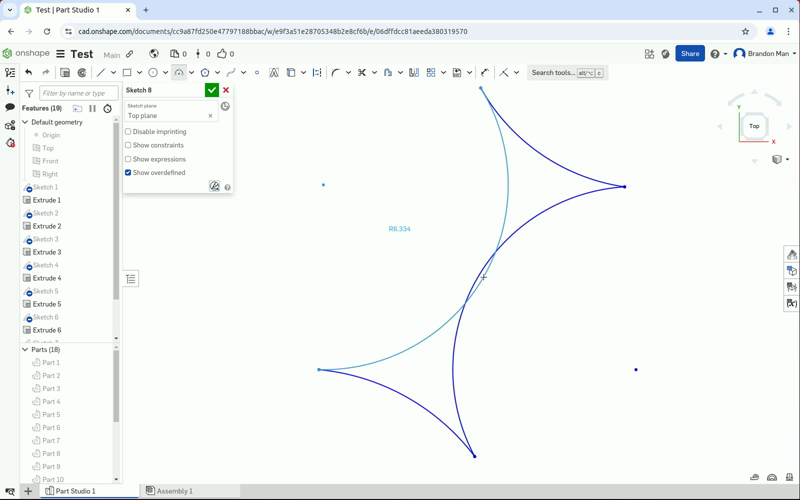
scroll(6)
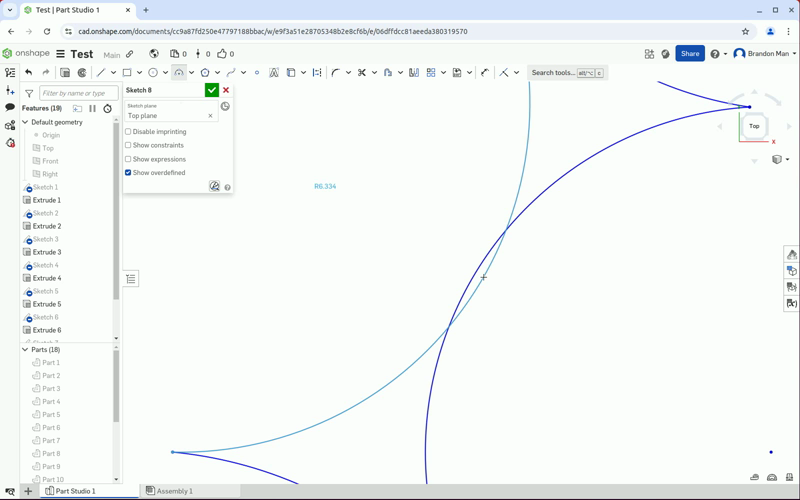
click(483, 276)
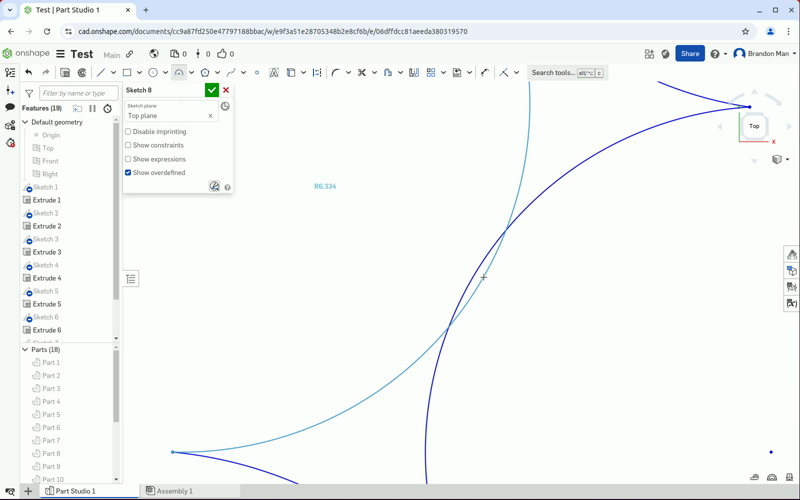
scroll(-6)
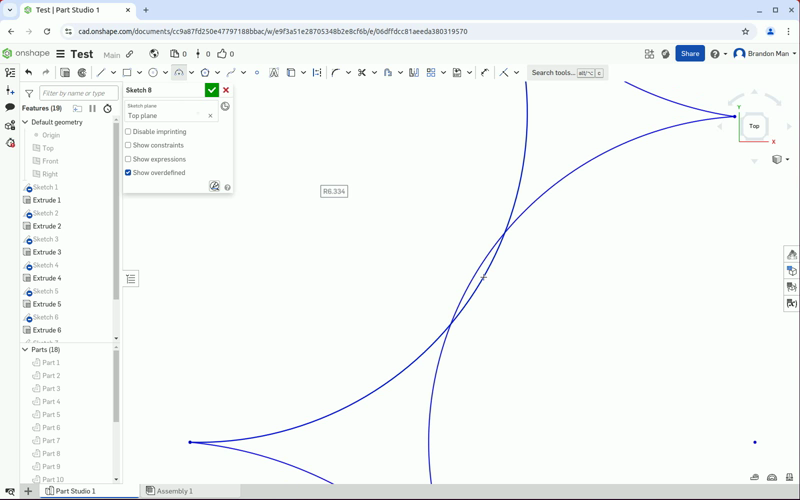
scroll(-6)
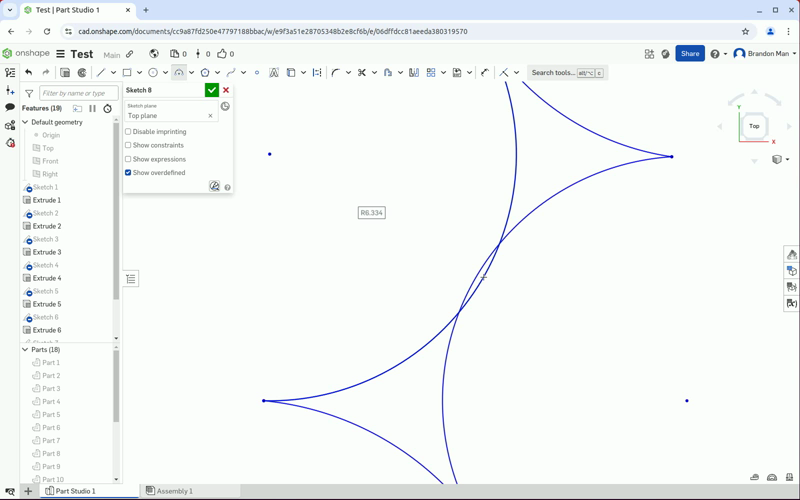
scroll(-6)
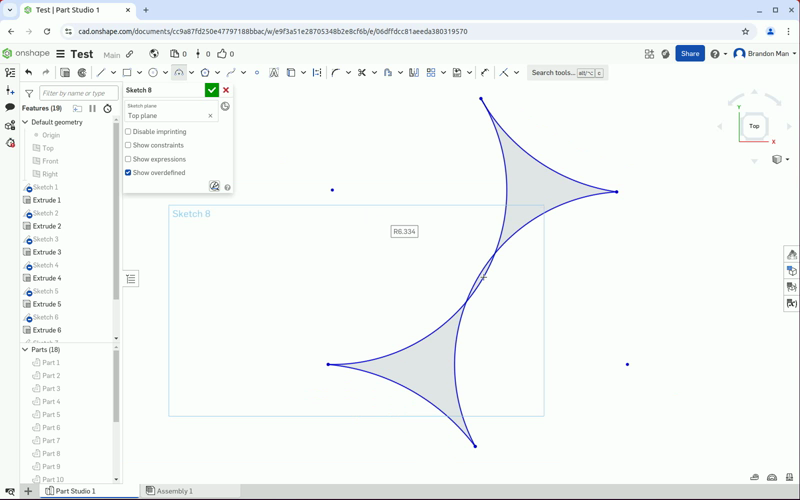
scroll(-6)
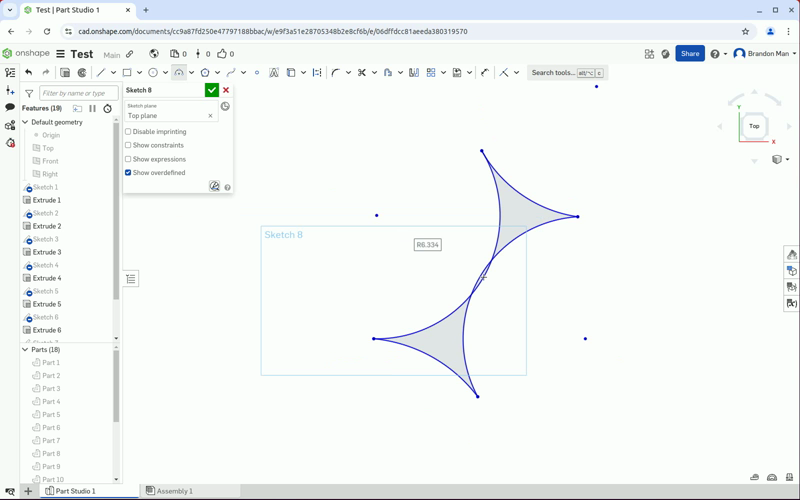
scroll(-6)
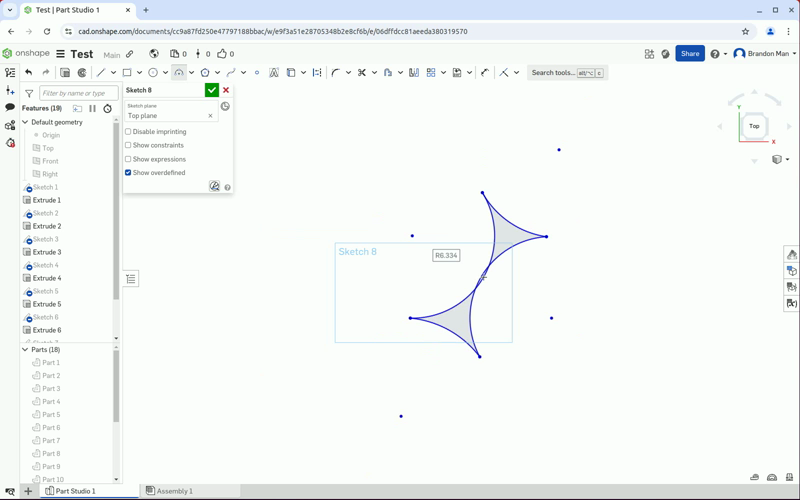
scroll(-6)
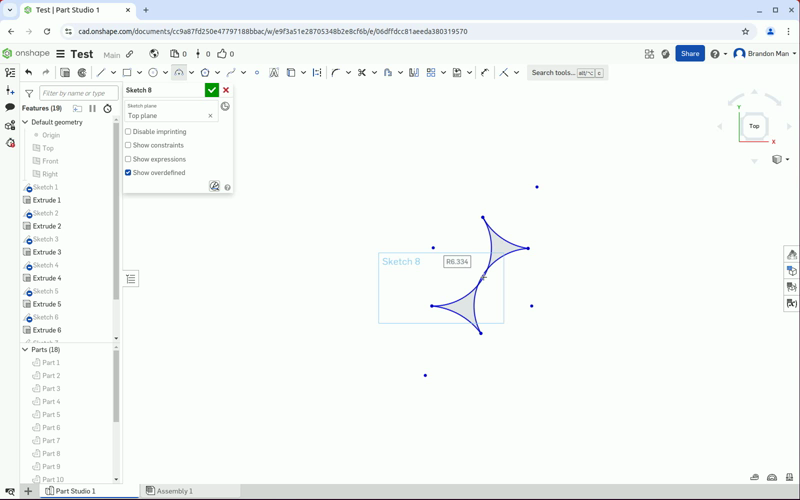
scroll(-6)
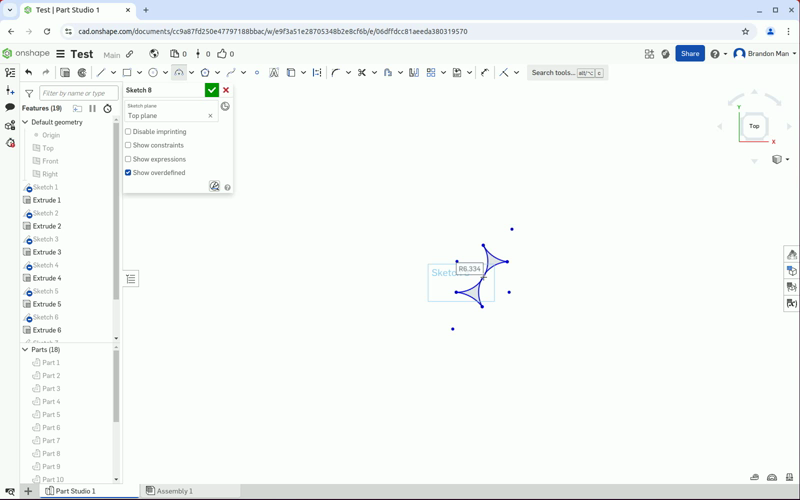
key_up(shift)
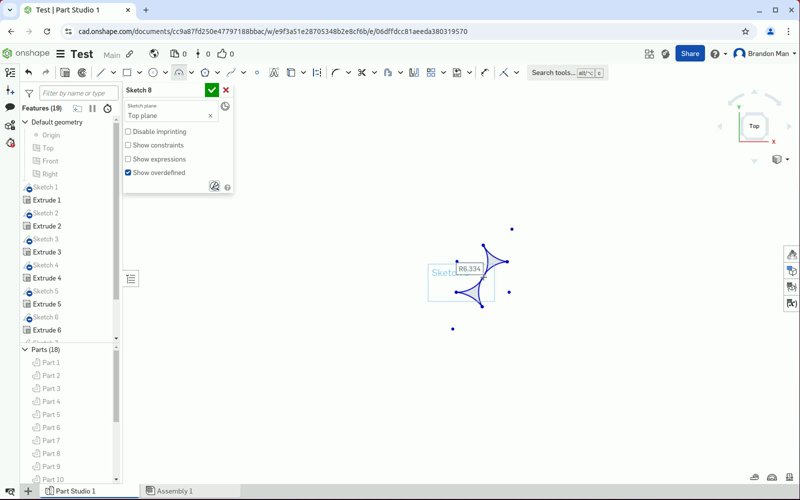
key(esc)
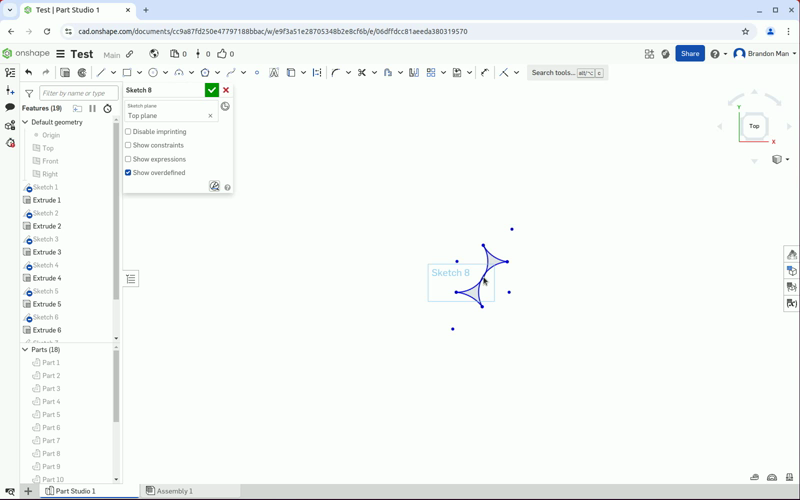
mouse_move(474, 293)
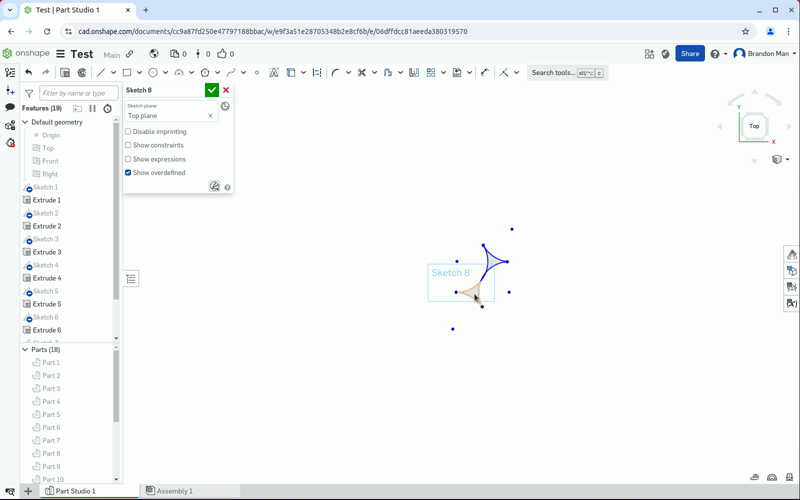
scroll(6)
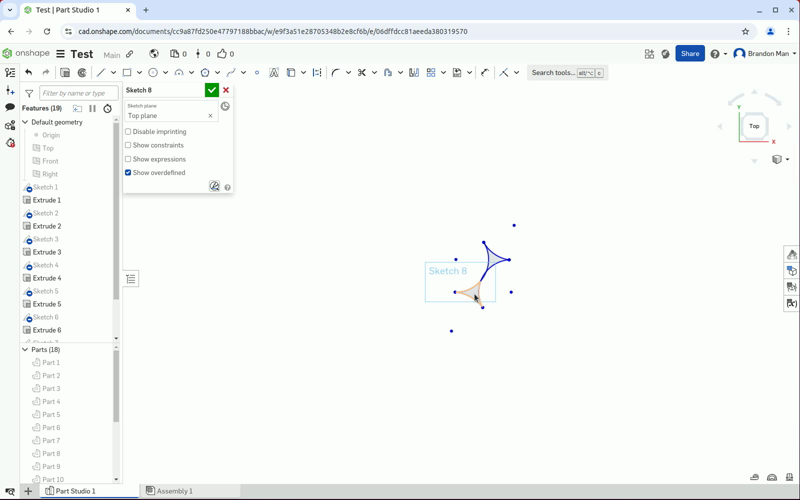
scroll(6)
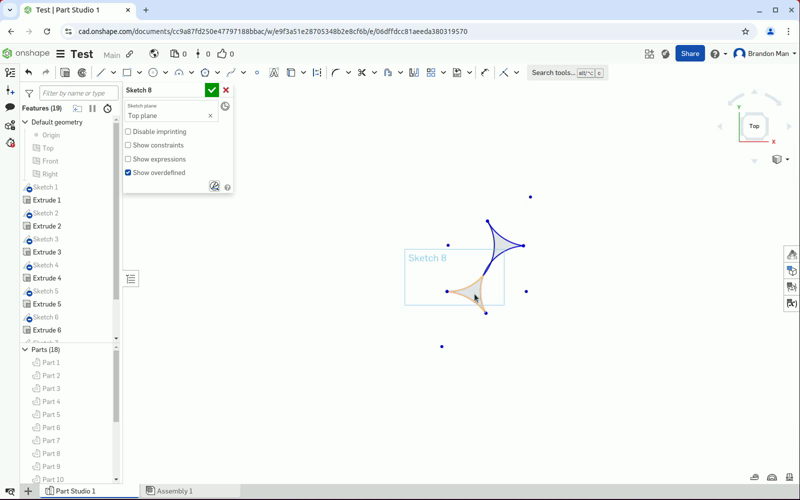
scroll(6)
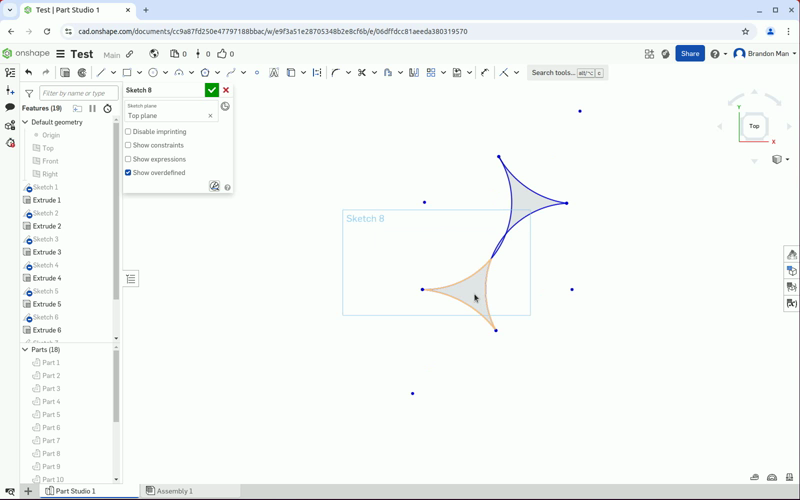
scroll(6)
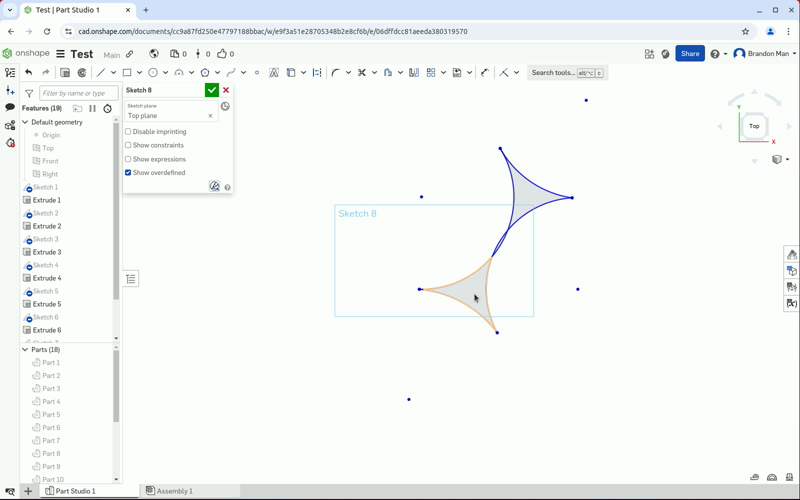
scroll(6)
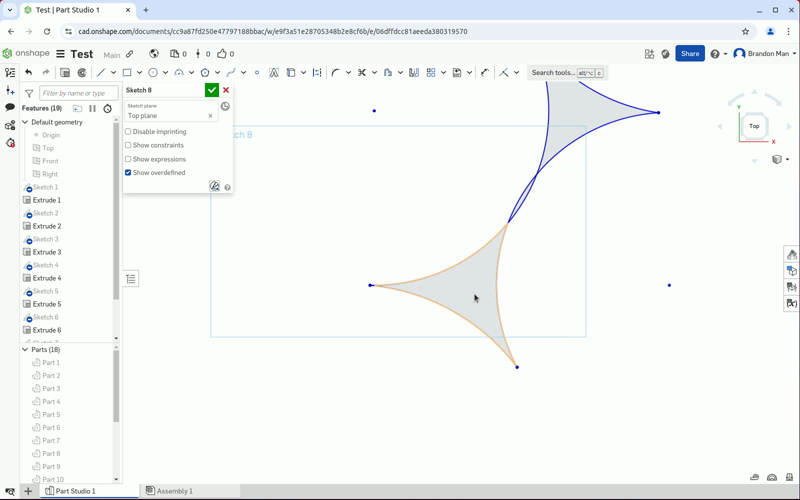
scroll(6)
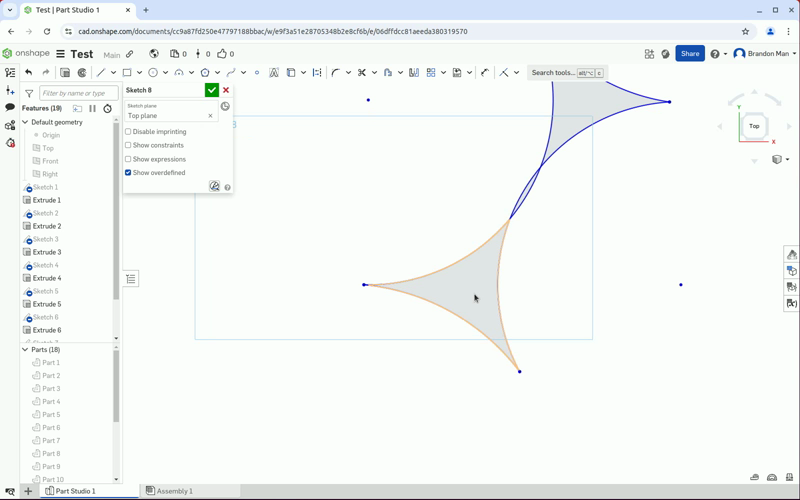
scroll(6)
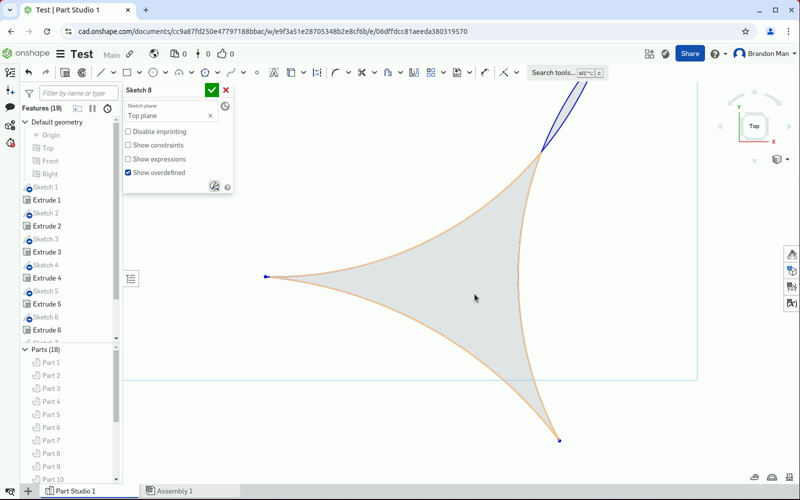
click(474, 293)
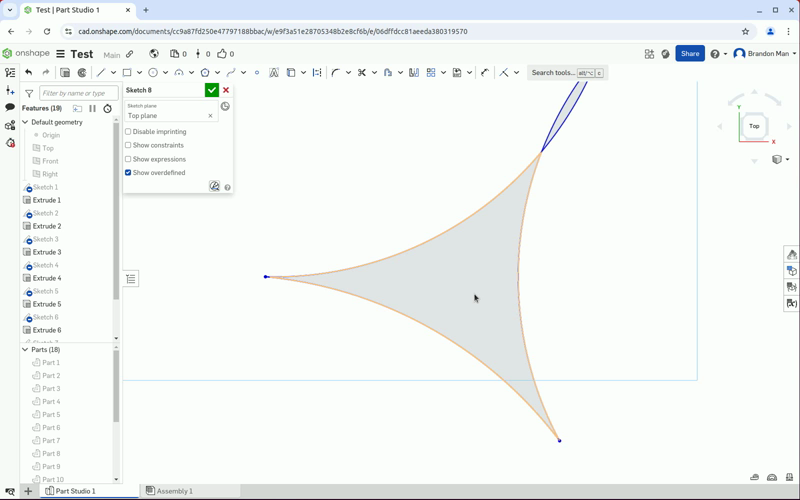
scroll(-6)
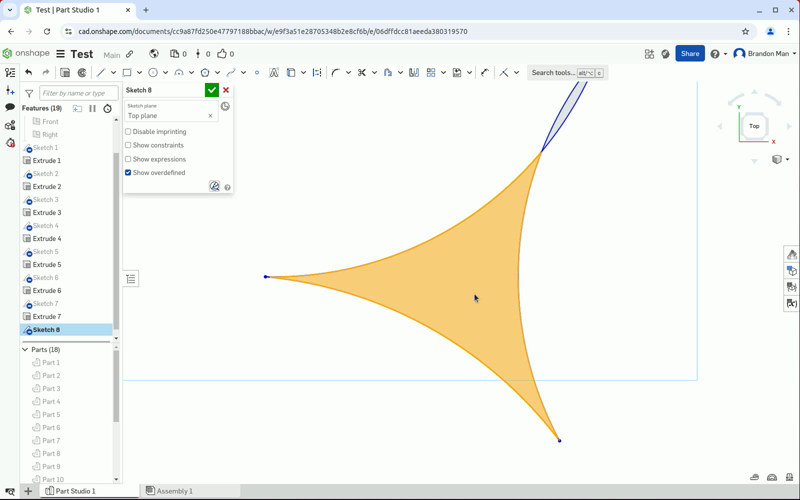
scroll(-6)
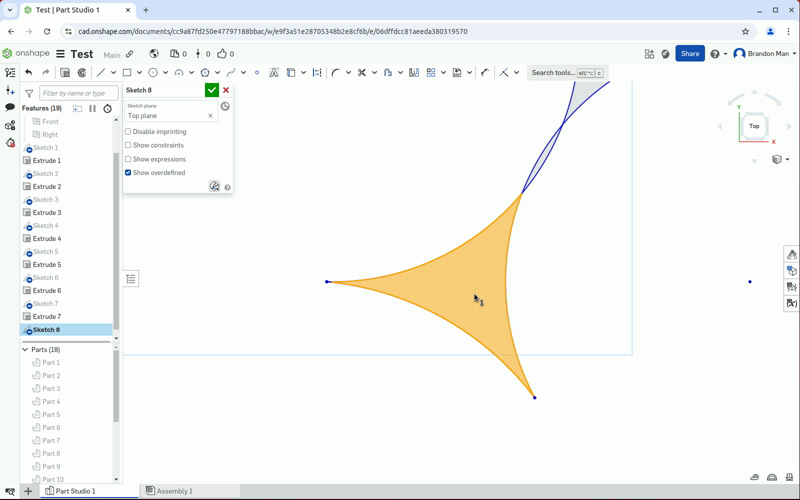
scroll(-6)
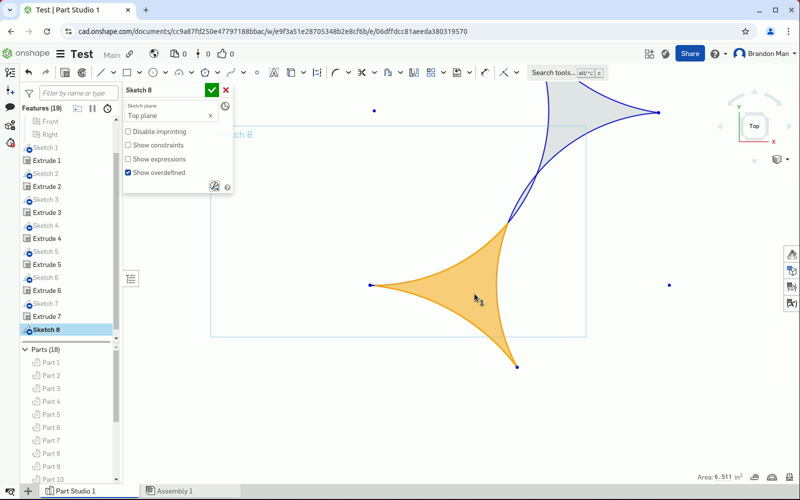
scroll(-6)
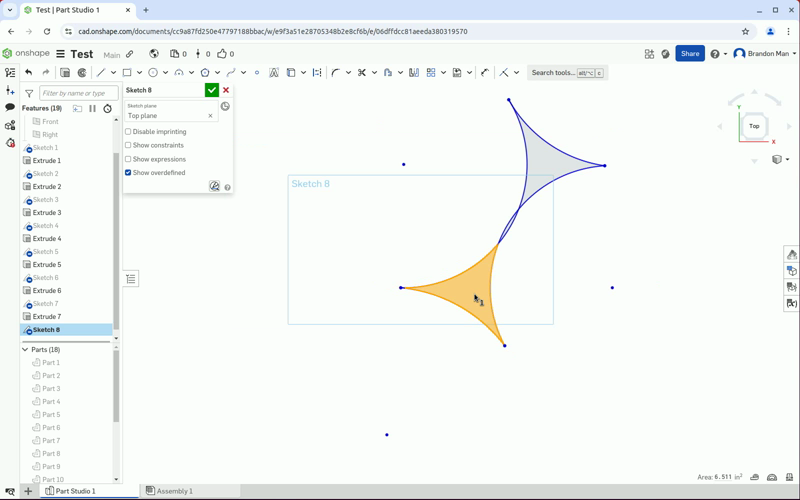
scroll(-6)
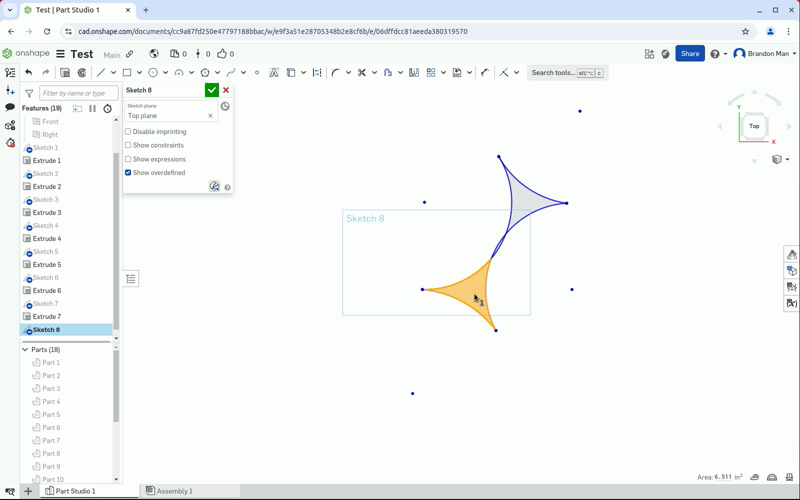
scroll(-6)
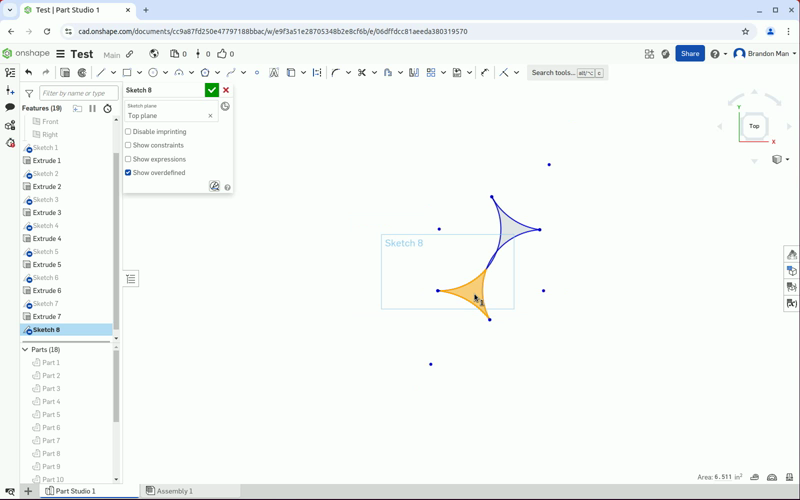
scroll(-6)
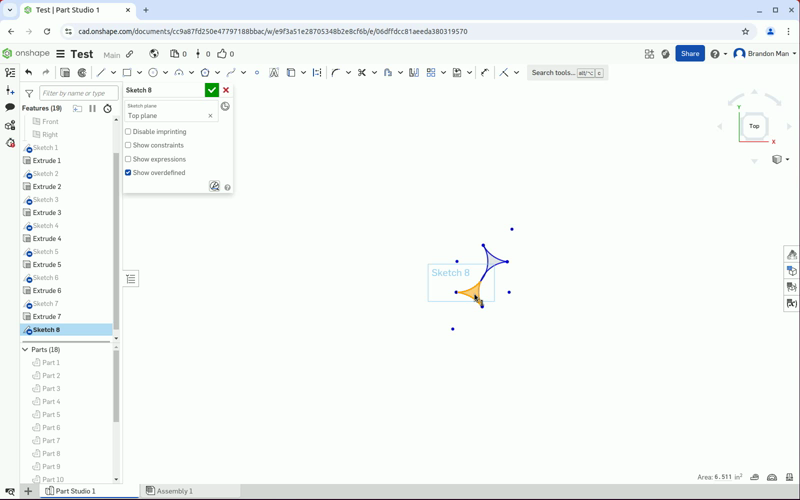
mouse_move(69, 352)
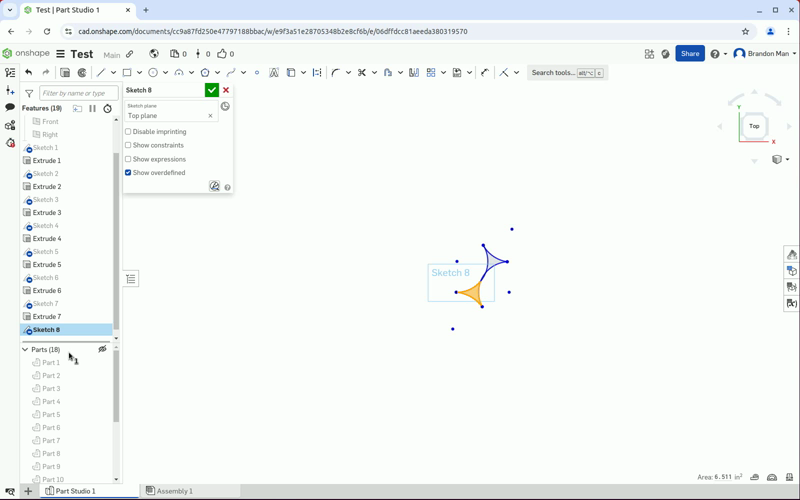
key(shift+y)
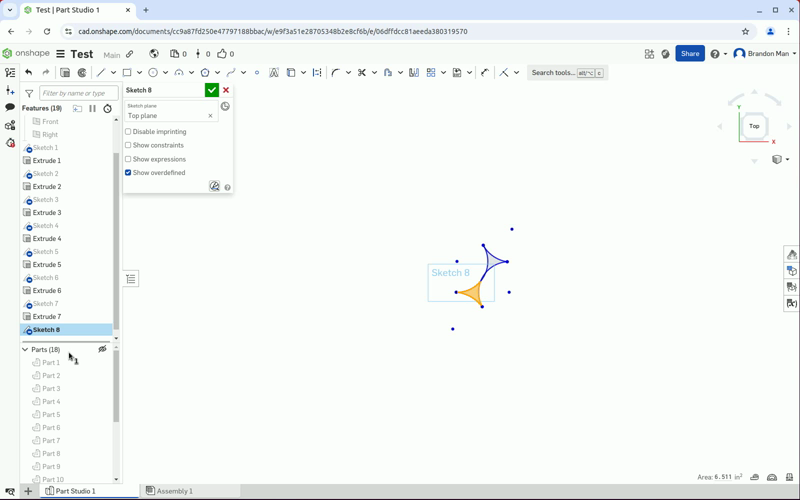
key(shift+e)
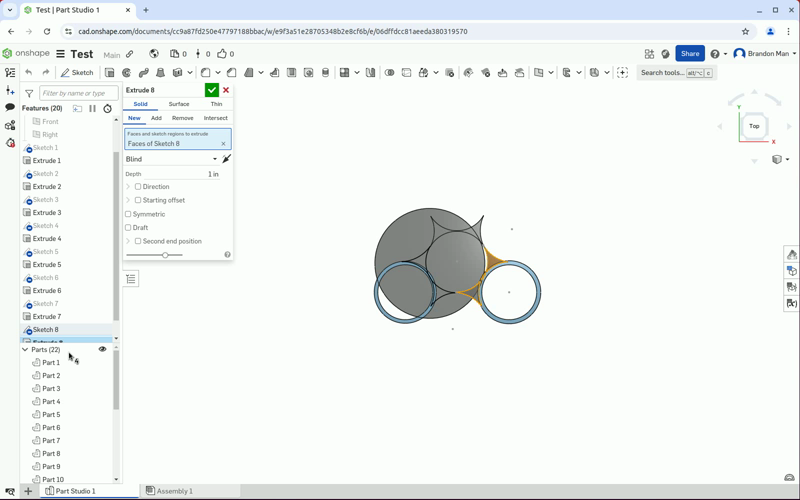
mouse_move(143, 106)
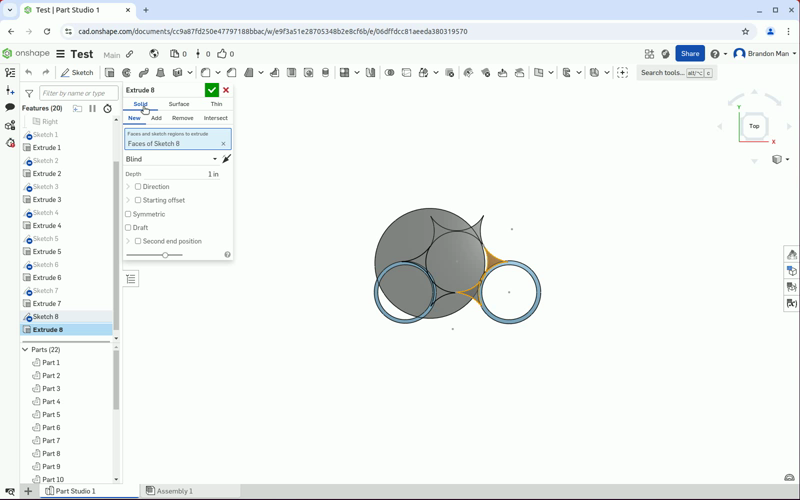
click(143, 106)
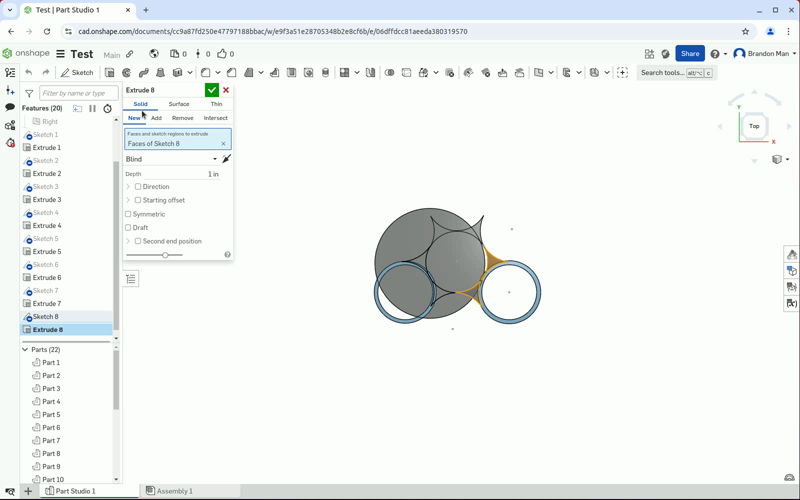
mouse_move(137, 120)
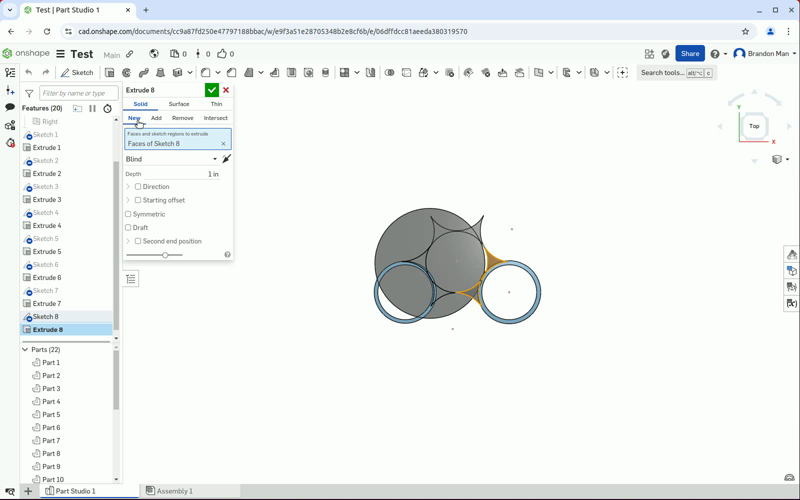
click(137, 120)
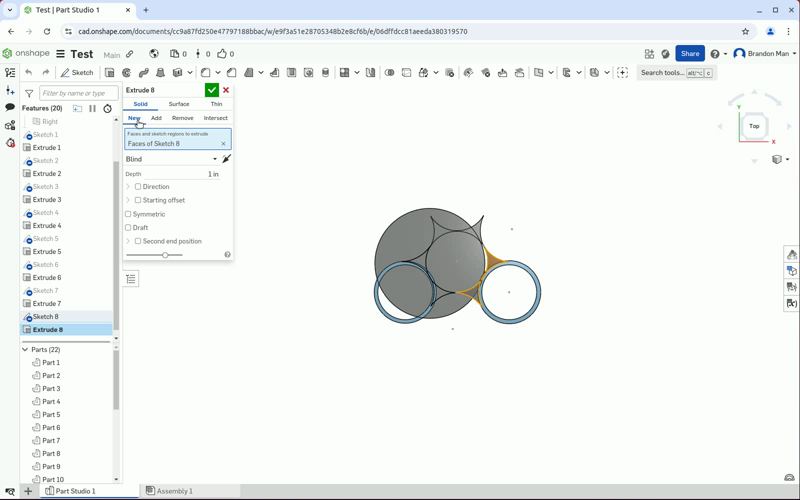
key(tab, 4)
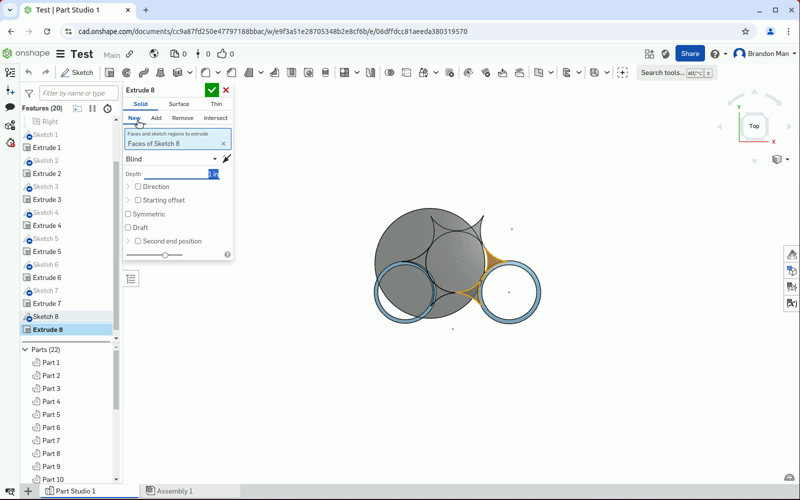
text(3.37)
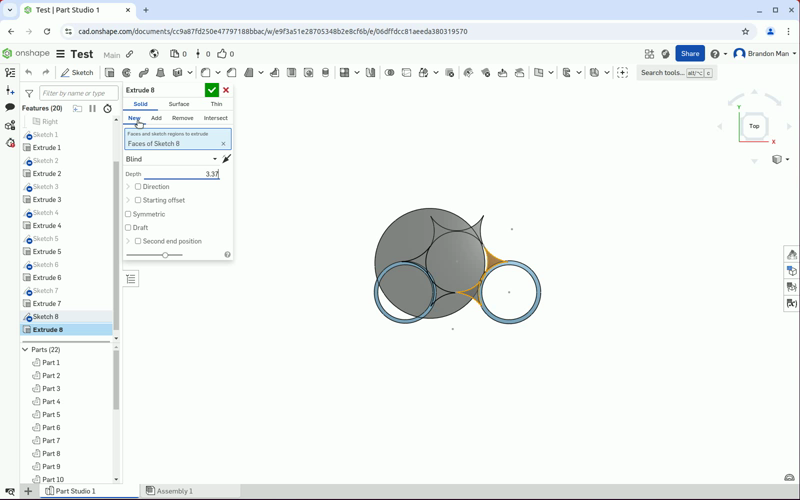
key(enter)
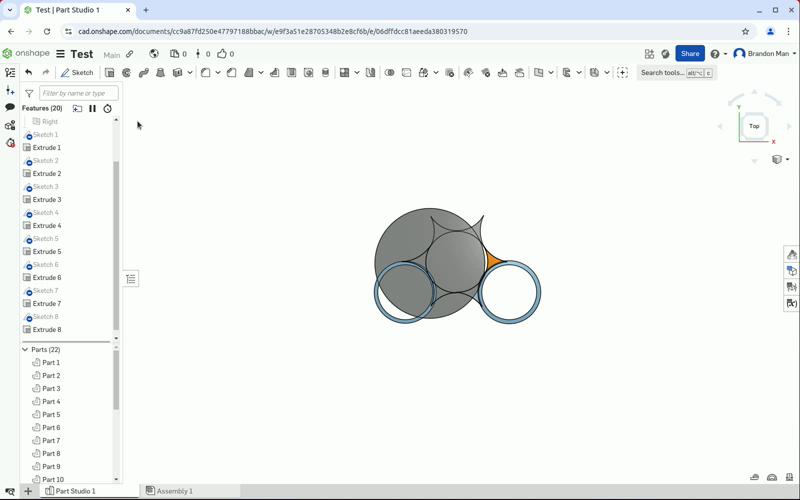
key(shift+h)
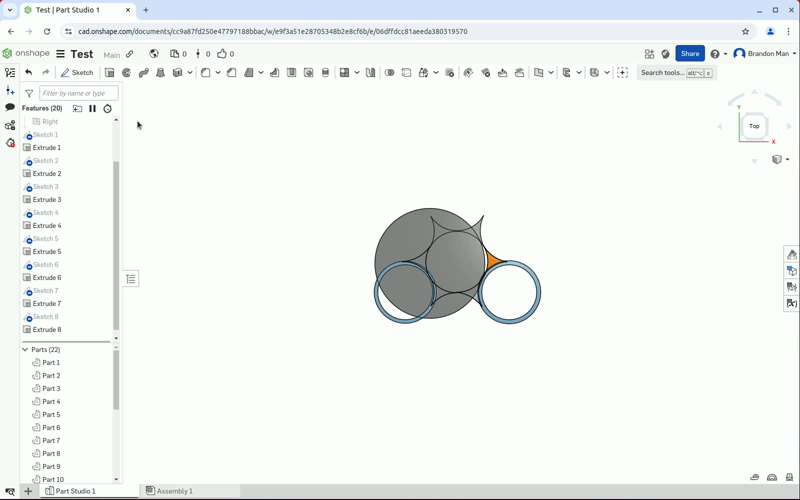
key(shift+h)
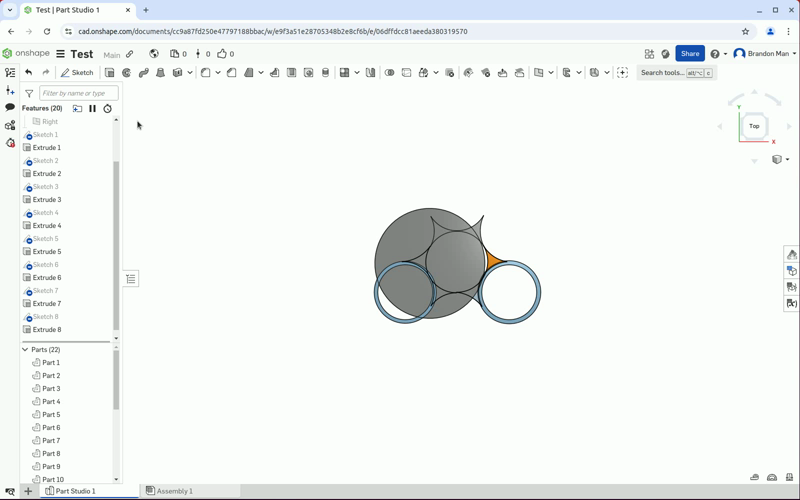
mouse_move(69, 137)
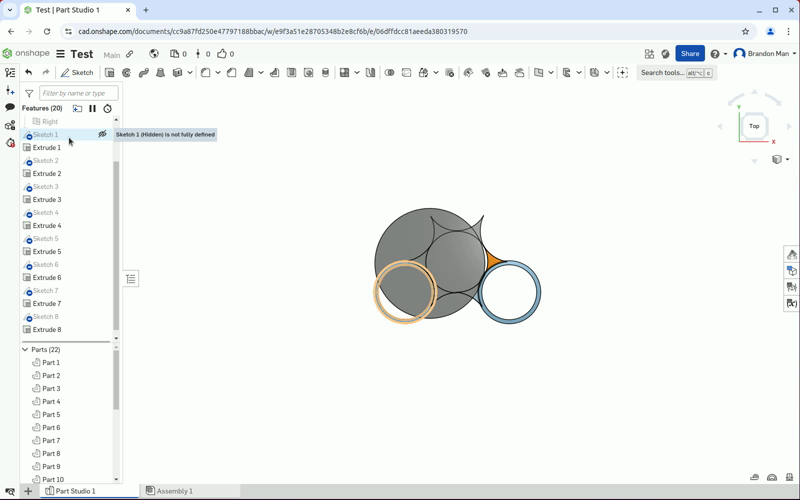
click(69, 137)
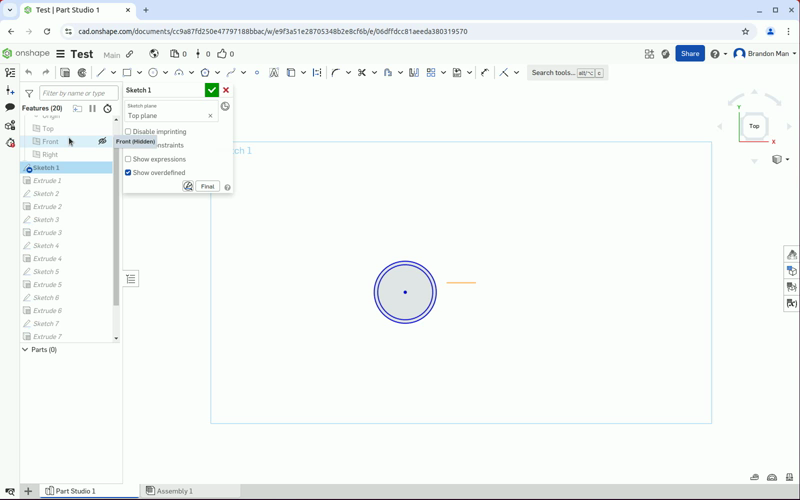
mouse_move(229, 92)
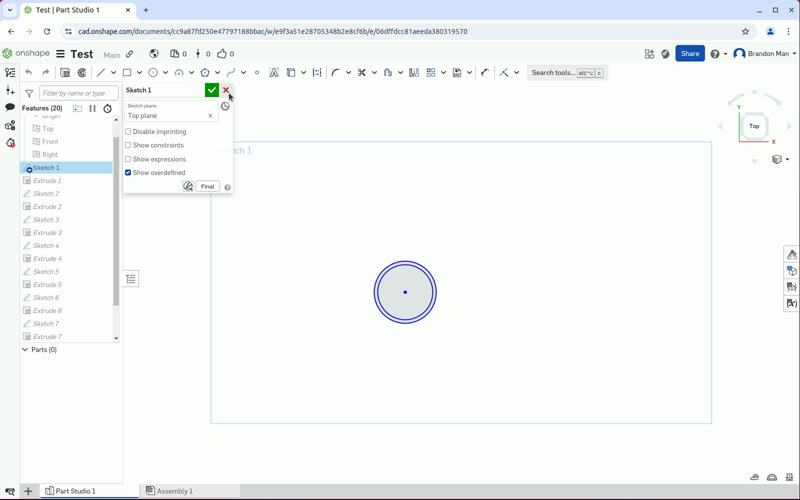
click(229, 92)
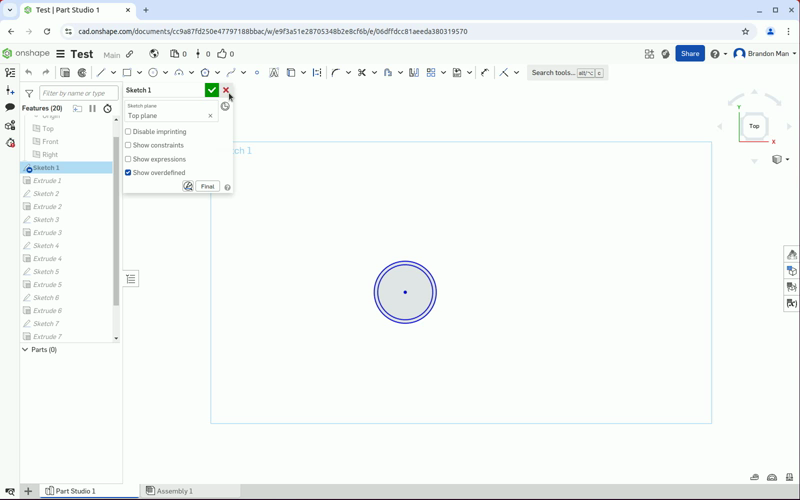
key(shift+s)
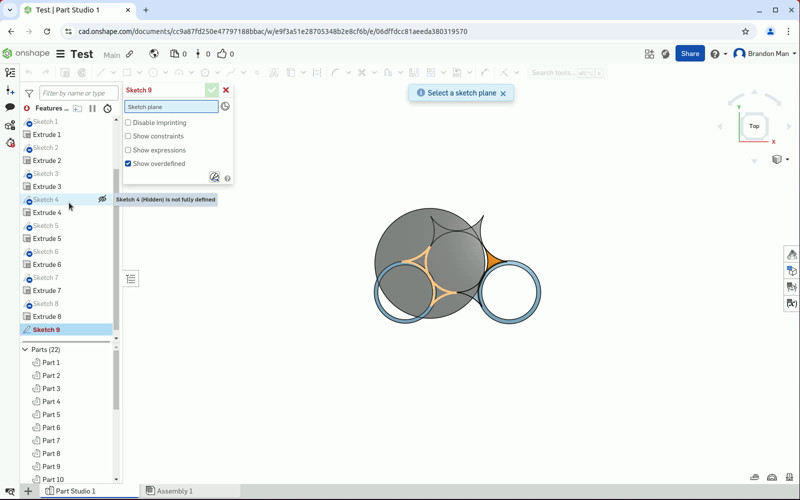
scroll(3)
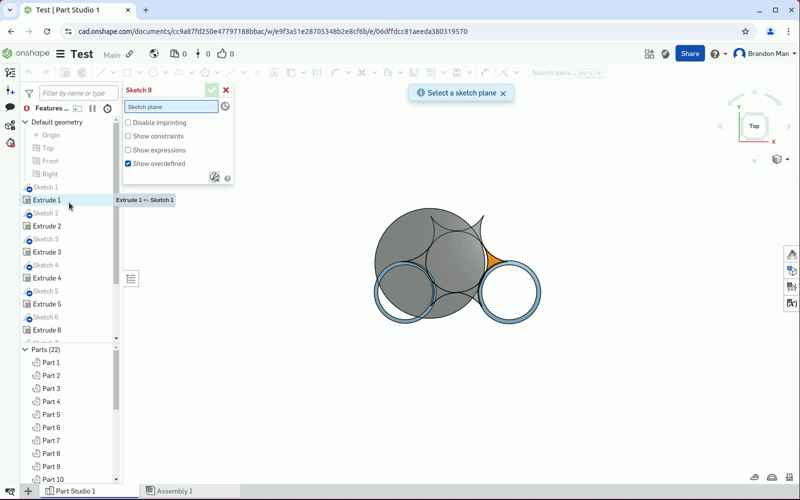
mouse_move(69, 150)
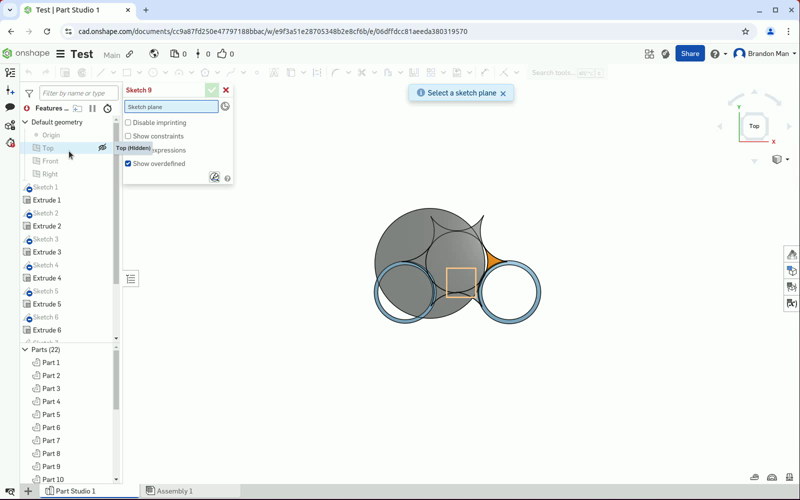
click(69, 150)
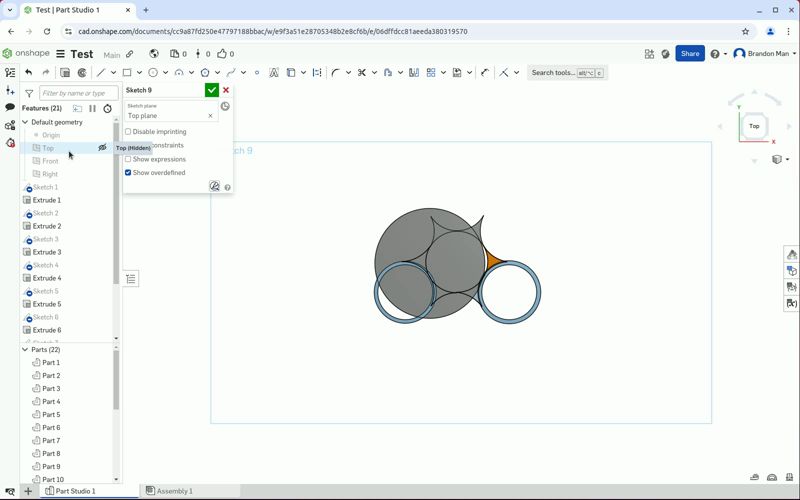
mouse_move(69, 352)
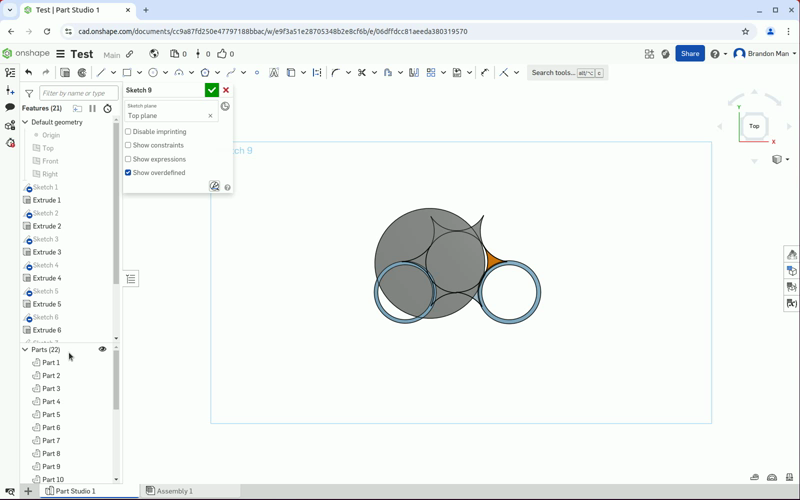
key(y)
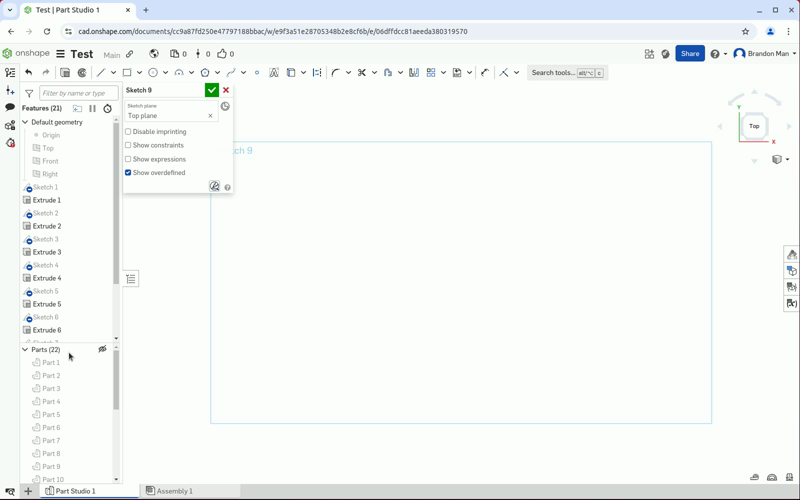
key(c)
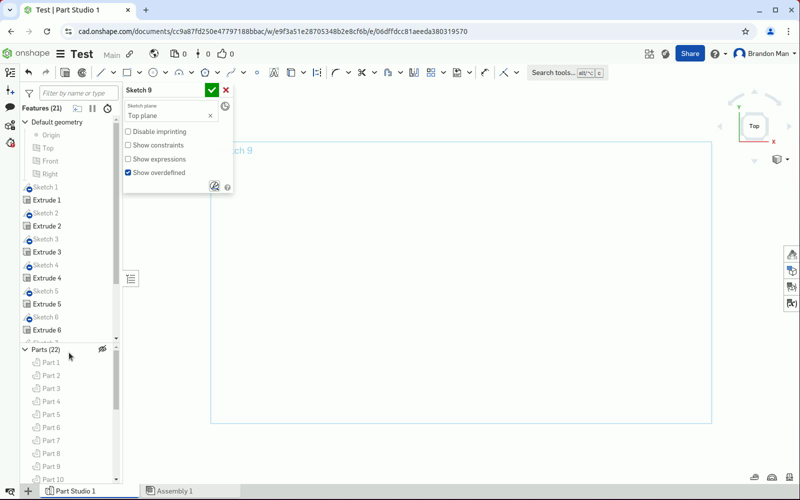
key_down(shift)
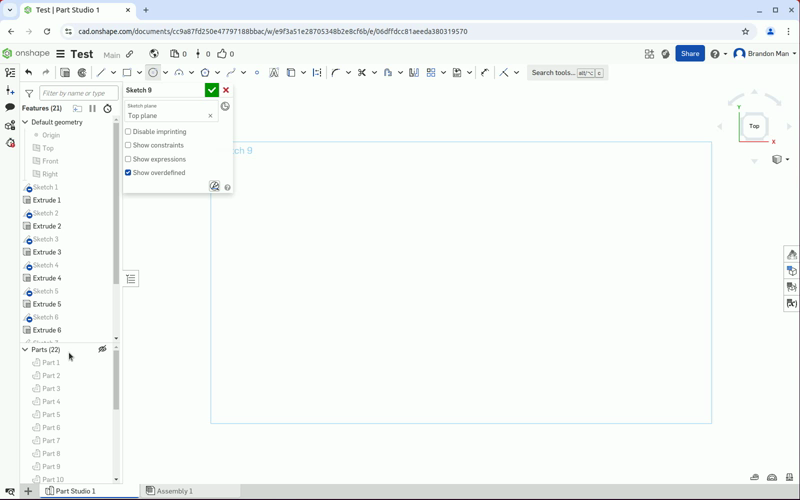
mouse_move(456, 201)
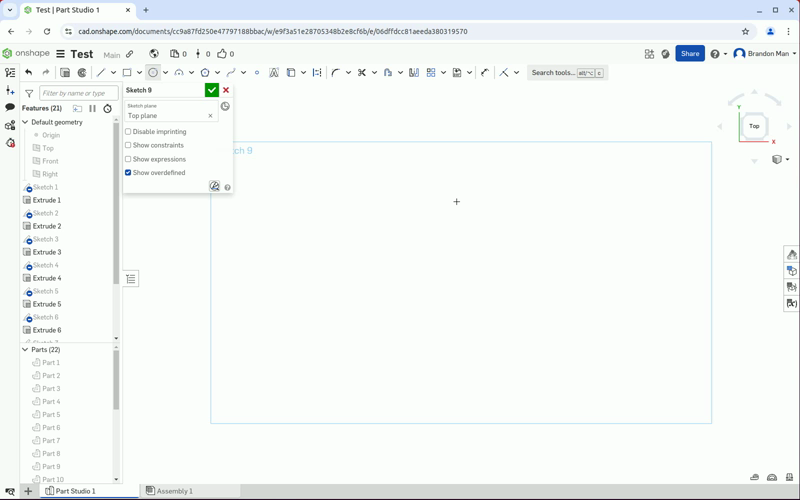
click(456, 201)
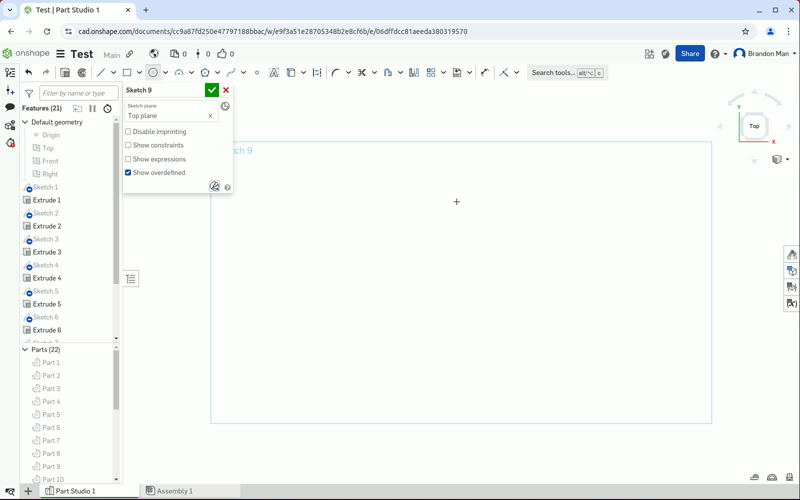
key_up(shift)
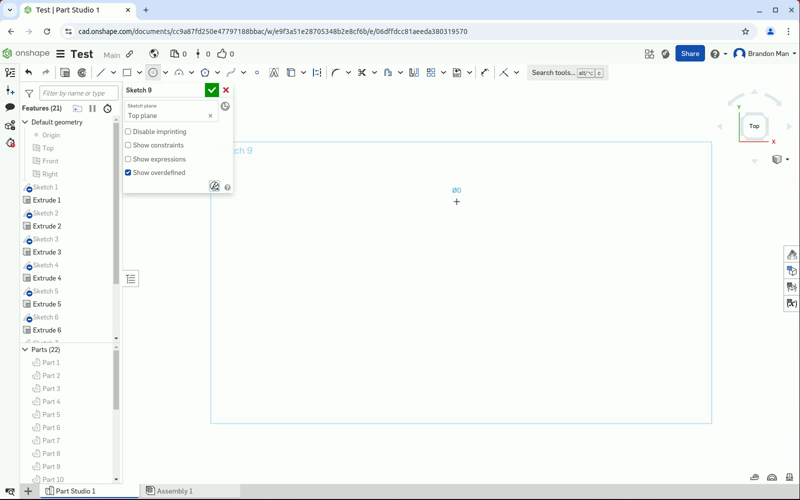
mouse_move(483, 201)
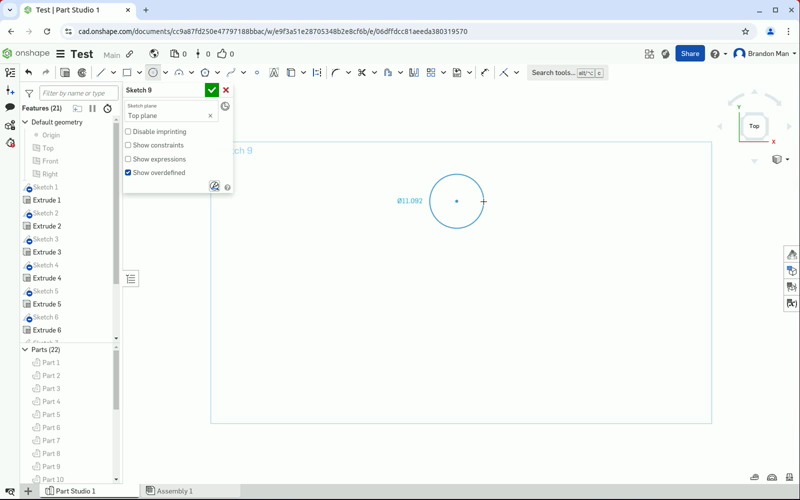
click(483, 201)
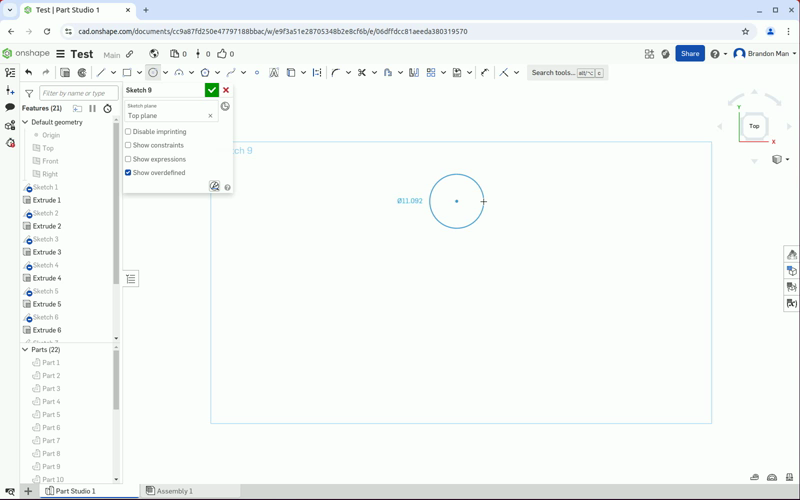
key(esc)
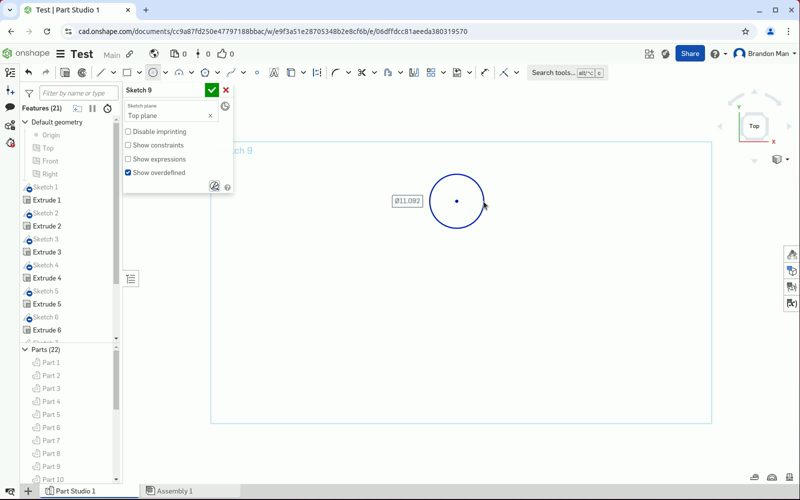
key(a)
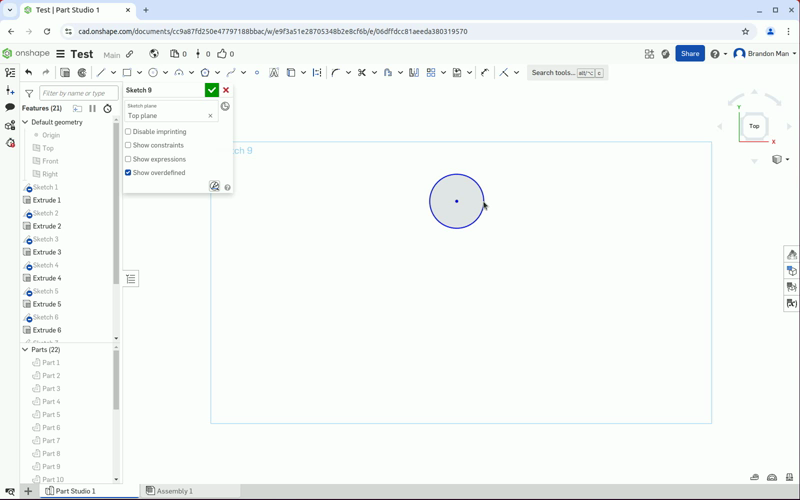
key_down(shift)
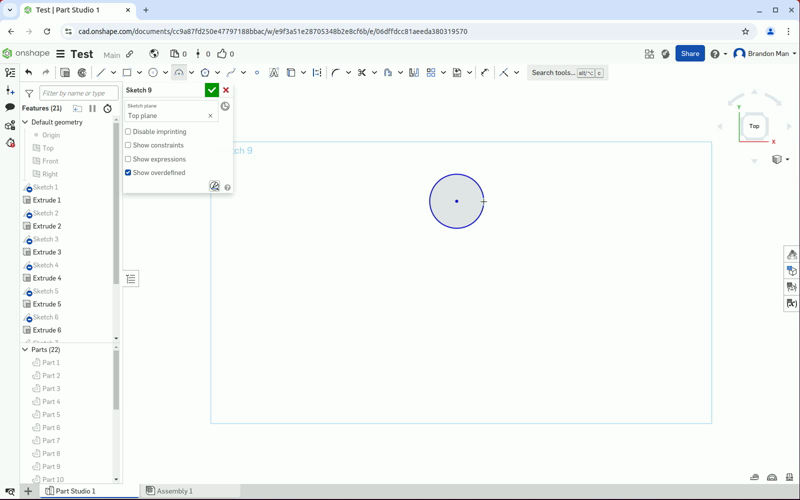
mouse_move(483, 216)
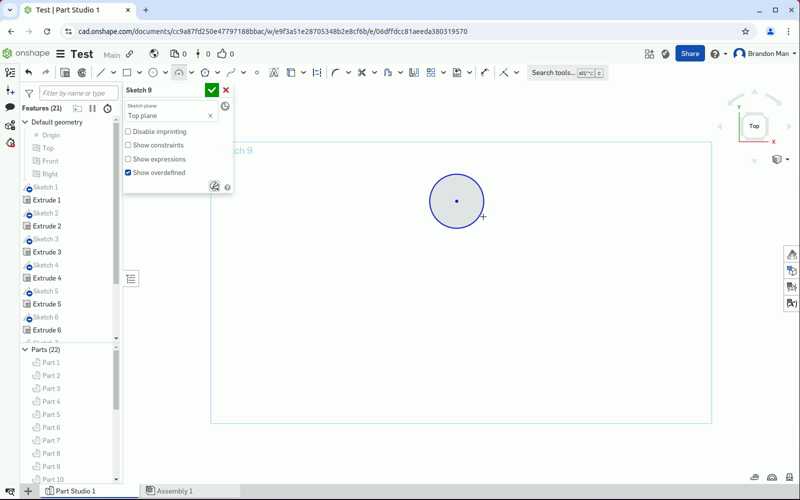
click(483, 216)
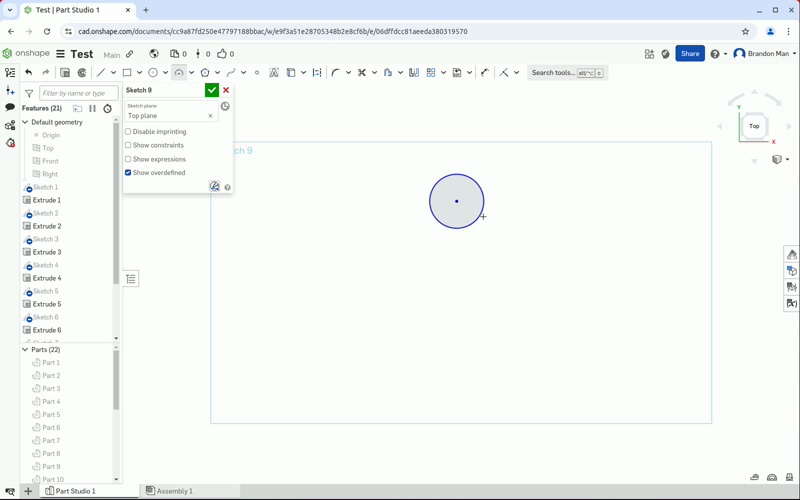
key_up(shift)
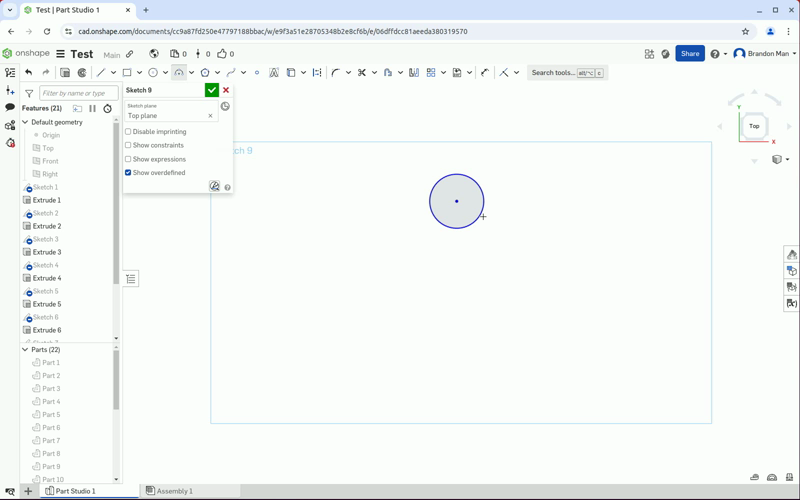
key_down(shift)
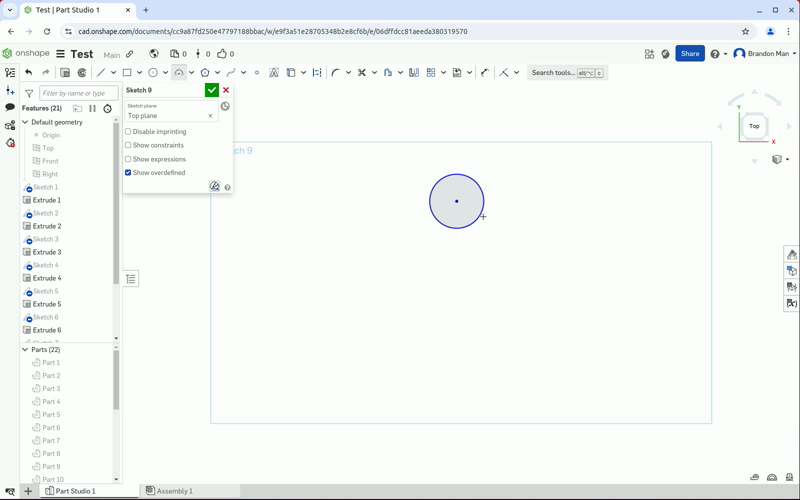
mouse_move(484, 214)
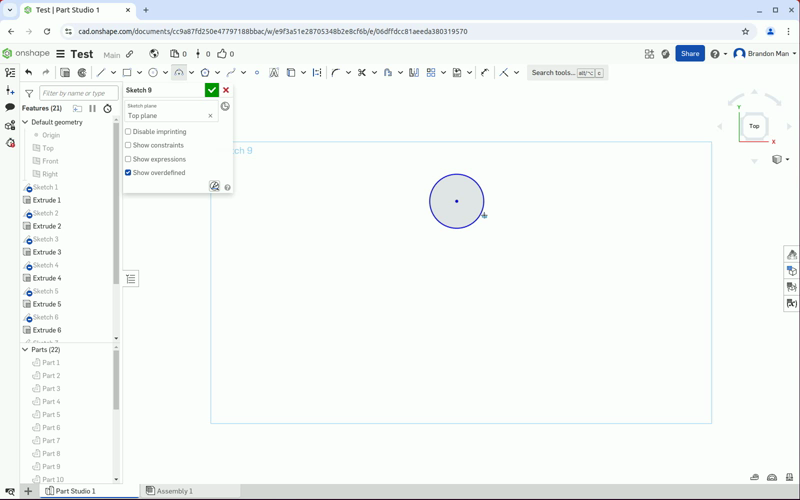
scroll(6)
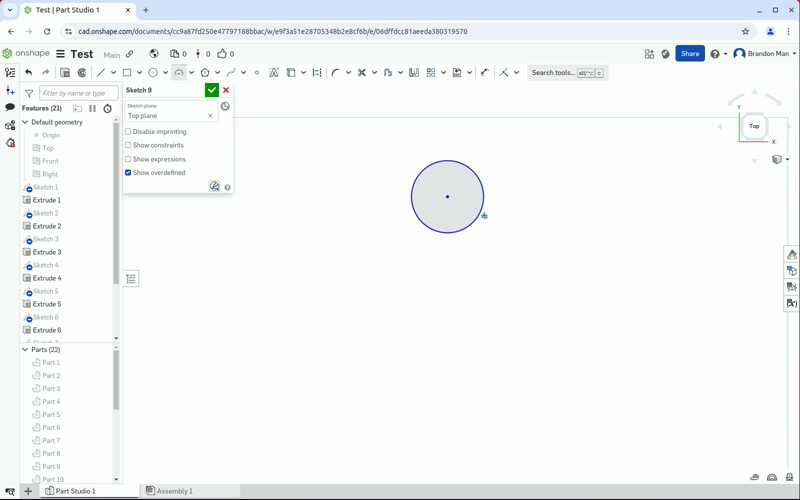
scroll(6)
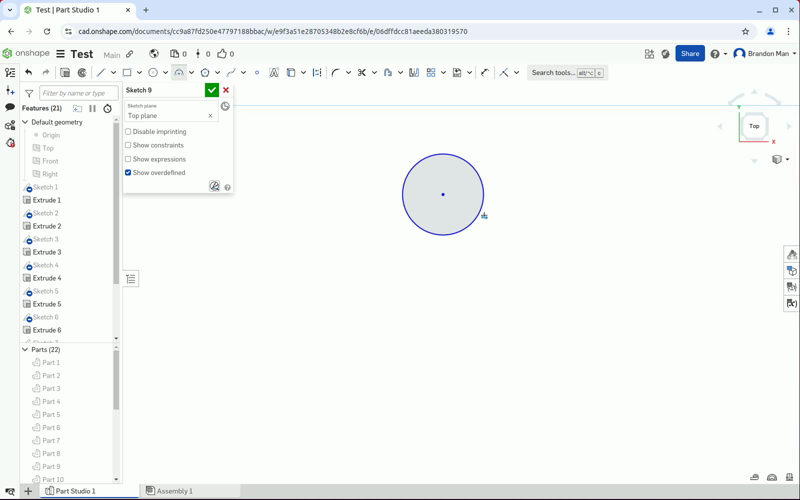
scroll(6)
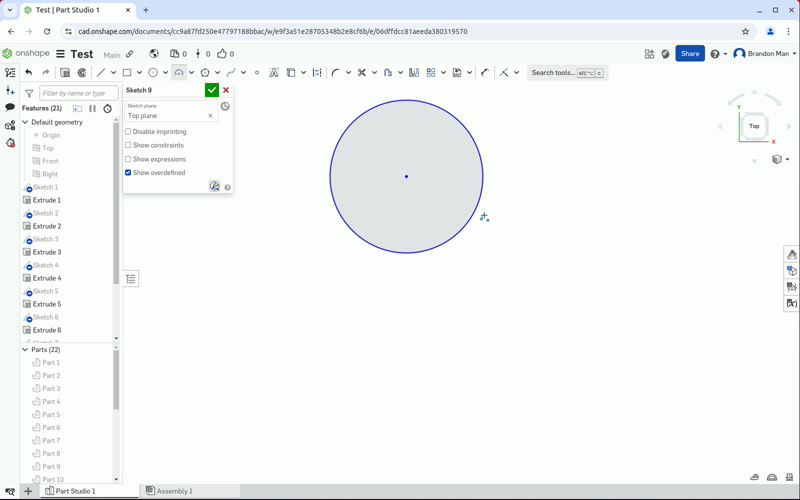
scroll(6)
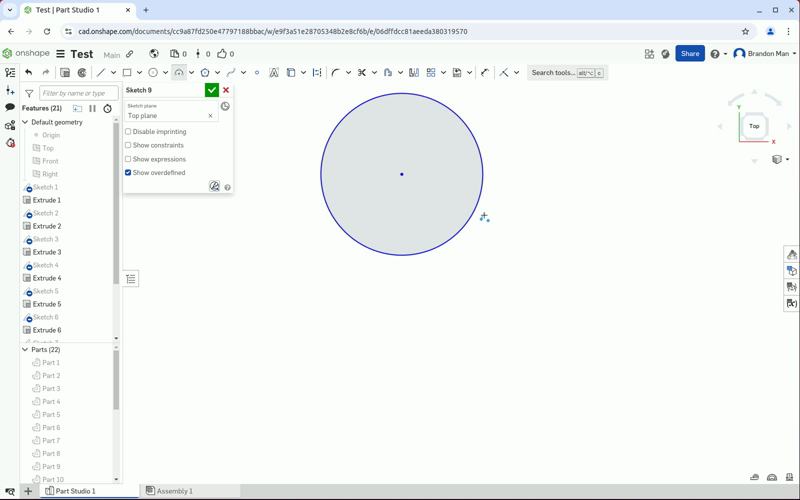
scroll(6)
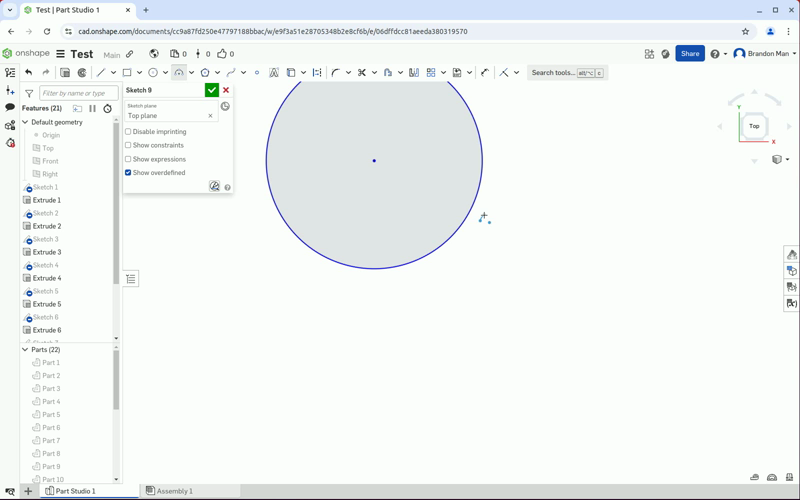
scroll(6)
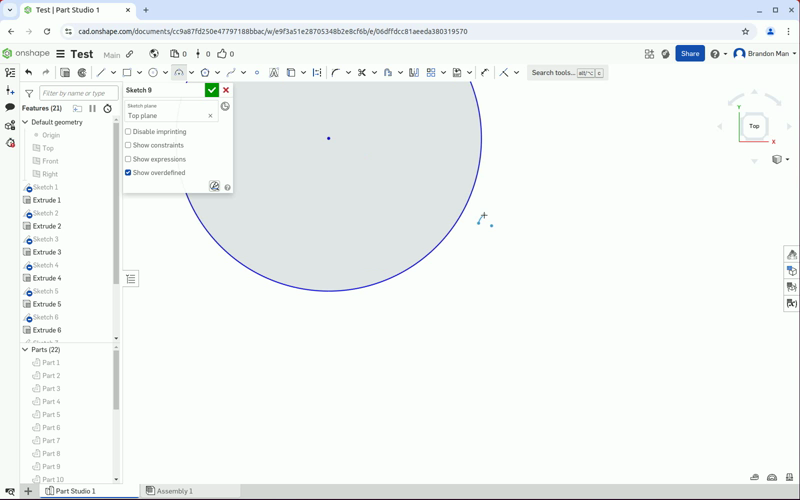
scroll(6)
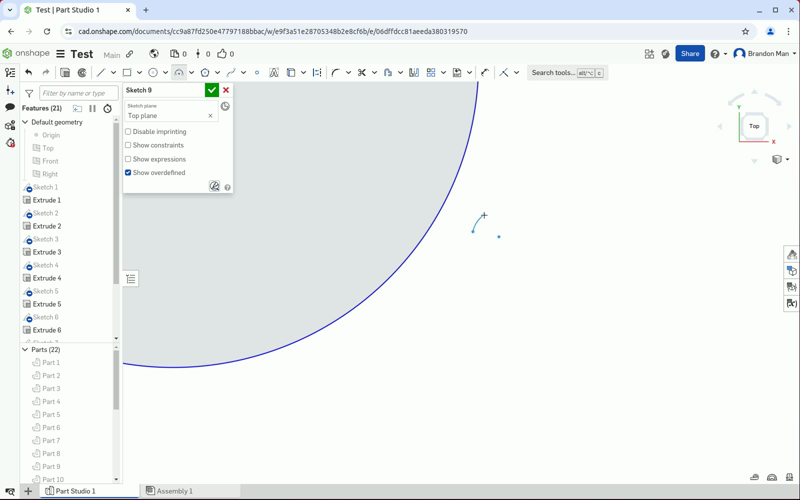
click(484, 214)
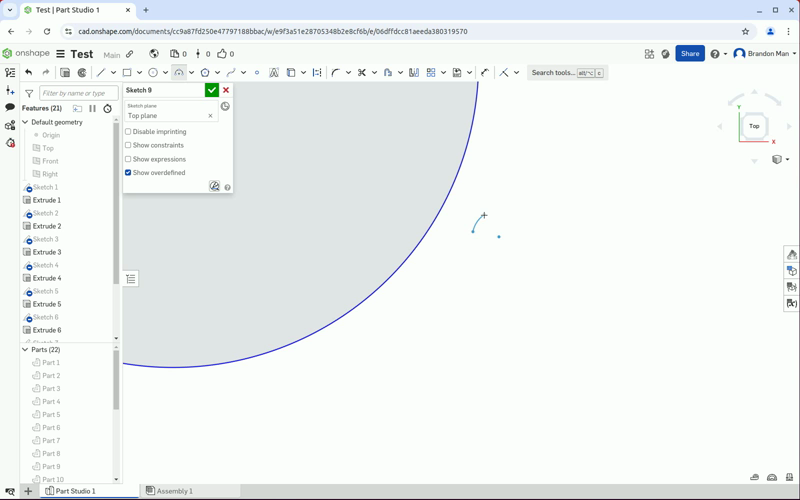
scroll(-6)
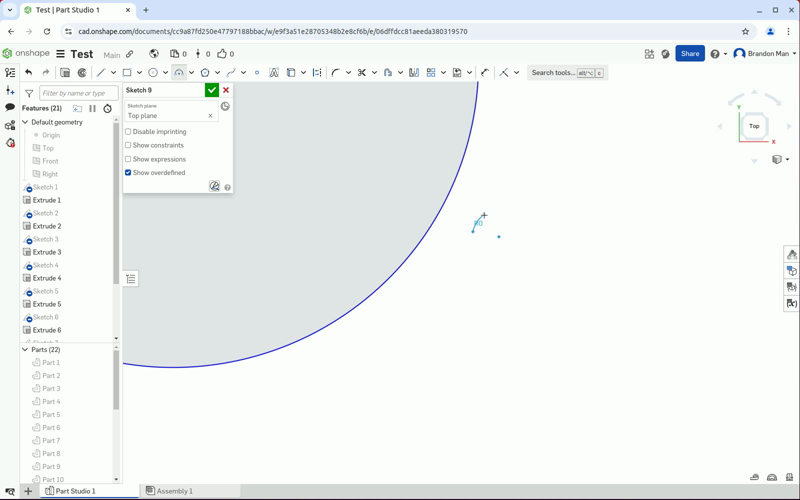
scroll(-6)
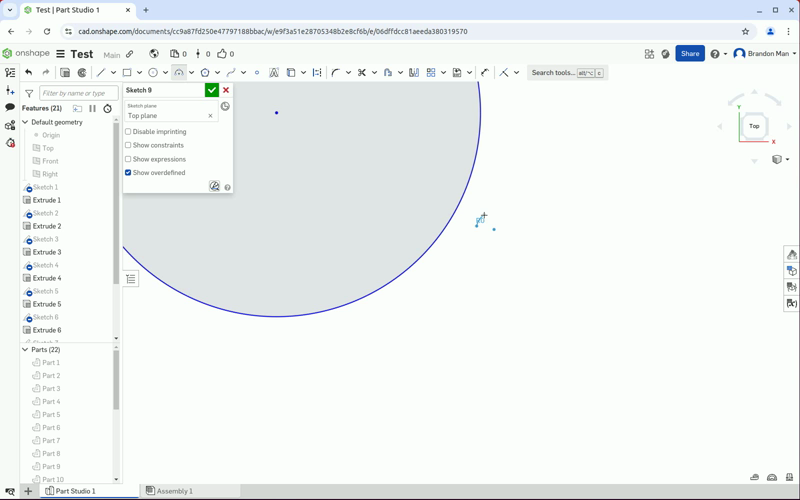
scroll(-6)
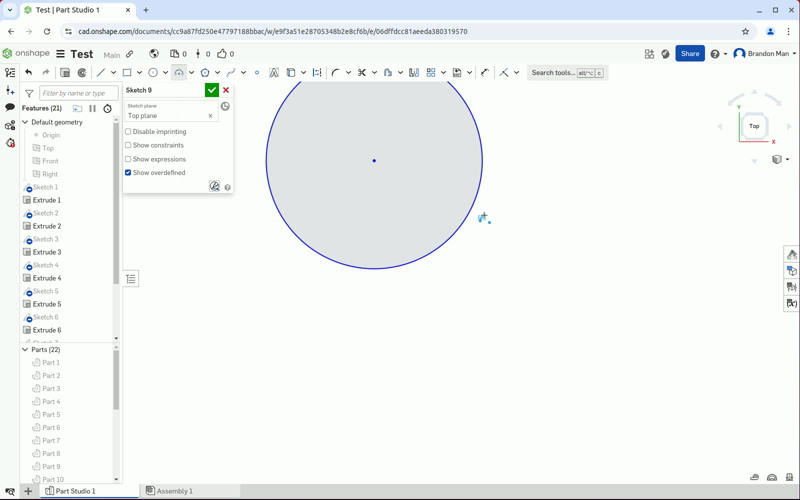
scroll(-6)
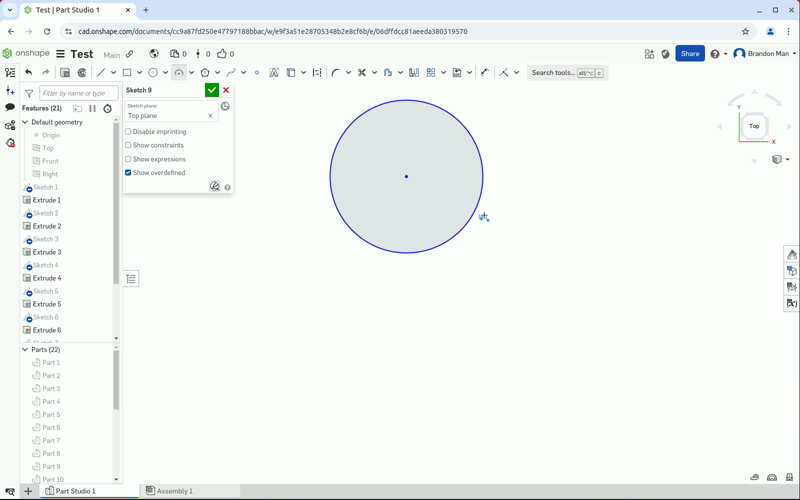
scroll(-6)
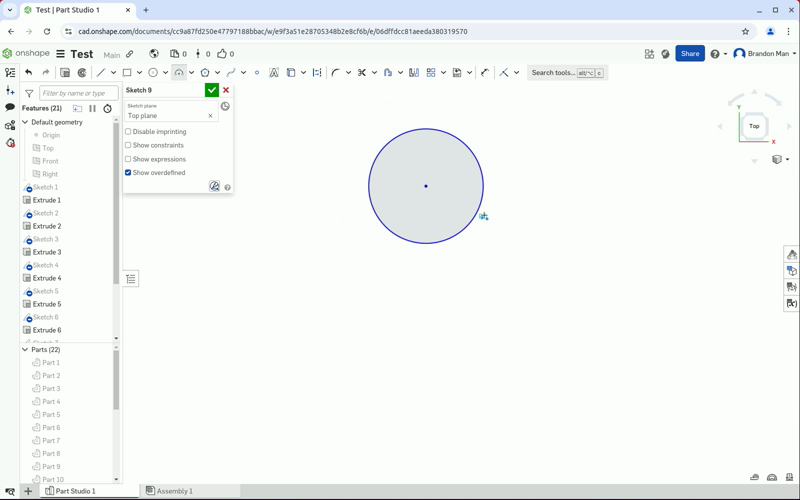
scroll(-6)
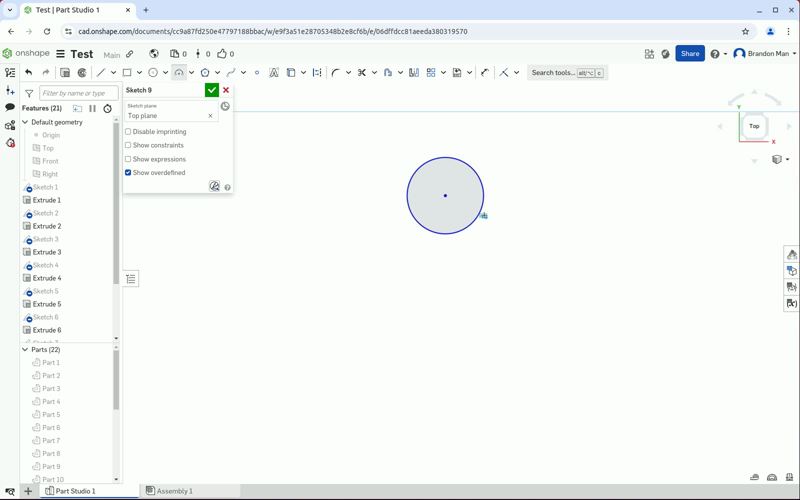
scroll(-6)
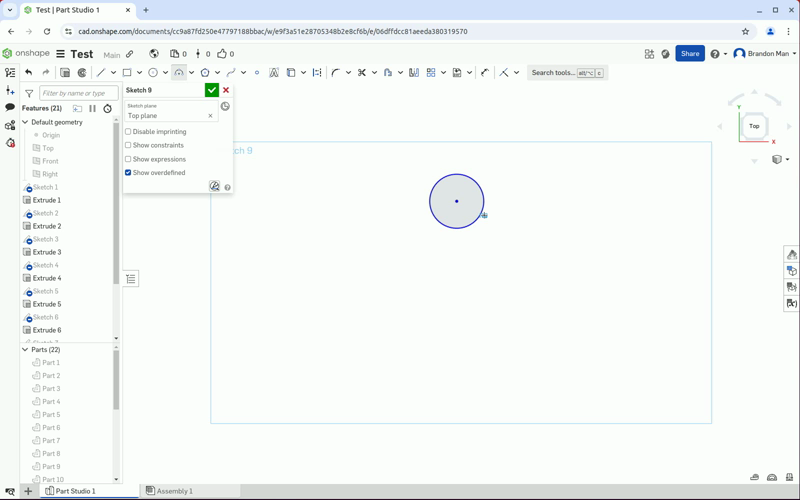
mouse_move(483, 215)
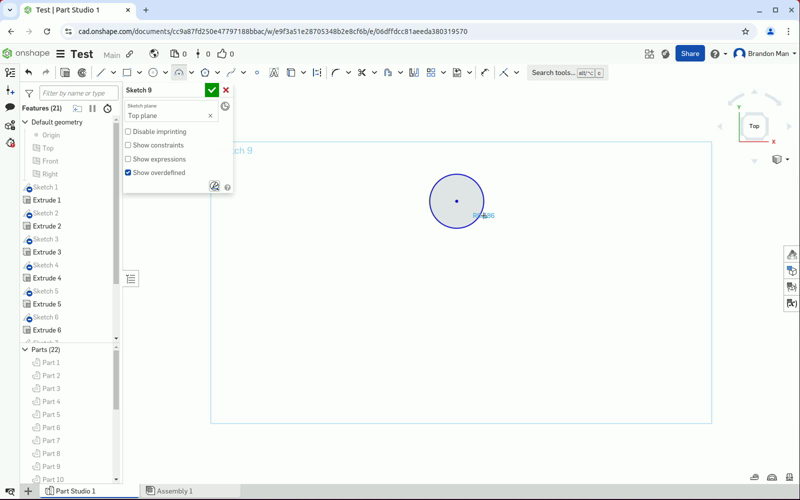
scroll(6)
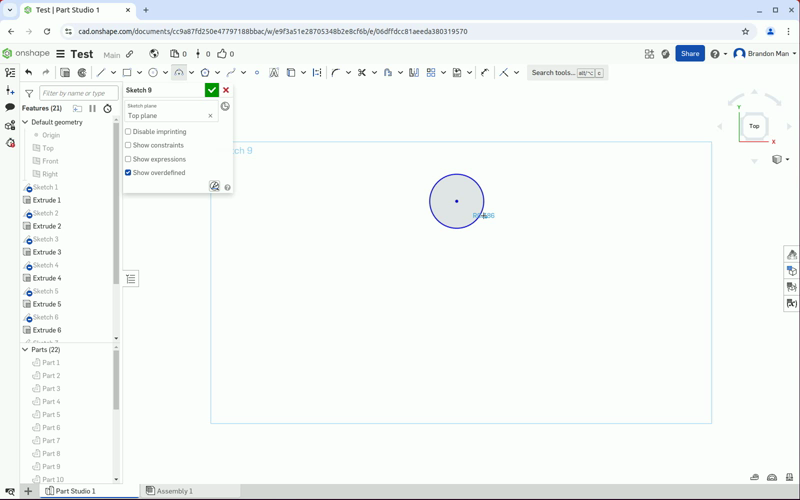
scroll(6)
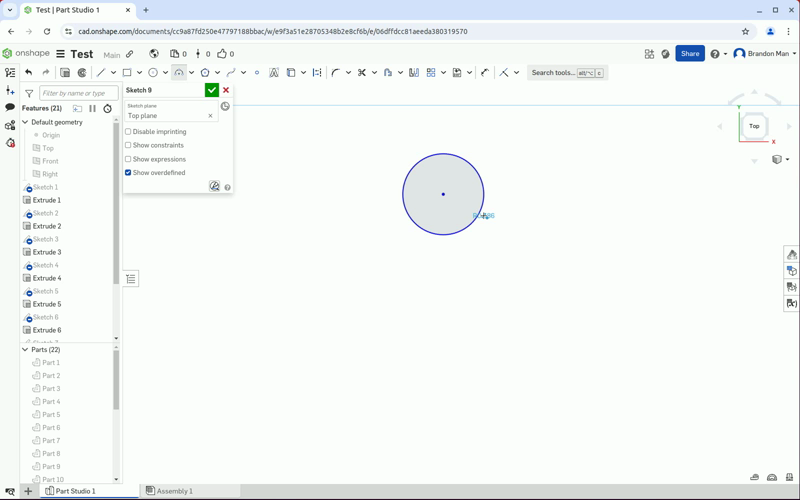
scroll(6)
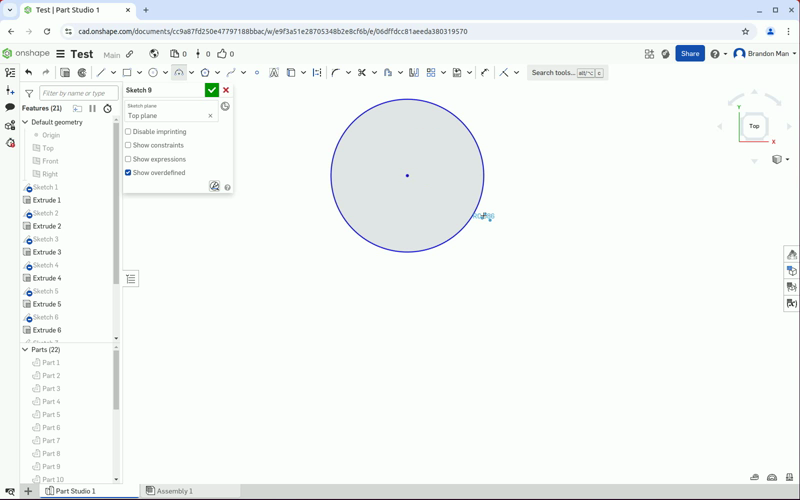
scroll(6)
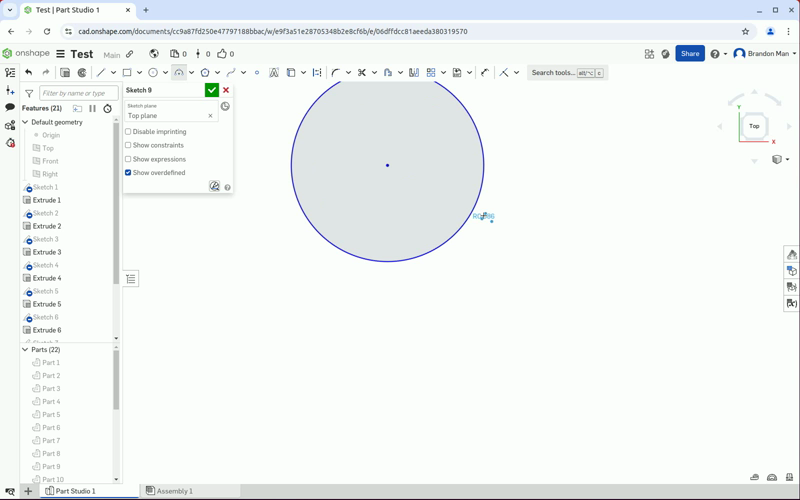
scroll(6)
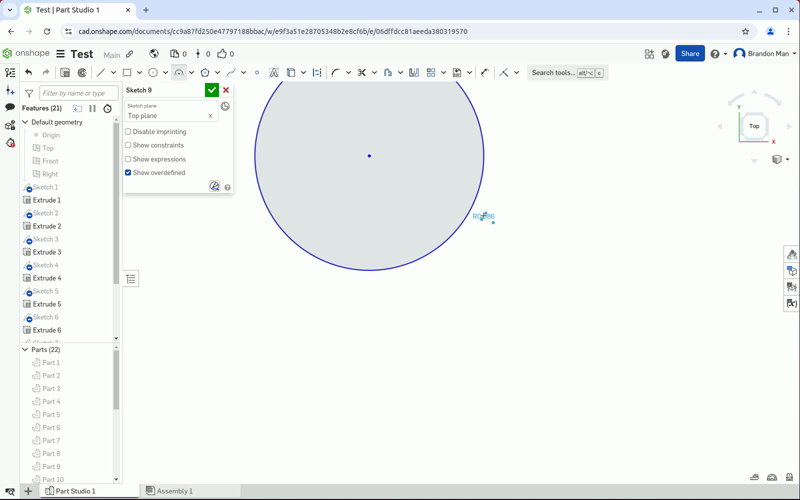
scroll(6)
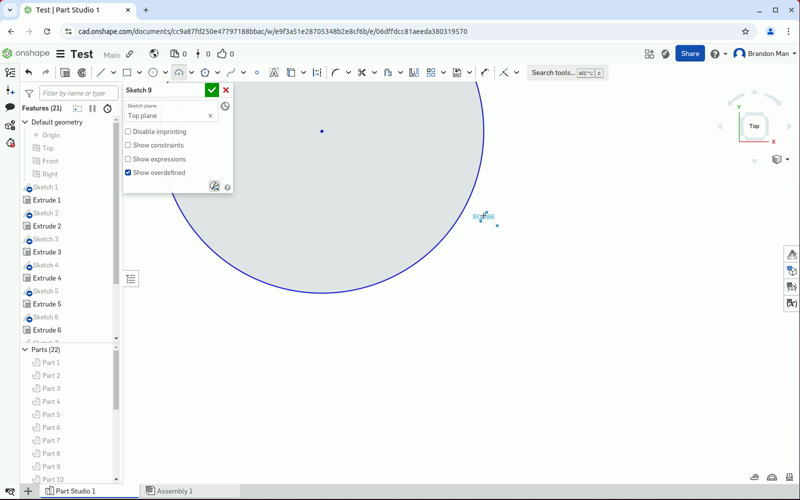
scroll(6)
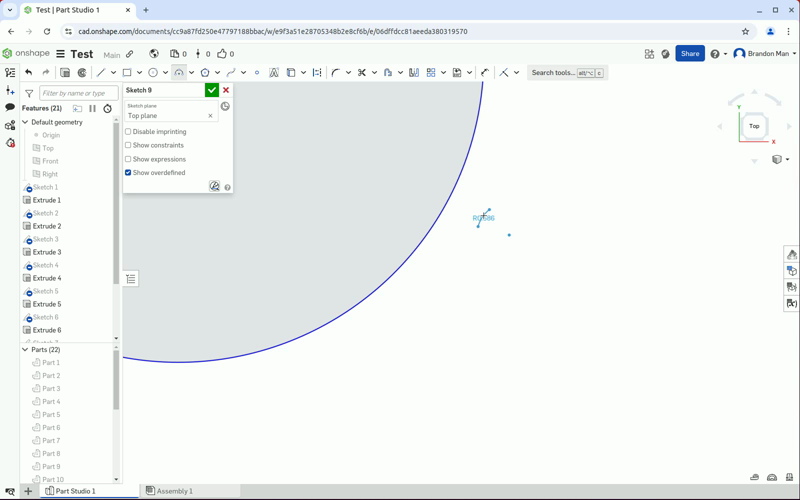
click(483, 215)
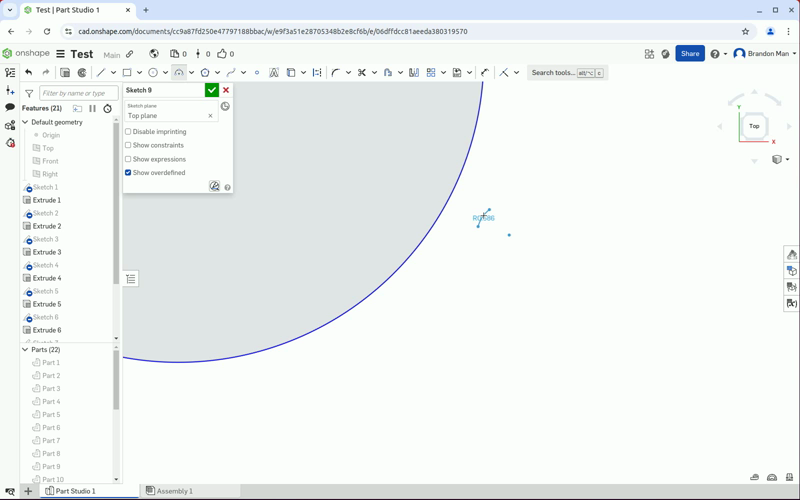
scroll(-6)
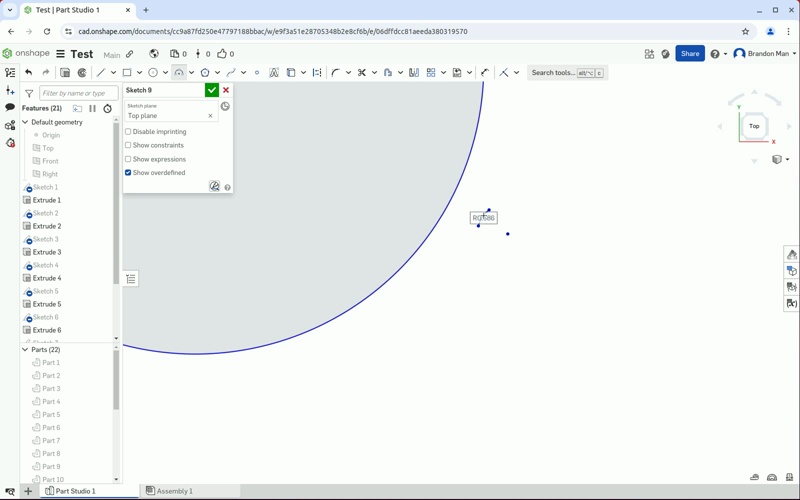
scroll(-6)
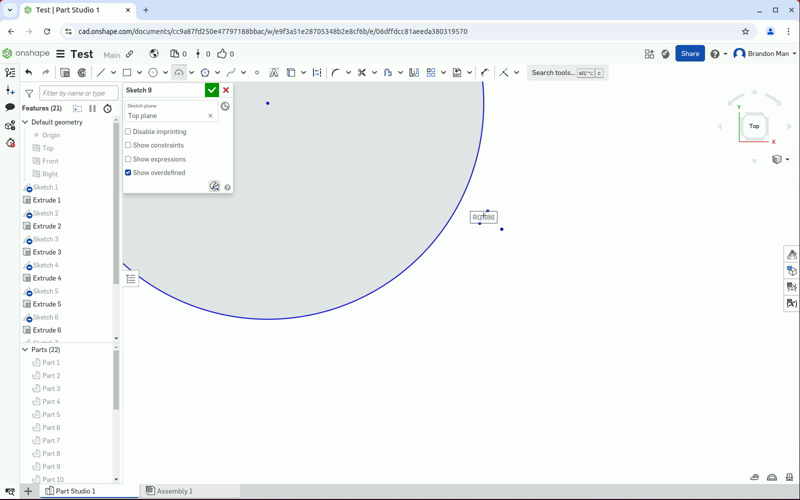
scroll(-6)
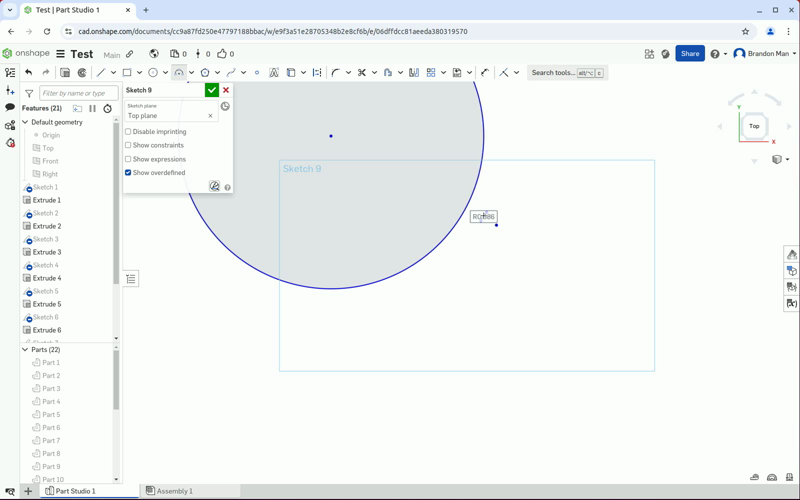
scroll(-6)
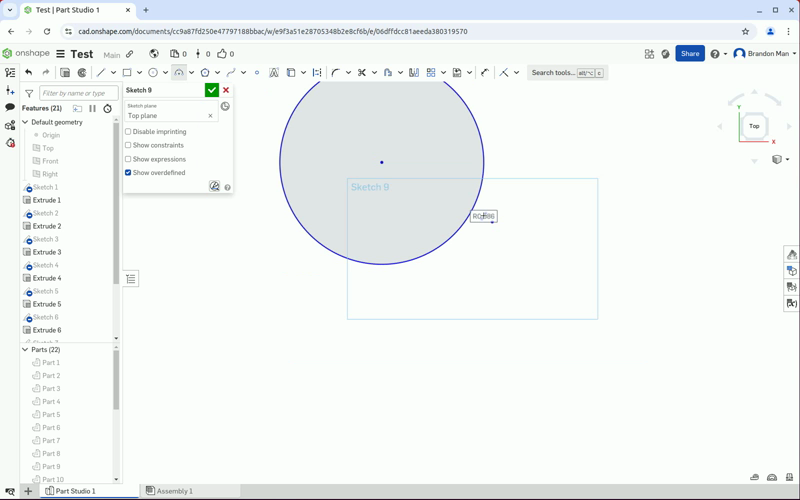
scroll(-6)
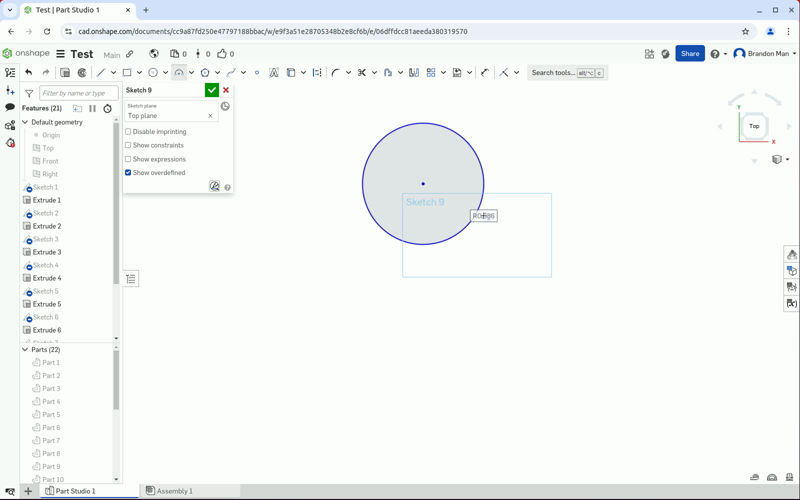
scroll(-6)
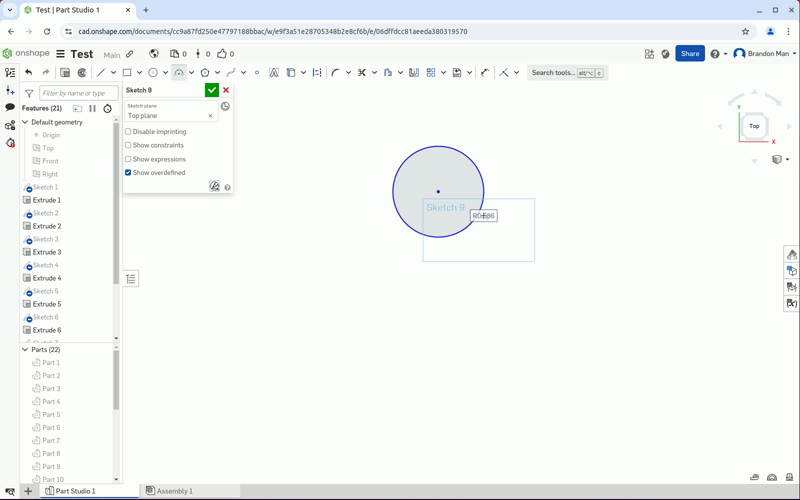
scroll(-6)
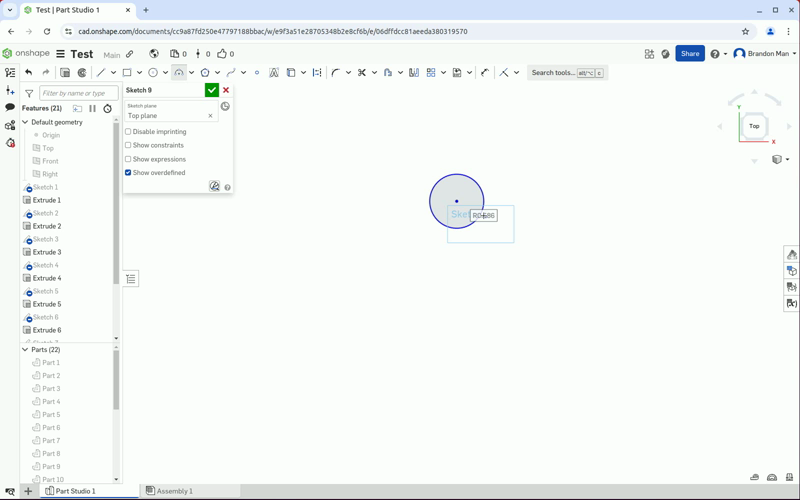
key_up(shift)
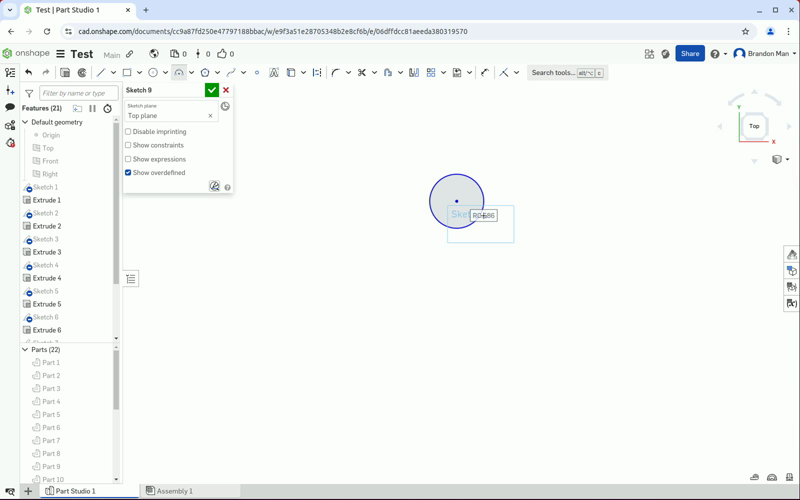
mouse_move(484, 214)
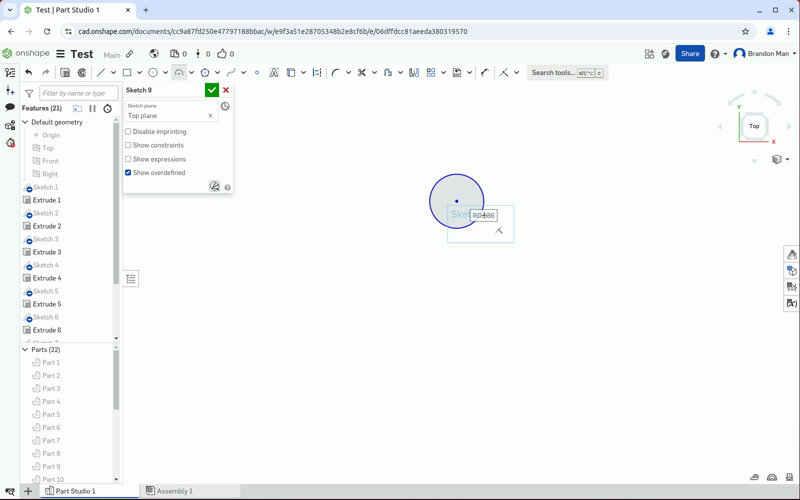
scroll(6)
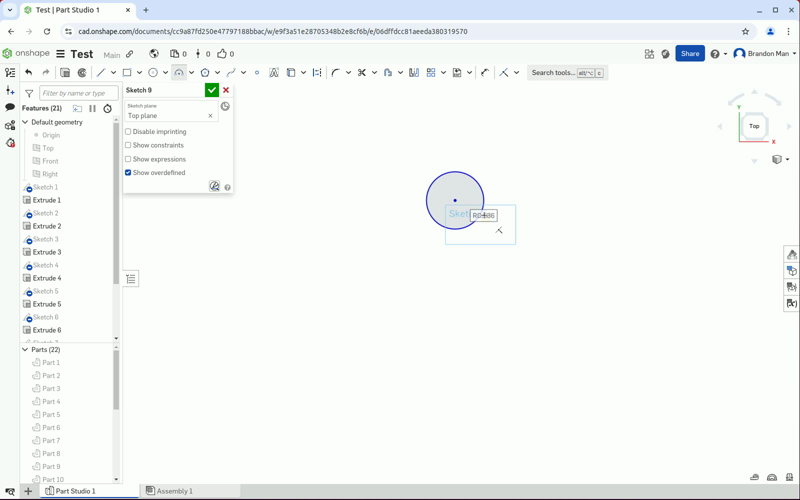
scroll(6)
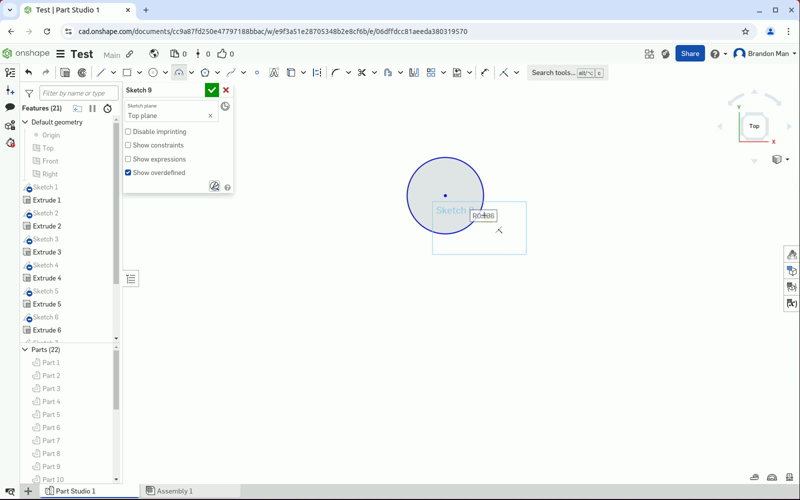
scroll(6)
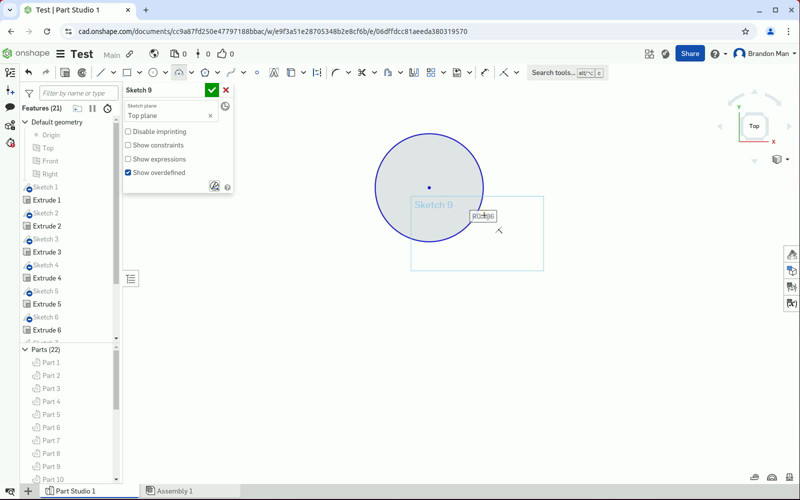
scroll(6)
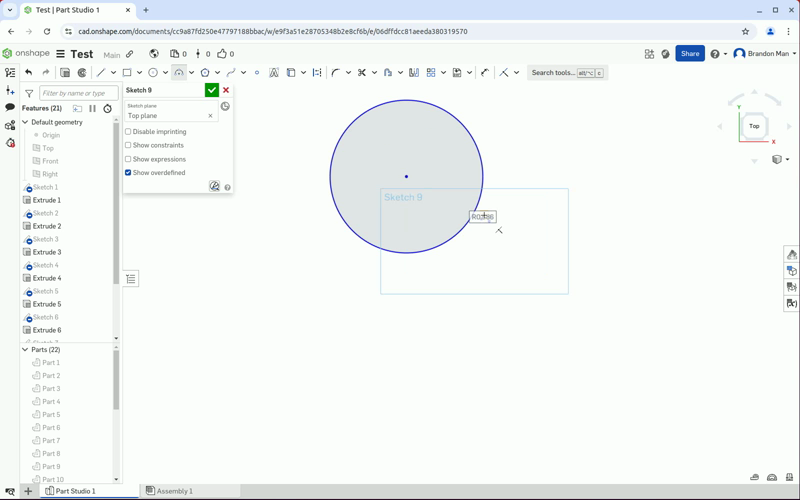
scroll(6)
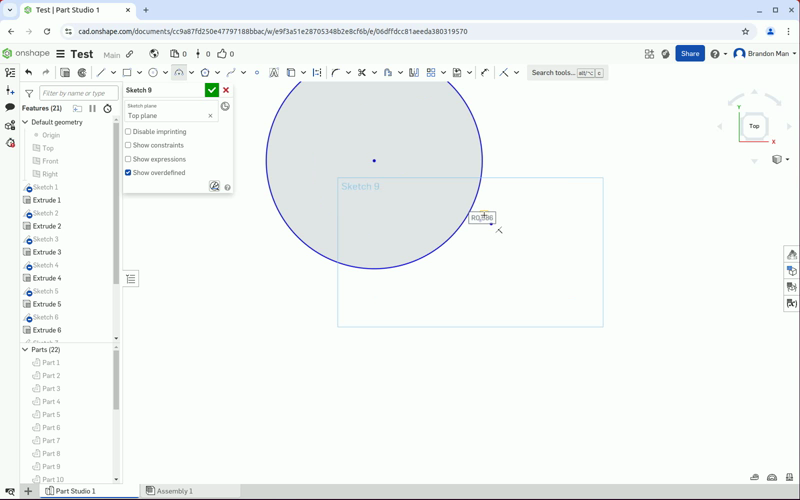
scroll(6)
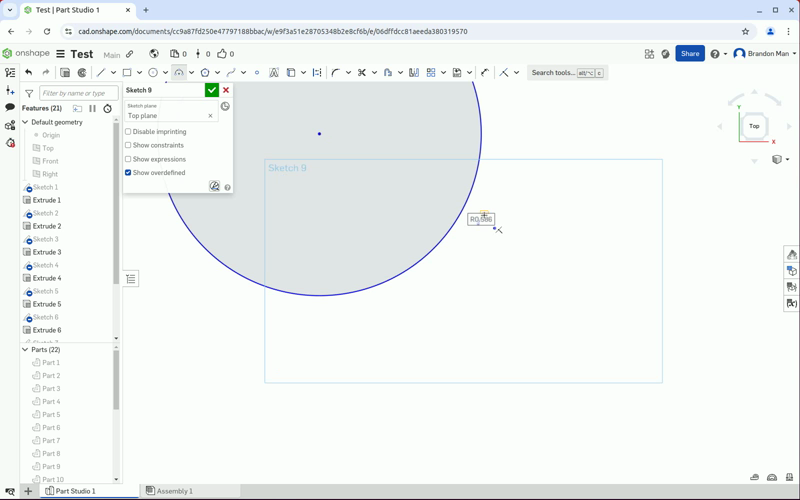
scroll(6)
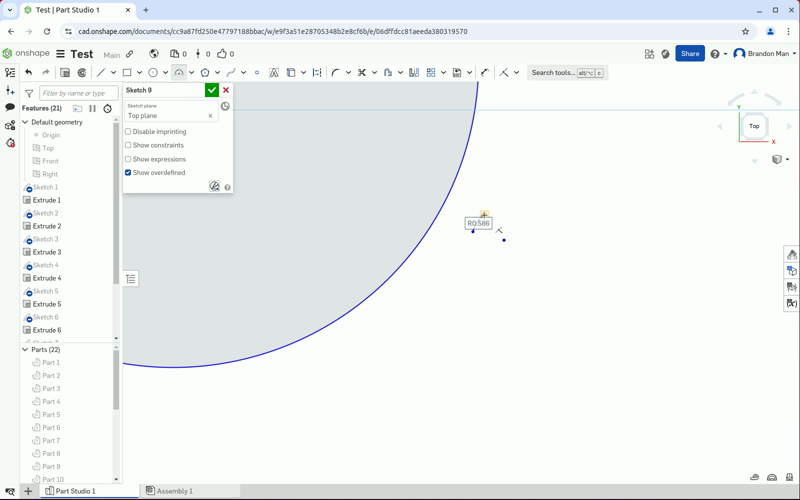
click(484, 214)
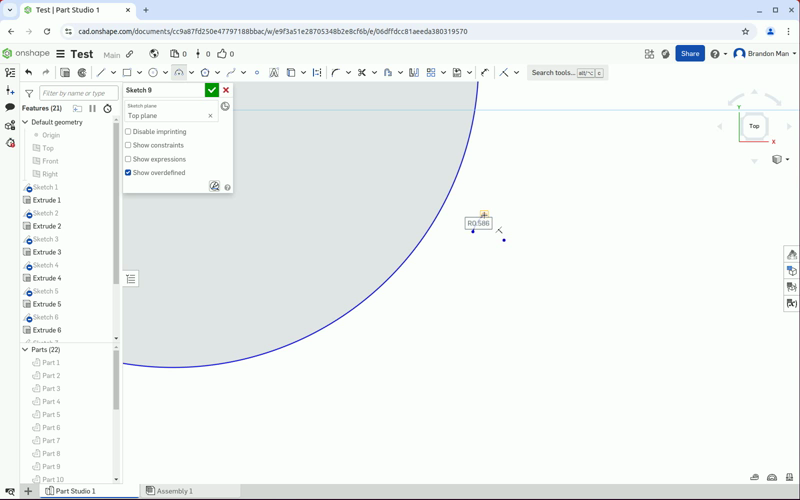
scroll(-6)
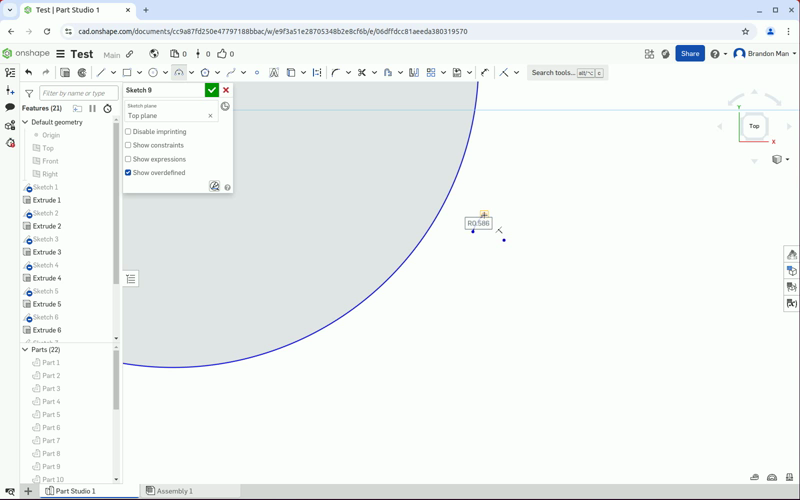
scroll(-6)
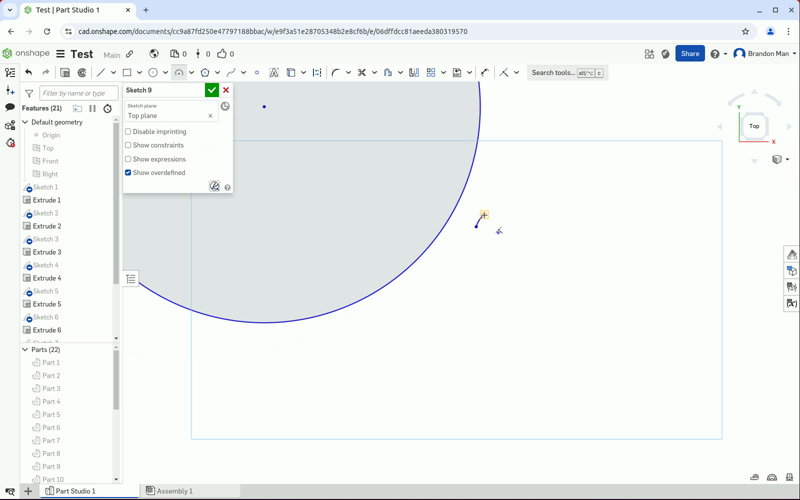
scroll(-6)
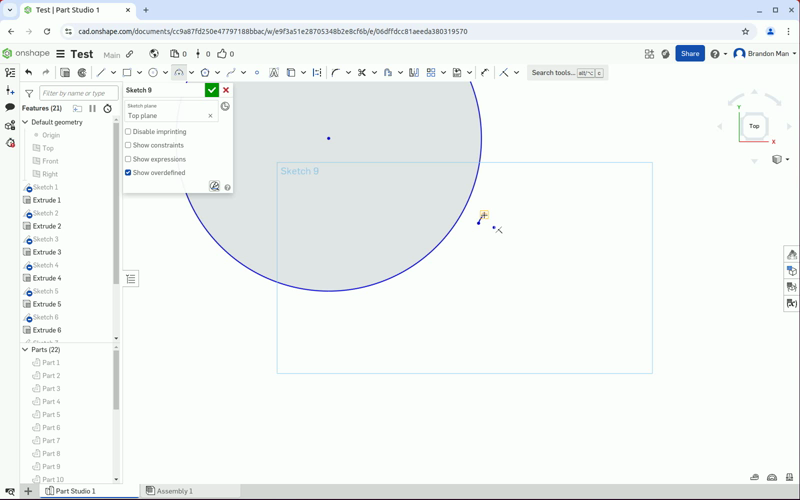
scroll(-6)
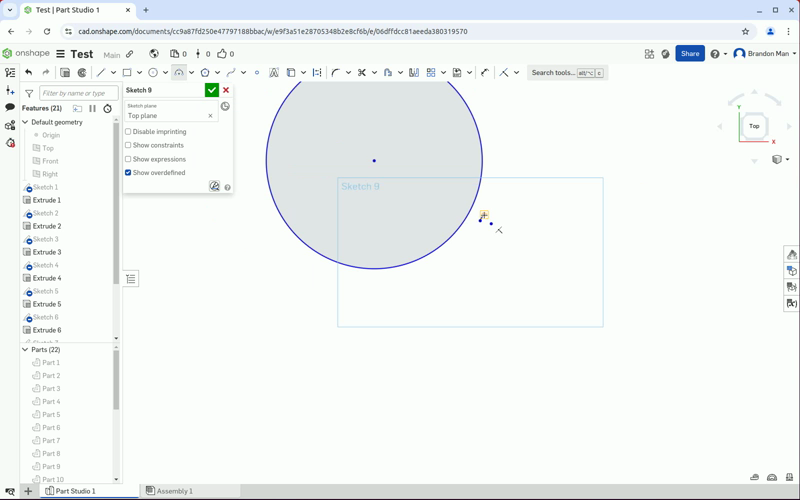
scroll(-6)
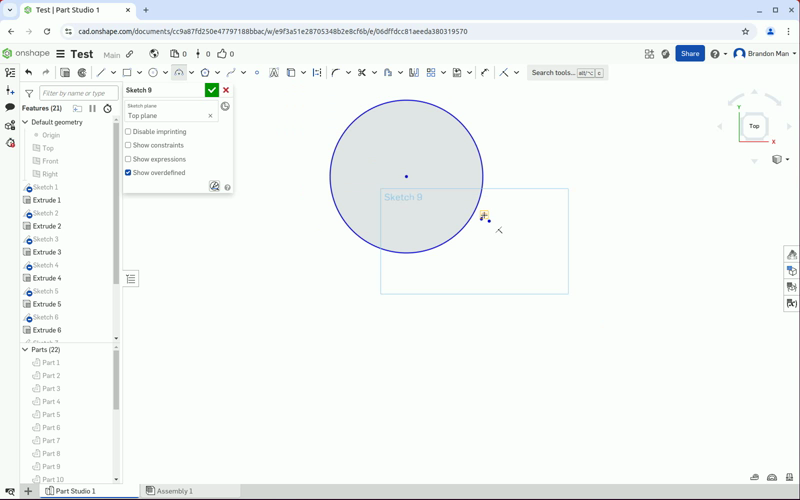
scroll(-6)
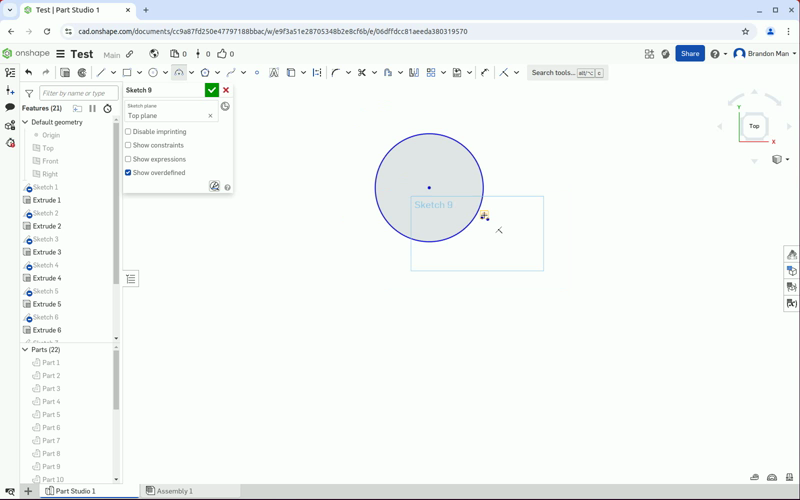
scroll(-6)
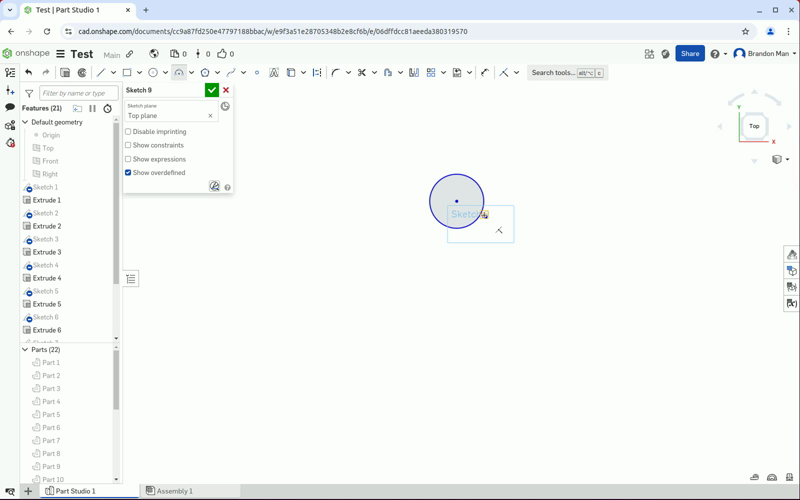
mouse_move(483, 216)
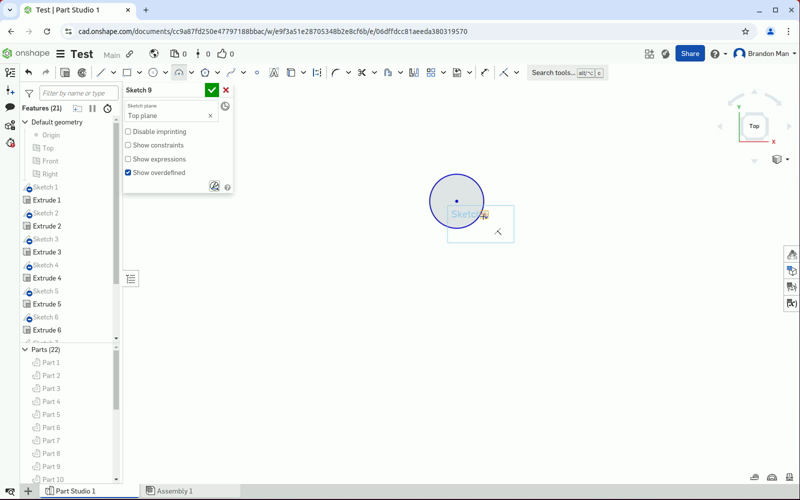
scroll(6)
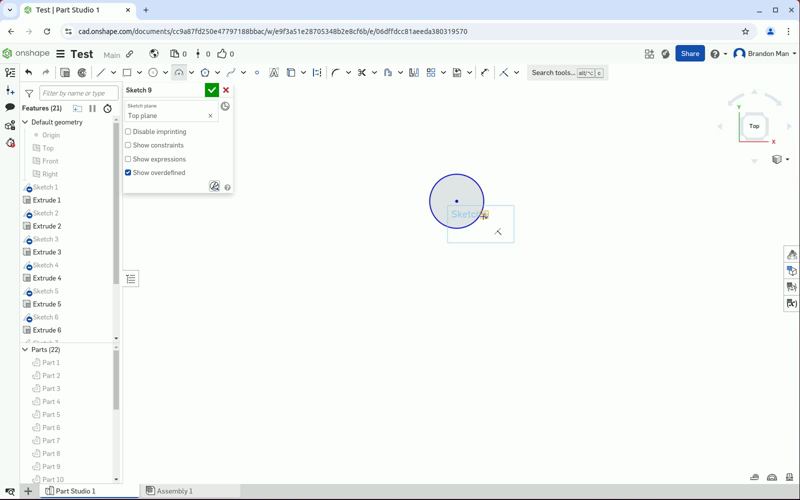
scroll(6)
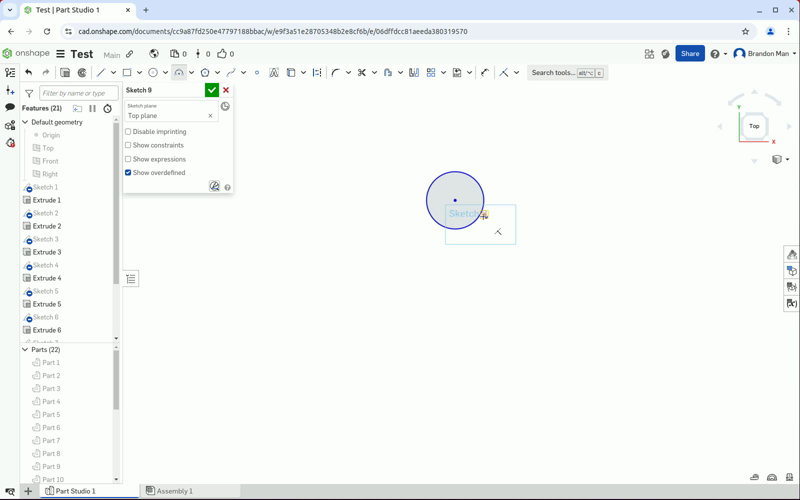
scroll(6)
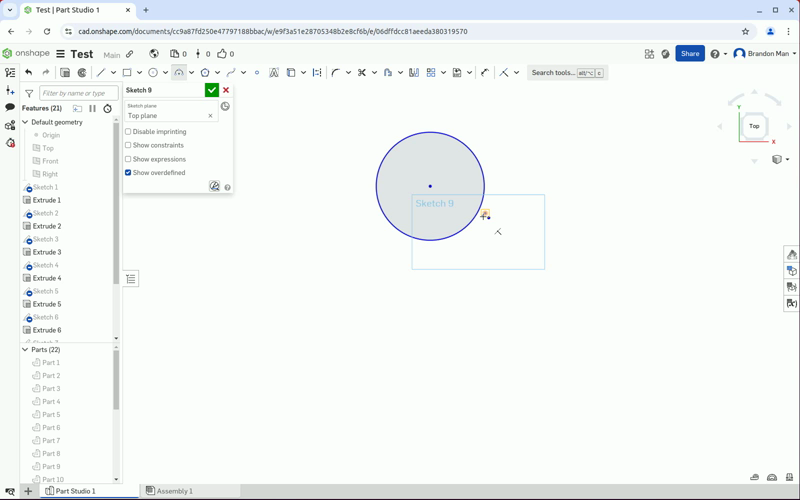
scroll(6)
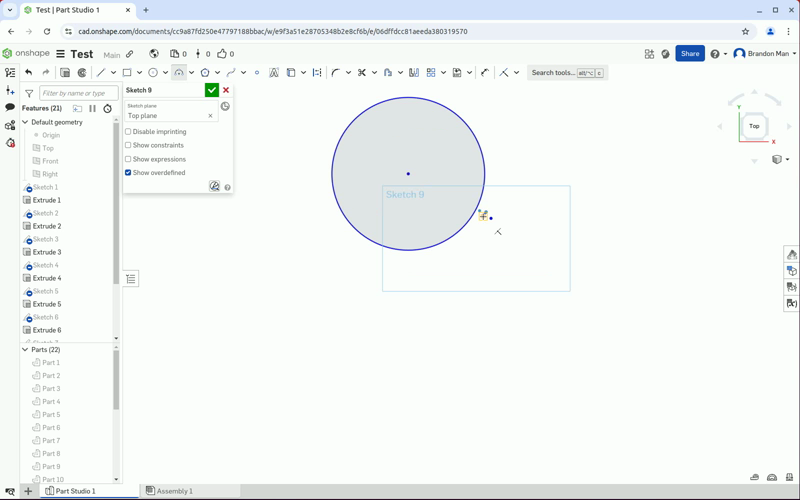
scroll(6)
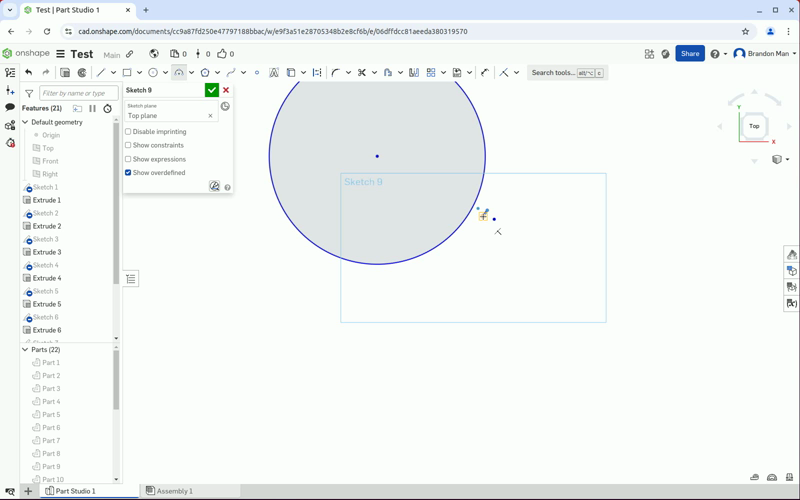
scroll(6)
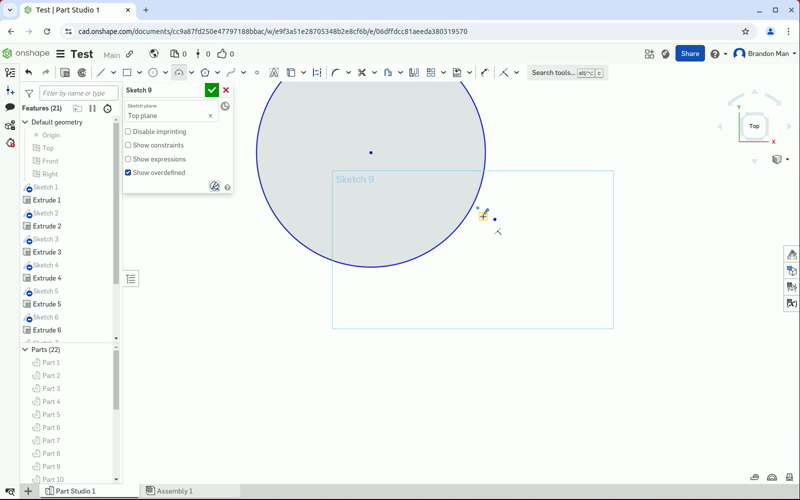
scroll(6)
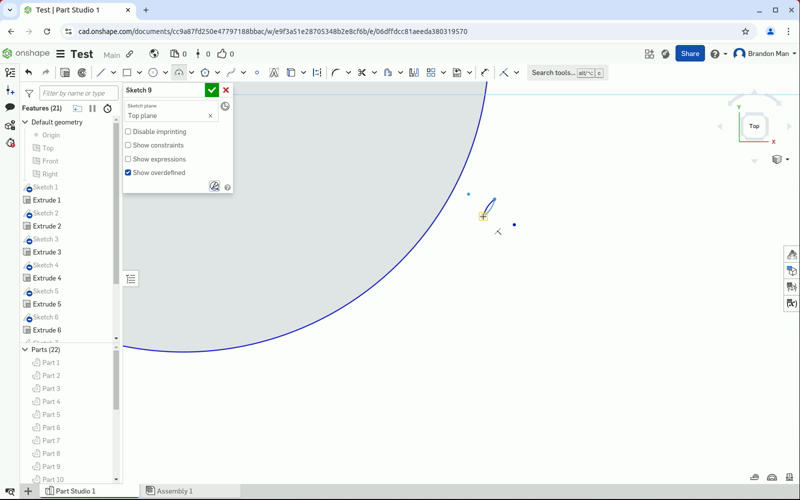
click(483, 216)
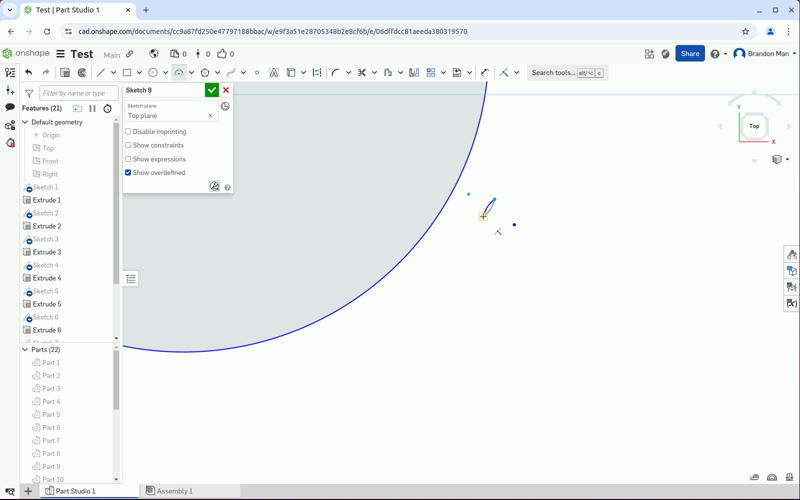
scroll(-6)
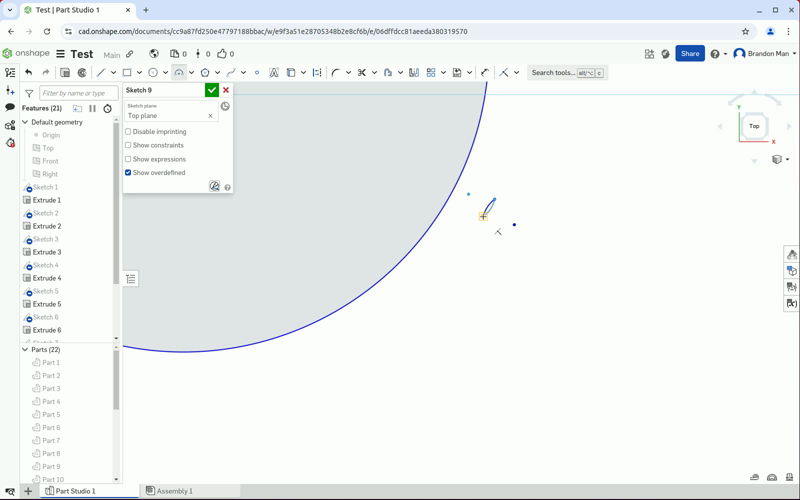
scroll(-6)
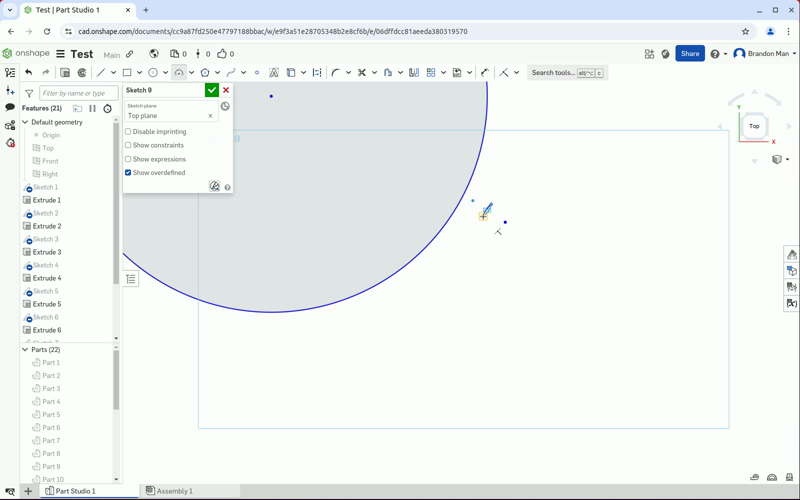
scroll(-6)
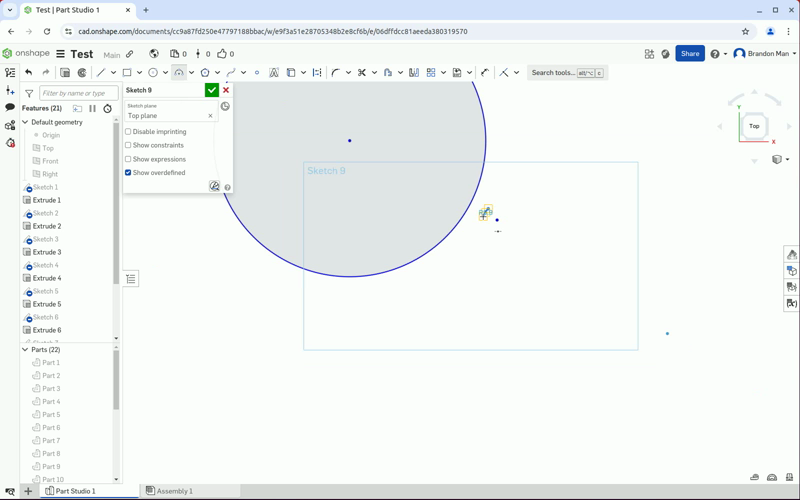
scroll(-6)
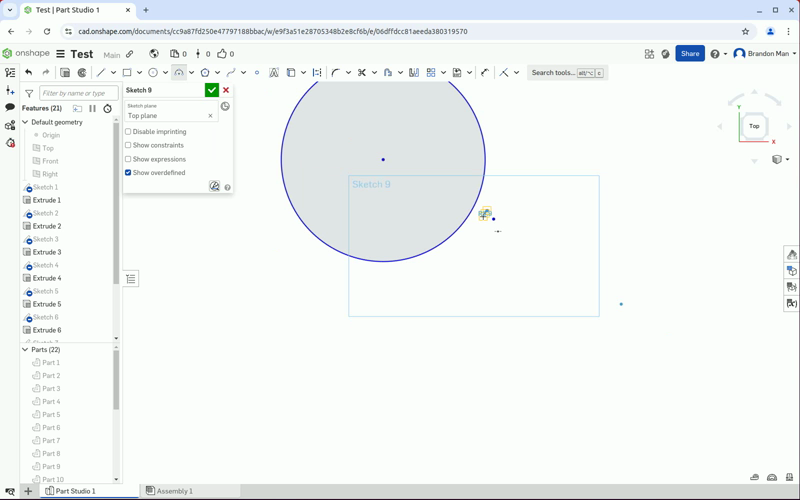
scroll(-6)
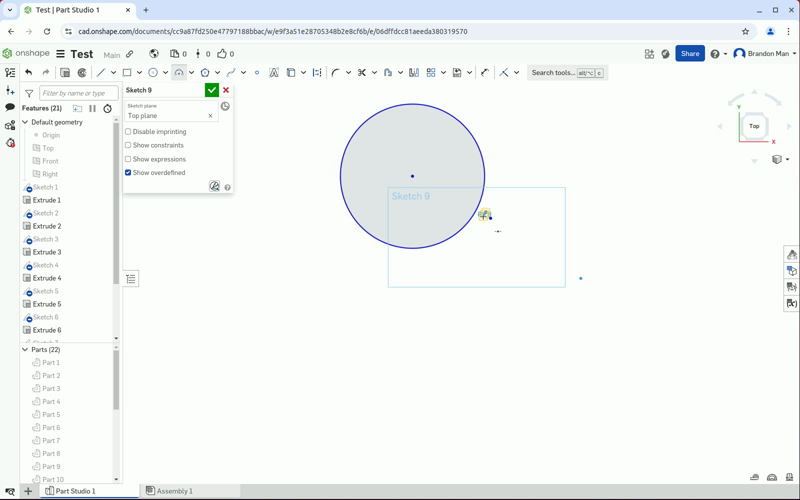
scroll(-6)
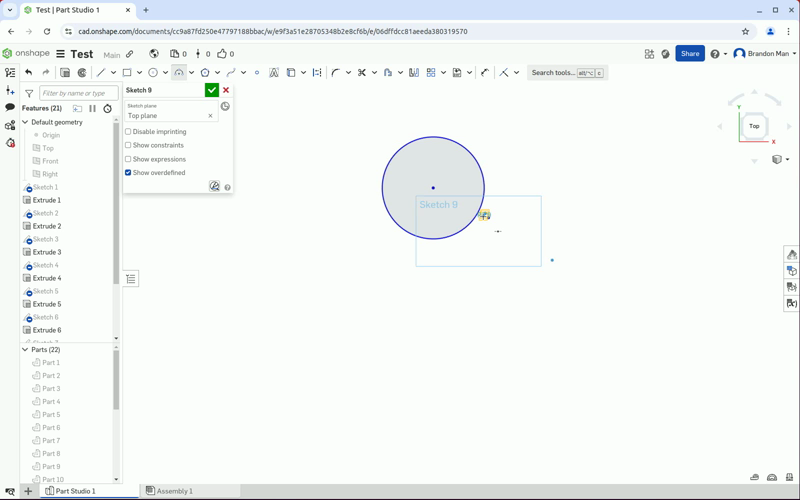
scroll(-6)
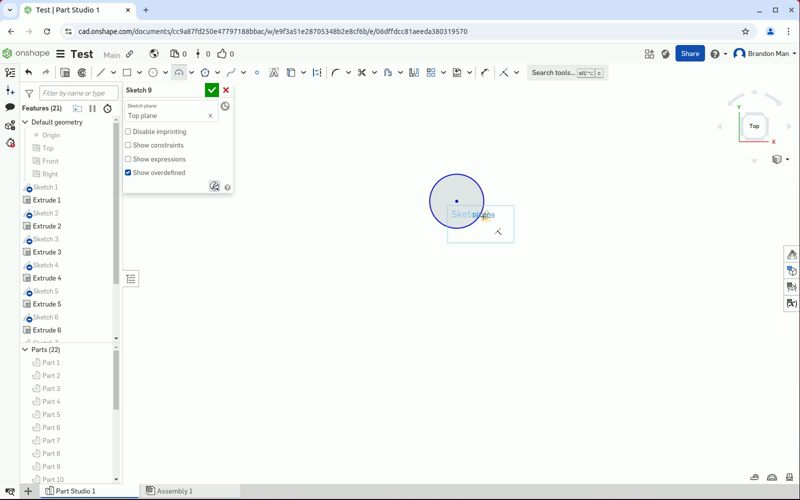
key_down(shift)
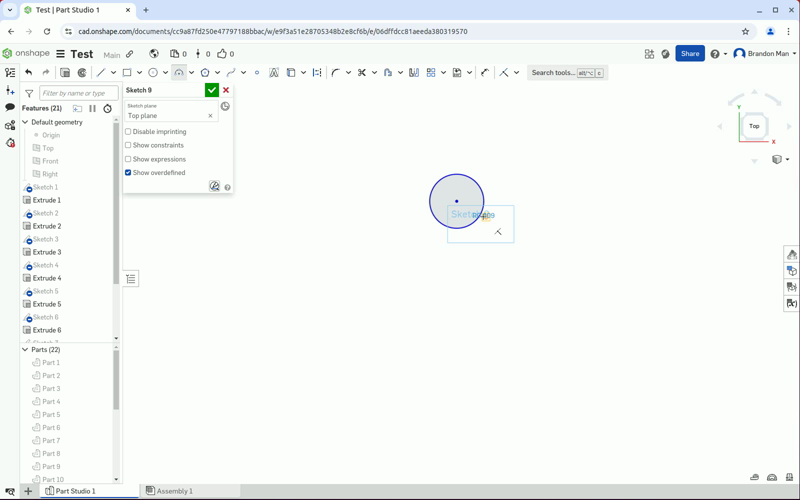
mouse_move(434, 182)
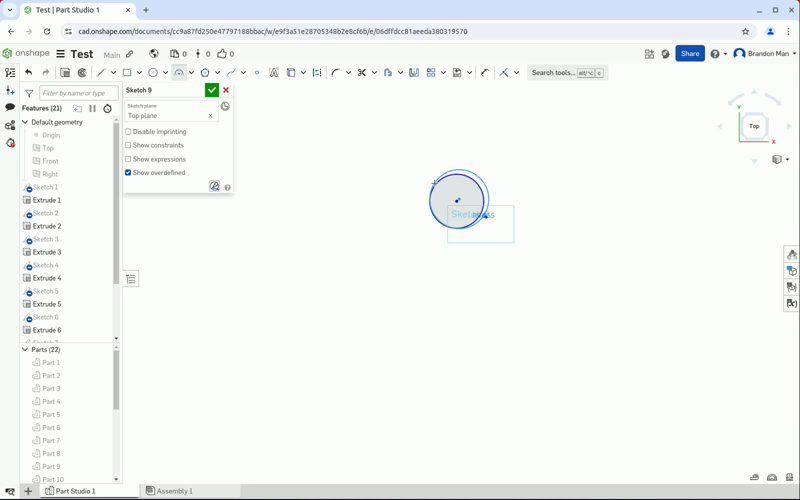
scroll(6)
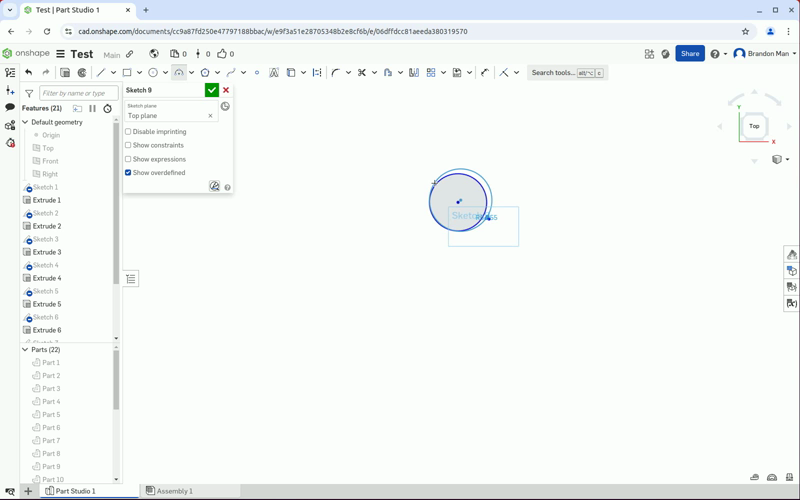
scroll(6)
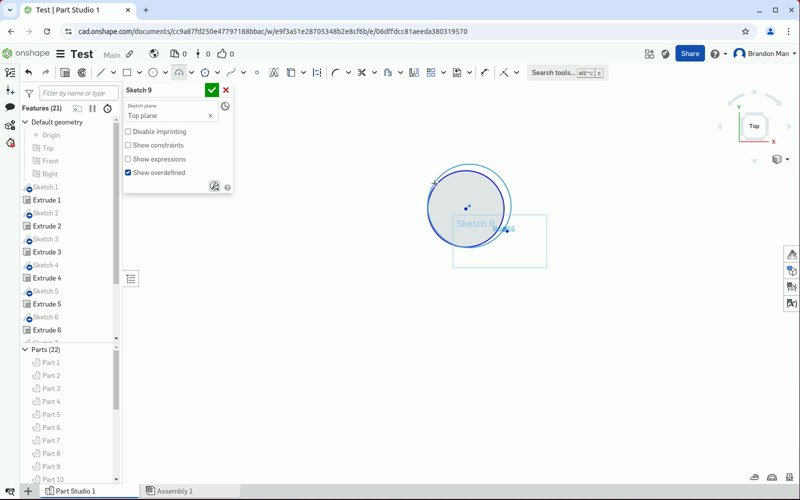
scroll(6)
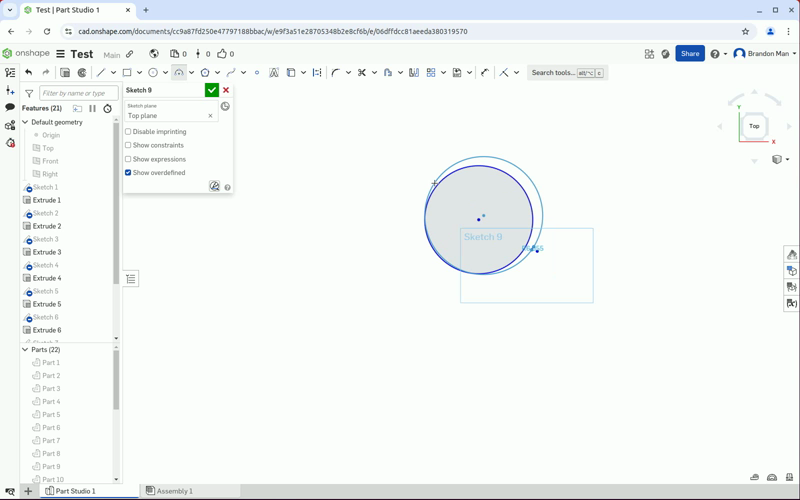
scroll(6)
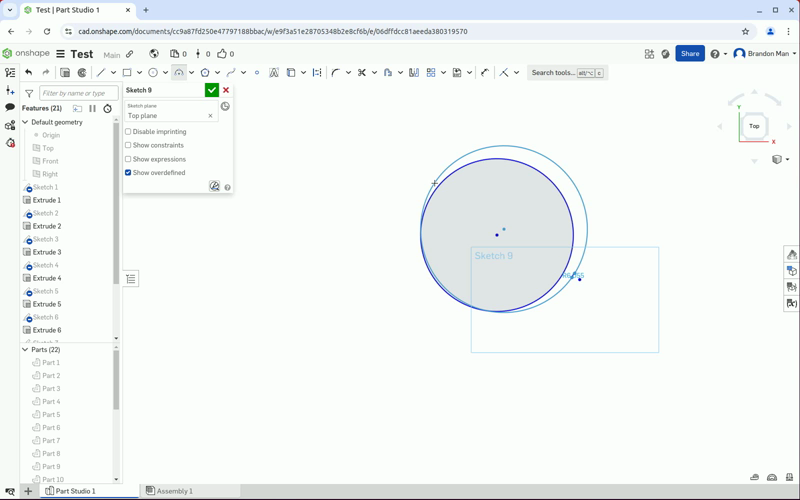
scroll(6)
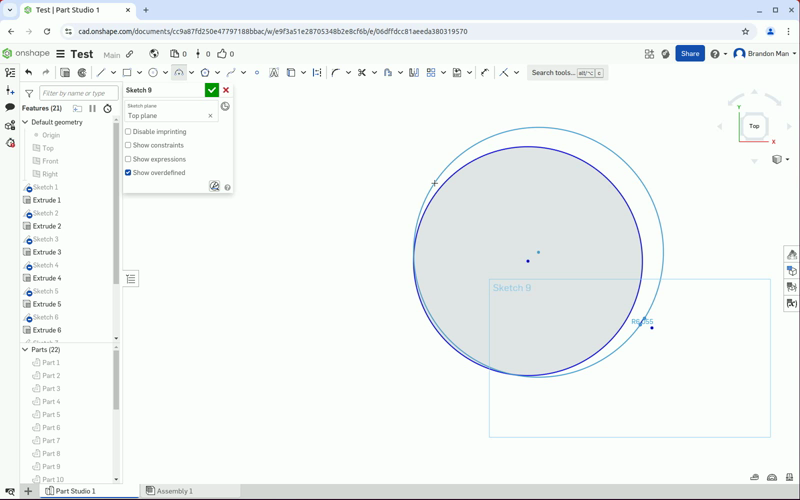
scroll(6)
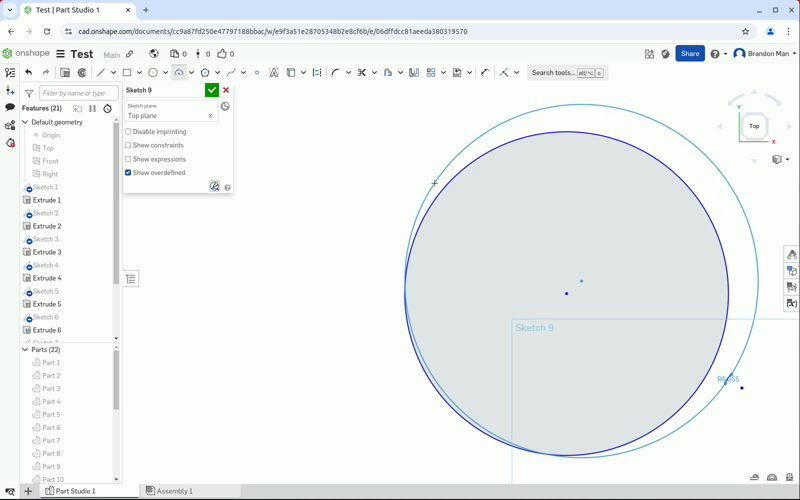
scroll(6)
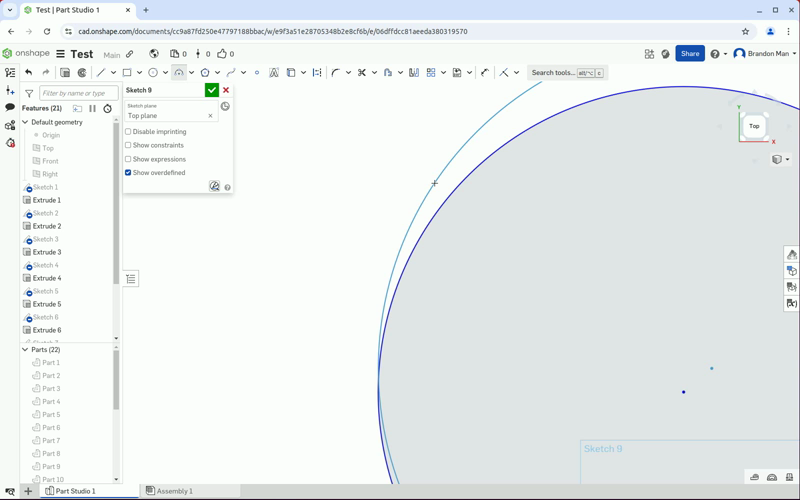
click(434, 182)
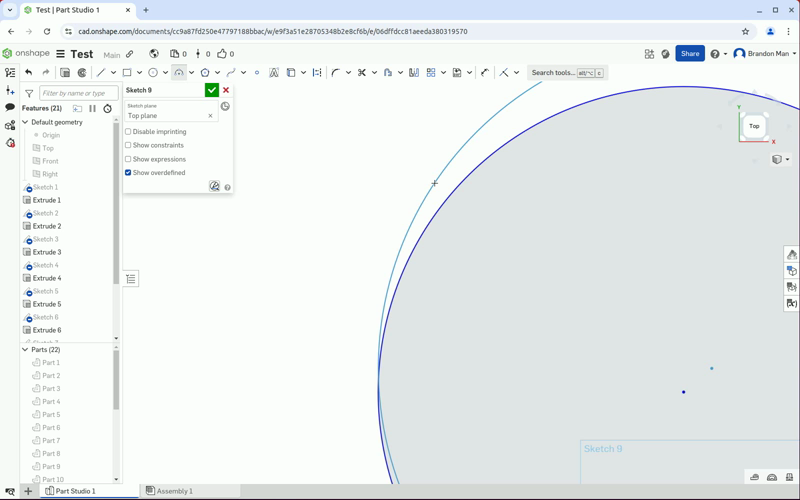
scroll(-6)
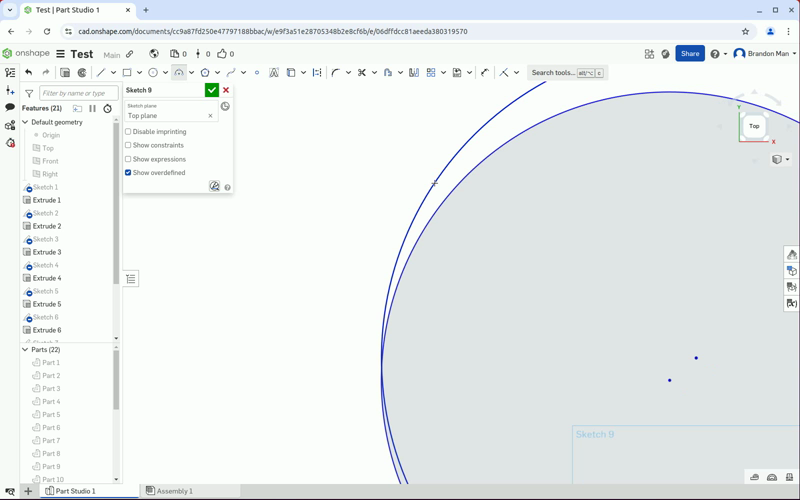
scroll(-6)
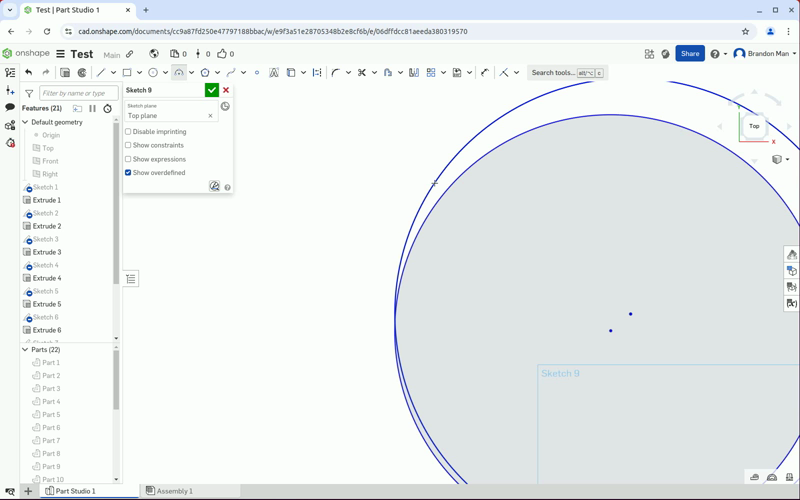
scroll(-6)
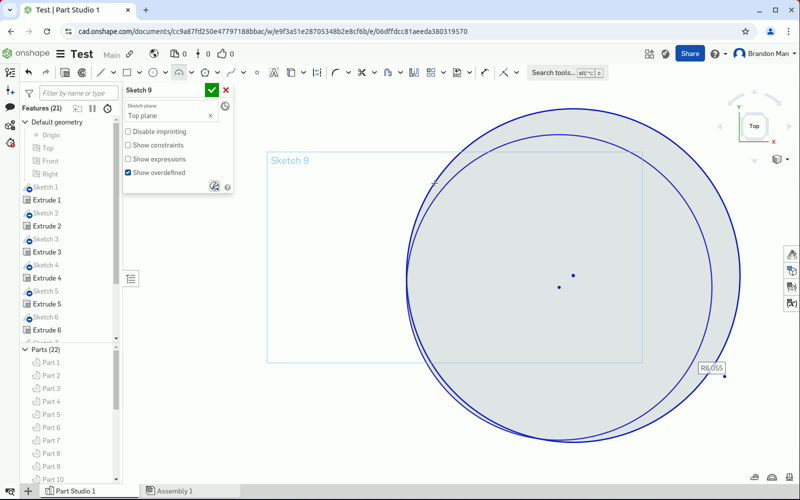
scroll(-6)
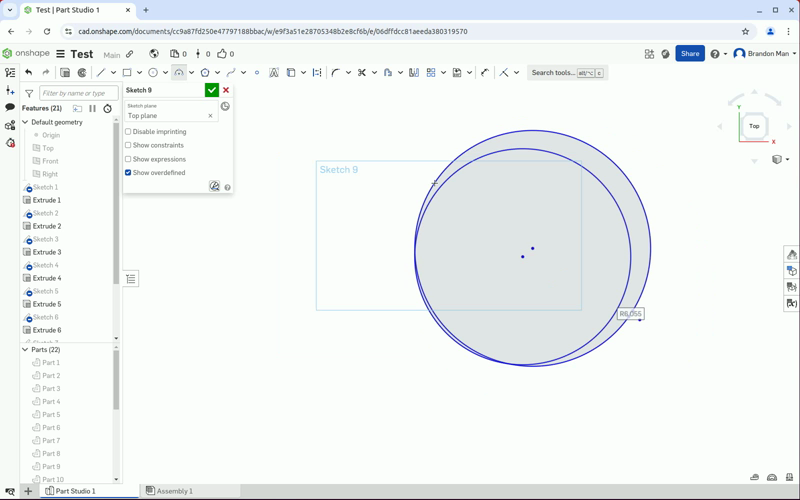
scroll(-6)
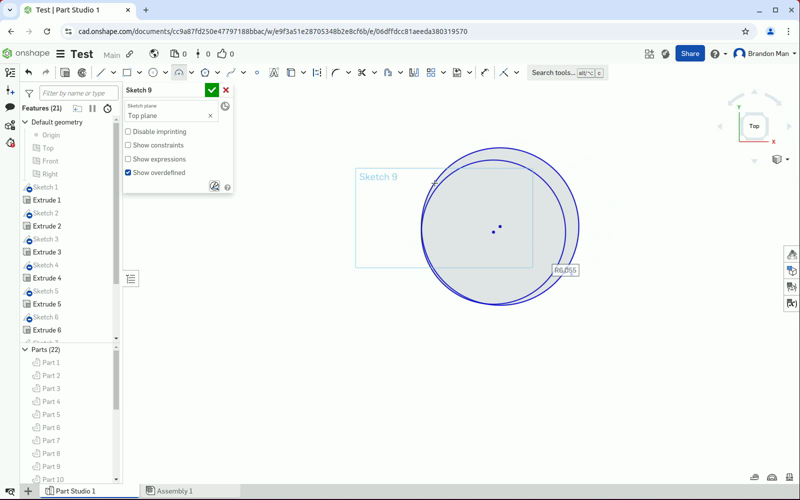
scroll(-6)
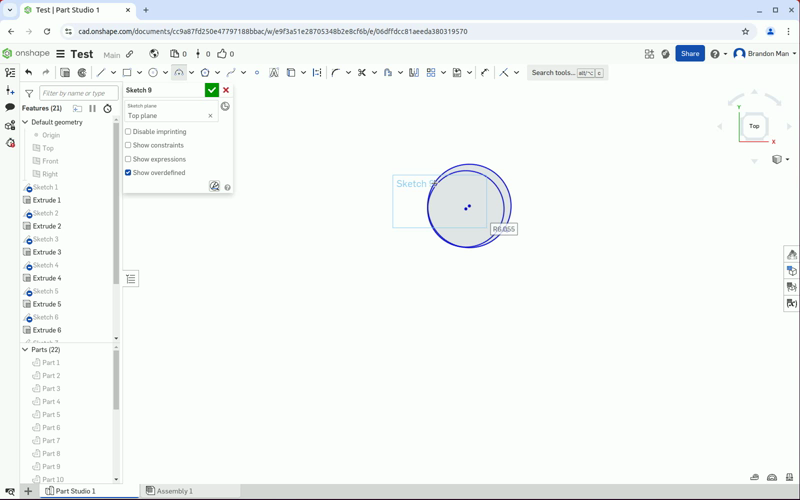
scroll(-6)
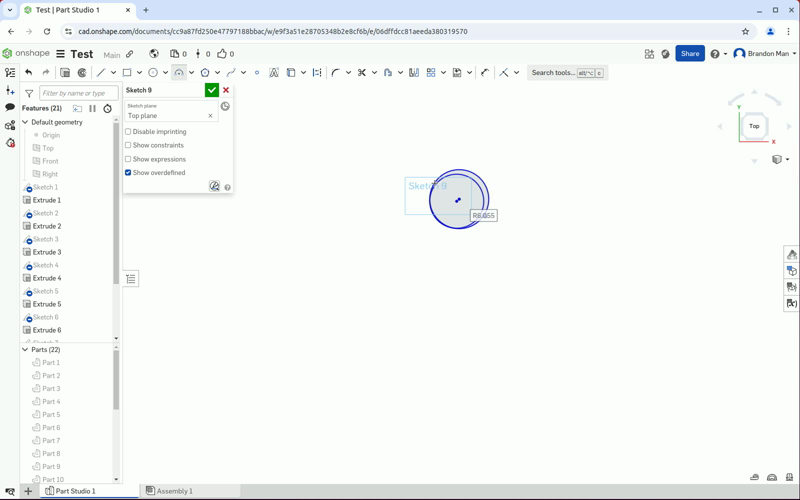
key_up(shift)
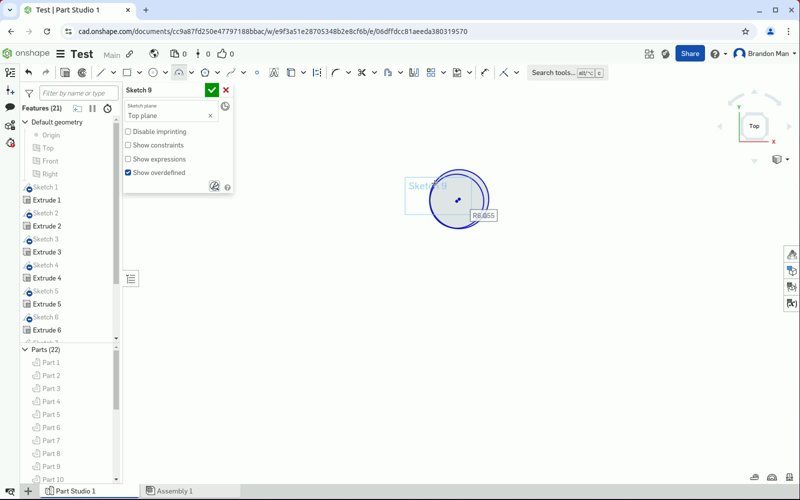
key(esc)
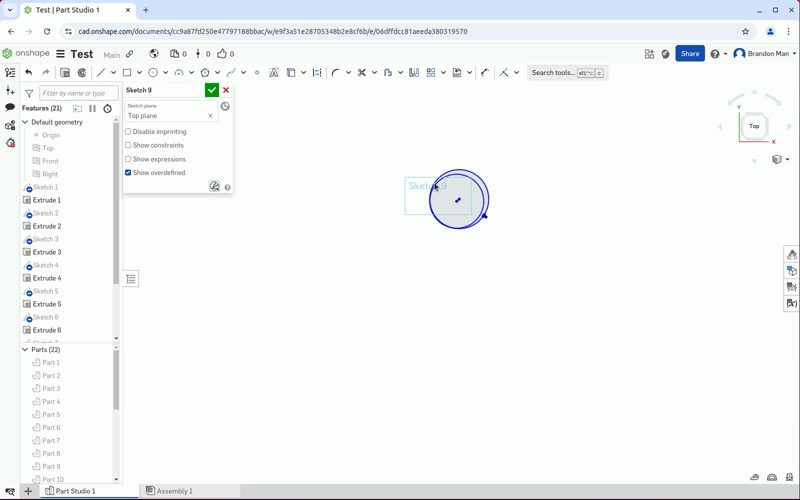
mouse_move(486, 201)
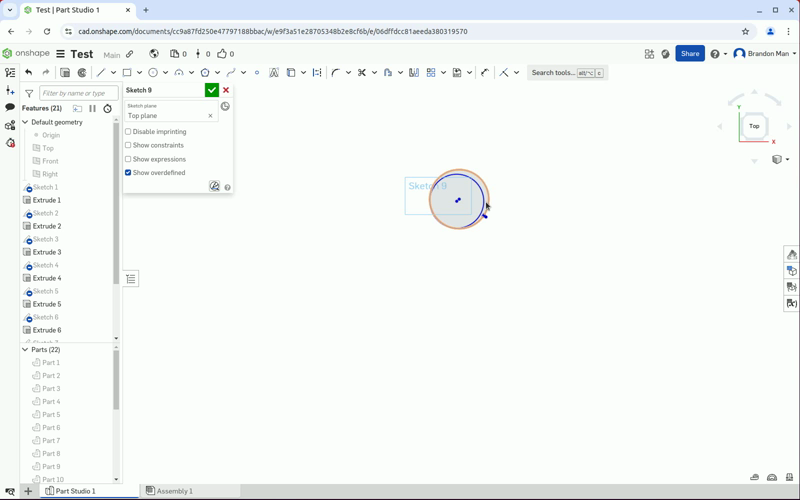
scroll(6)
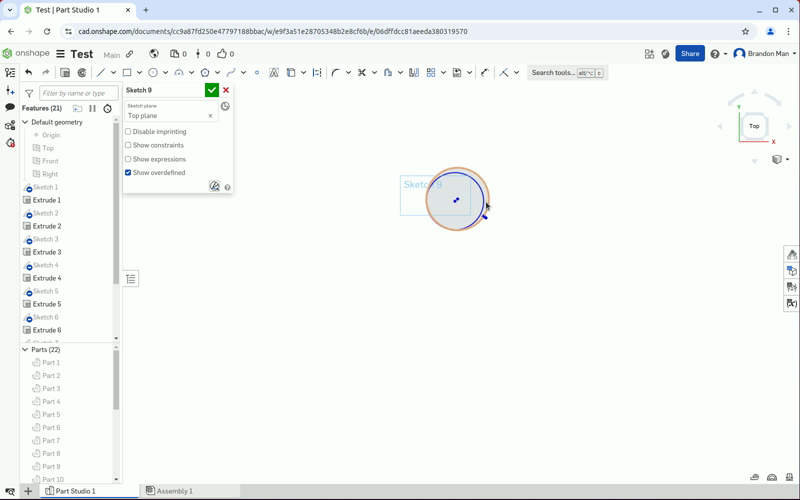
scroll(6)
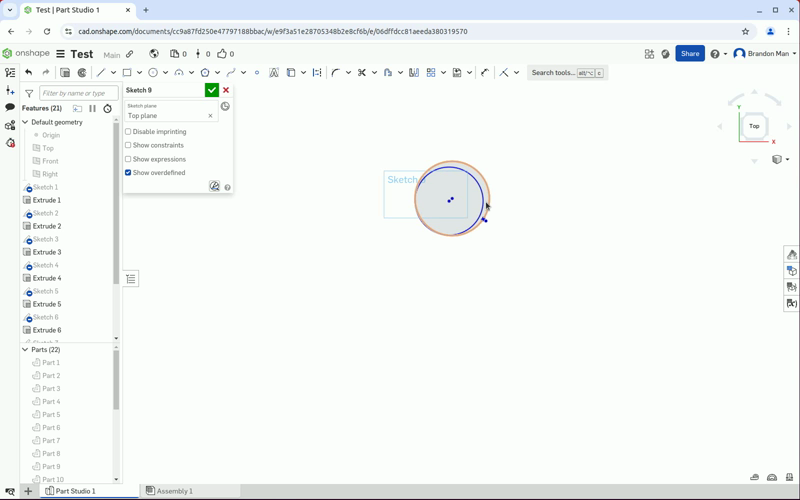
scroll(6)
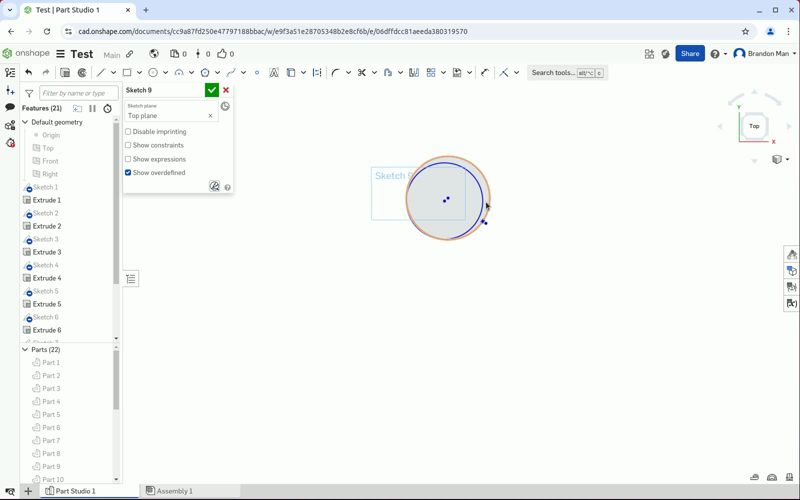
scroll(6)
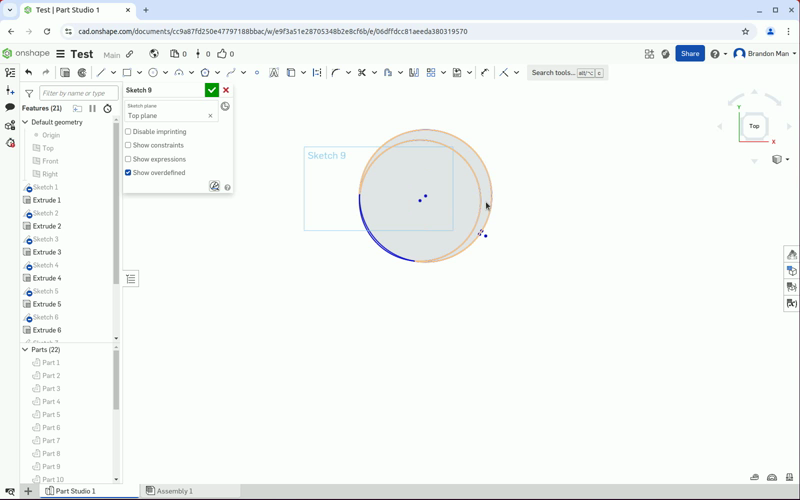
scroll(6)
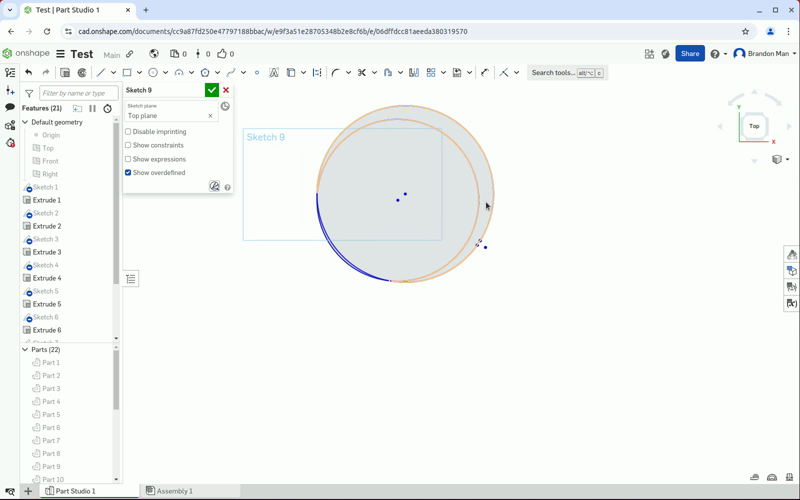
scroll(6)
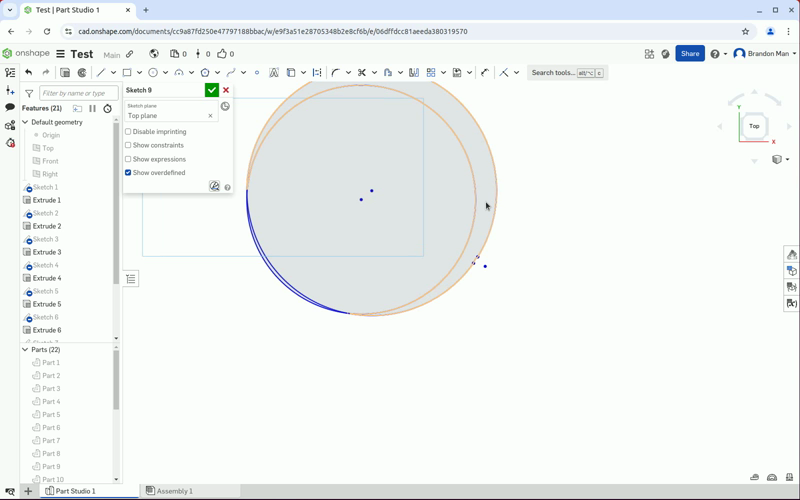
scroll(6)
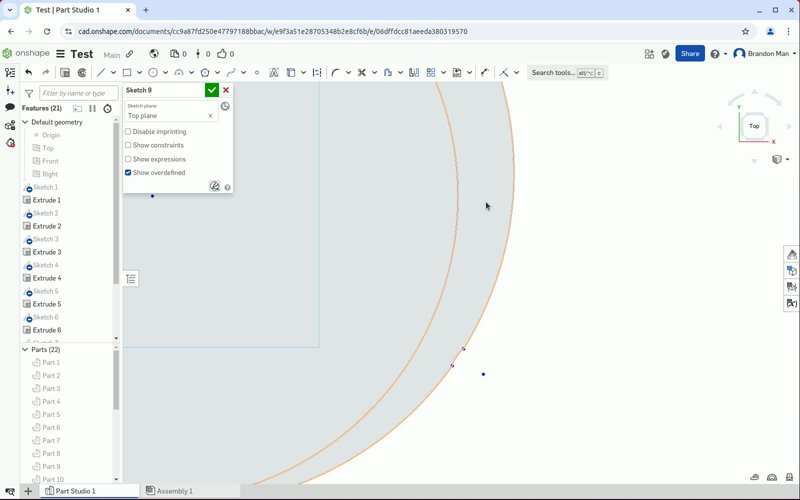
click(486, 201)
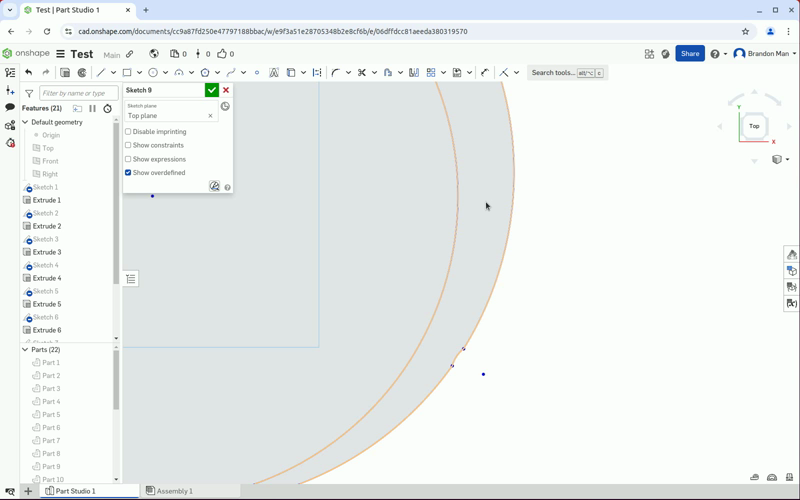
scroll(-6)
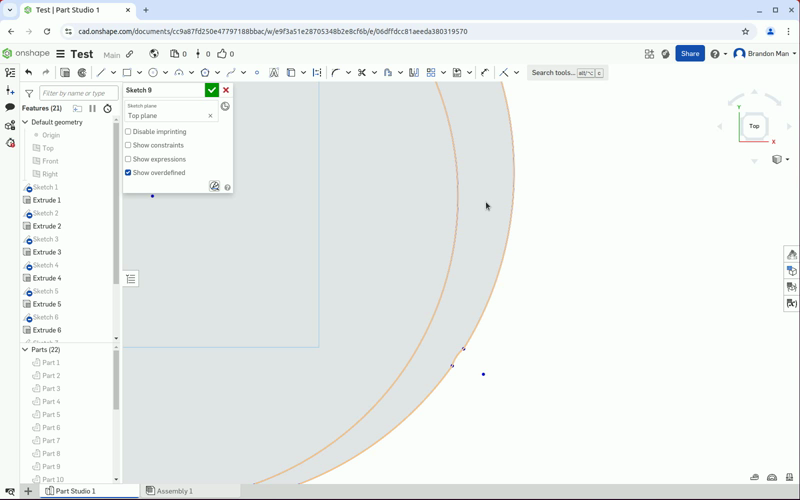
scroll(-6)
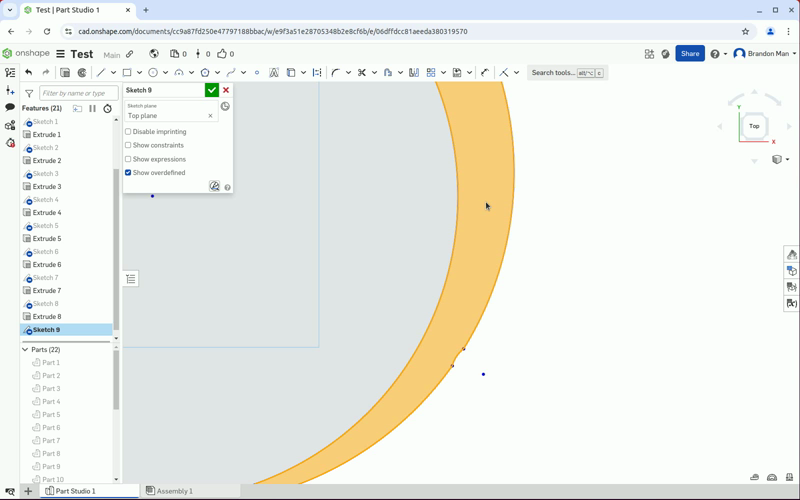
scroll(-6)
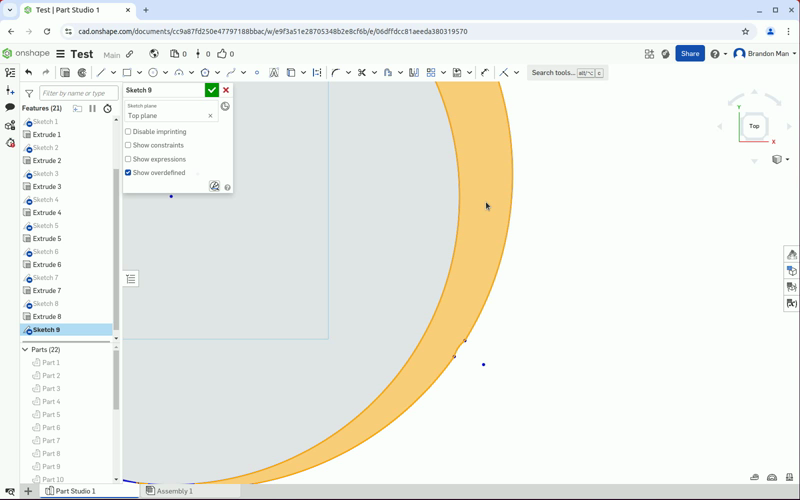
scroll(-6)
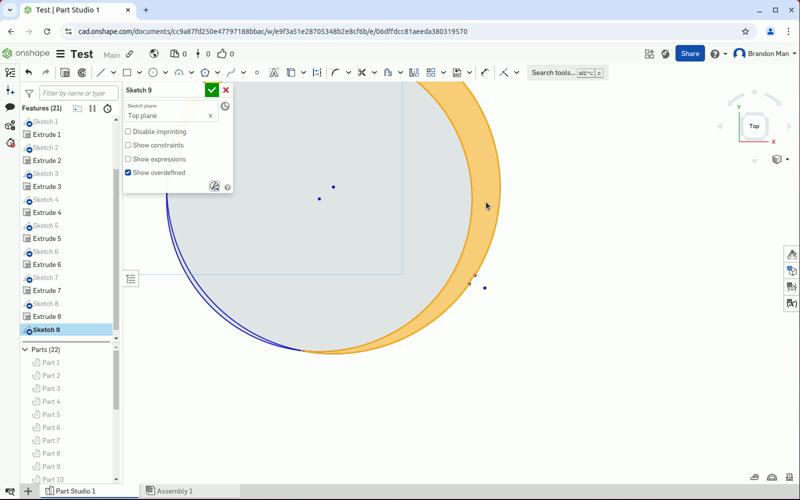
scroll(-6)
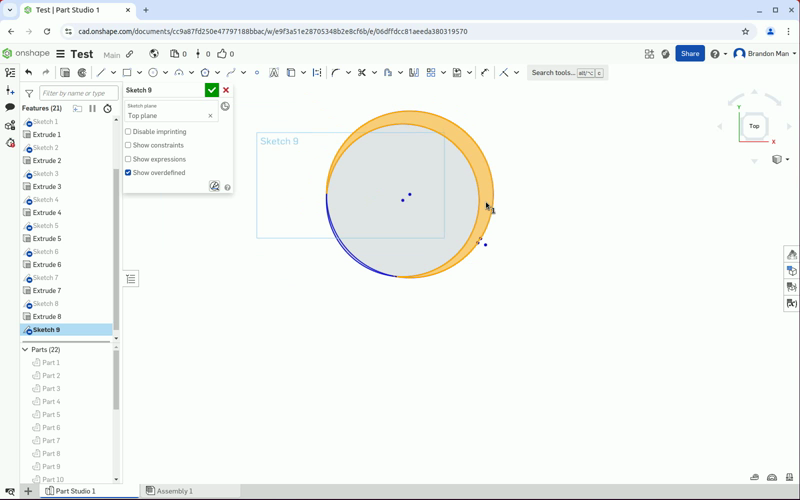
scroll(-6)
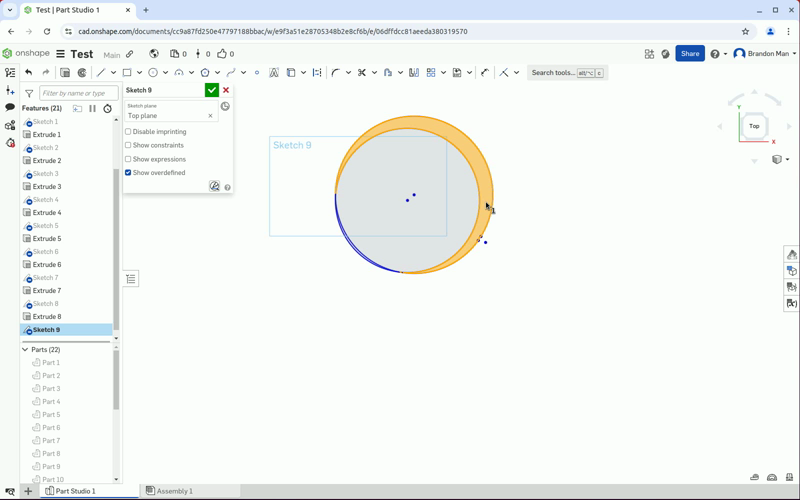
scroll(-6)
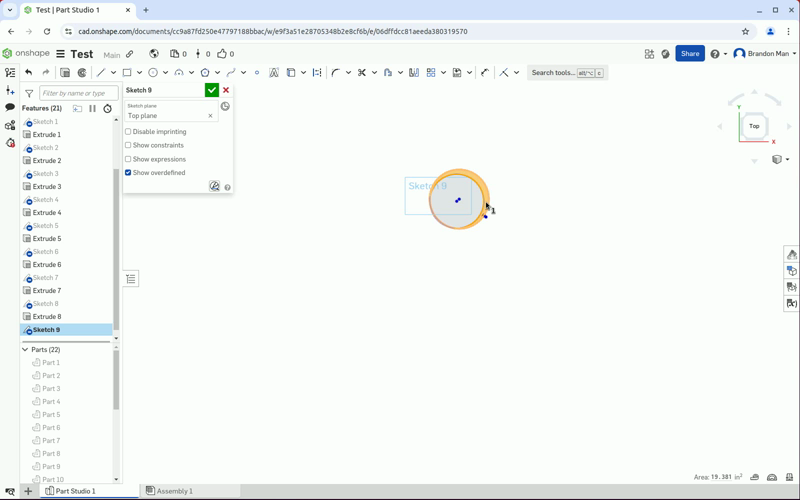
mouse_move(69, 352)
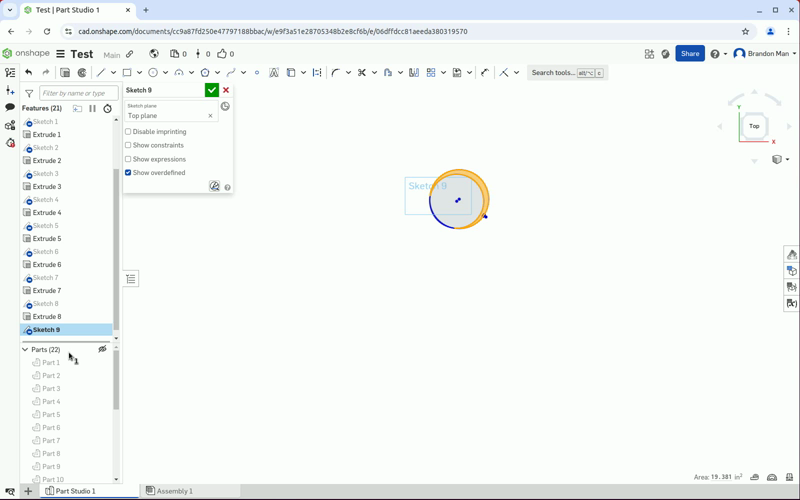
key(shift+y)
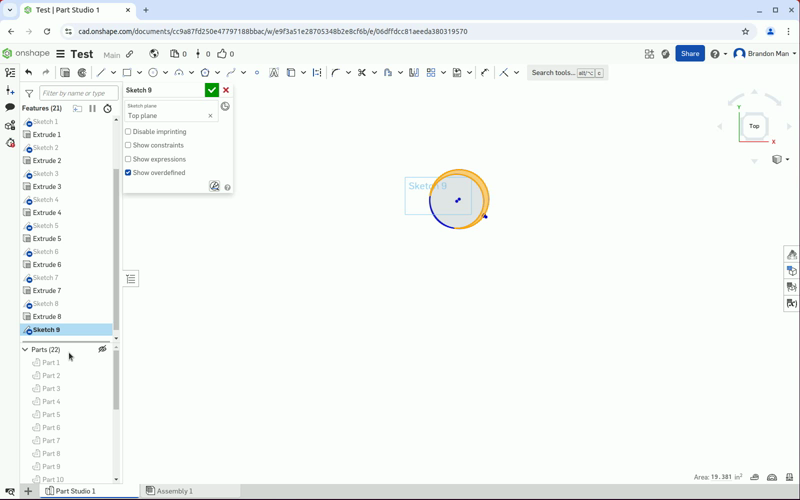
key(shift+e)
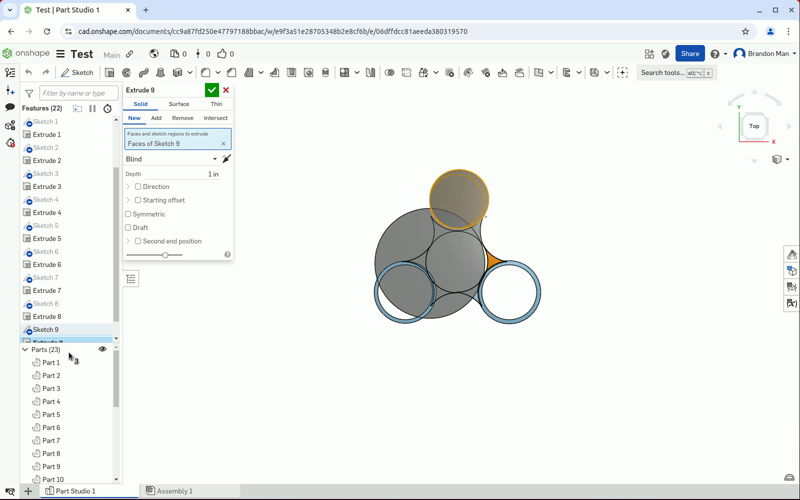
mouse_move(143, 106)
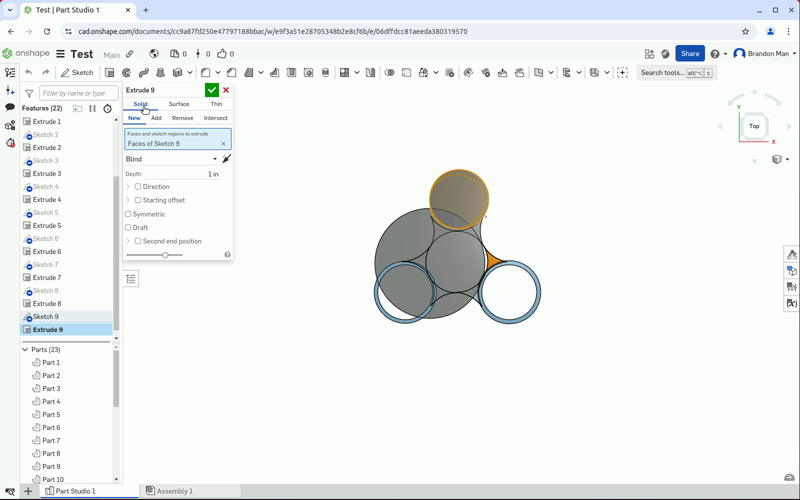
click(143, 106)
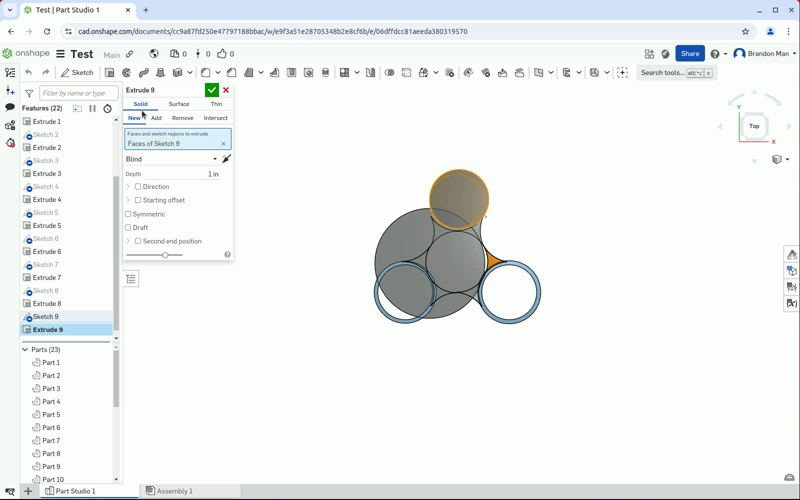
mouse_move(137, 120)
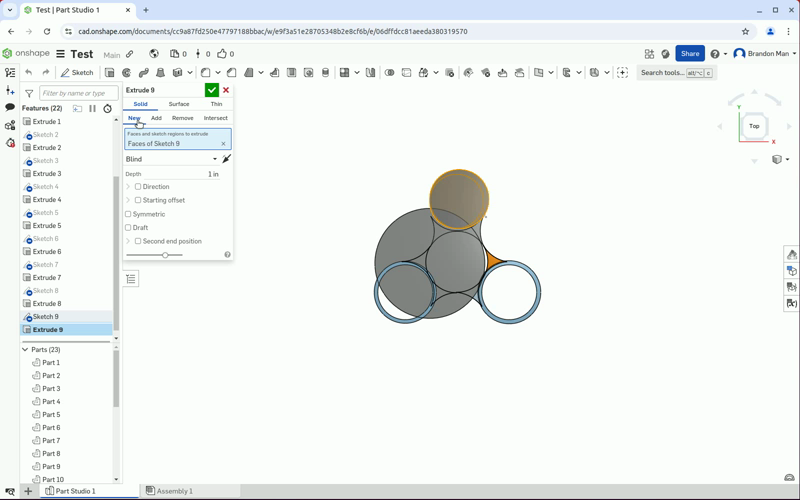
click(137, 120)
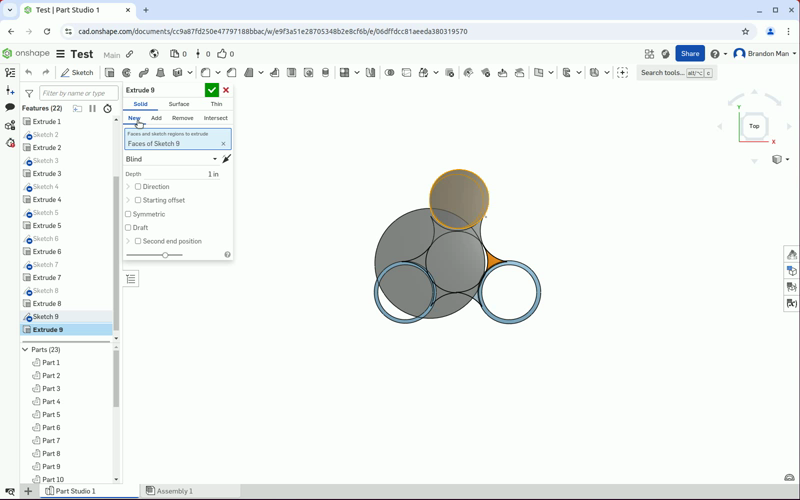
key(tab, 4)
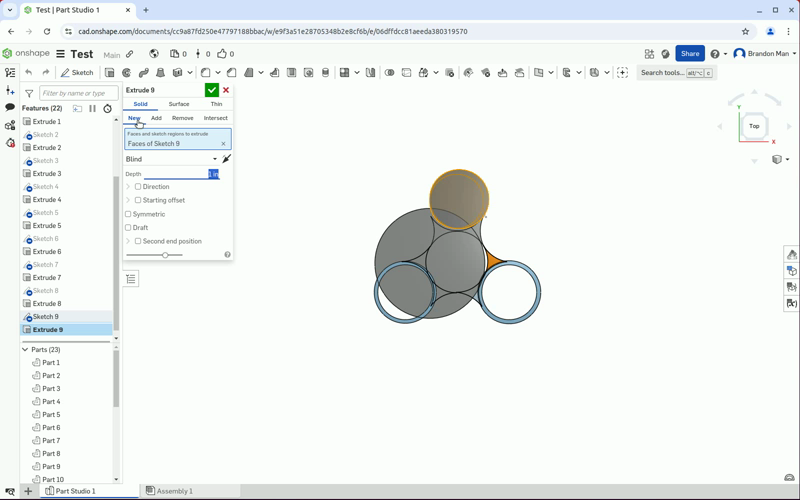
text(3.37)
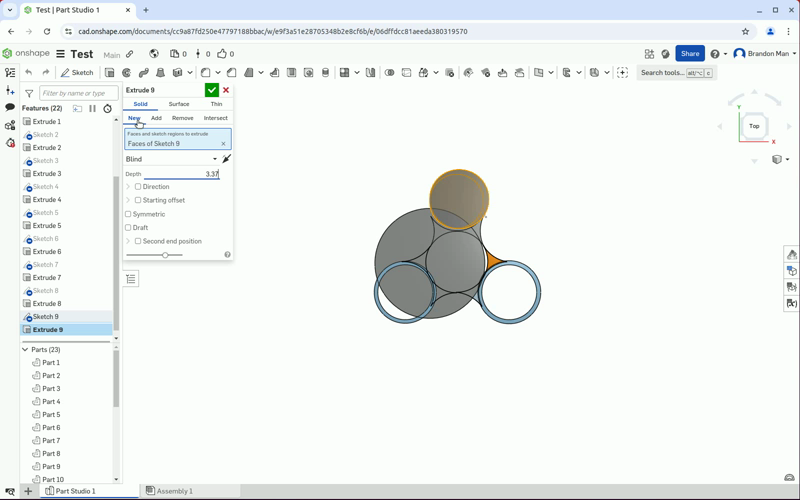
key(enter)
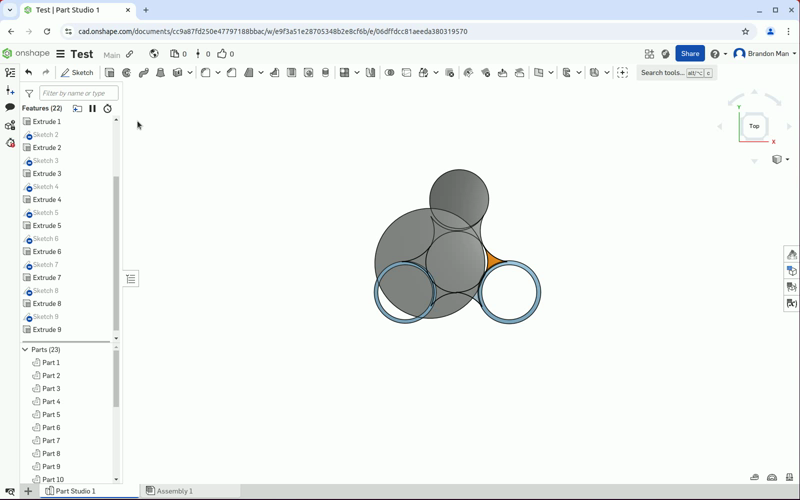
key(shift+h)
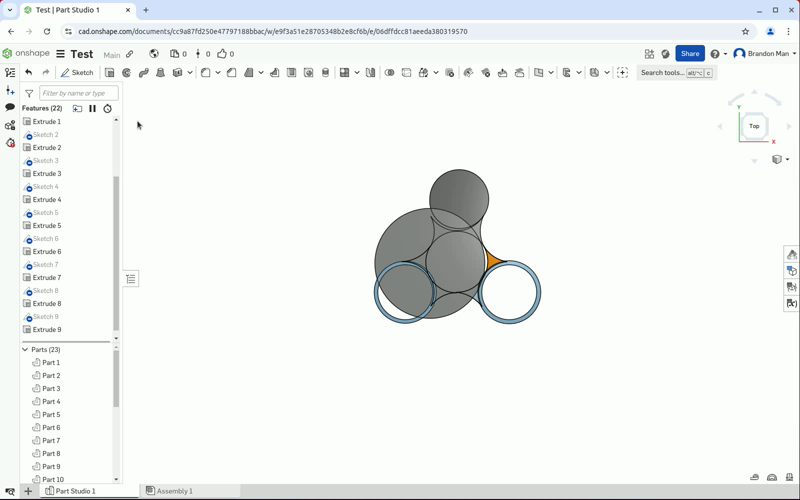
key(shift+h)
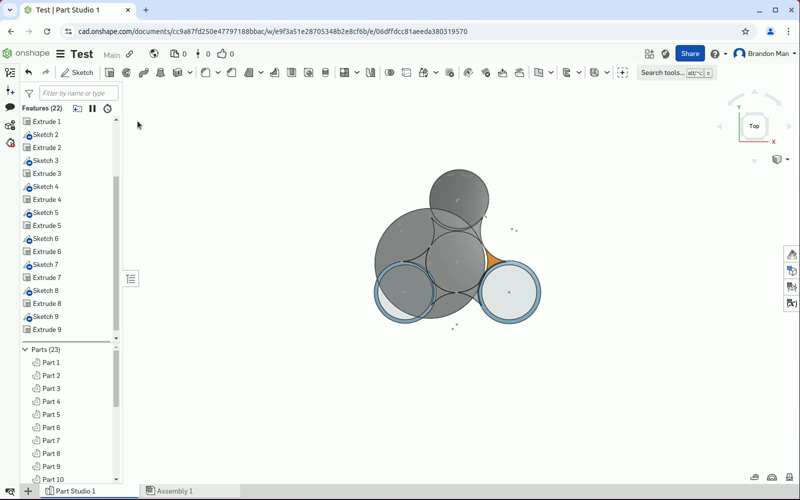
key(shift+7)
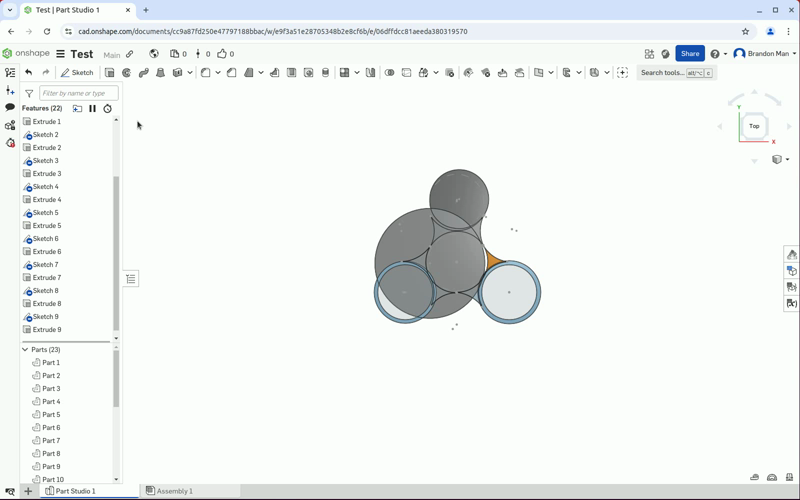
key(up, 3)
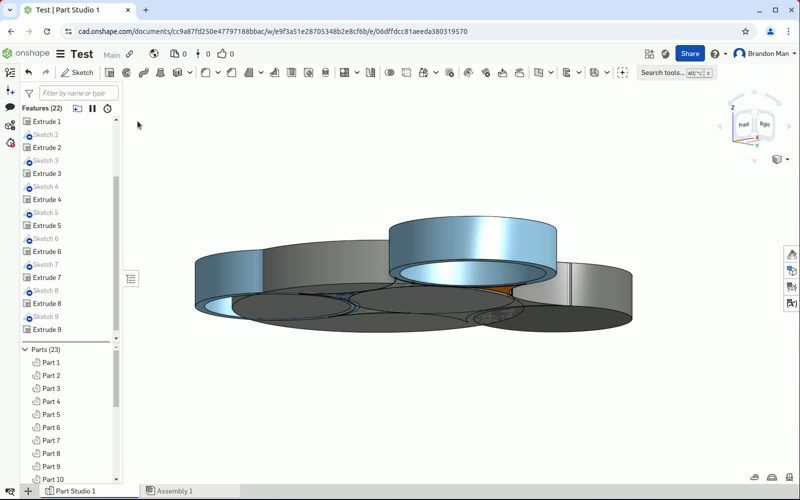
key(left, 3)
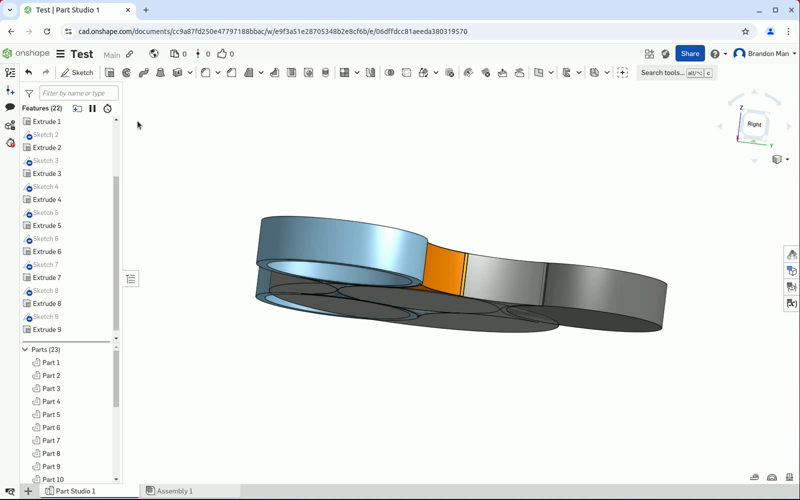
key(right, 3)
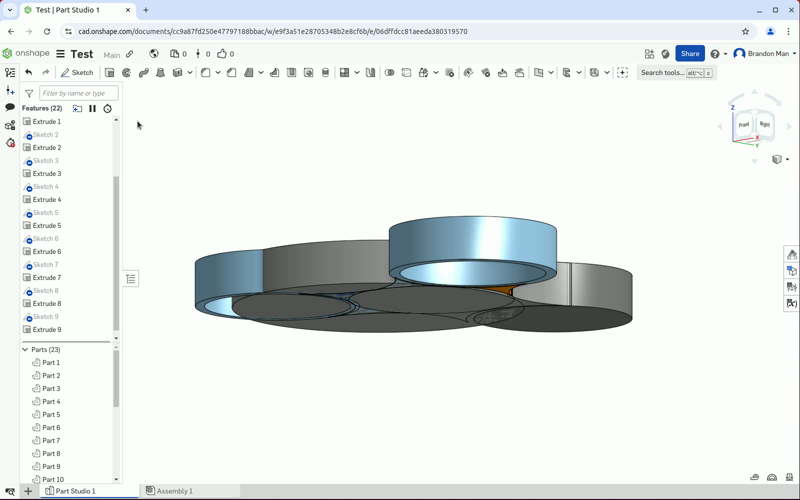
key(down, 3)
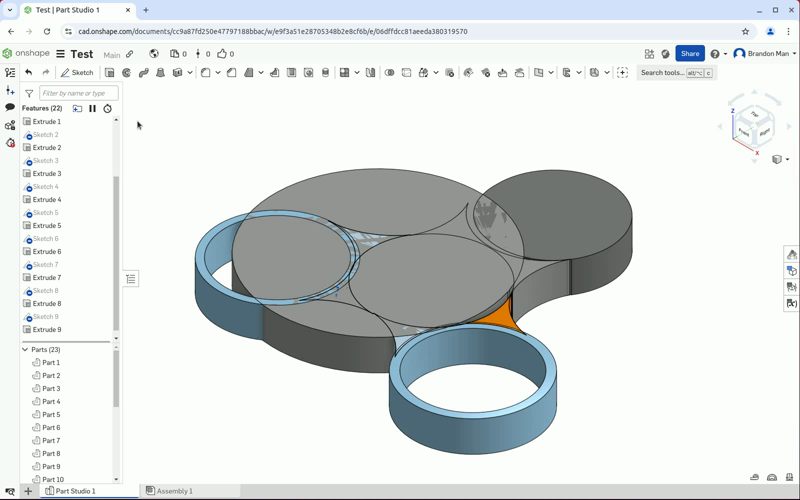
mouse_move(69, 111)
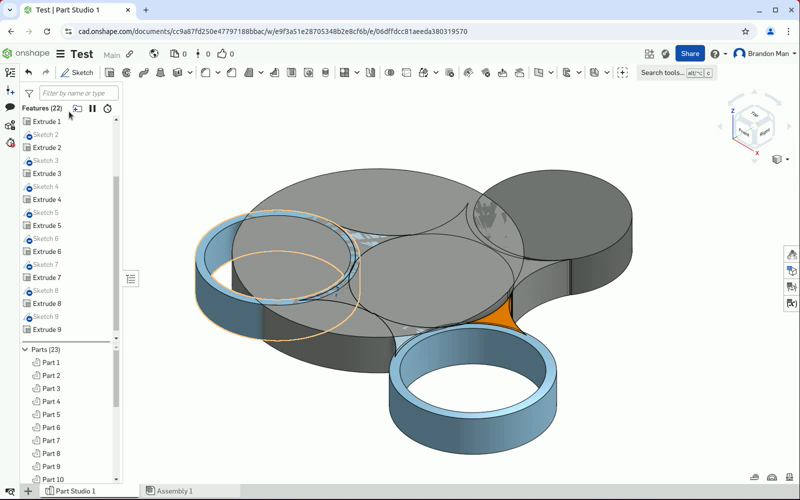
click(69, 111)